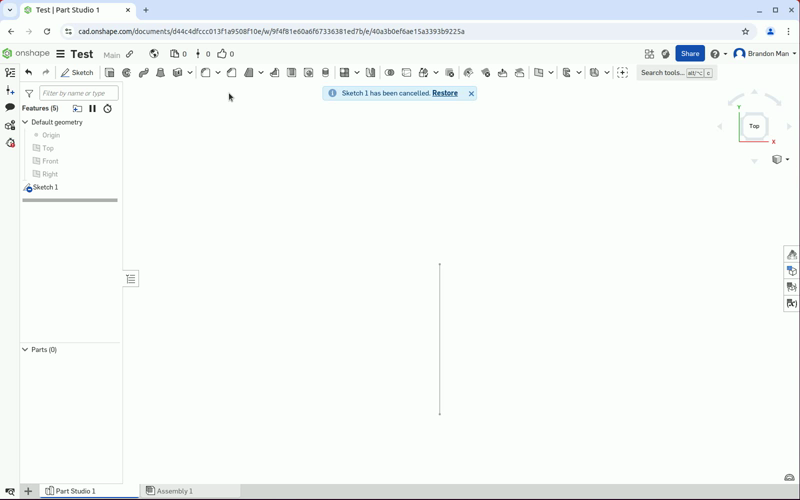
key(shift+h)
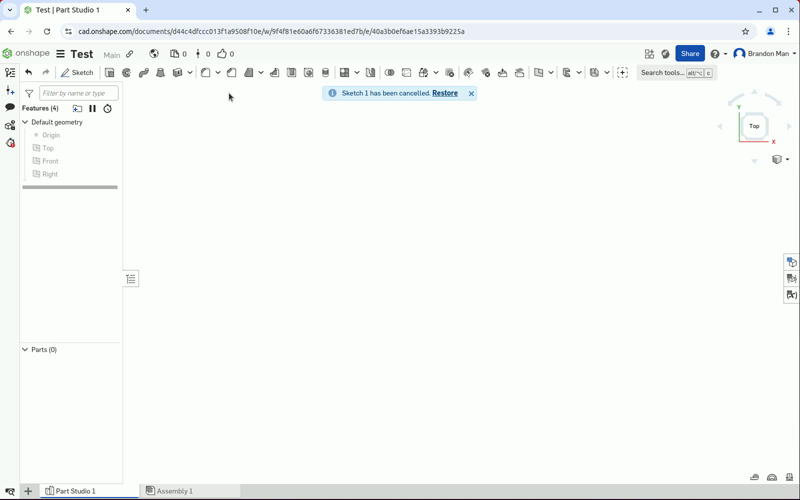
mouse_move(73, 352)
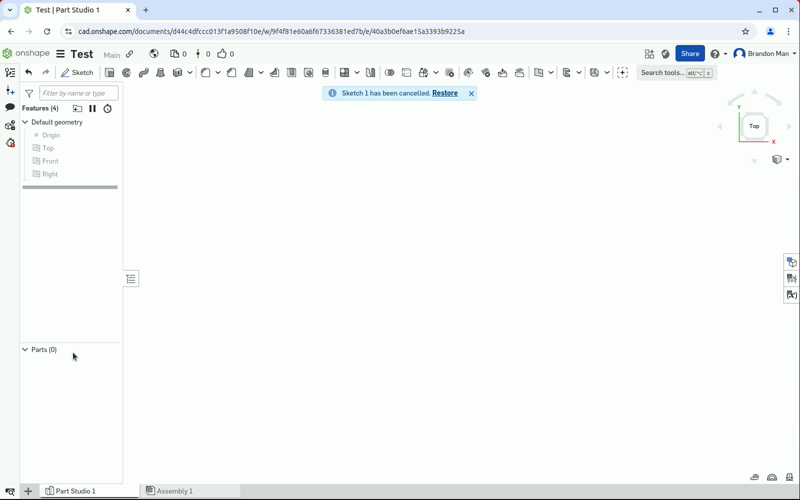
key(y)
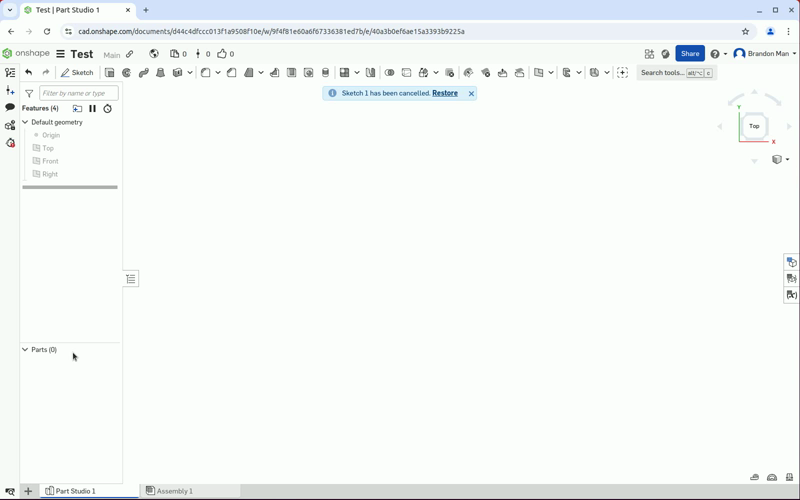
key(shift+p)
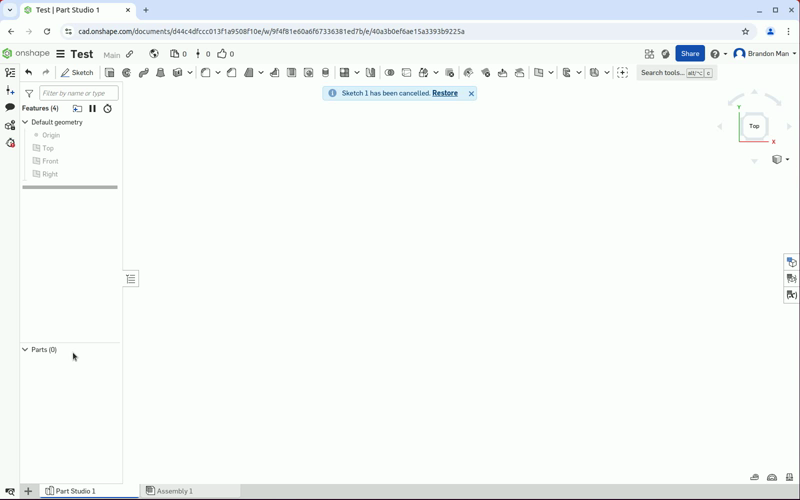
key(space)
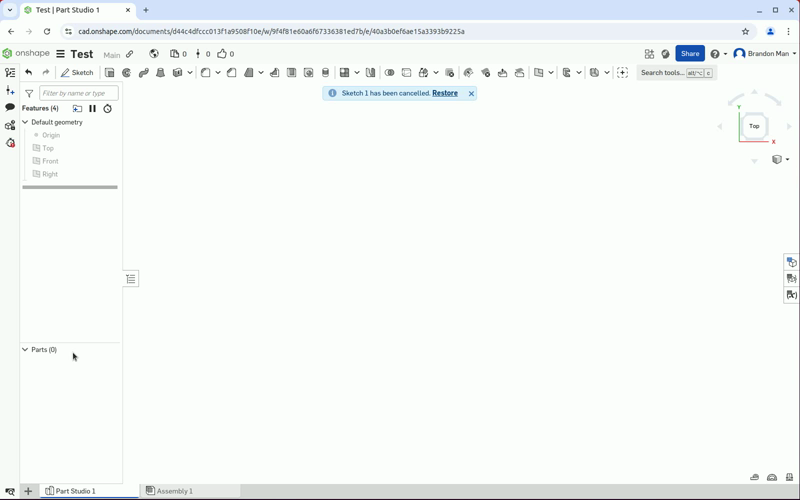
key_down(shift)
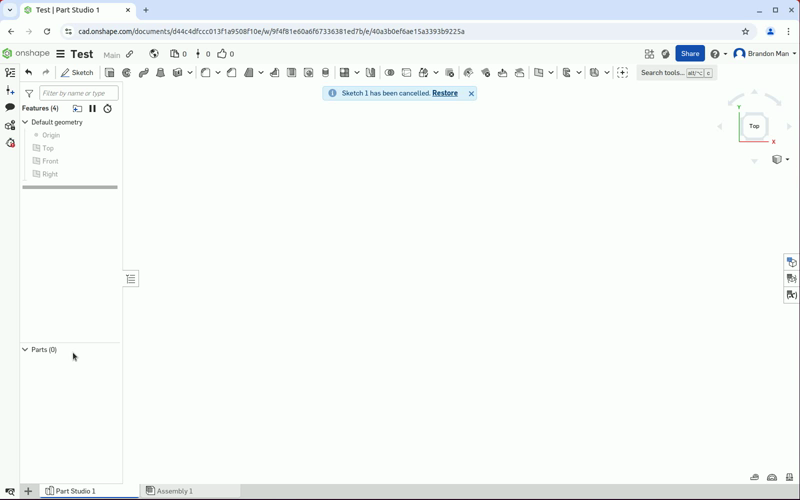
key(up)
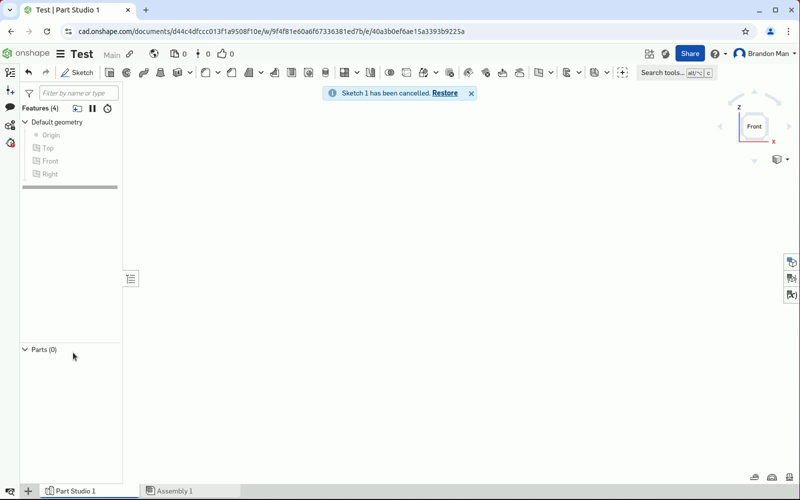
key_up(shift)
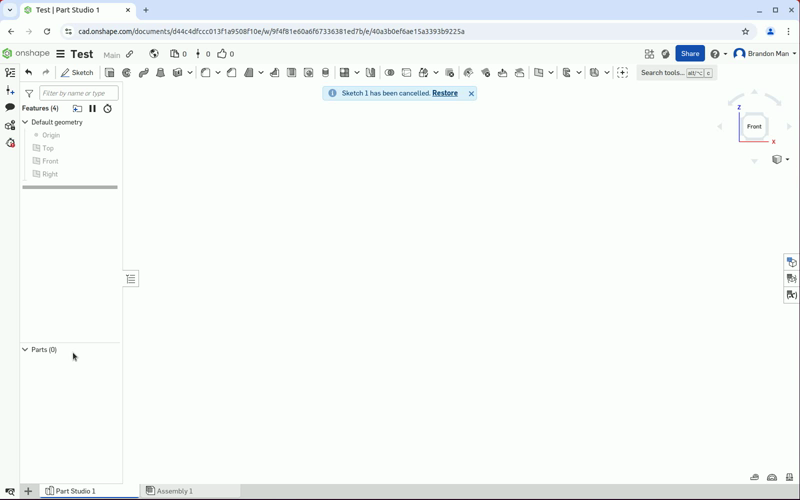
key(space)
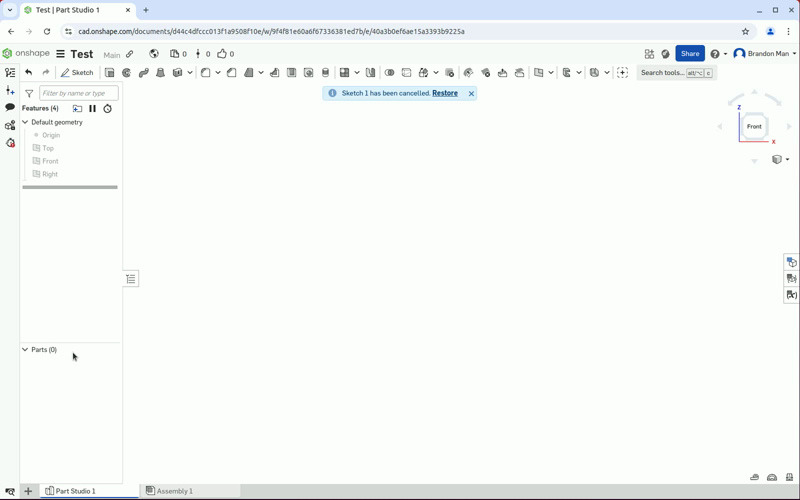
key_down(shift)
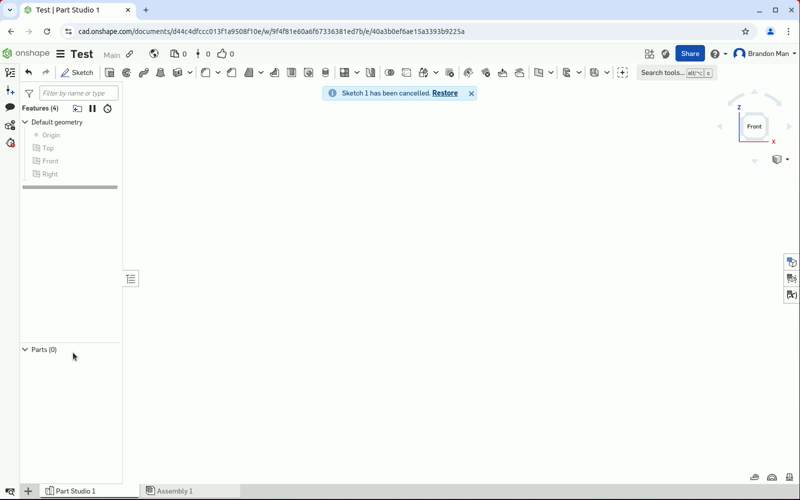
key(left)
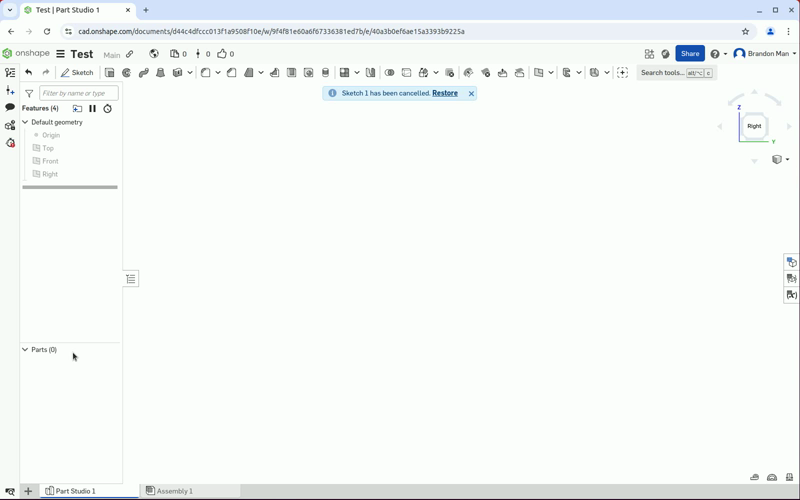
key_up(shift)
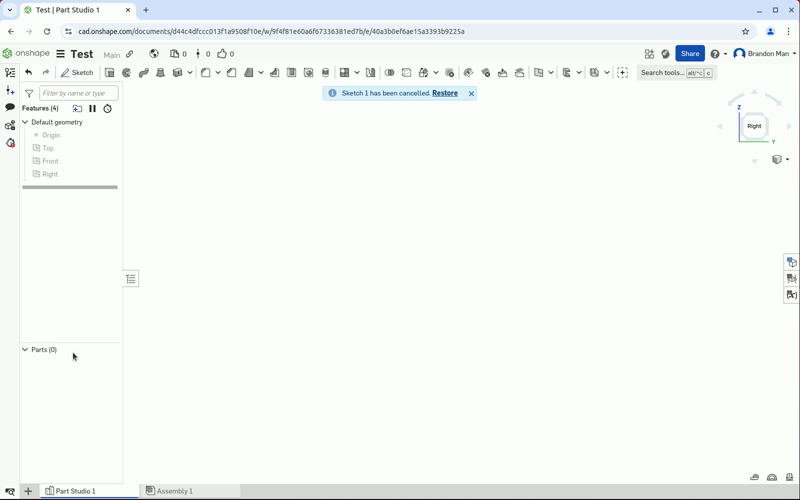
mouse_move(73, 352)
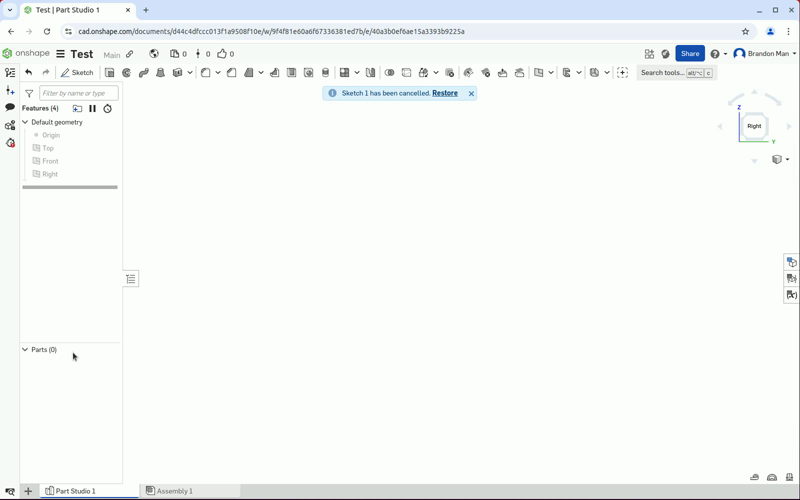
key(shift+y)
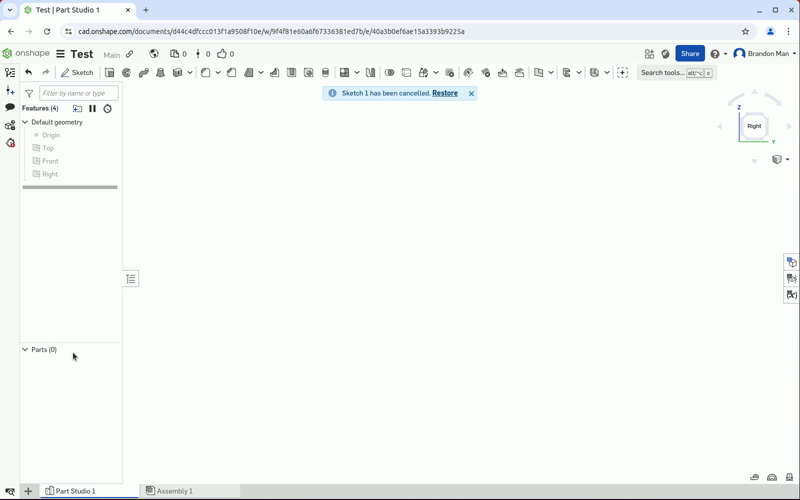
key(shift+s)
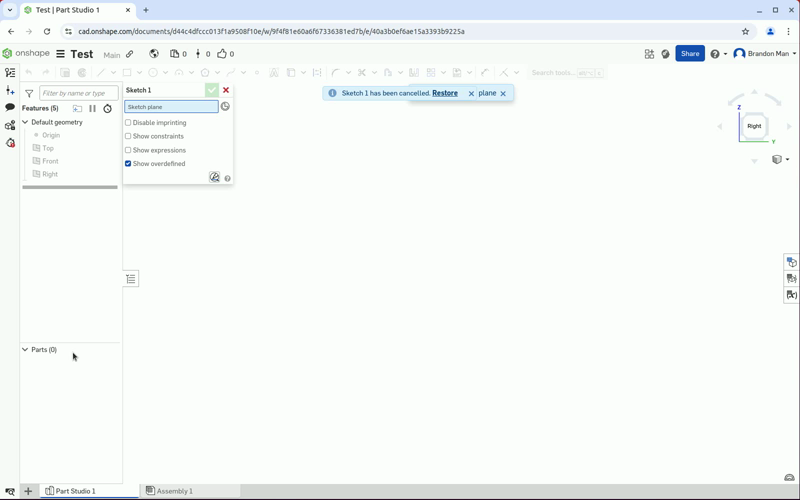
mouse_move(73, 176)
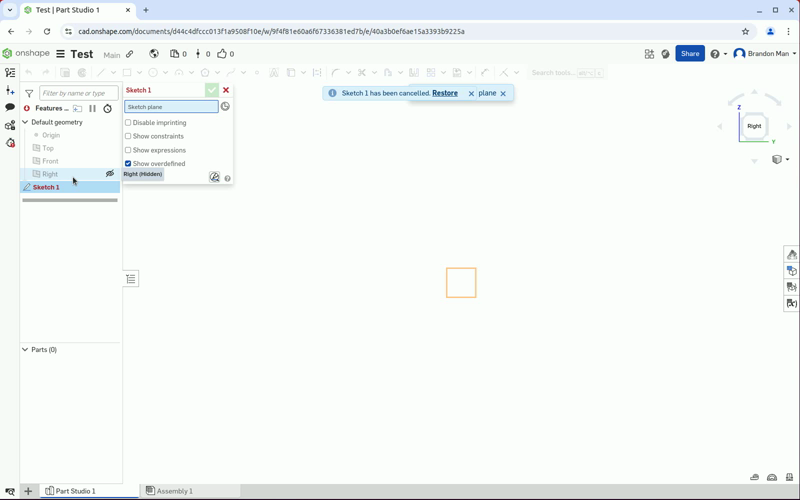
click(73, 176)
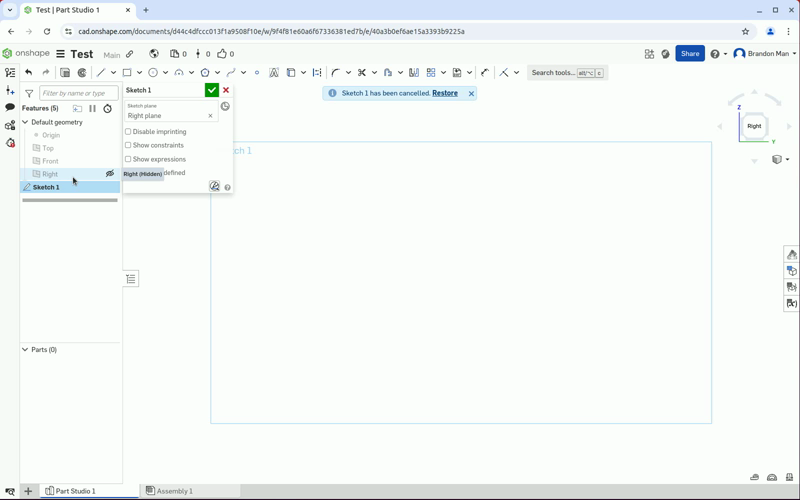
mouse_move(73, 352)
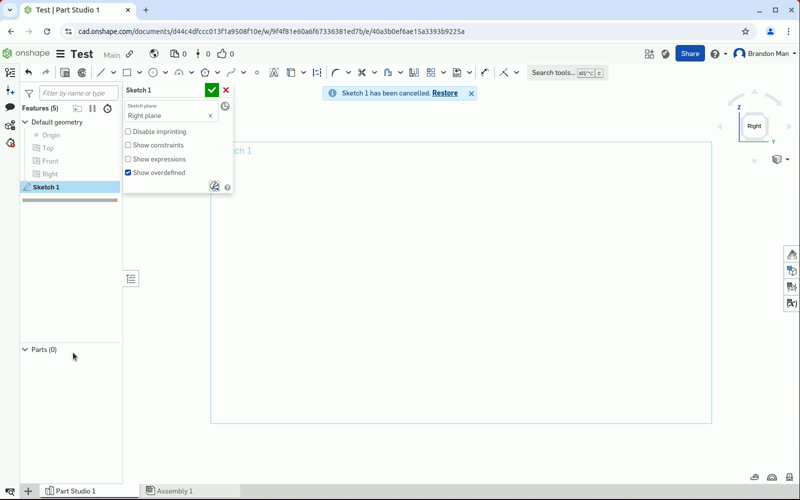
key(y)
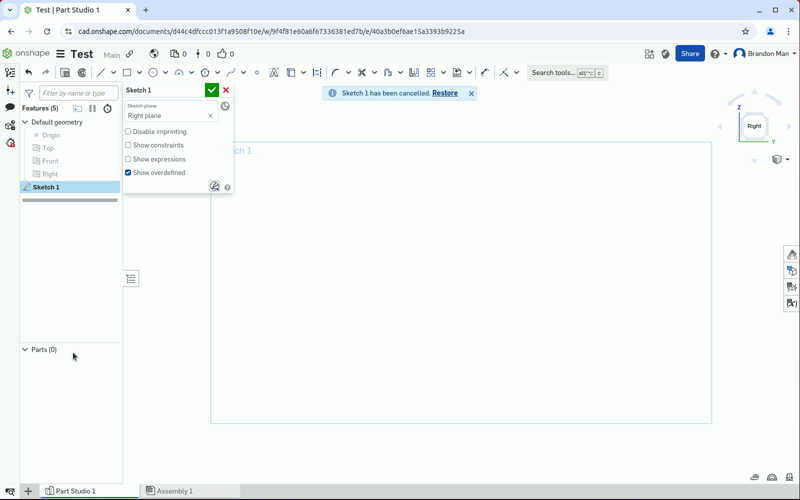
key(l)
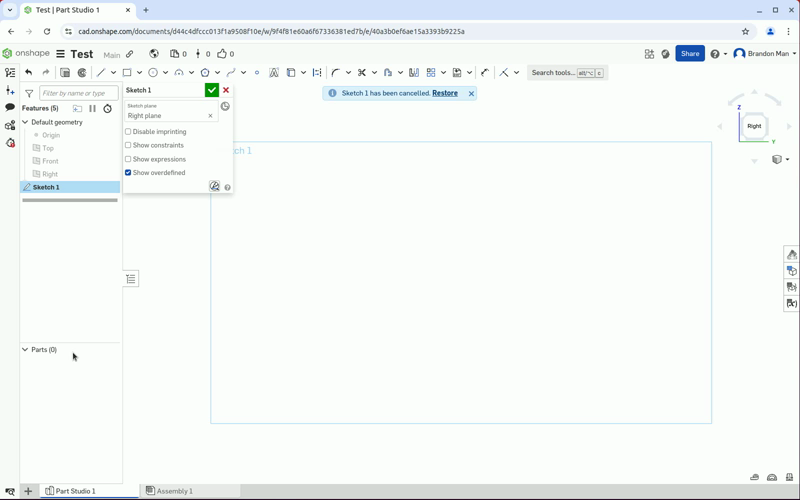
key_down(shift)
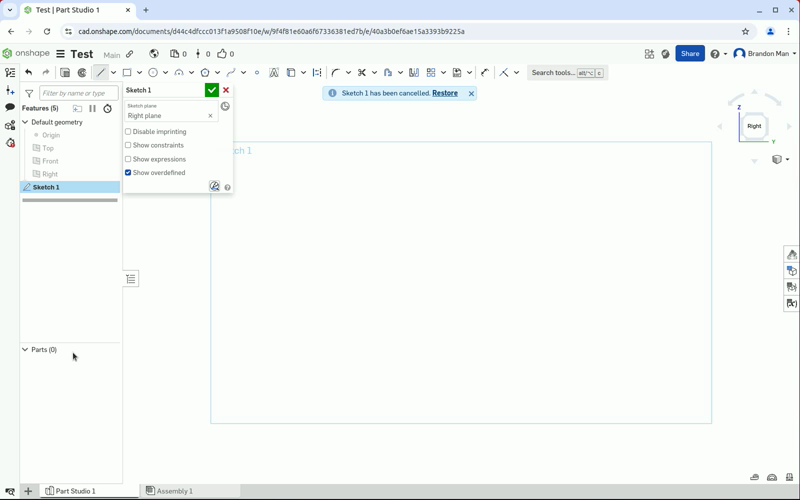
mouse_move(458, 285)
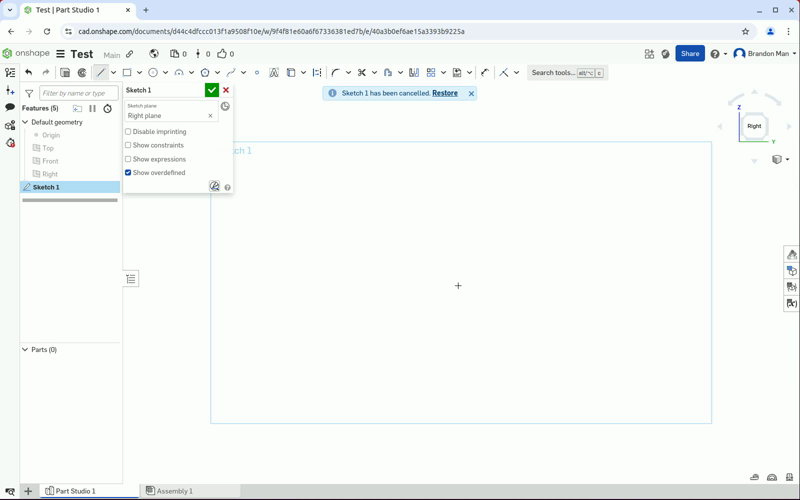
click(458, 285)
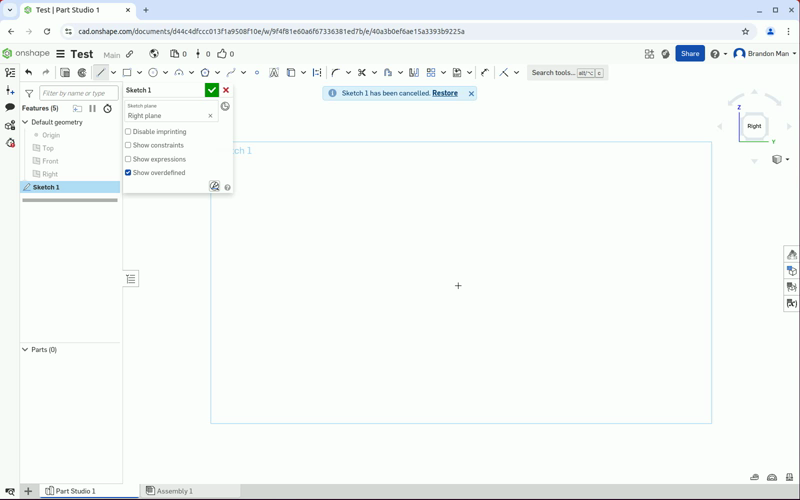
key_up(shift)
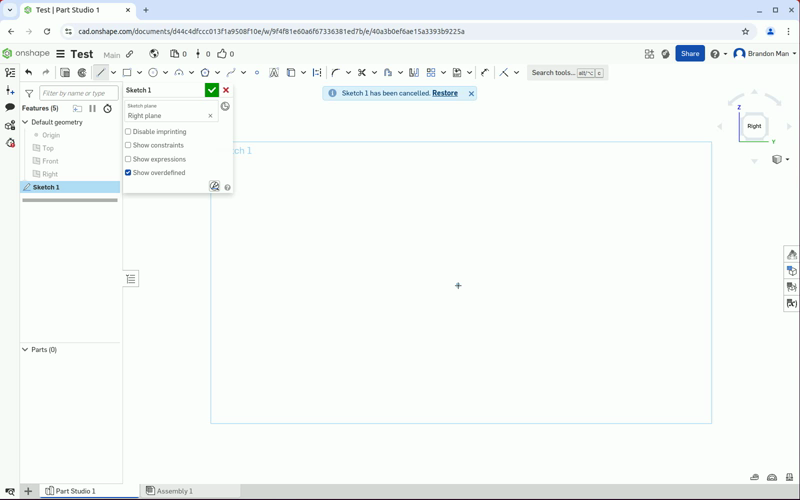
key_down(shift)
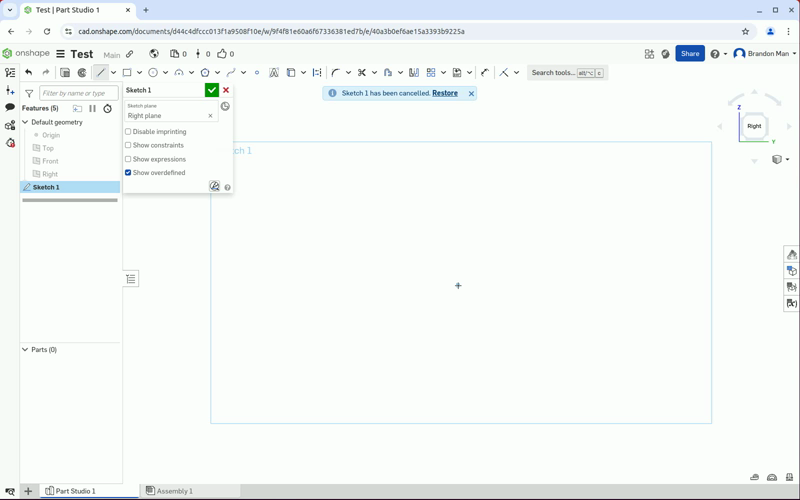
mouse_move(488, 285)
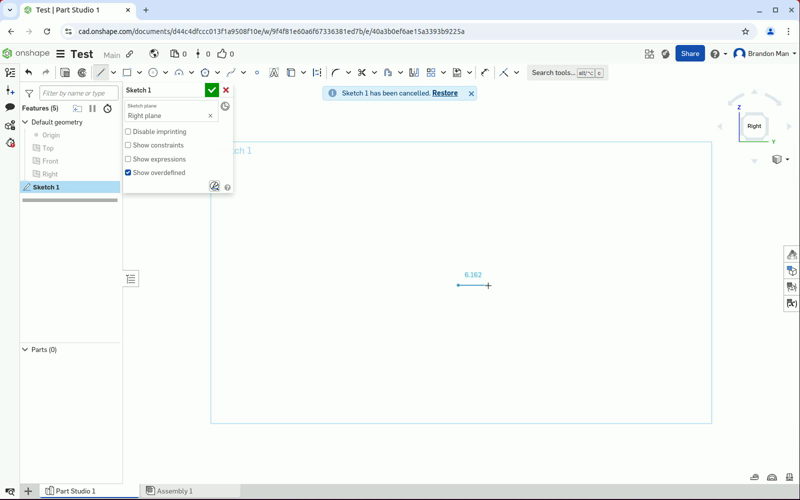
mouse_move(462, 285)
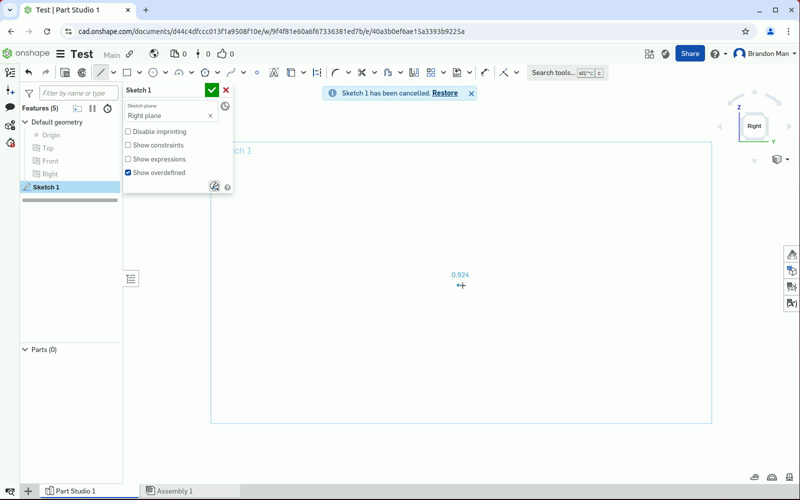
scroll(6)
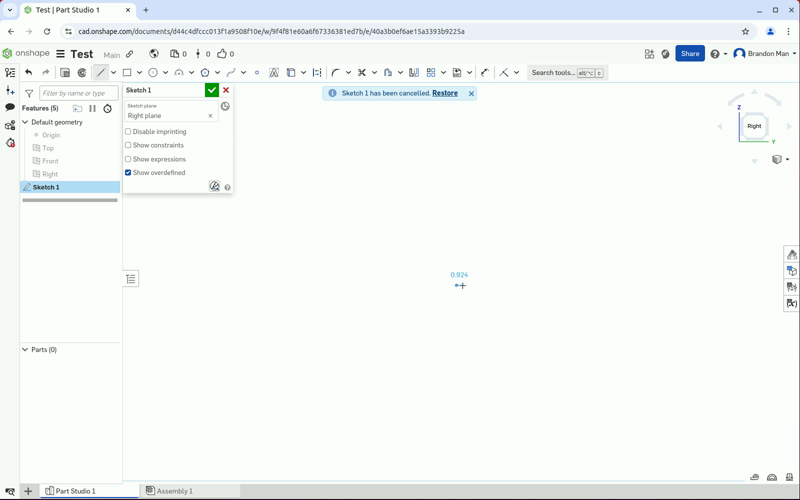
scroll(6)
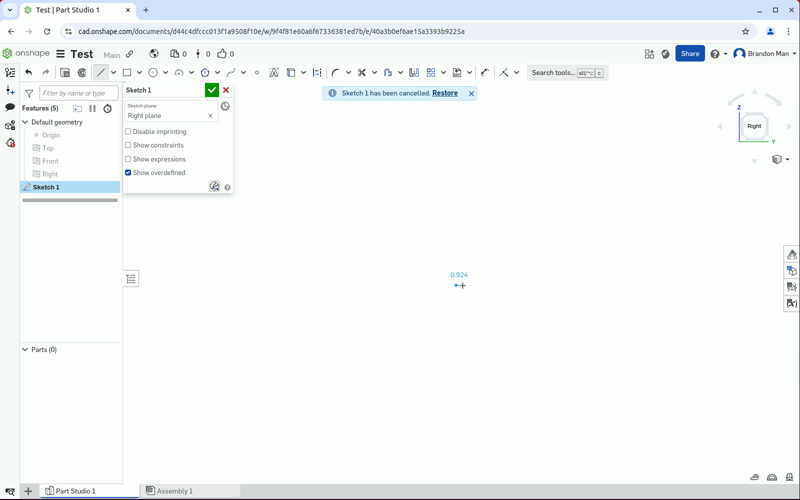
scroll(6)
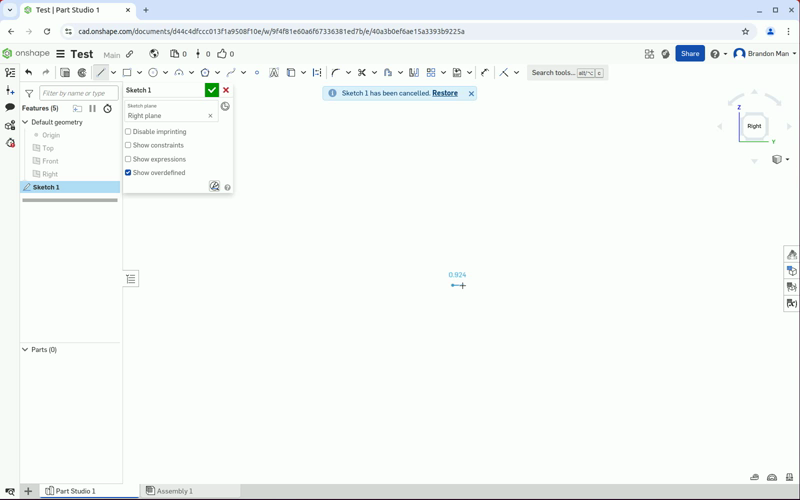
scroll(6)
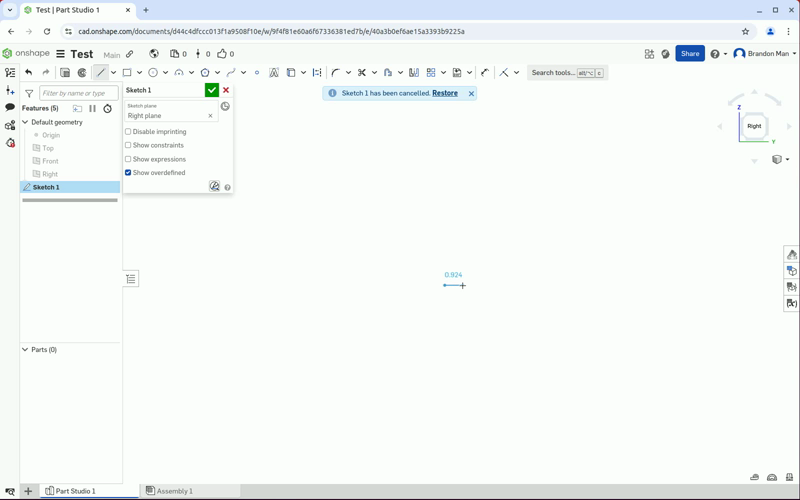
scroll(6)
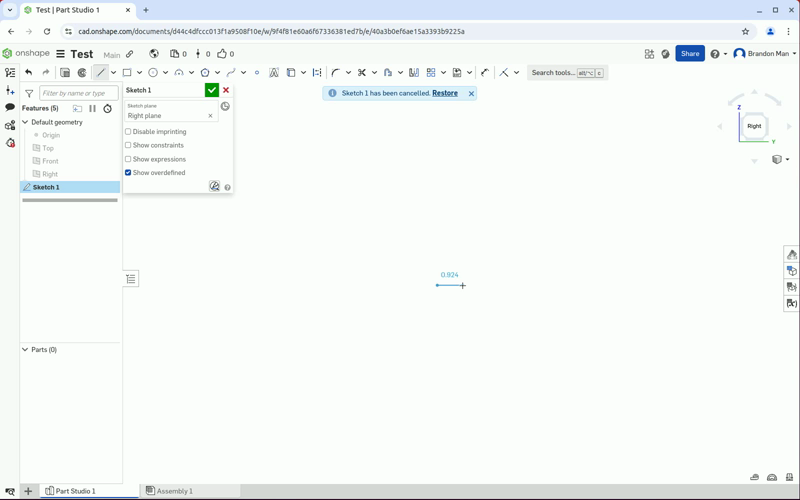
scroll(6)
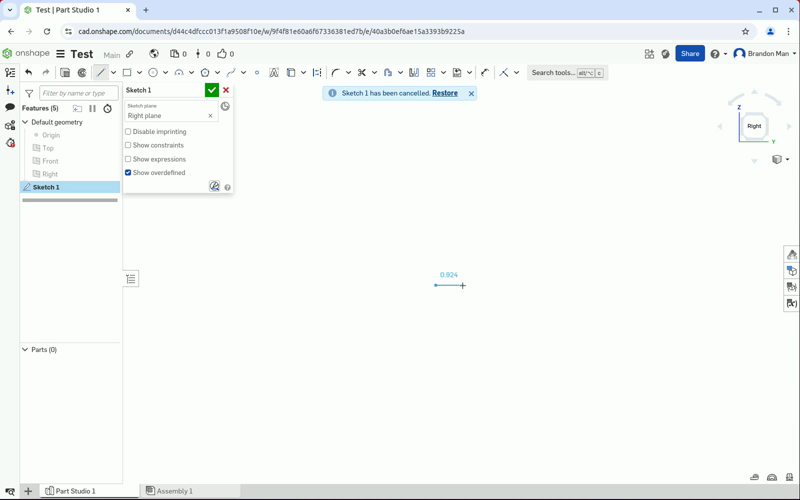
scroll(6)
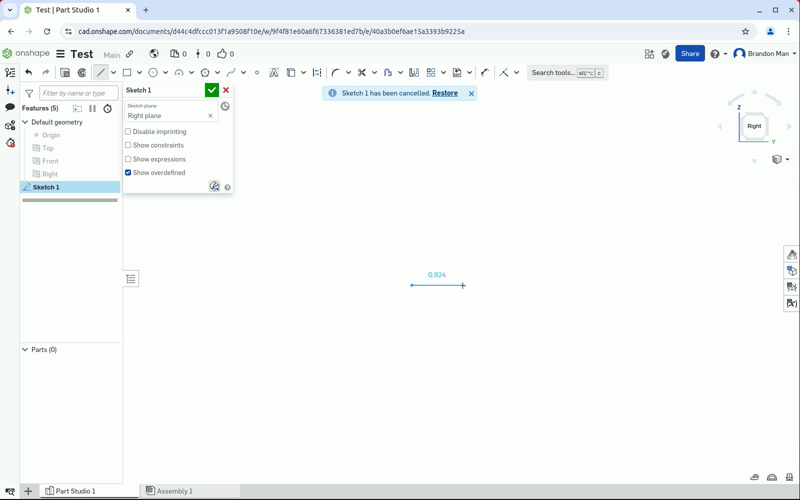
click(462, 285)
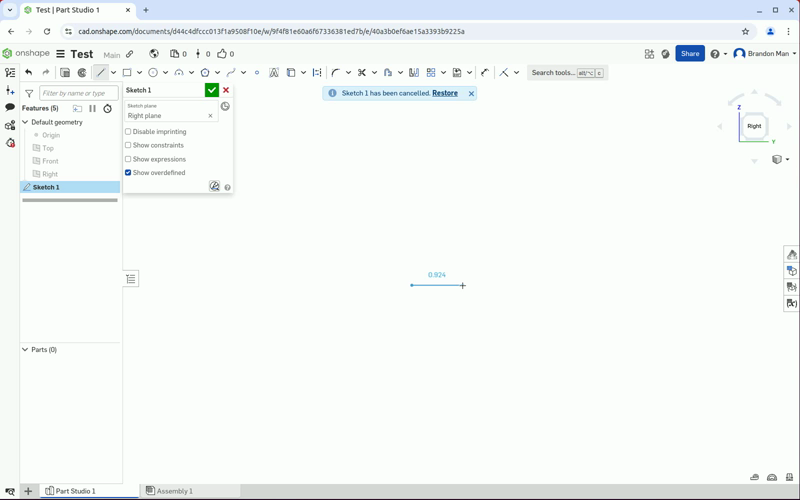
scroll(-6)
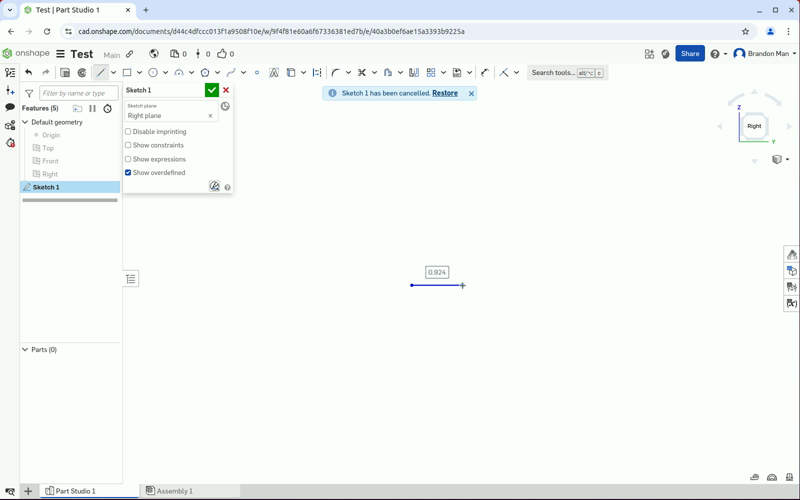
scroll(-6)
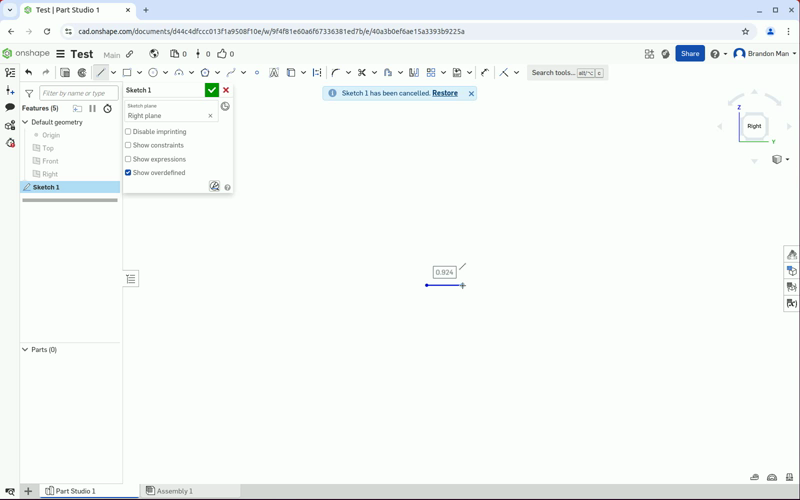
scroll(-6)
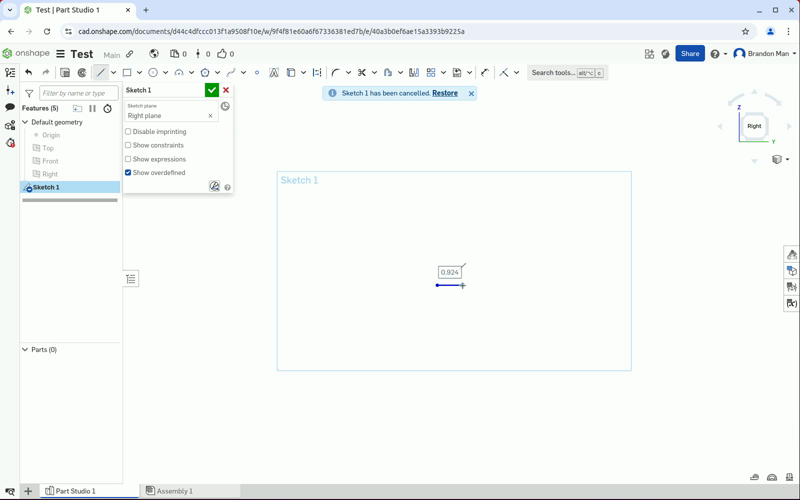
scroll(-6)
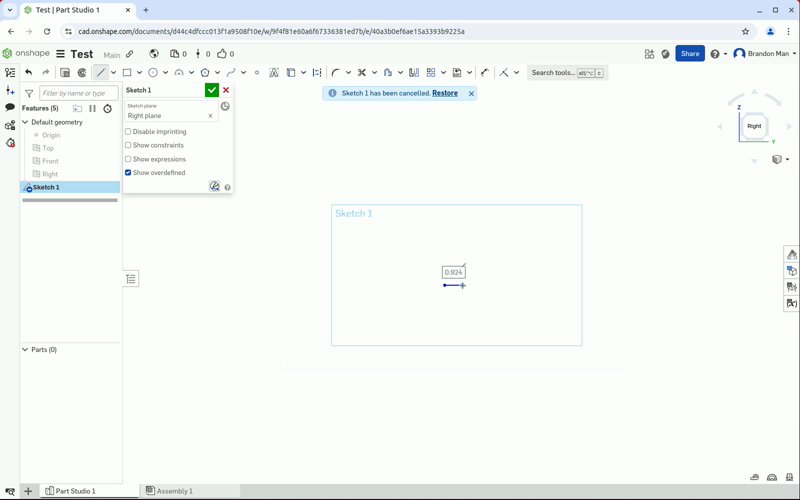
scroll(-6)
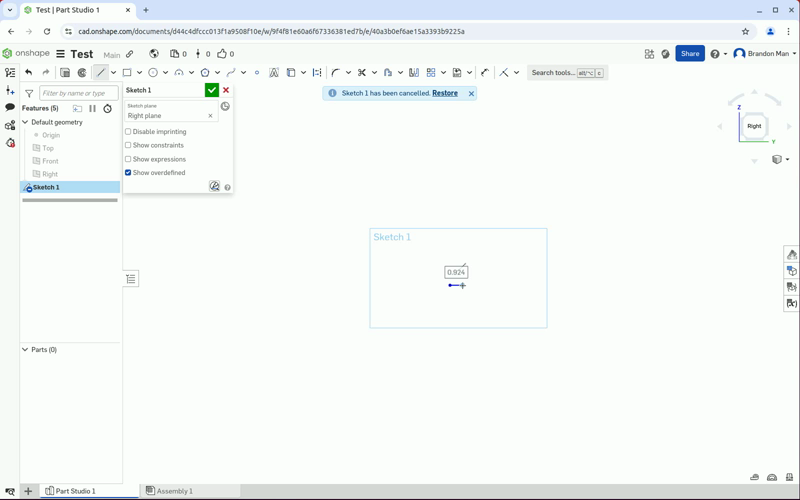
scroll(-6)
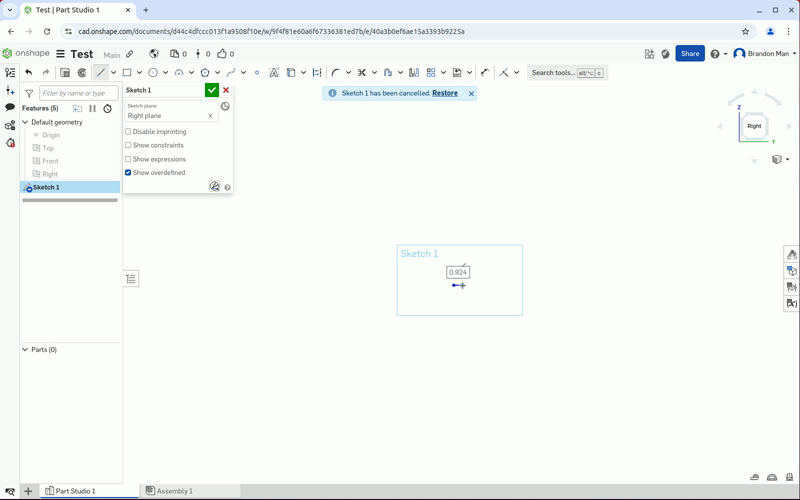
scroll(-6)
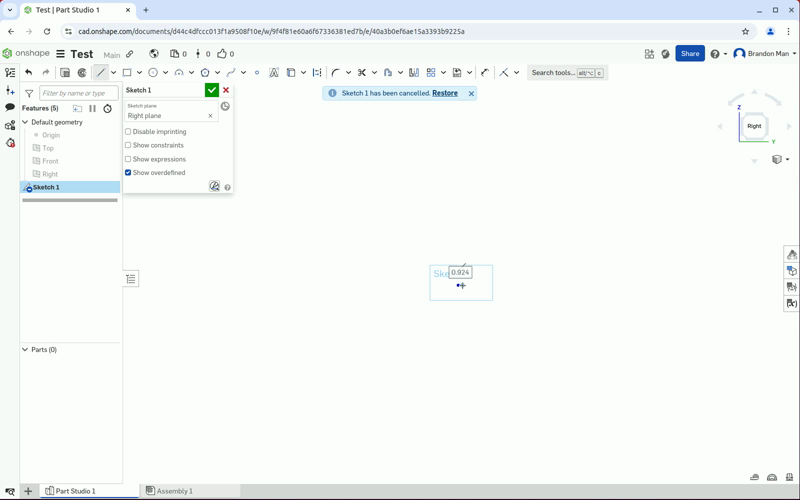
key_up(shift)
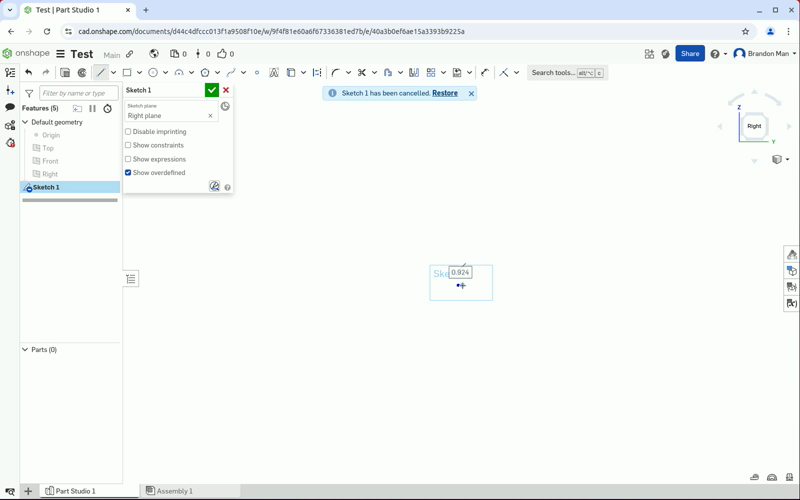
key_down(shift)
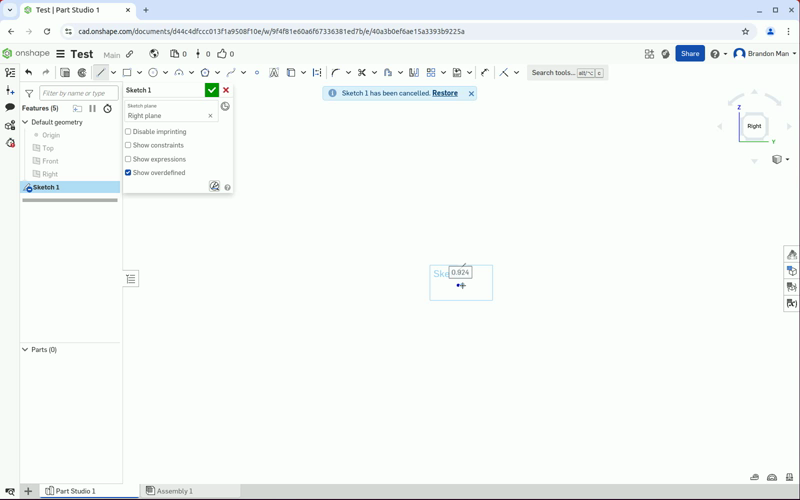
mouse_move(492, 285)
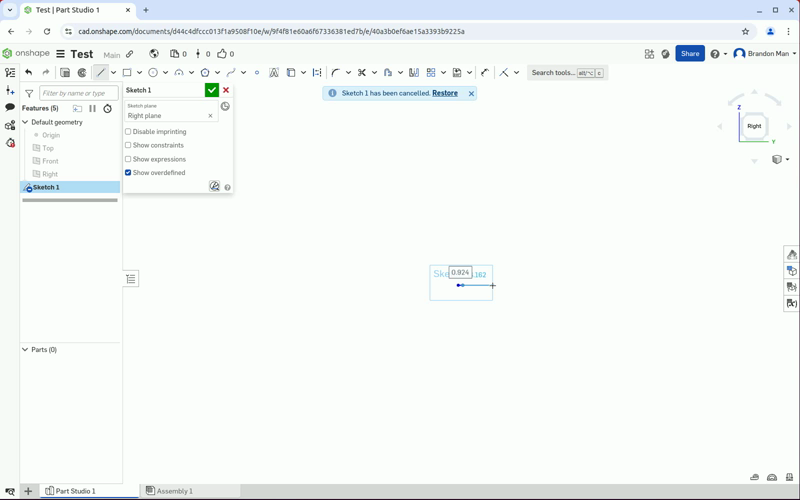
mouse_move(462, 280)
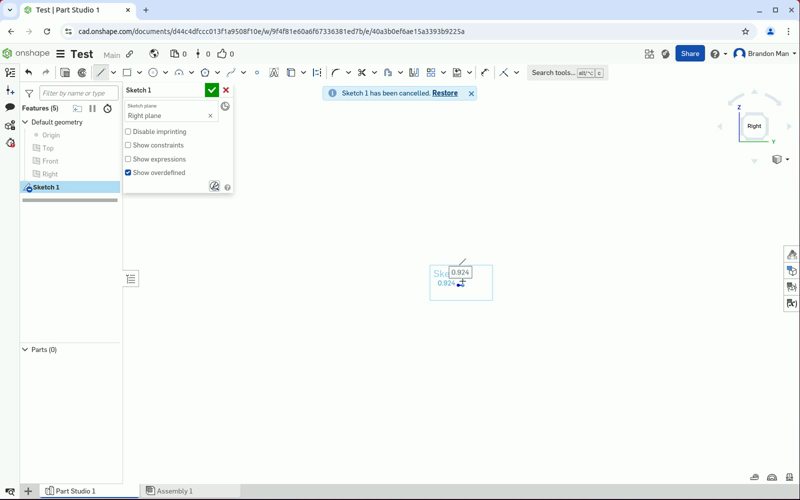
scroll(6)
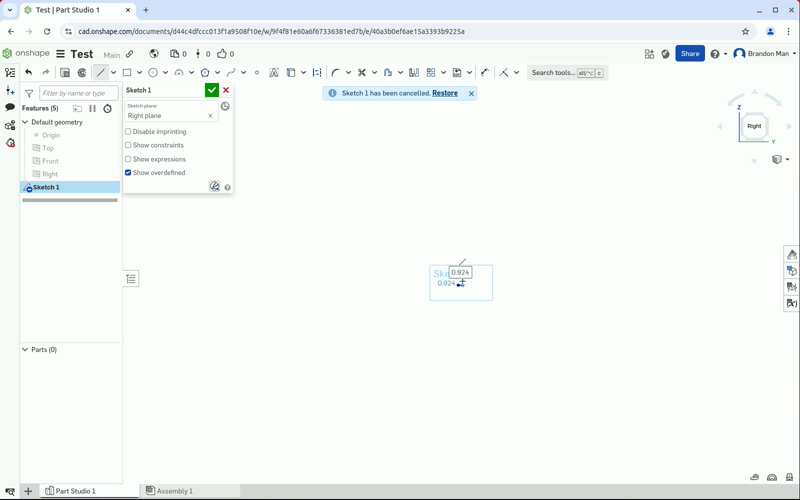
scroll(6)
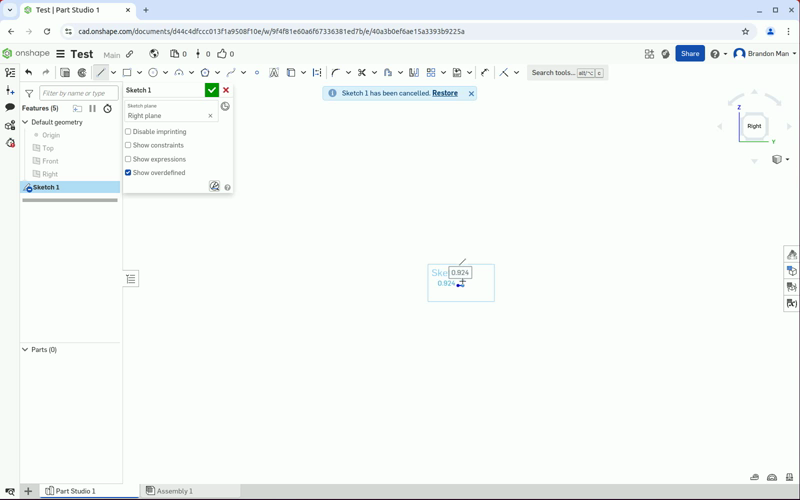
scroll(6)
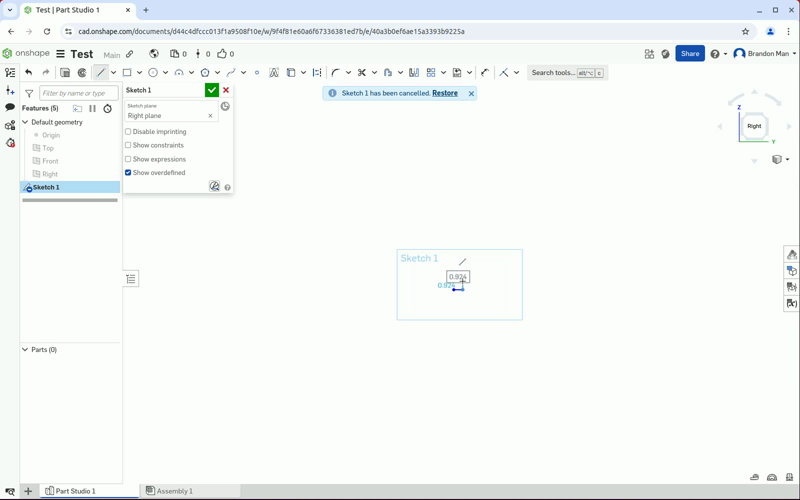
scroll(6)
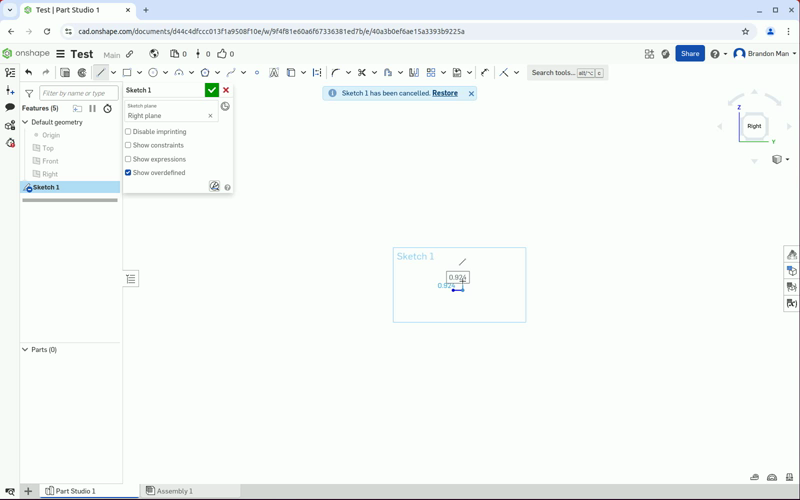
scroll(6)
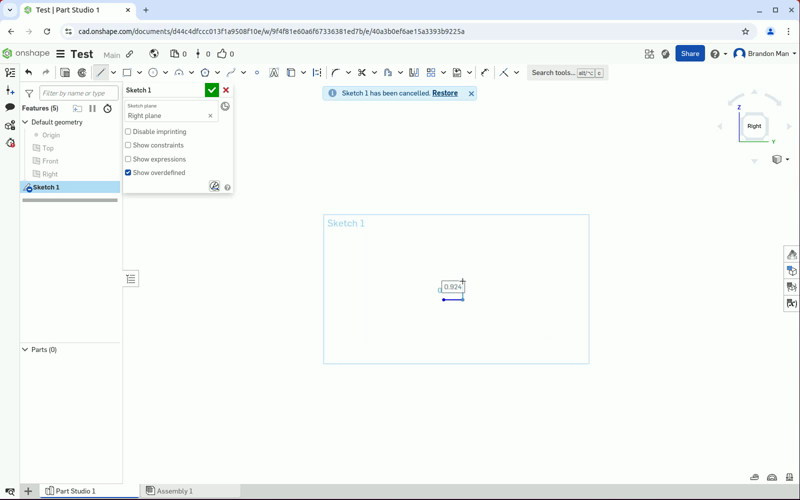
scroll(6)
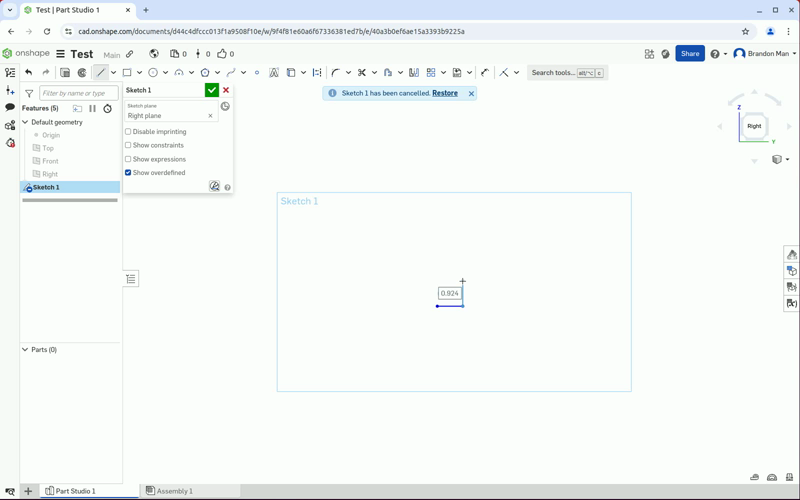
scroll(6)
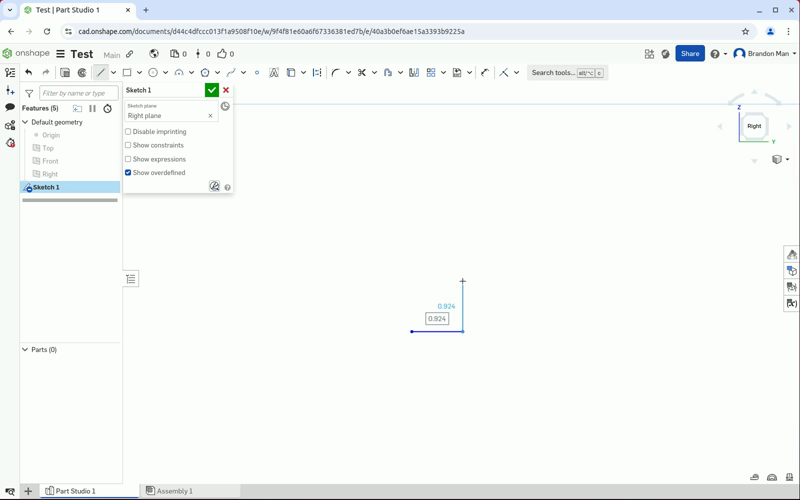
click(462, 280)
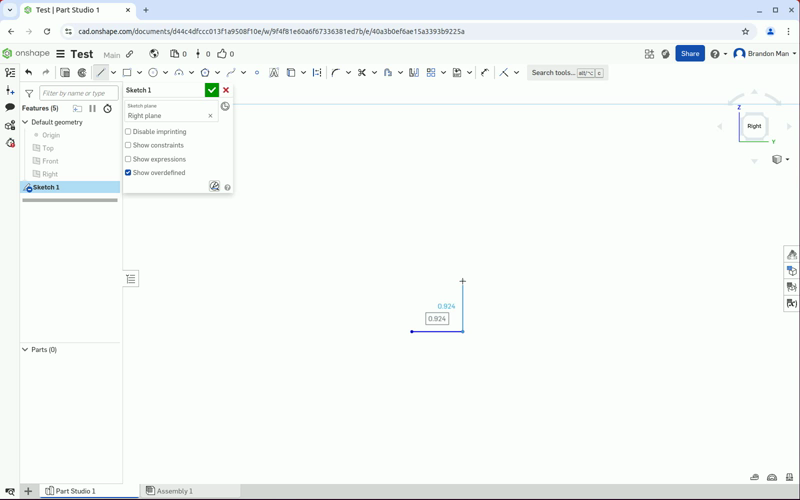
scroll(-6)
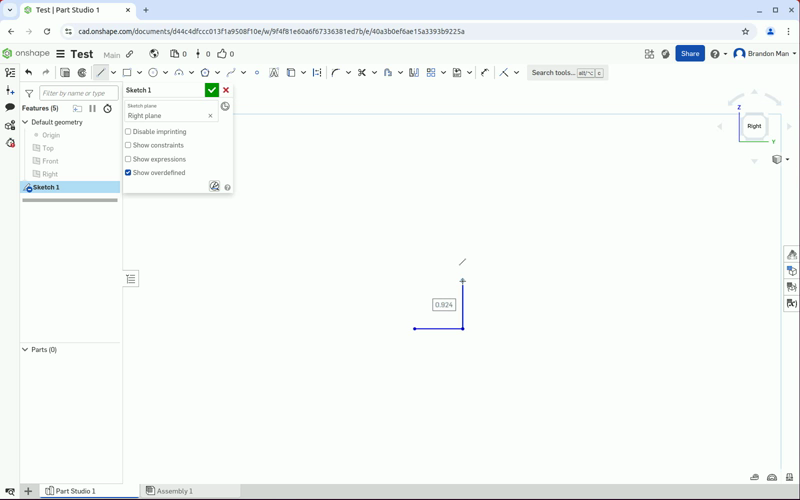
scroll(-6)
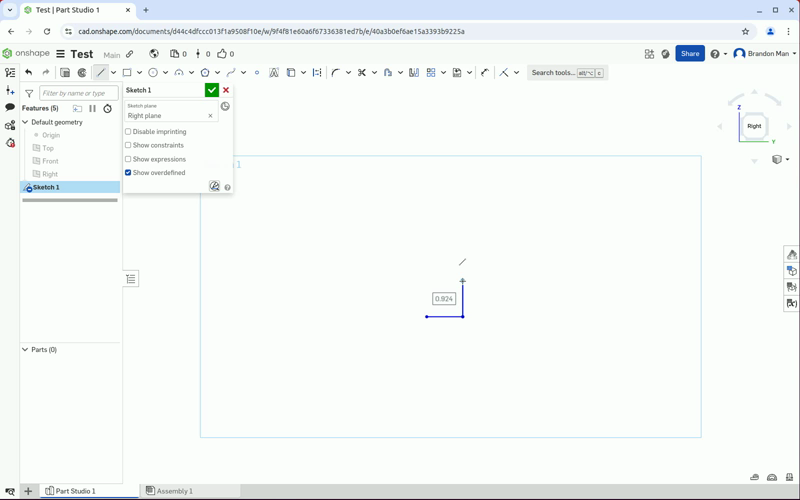
scroll(-6)
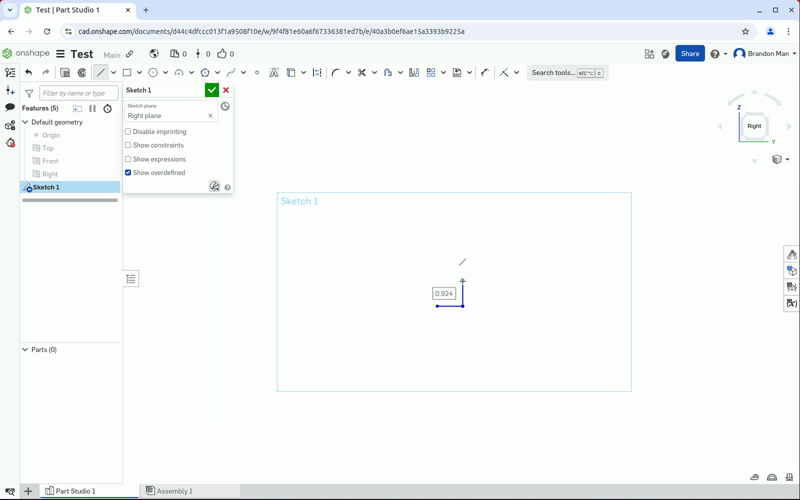
scroll(-6)
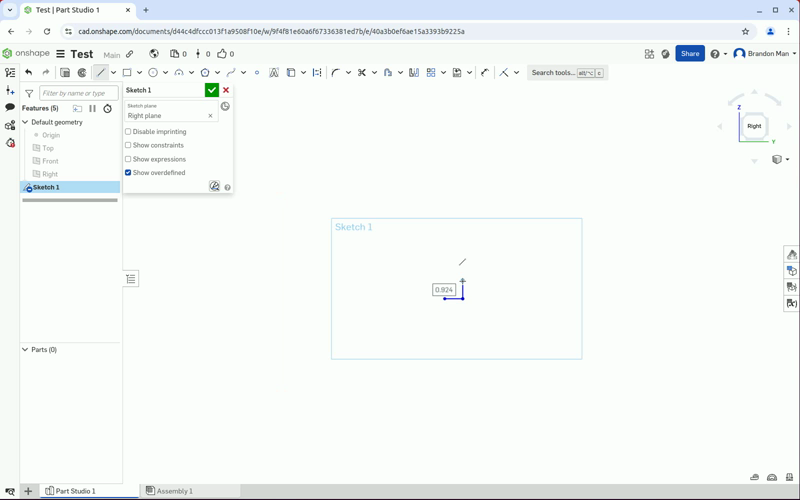
scroll(-6)
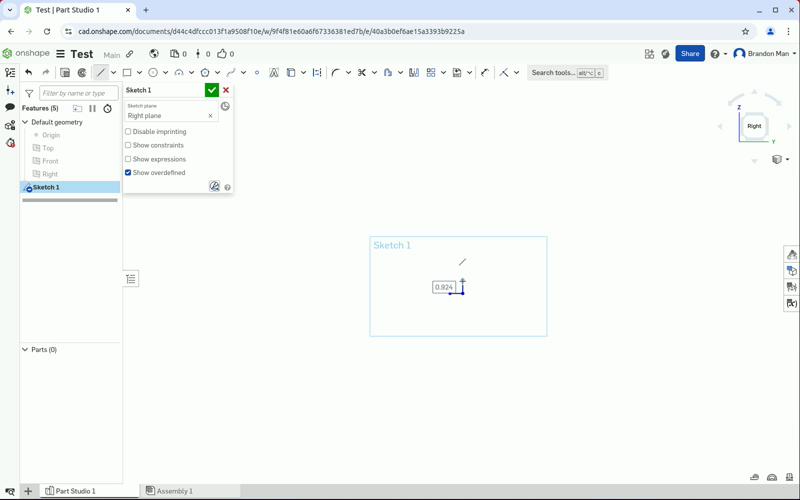
scroll(-6)
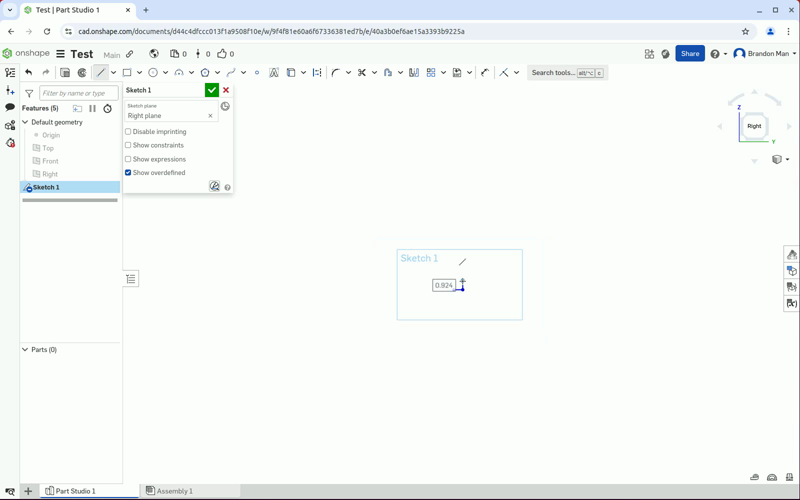
scroll(-6)
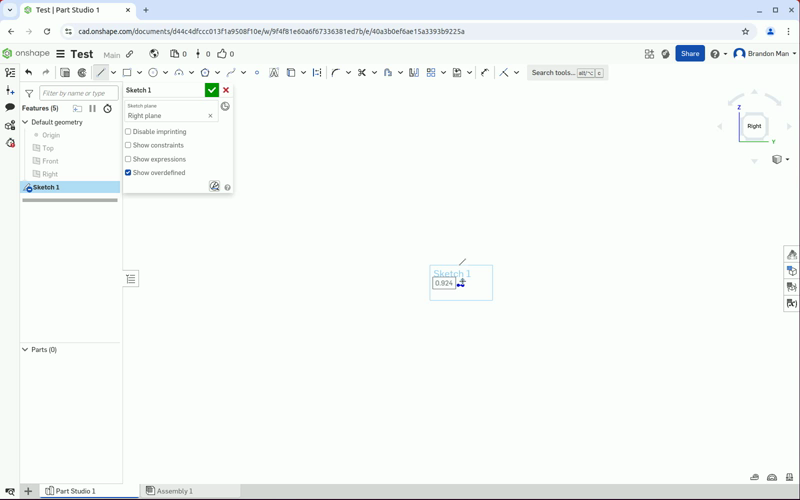
key_up(shift)
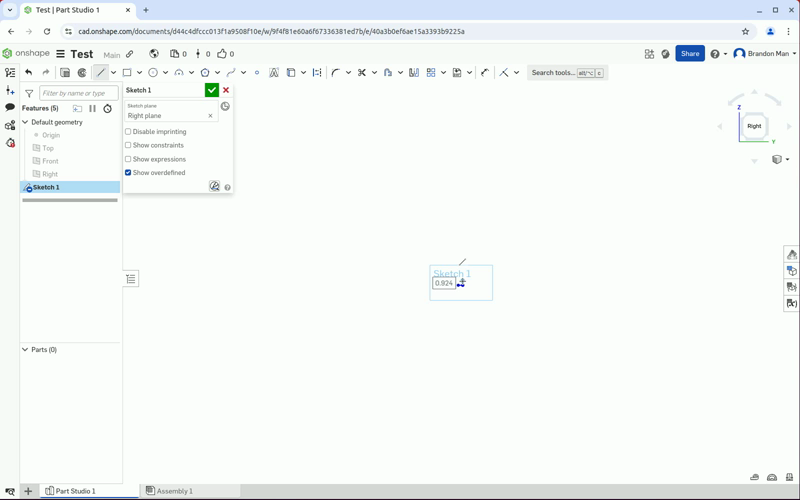
key_down(shift)
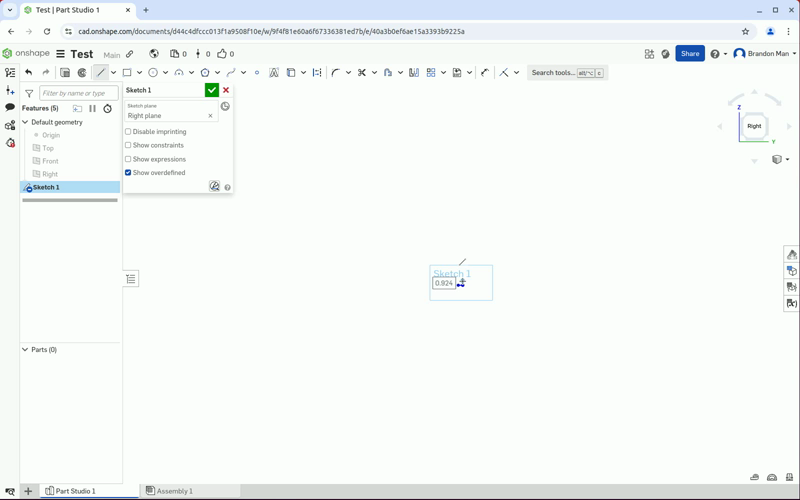
mouse_move(492, 280)
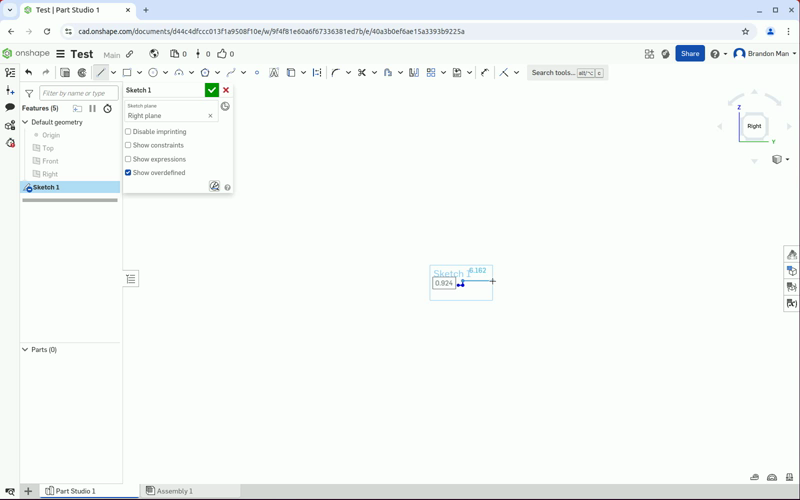
mouse_move(458, 280)
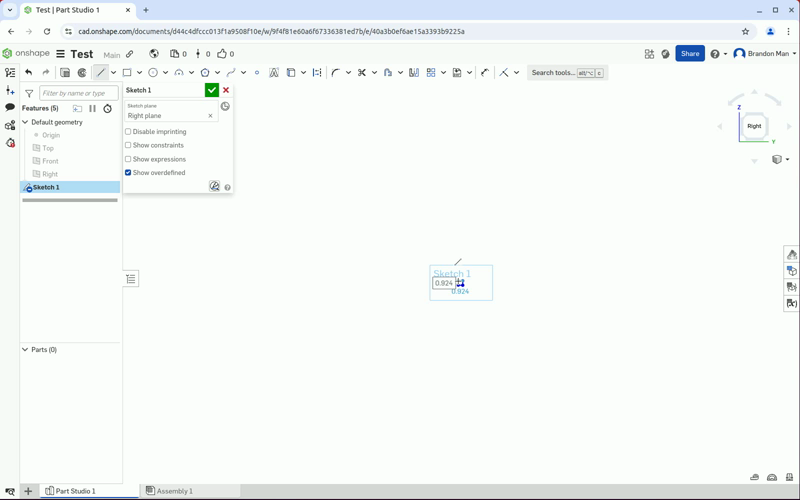
scroll(6)
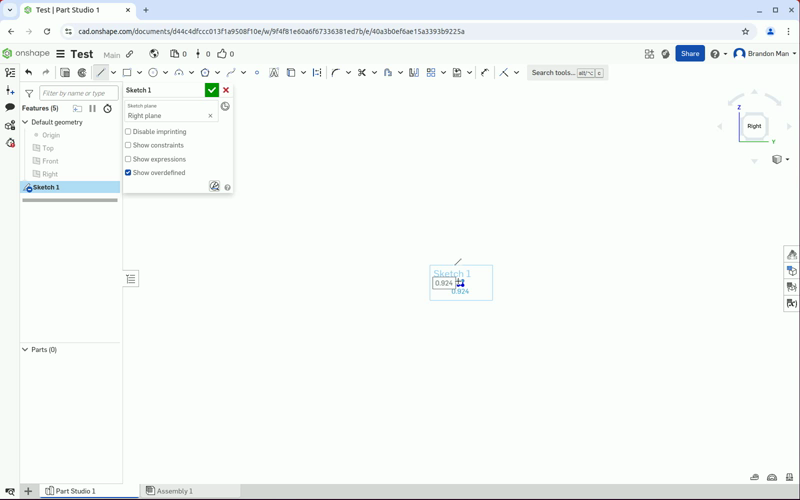
scroll(6)
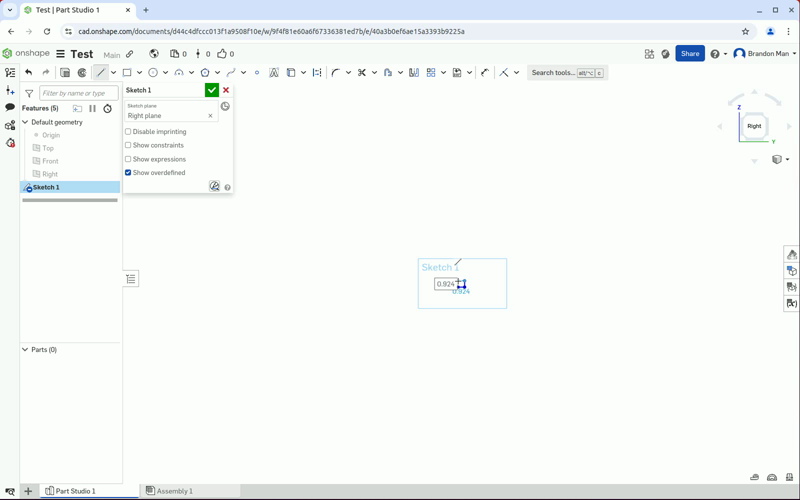
scroll(6)
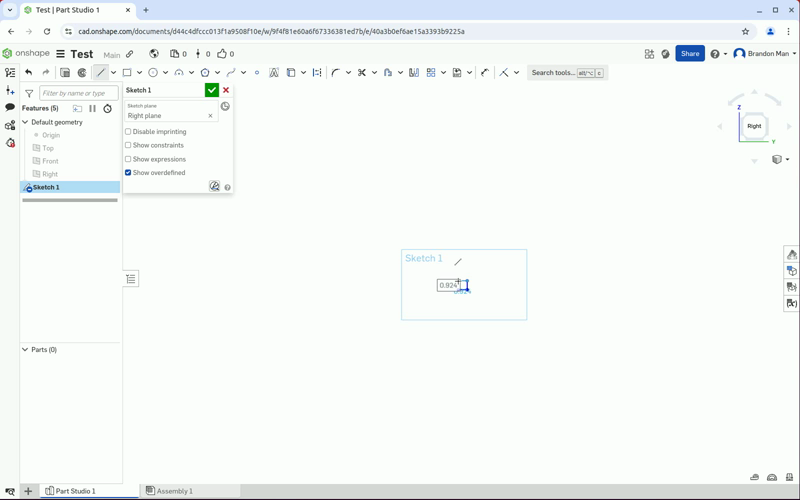
scroll(6)
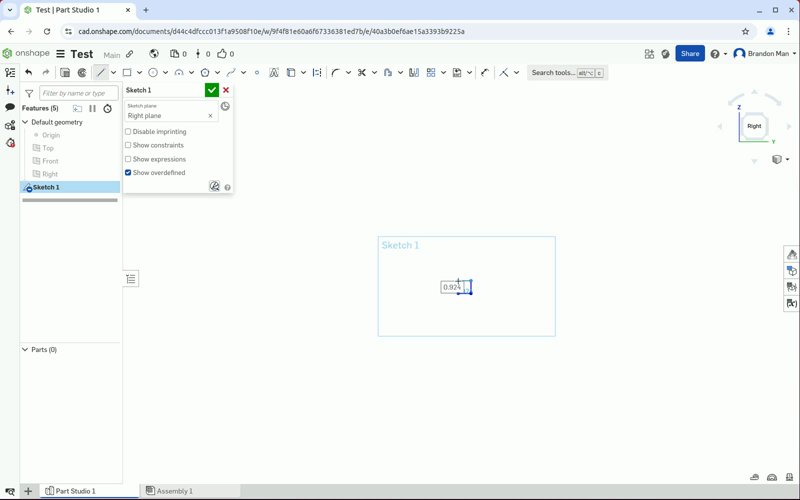
scroll(6)
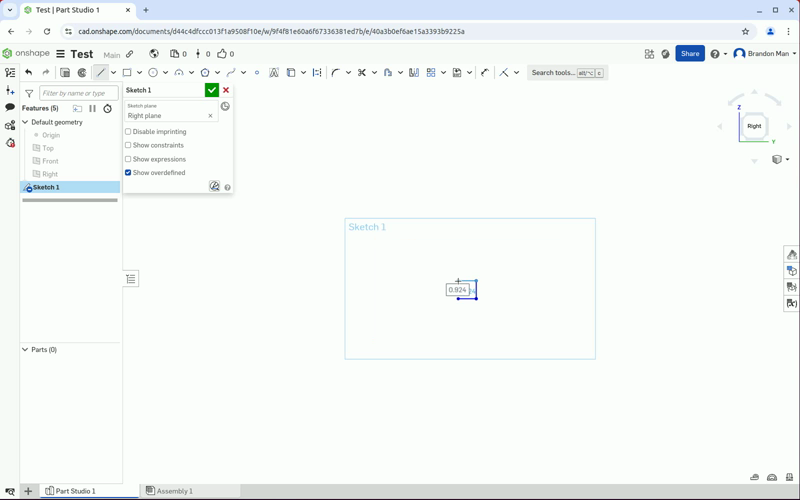
scroll(6)
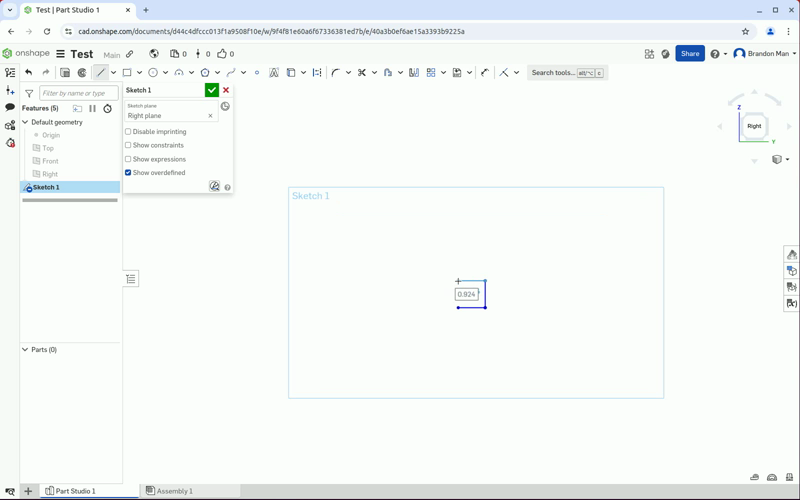
scroll(6)
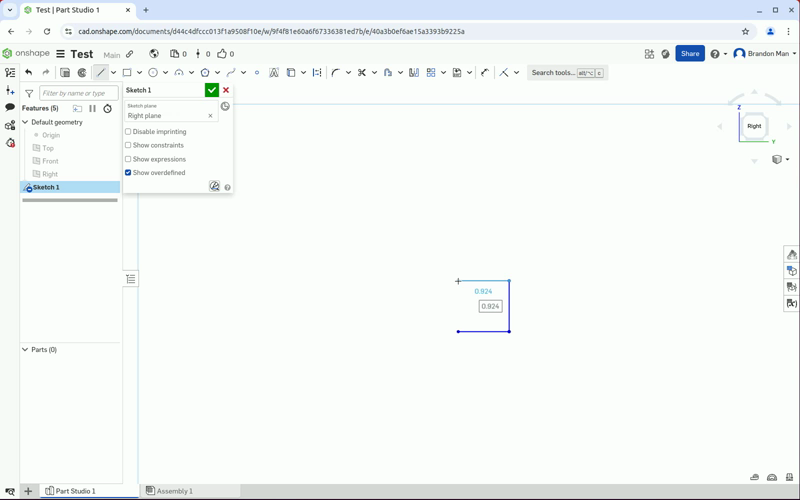
click(458, 280)
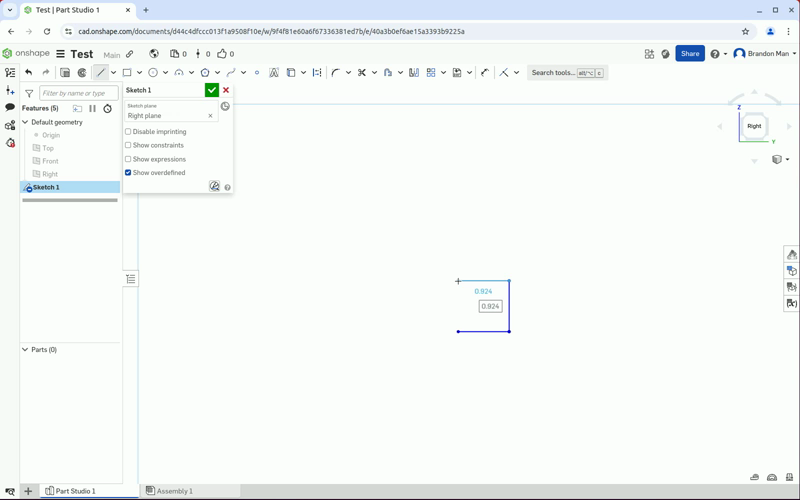
scroll(-6)
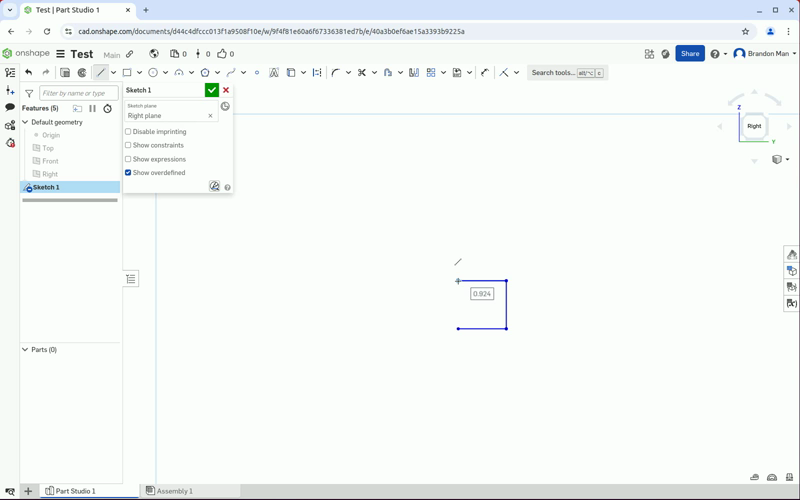
scroll(-6)
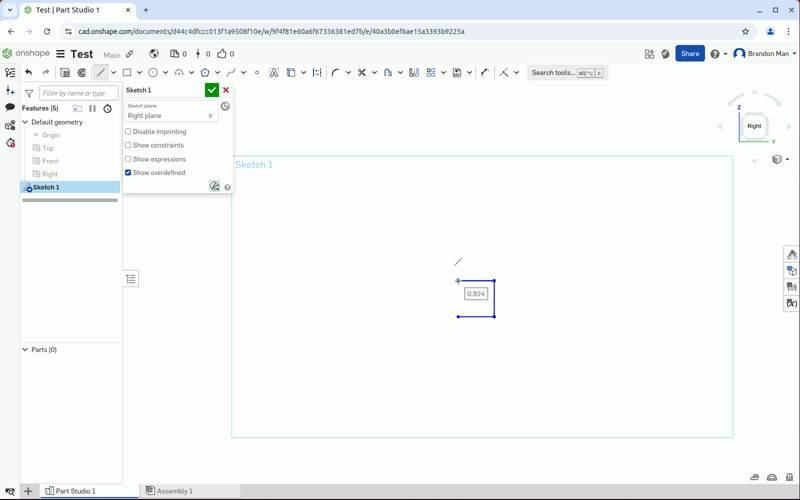
scroll(-6)
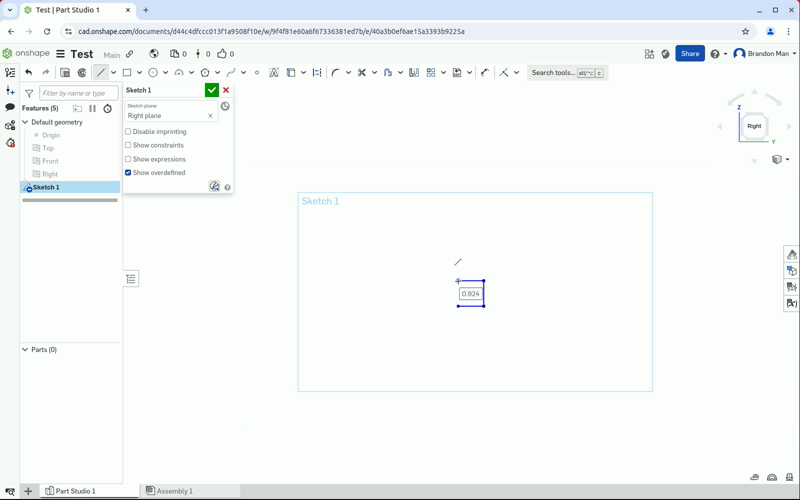
scroll(-6)
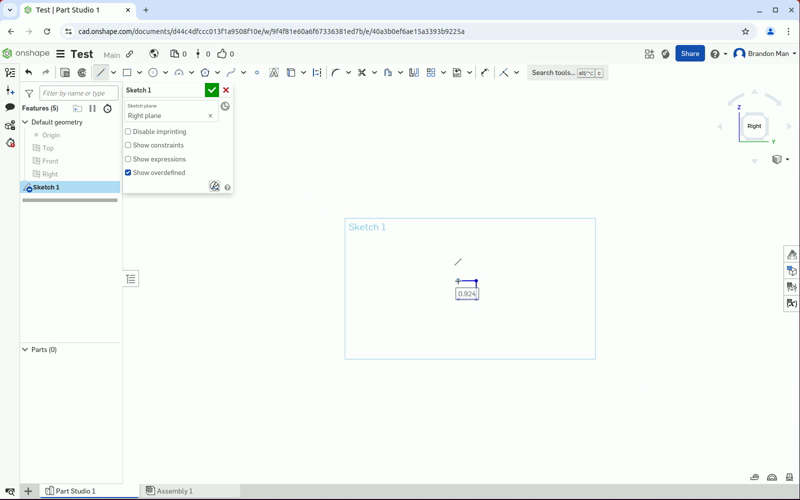
scroll(-6)
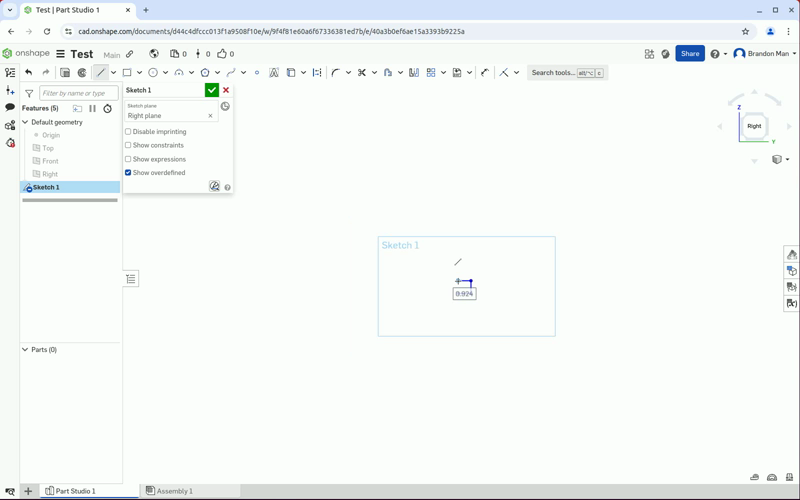
scroll(-6)
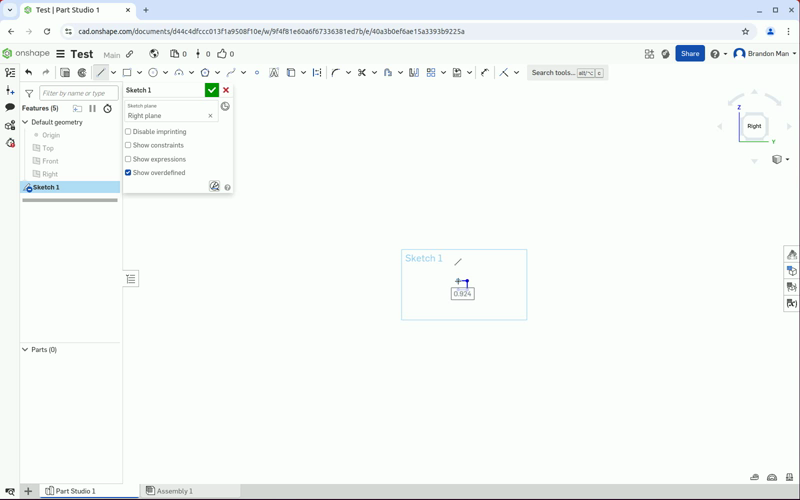
scroll(-6)
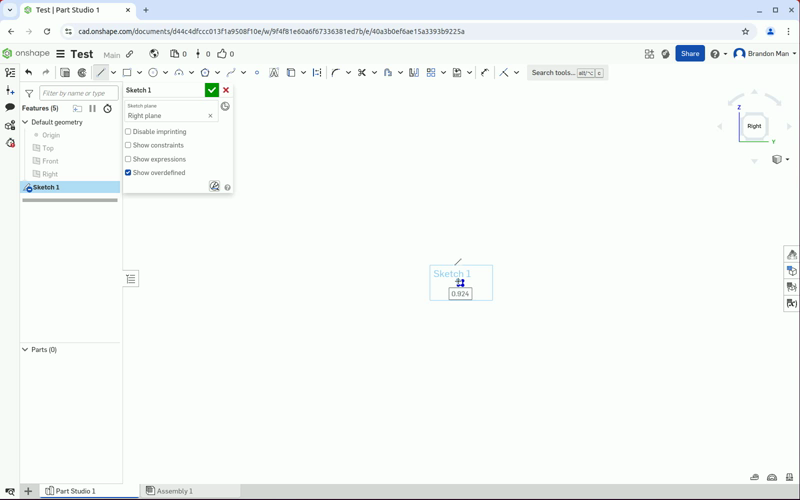
key_up(shift)
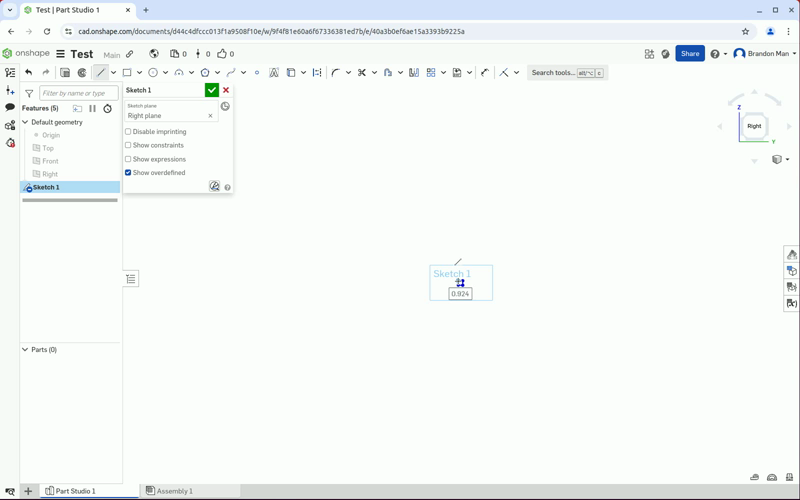
mouse_move(488, 280)
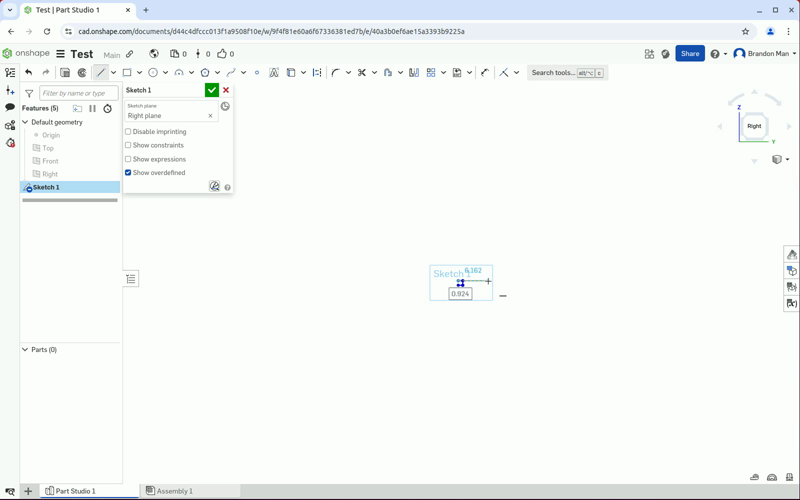
key_down(shift)
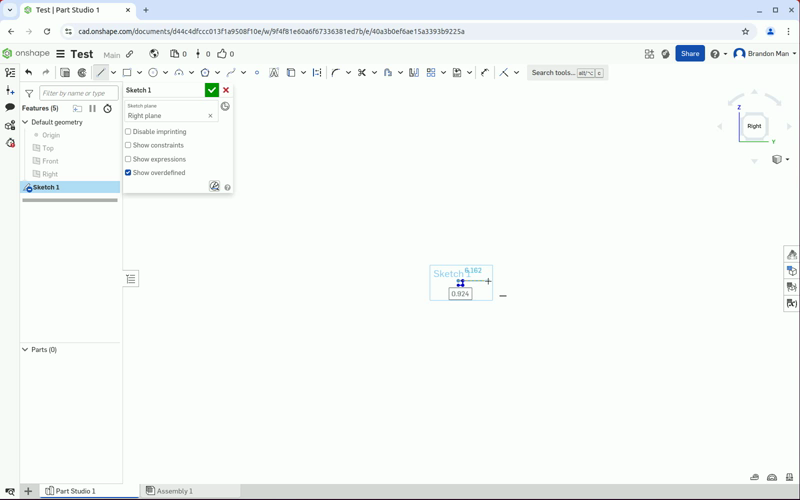
mouse_move(458, 285)
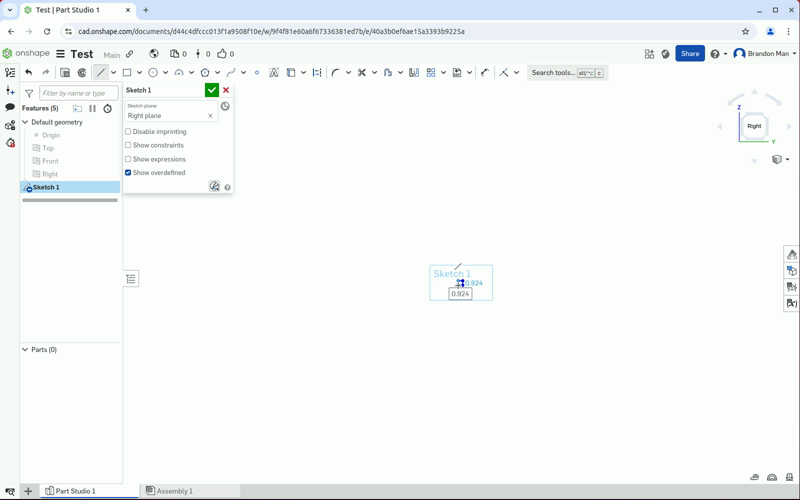
scroll(6)
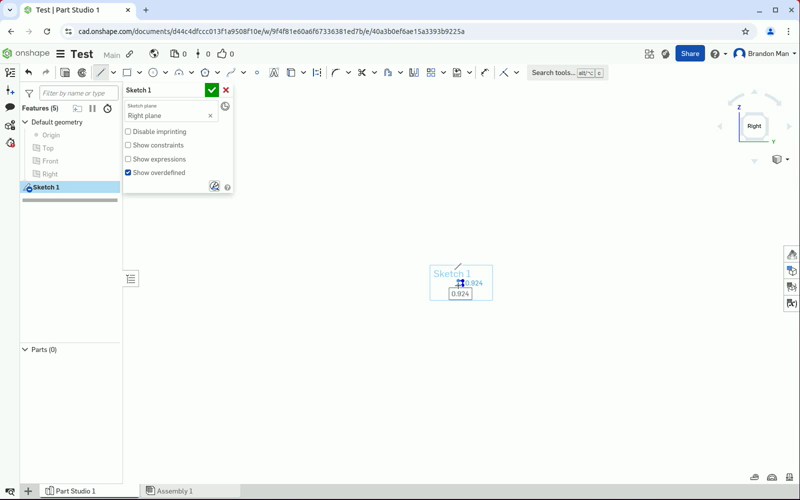
scroll(6)
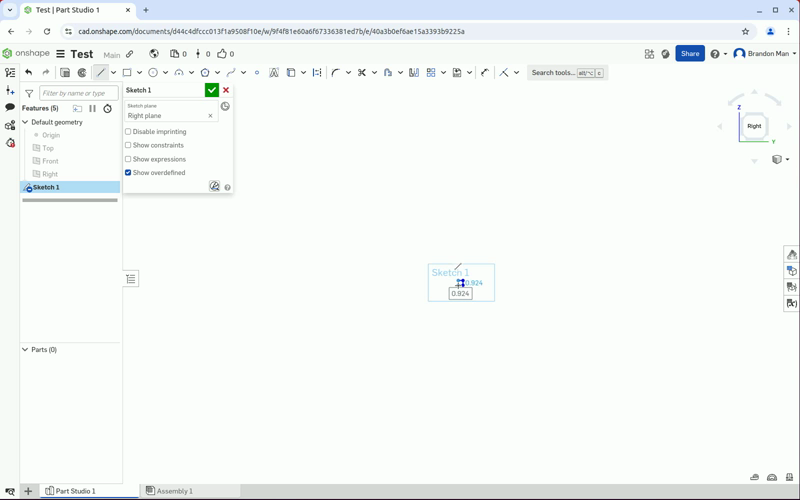
scroll(6)
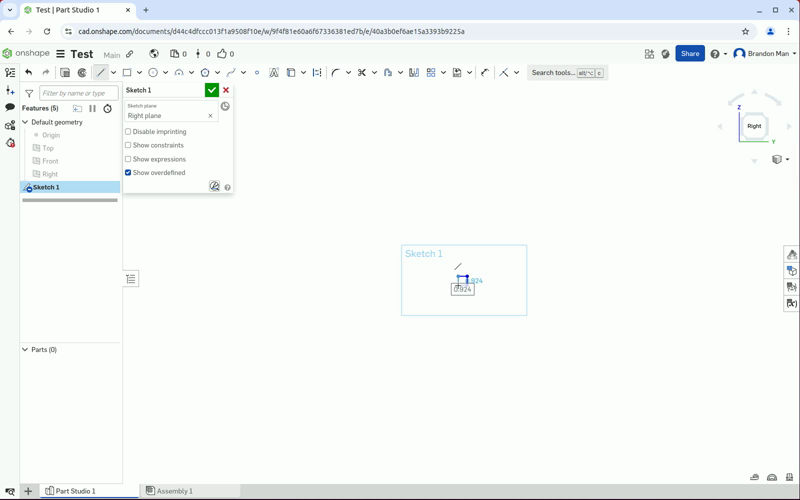
scroll(6)
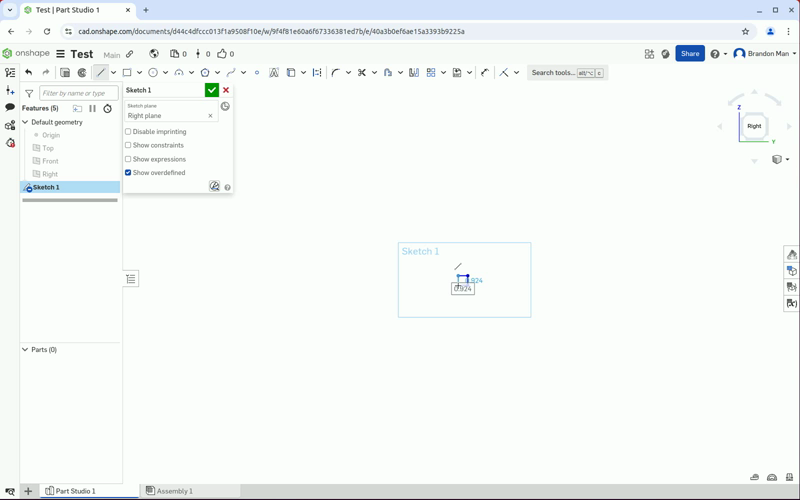
scroll(6)
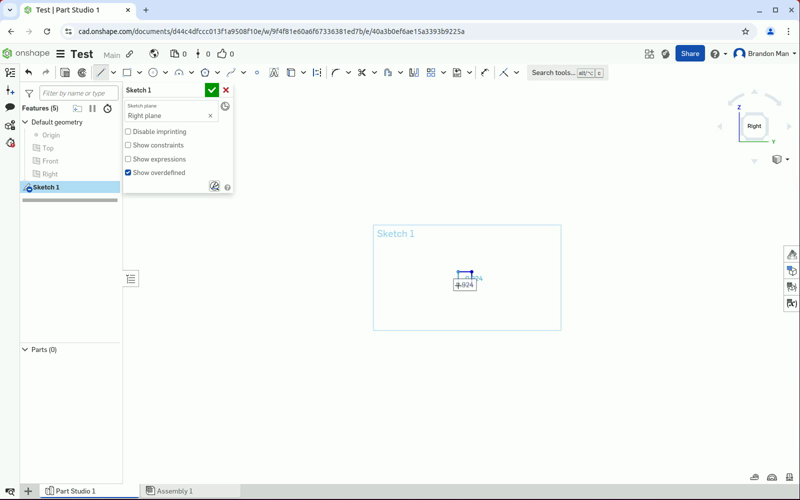
scroll(6)
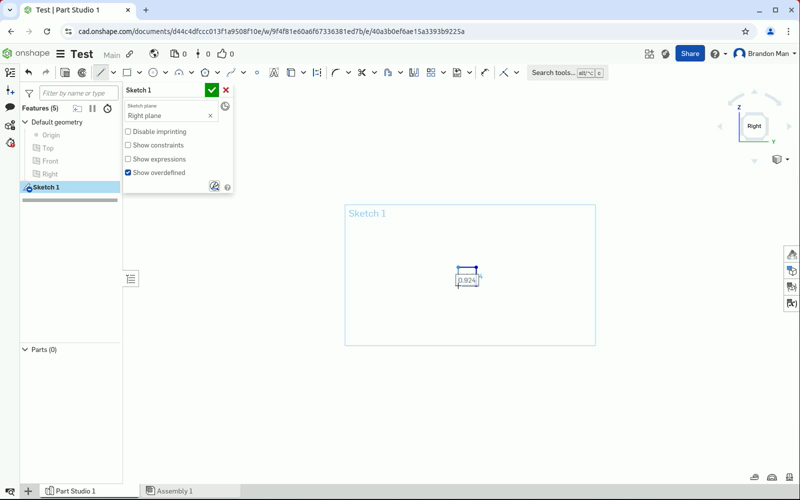
scroll(6)
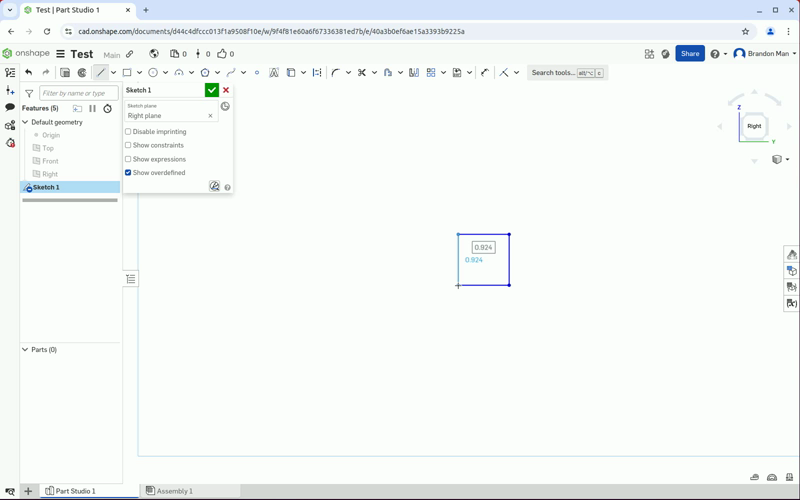
key_up(shift)
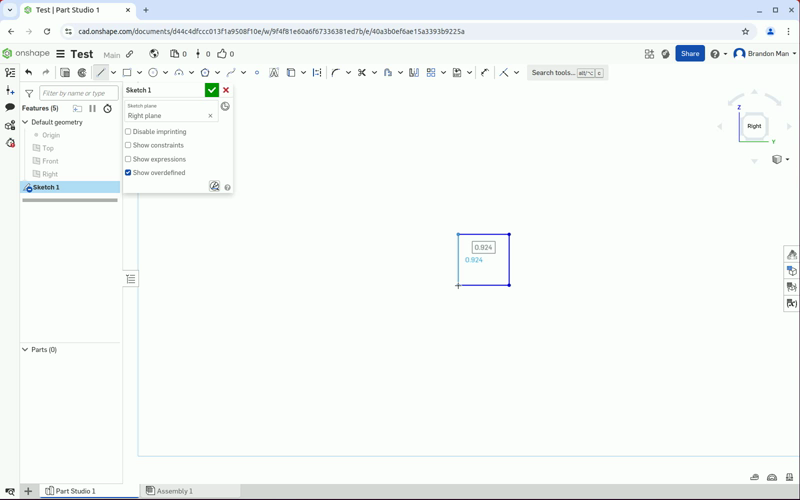
click(458, 285)
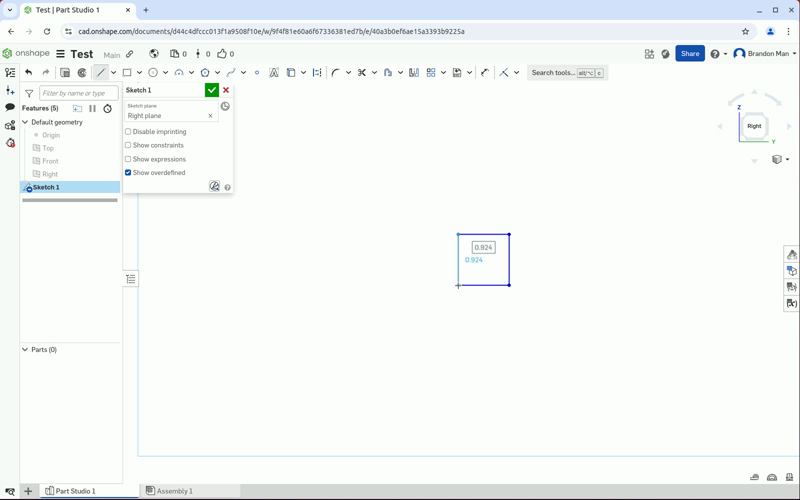
scroll(-6)
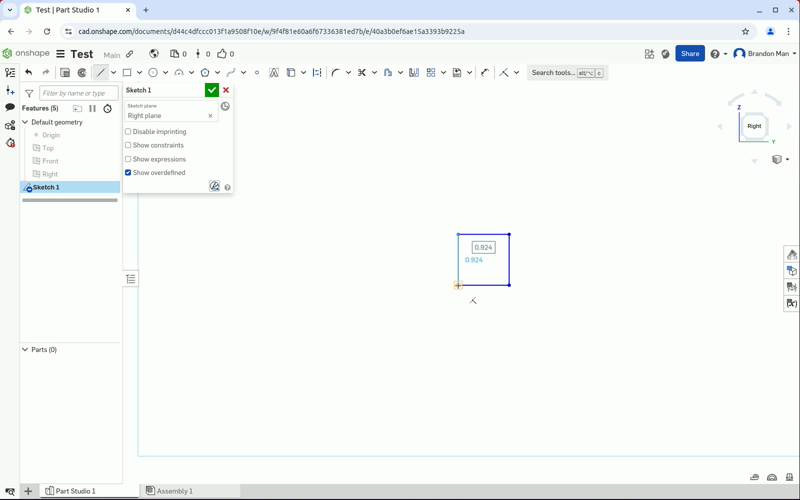
scroll(-6)
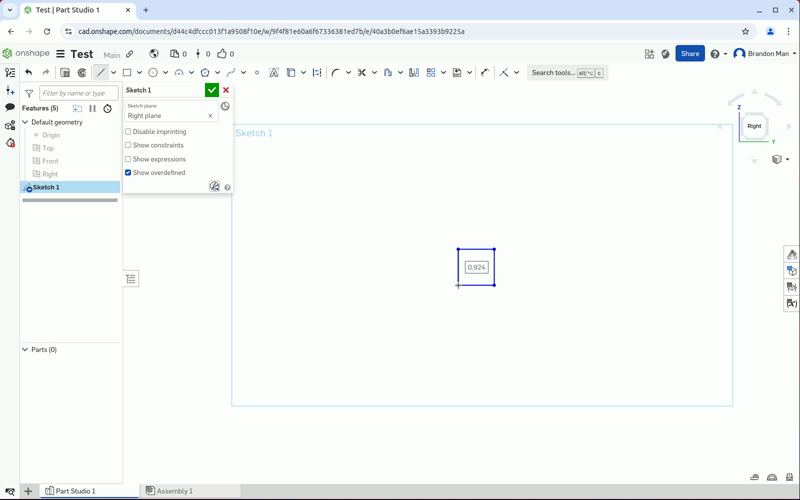
scroll(-6)
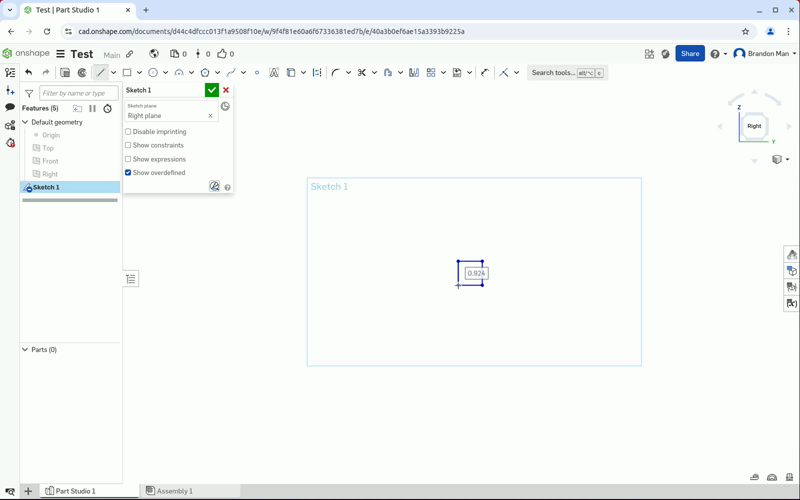
scroll(-6)
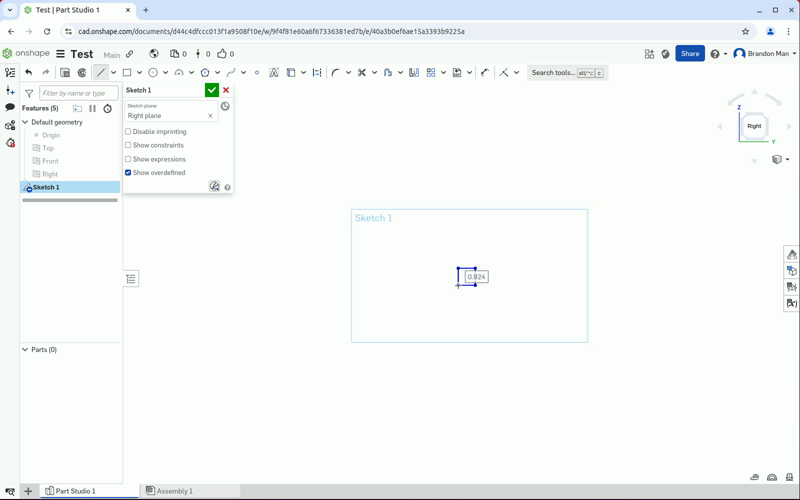
scroll(-6)
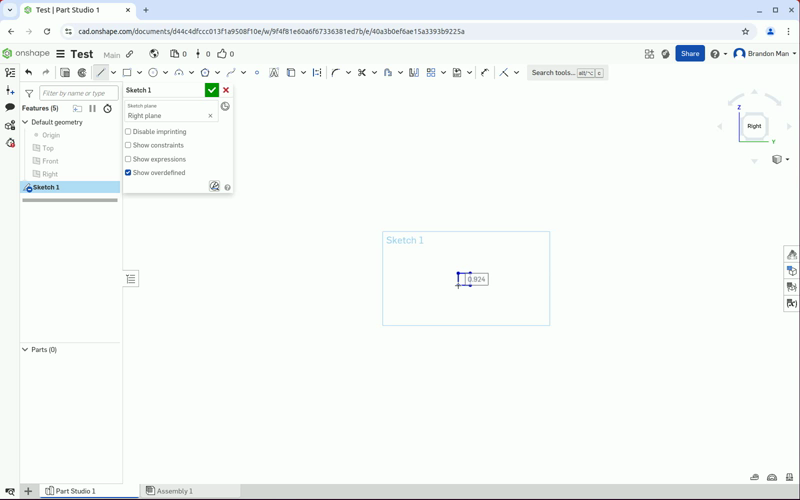
scroll(-6)
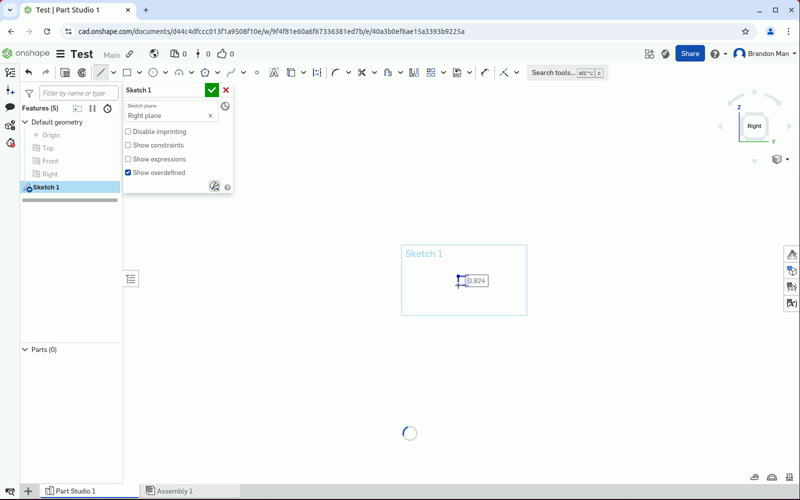
scroll(-6)
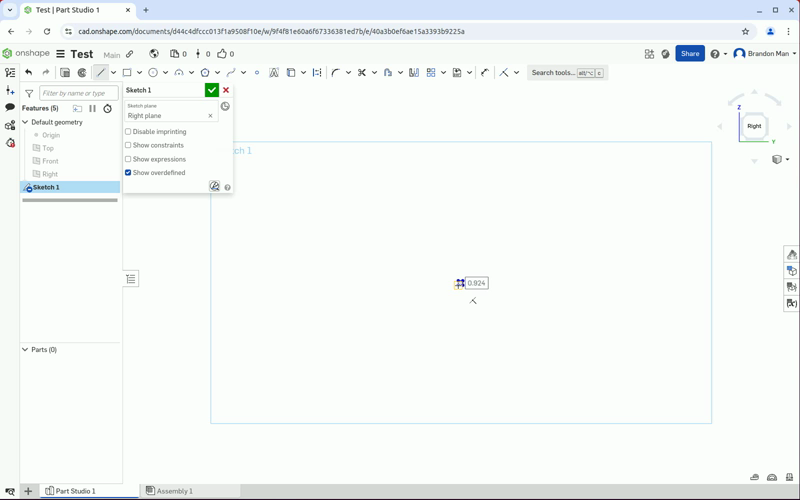
key(esc)
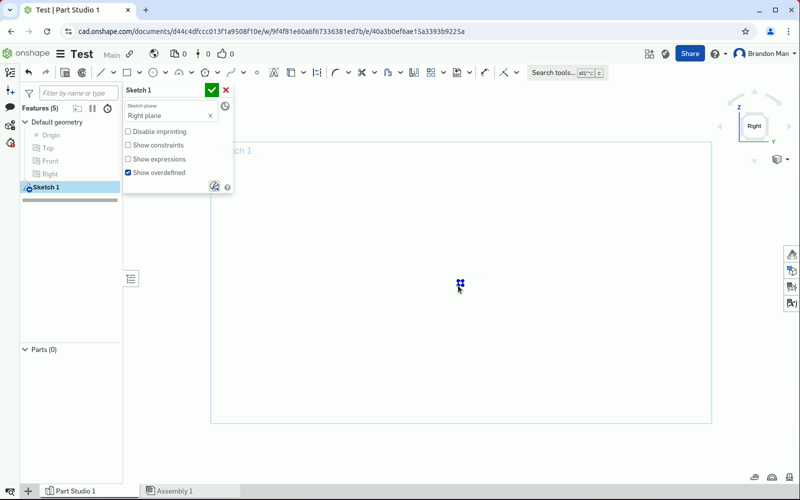
key(l)
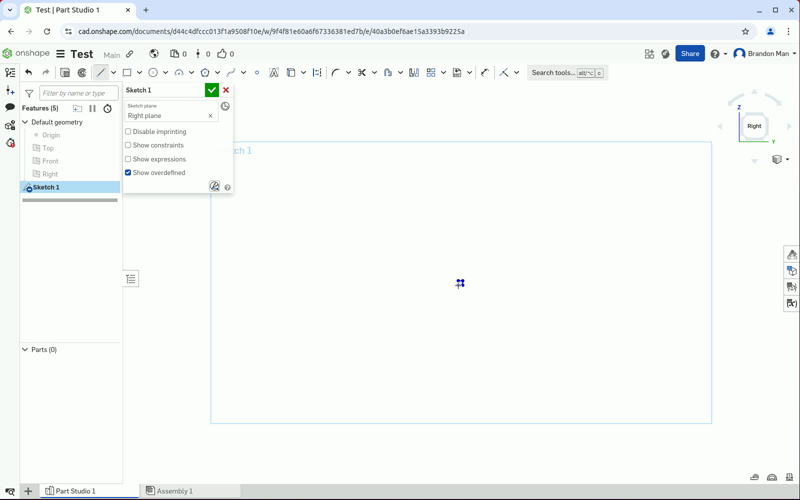
key_down(shift)
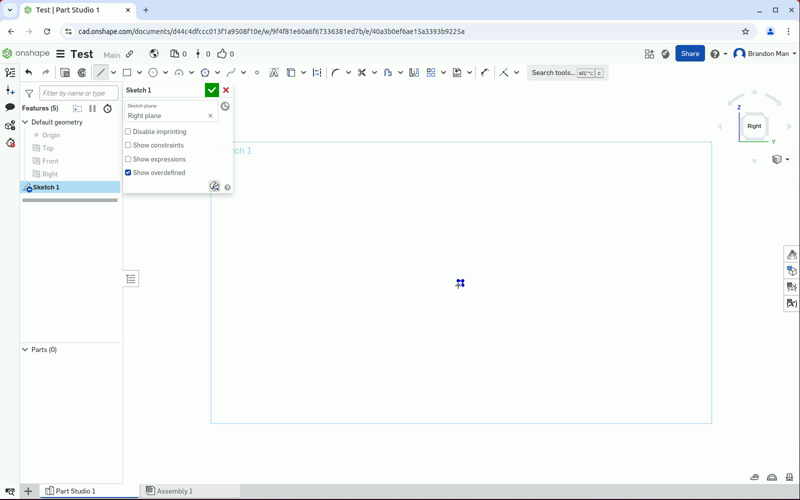
mouse_move(458, 285)
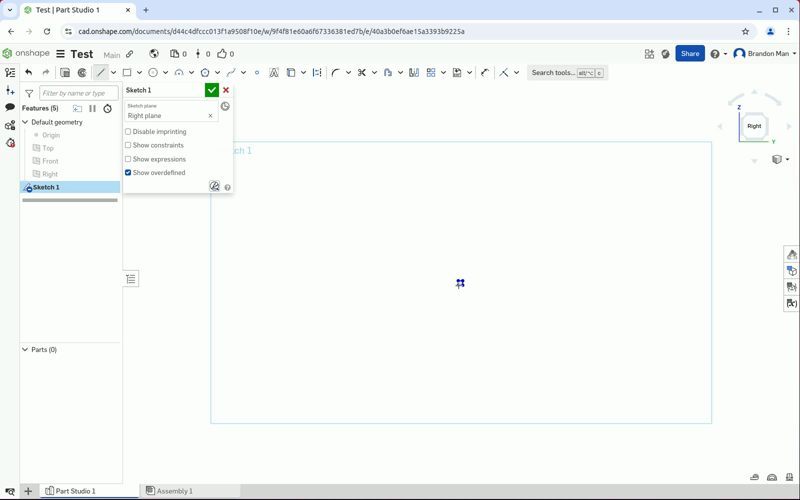
scroll(6)
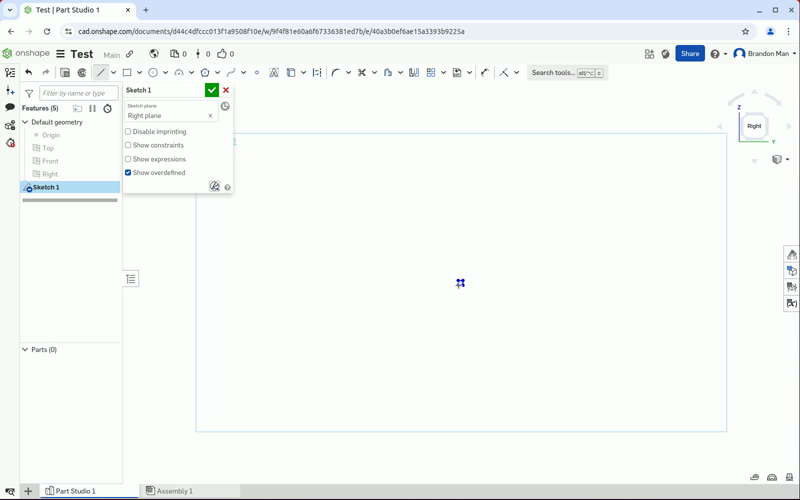
scroll(6)
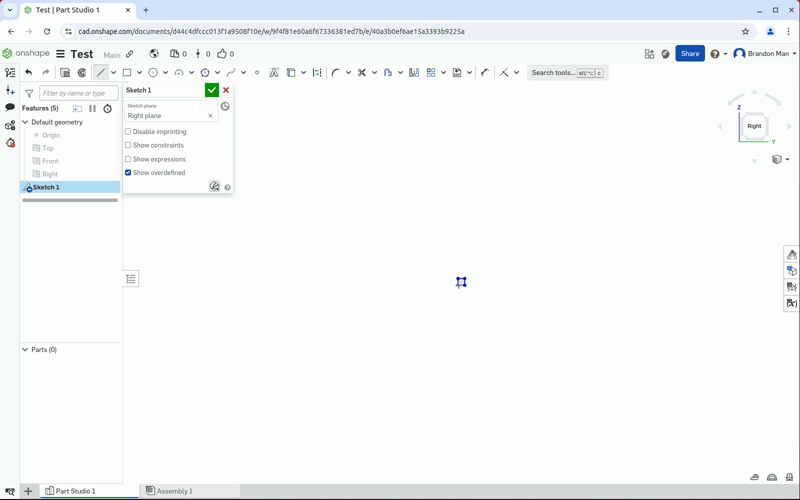
scroll(6)
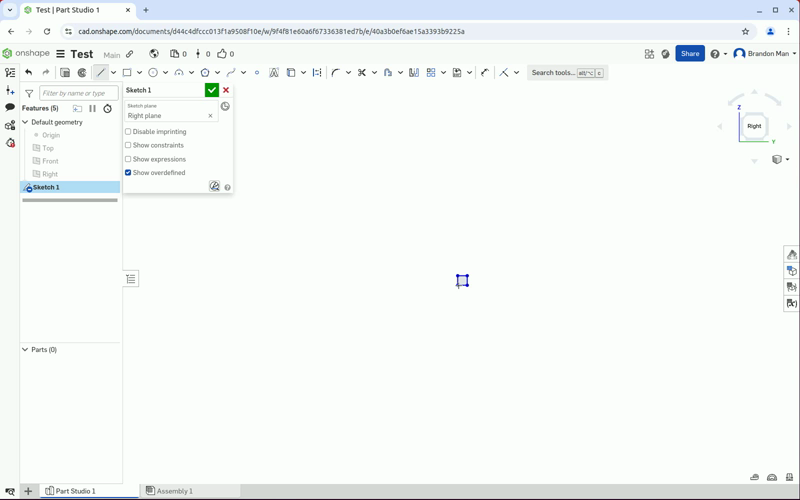
scroll(6)
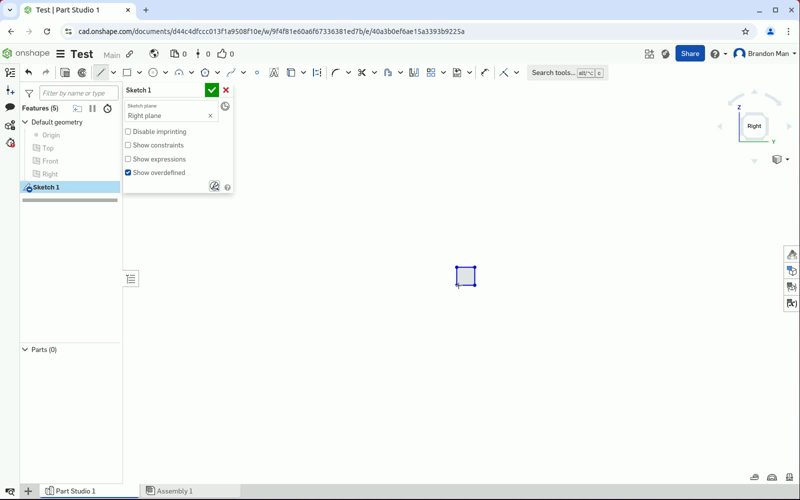
scroll(6)
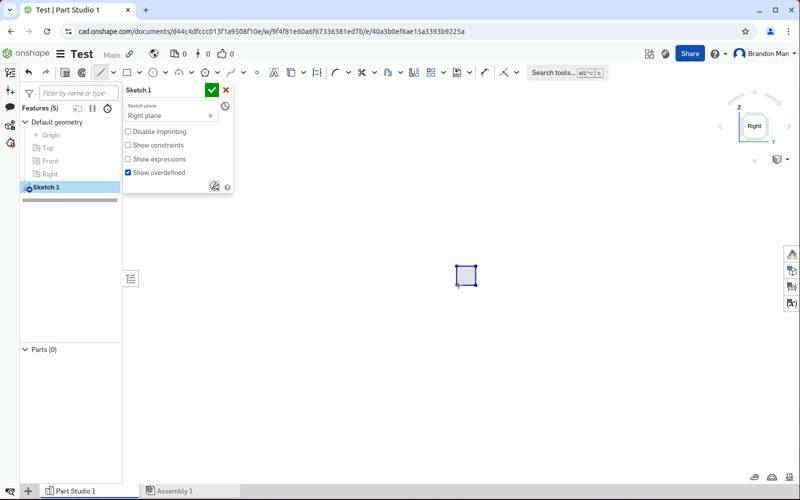
scroll(6)
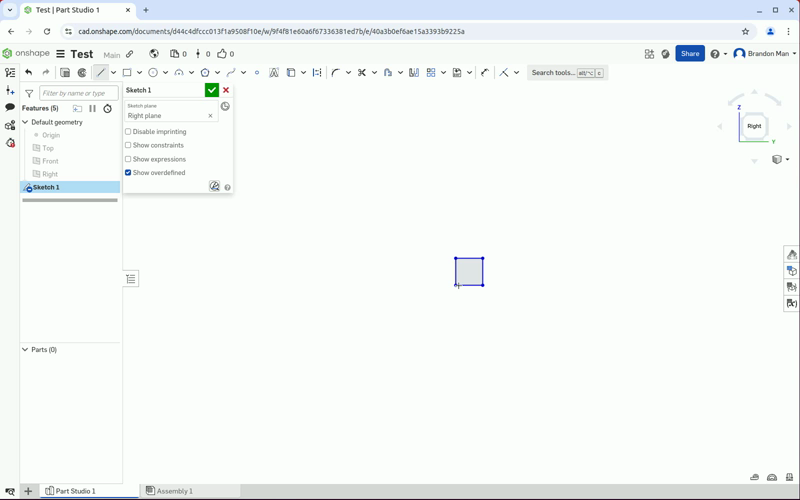
scroll(6)
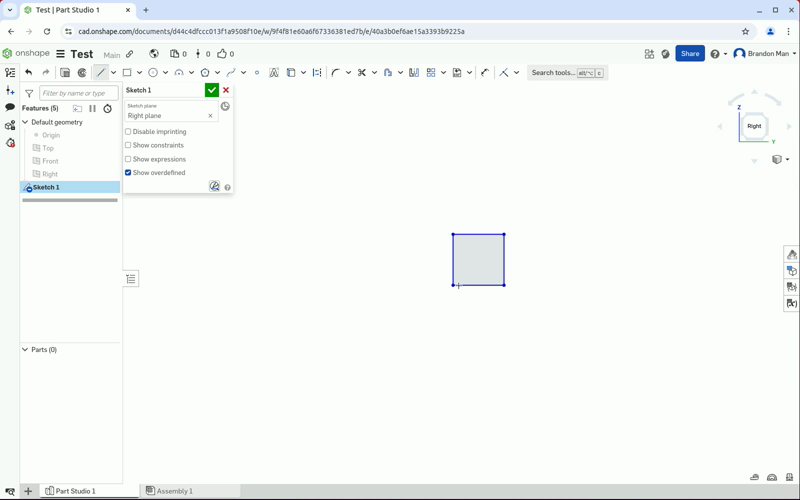
click(458, 285)
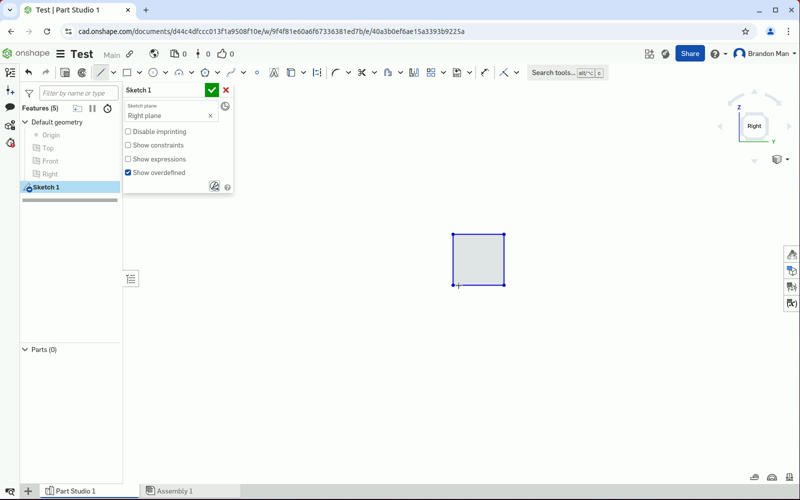
scroll(-6)
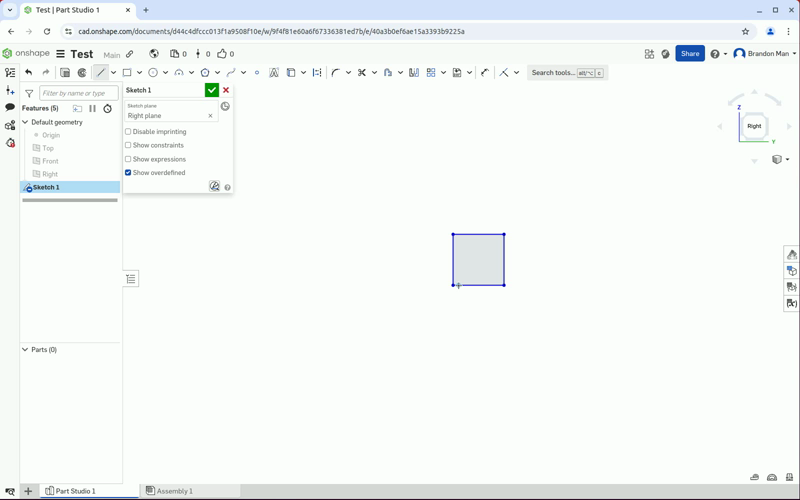
scroll(-6)
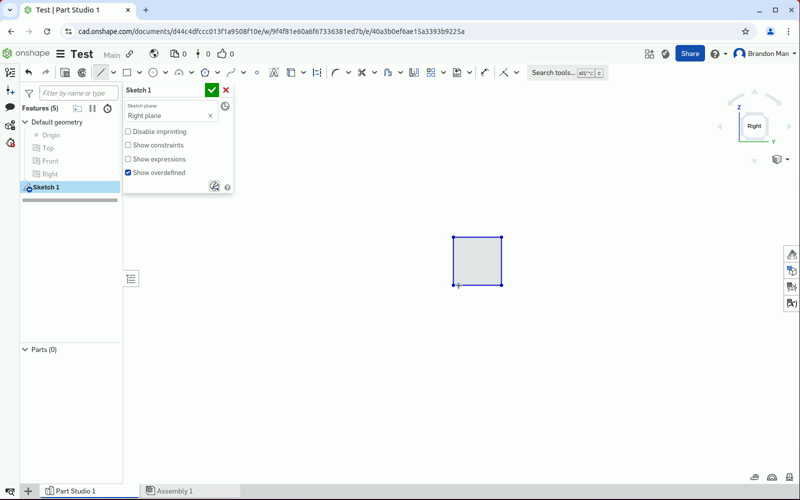
scroll(-6)
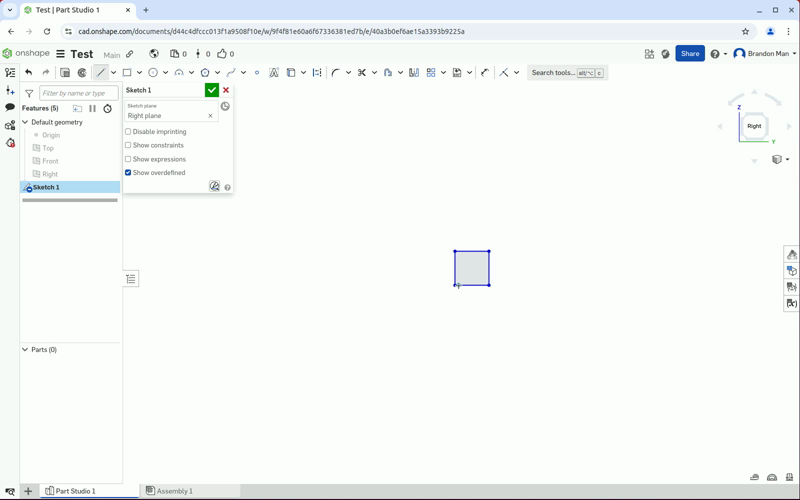
scroll(-6)
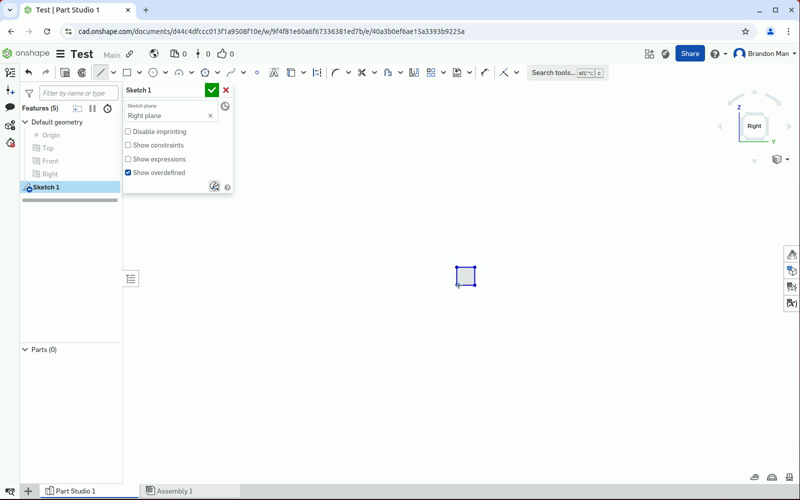
scroll(-6)
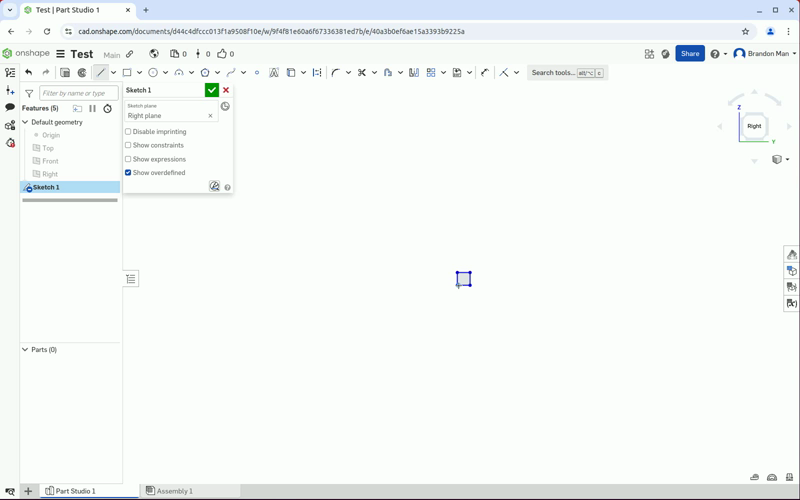
scroll(-6)
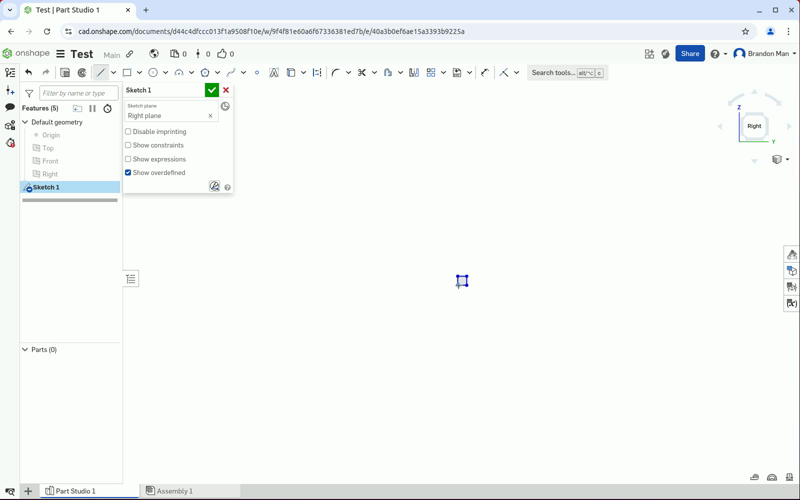
scroll(-6)
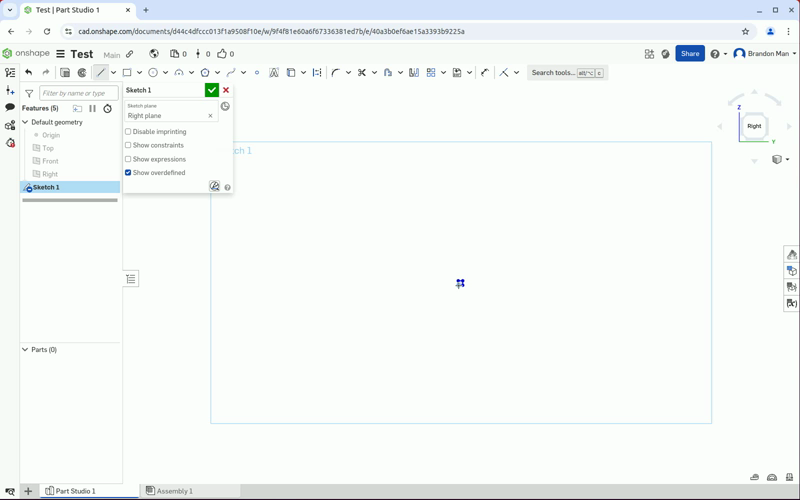
key_up(shift)
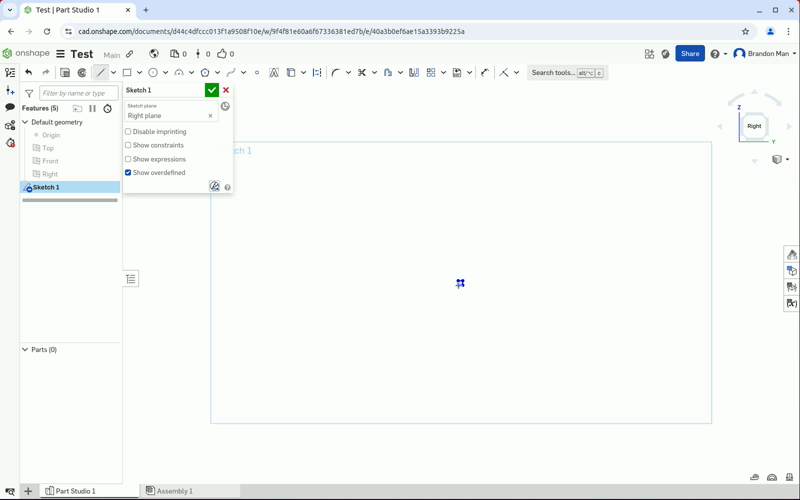
key_down(shift)
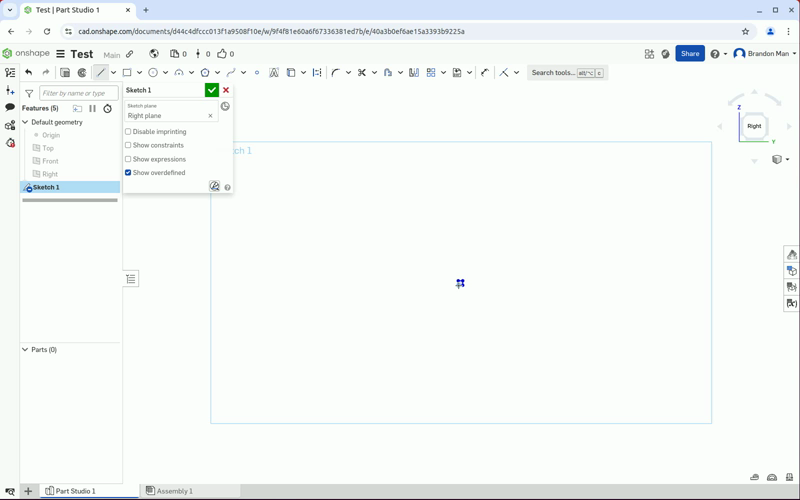
mouse_move(488, 285)
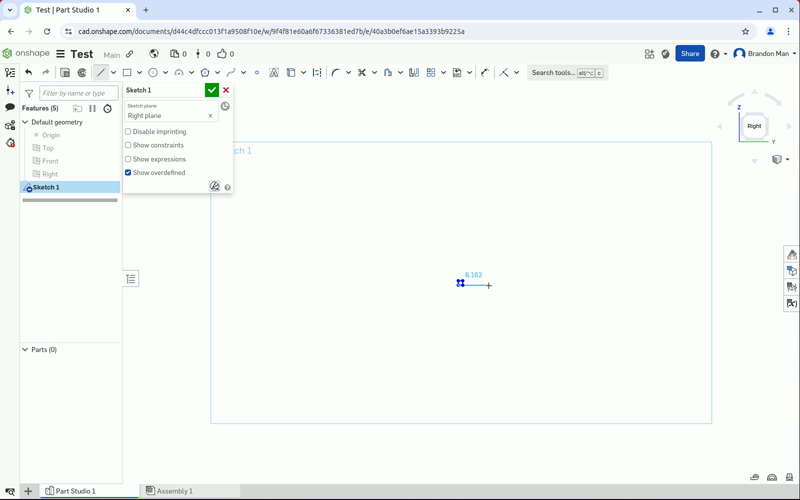
mouse_move(462, 285)
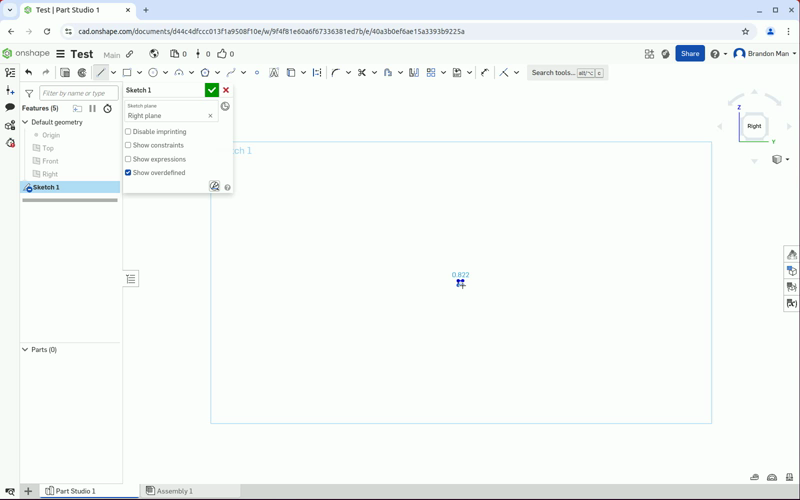
scroll(6)
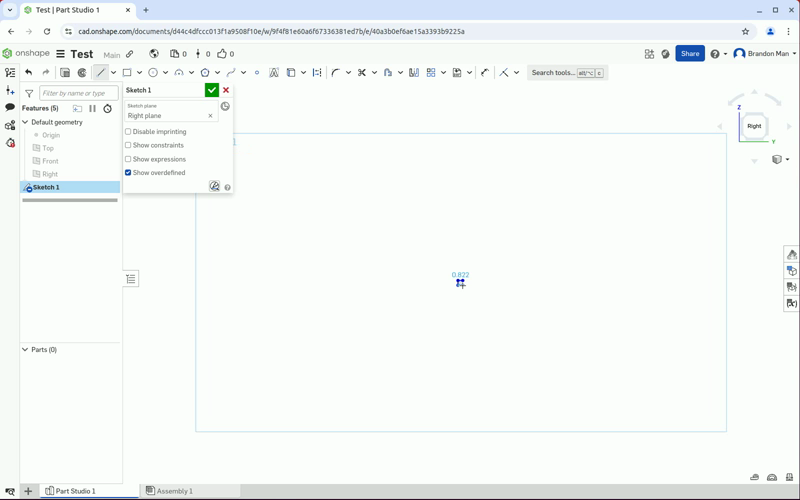
scroll(6)
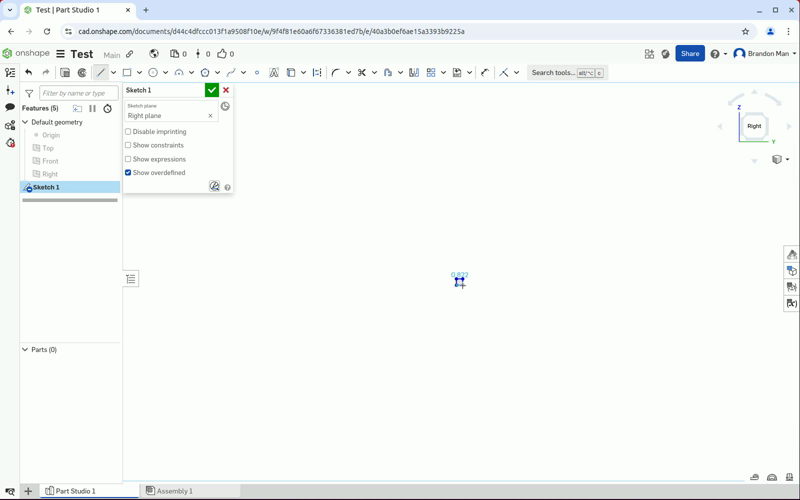
scroll(6)
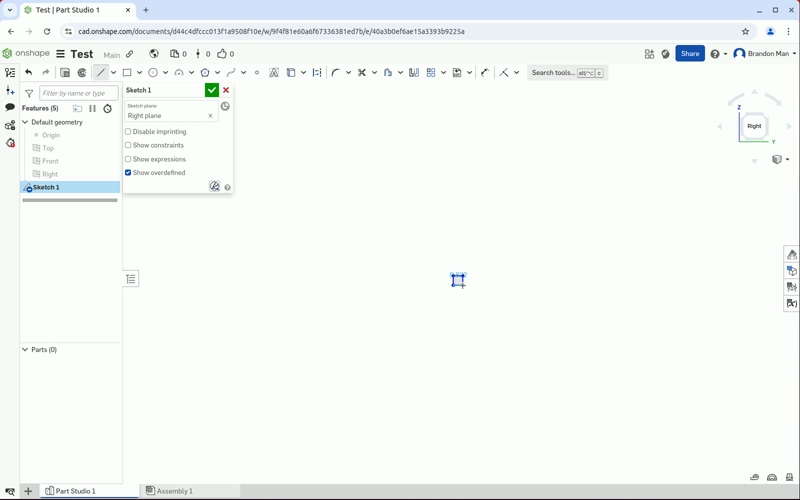
scroll(6)
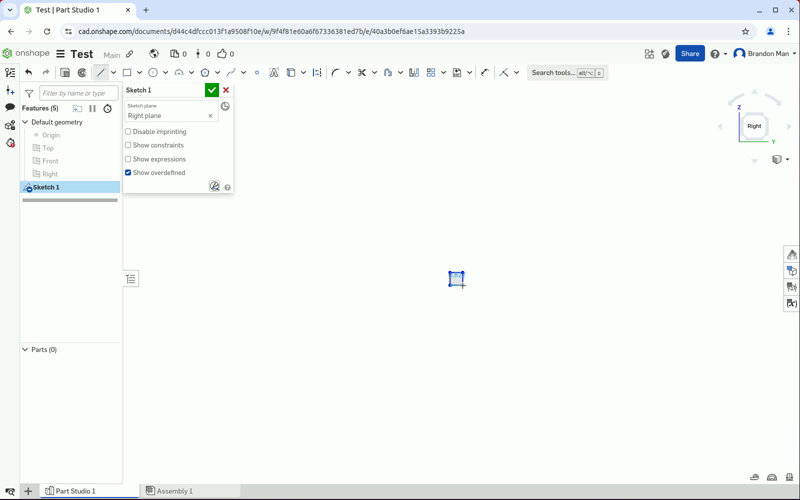
scroll(6)
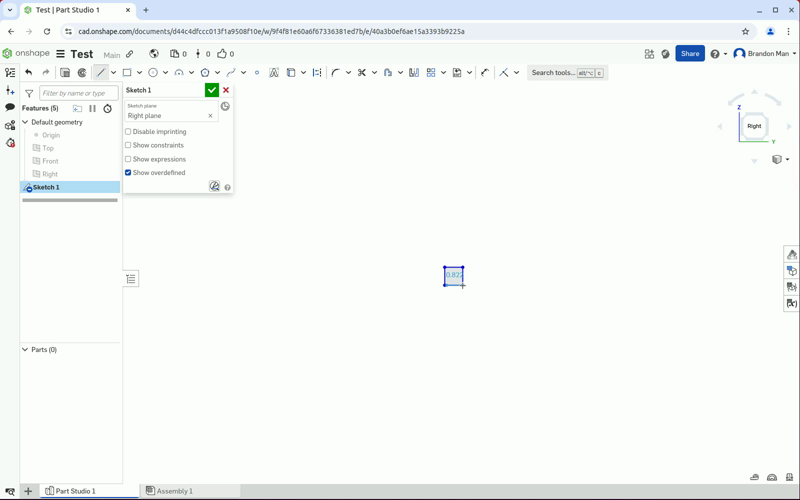
scroll(6)
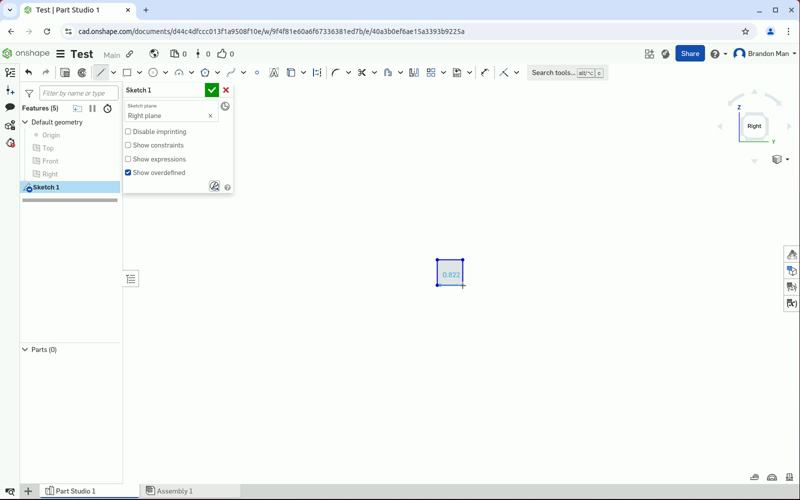
scroll(6)
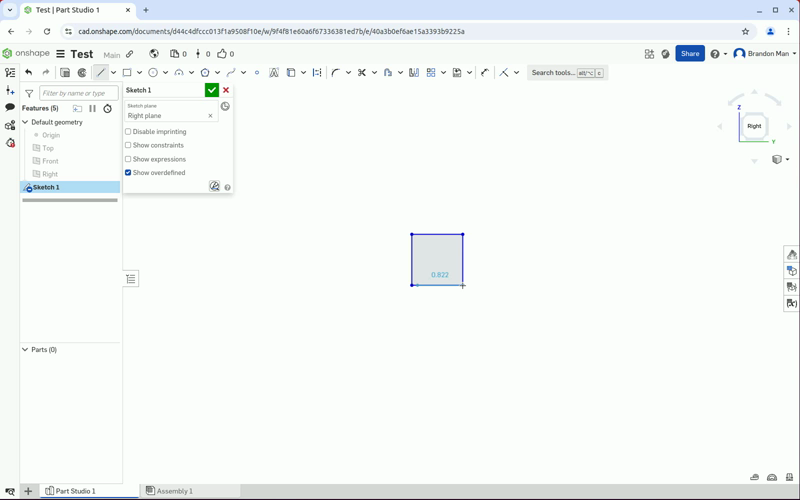
click(462, 285)
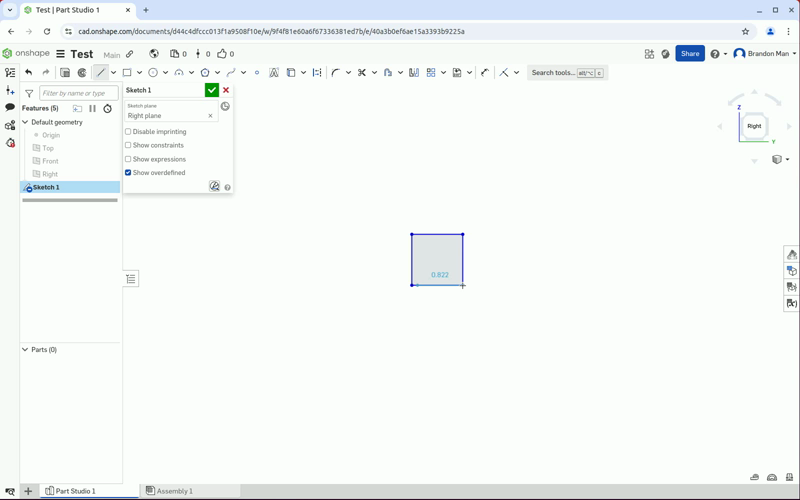
scroll(-6)
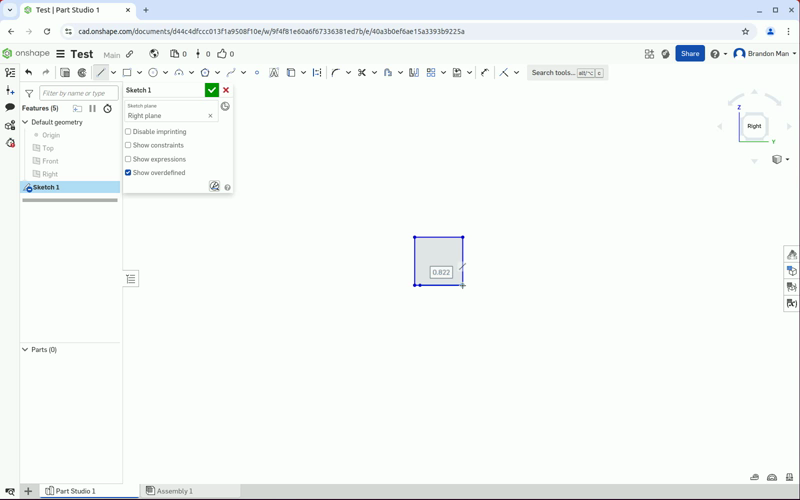
scroll(-6)
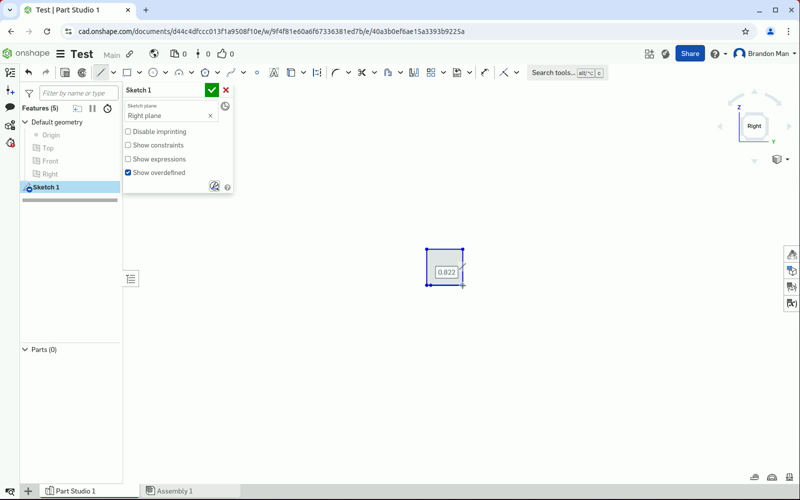
scroll(-6)
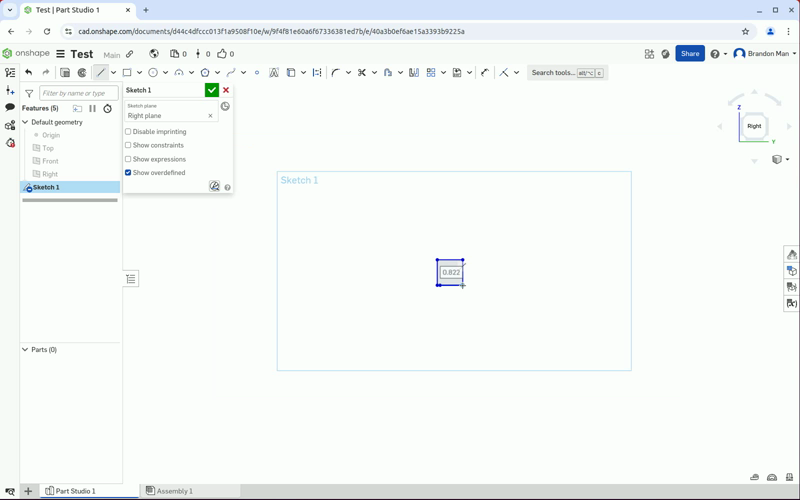
scroll(-6)
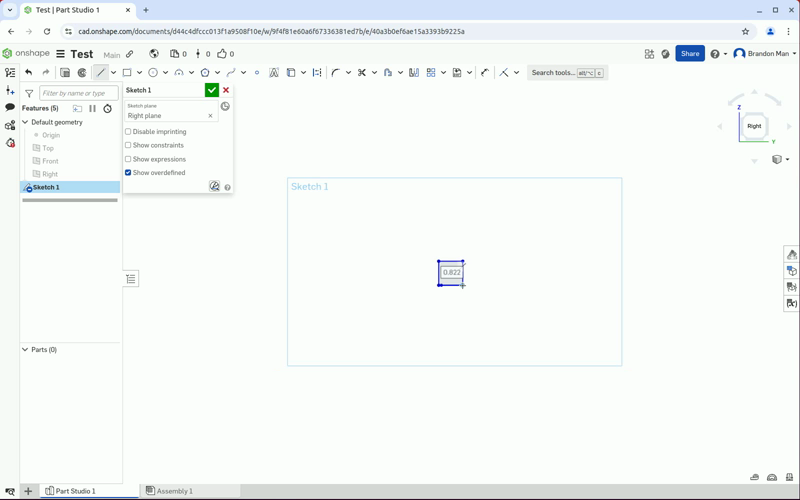
scroll(-6)
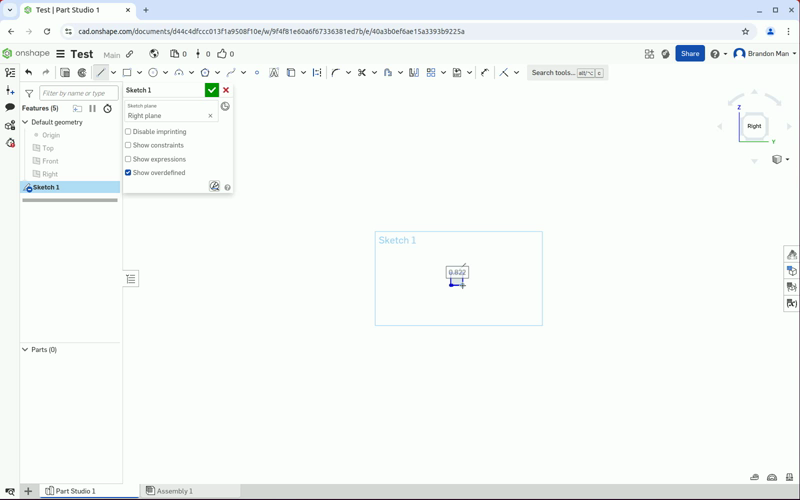
scroll(-6)
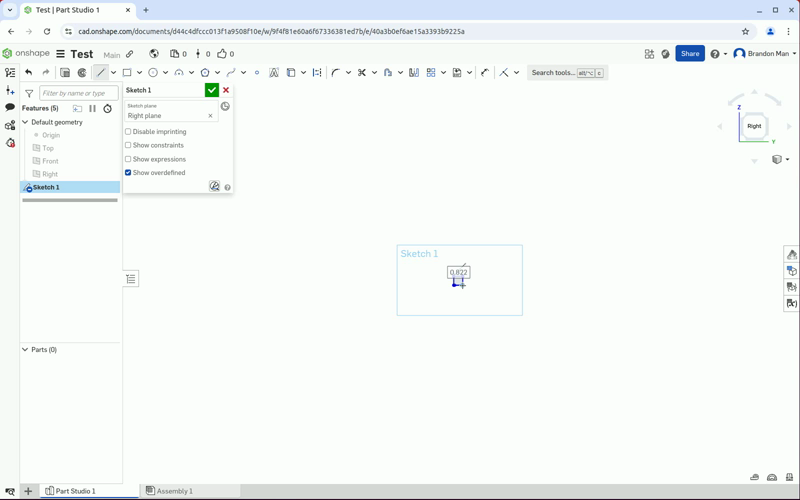
scroll(-6)
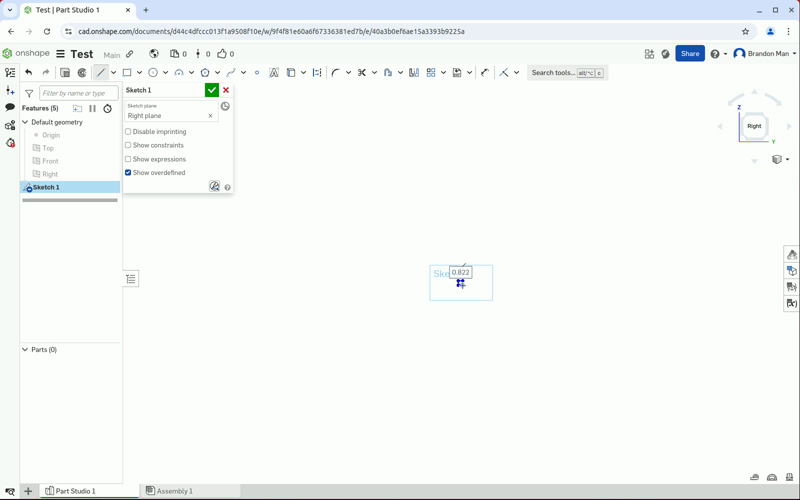
key_up(shift)
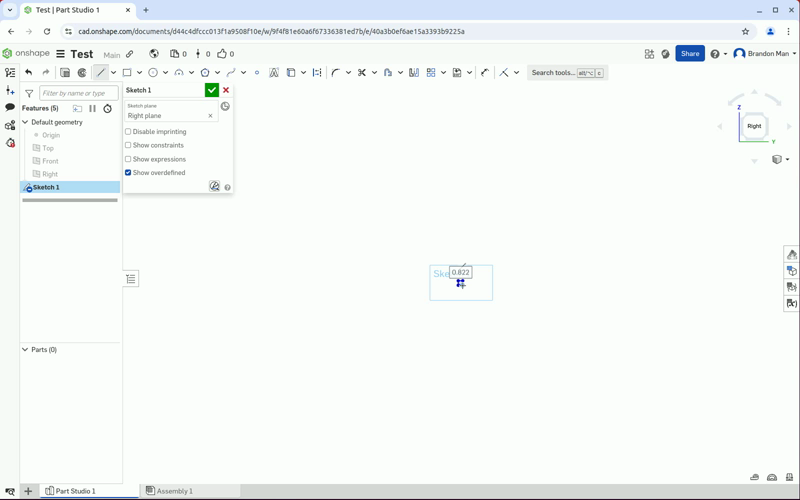
key_down(shift)
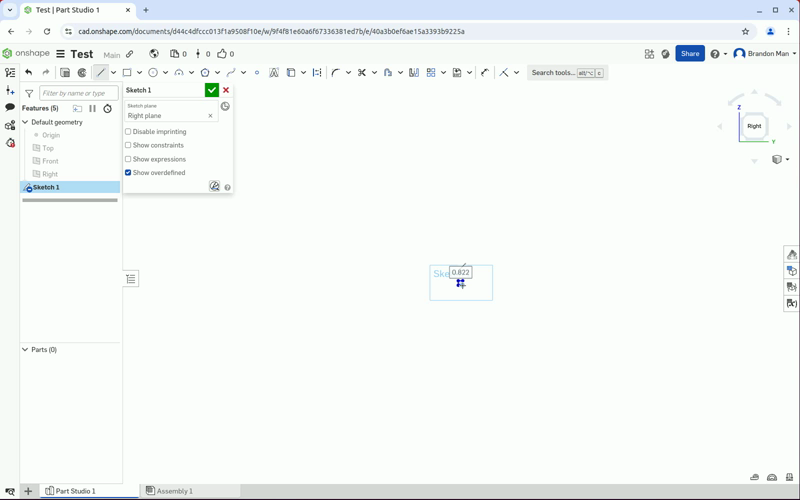
mouse_move(492, 285)
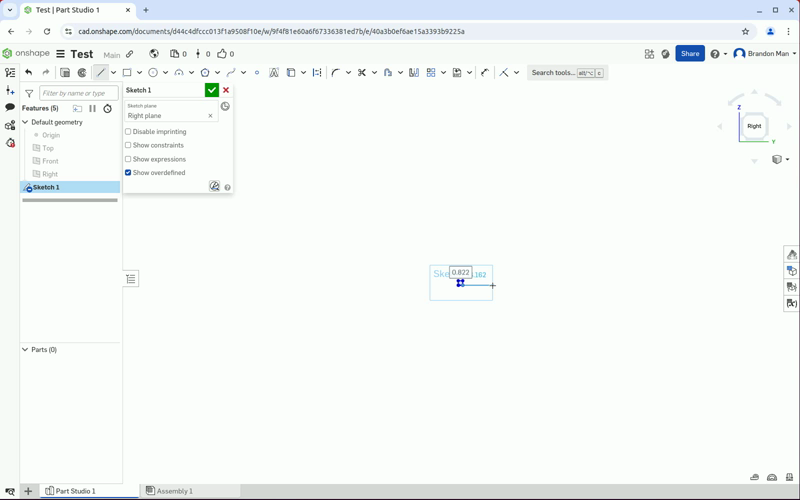
mouse_move(462, 280)
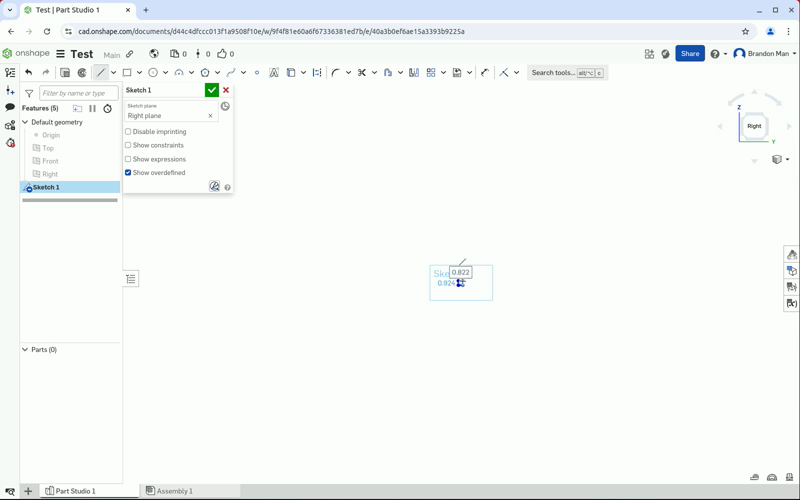
scroll(6)
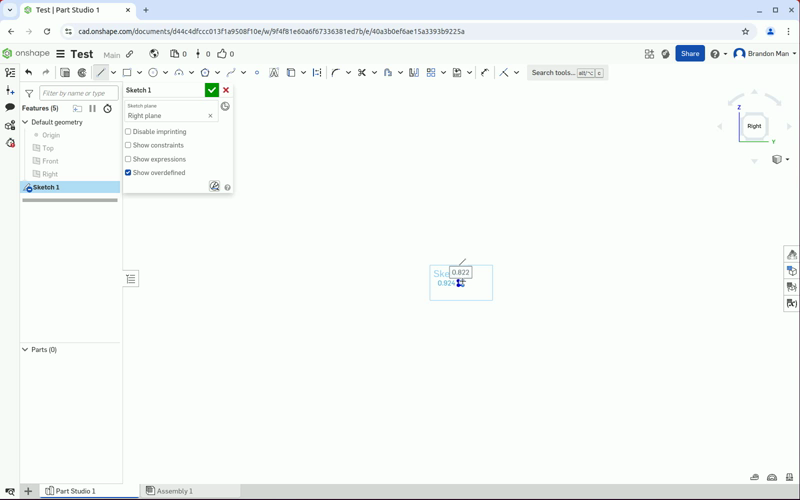
scroll(6)
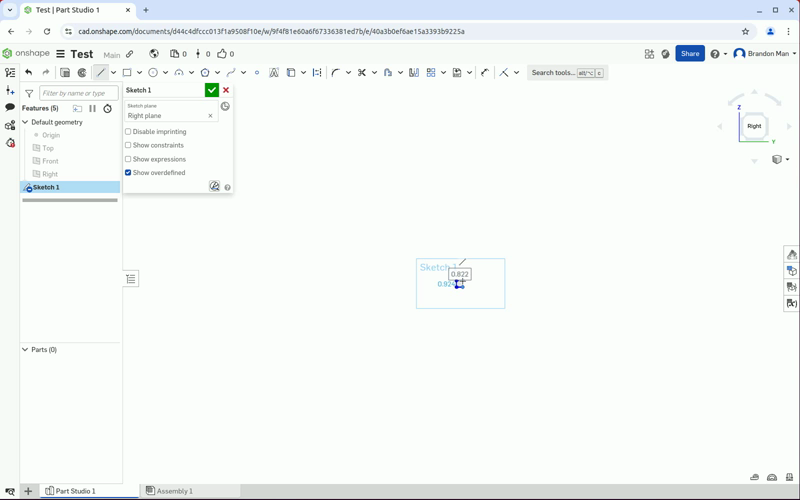
scroll(6)
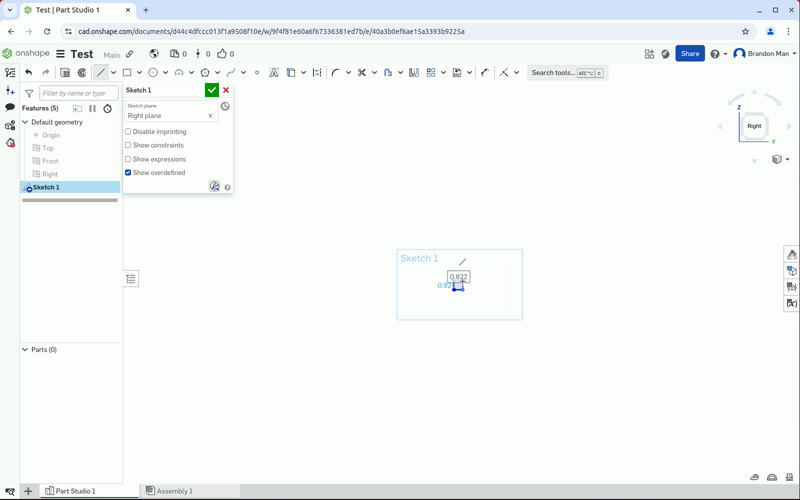
scroll(6)
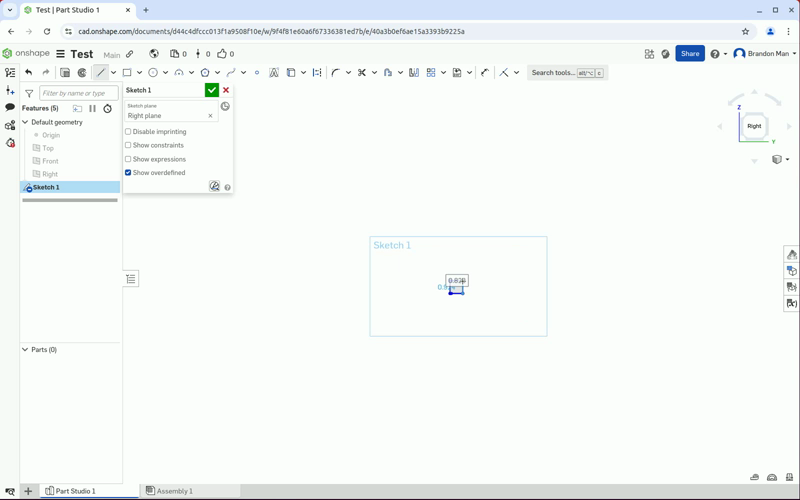
scroll(6)
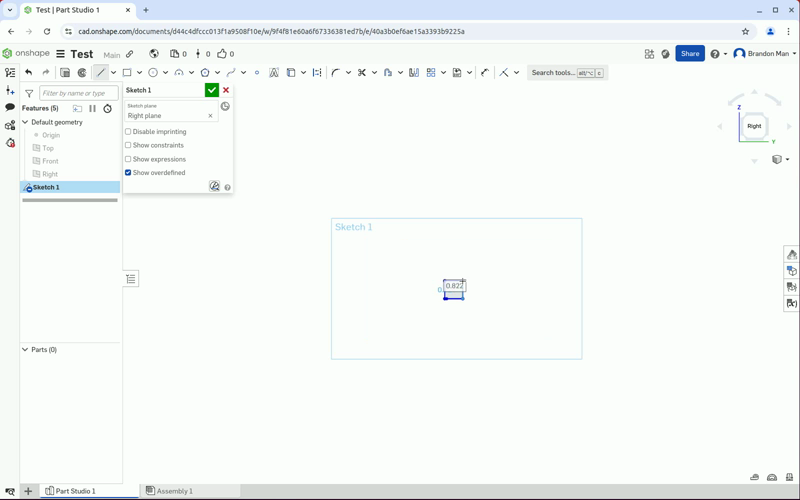
scroll(6)
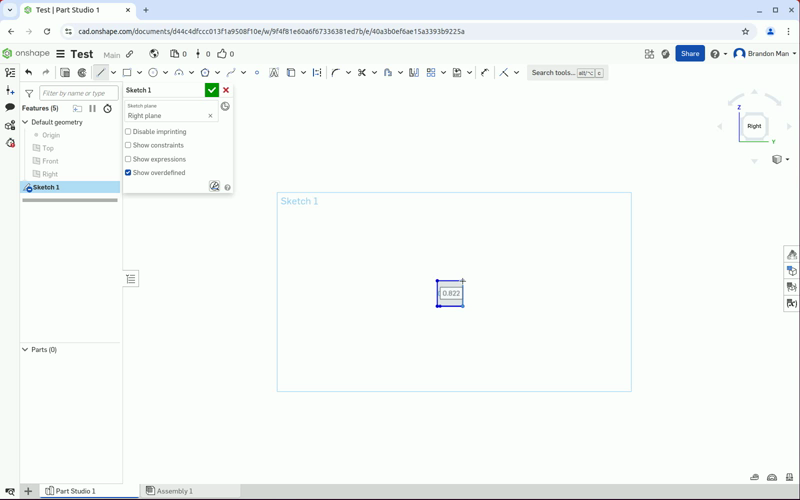
scroll(6)
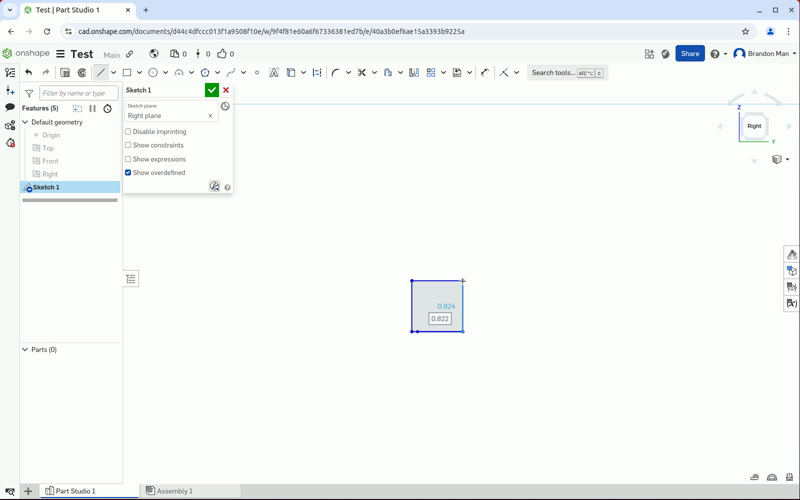
click(462, 280)
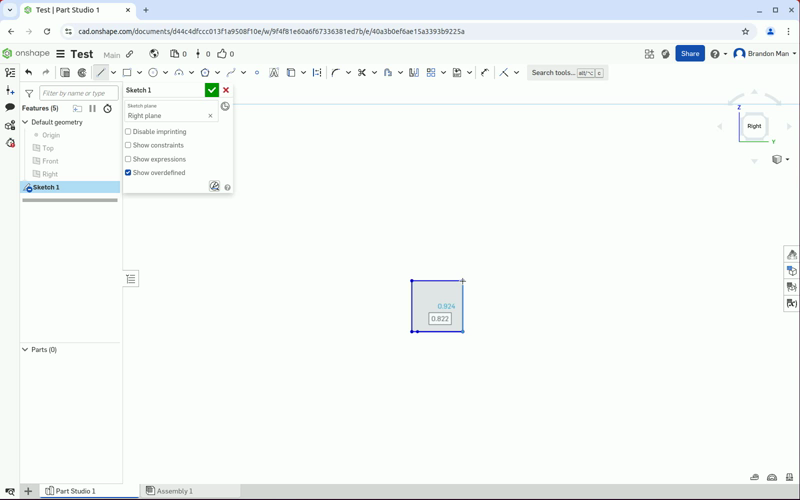
scroll(-6)
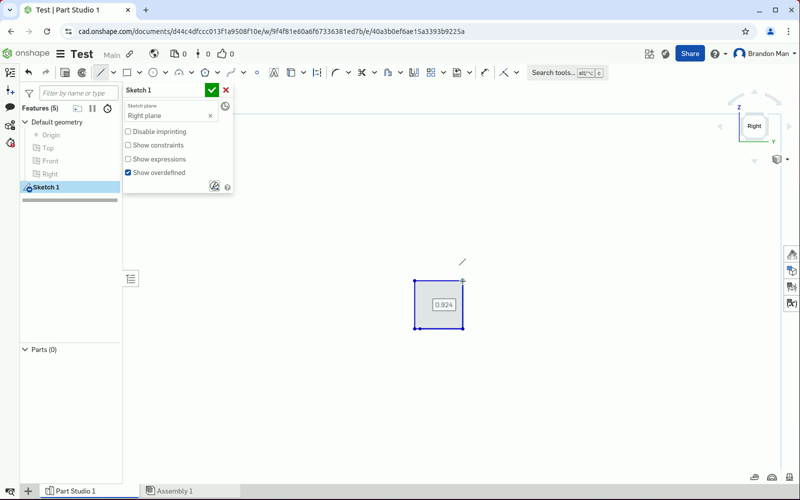
scroll(-6)
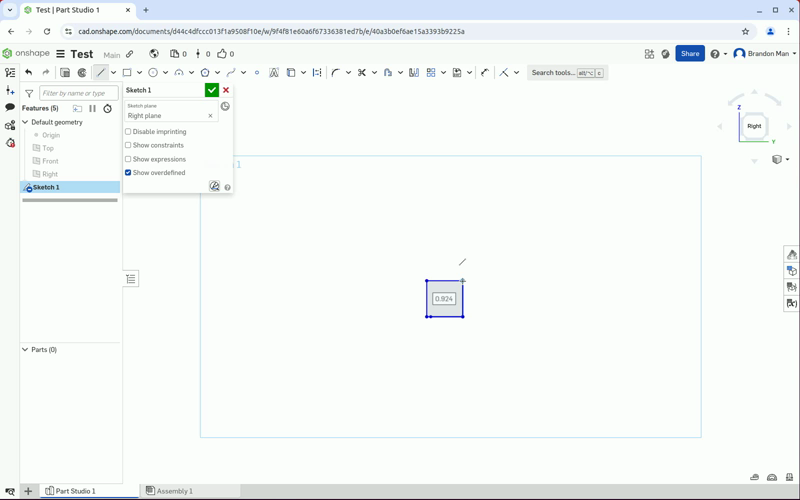
scroll(-6)
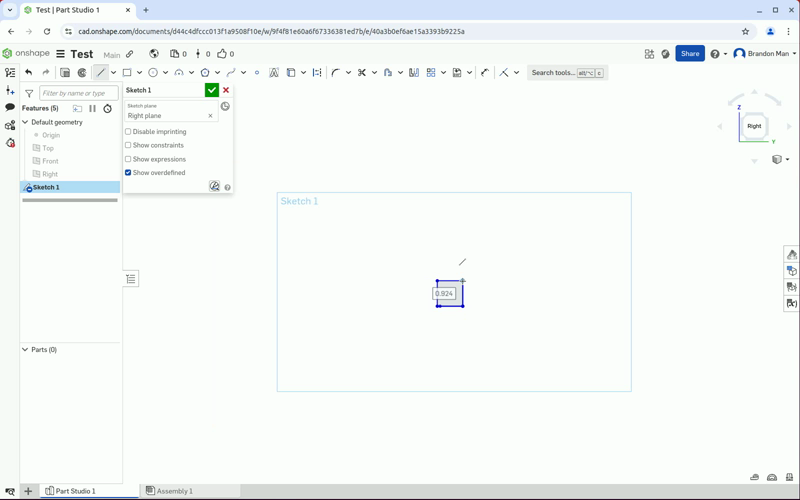
scroll(-6)
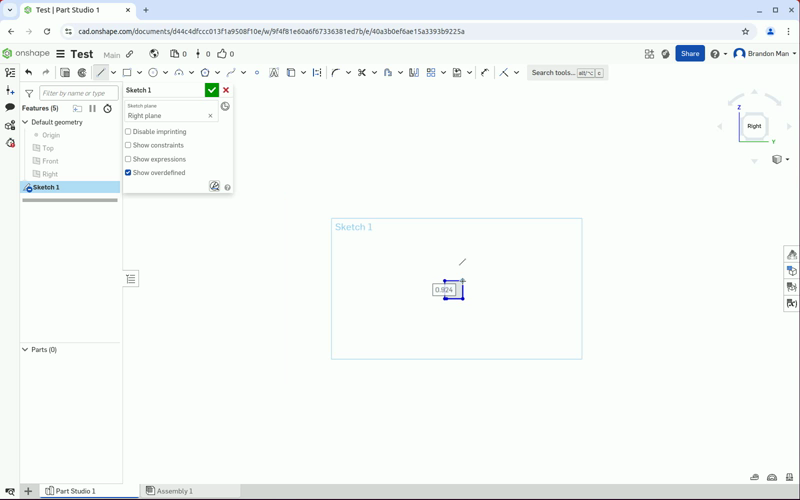
scroll(-6)
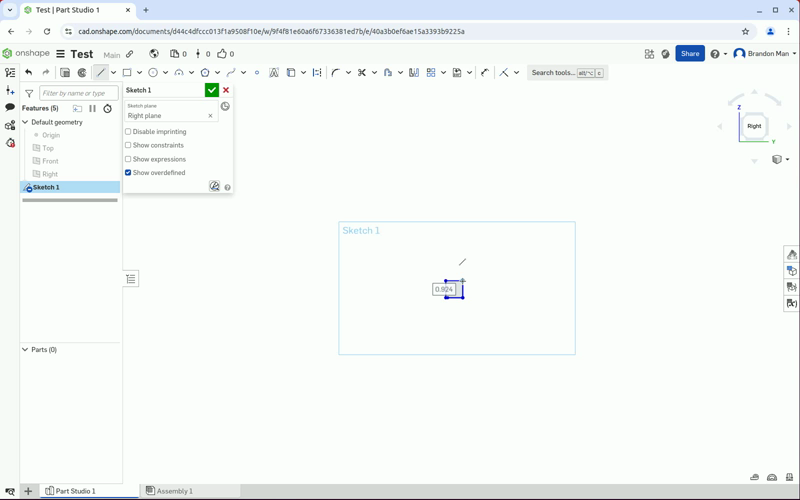
scroll(-6)
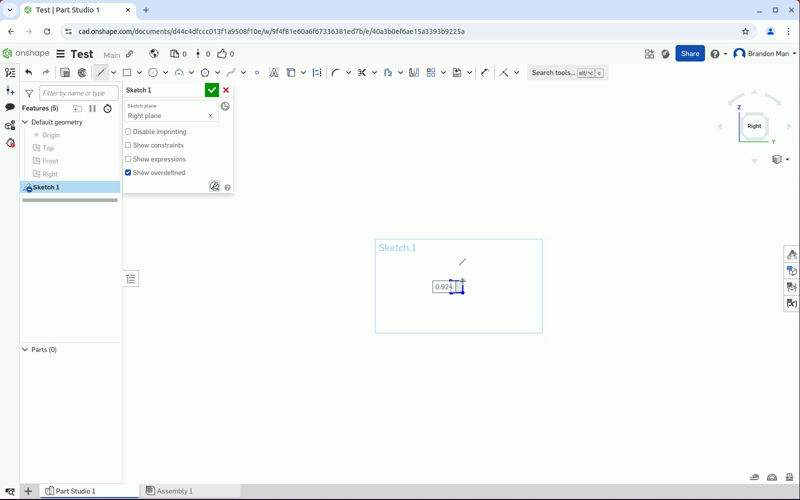
scroll(-6)
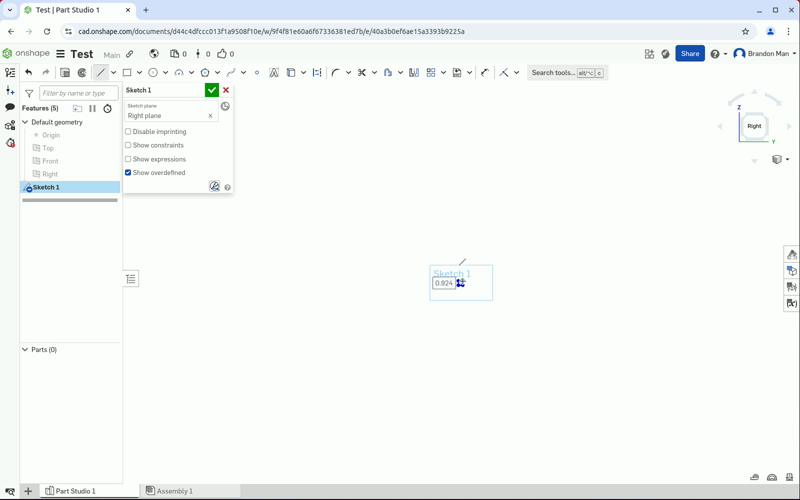
key_up(shift)
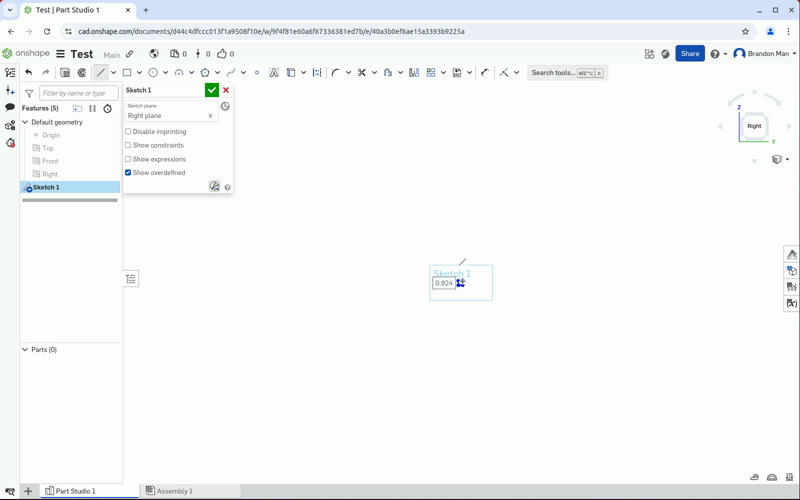
key_down(shift)
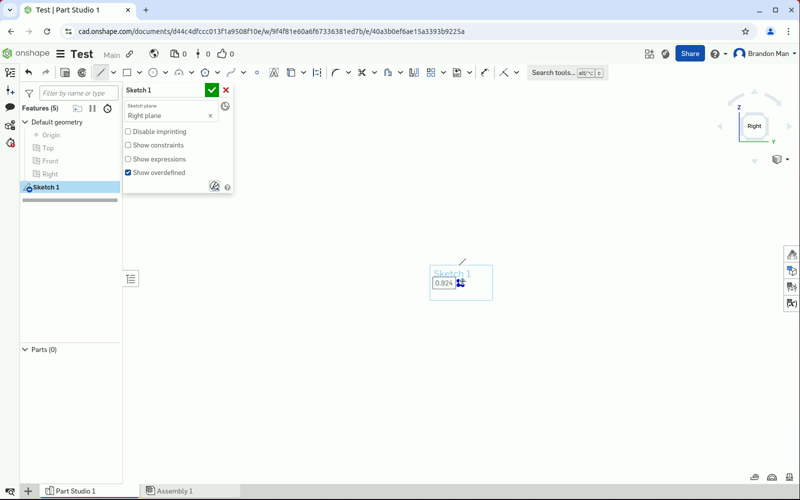
mouse_move(492, 280)
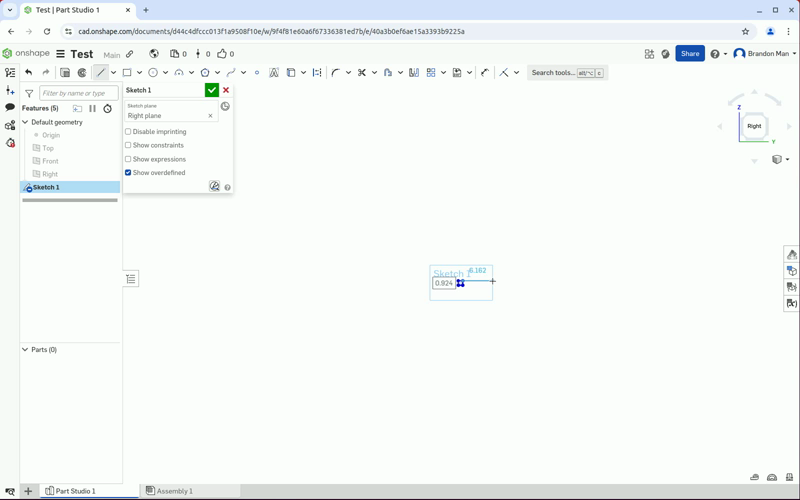
mouse_move(458, 280)
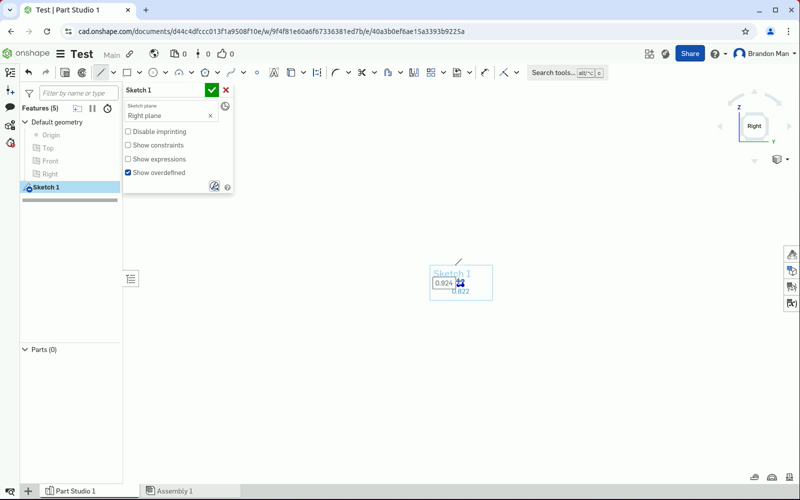
scroll(6)
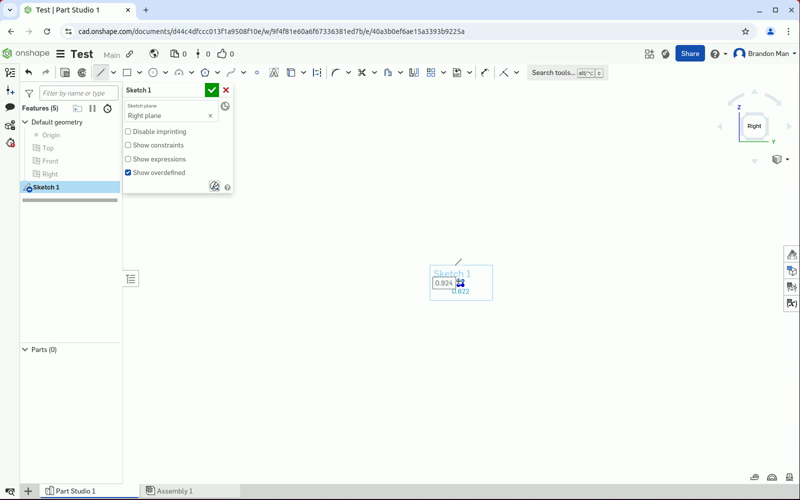
scroll(6)
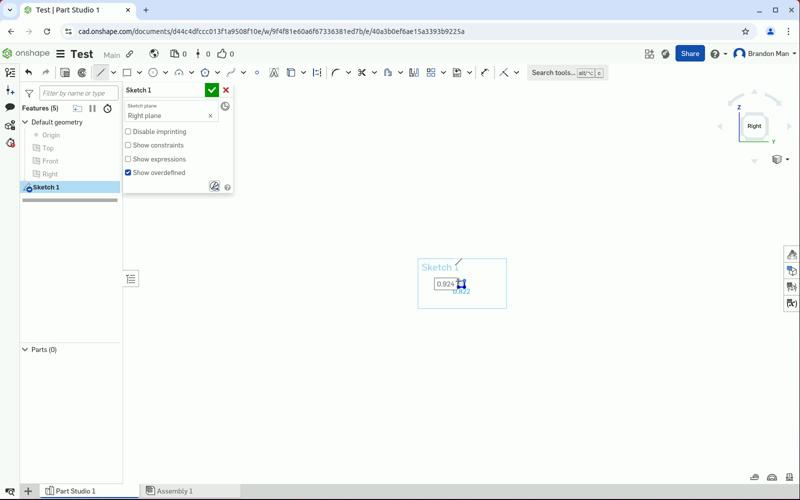
scroll(6)
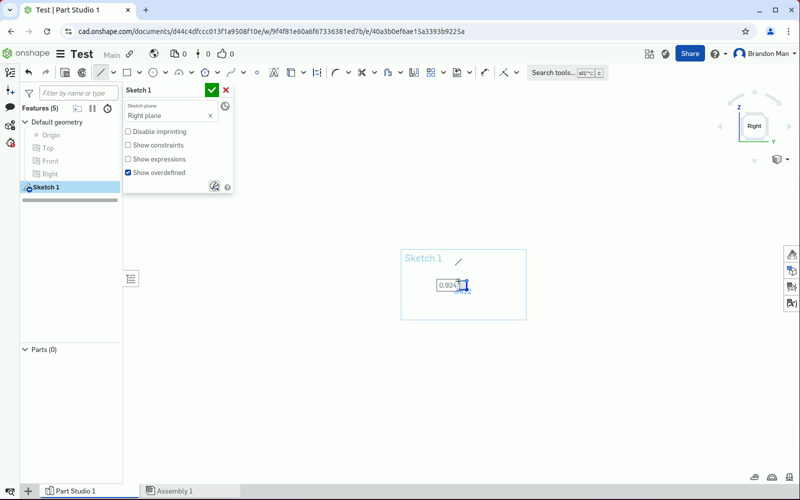
scroll(6)
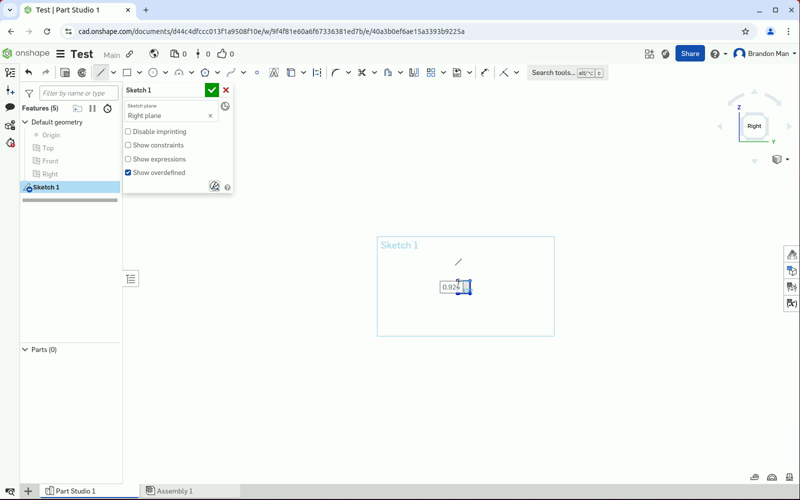
scroll(6)
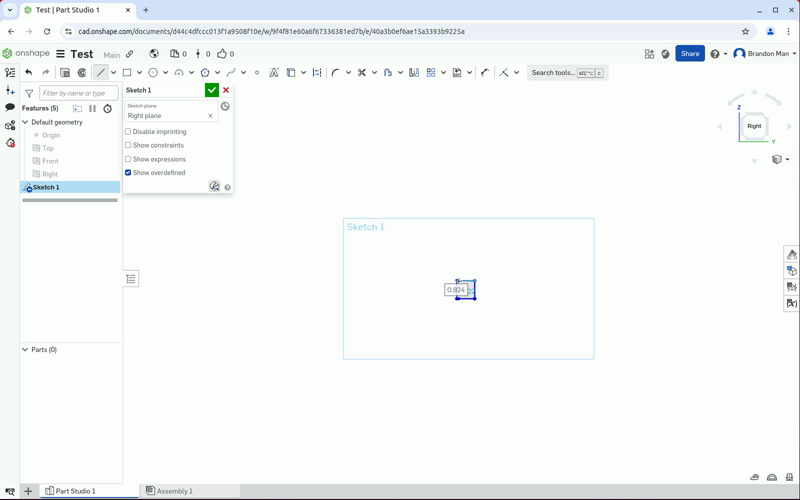
scroll(6)
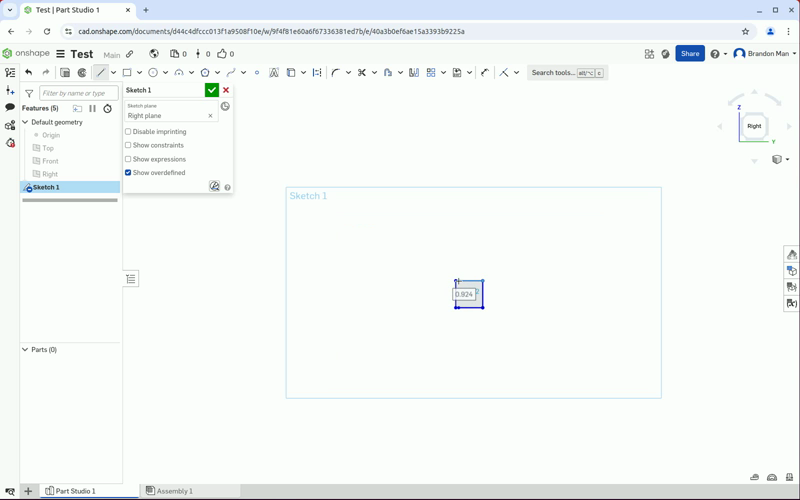
scroll(6)
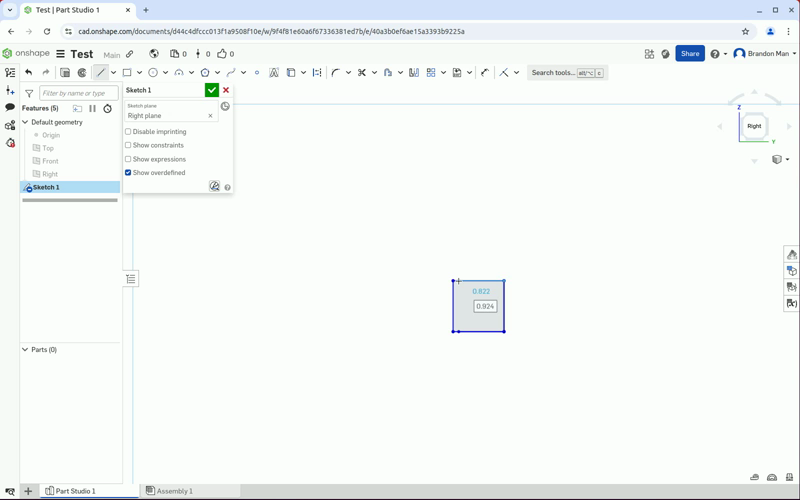
click(458, 280)
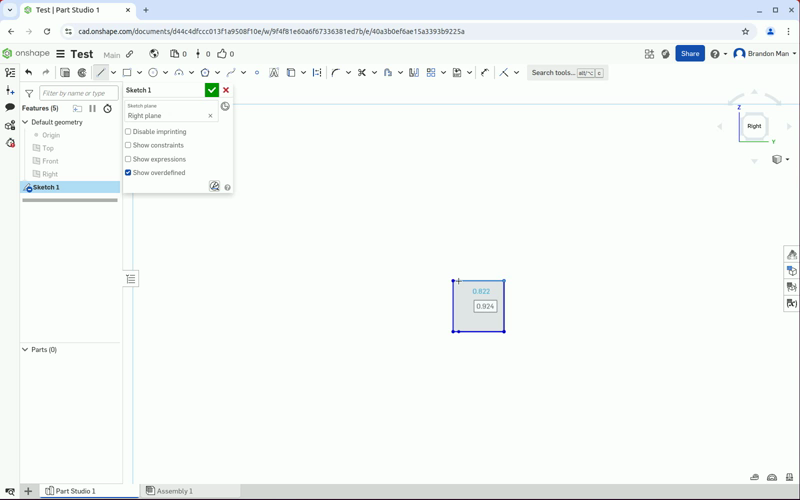
scroll(-6)
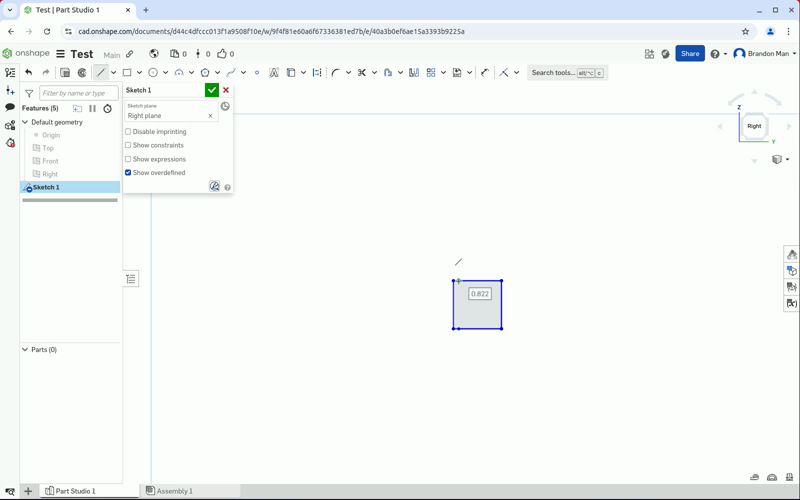
scroll(-6)
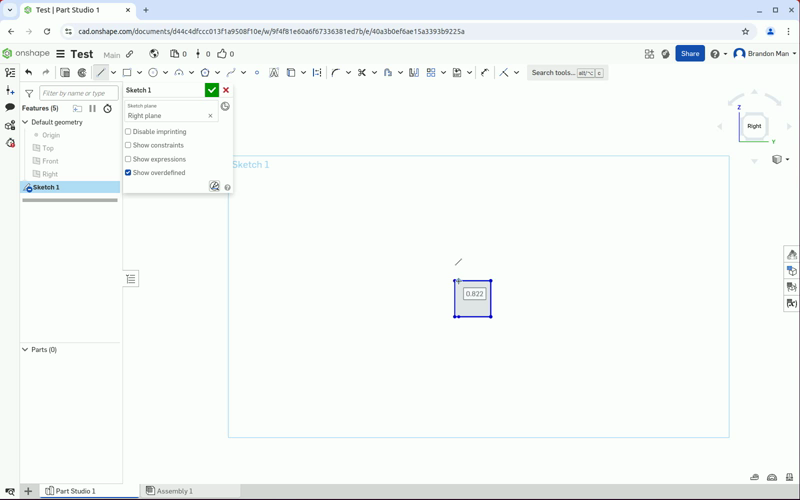
scroll(-6)
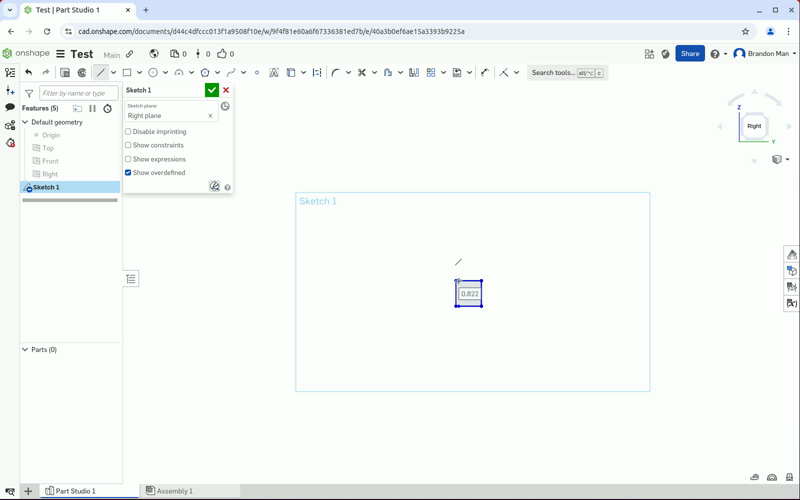
scroll(-6)
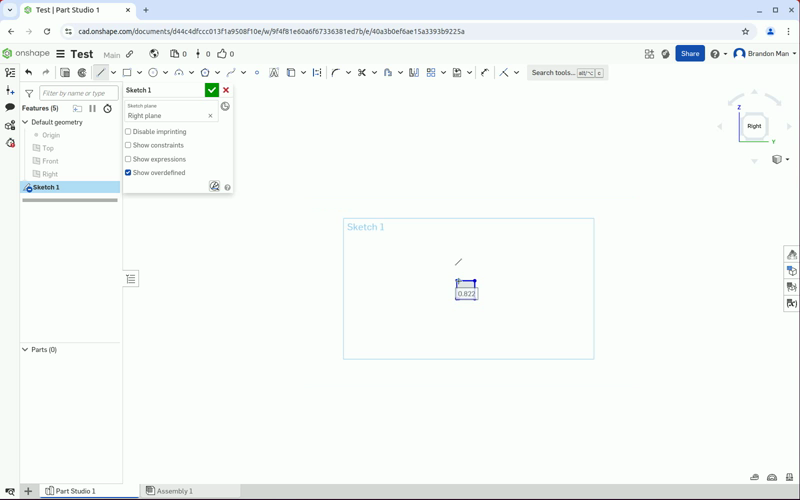
scroll(-6)
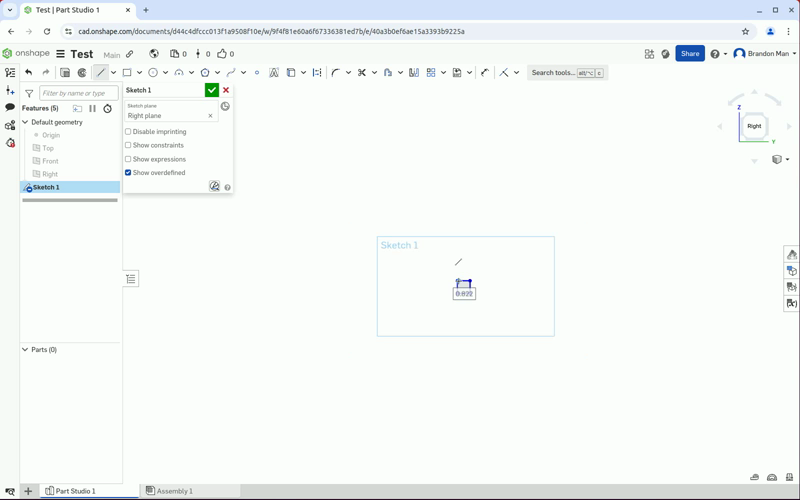
scroll(-6)
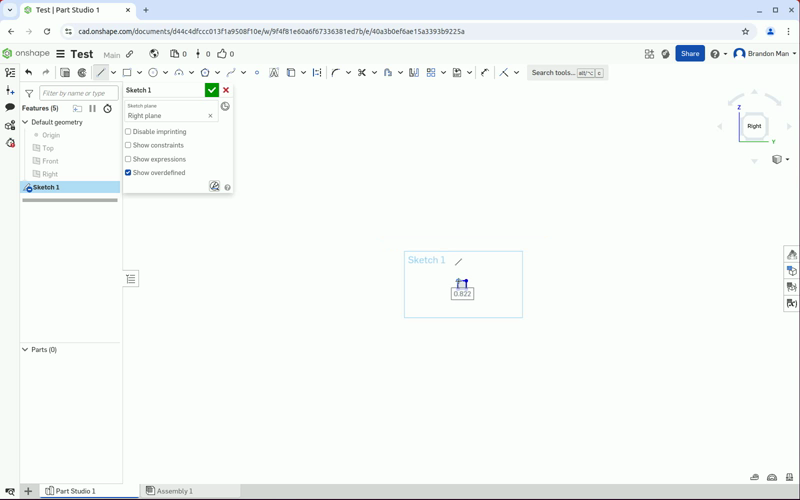
scroll(-6)
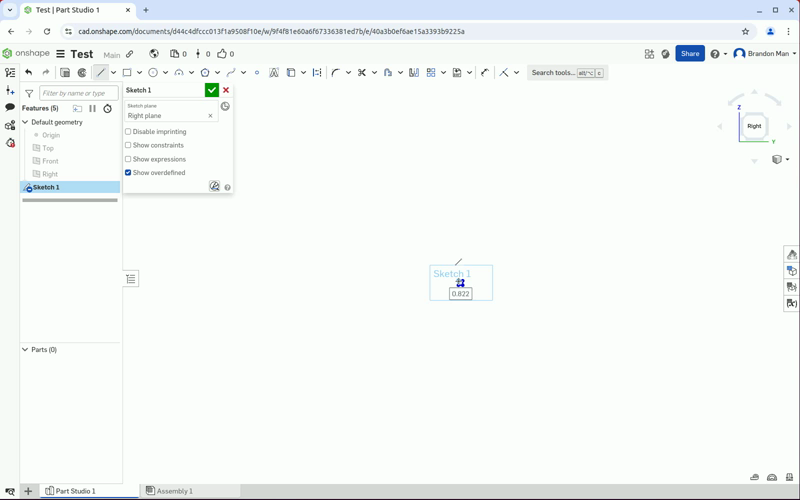
key_up(shift)
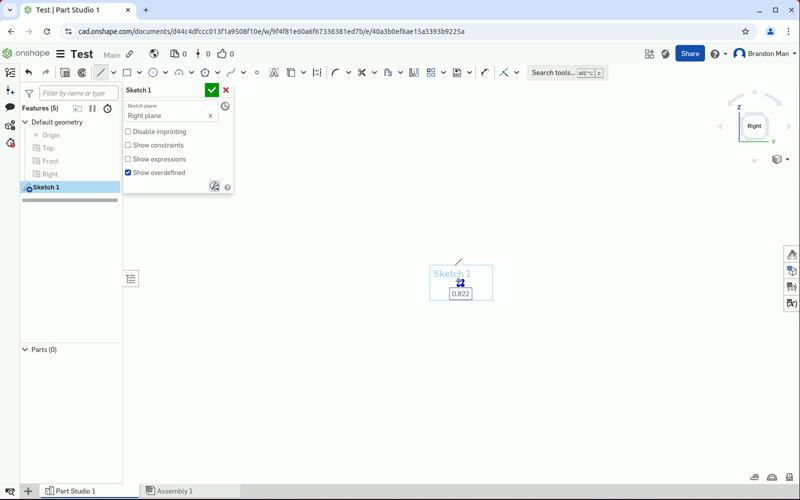
mouse_move(488, 280)
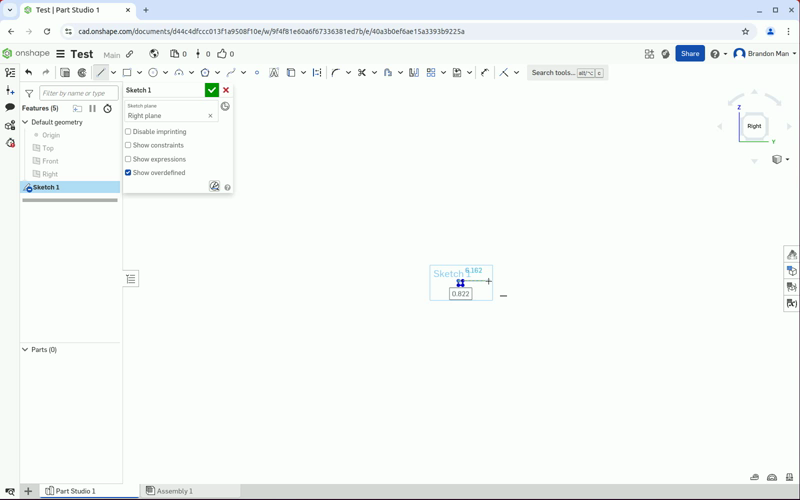
key_down(shift)
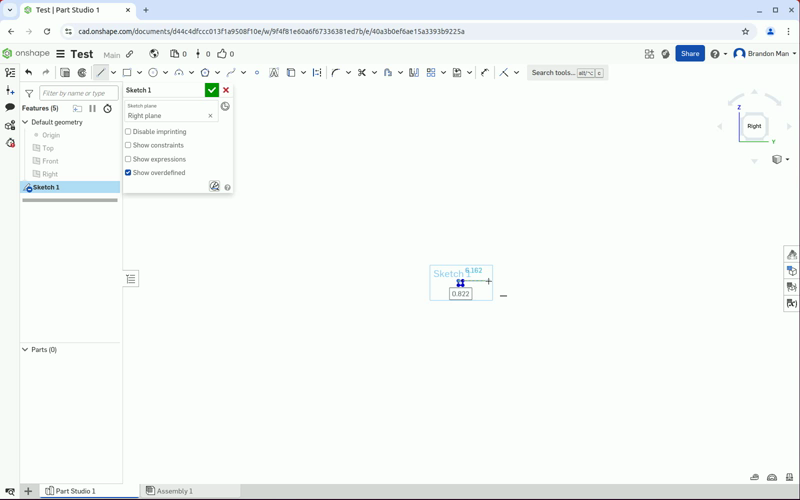
mouse_move(458, 285)
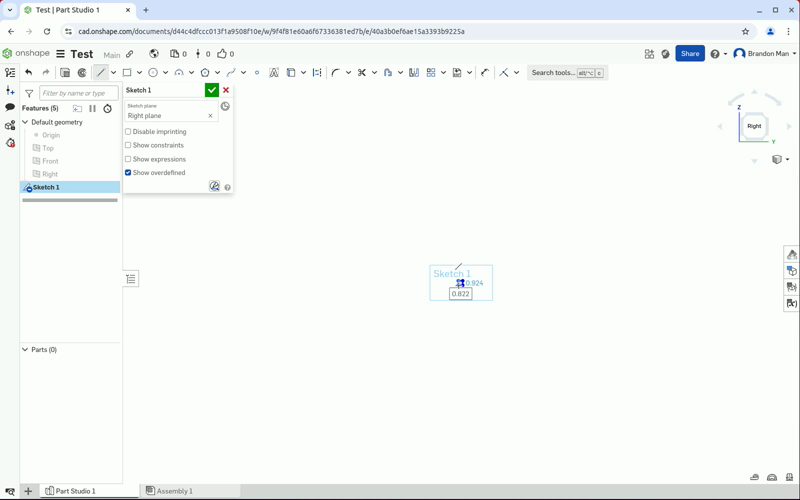
scroll(6)
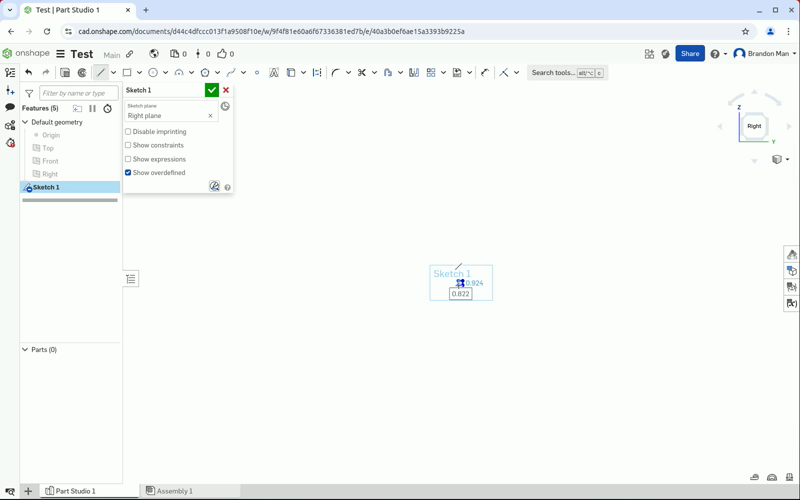
scroll(6)
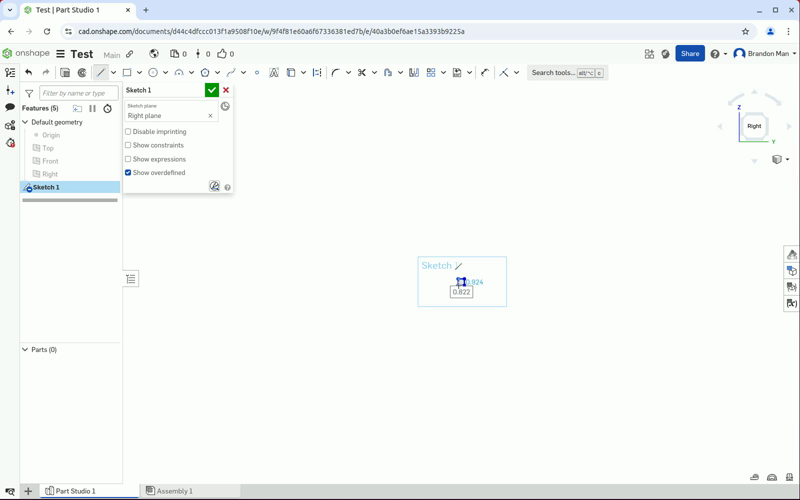
scroll(6)
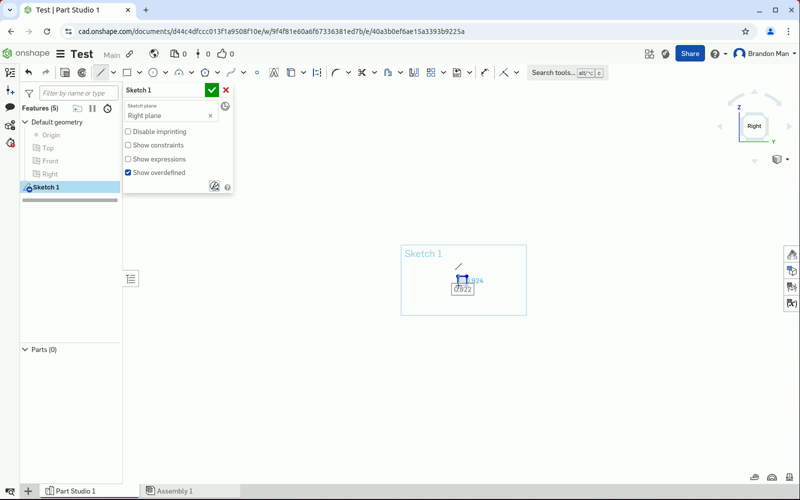
scroll(6)
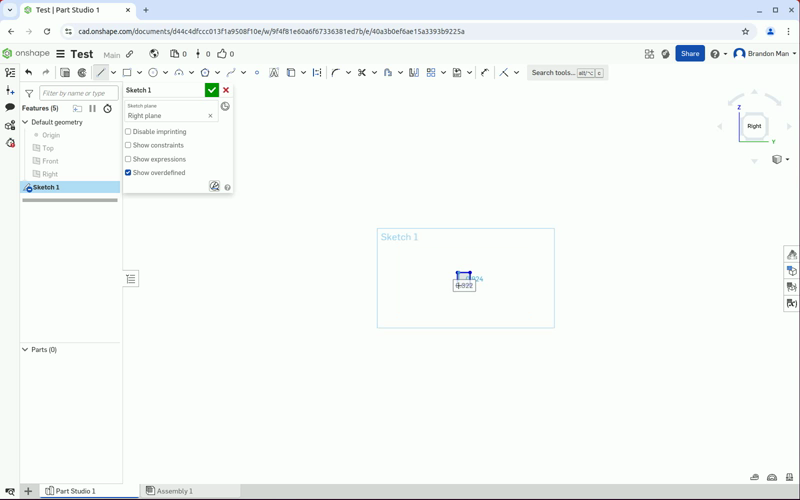
scroll(6)
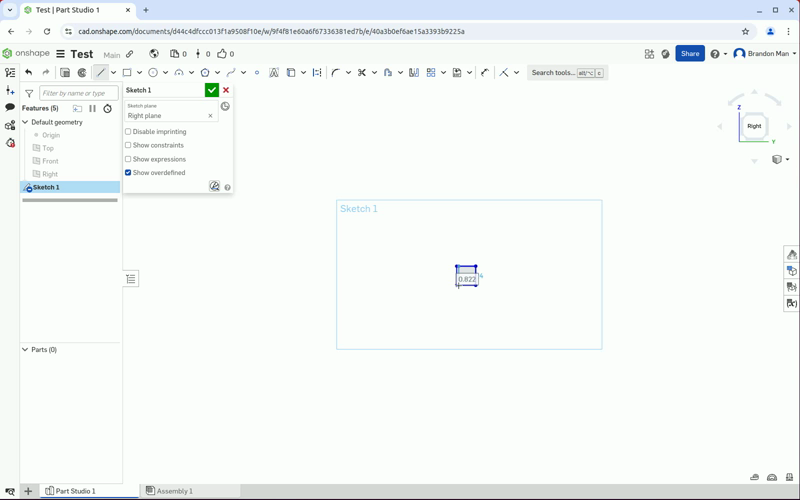
scroll(6)
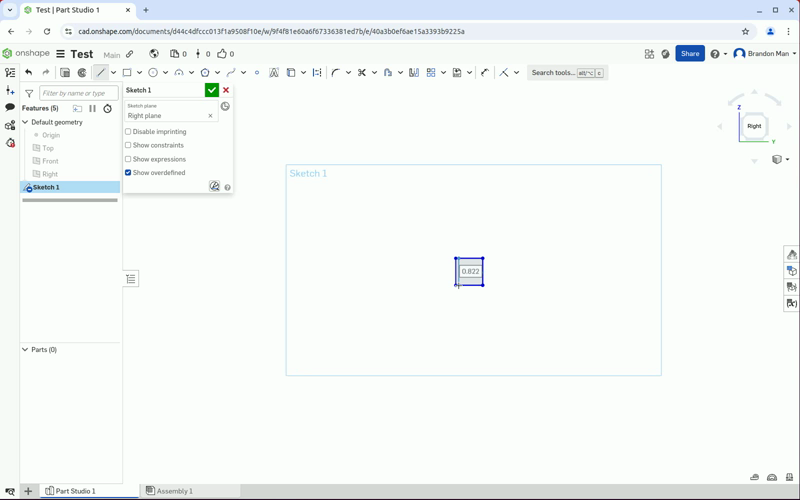
scroll(6)
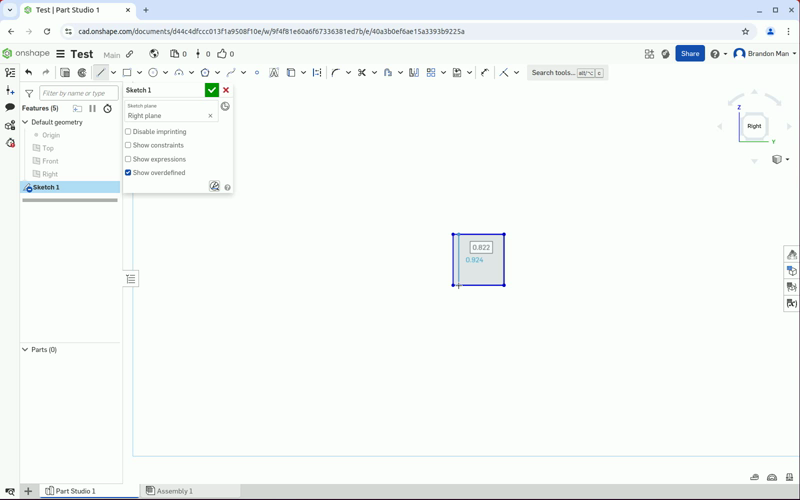
key_up(shift)
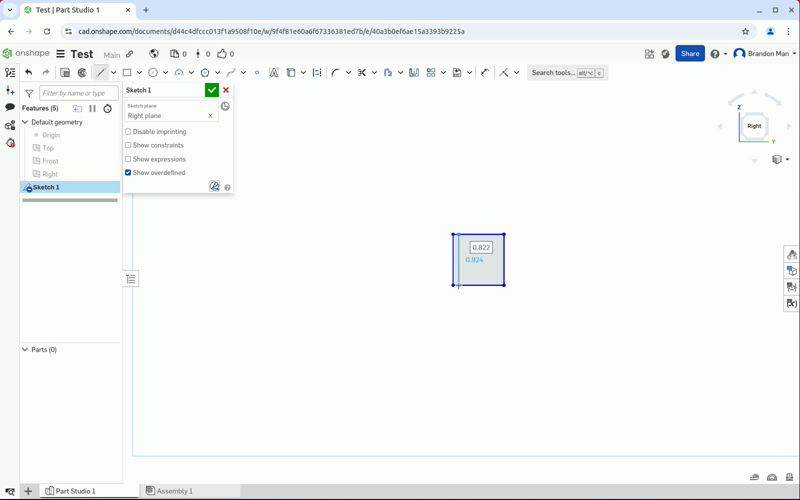
click(458, 285)
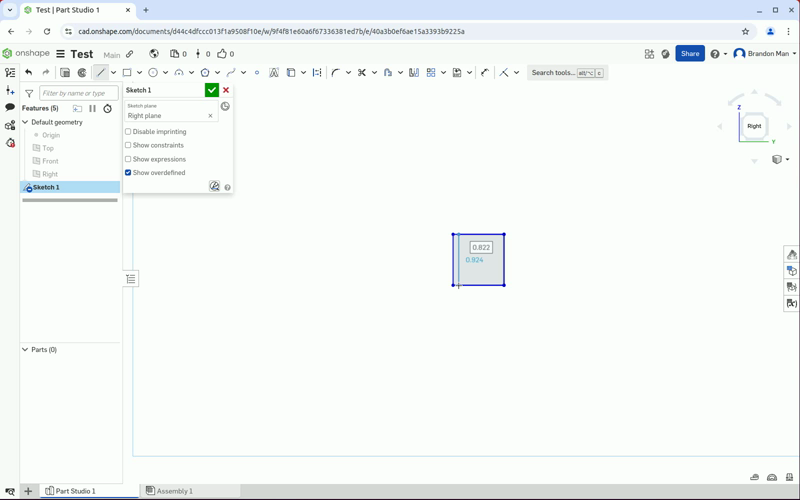
scroll(-6)
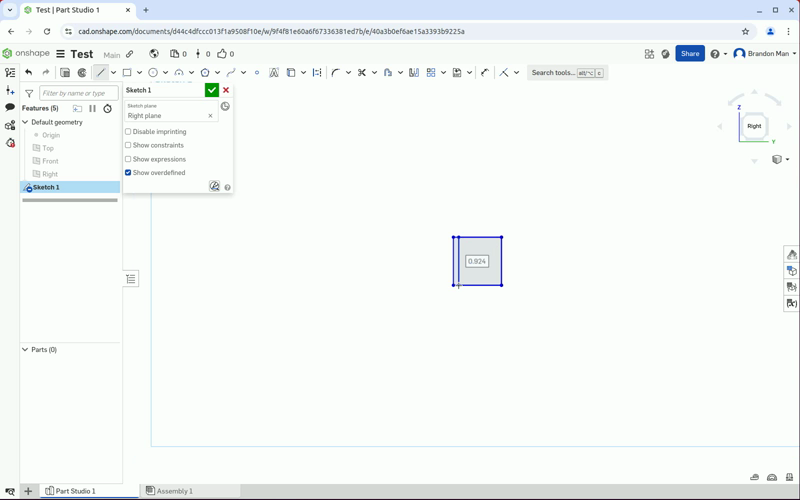
scroll(-6)
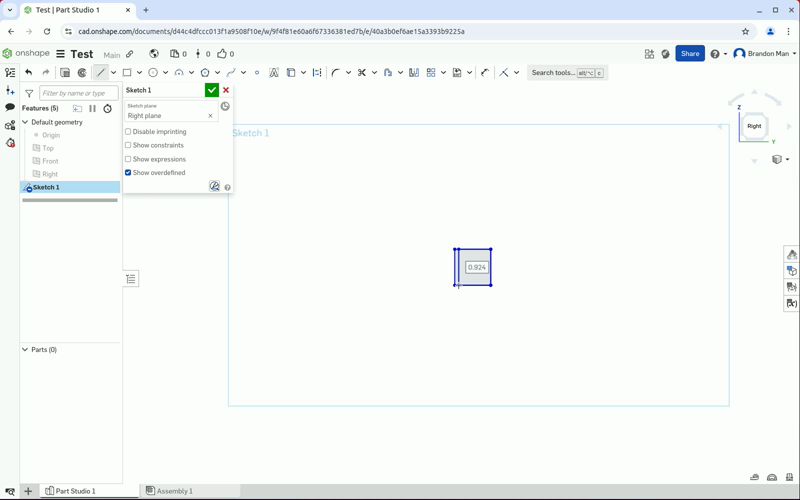
scroll(-6)
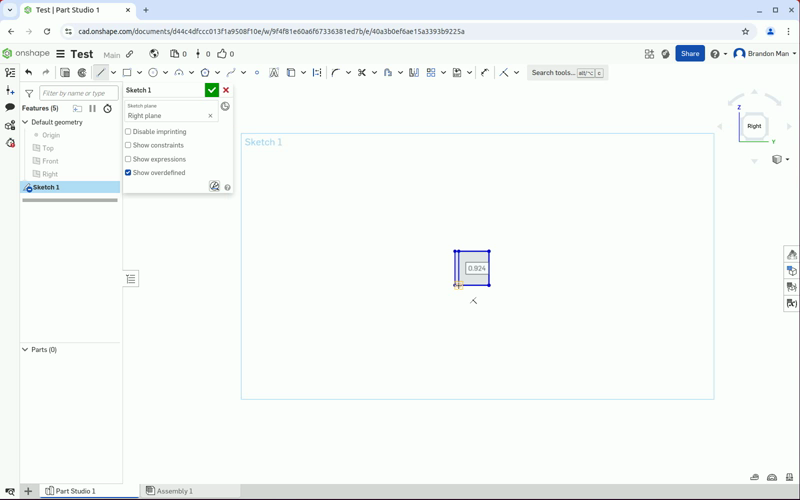
scroll(-6)
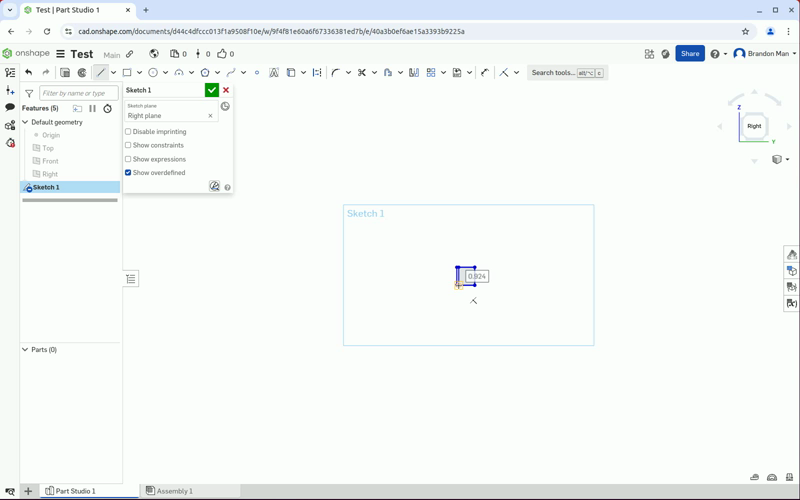
scroll(-6)
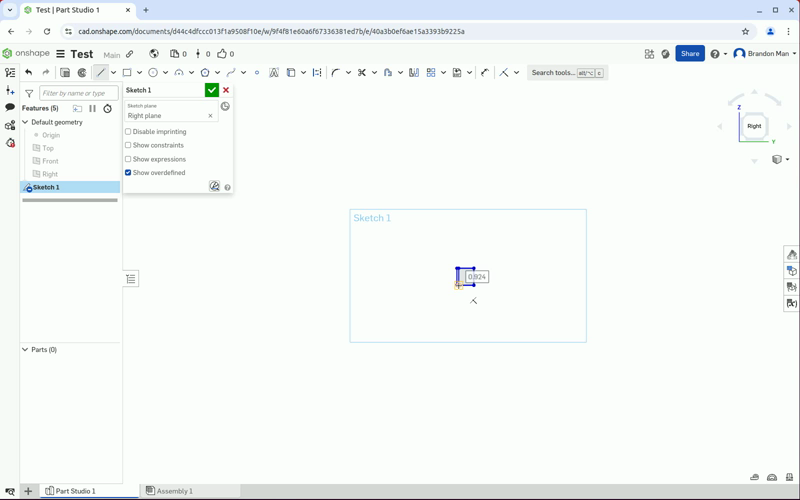
scroll(-6)
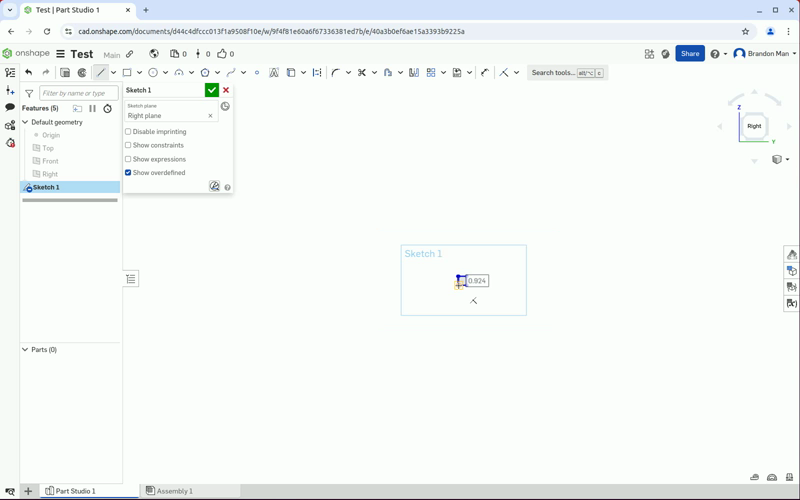
scroll(-6)
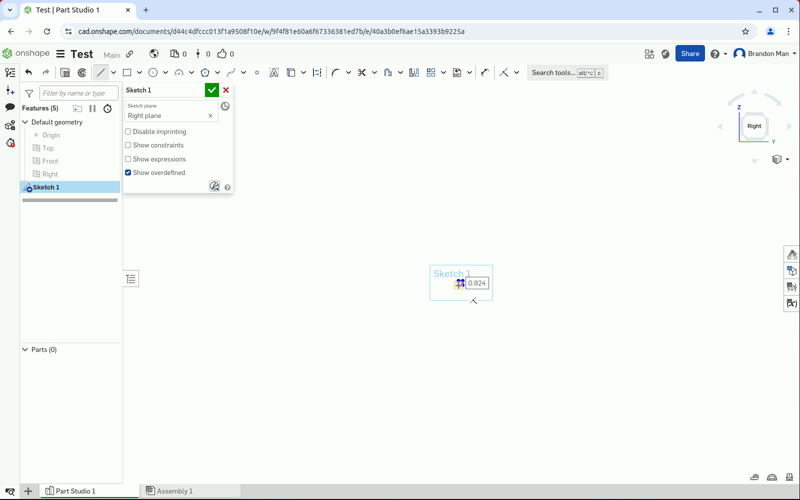
key(esc)
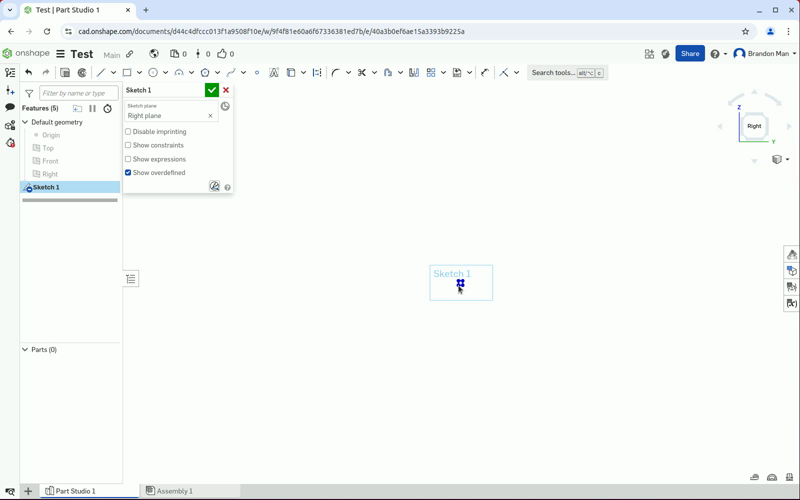
mouse_move(461, 285)
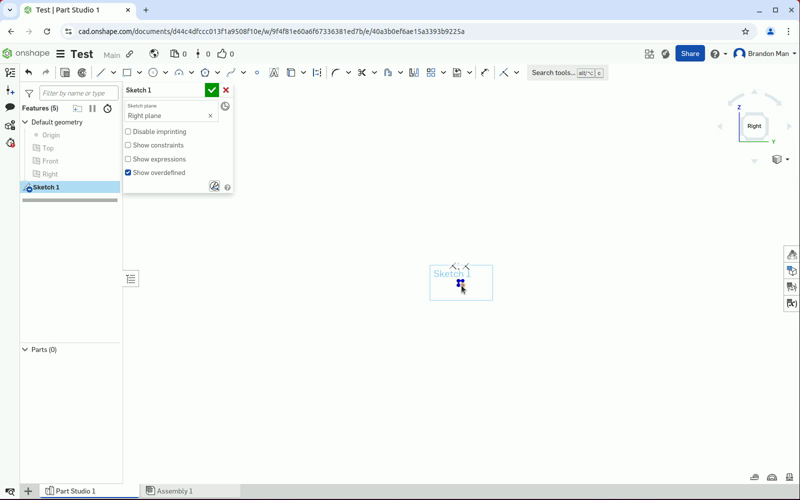
scroll(6)
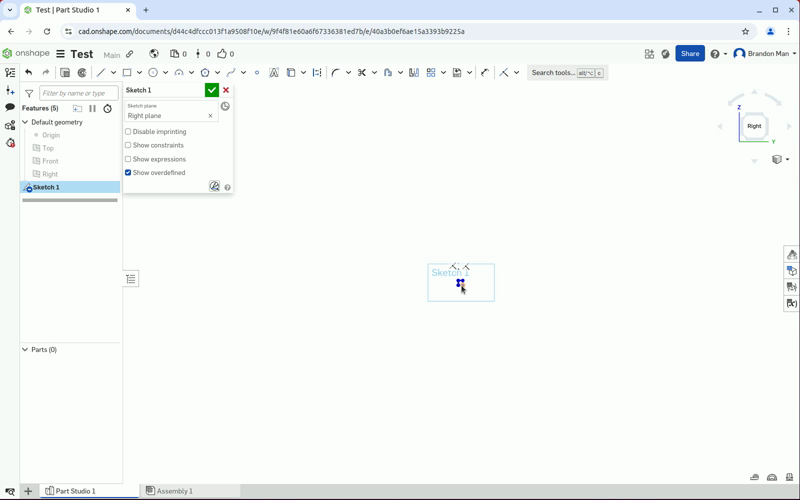
scroll(6)
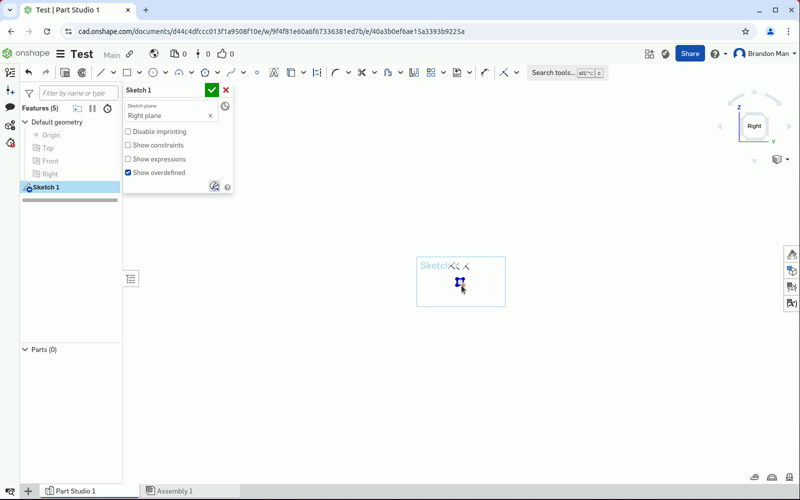
scroll(6)
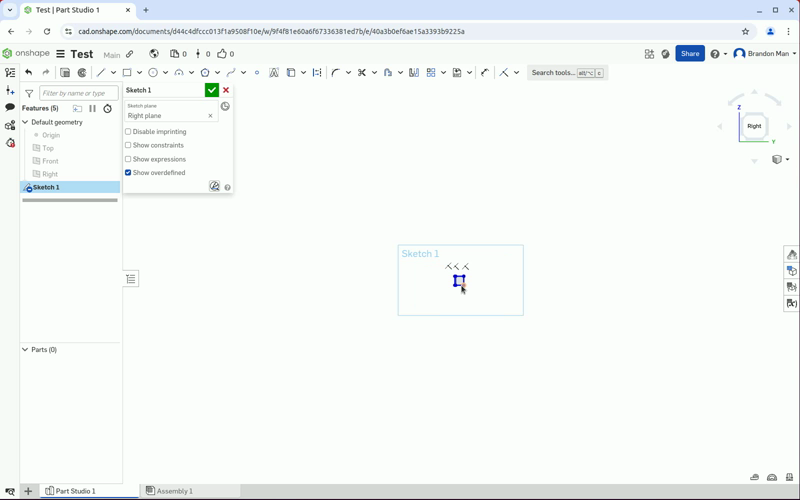
scroll(6)
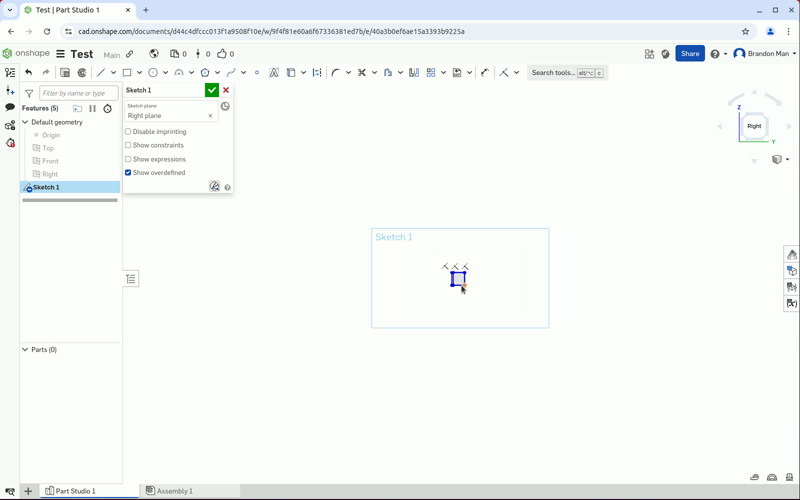
scroll(6)
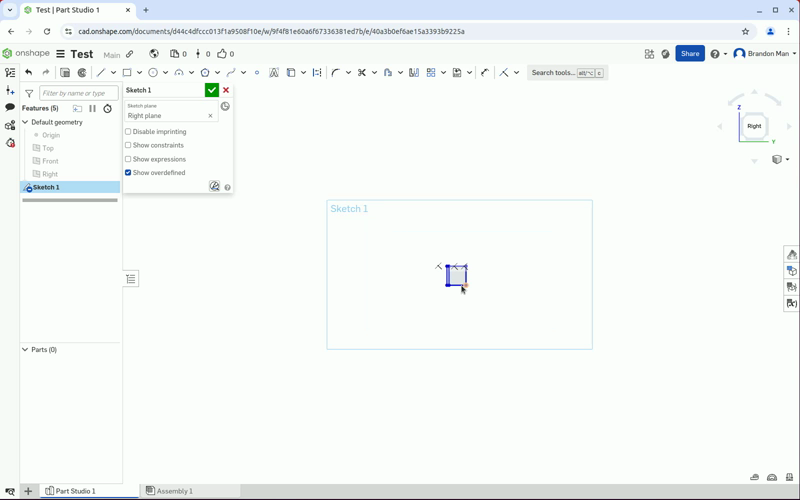
scroll(6)
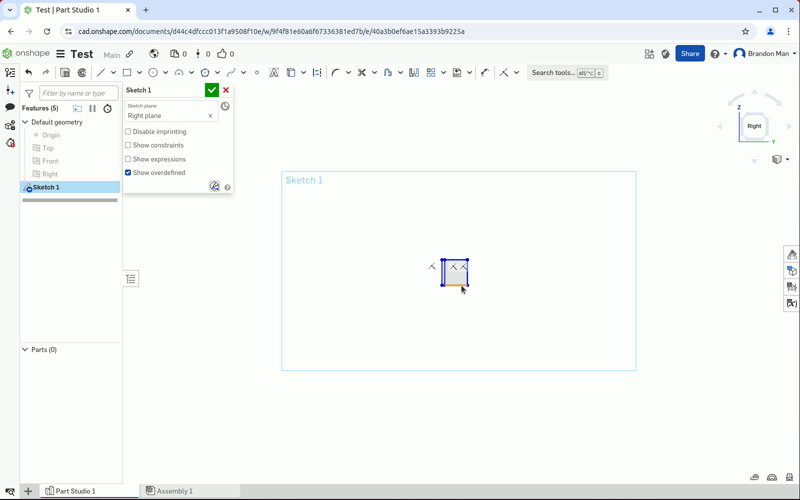
scroll(6)
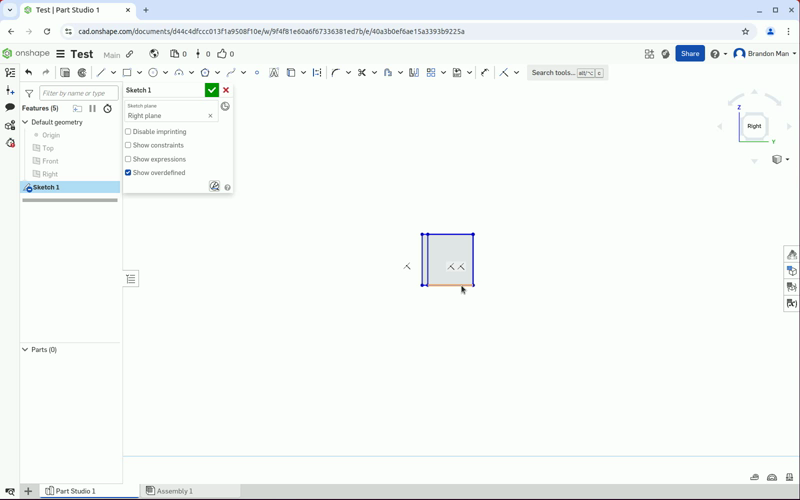
click(461, 285)
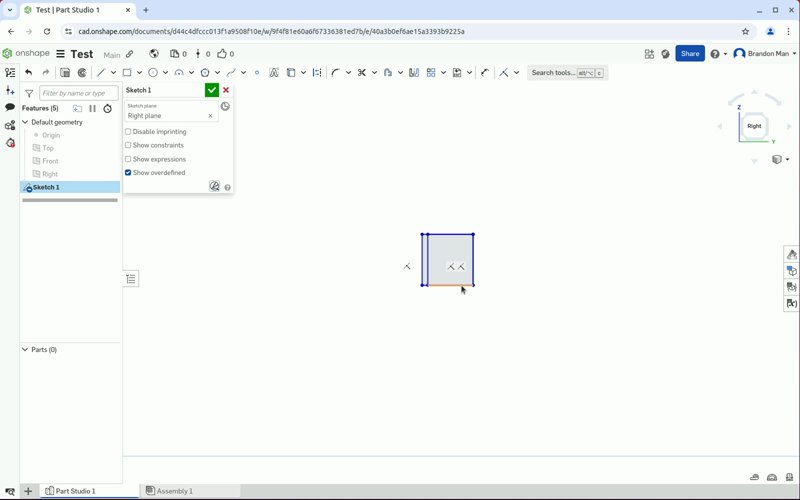
scroll(-6)
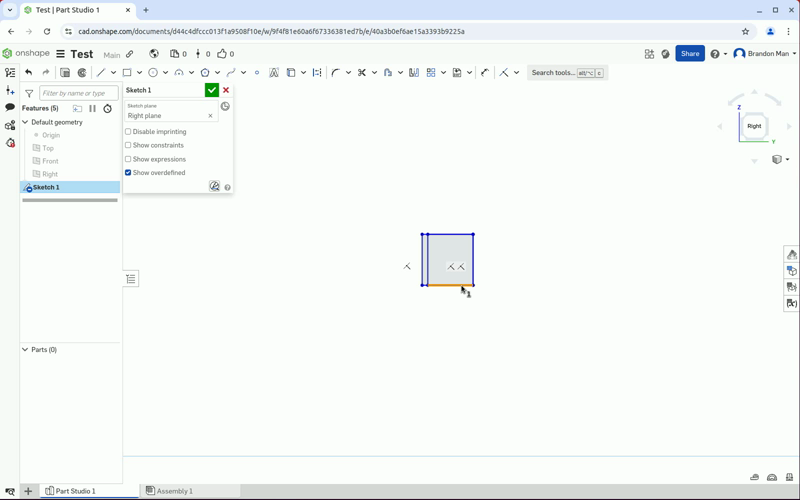
scroll(-6)
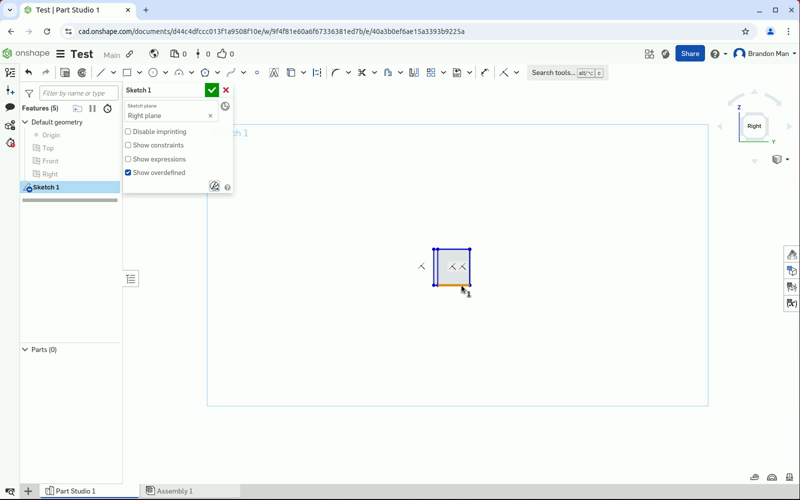
scroll(-6)
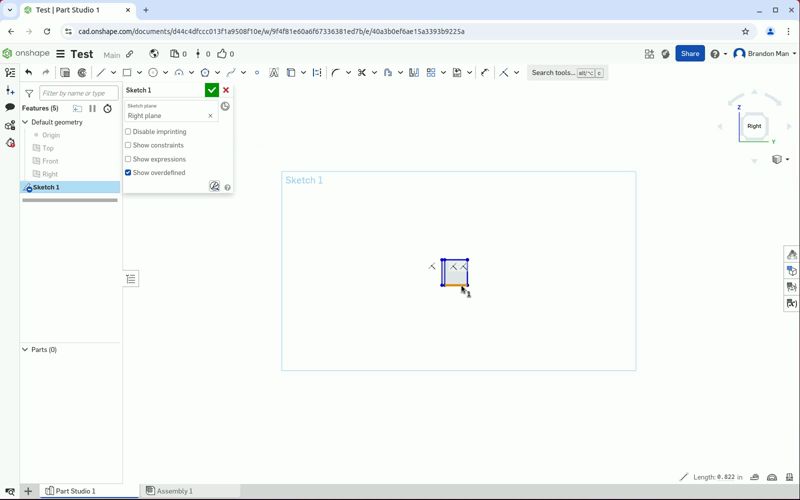
scroll(-6)
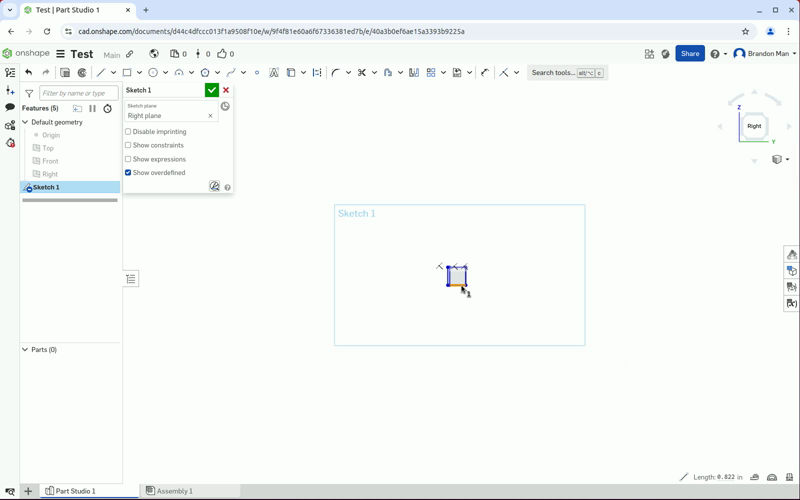
scroll(-6)
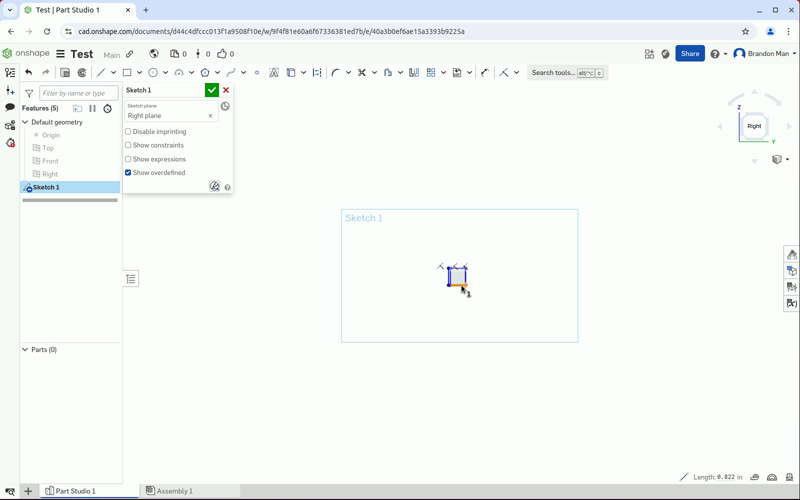
scroll(-6)
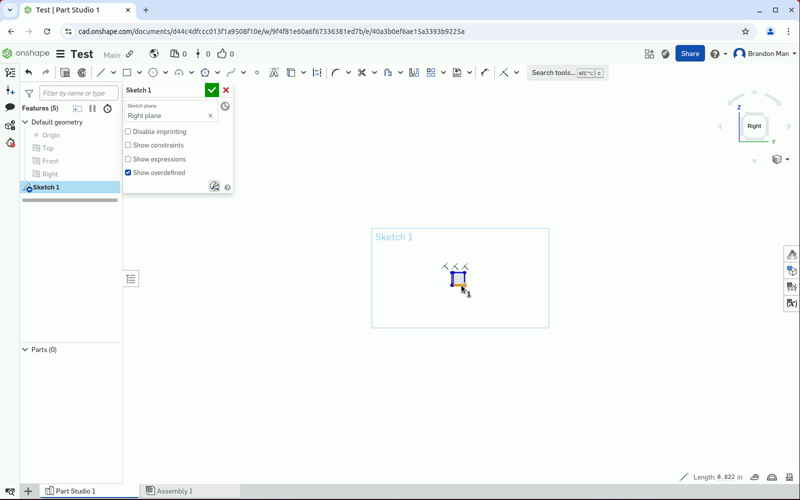
scroll(-6)
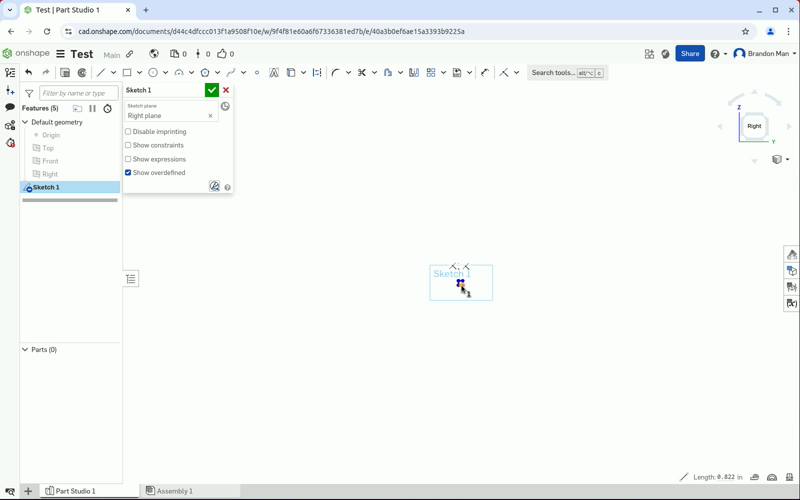
mouse_move(73, 352)
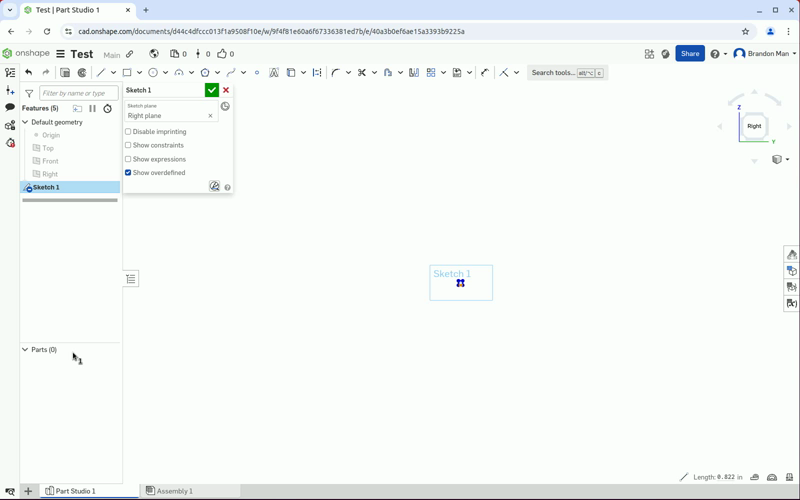
key(shift+y)
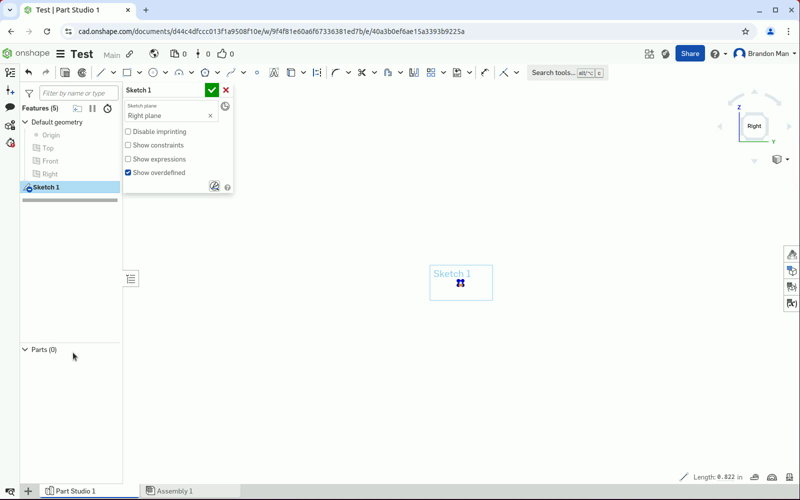
key(shift+e)
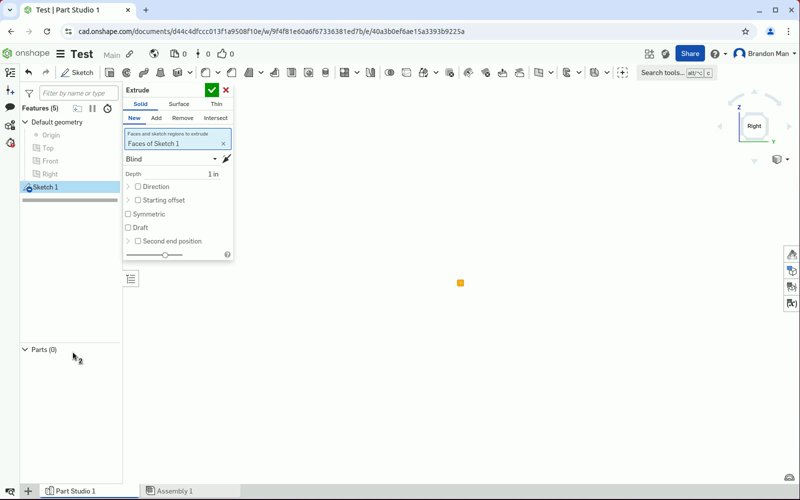
mouse_move(143, 106)
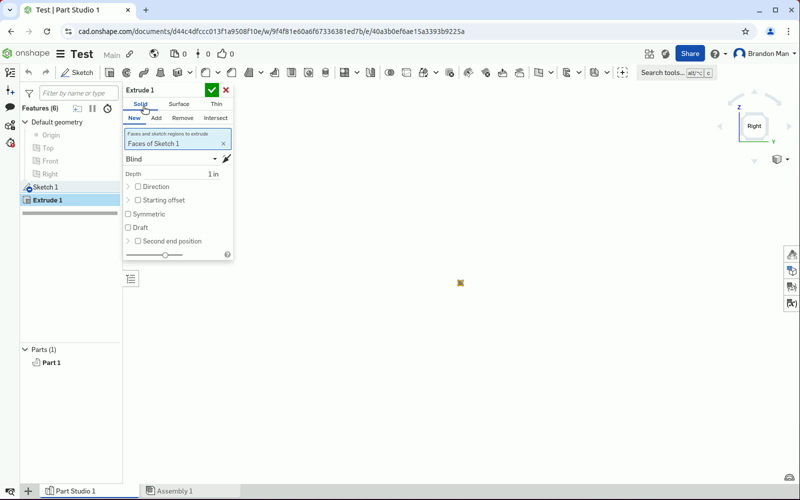
click(143, 106)
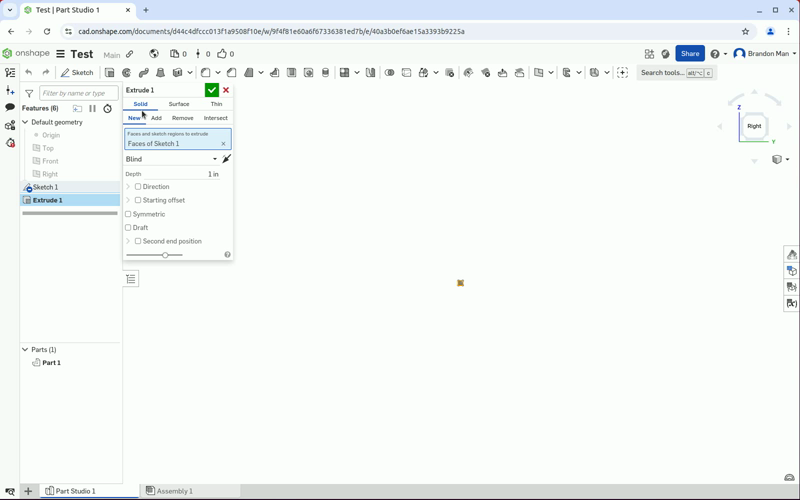
mouse_move(137, 120)
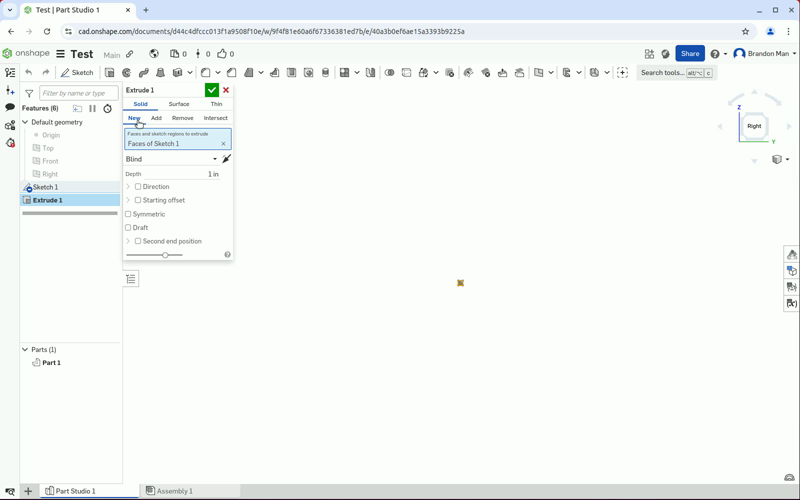
click(137, 120)
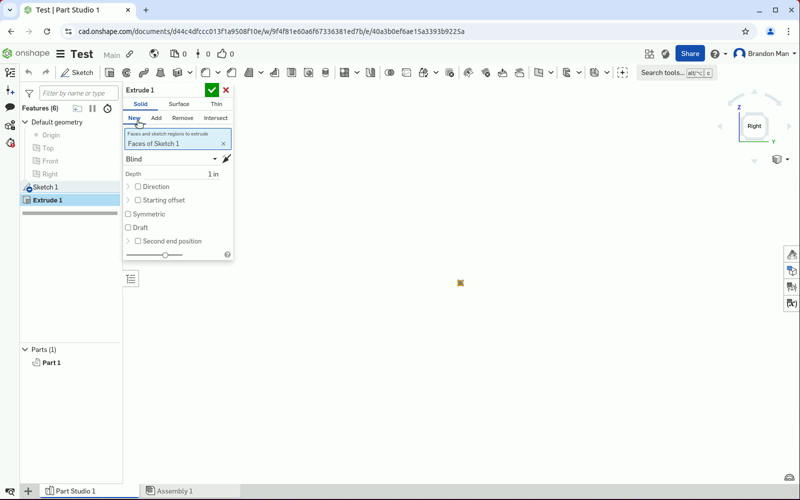
key(tab, 4)
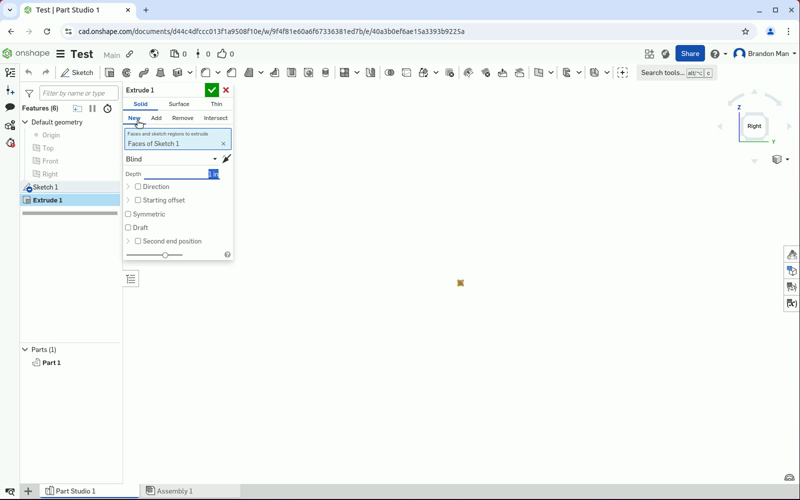
text(22.145)
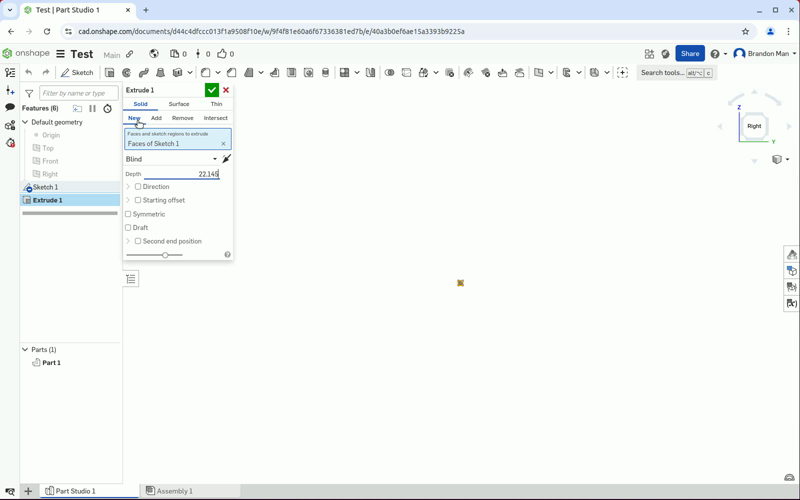
key(enter)
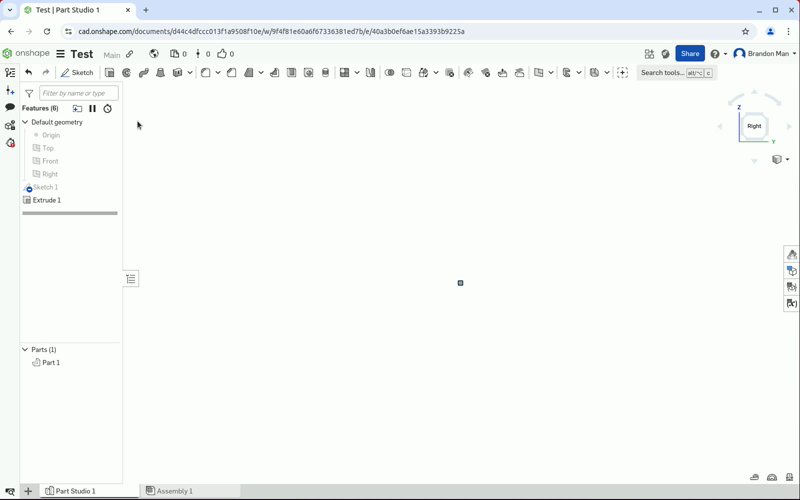
key(shift+h)
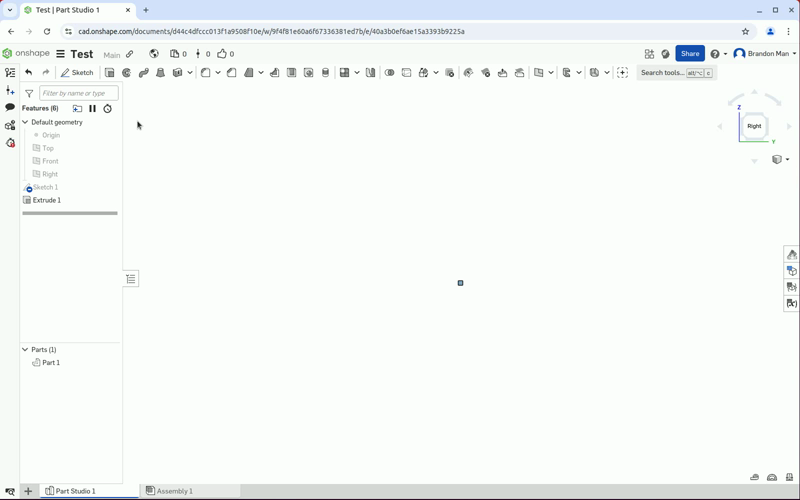
key(shift+h)
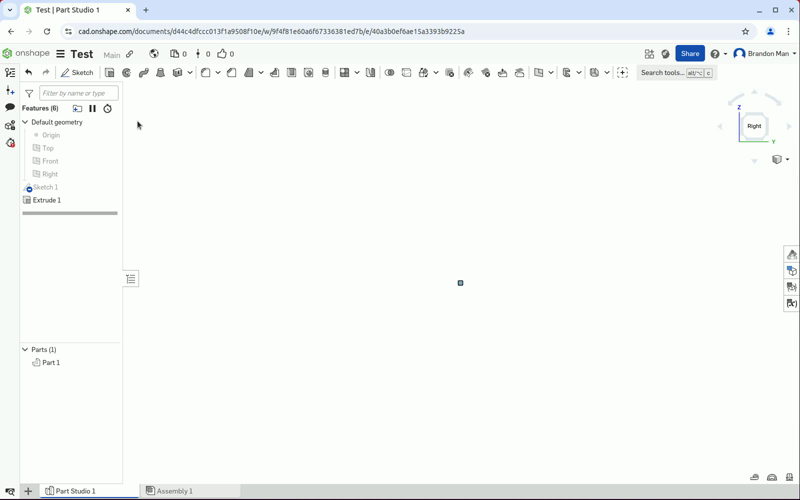
mouse_move(73, 189)
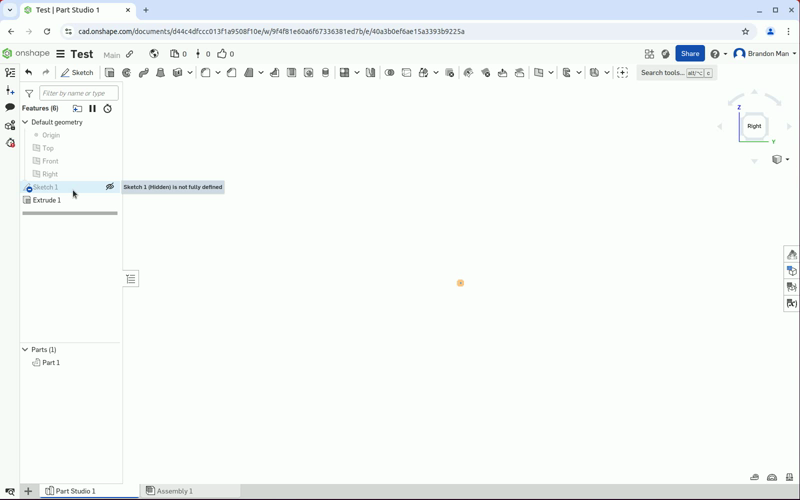
click(73, 189)
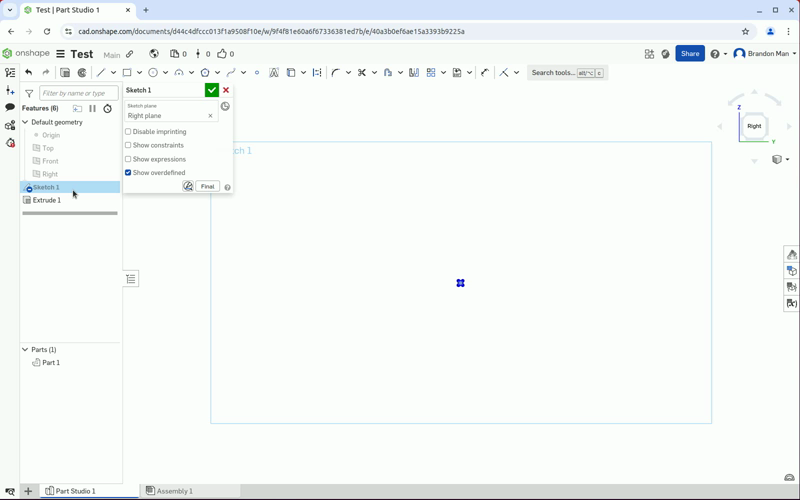
mouse_move(229, 92)
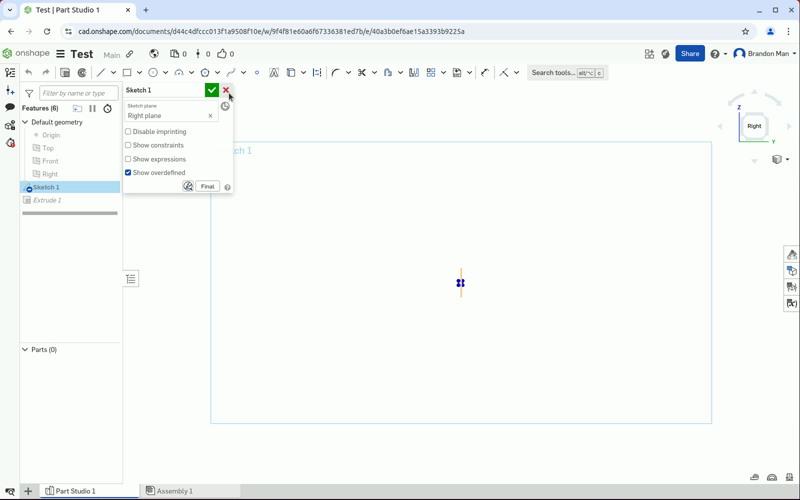
click(229, 92)
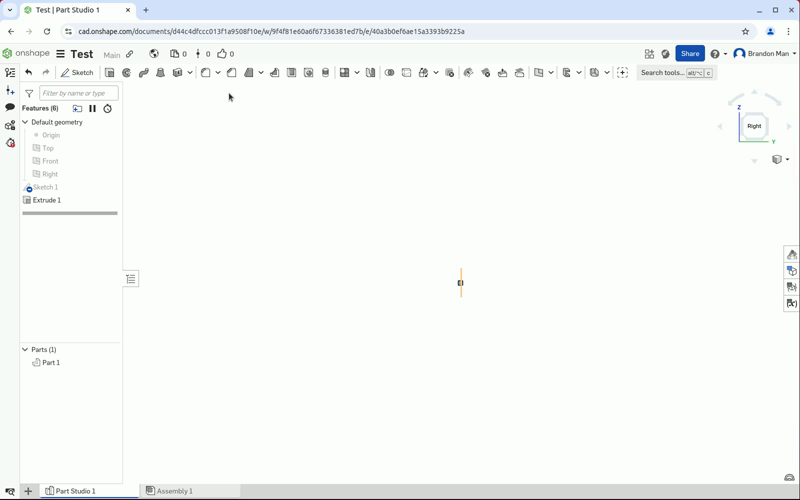
mouse_move(541, 75)
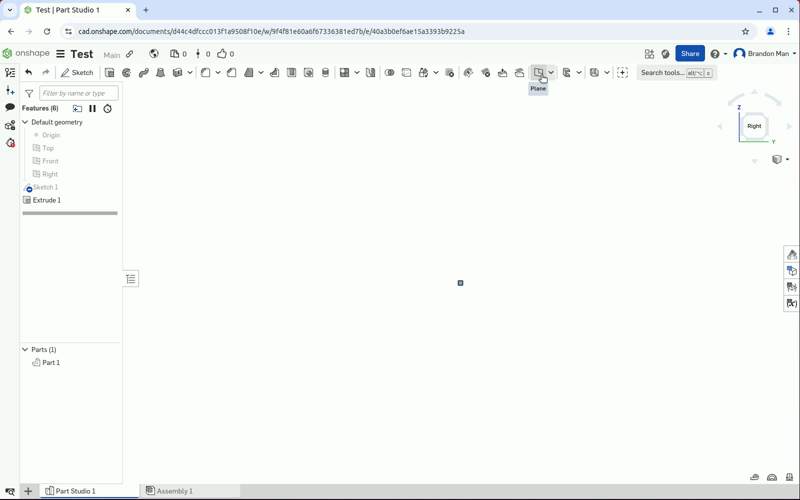
click(541, 75)
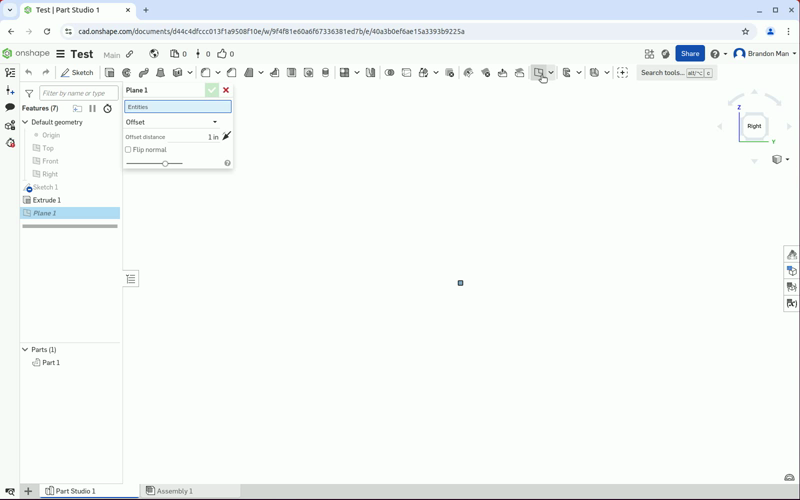
mouse_move(73, 176)
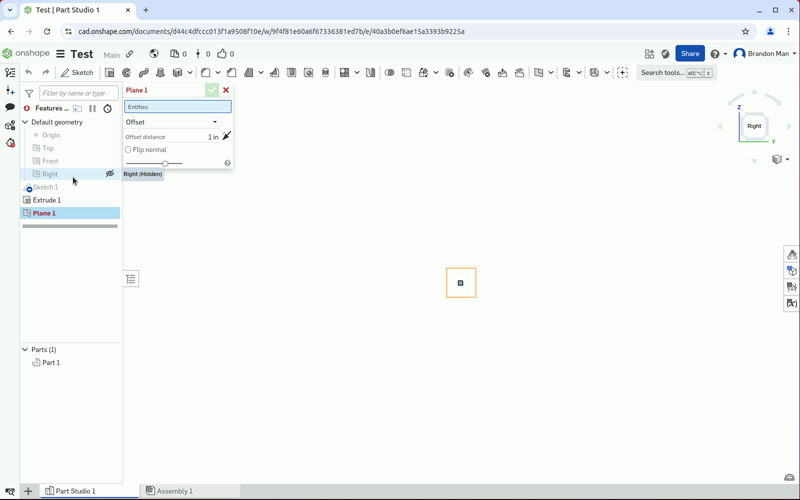
click(73, 176)
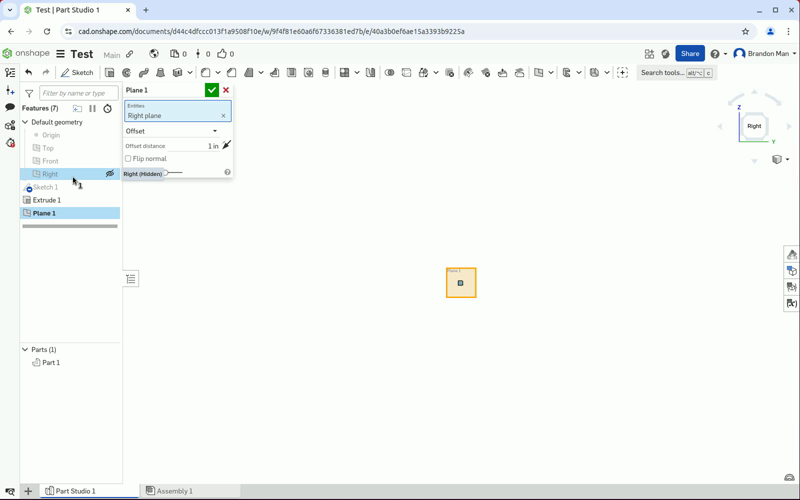
key(tab, 2)
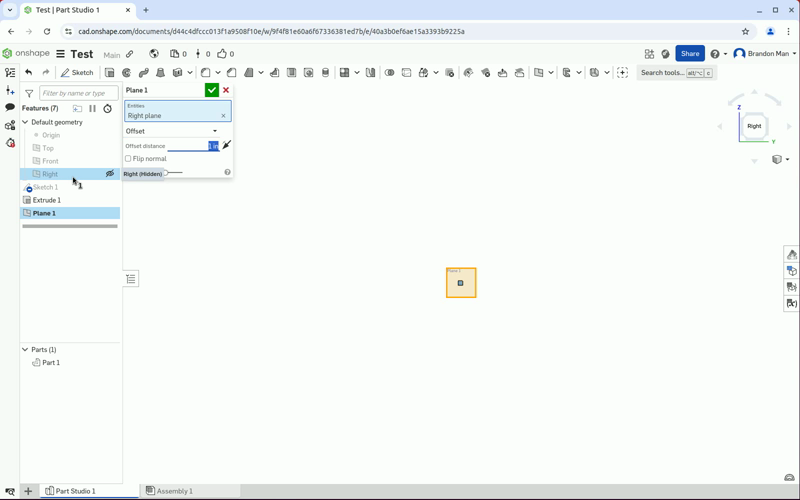
text(22.153)
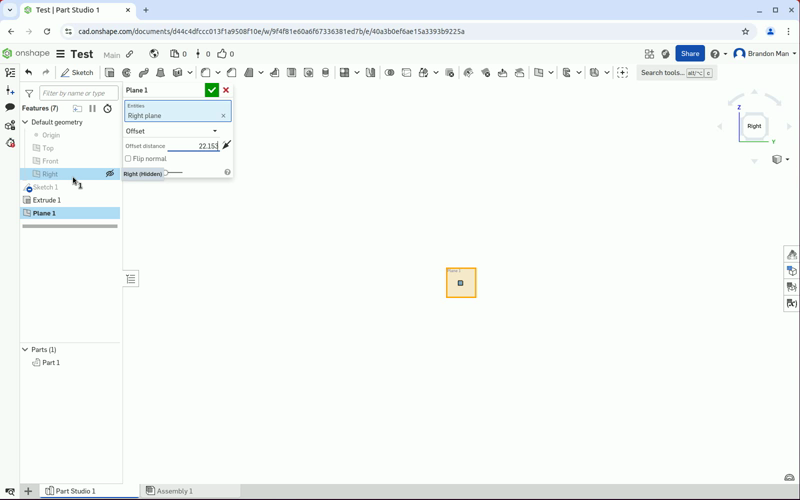
key(enter, 2)
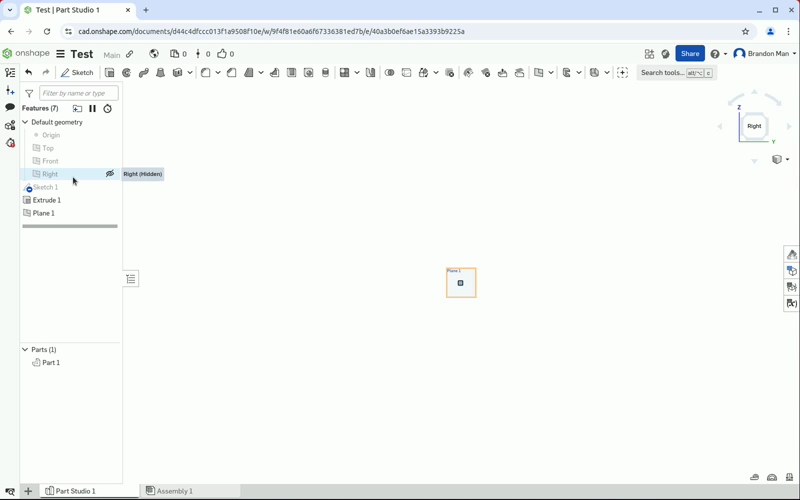
key(shift+s)
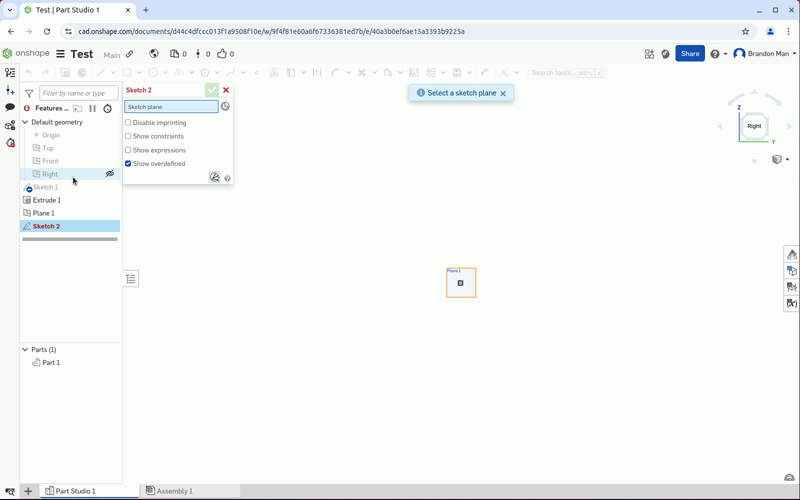
mouse_move(73, 215)
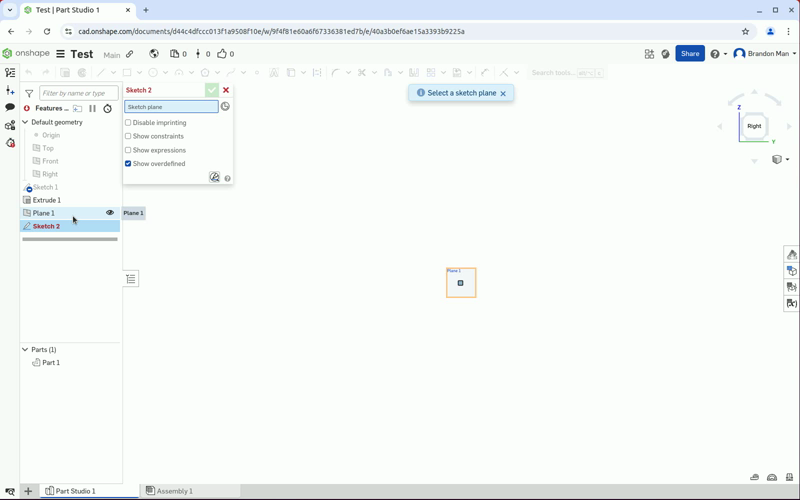
click(73, 215)
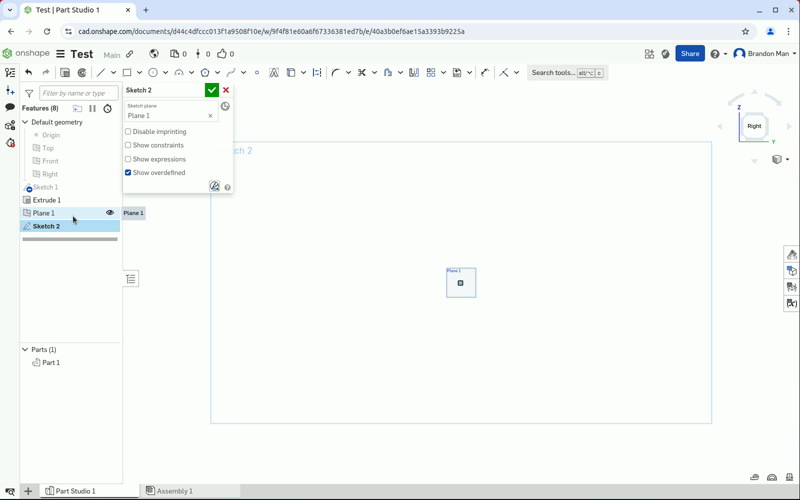
mouse_move(73, 352)
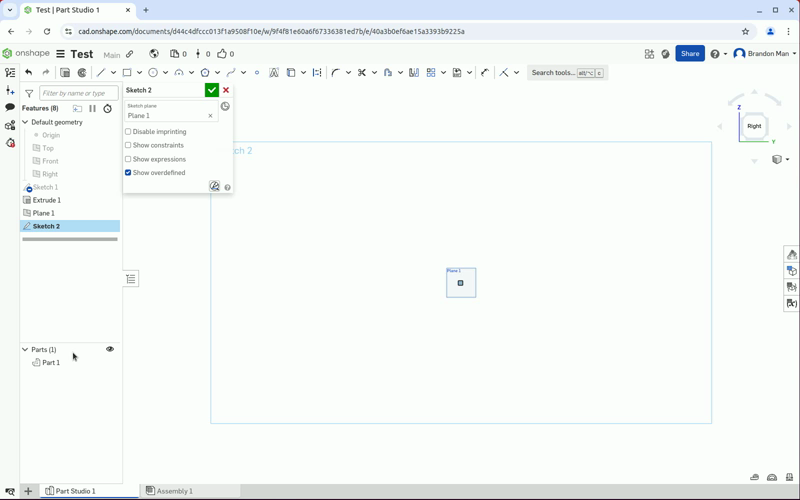
key(y)
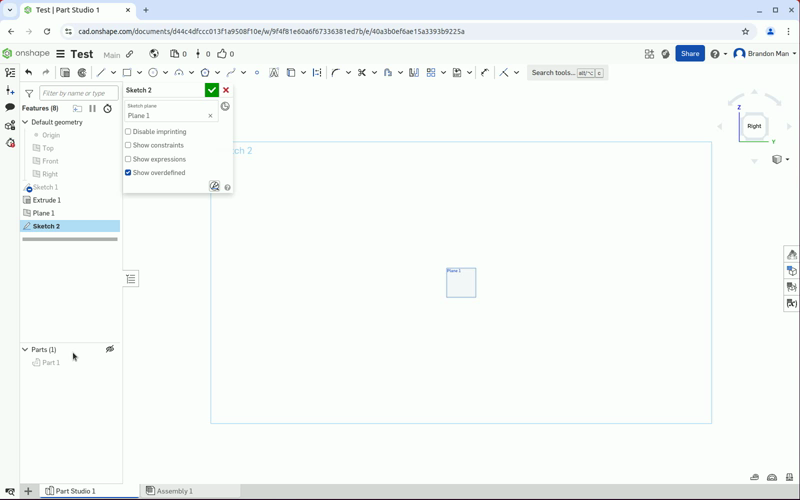
key(l)
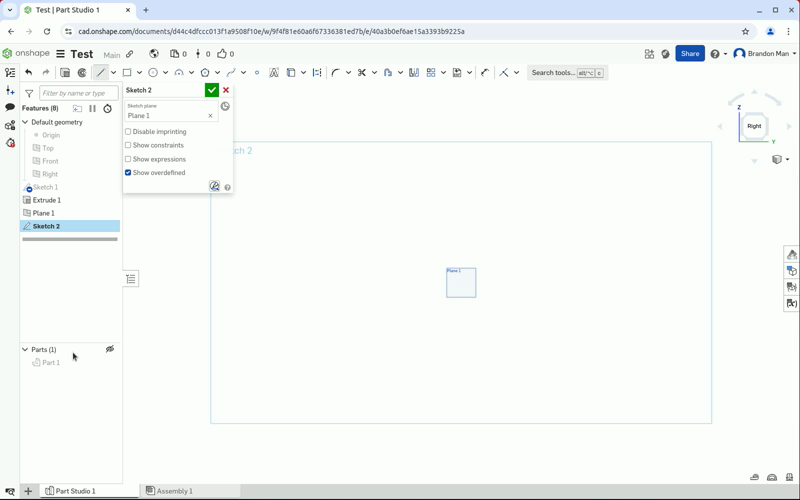
key_down(shift)
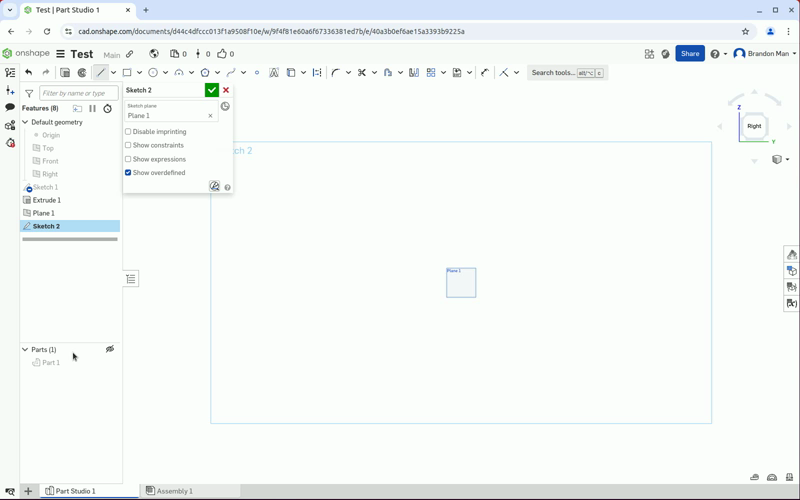
mouse_move(458, 285)
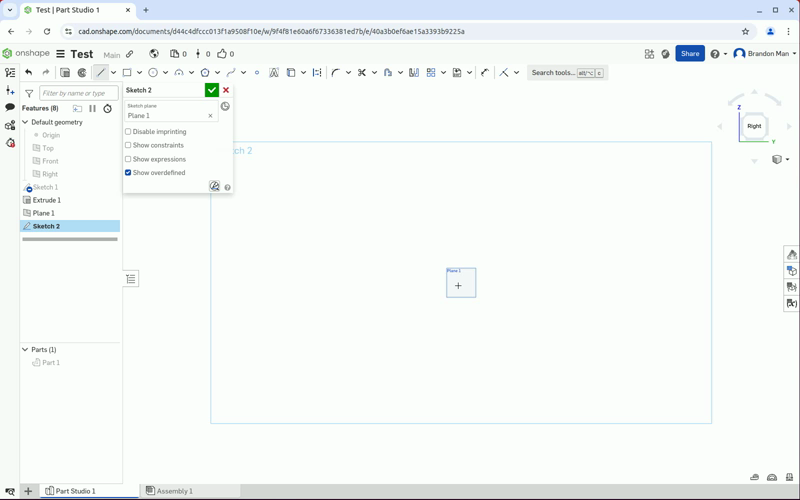
click(458, 285)
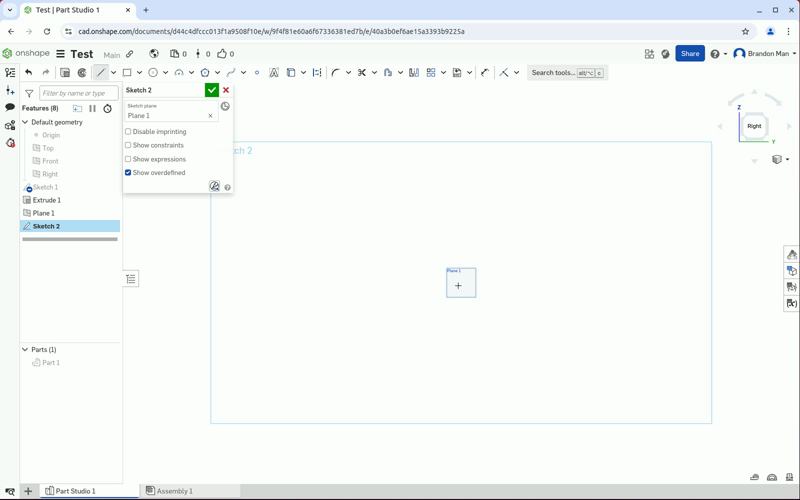
key_up(shift)
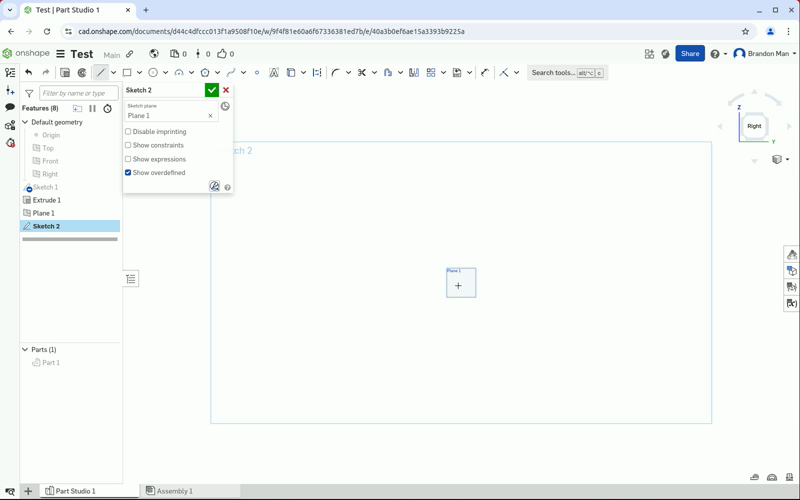
key_down(shift)
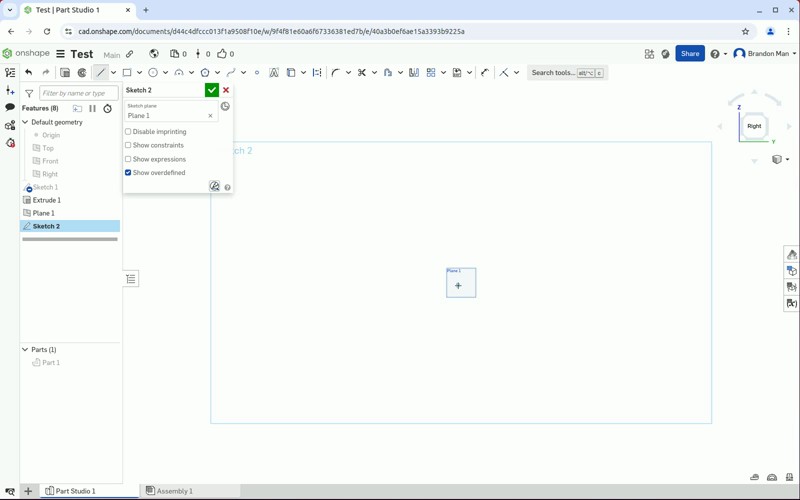
mouse_move(488, 285)
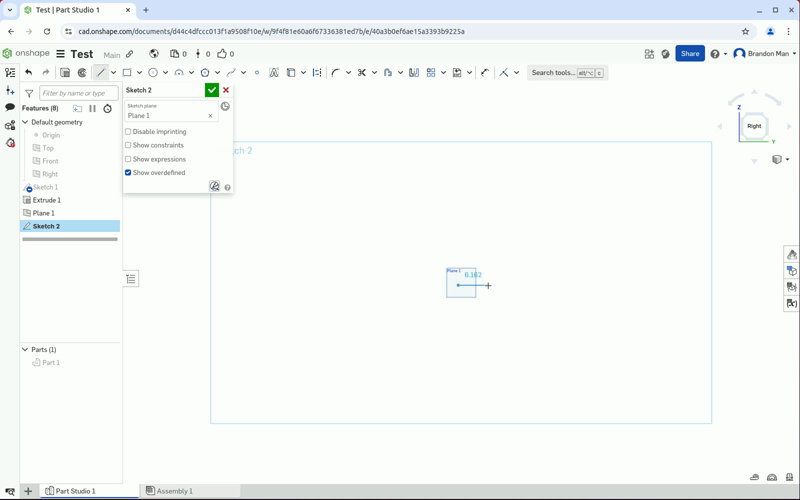
mouse_move(462, 285)
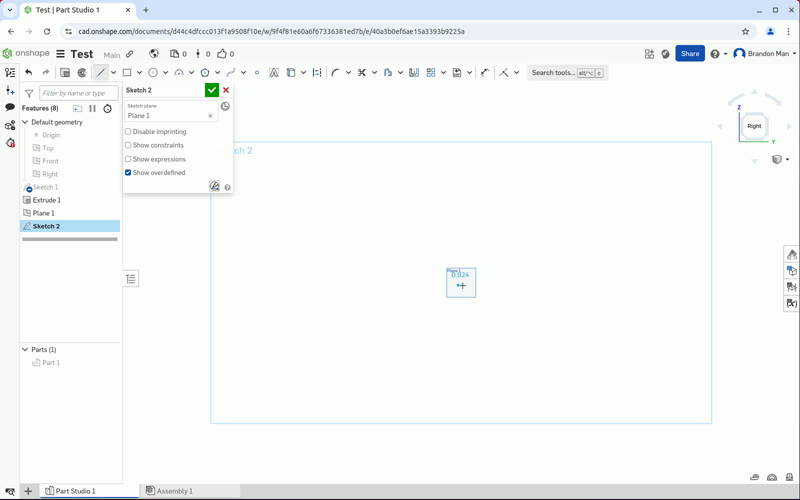
scroll(6)
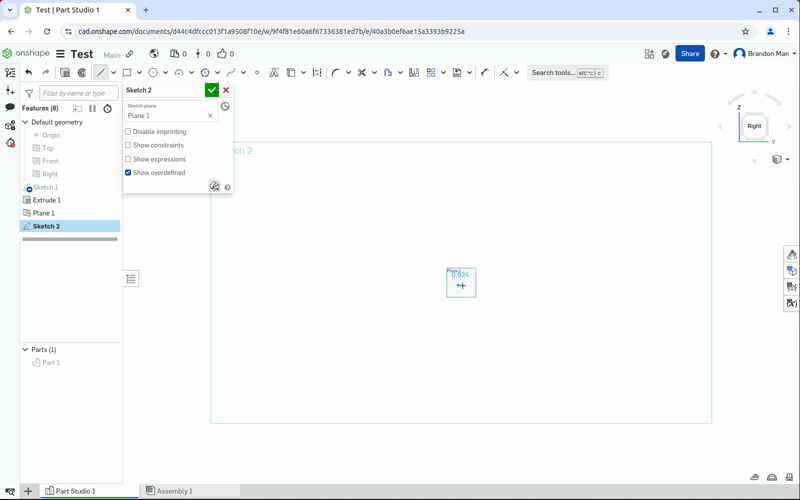
scroll(6)
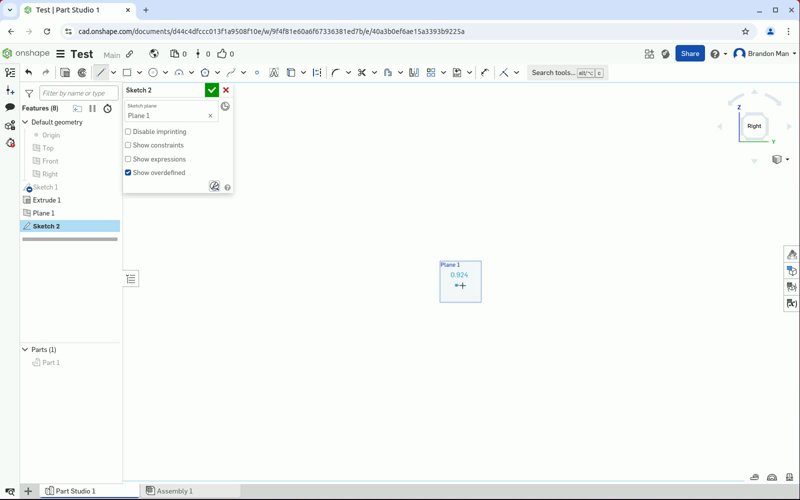
scroll(6)
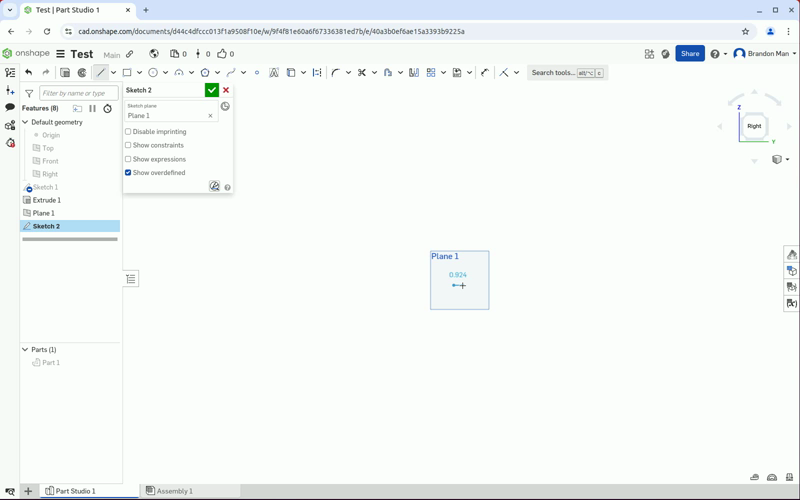
scroll(6)
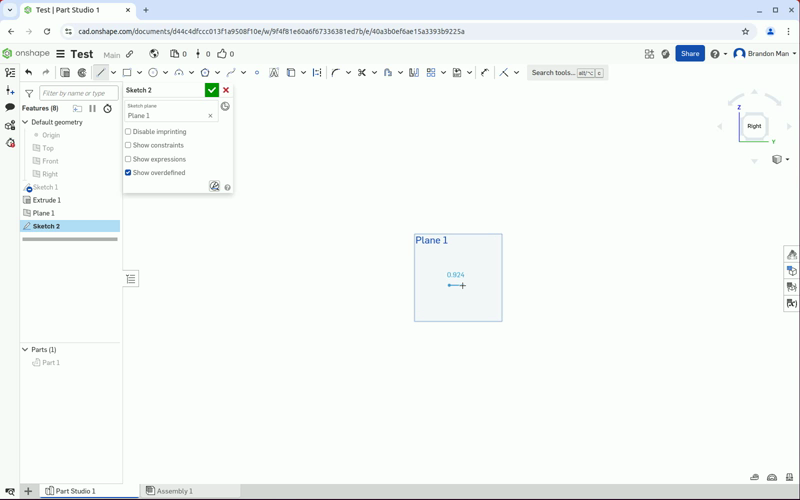
scroll(6)
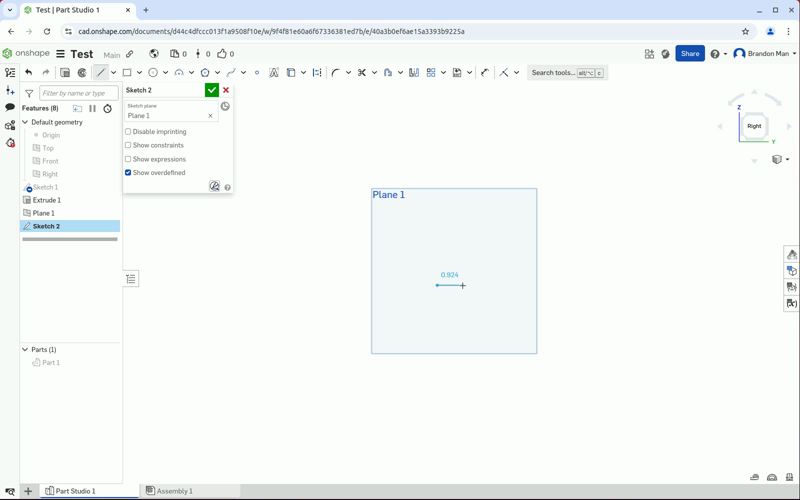
scroll(6)
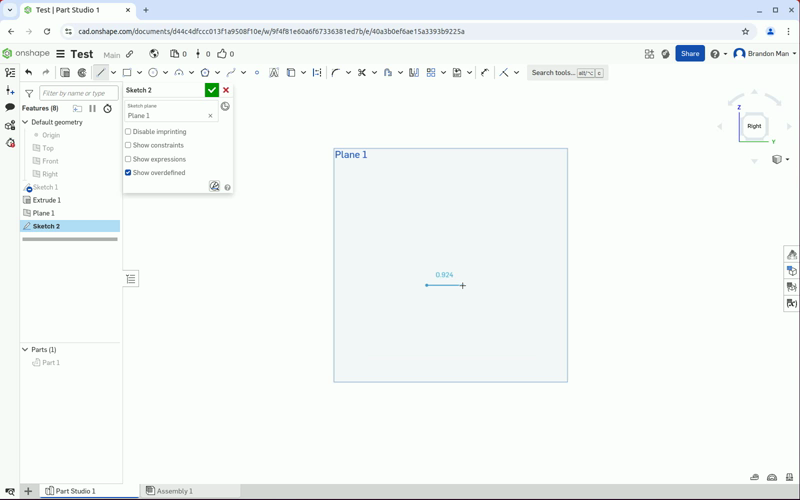
scroll(6)
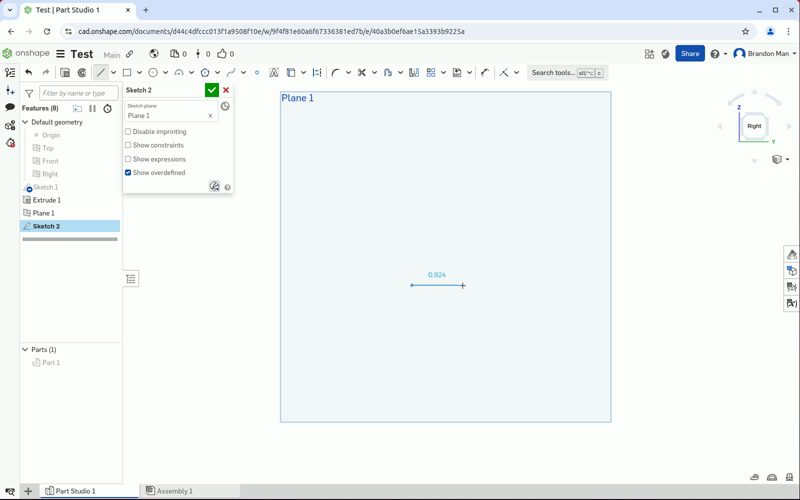
click(462, 285)
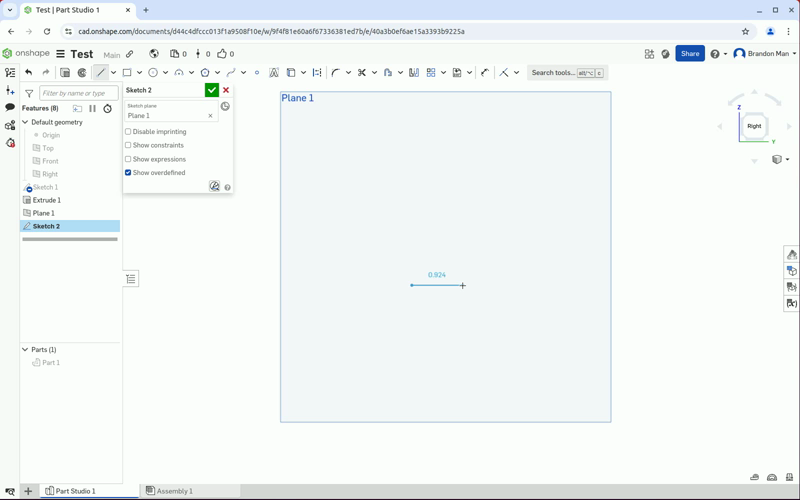
scroll(-6)
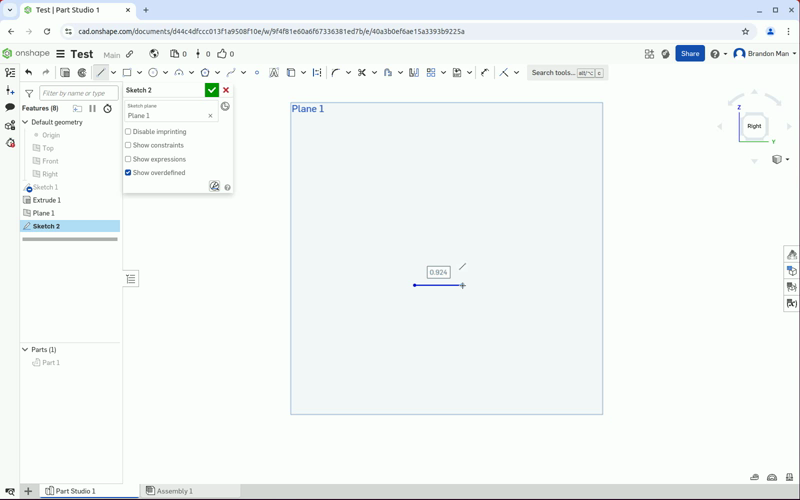
scroll(-6)
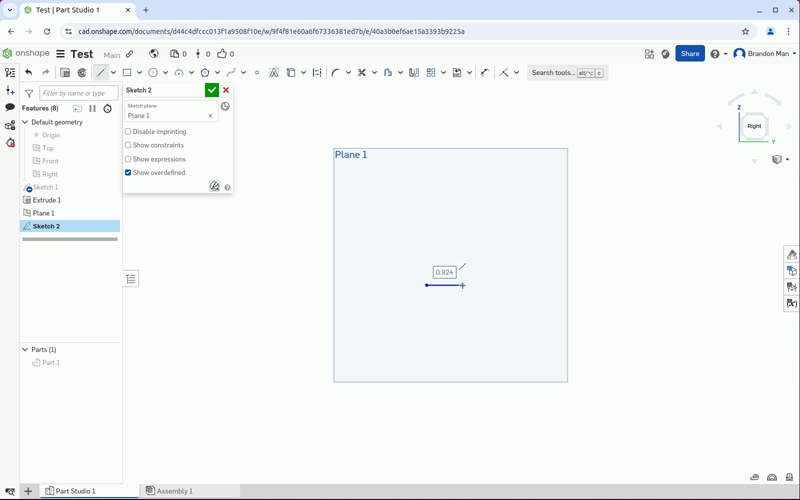
scroll(-6)
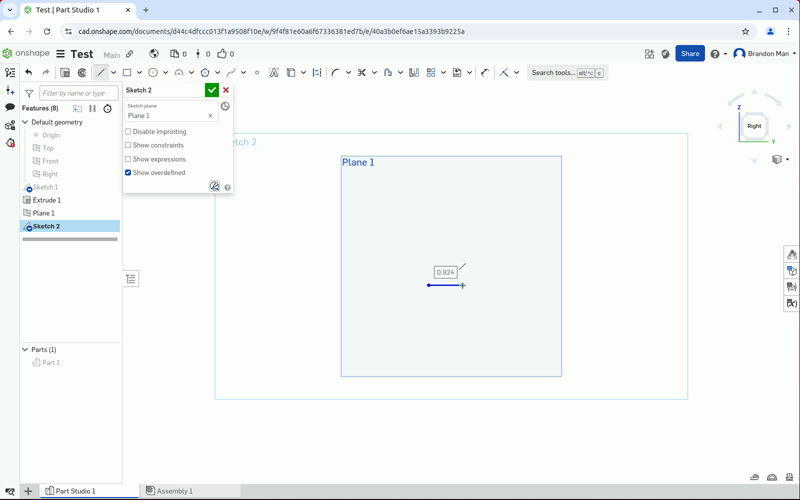
scroll(-6)
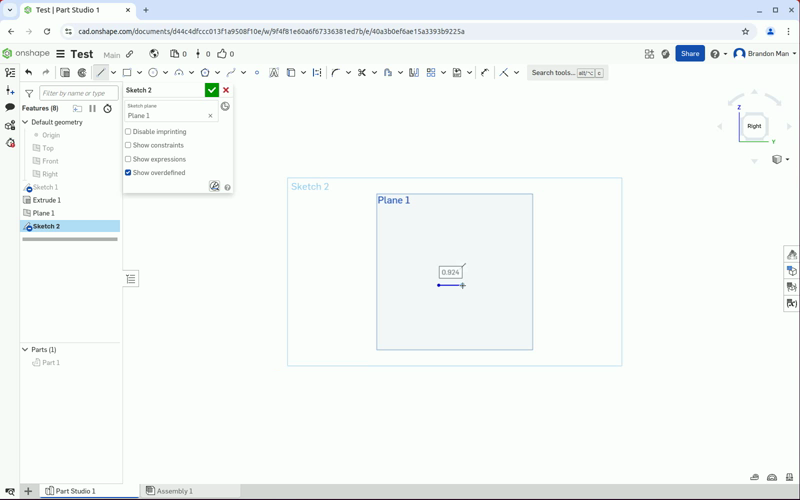
scroll(-6)
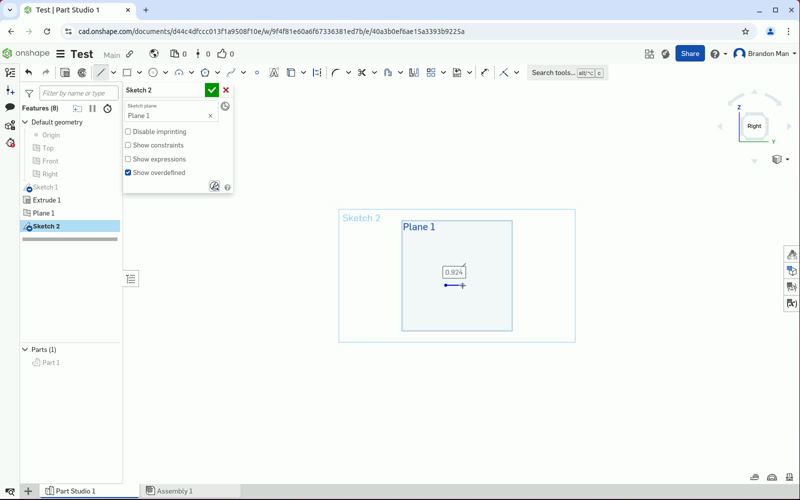
scroll(-6)
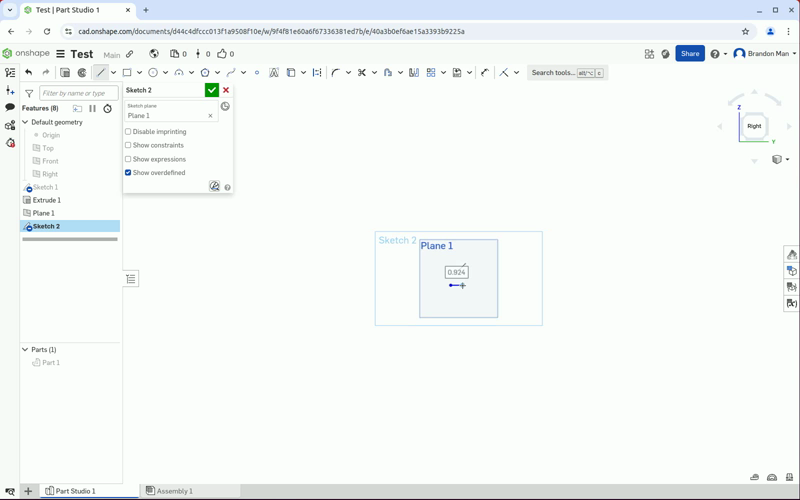
scroll(-6)
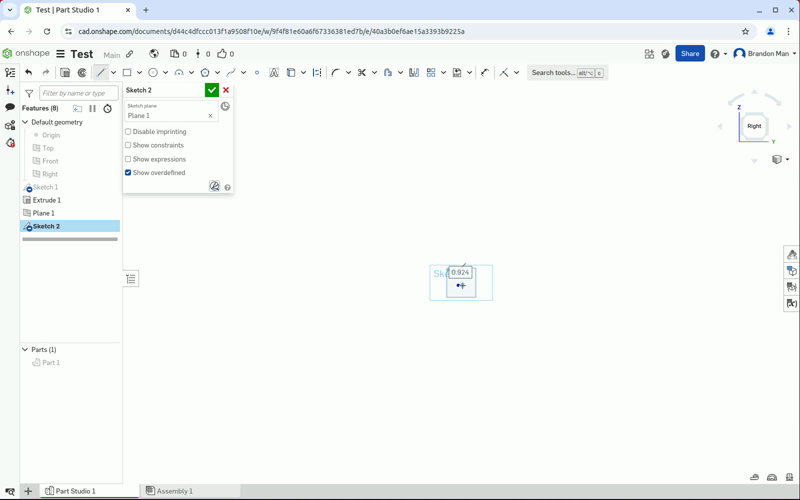
key_up(shift)
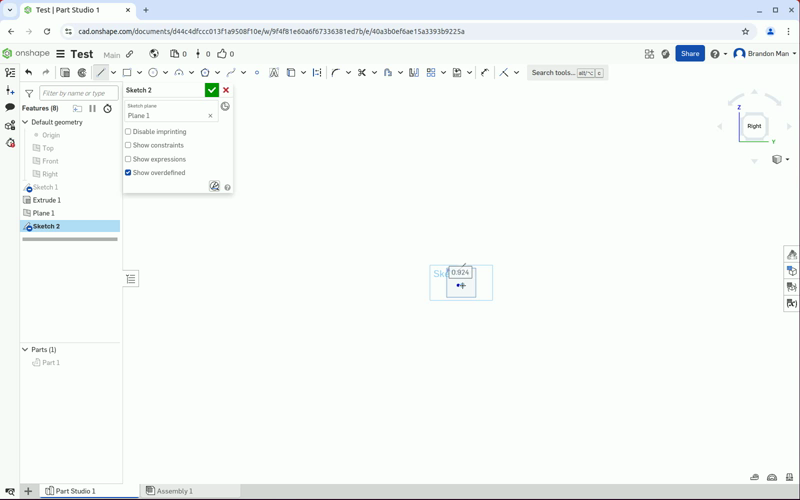
key_down(shift)
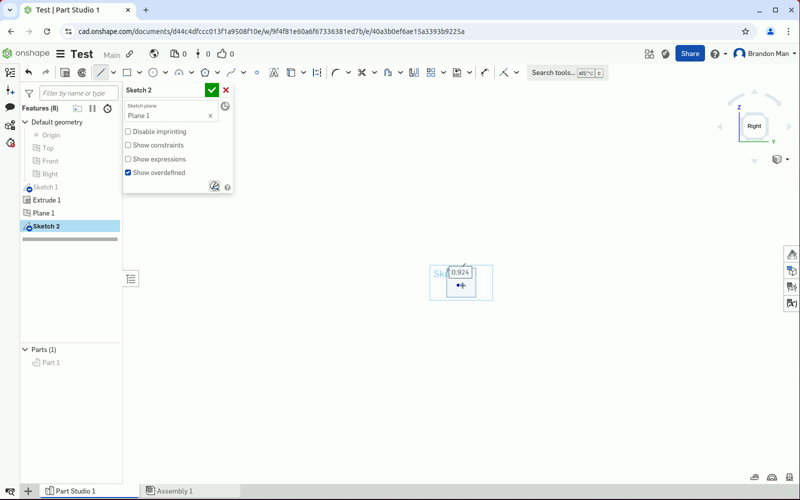
mouse_move(492, 285)
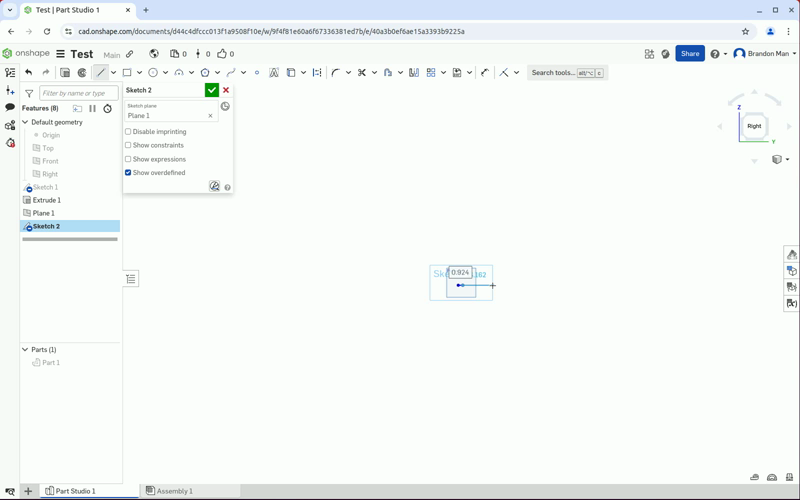
mouse_move(462, 280)
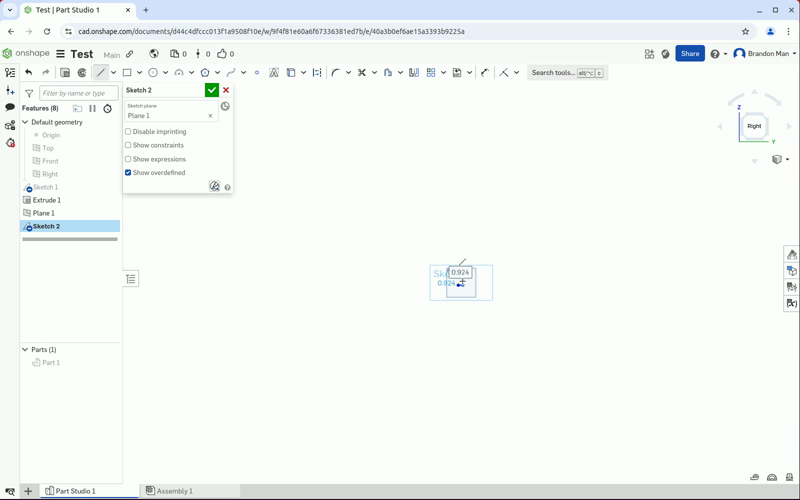
scroll(6)
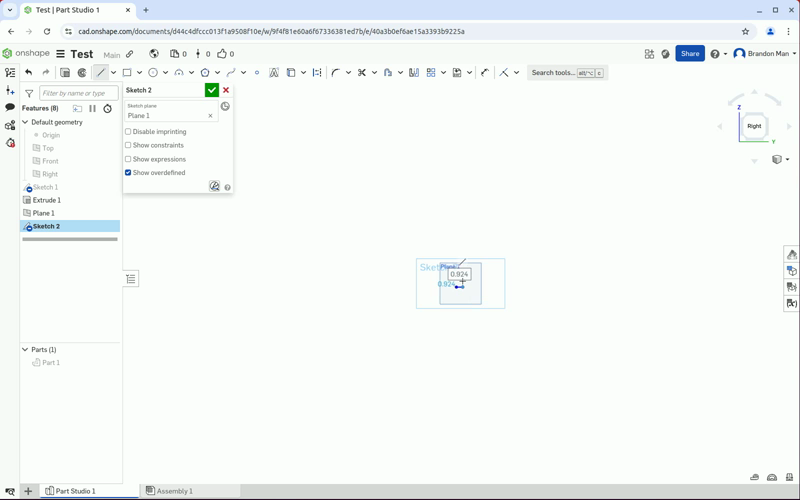
scroll(6)
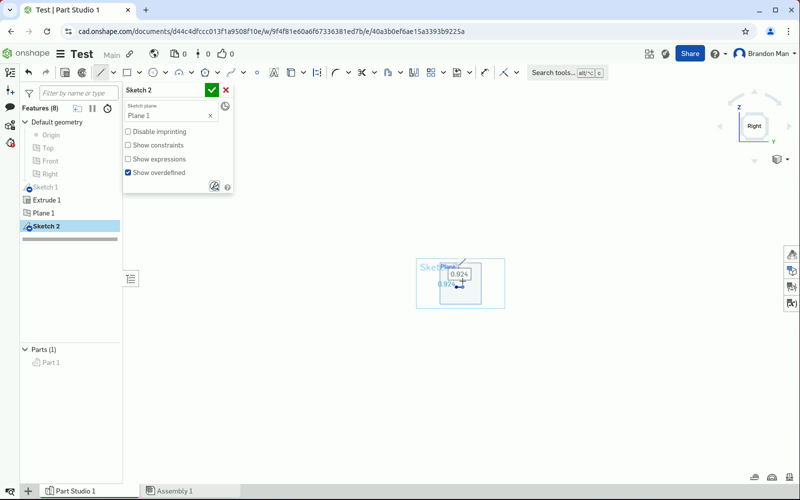
scroll(6)
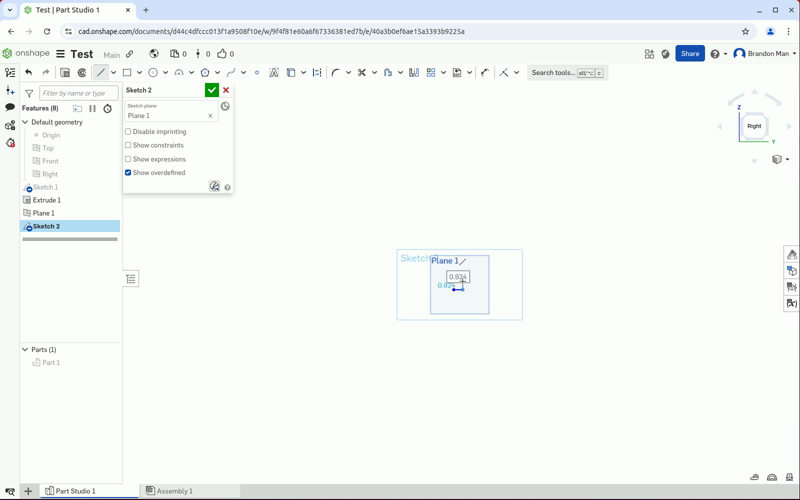
scroll(6)
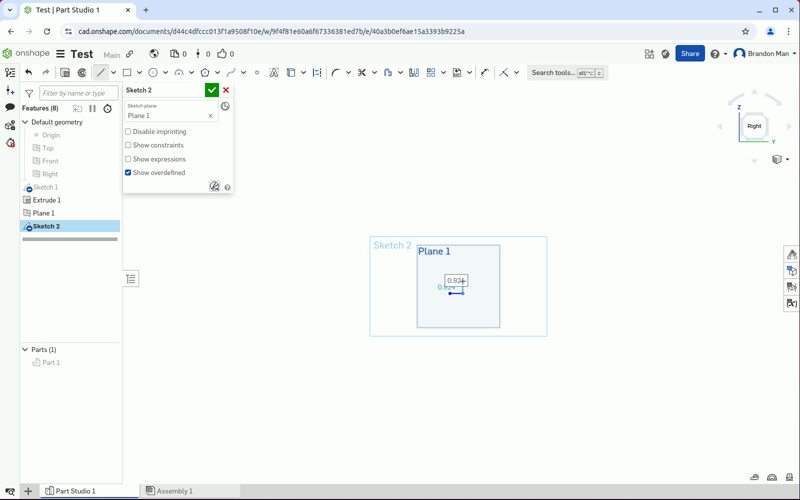
scroll(6)
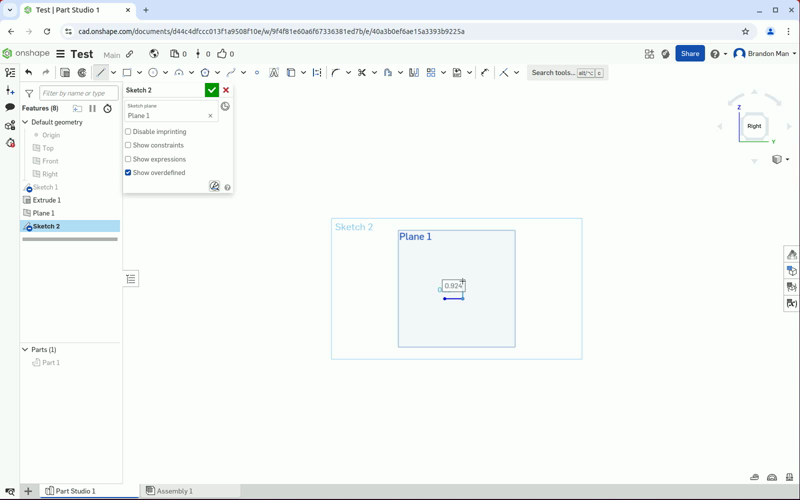
scroll(6)
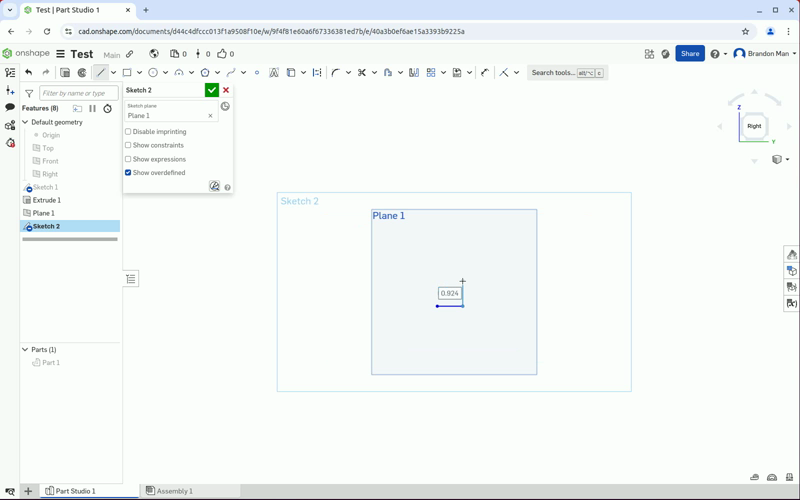
scroll(6)
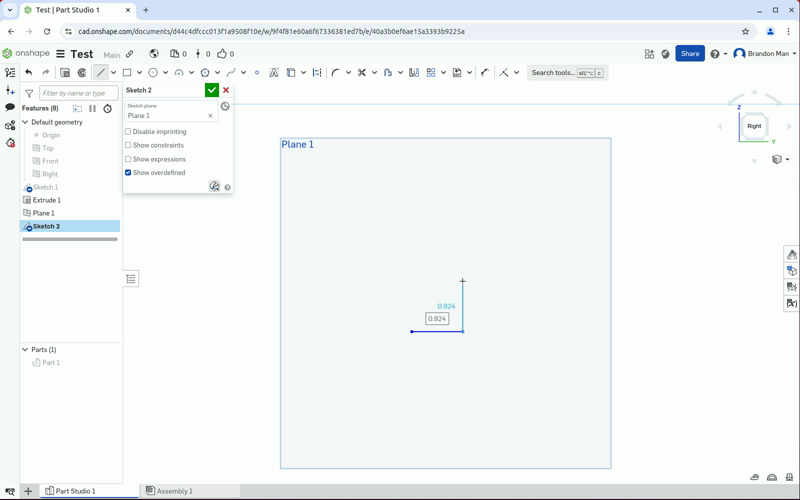
click(462, 280)
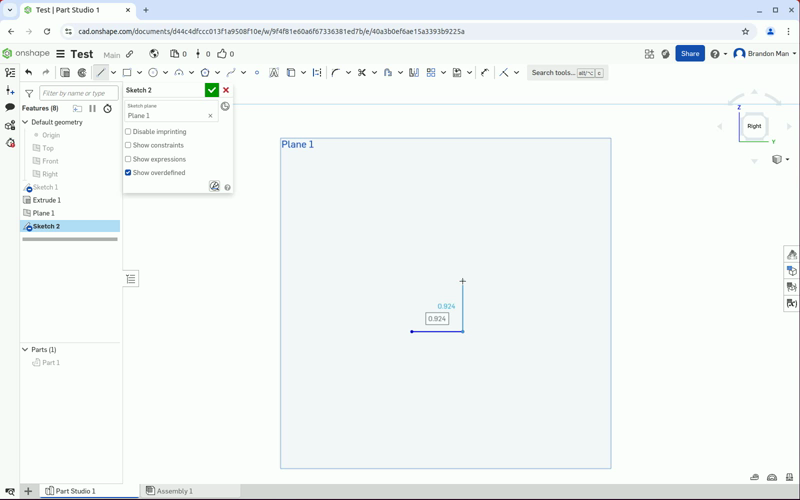
scroll(-6)
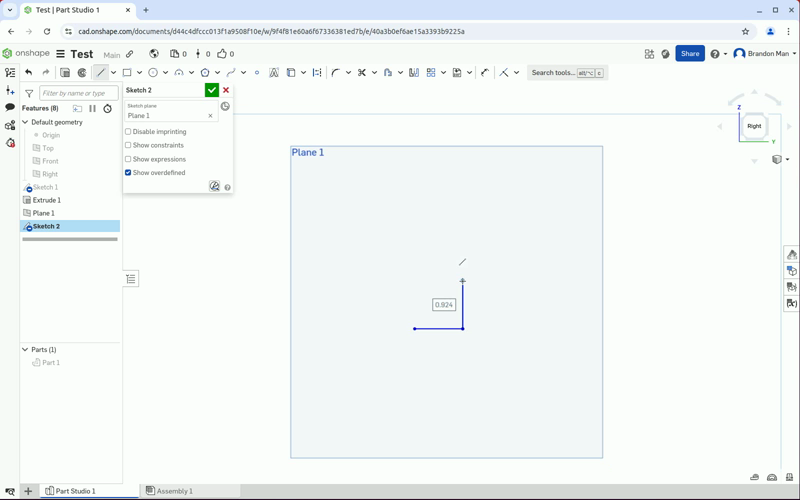
scroll(-6)
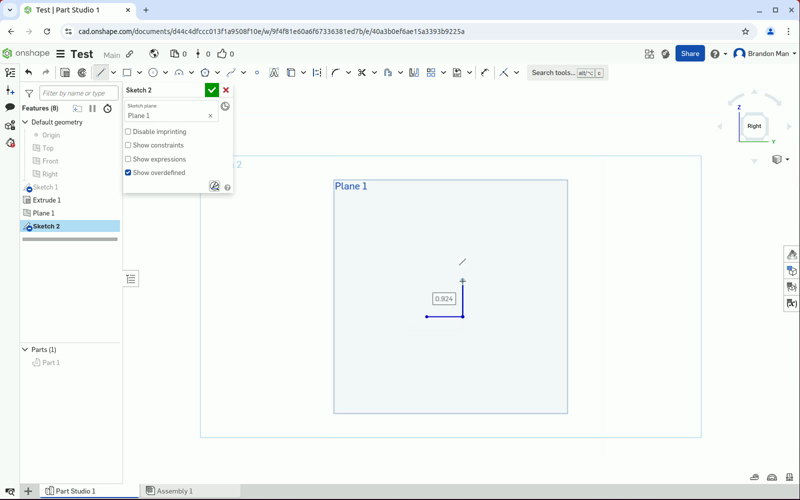
scroll(-6)
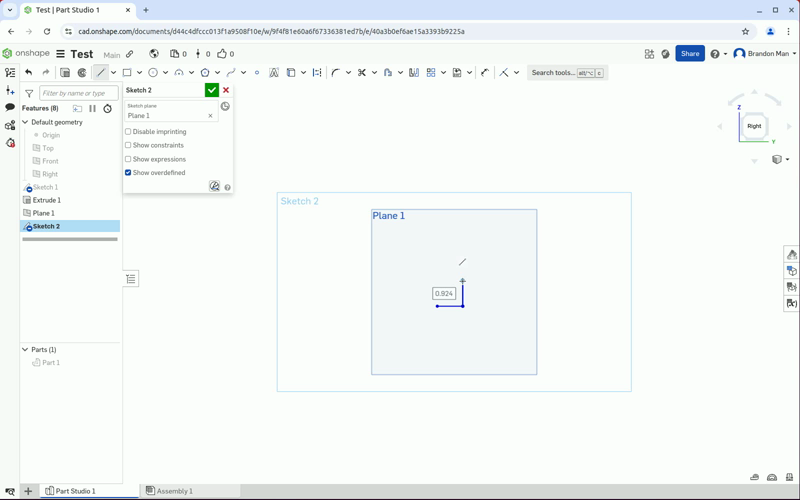
scroll(-6)
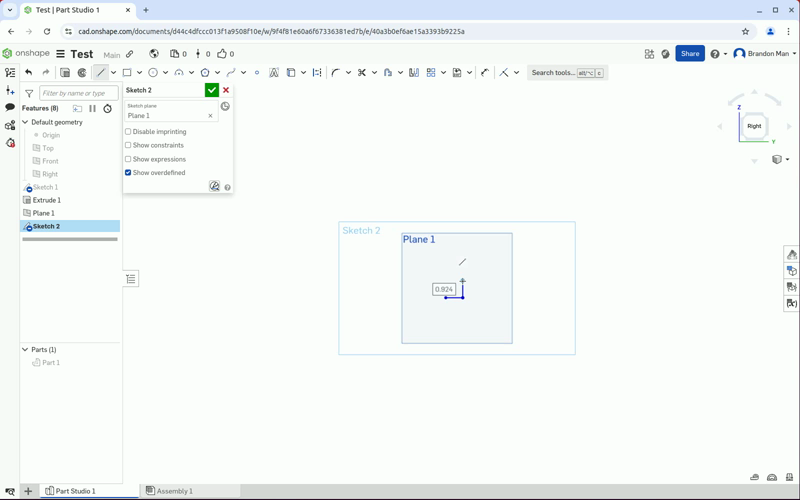
scroll(-6)
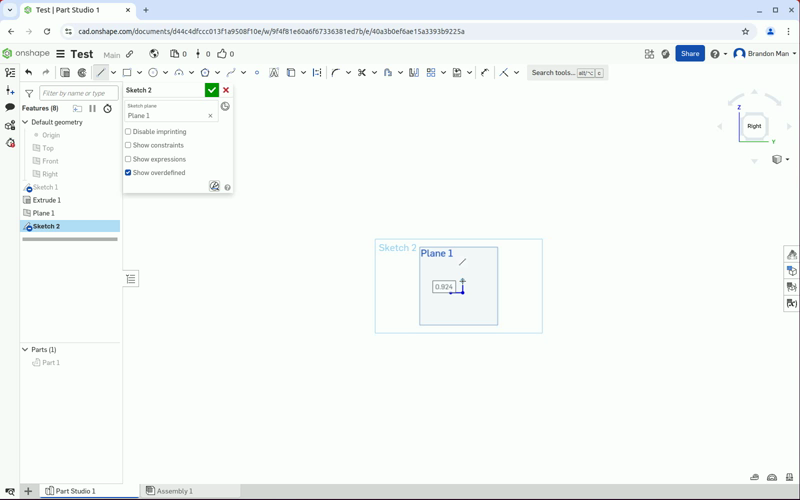
scroll(-6)
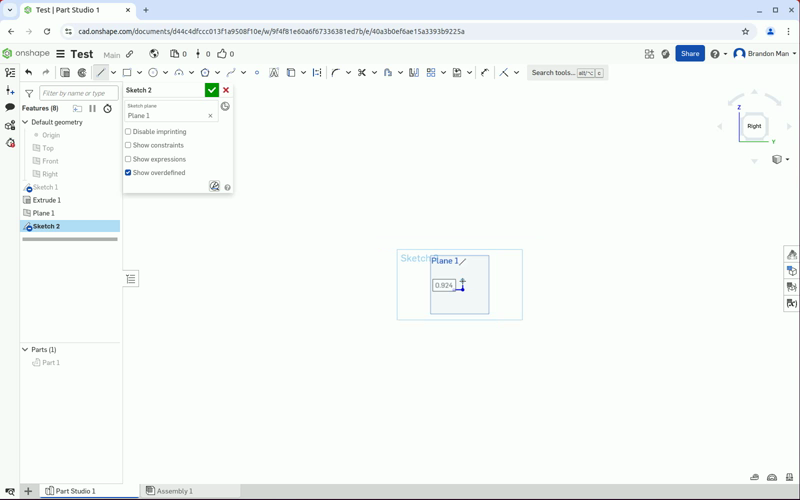
scroll(-6)
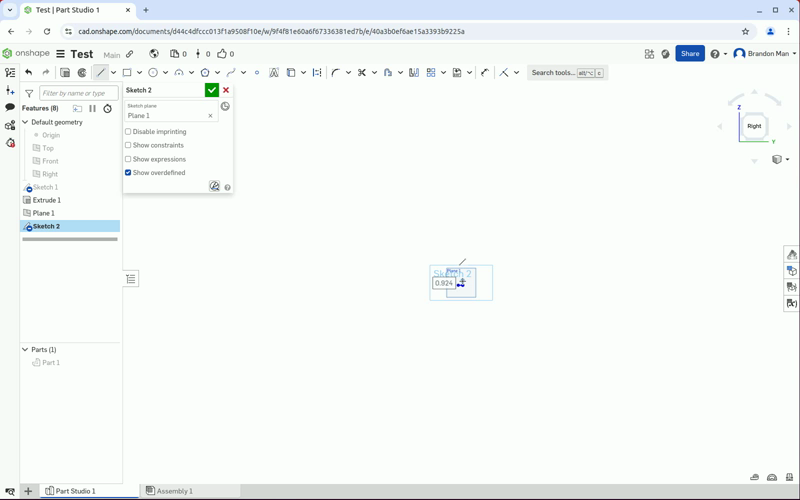
key_up(shift)
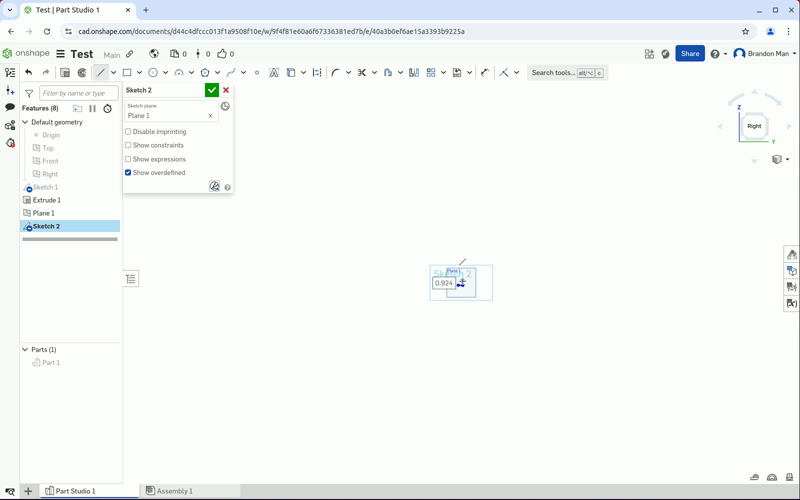
key_down(shift)
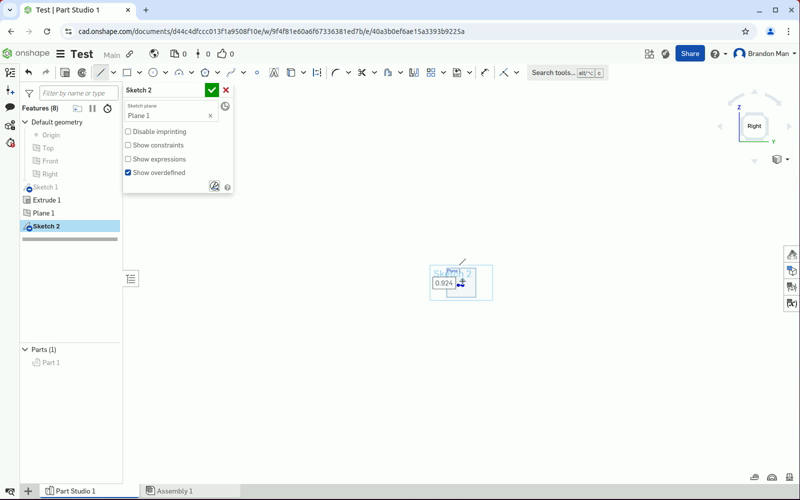
mouse_move(492, 280)
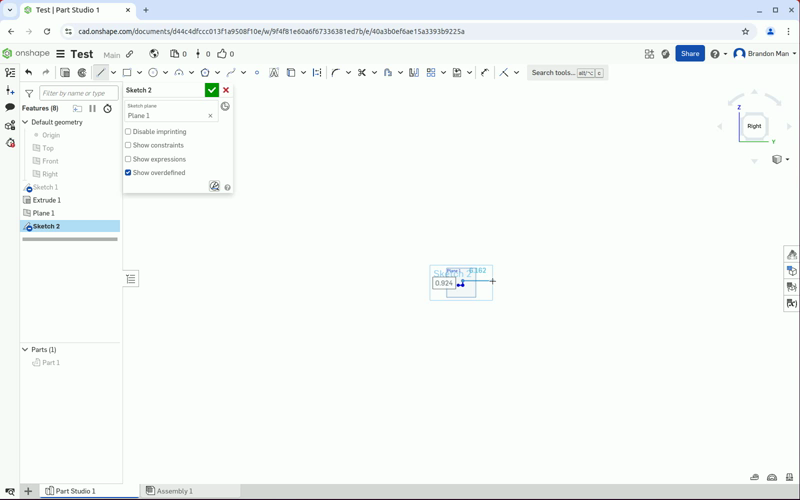
mouse_move(458, 280)
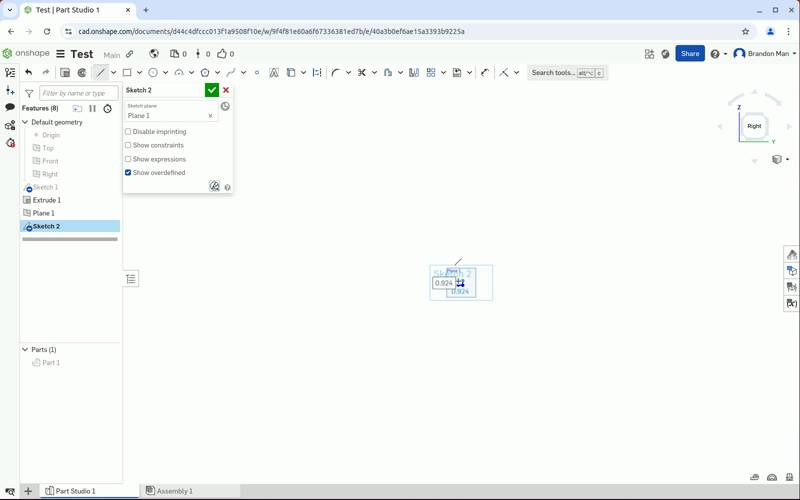
scroll(6)
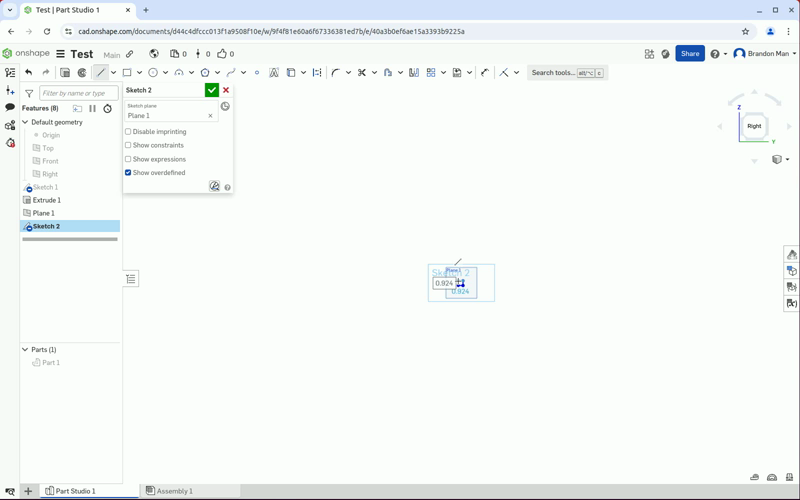
scroll(6)
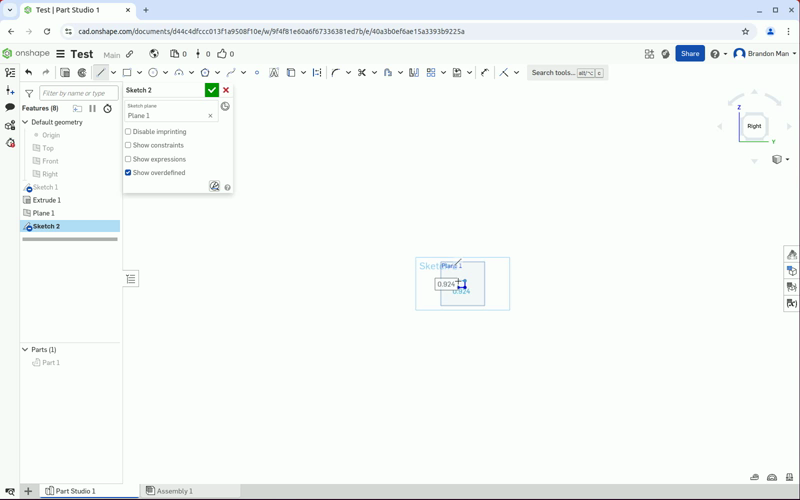
scroll(6)
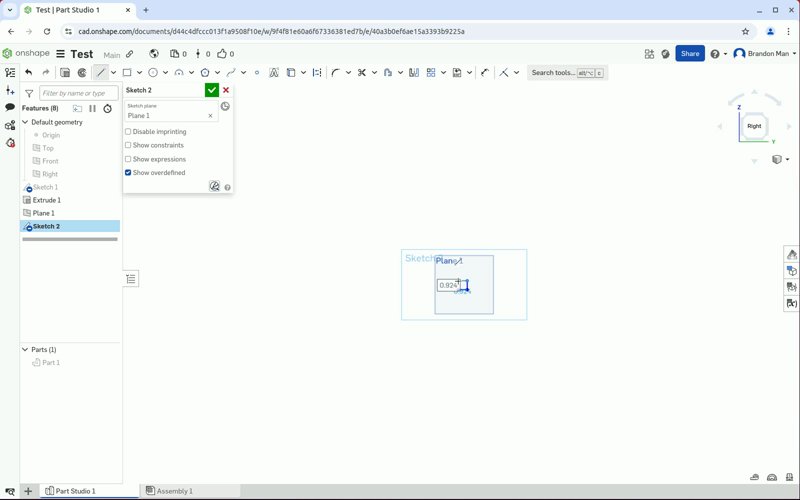
scroll(6)
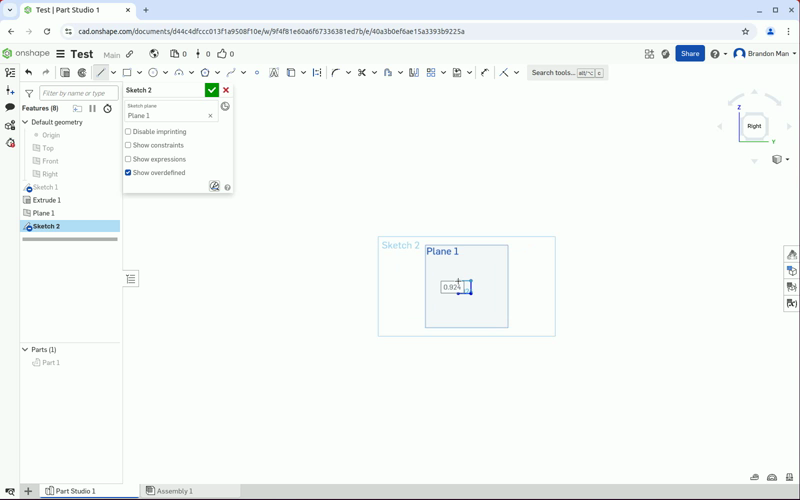
scroll(6)
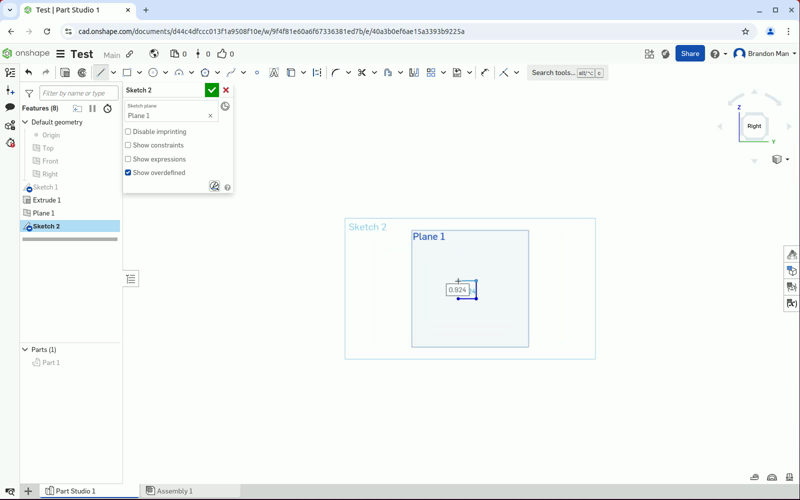
scroll(6)
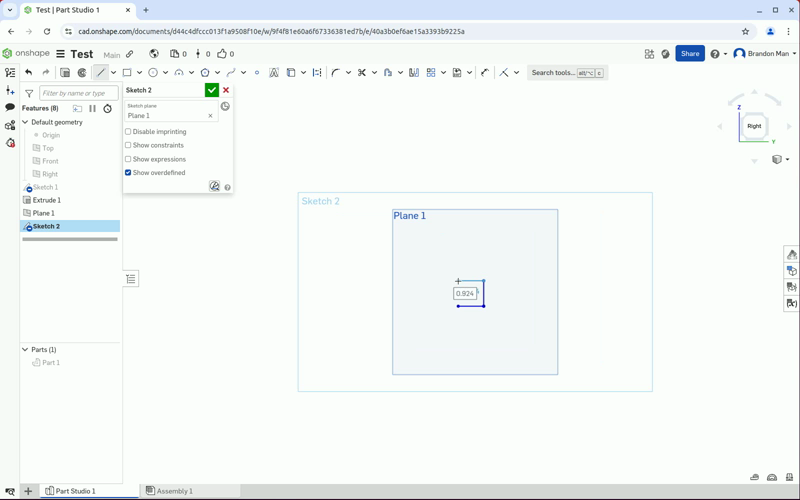
scroll(6)
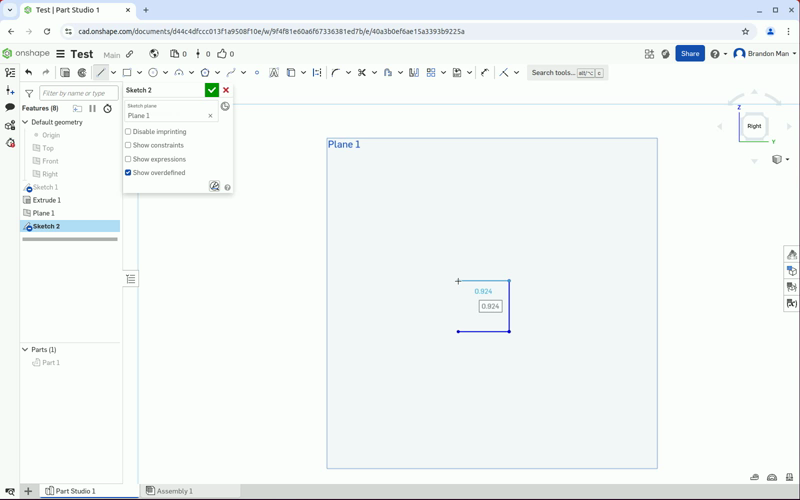
click(458, 280)
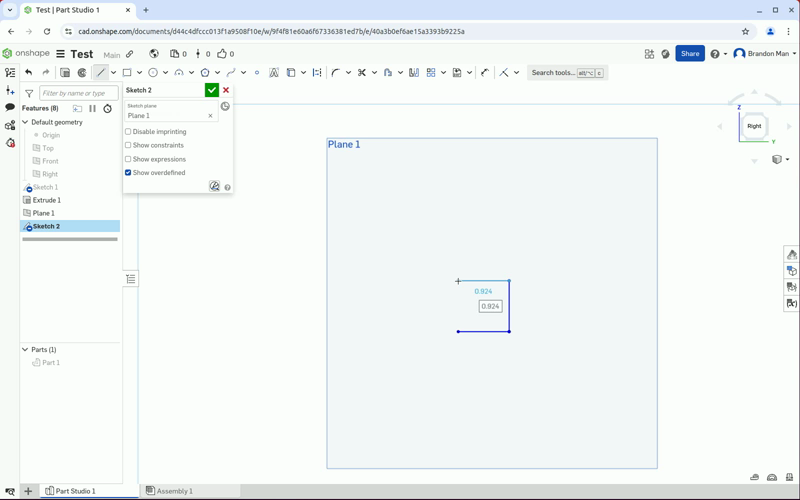
scroll(-6)
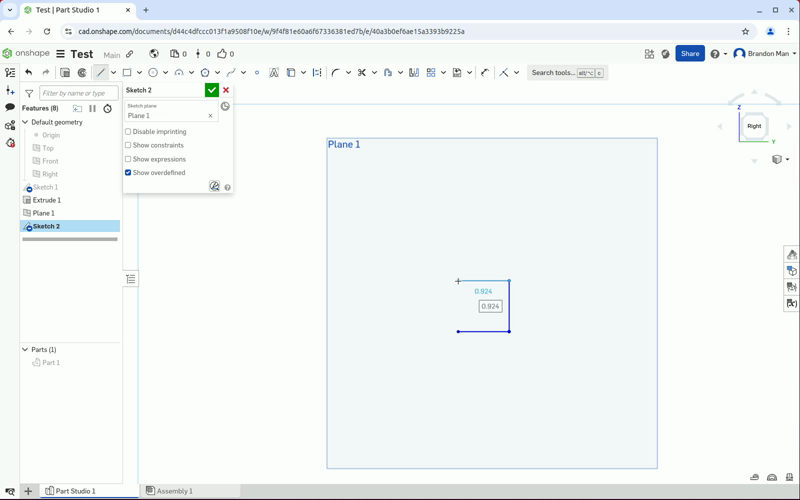
scroll(-6)
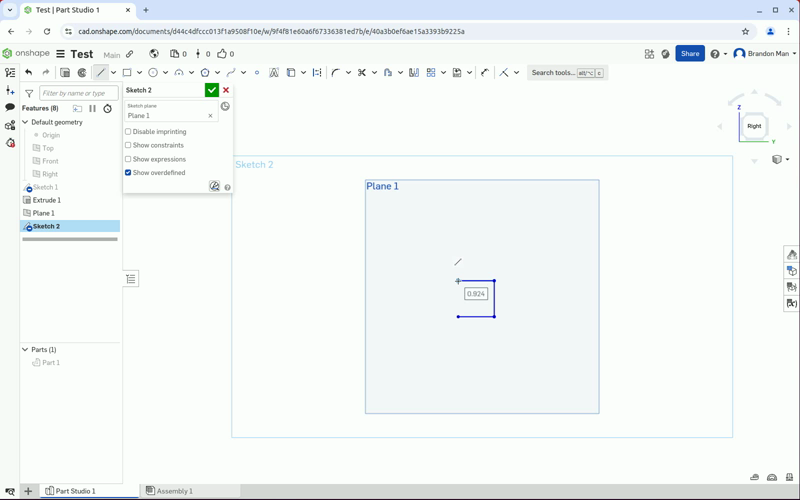
scroll(-6)
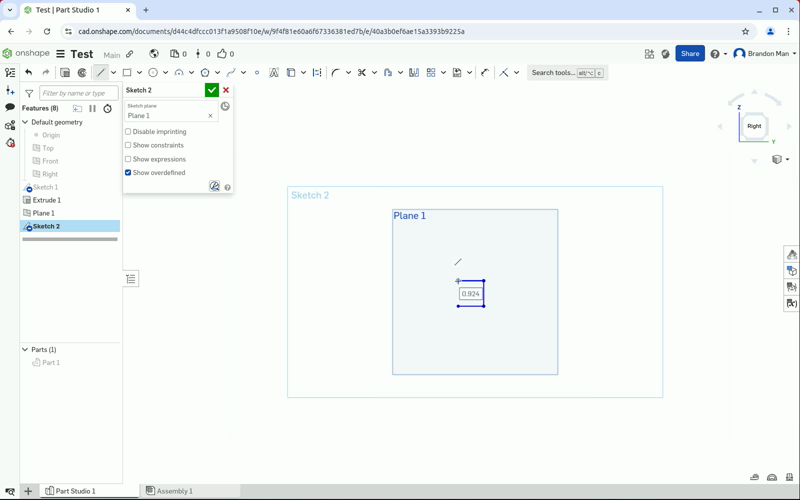
scroll(-6)
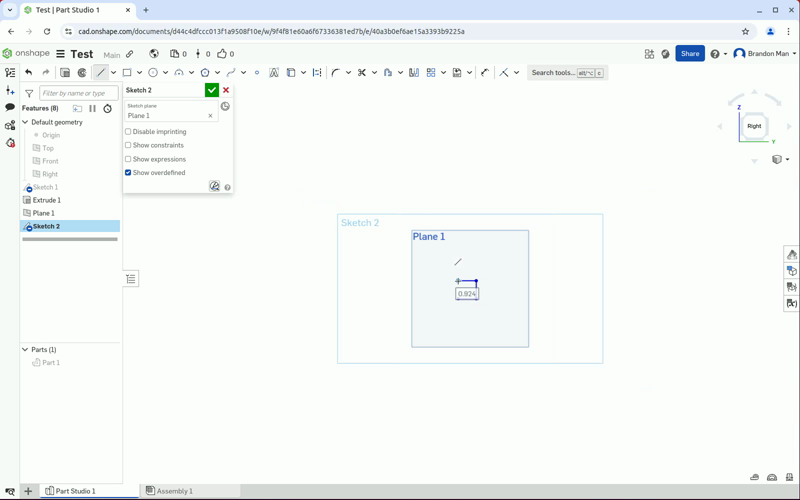
scroll(-6)
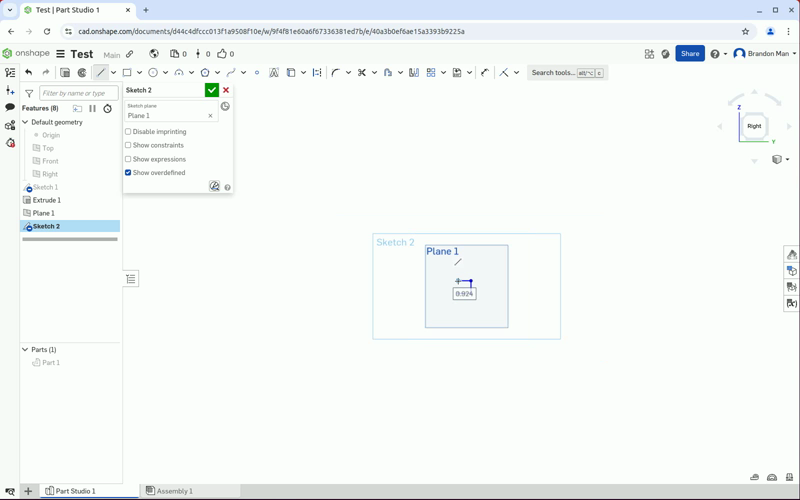
scroll(-6)
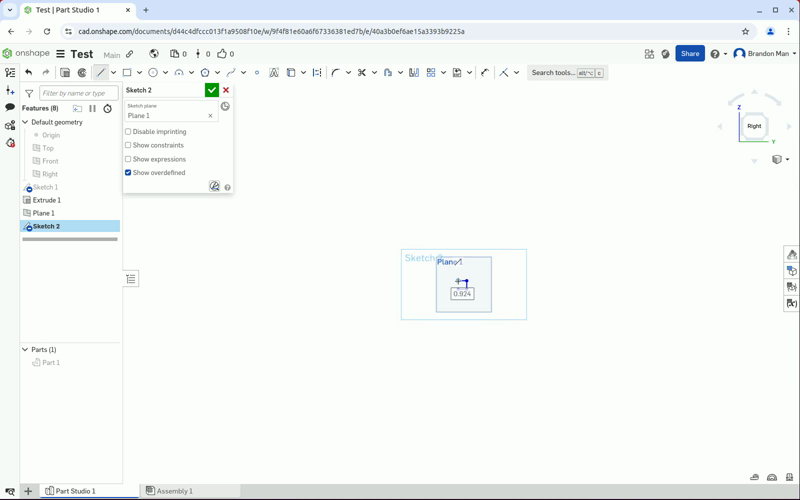
scroll(-6)
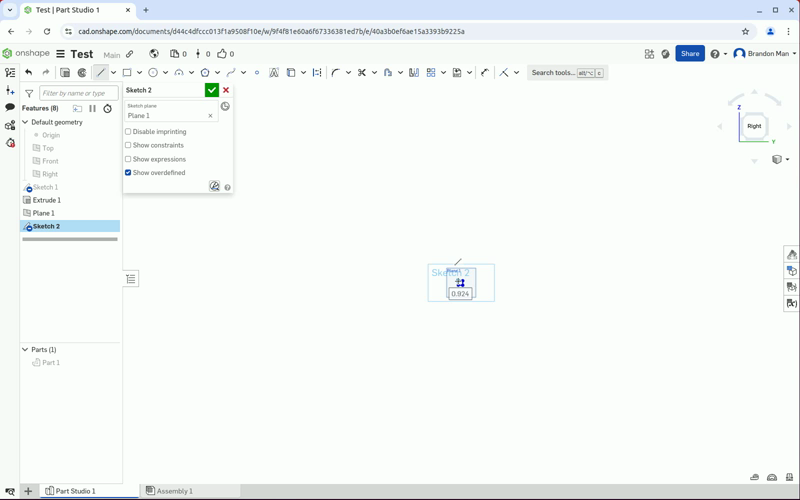
key_up(shift)
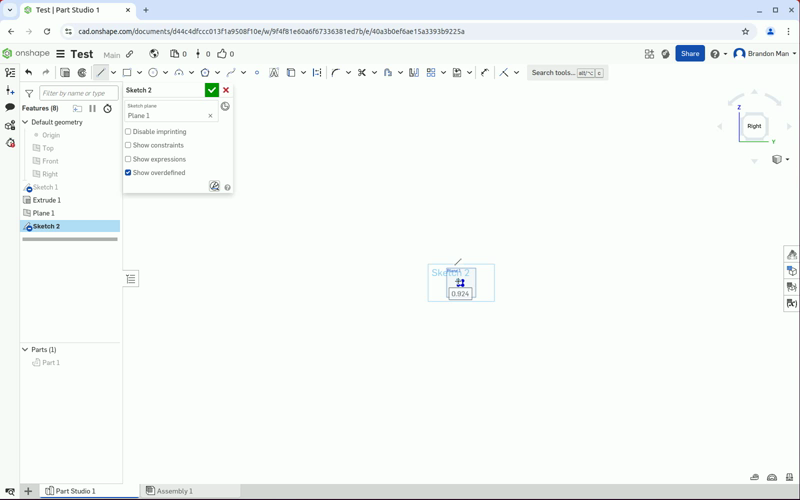
mouse_move(488, 280)
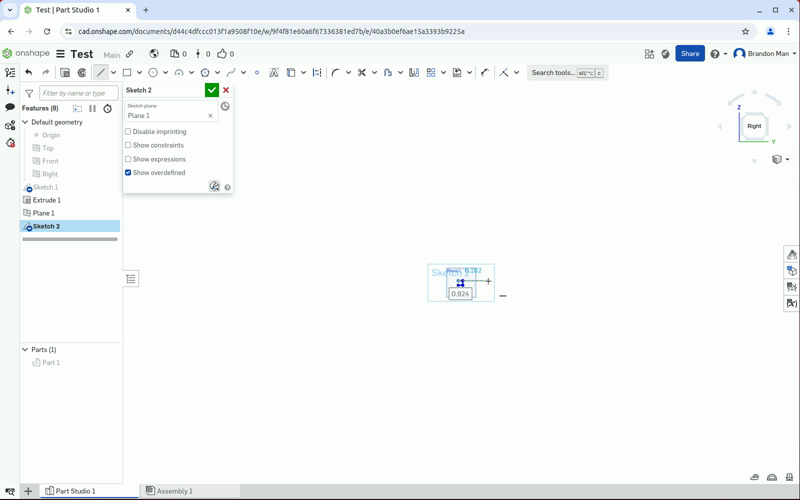
key_down(shift)
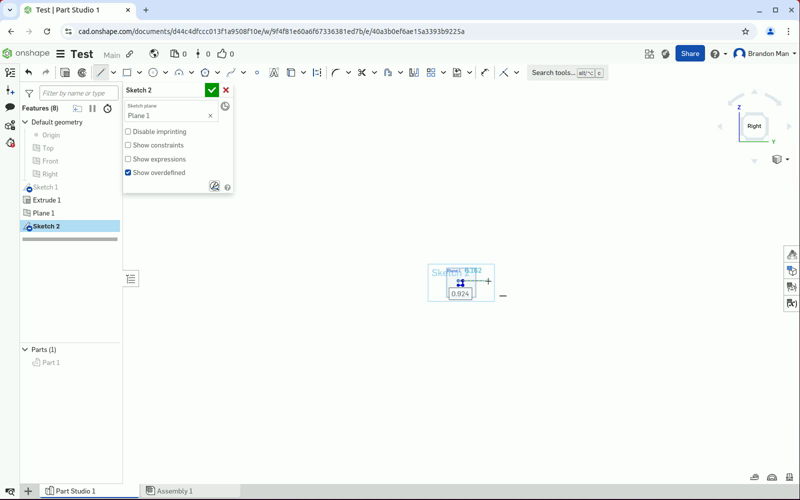
mouse_move(458, 285)
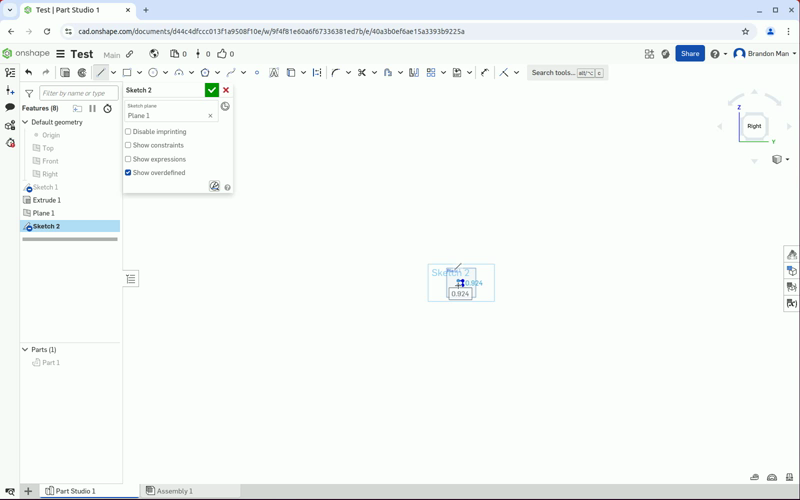
scroll(6)
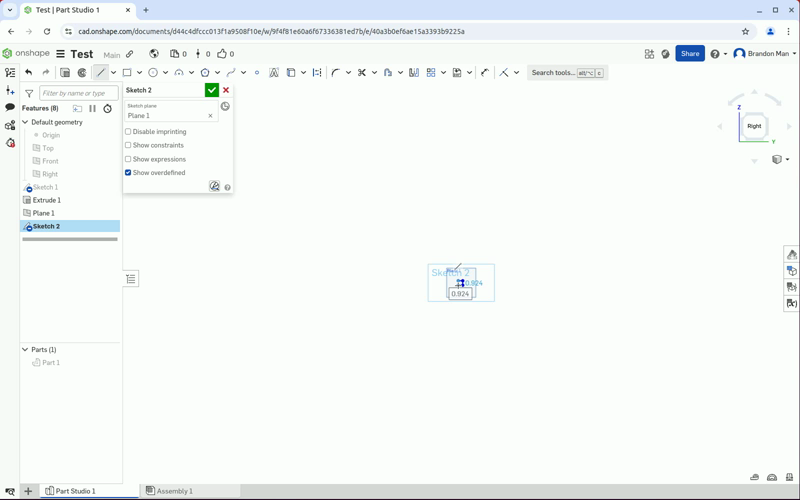
scroll(6)
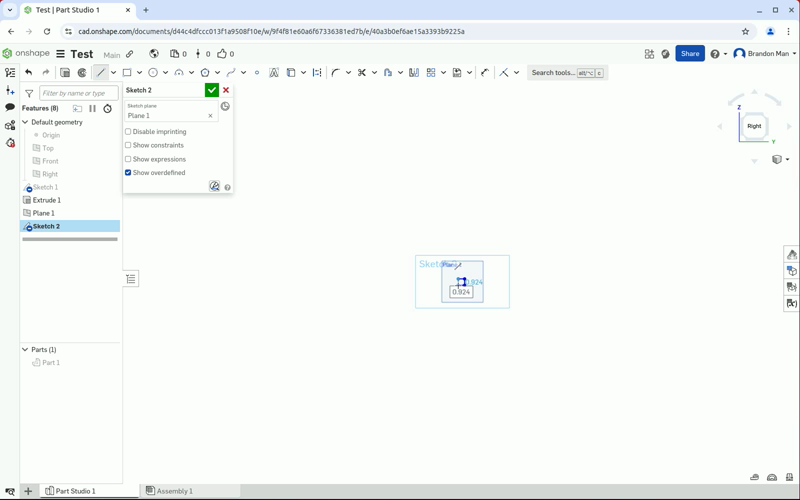
scroll(6)
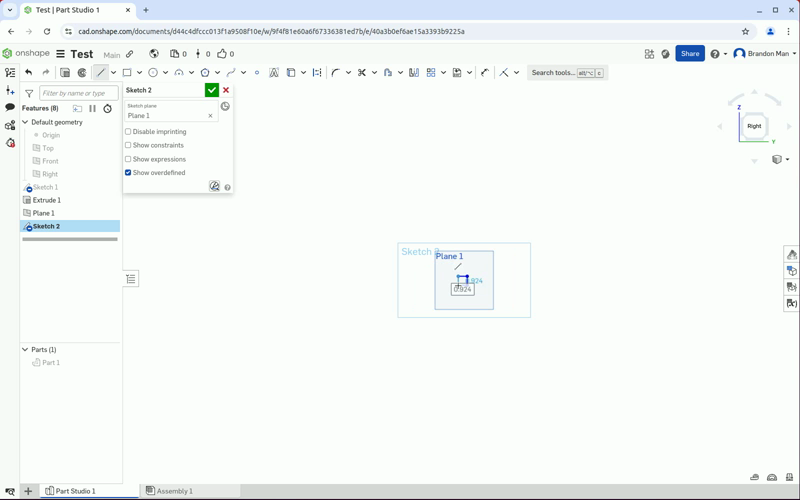
scroll(6)
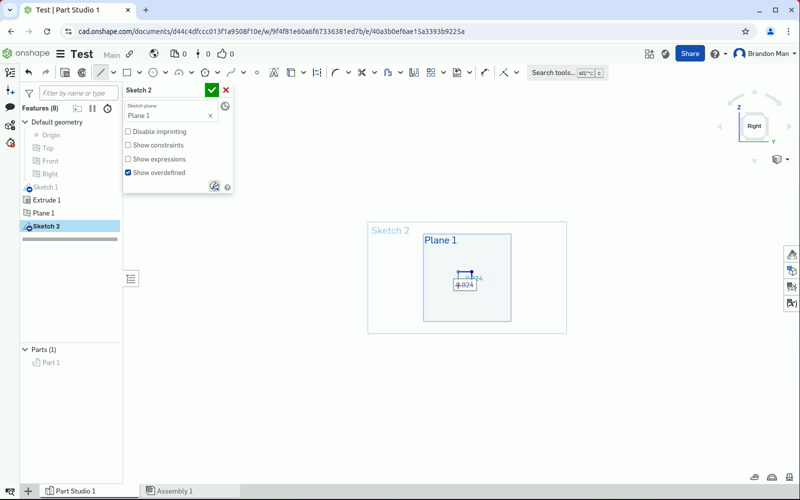
scroll(6)
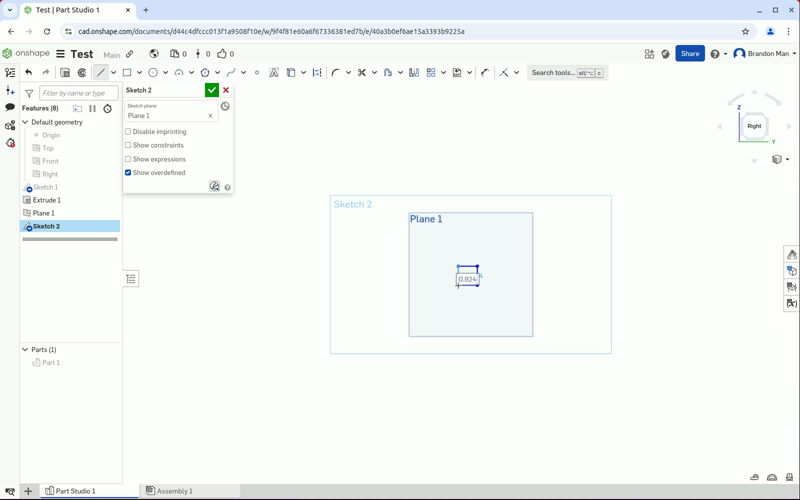
scroll(6)
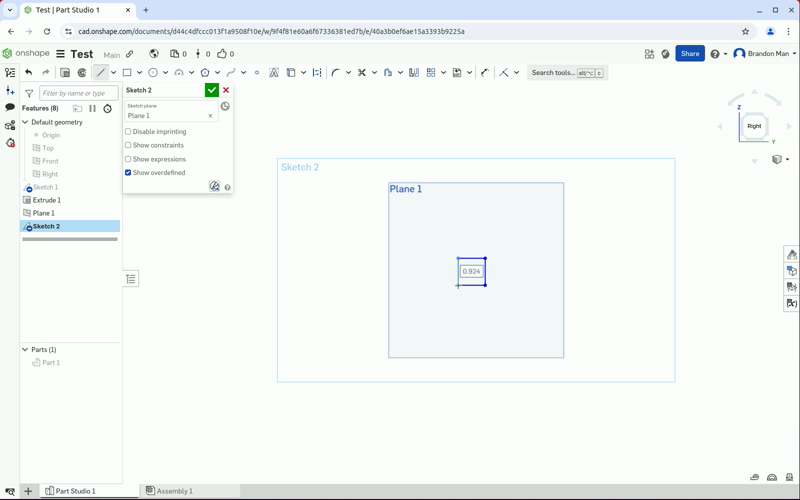
scroll(6)
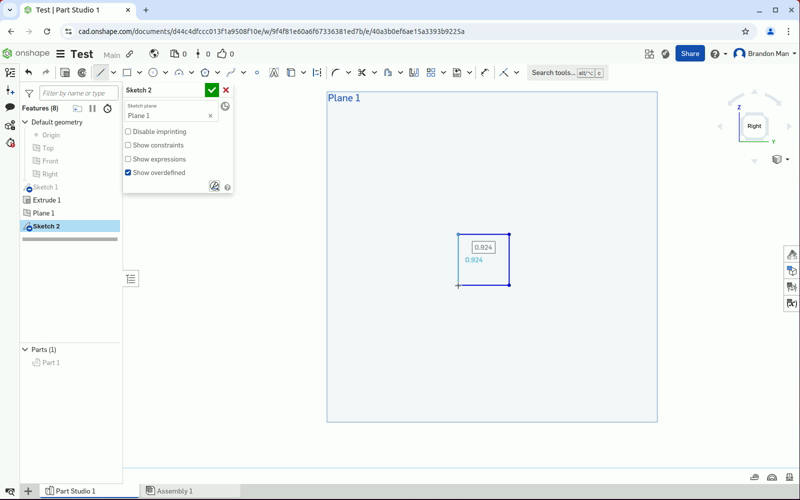
key_up(shift)
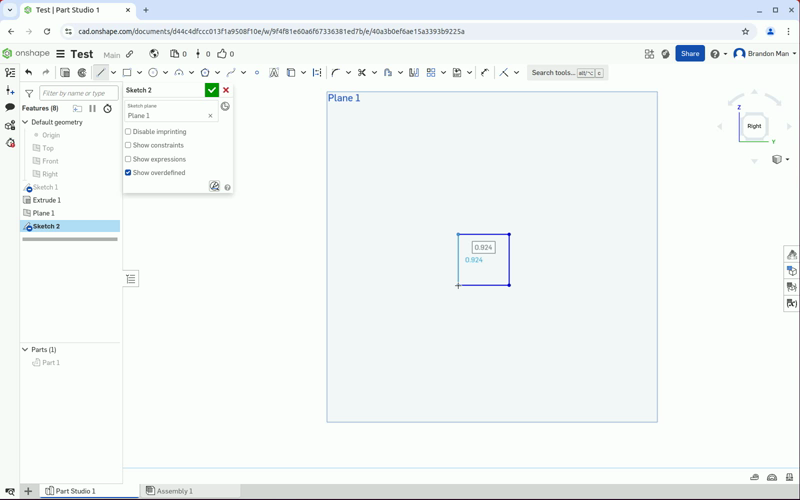
click(458, 285)
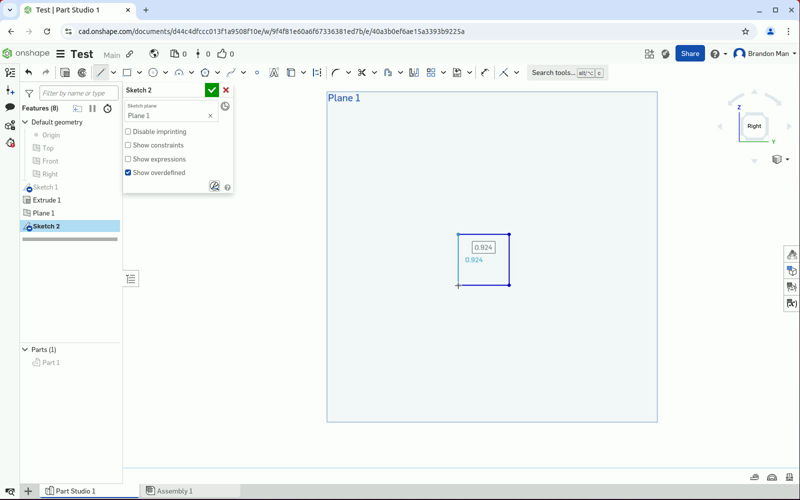
scroll(-6)
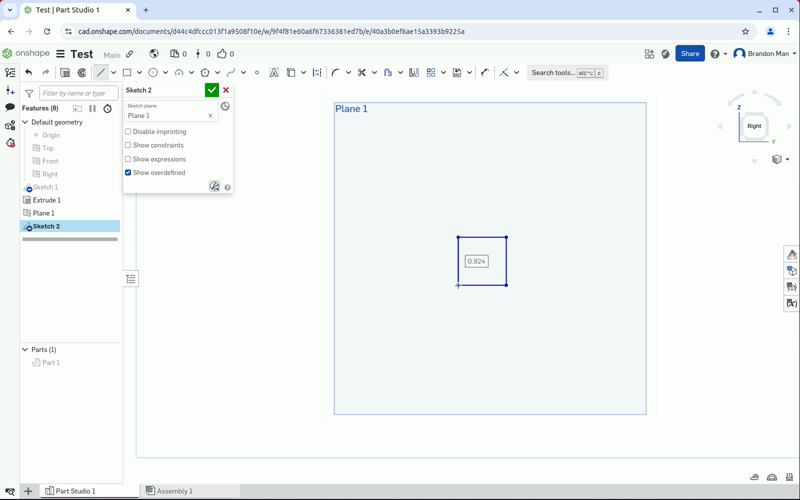
scroll(-6)
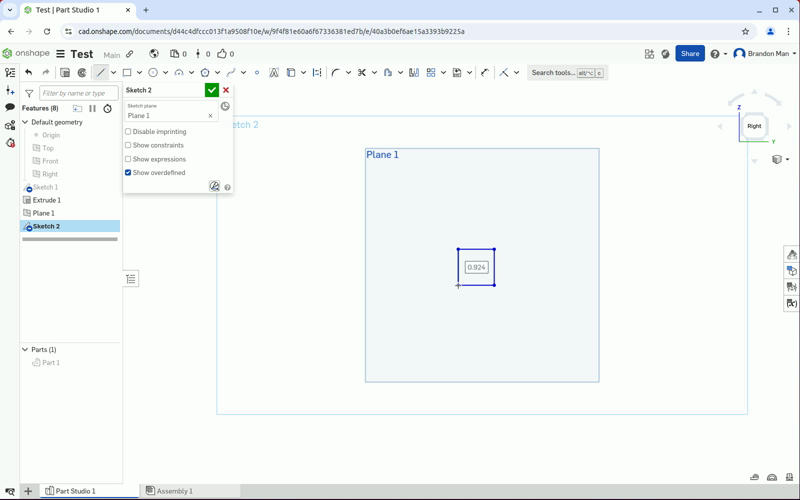
scroll(-6)
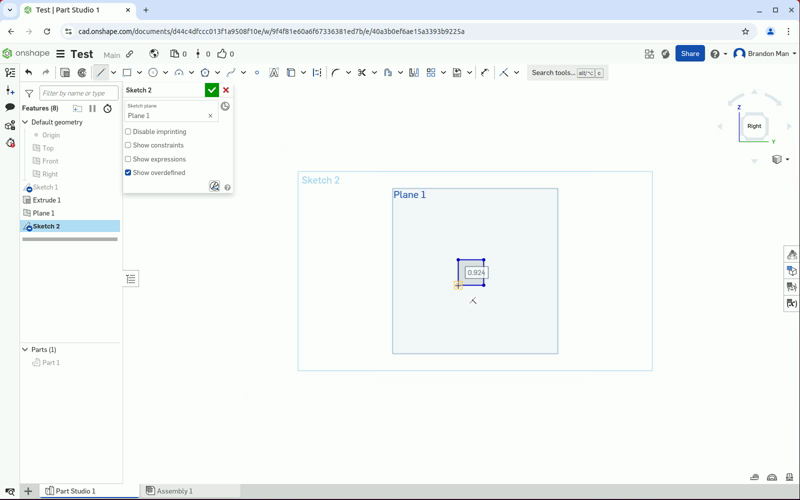
scroll(-6)
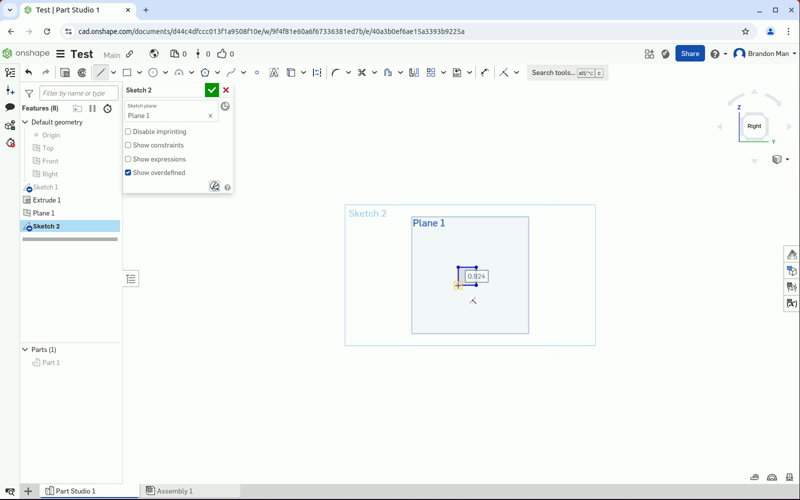
scroll(-6)
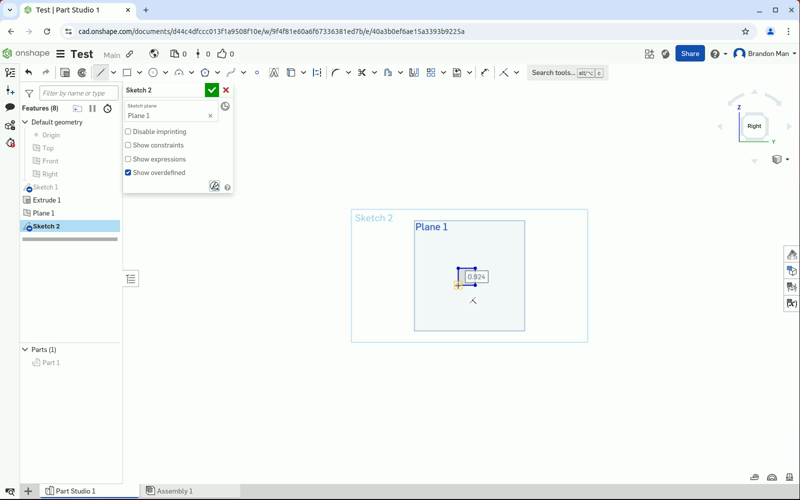
scroll(-6)
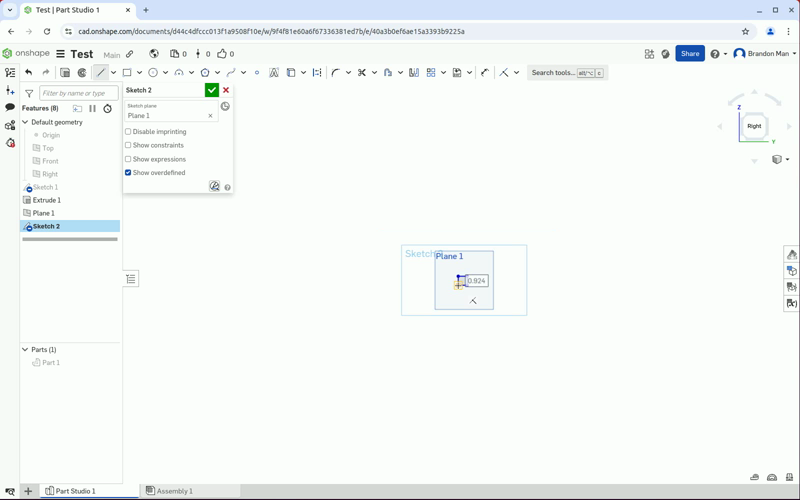
scroll(-6)
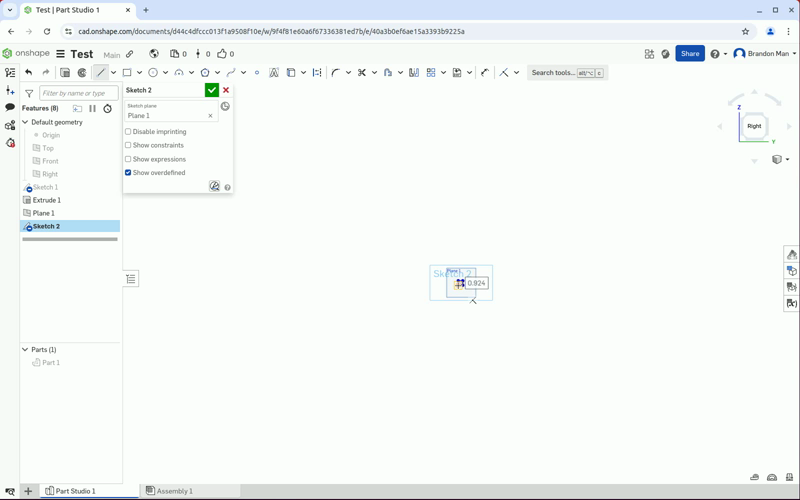
key(esc)
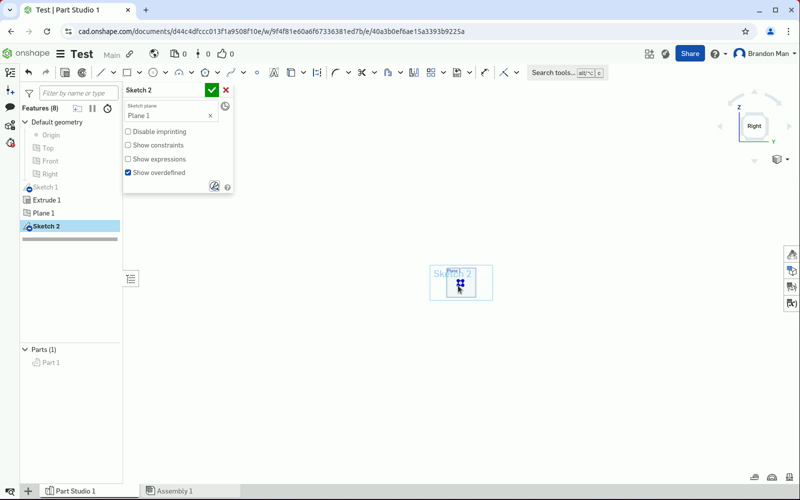
key(l)
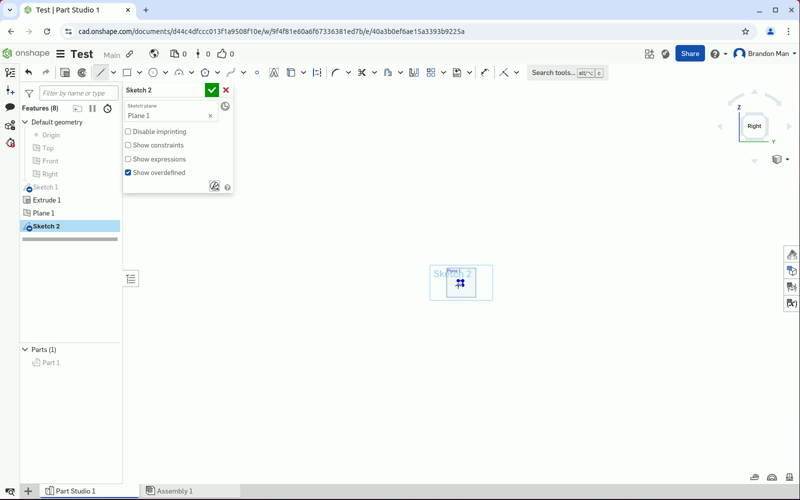
key_down(shift)
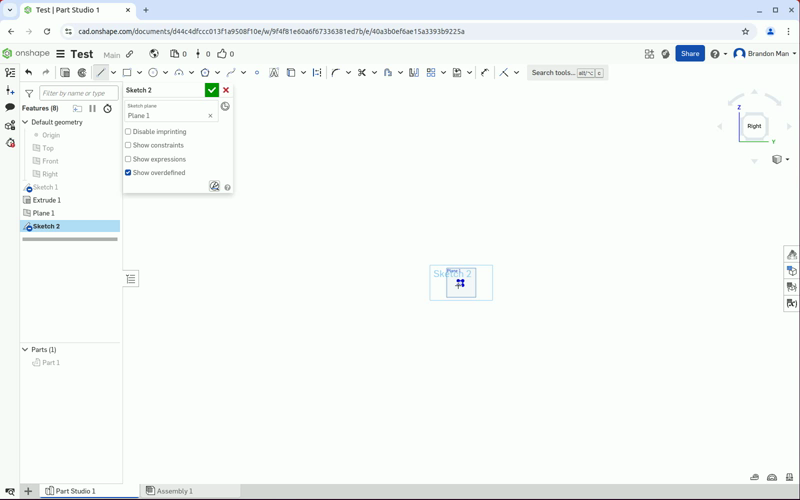
mouse_move(458, 285)
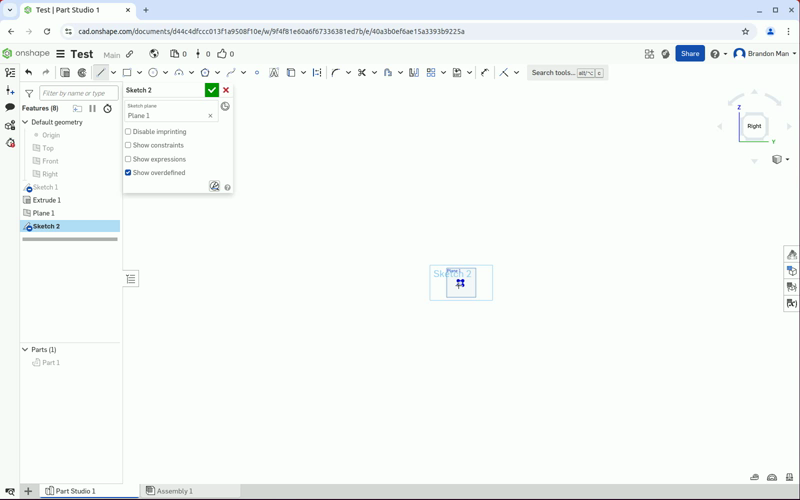
scroll(6)
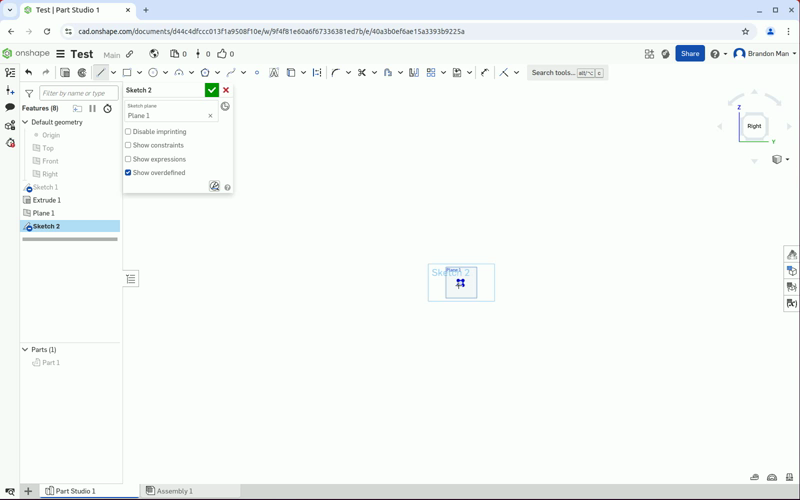
scroll(6)
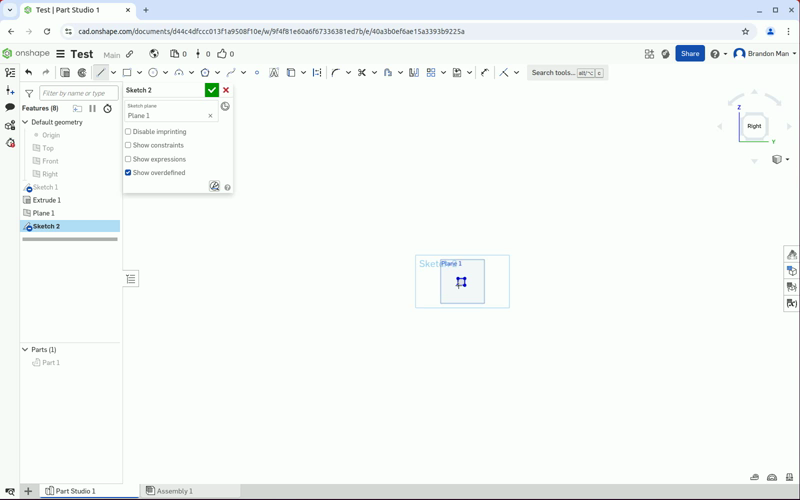
scroll(6)
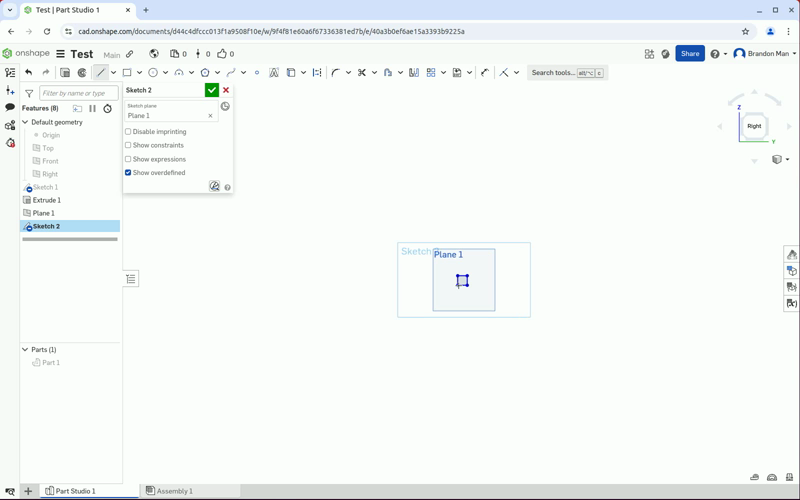
scroll(6)
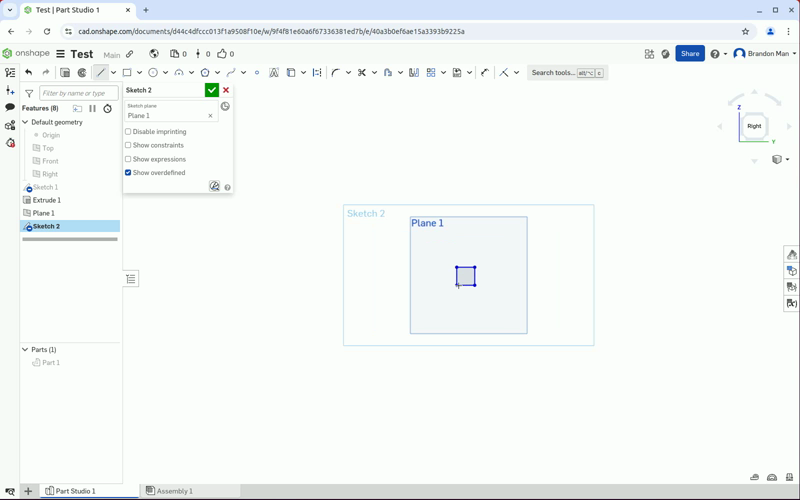
scroll(6)
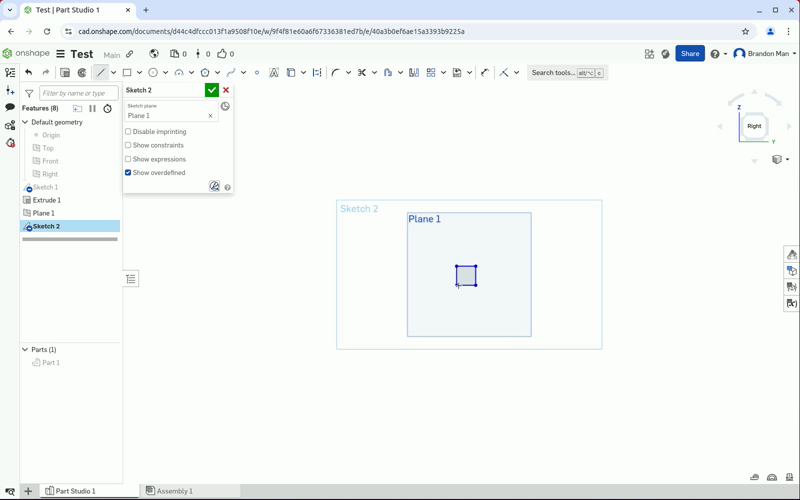
scroll(6)
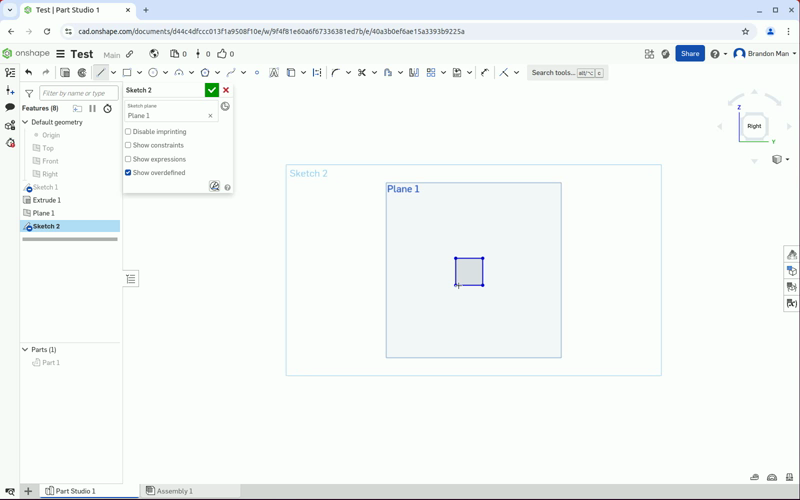
scroll(6)
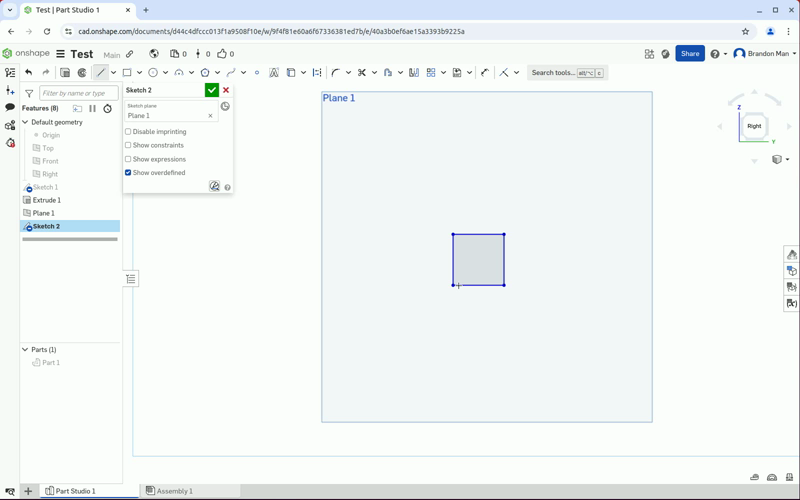
click(458, 285)
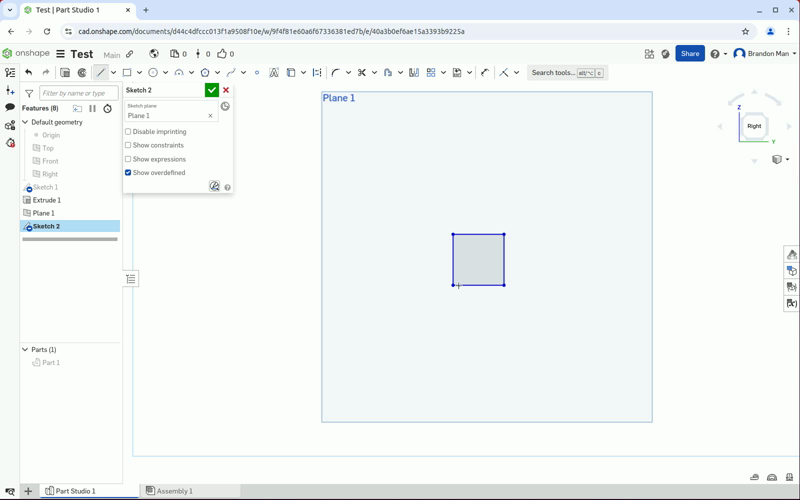
scroll(-6)
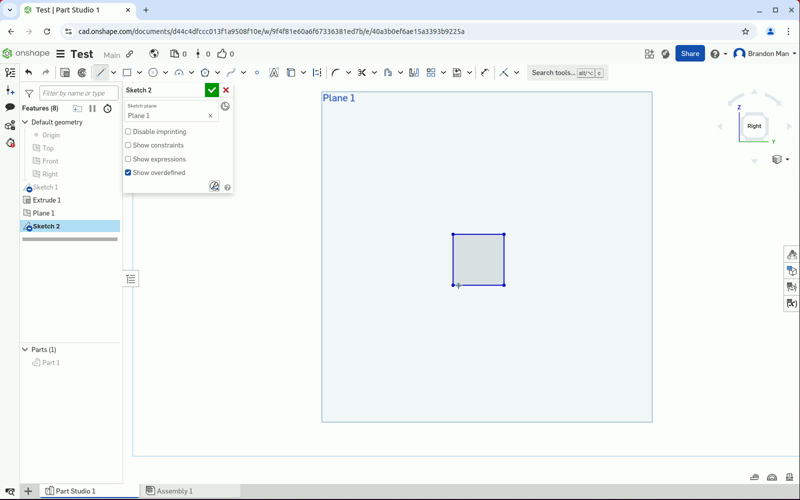
scroll(-6)
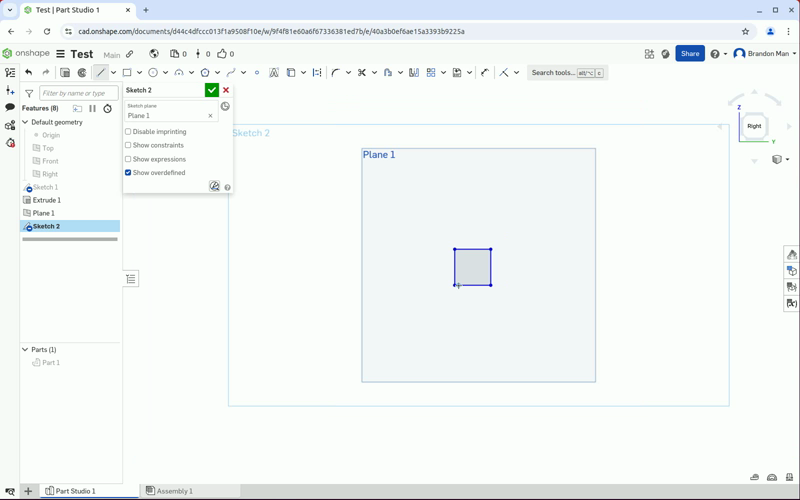
scroll(-6)
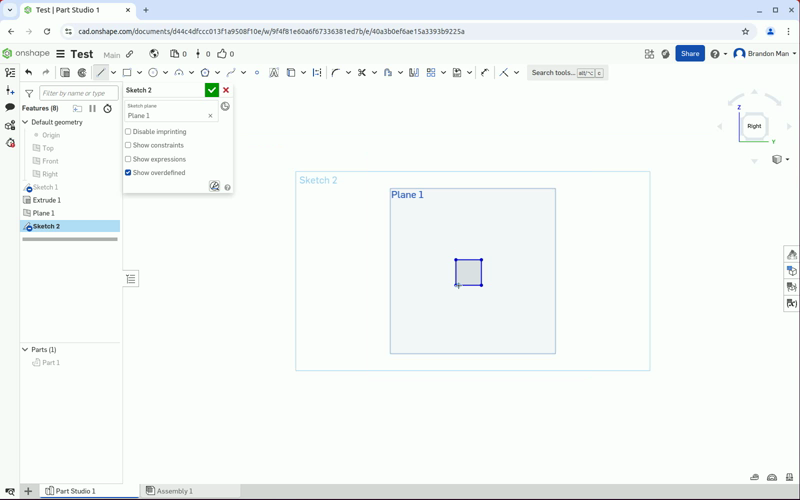
scroll(-6)
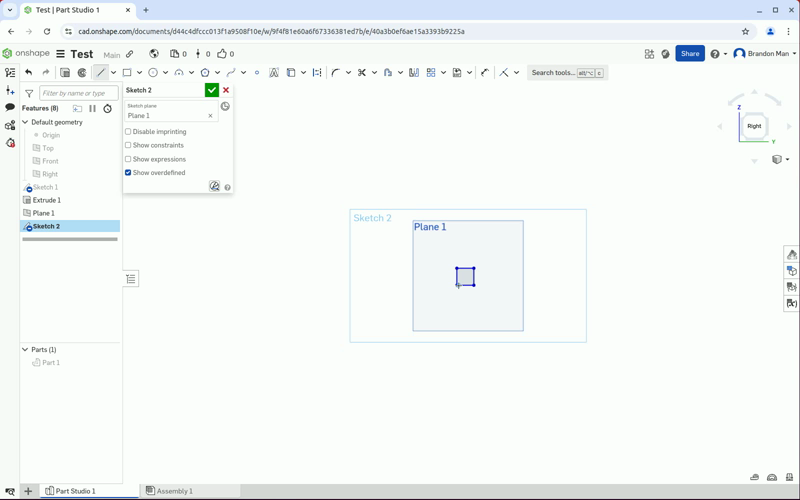
scroll(-6)
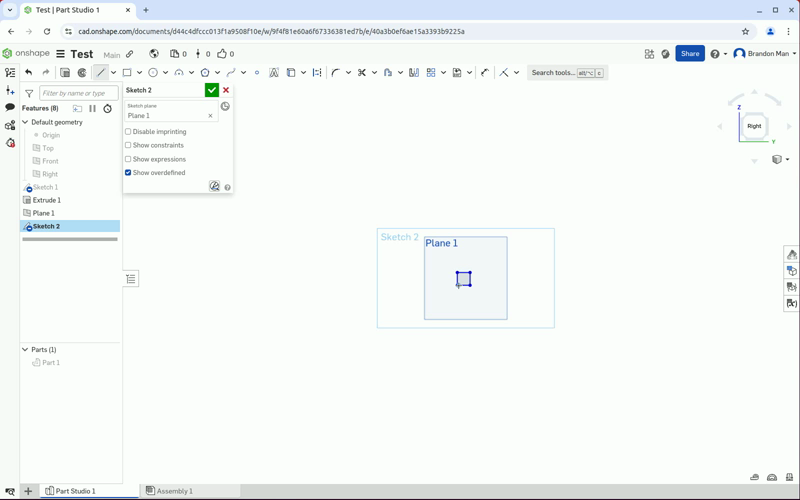
scroll(-6)
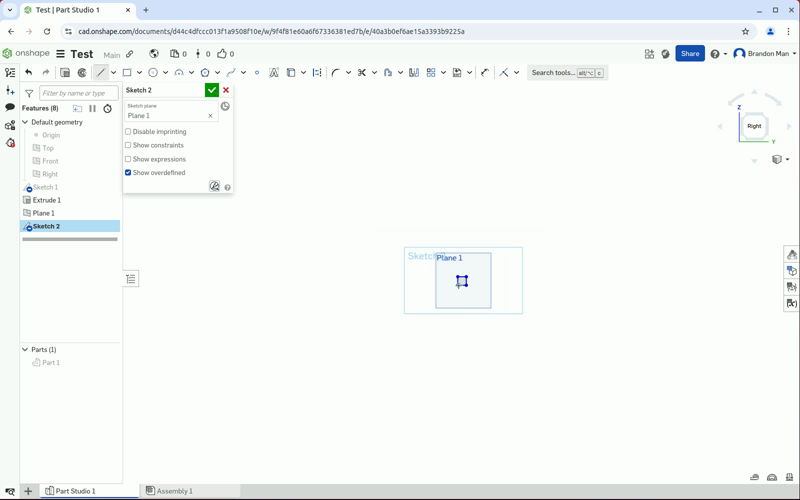
scroll(-6)
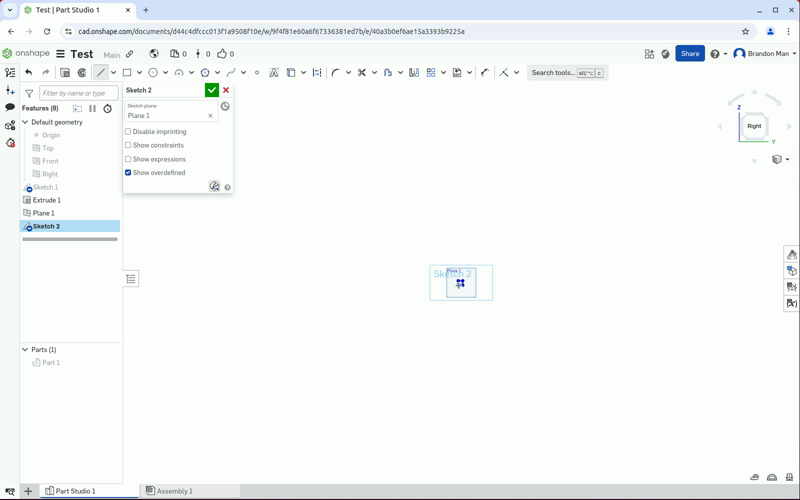
key_up(shift)
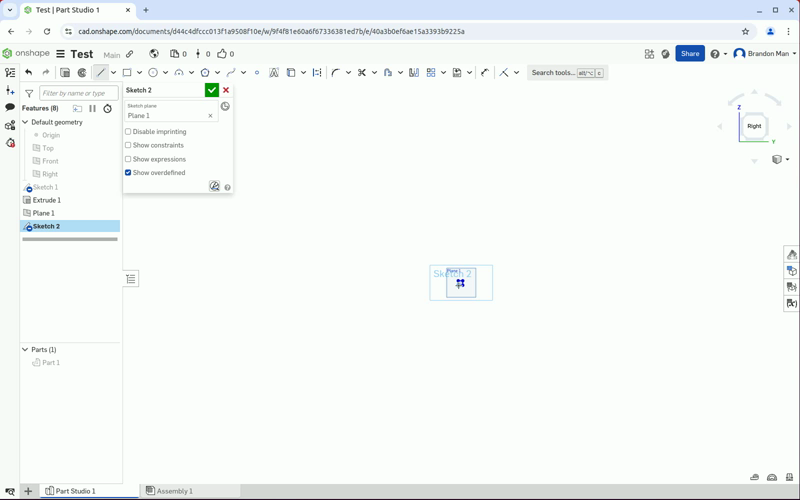
key_down(shift)
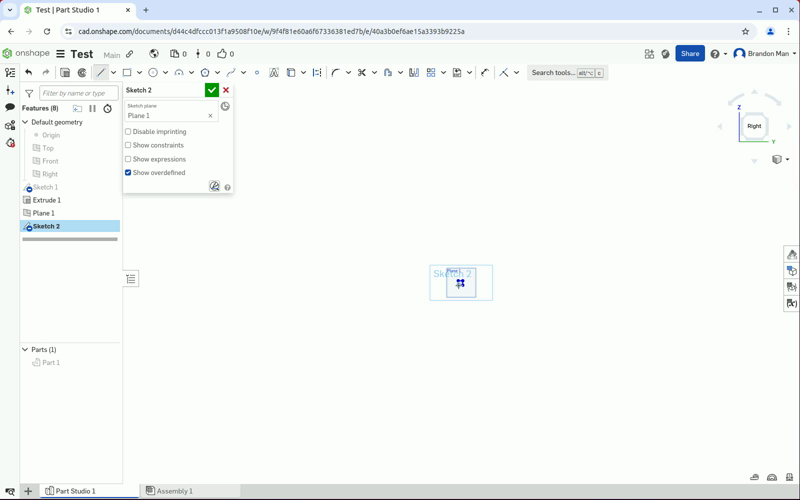
mouse_move(488, 285)
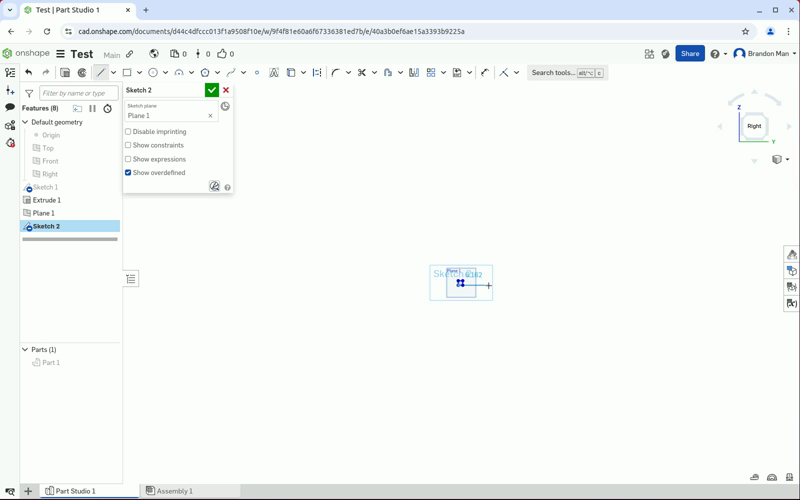
mouse_move(462, 285)
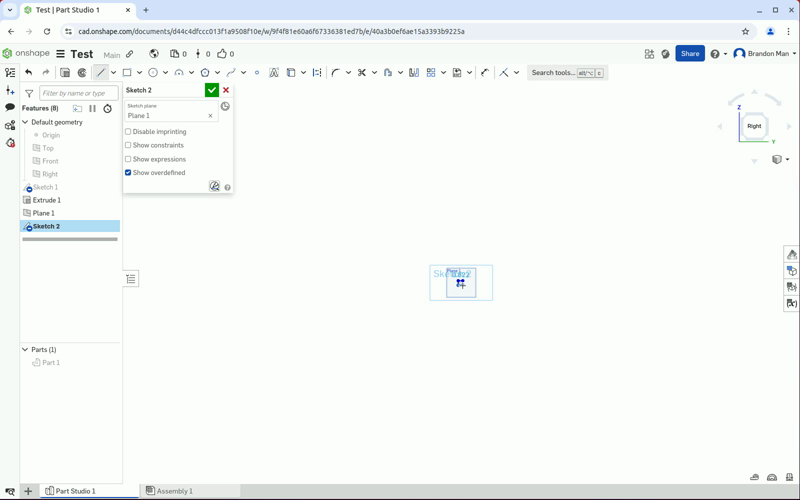
scroll(6)
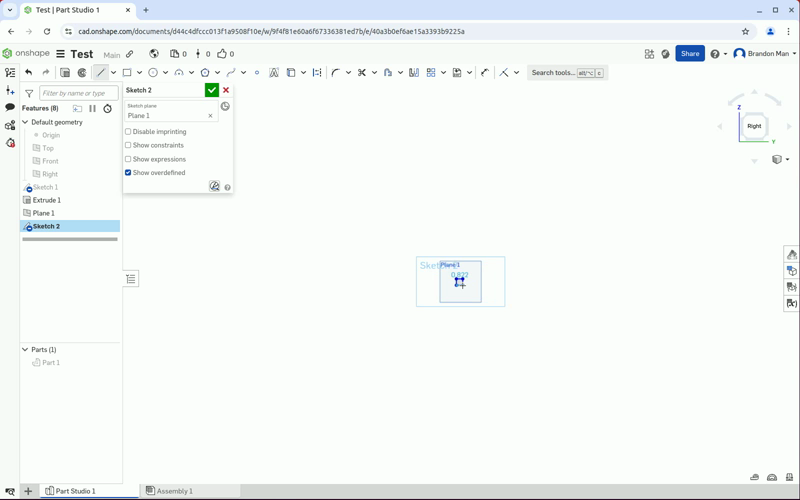
scroll(6)
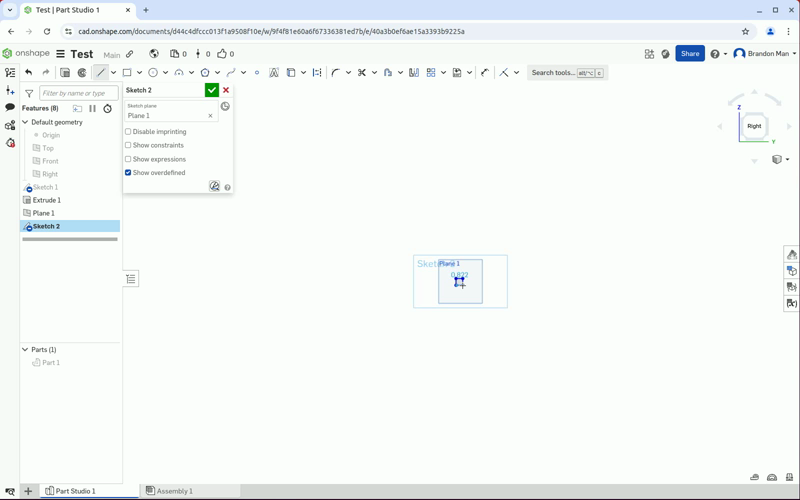
scroll(6)
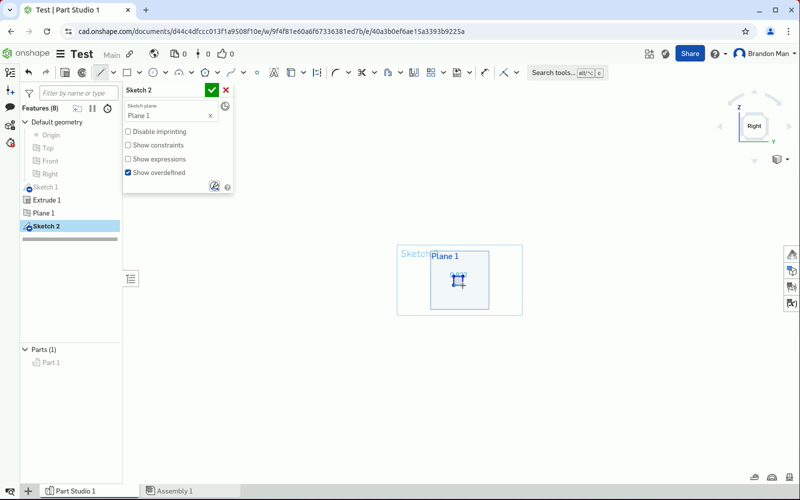
scroll(6)
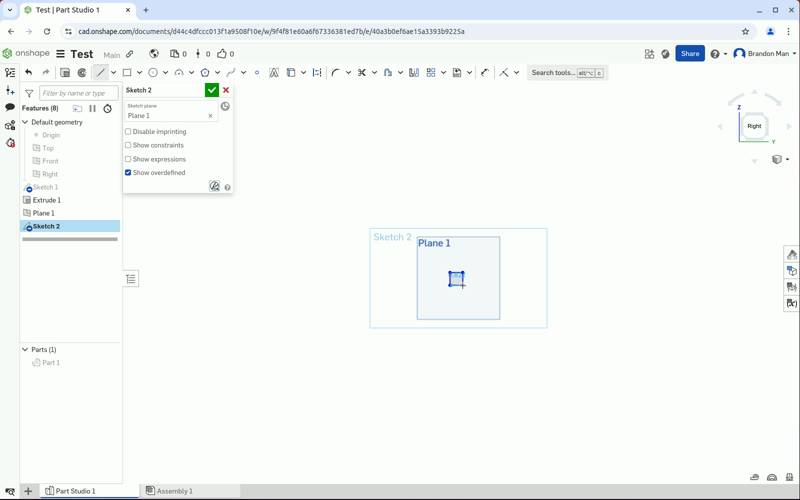
scroll(6)
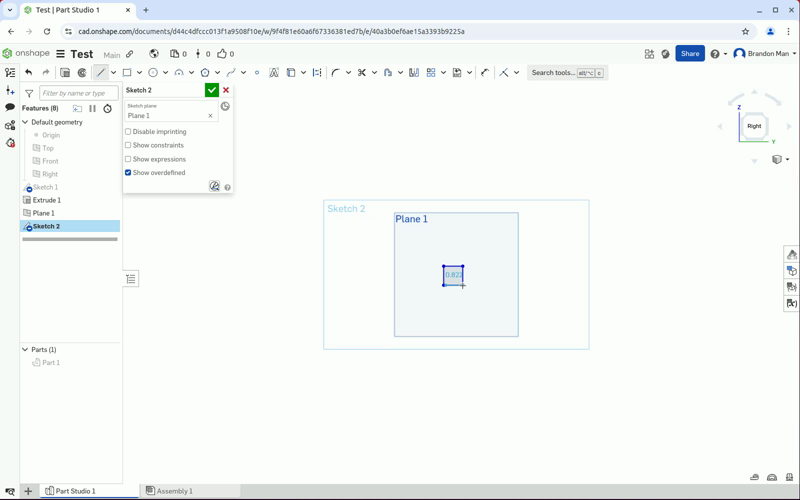
scroll(6)
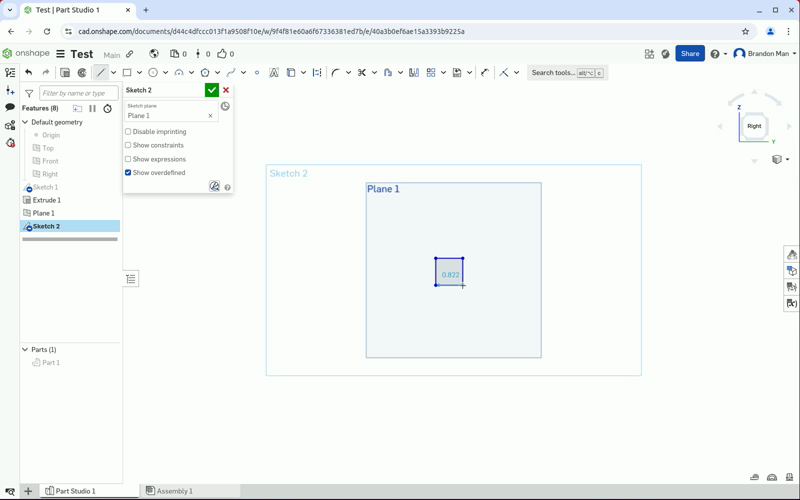
scroll(6)
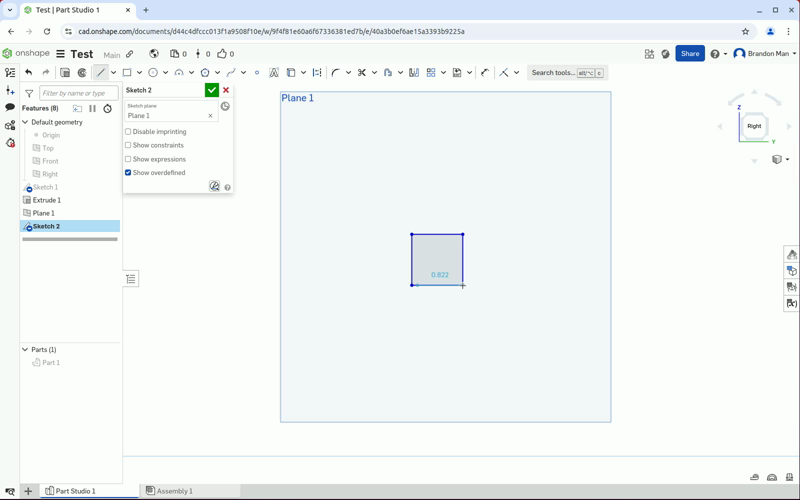
click(462, 285)
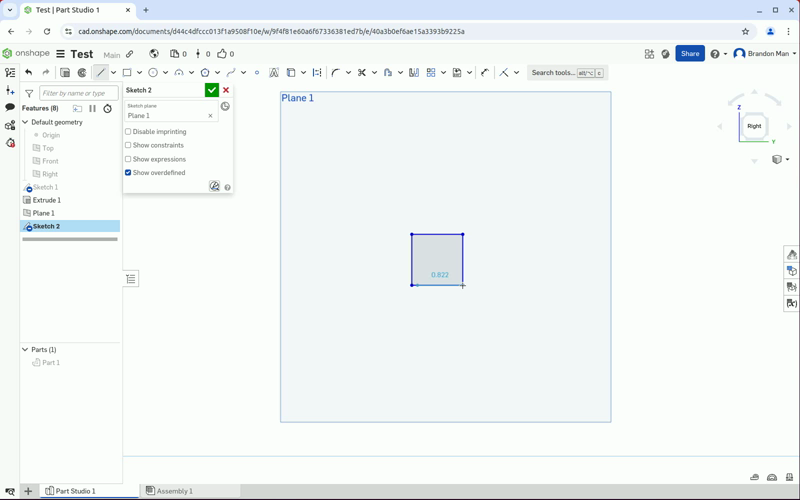
scroll(-6)
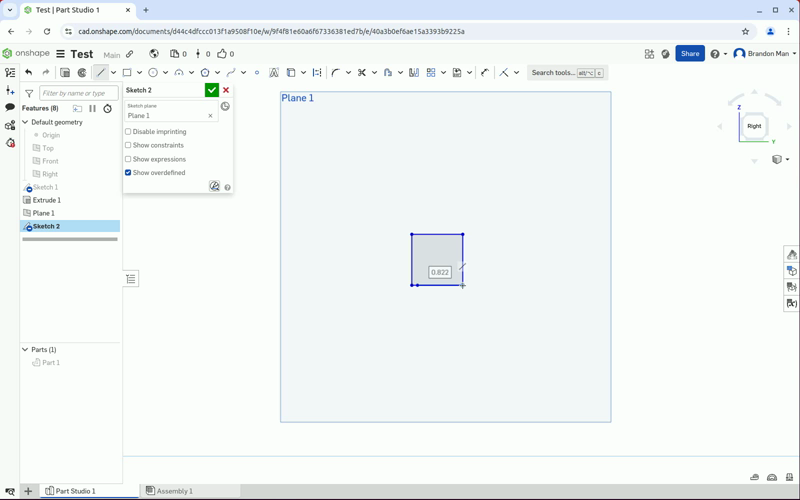
scroll(-6)
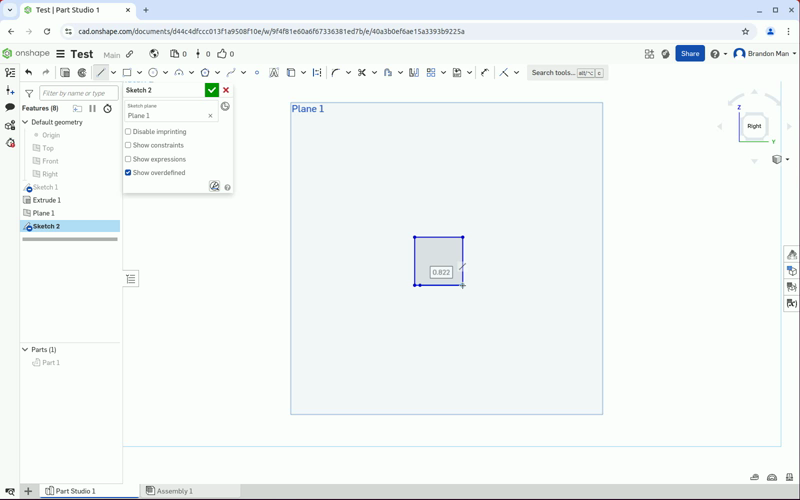
scroll(-6)
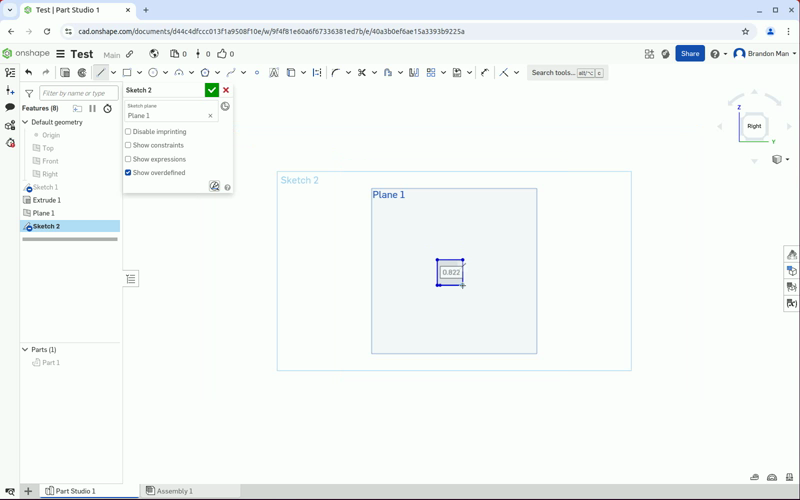
scroll(-6)
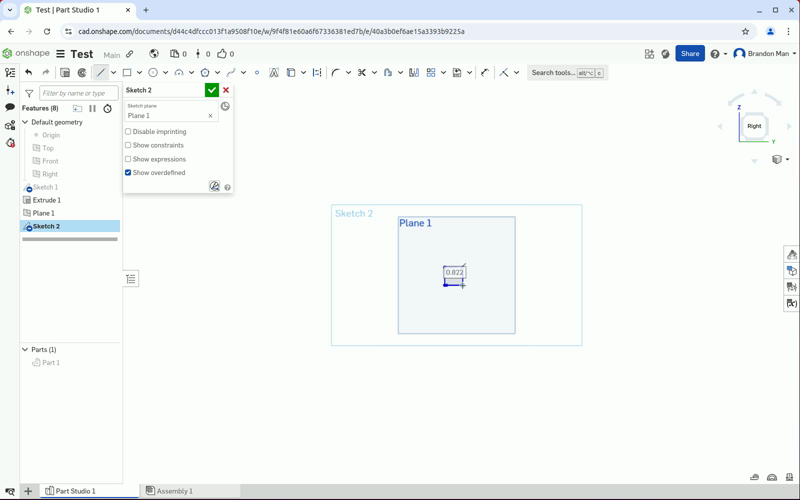
scroll(-6)
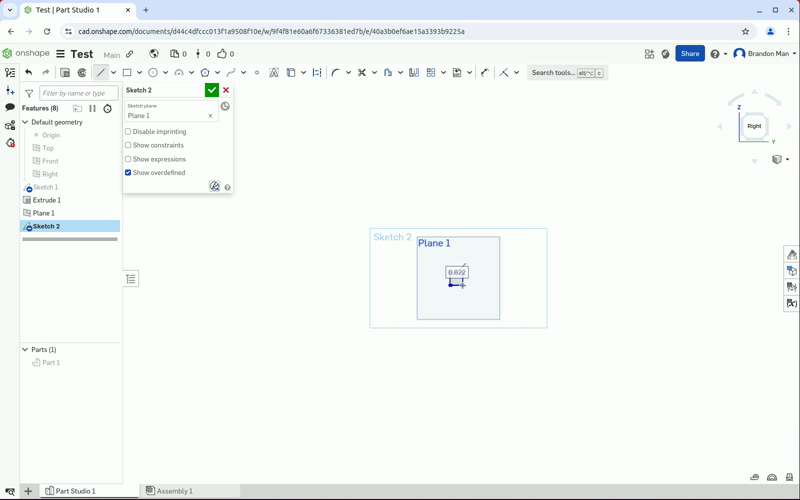
scroll(-6)
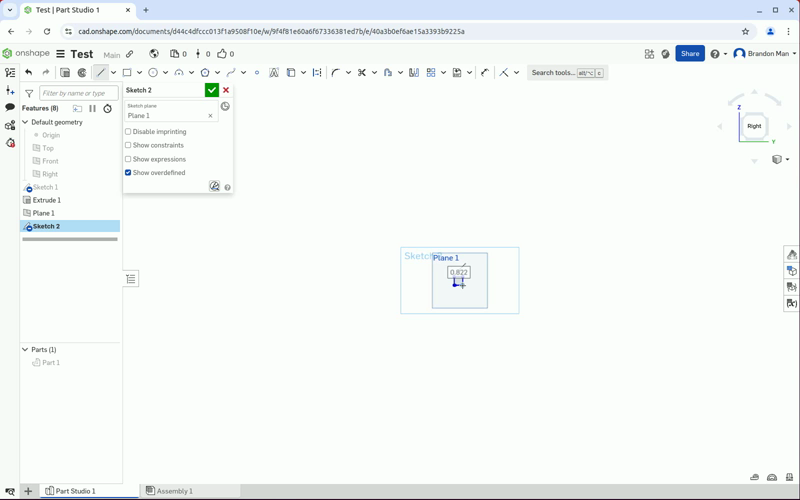
scroll(-6)
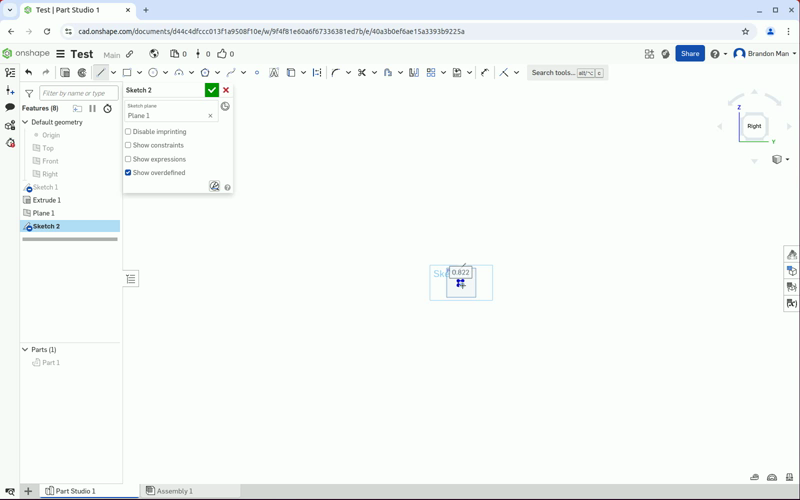
key_up(shift)
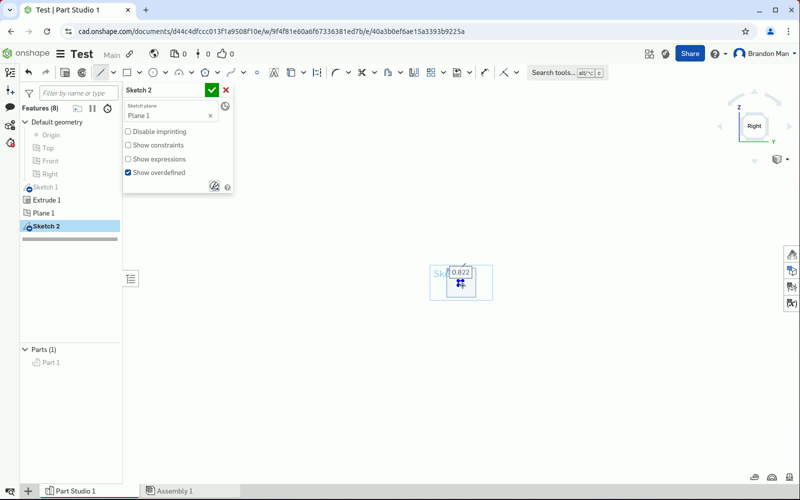
key_down(shift)
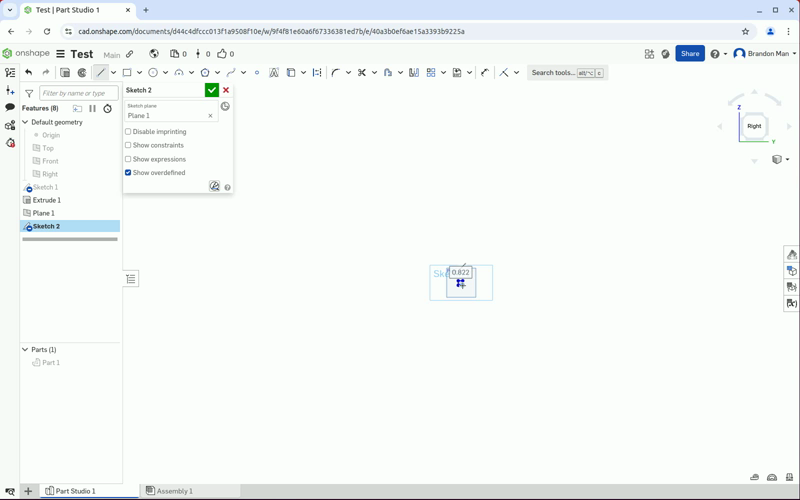
mouse_move(492, 285)
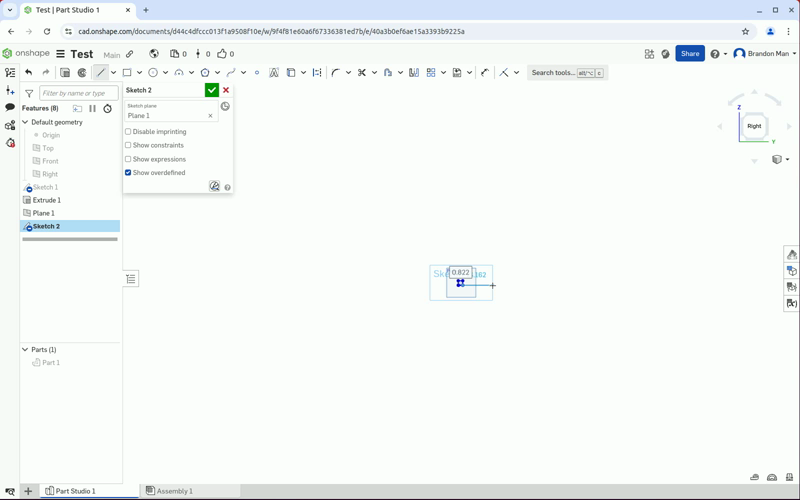
mouse_move(462, 280)
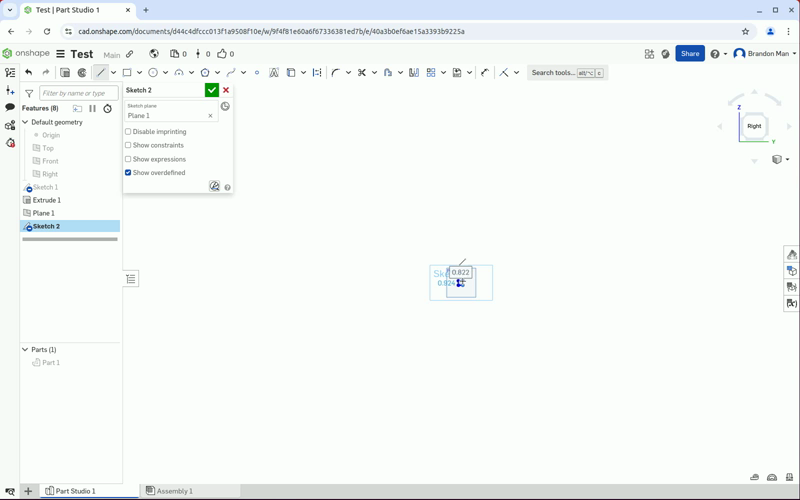
scroll(6)
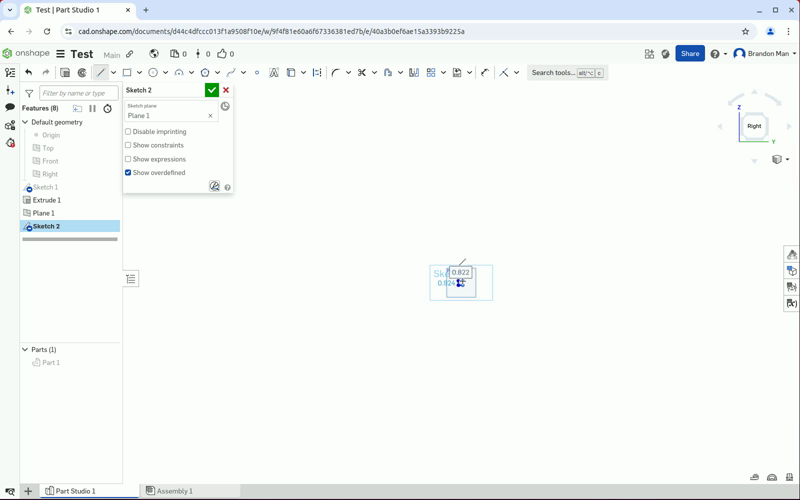
scroll(6)
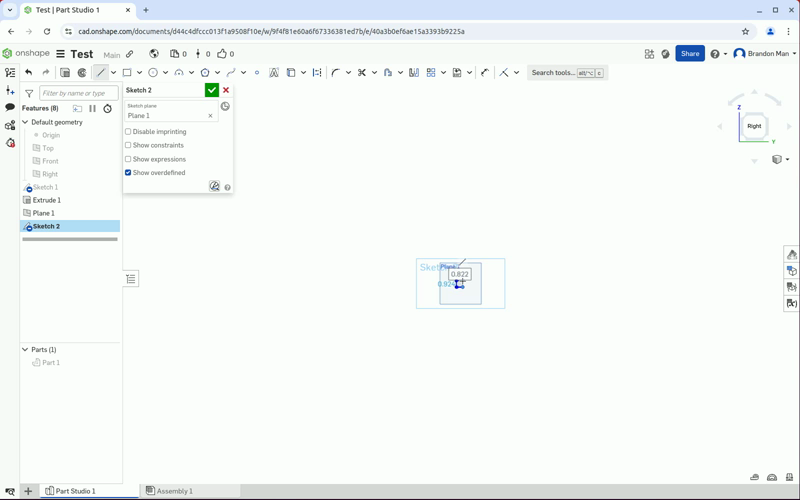
scroll(6)
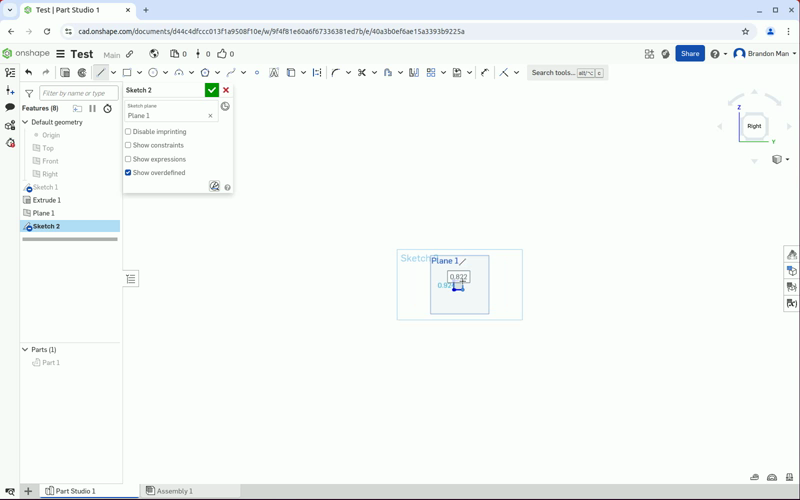
scroll(6)
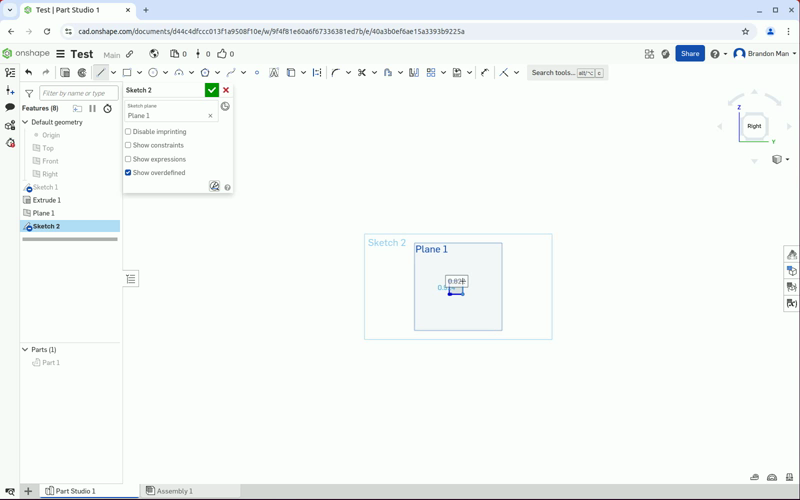
scroll(6)
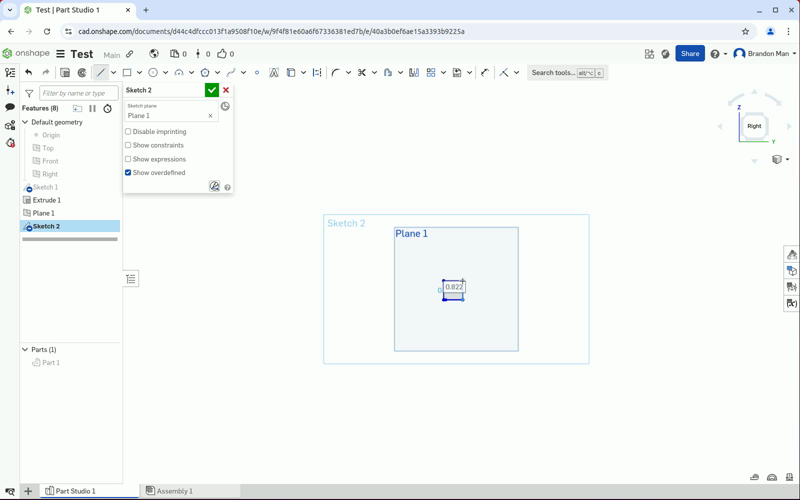
scroll(6)
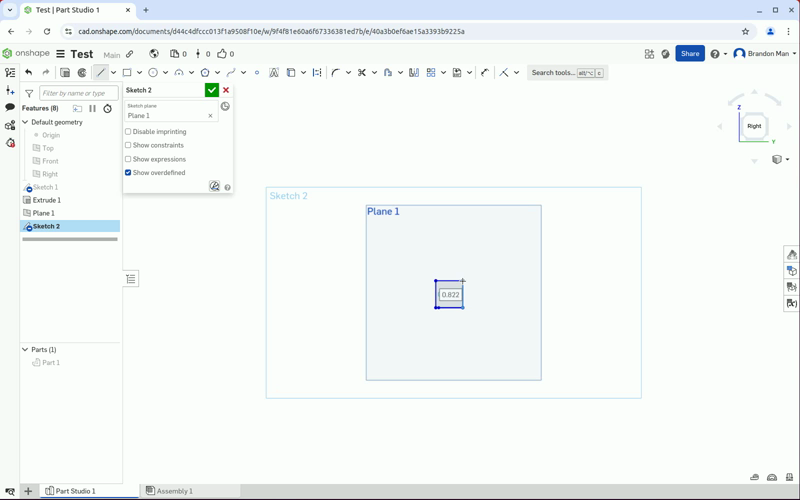
scroll(6)
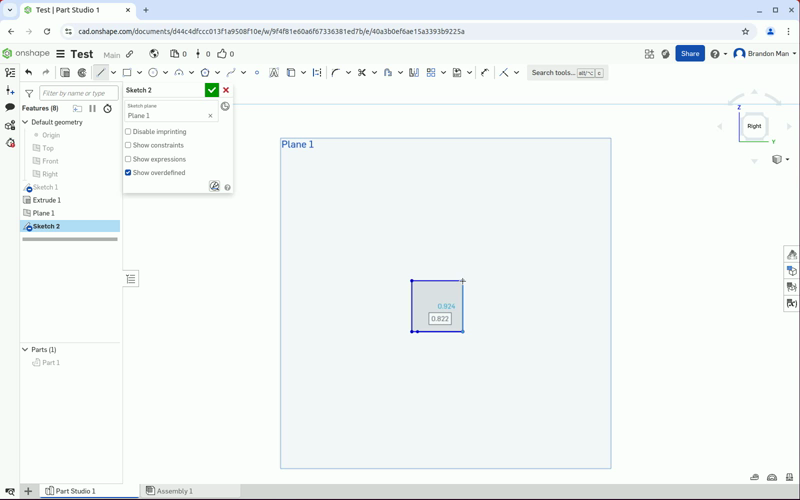
click(462, 280)
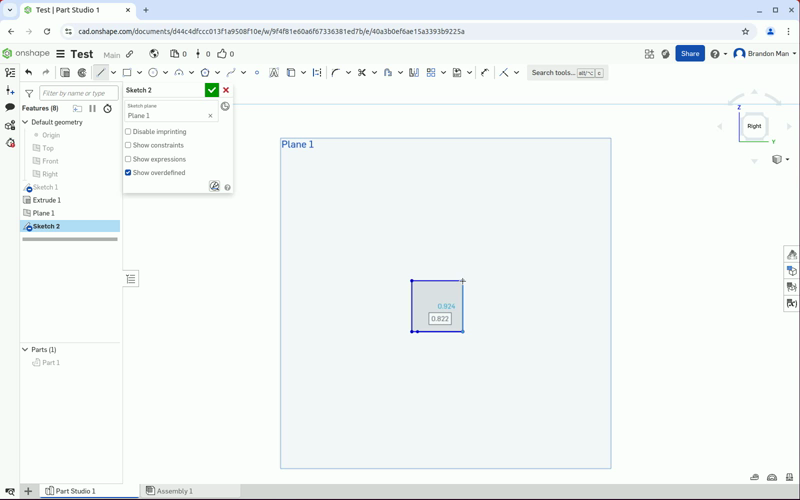
scroll(-6)
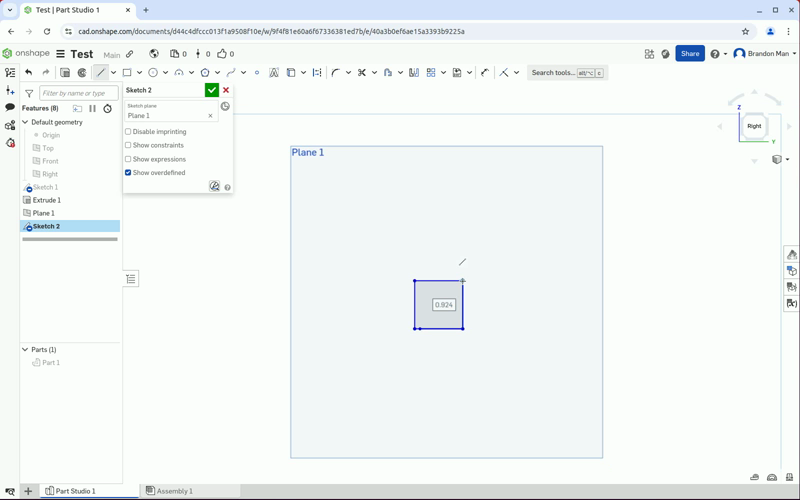
scroll(-6)
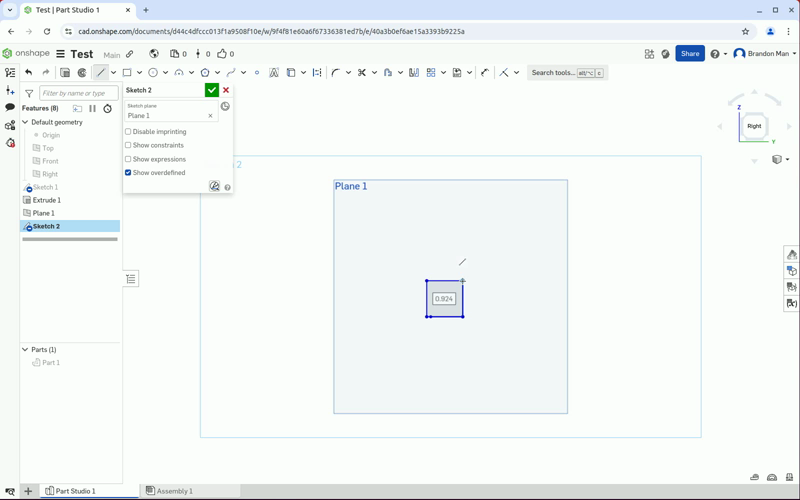
scroll(-6)
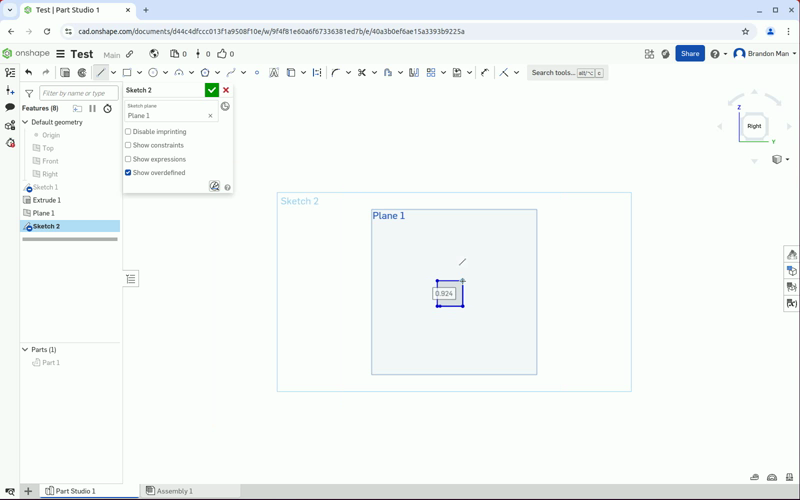
scroll(-6)
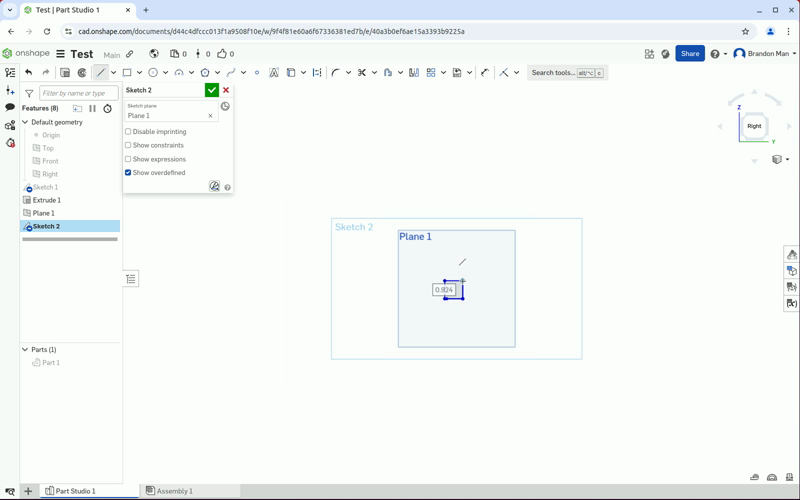
scroll(-6)
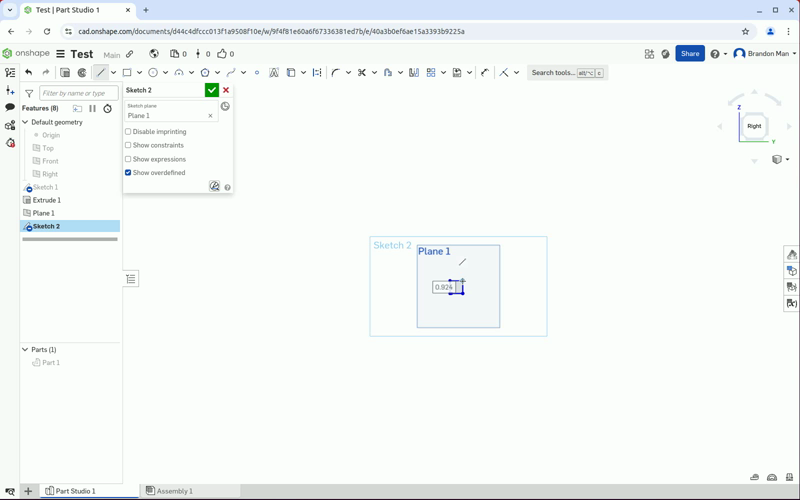
scroll(-6)
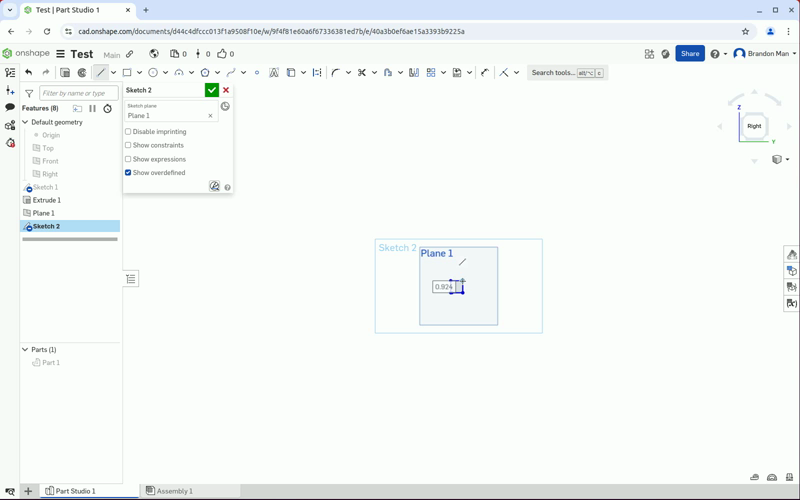
scroll(-6)
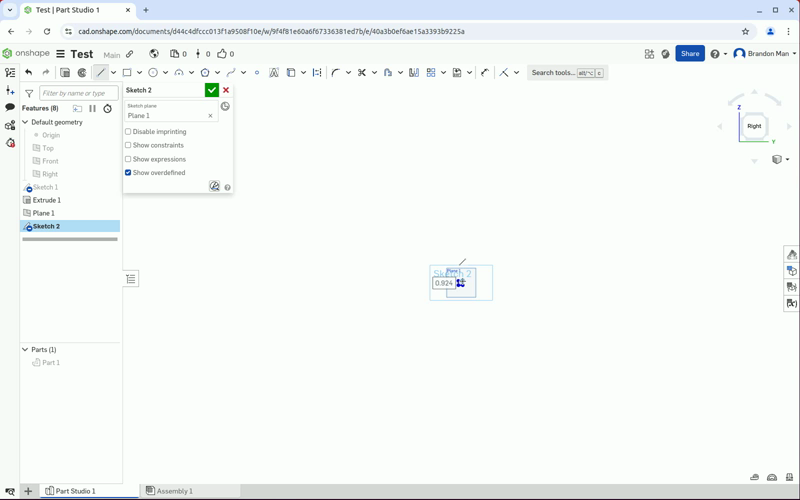
key_up(shift)
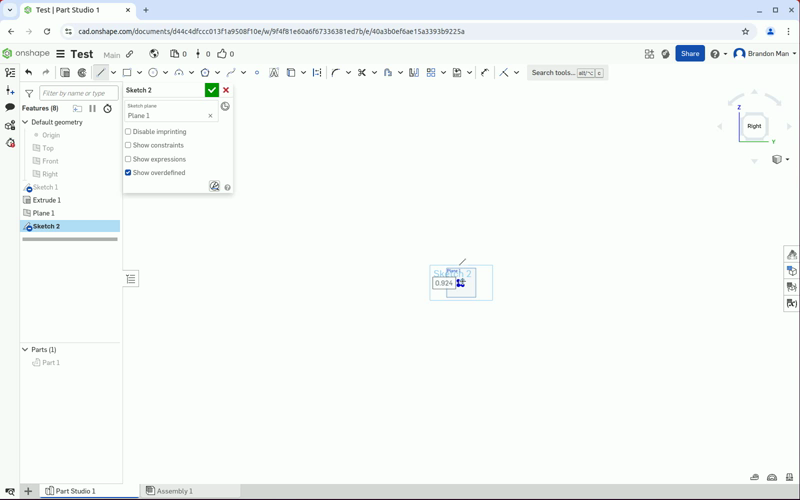
key_down(shift)
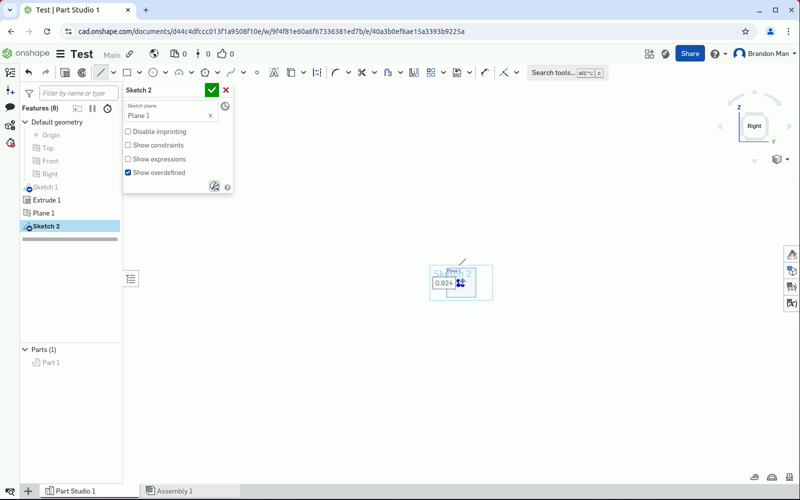
mouse_move(492, 280)
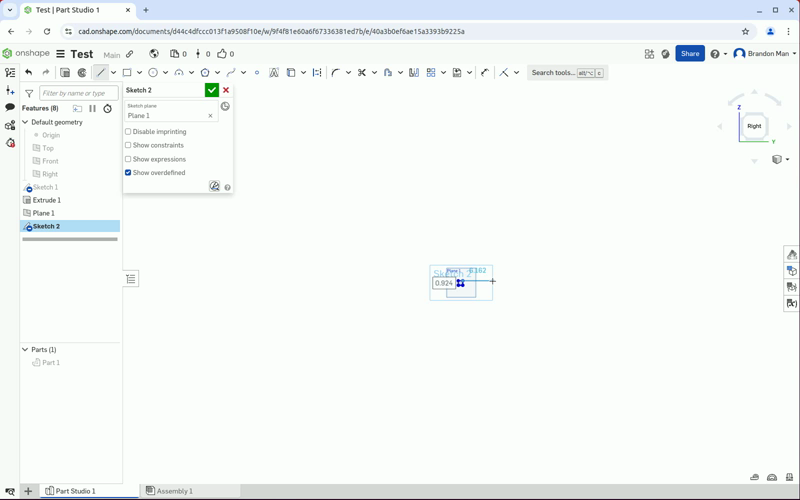
mouse_move(458, 280)
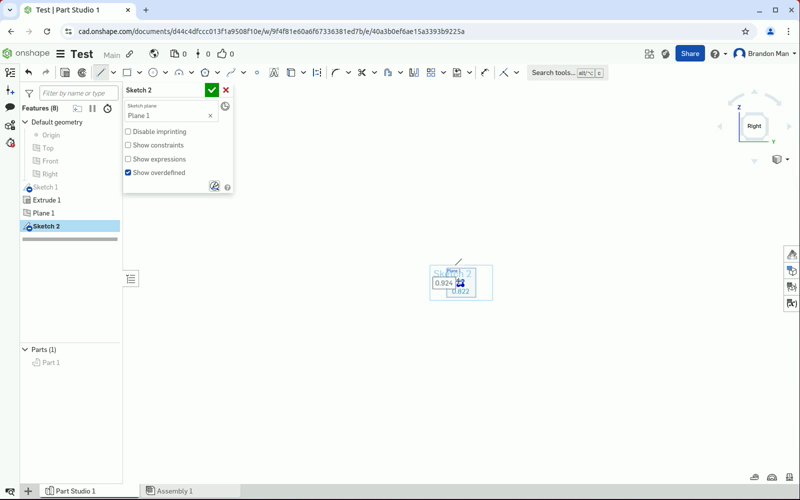
scroll(6)
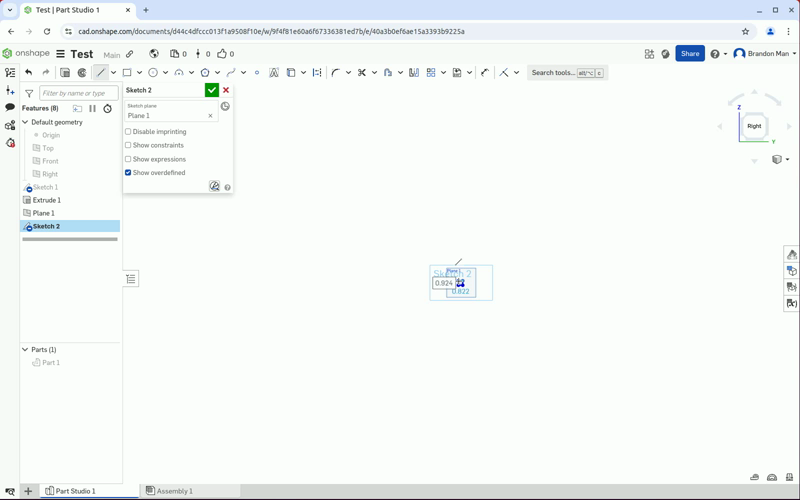
scroll(6)
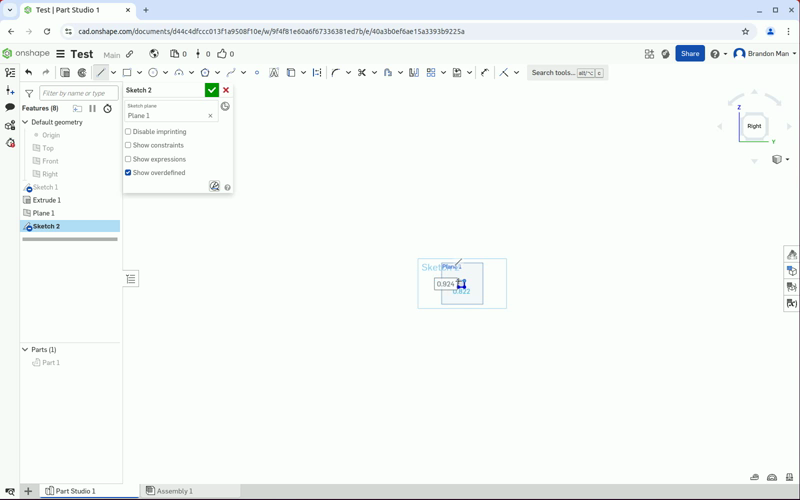
scroll(6)
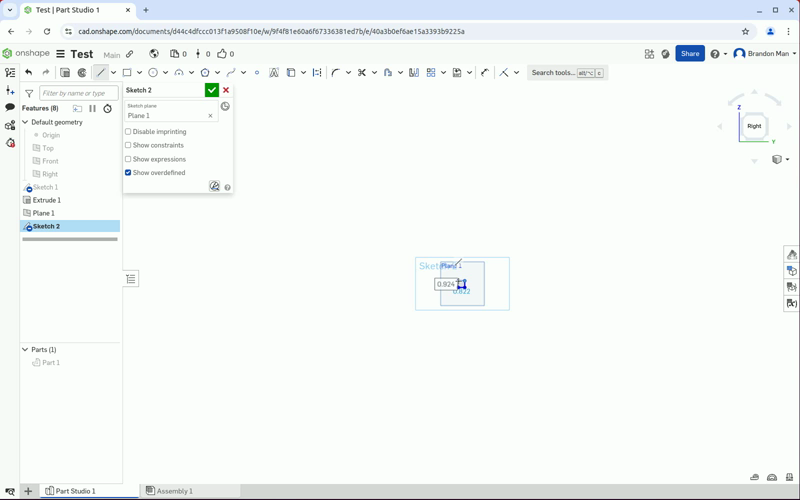
scroll(6)
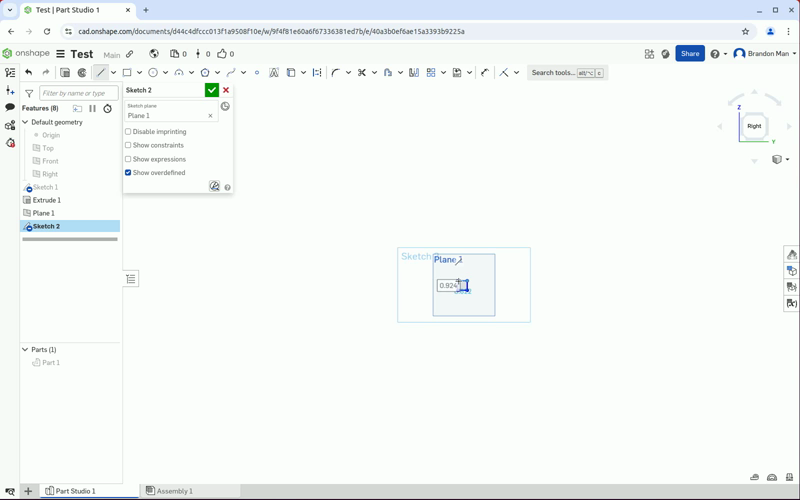
scroll(6)
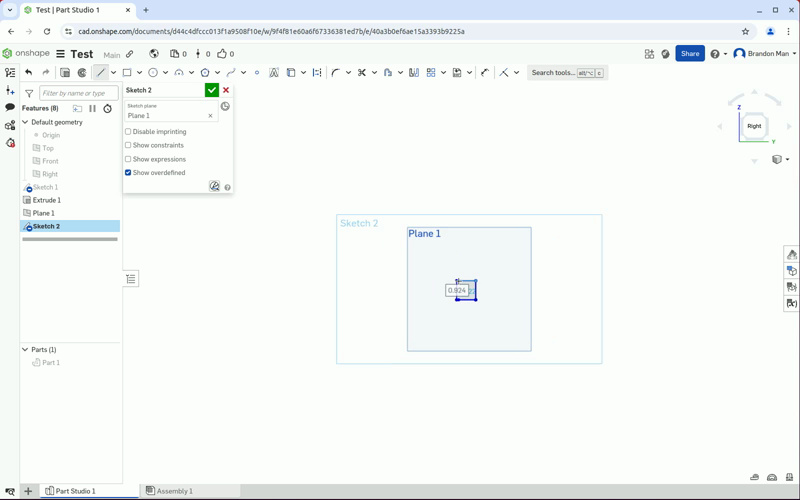
scroll(6)
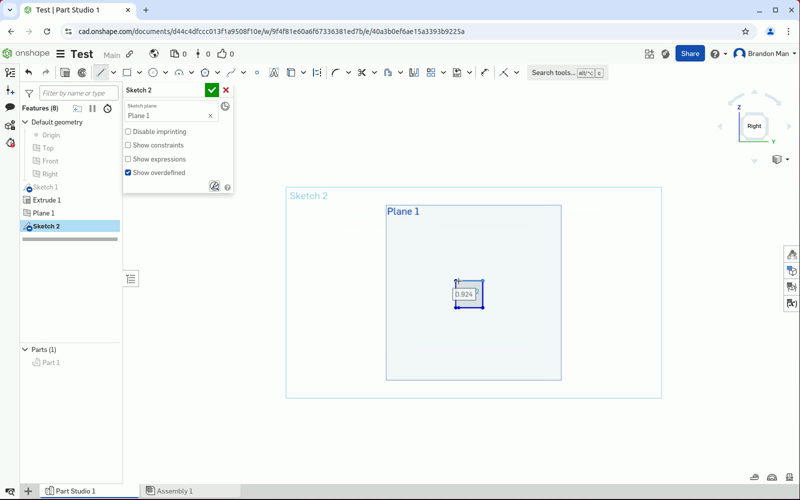
scroll(6)
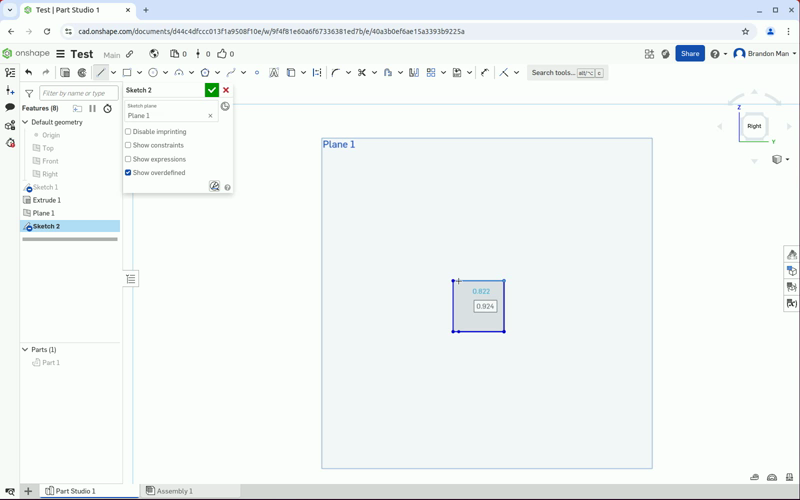
click(458, 280)
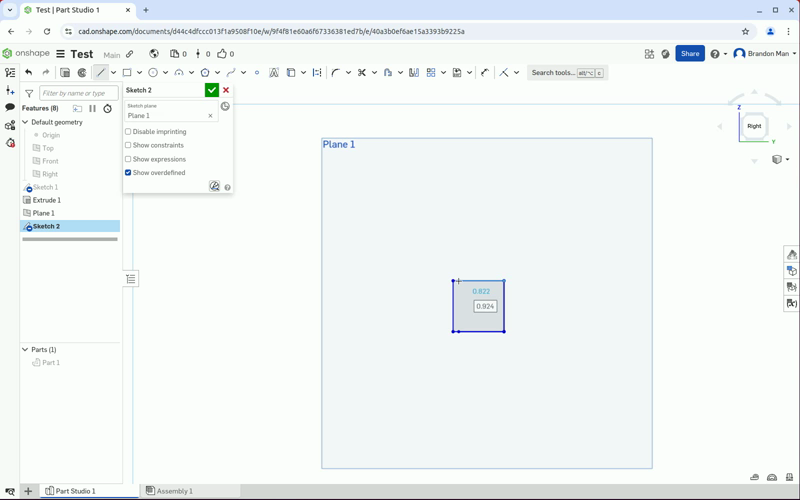
scroll(-6)
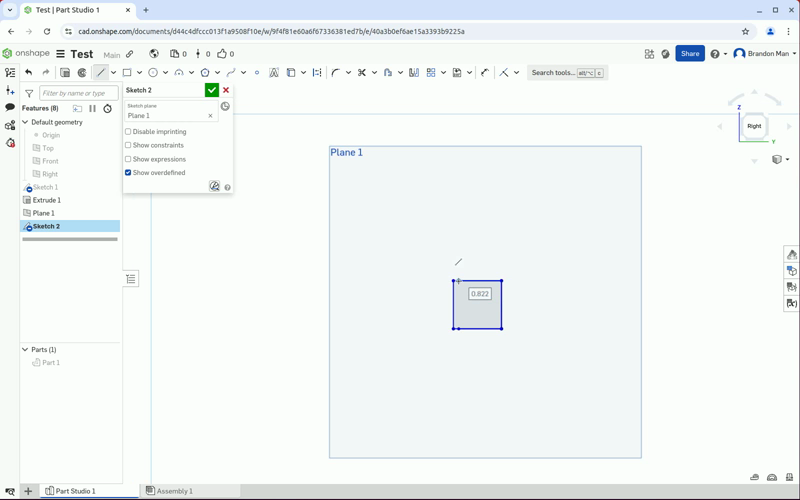
scroll(-6)
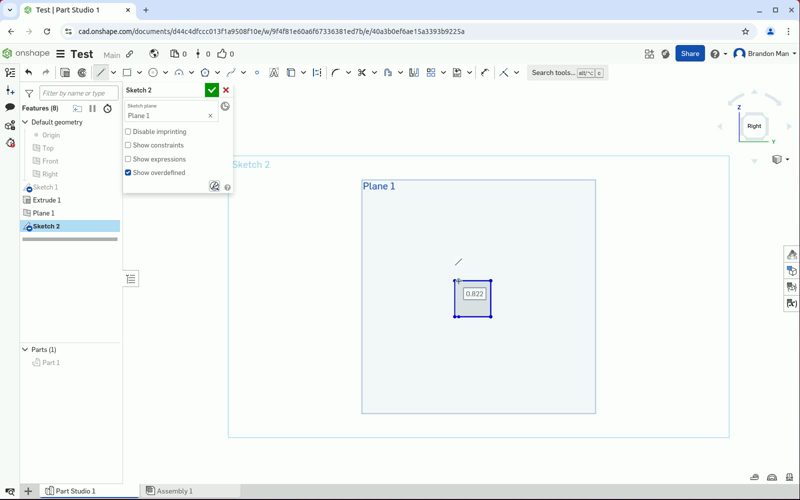
scroll(-6)
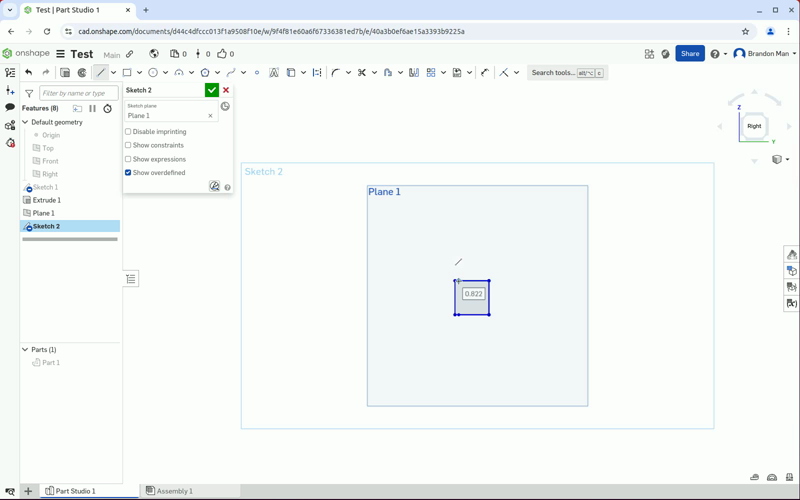
scroll(-6)
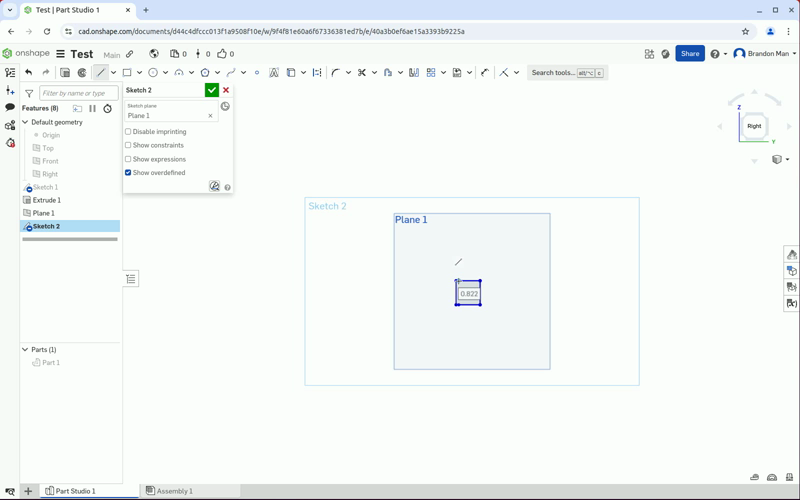
scroll(-6)
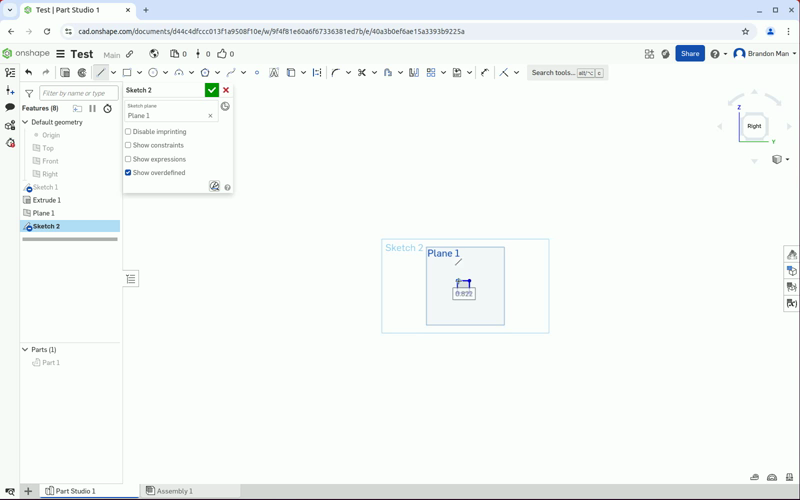
scroll(-6)
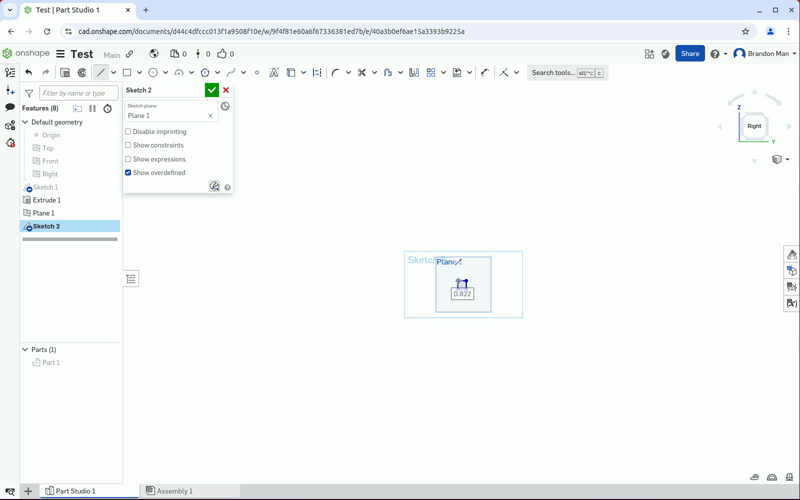
scroll(-6)
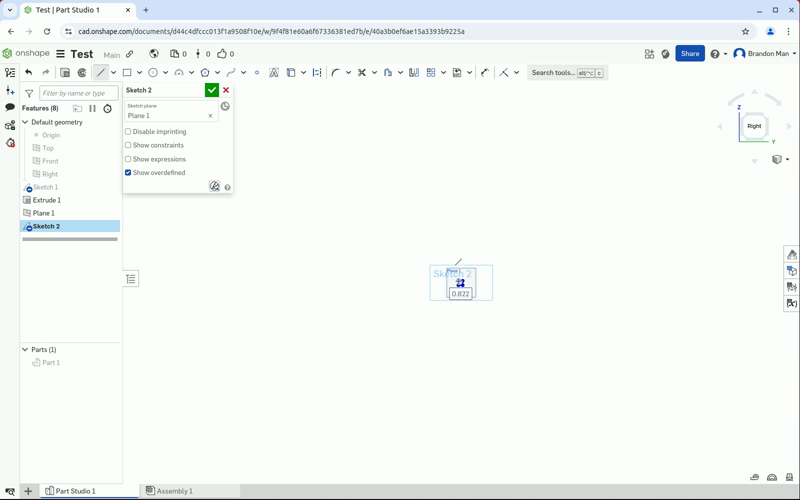
key_up(shift)
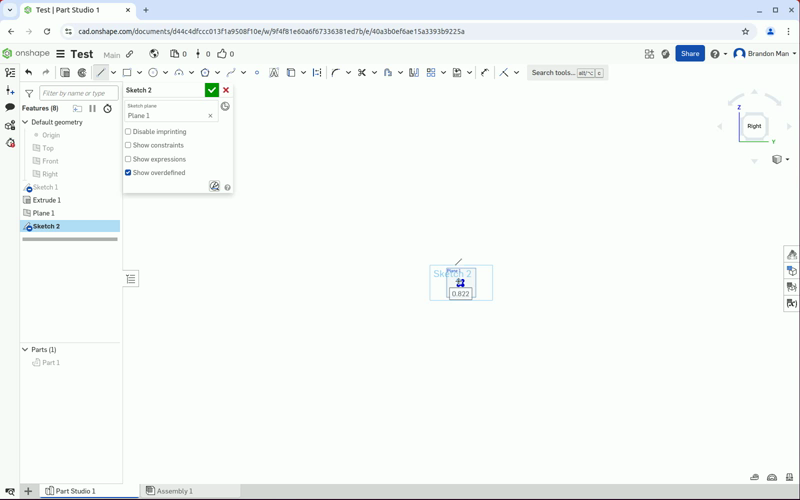
mouse_move(488, 280)
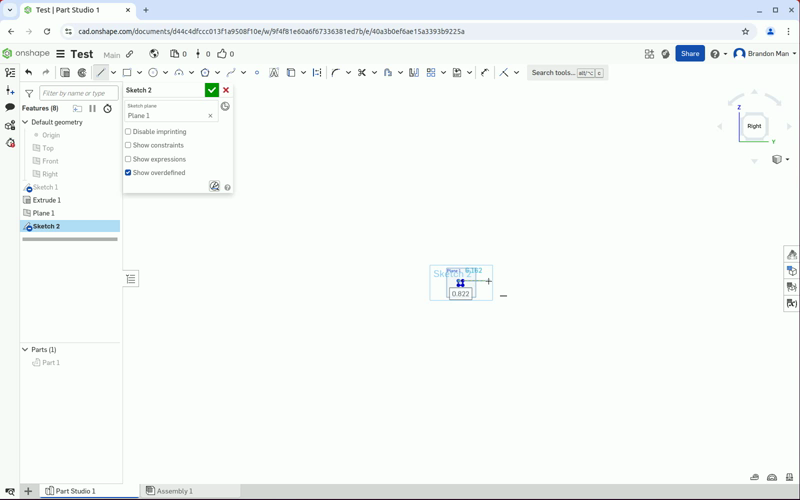
key_down(shift)
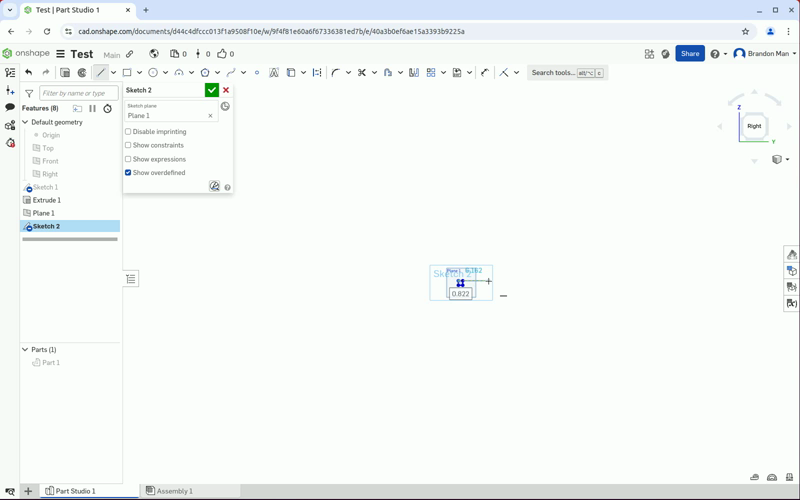
mouse_move(458, 285)
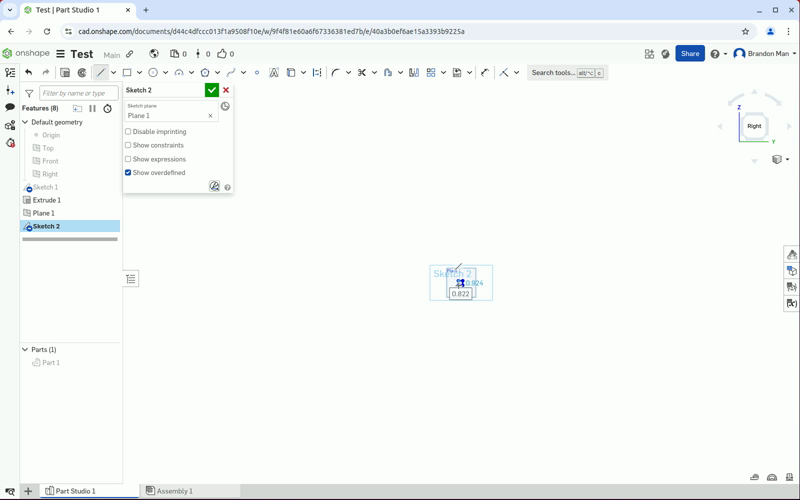
scroll(6)
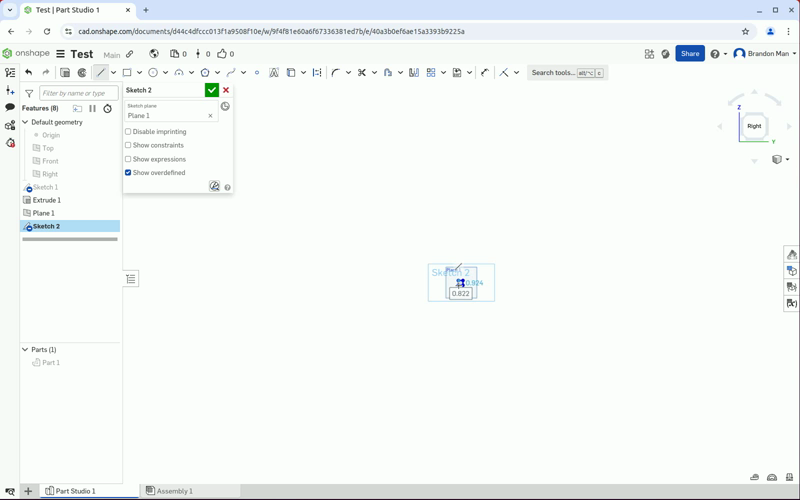
scroll(6)
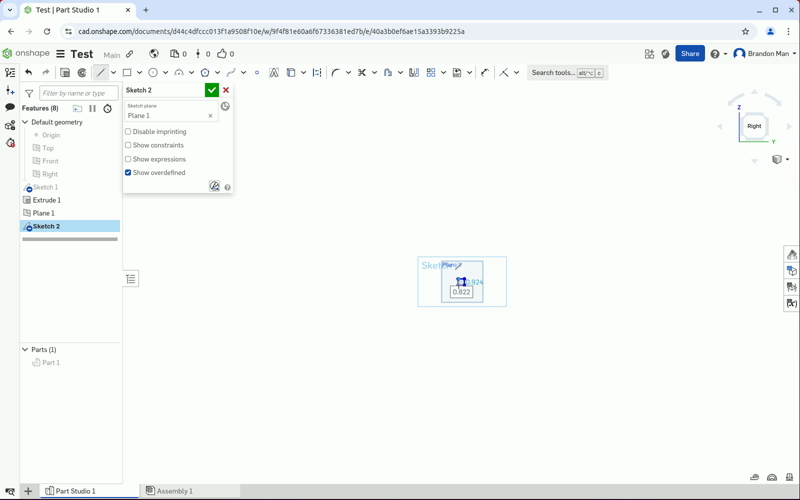
scroll(6)
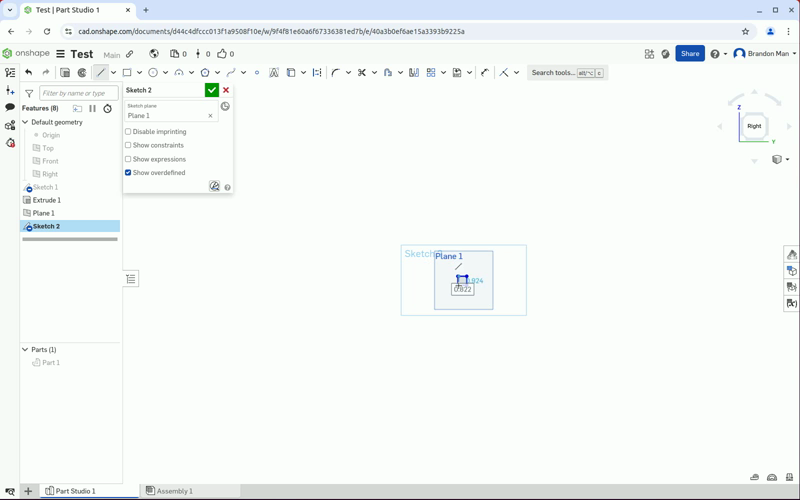
scroll(6)
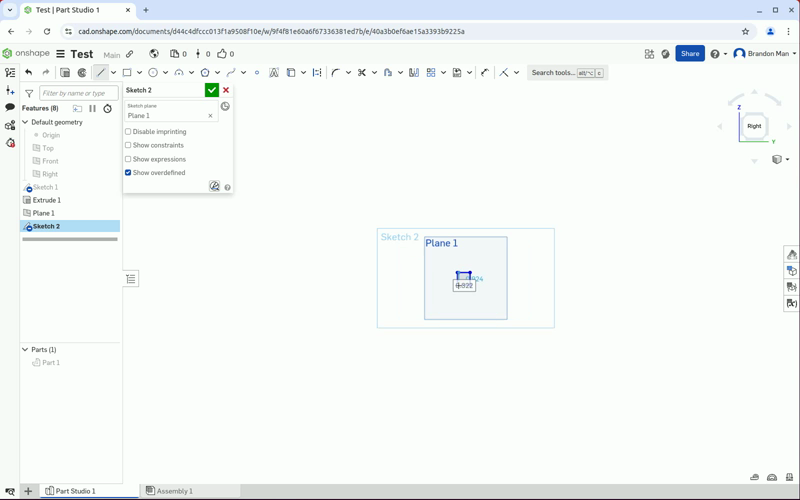
scroll(6)
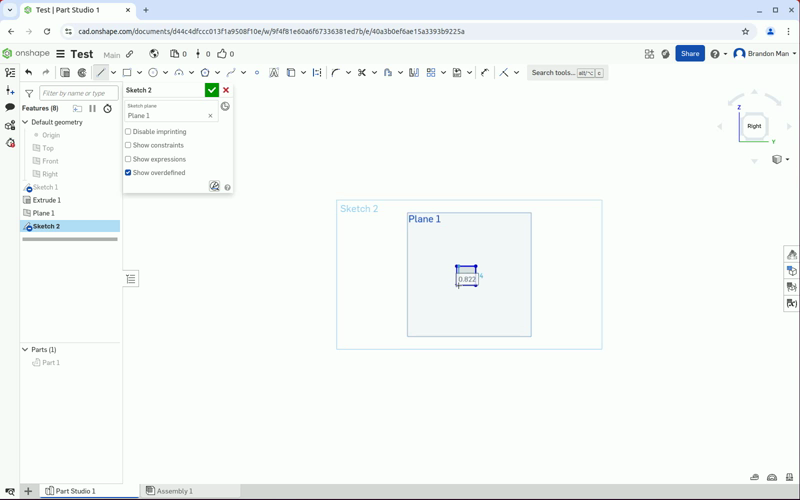
scroll(6)
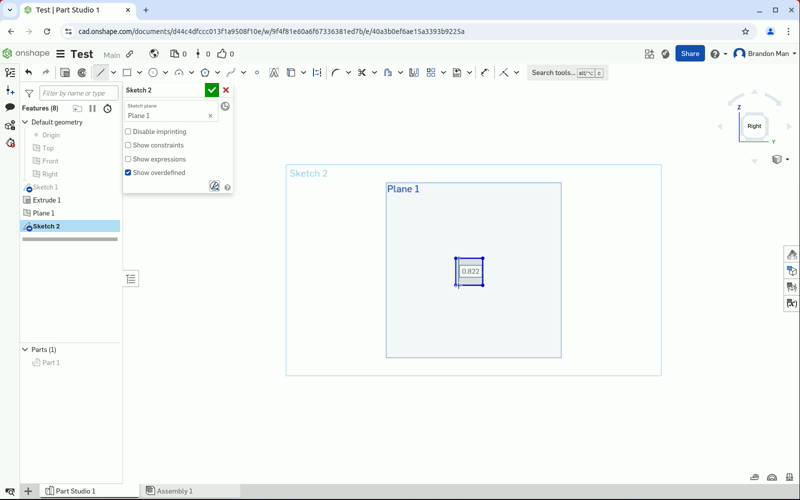
scroll(6)
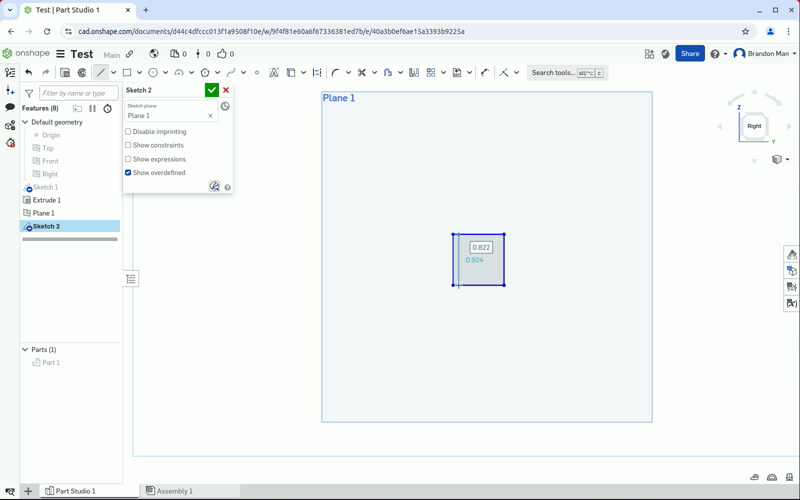
key_up(shift)
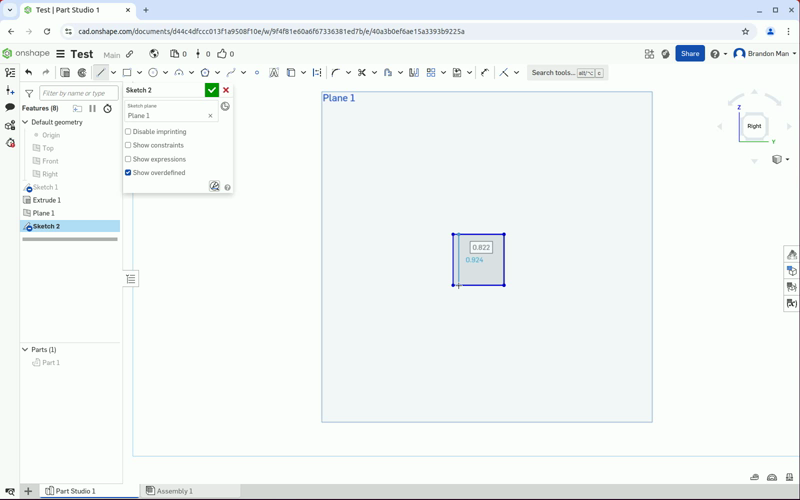
click(458, 285)
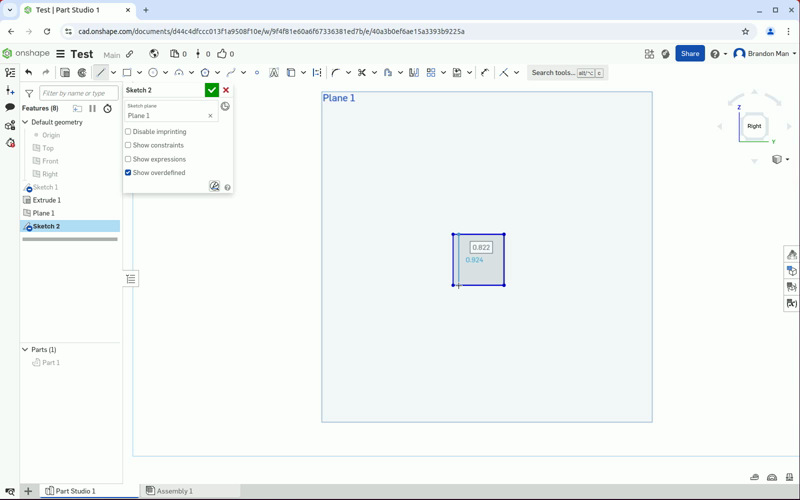
scroll(-6)
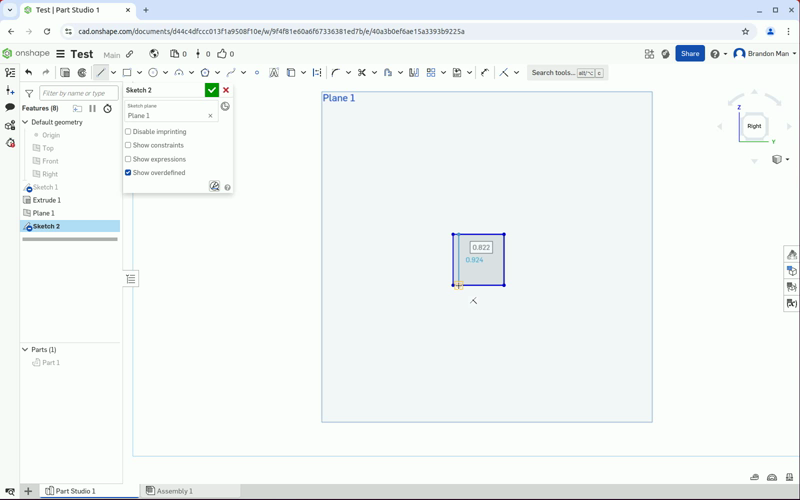
scroll(-6)
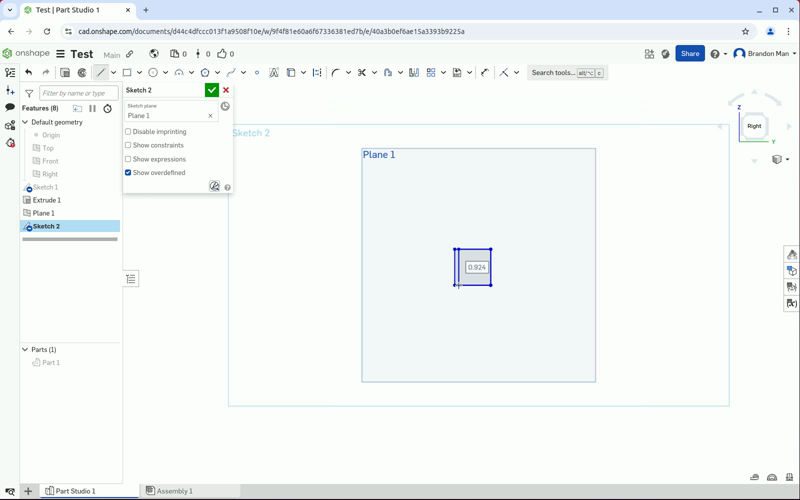
scroll(-6)
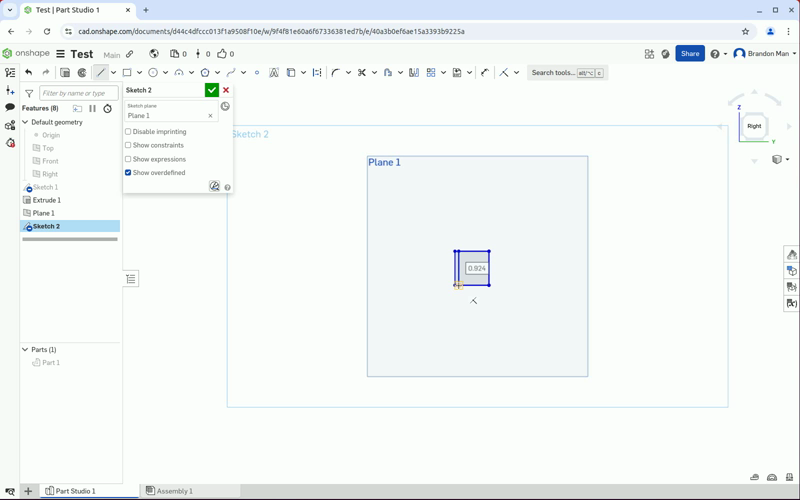
scroll(-6)
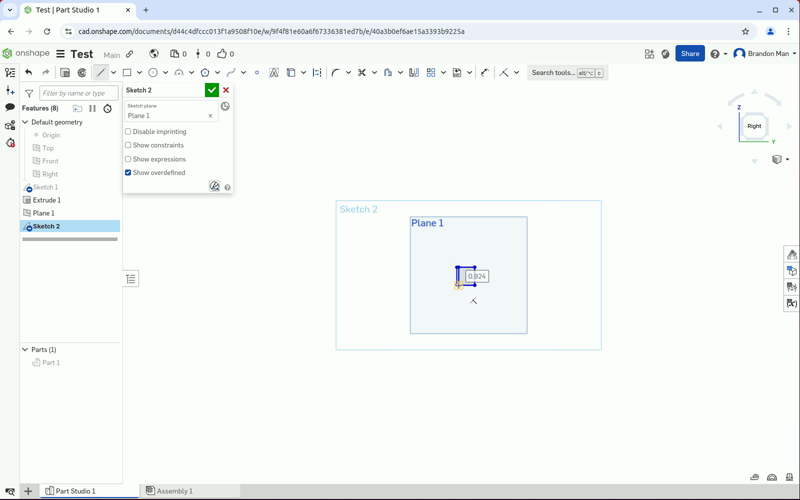
scroll(-6)
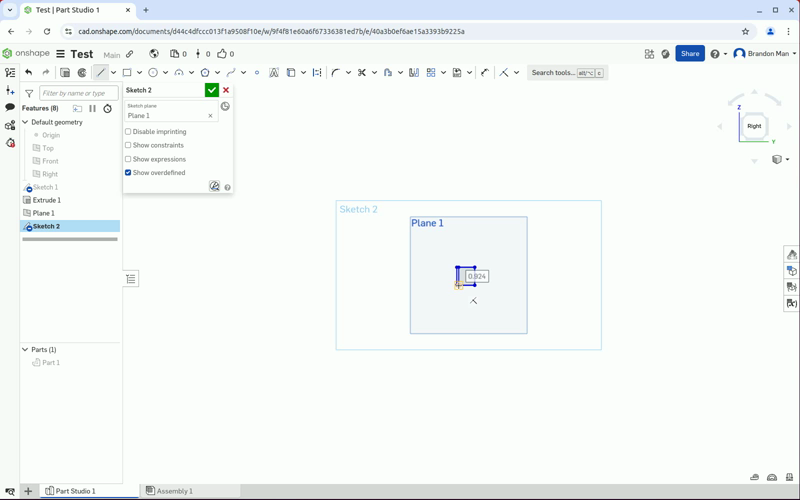
scroll(-6)
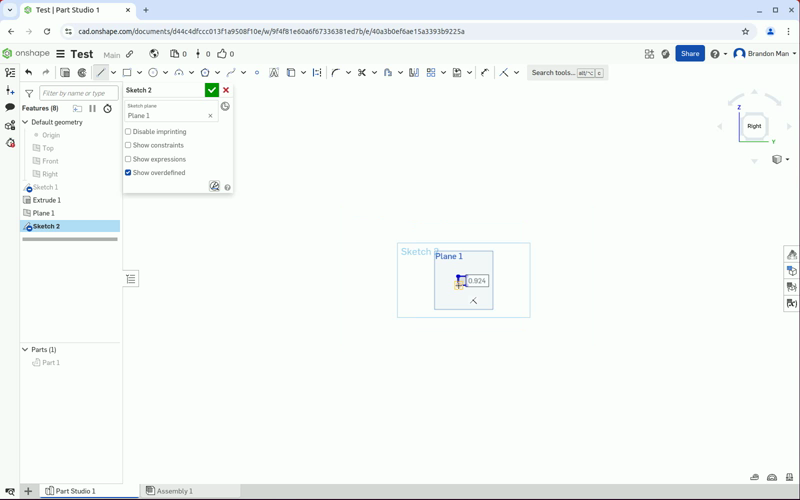
scroll(-6)
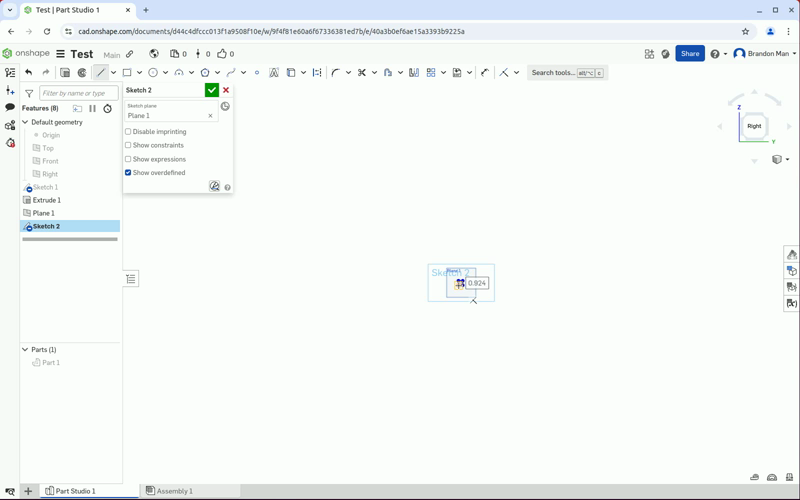
key(esc)
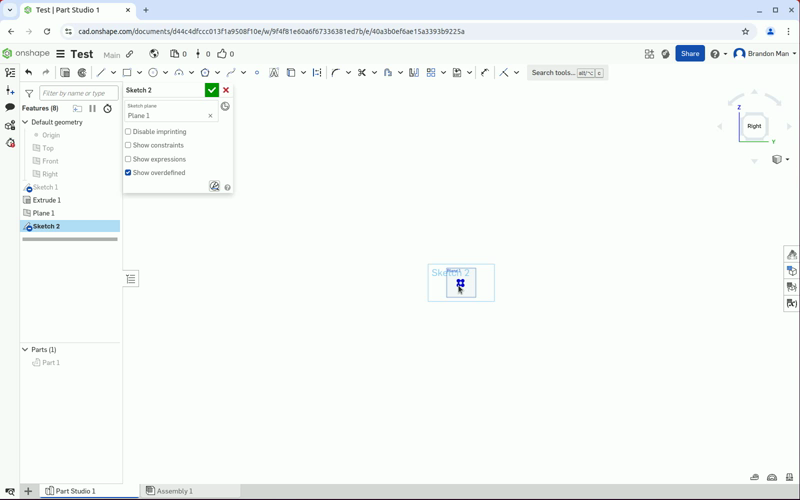
mouse_move(458, 285)
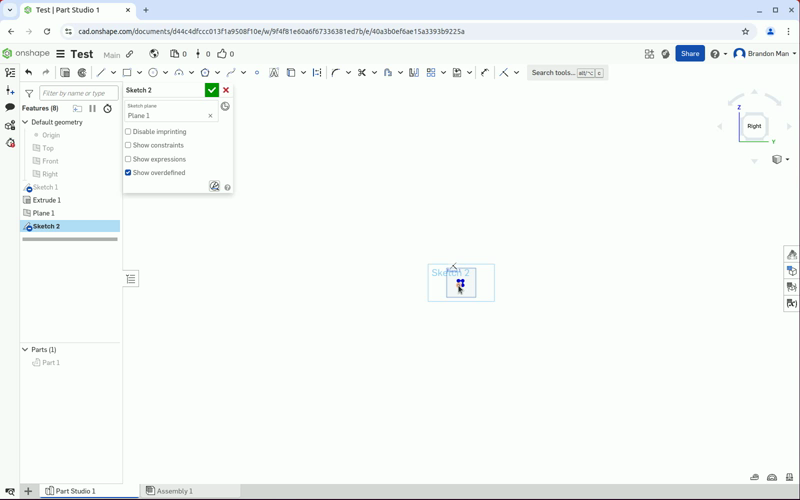
scroll(6)
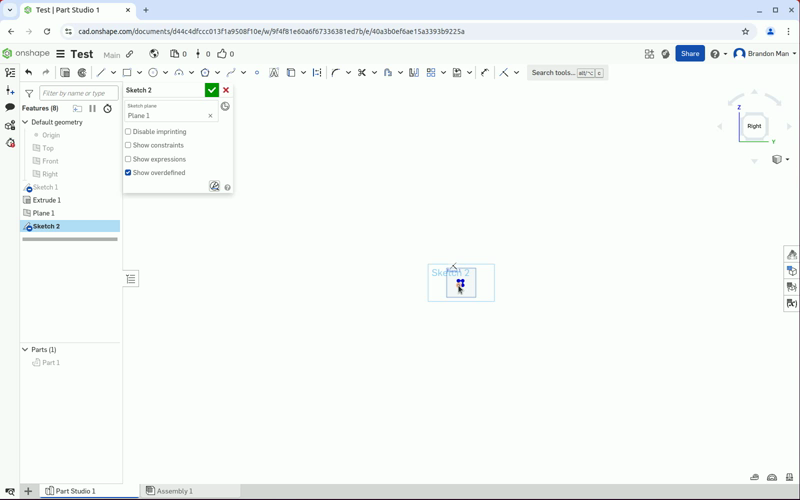
scroll(6)
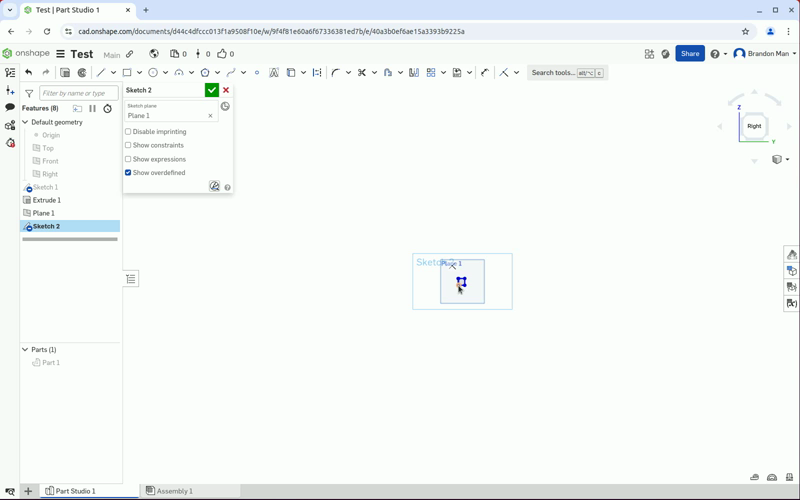
scroll(6)
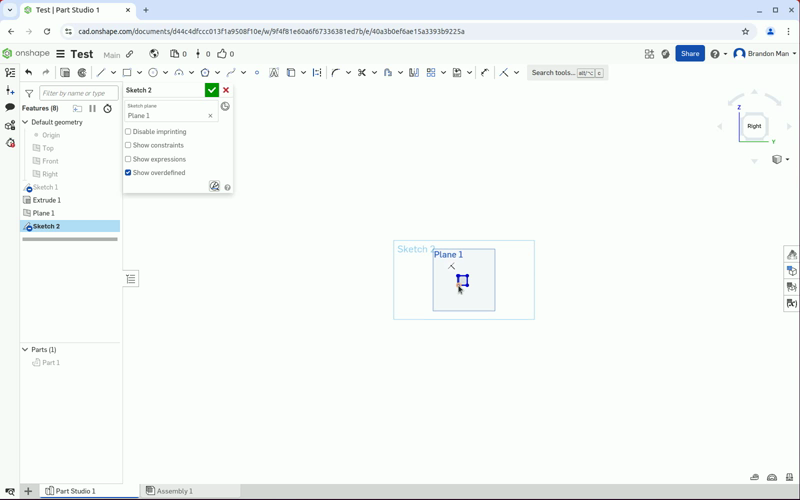
scroll(6)
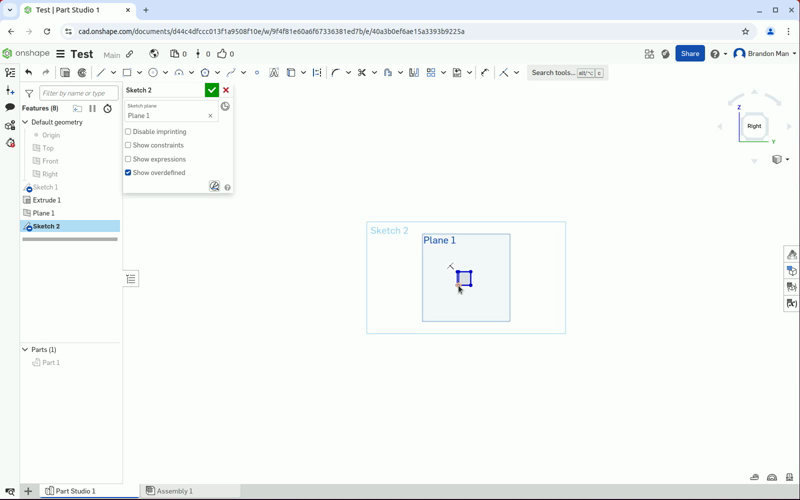
scroll(6)
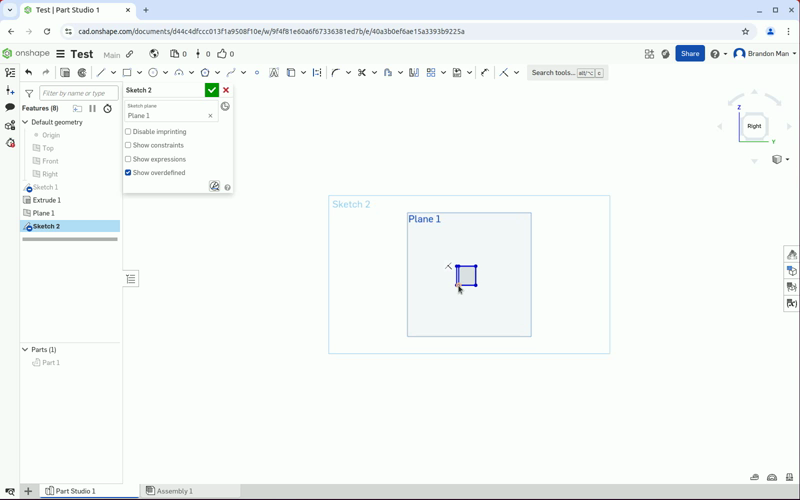
scroll(6)
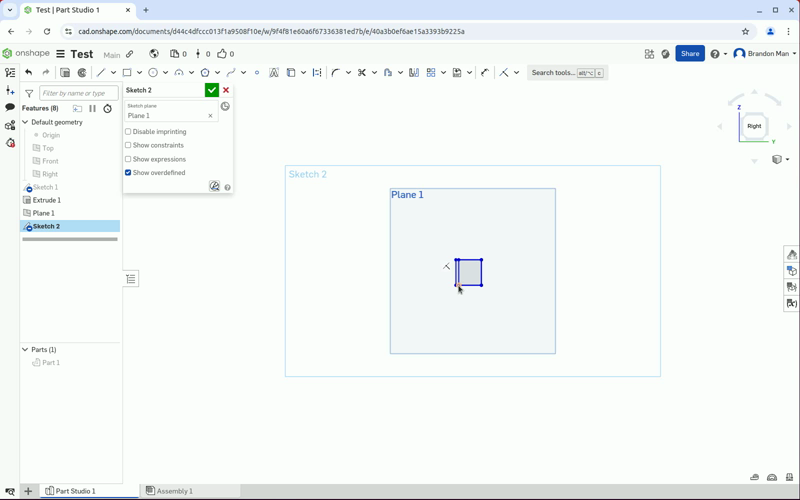
scroll(6)
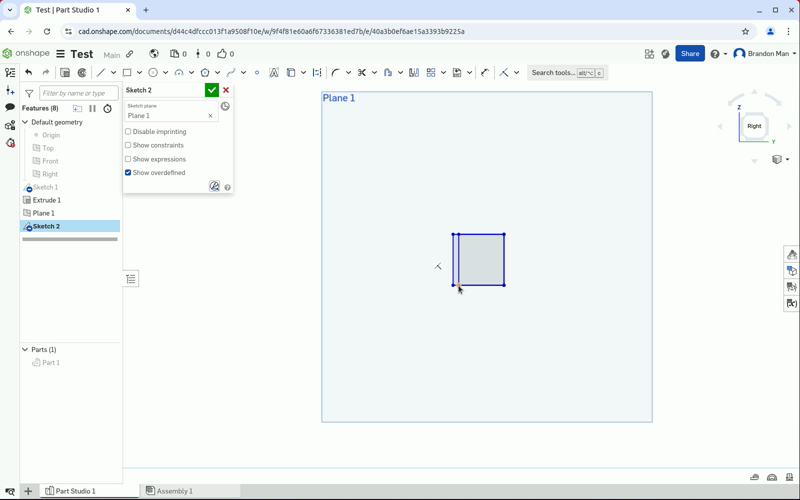
click(458, 285)
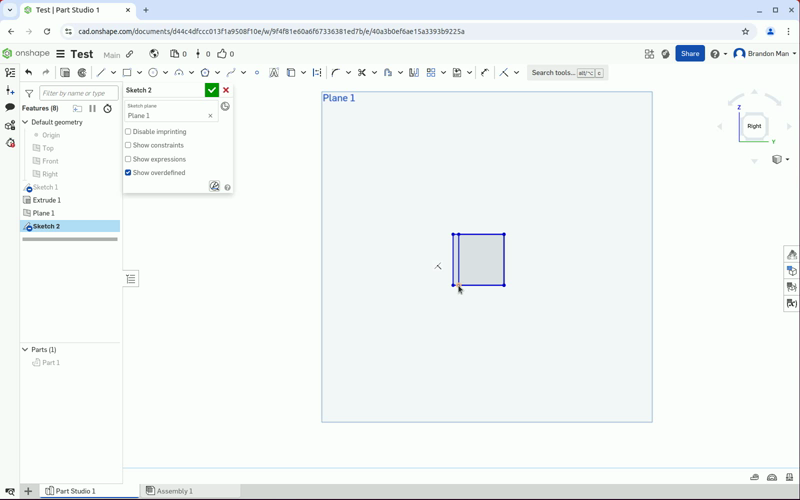
scroll(-6)
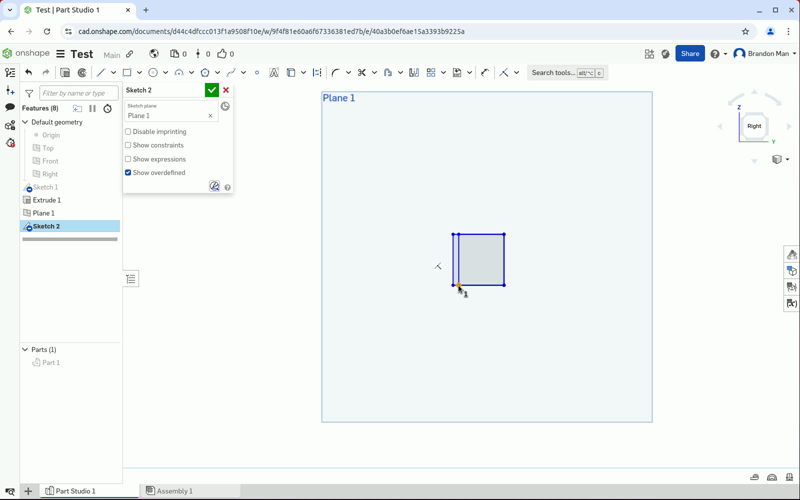
scroll(-6)
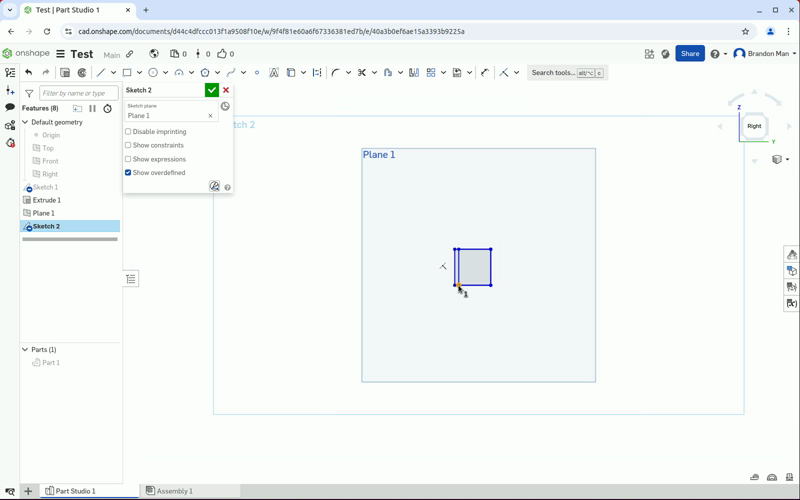
scroll(-6)
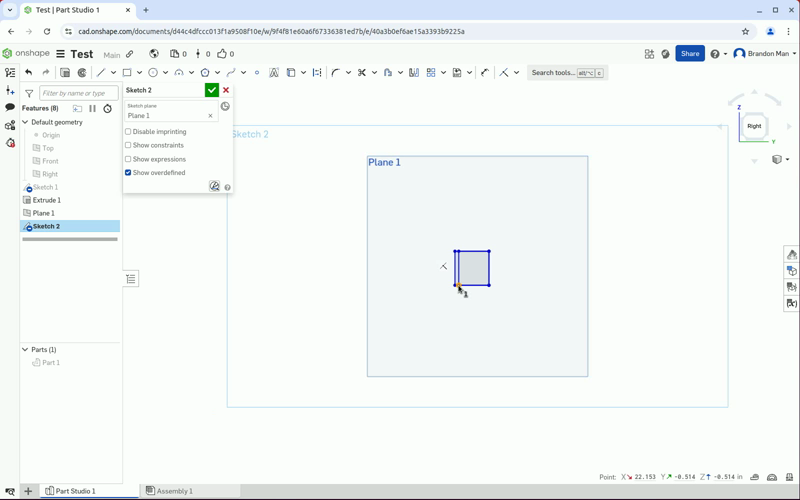
scroll(-6)
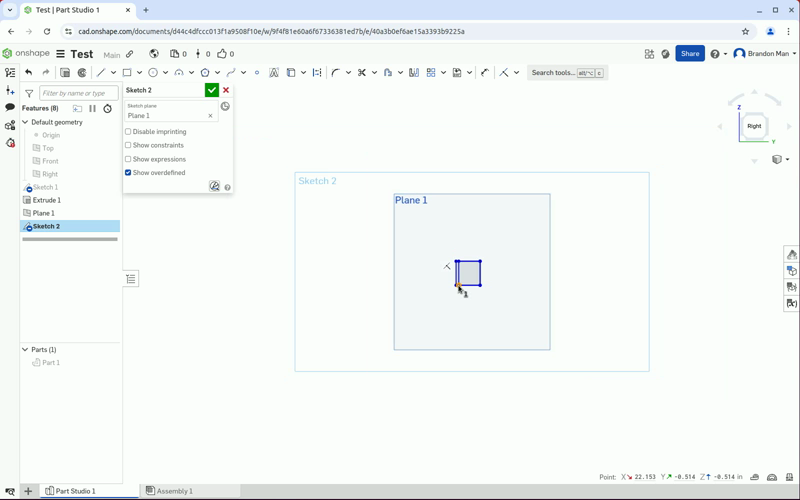
scroll(-6)
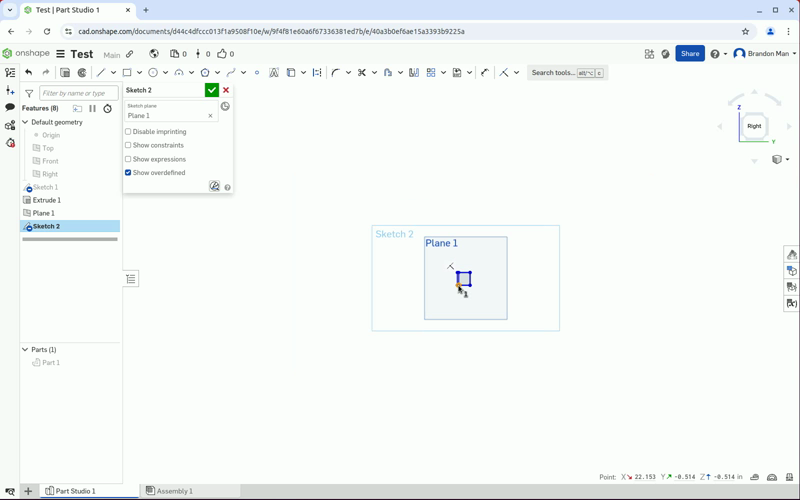
scroll(-6)
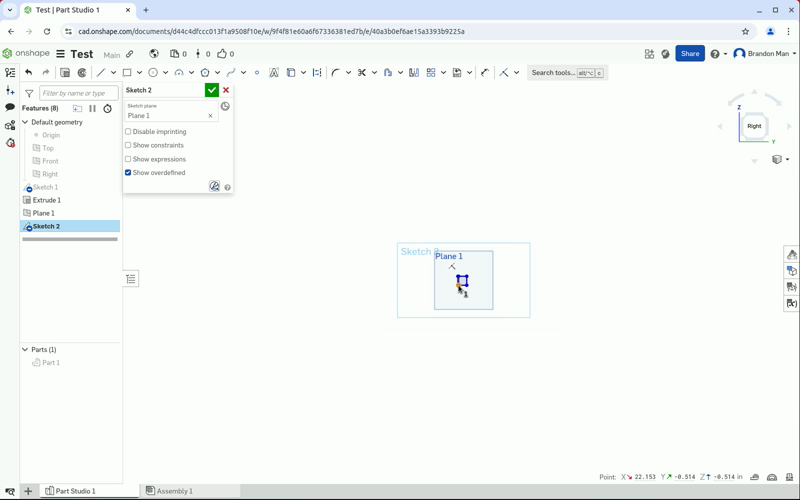
scroll(-6)
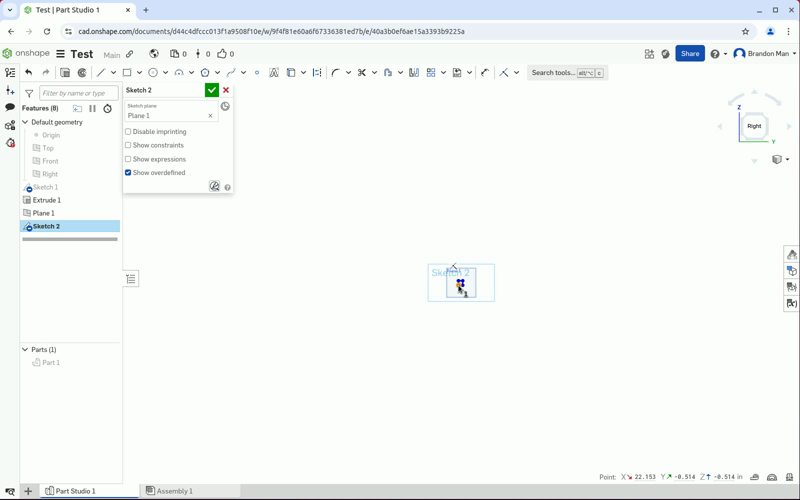
mouse_move(73, 352)
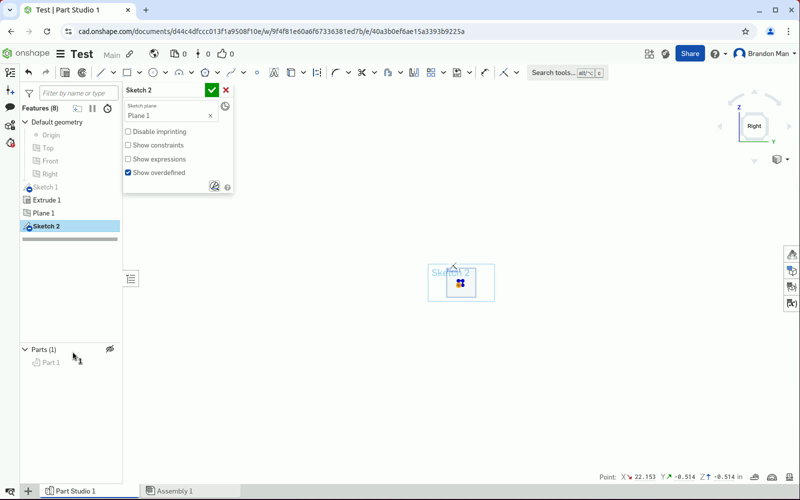
key(shift+y)
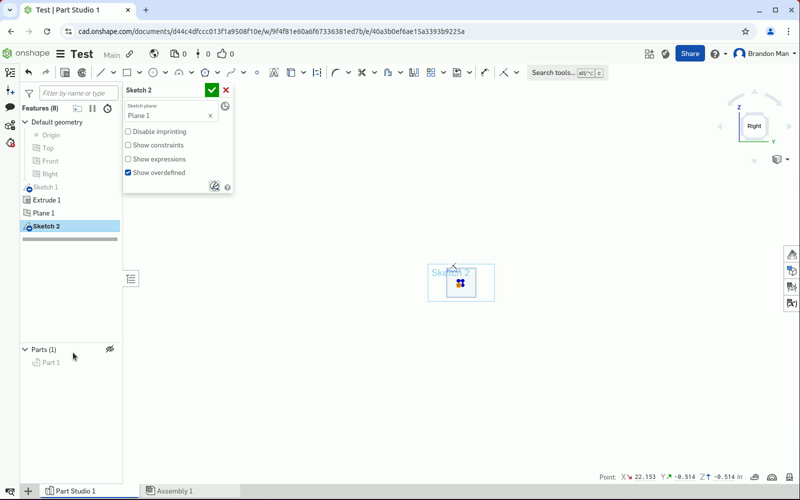
key(shift+e)
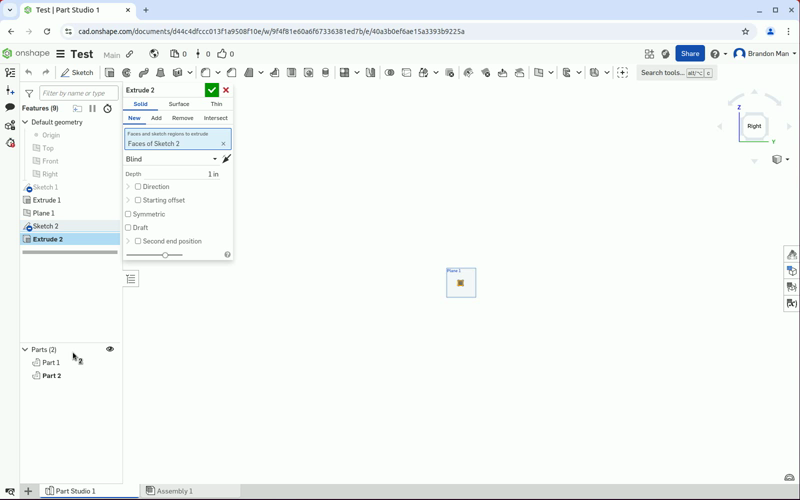
mouse_move(143, 106)
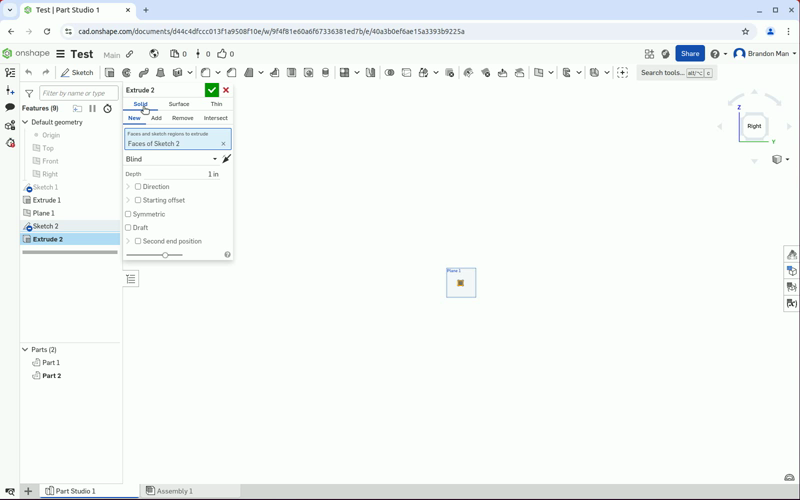
click(143, 106)
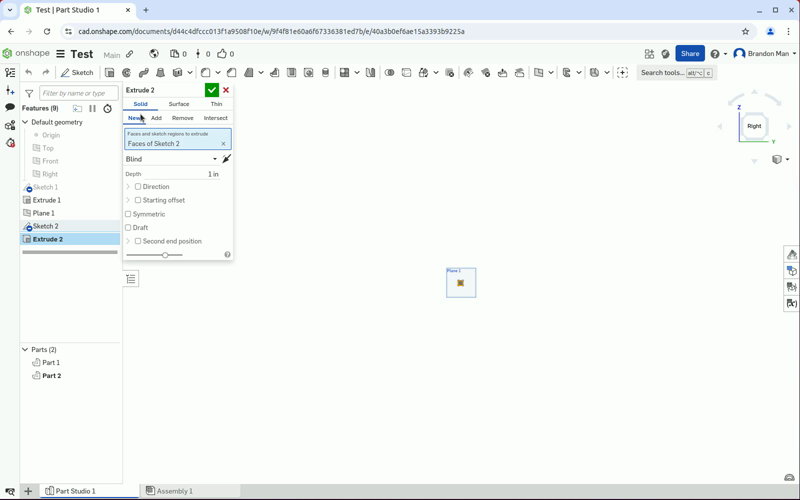
mouse_move(137, 120)
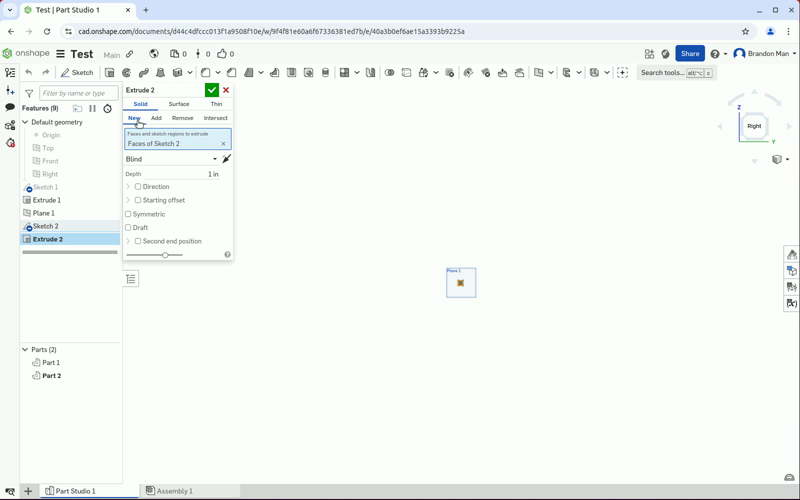
click(137, 120)
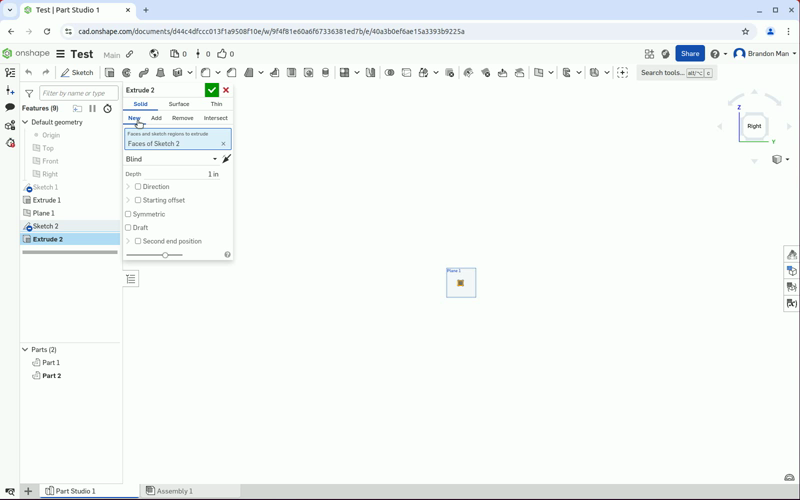
key(tab, 4)
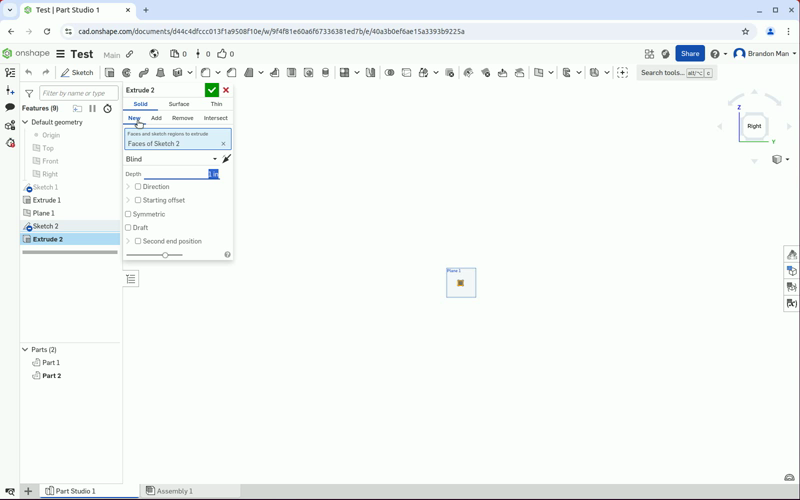
text(-0.241)
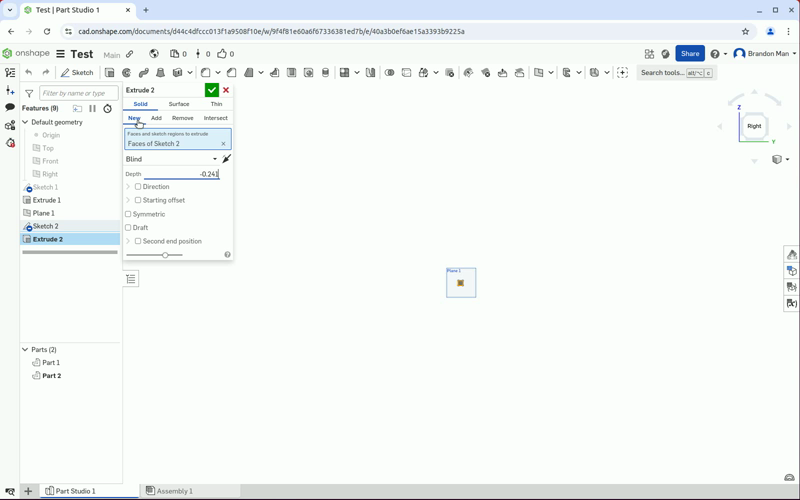
key(enter)
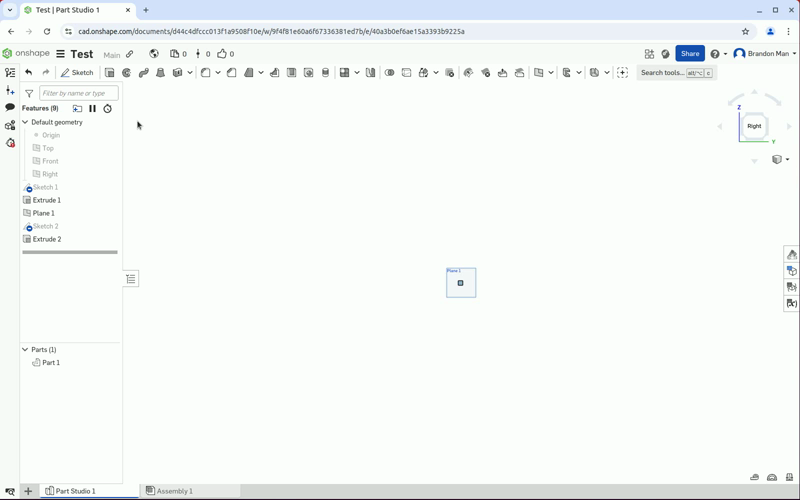
key(shift+h)
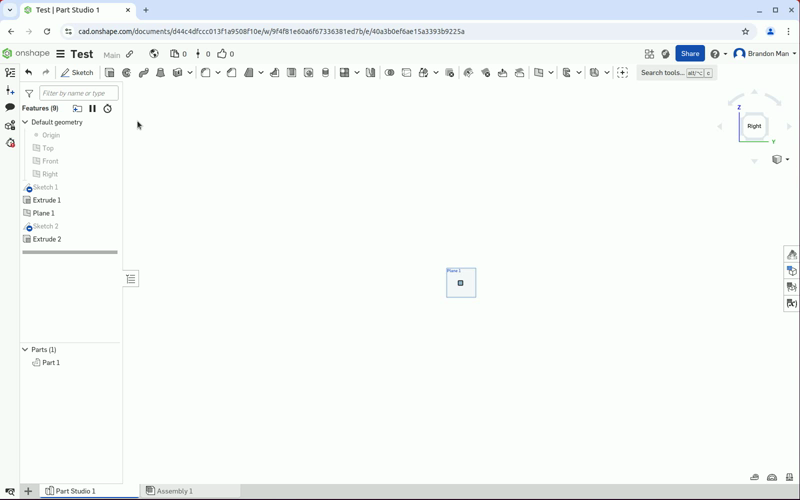
key(shift+h)
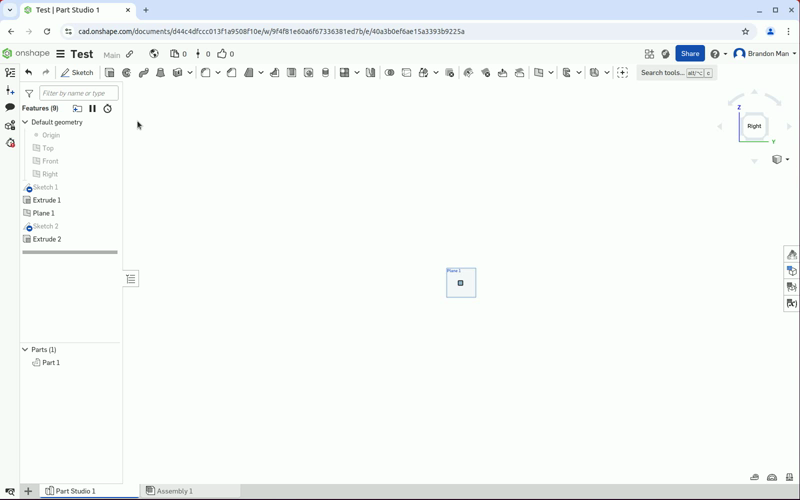
mouse_move(73, 189)
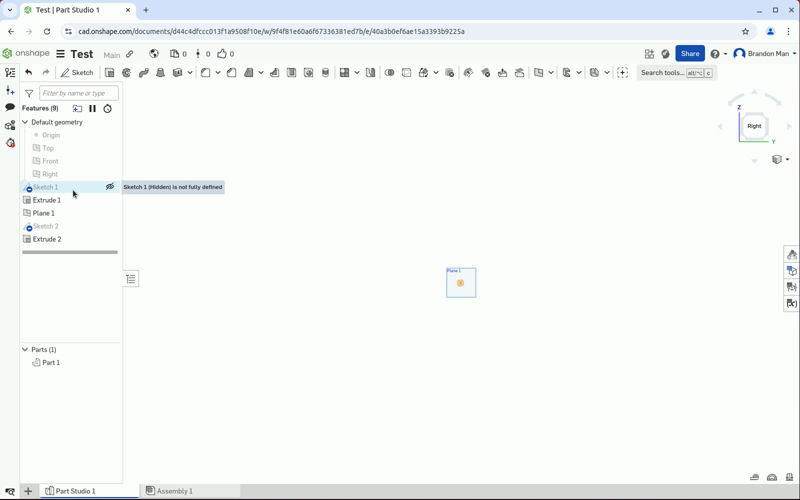
click(73, 189)
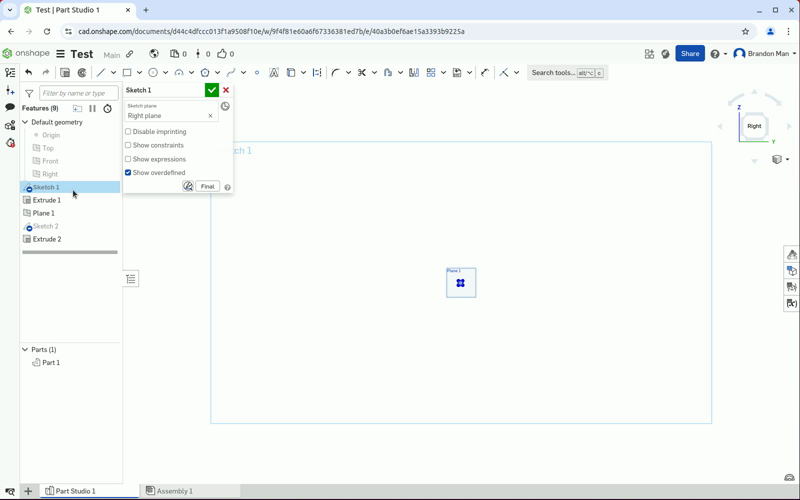
mouse_move(229, 92)
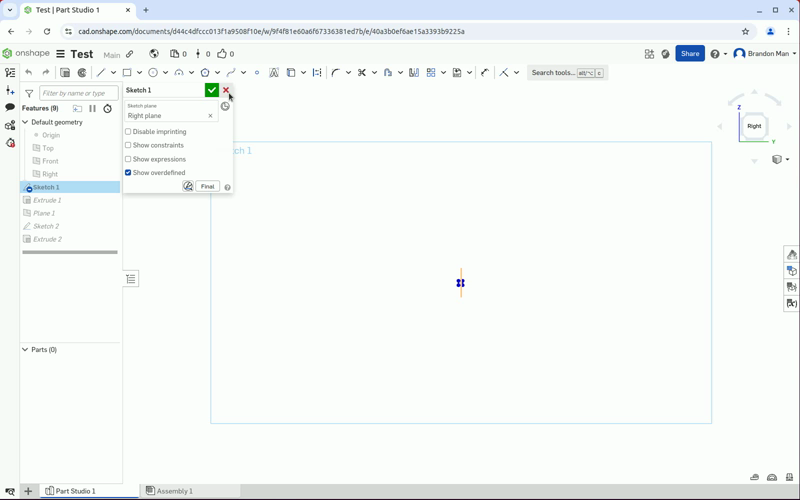
click(229, 92)
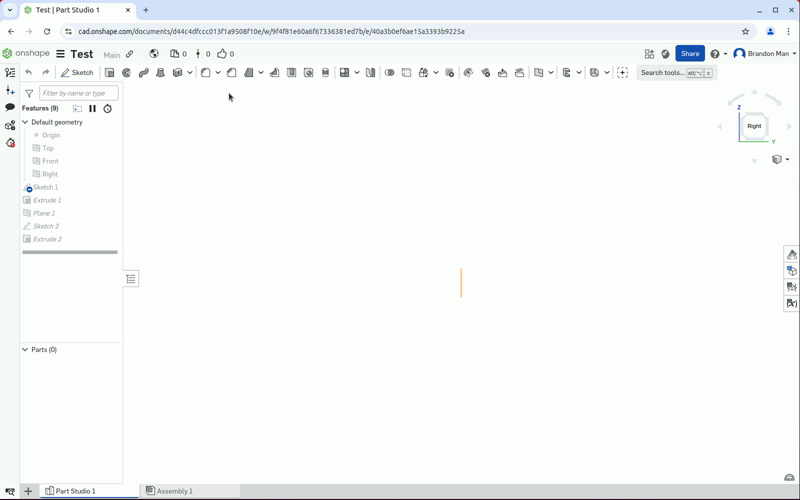
key(shift+s)
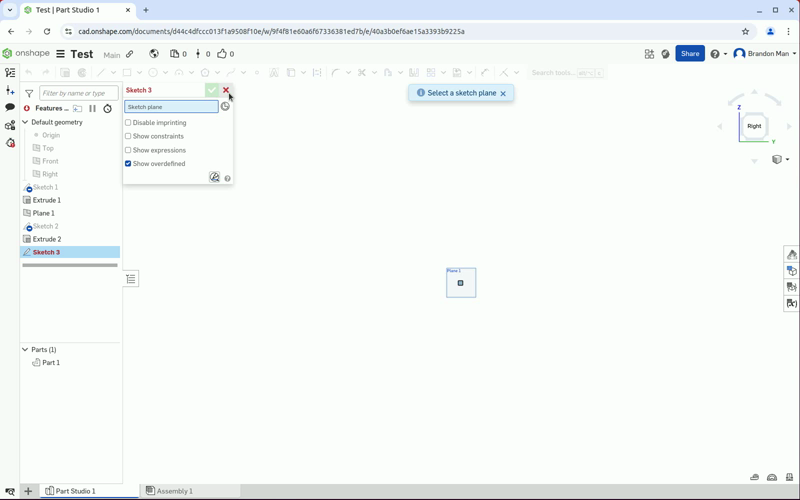
mouse_move(73, 215)
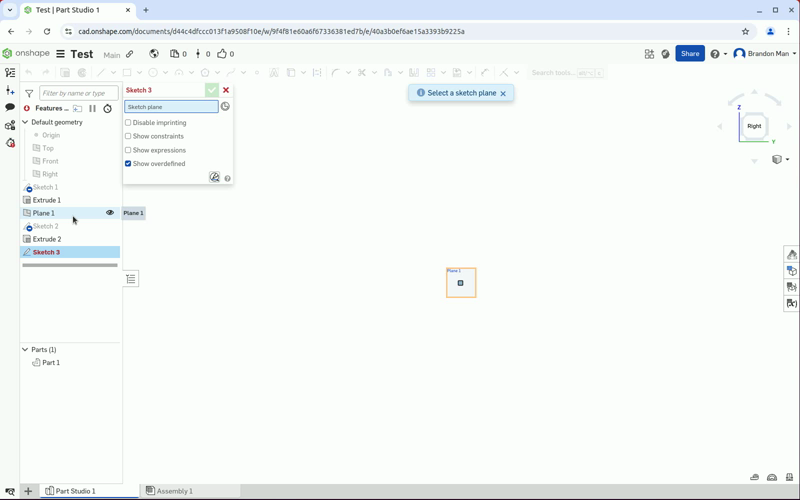
click(73, 215)
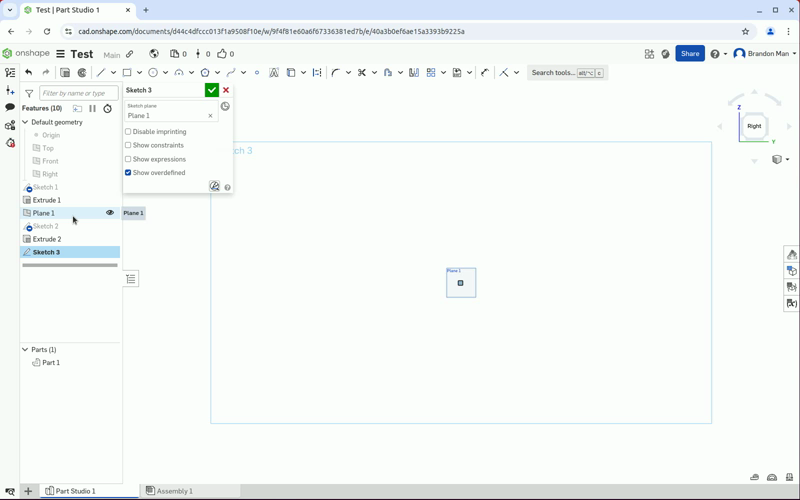
mouse_move(73, 352)
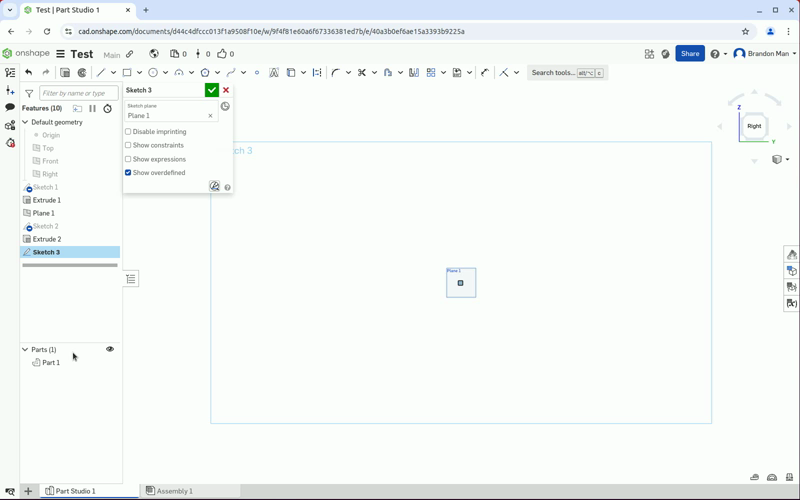
key(y)
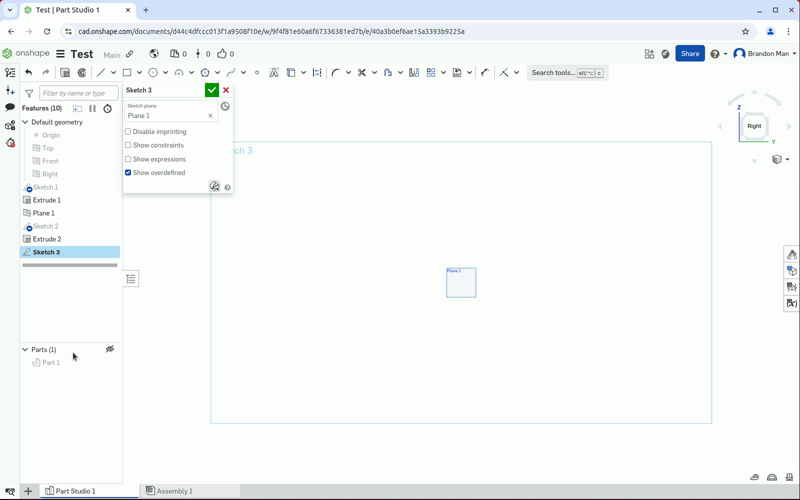
key(l)
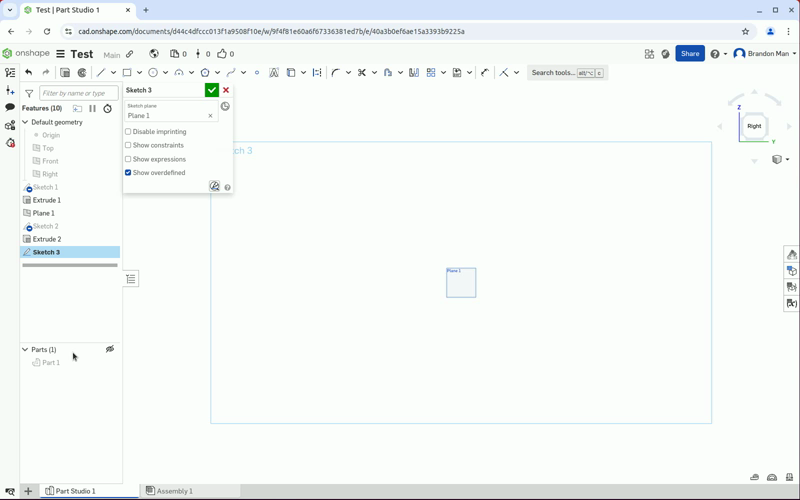
key_down(shift)
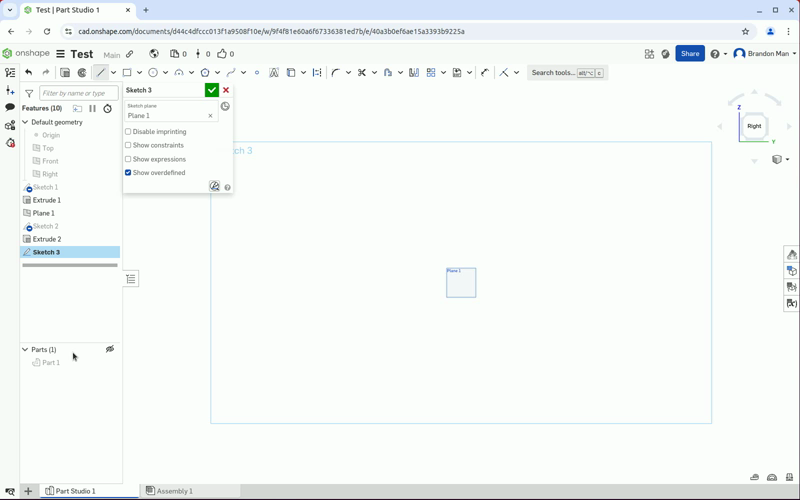
mouse_move(459, 284)
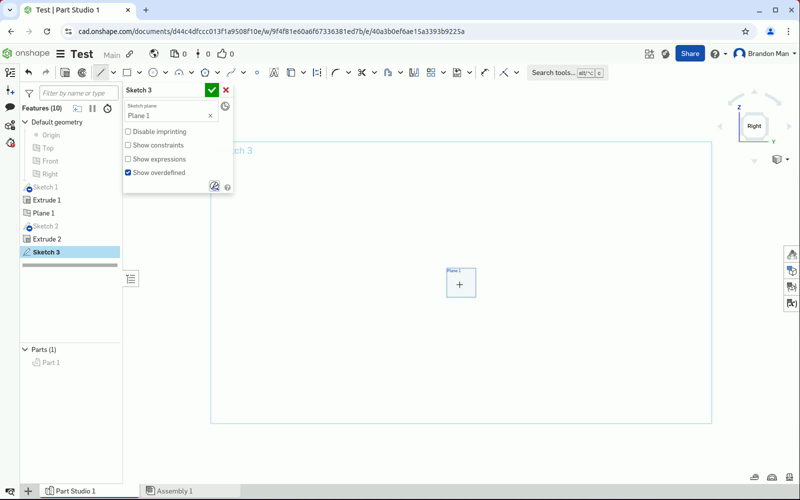
click(459, 284)
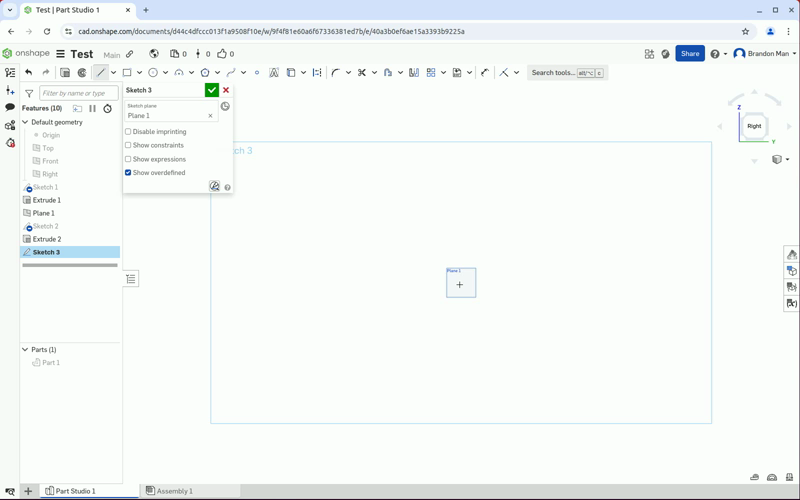
key_up(shift)
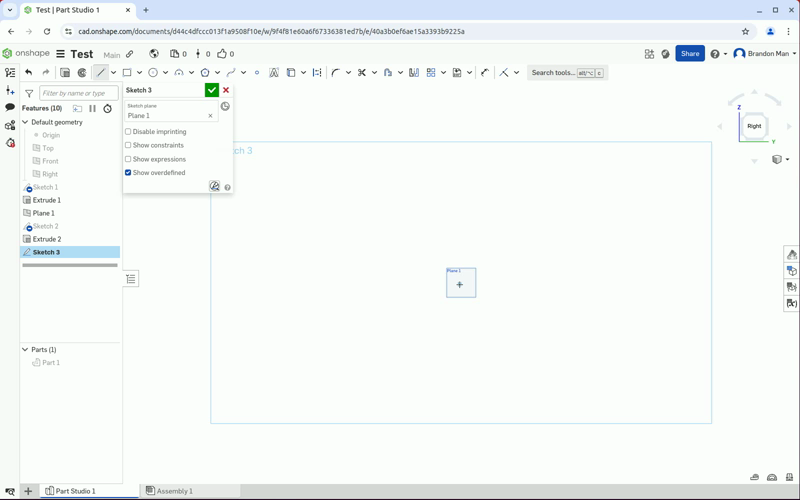
key_down(shift)
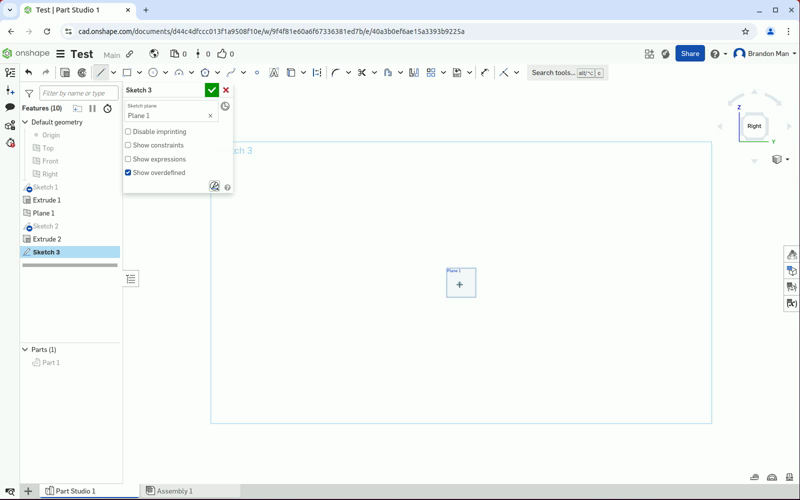
mouse_move(489, 284)
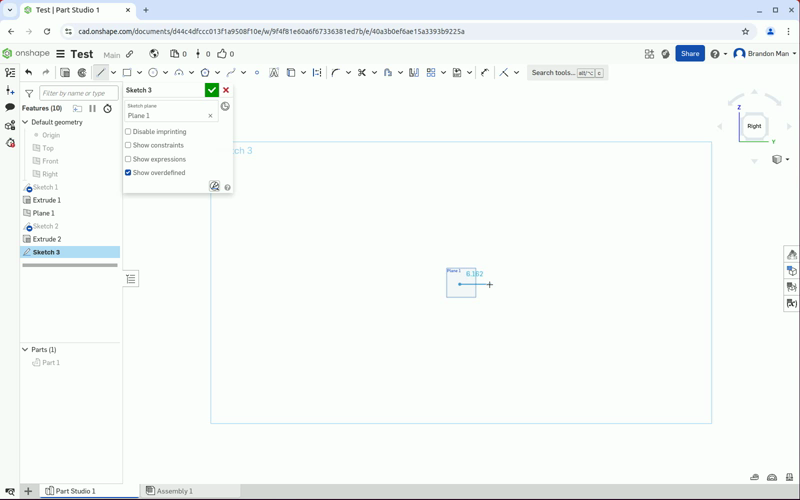
mouse_move(464, 284)
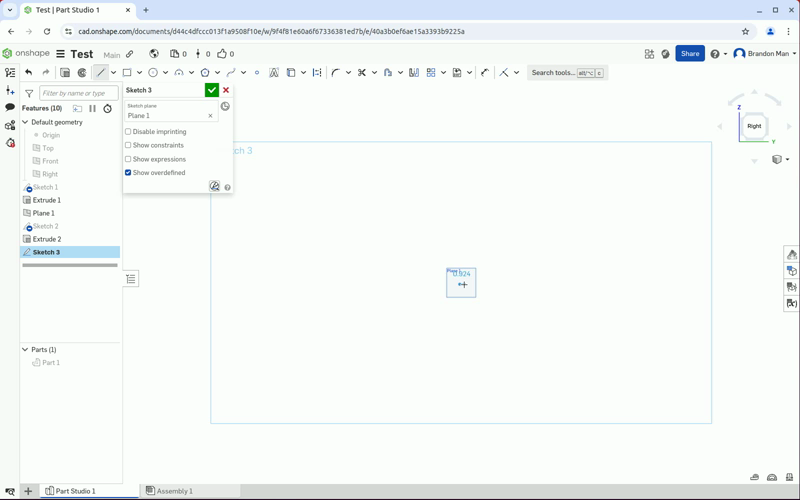
scroll(6)
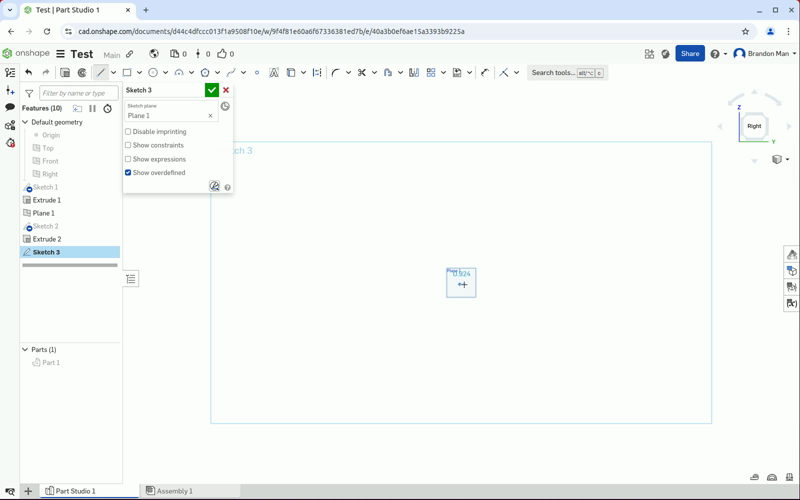
scroll(6)
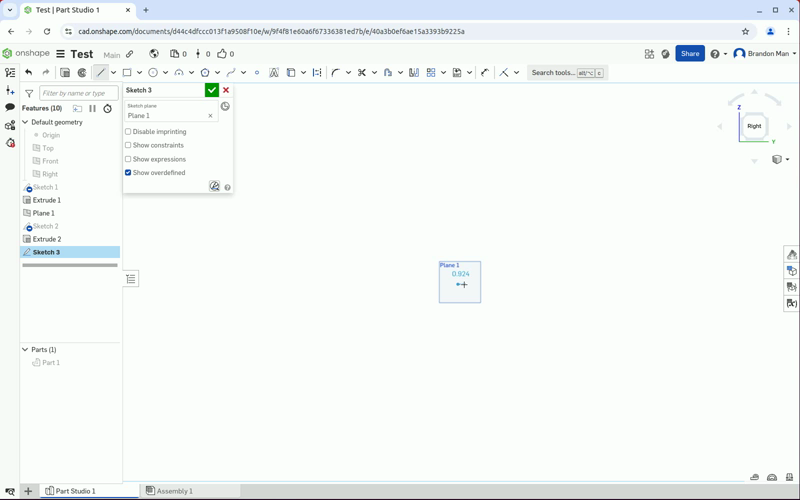
scroll(6)
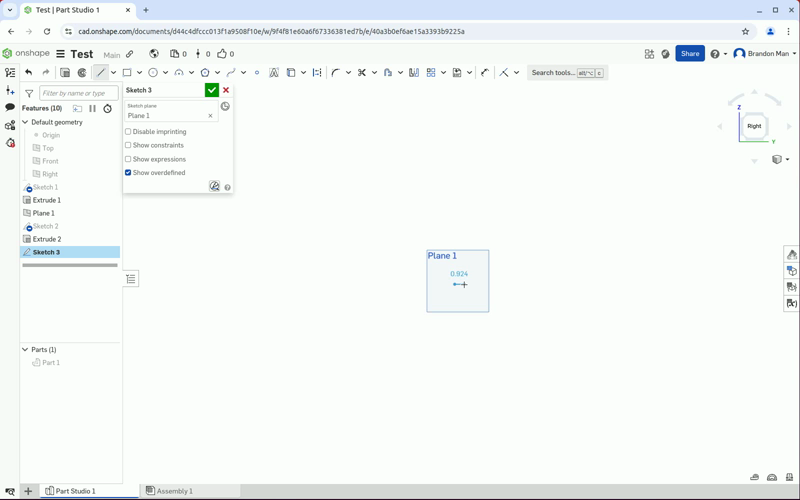
scroll(6)
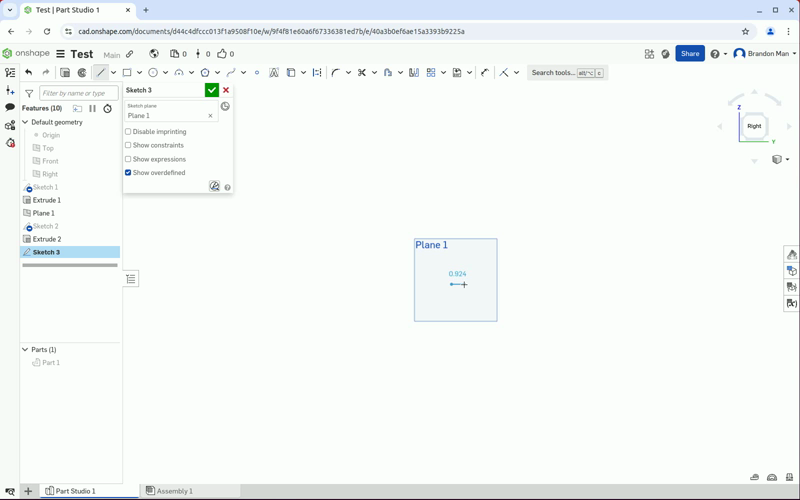
scroll(6)
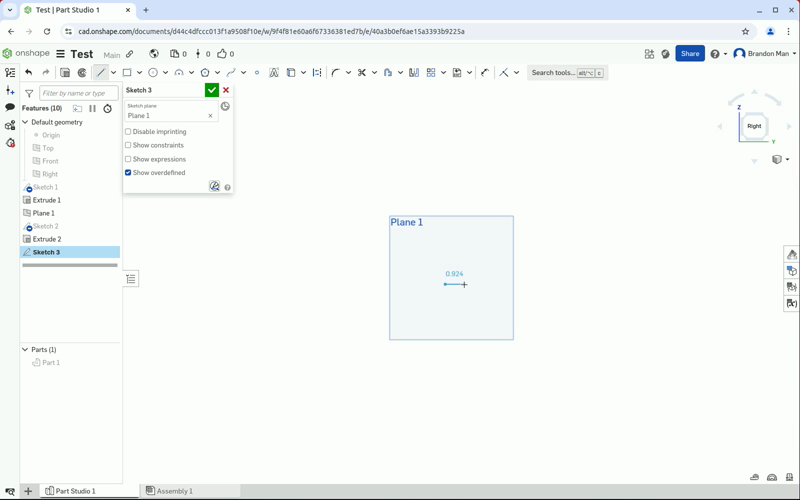
scroll(6)
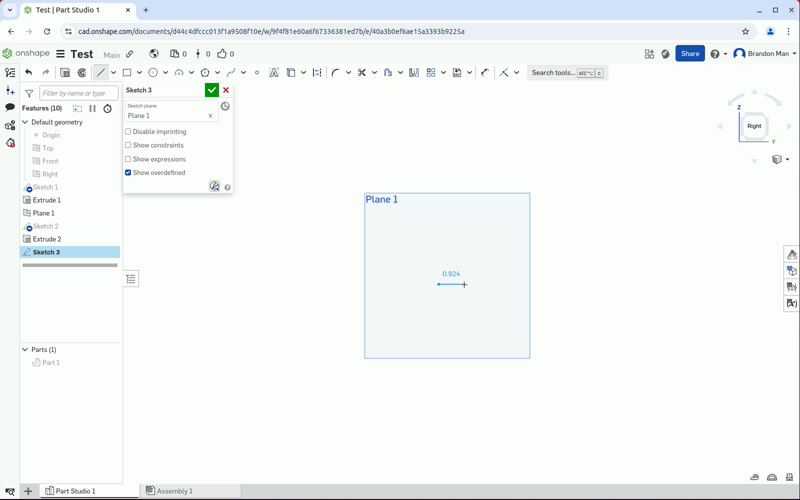
scroll(6)
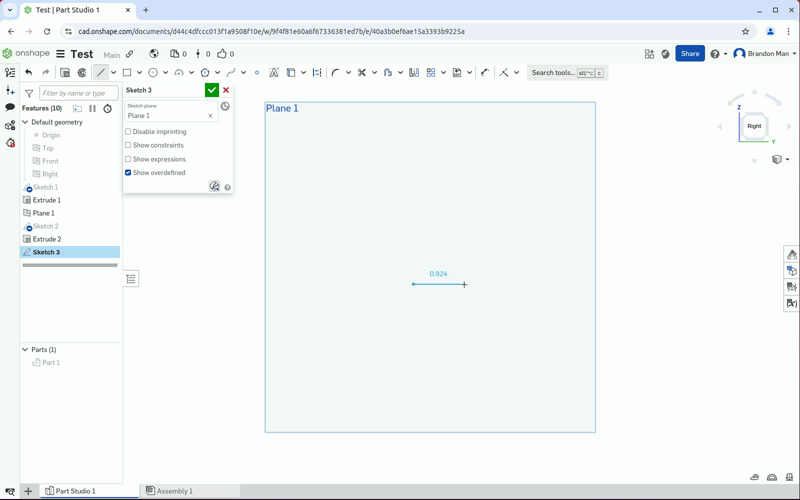
click(464, 284)
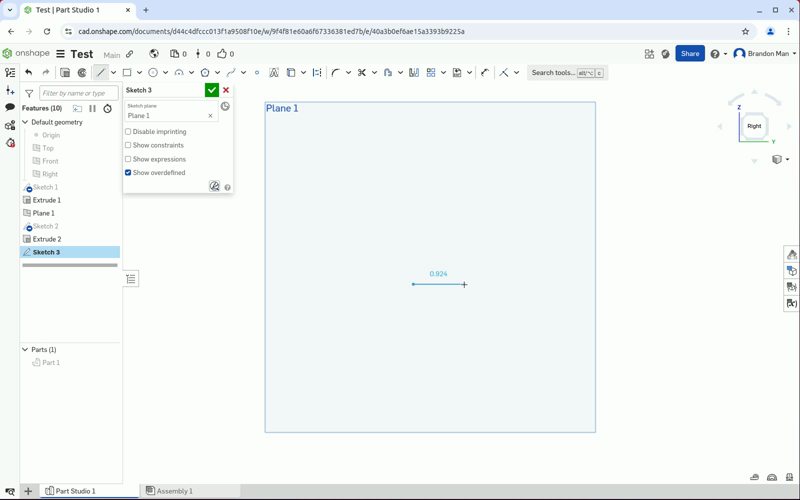
scroll(-6)
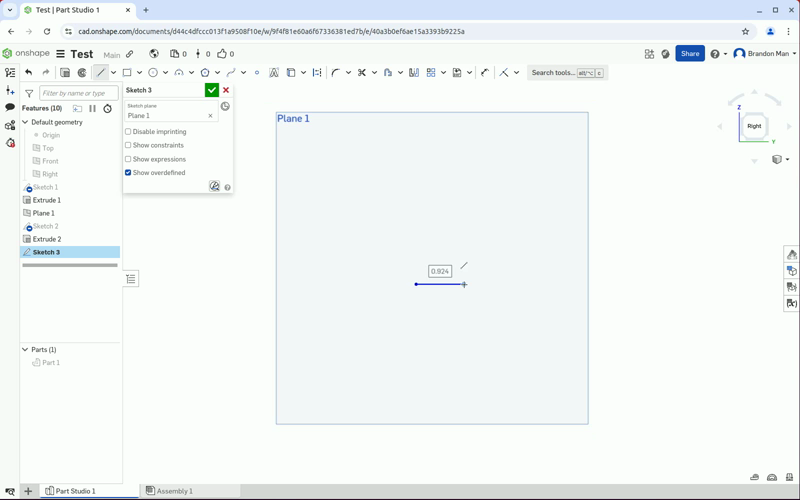
scroll(-6)
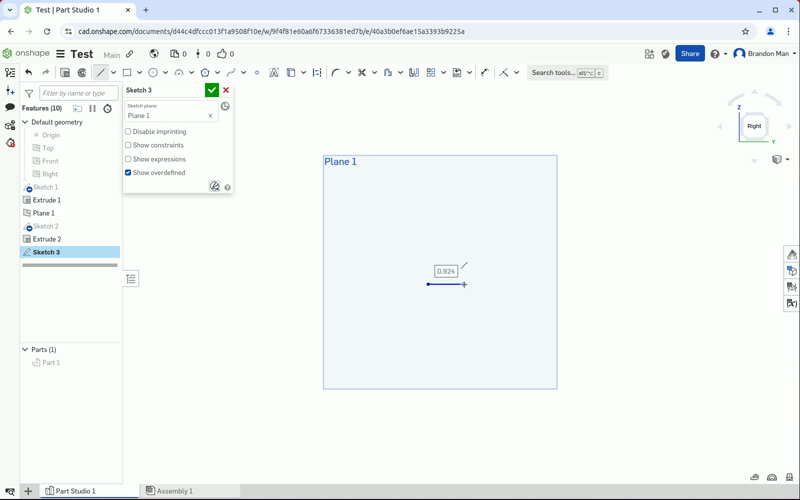
scroll(-6)
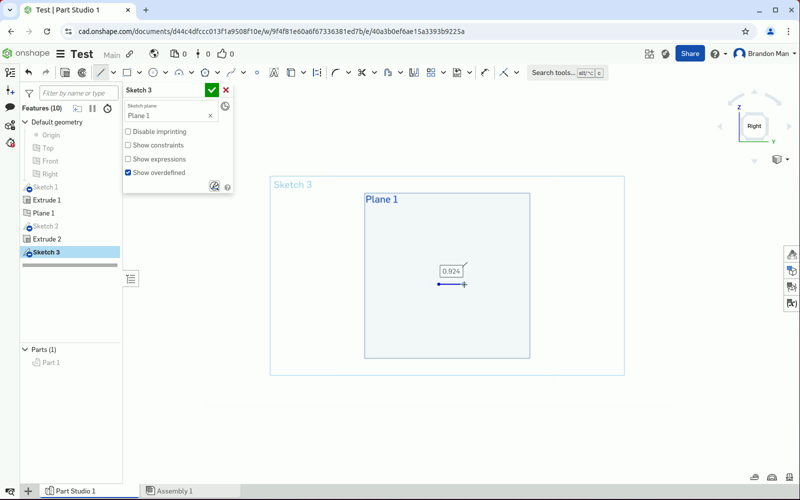
scroll(-6)
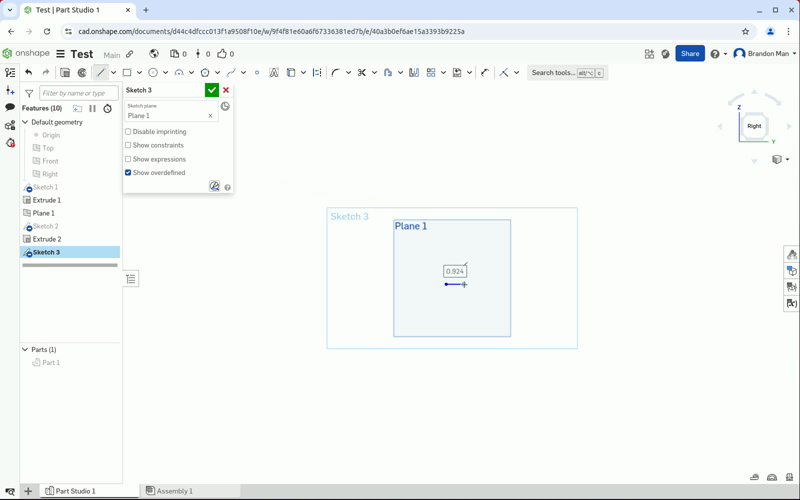
scroll(-6)
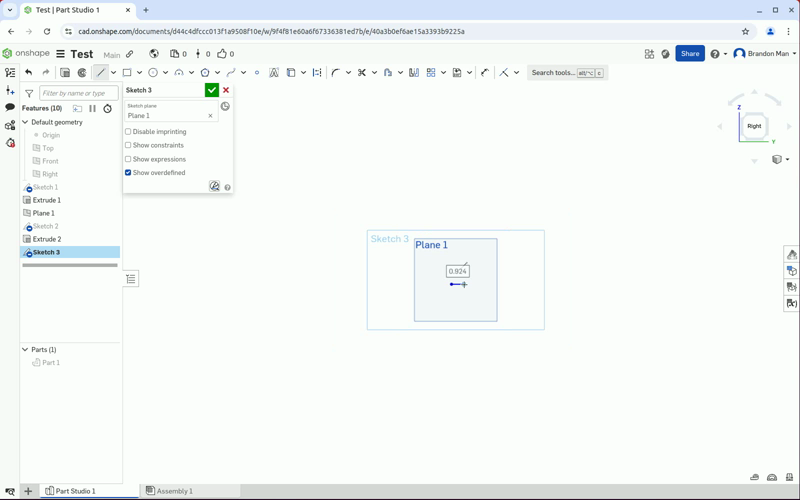
scroll(-6)
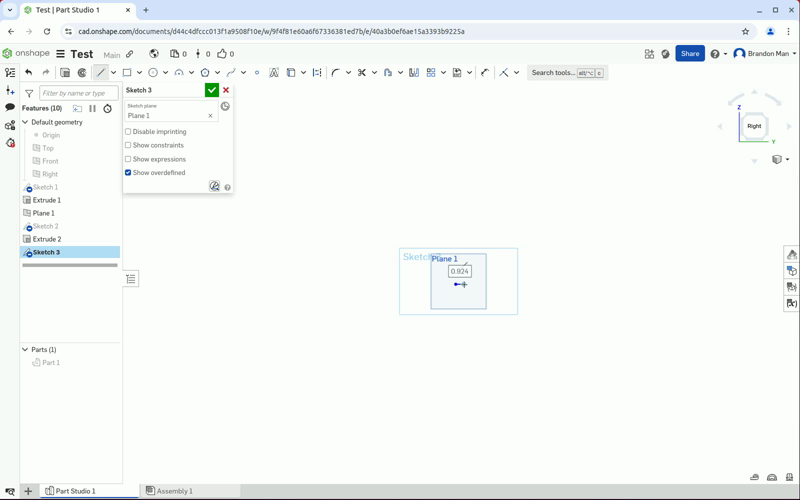
scroll(-6)
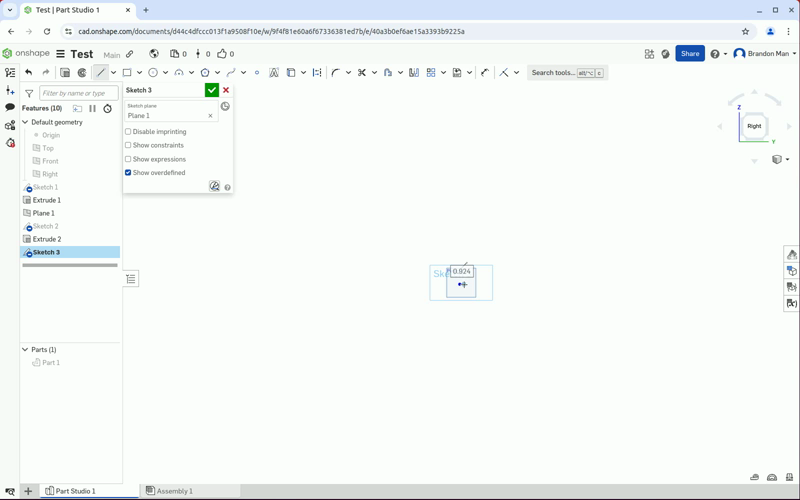
key_up(shift)
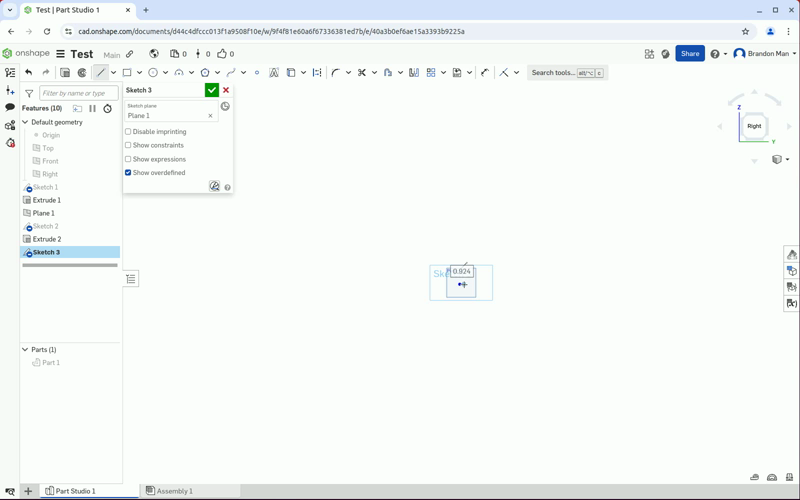
key_down(shift)
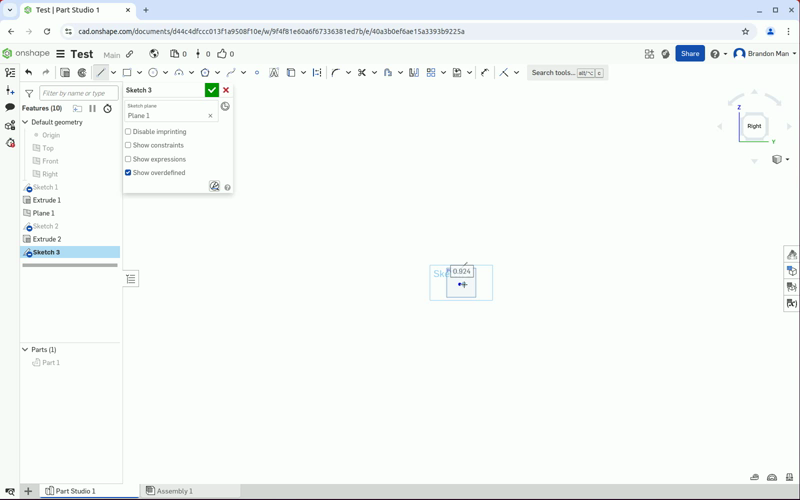
mouse_move(494, 284)
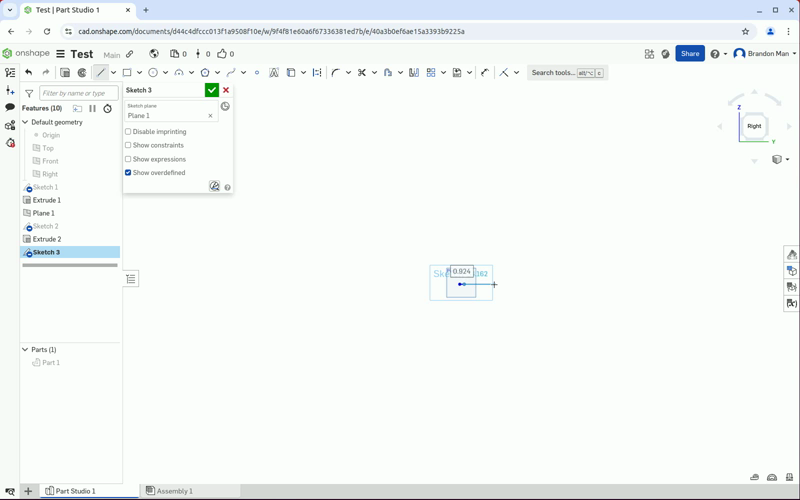
mouse_move(464, 279)
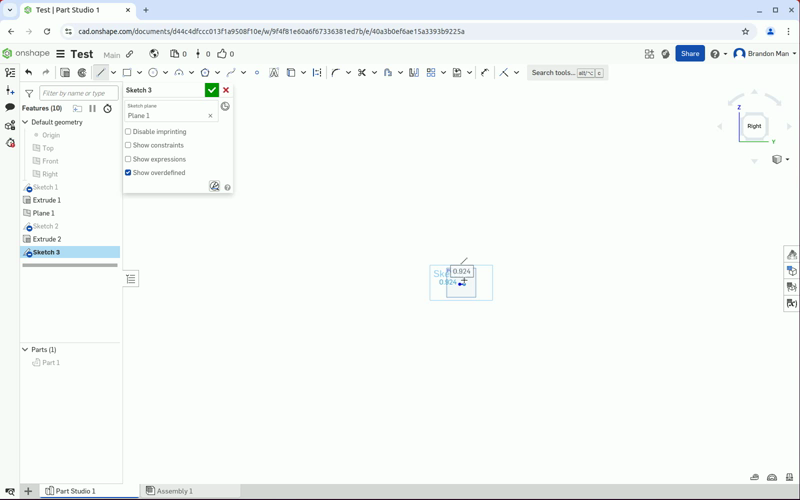
scroll(6)
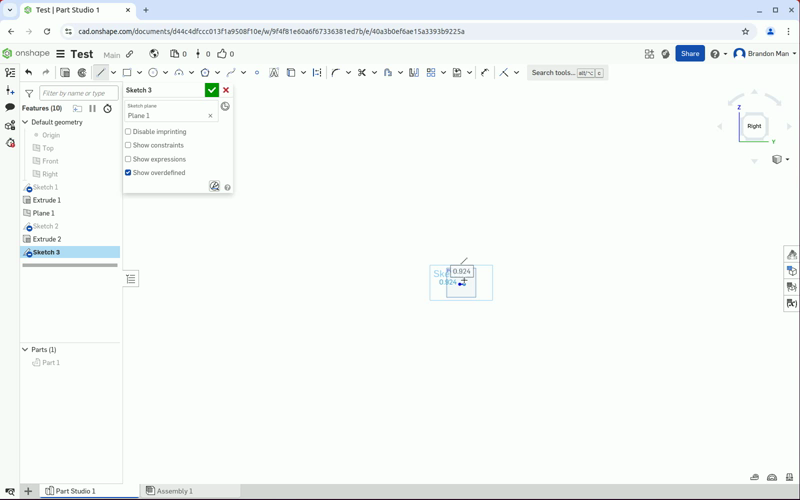
scroll(6)
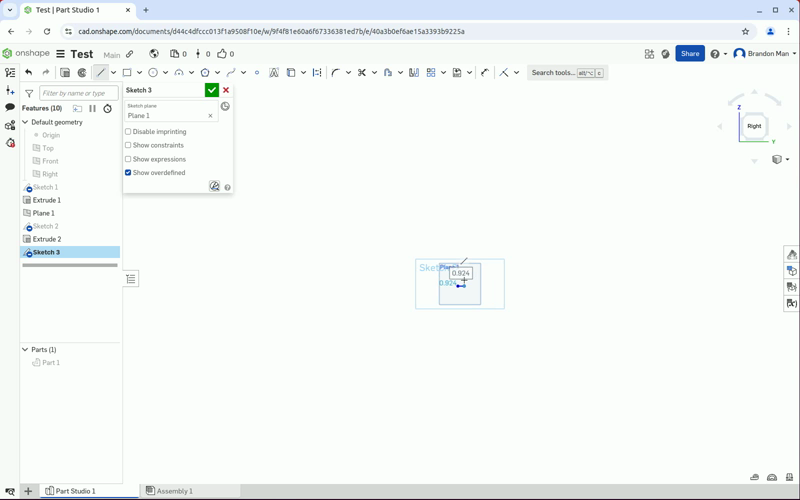
scroll(6)
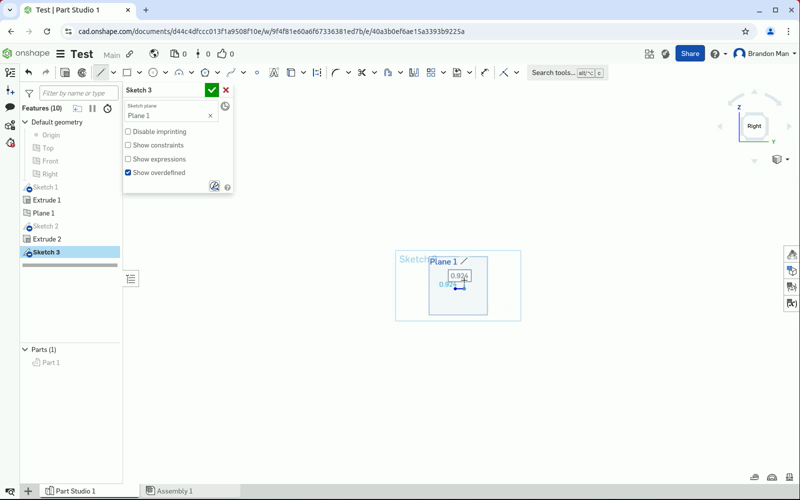
scroll(6)
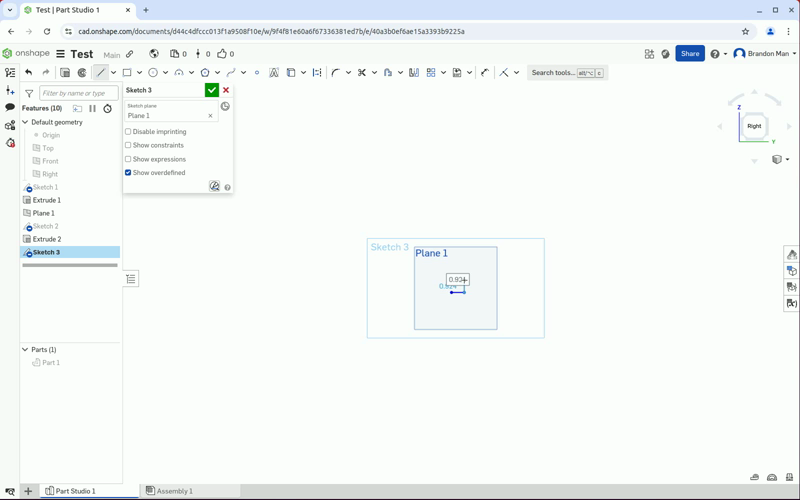
scroll(6)
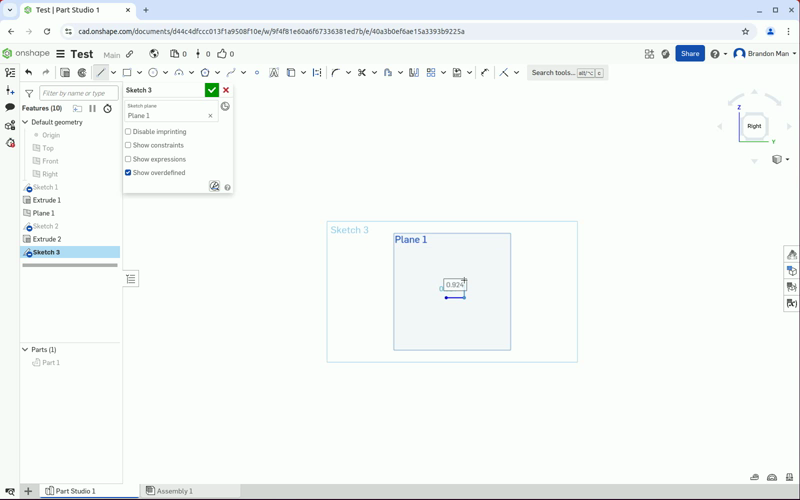
scroll(6)
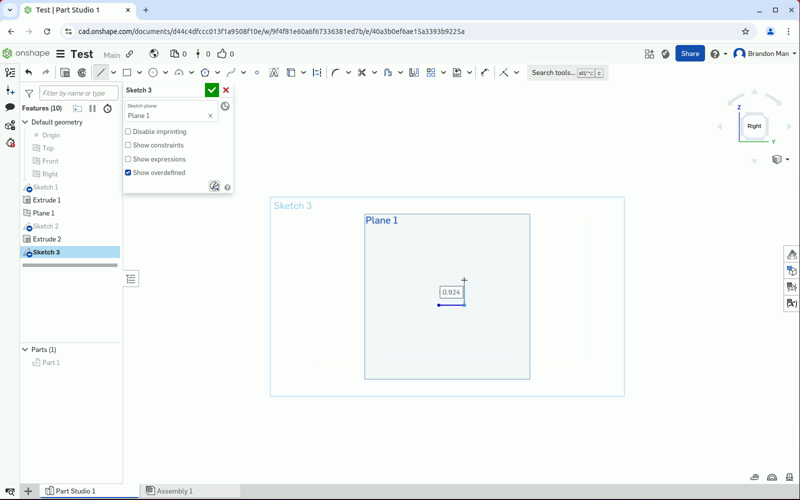
scroll(6)
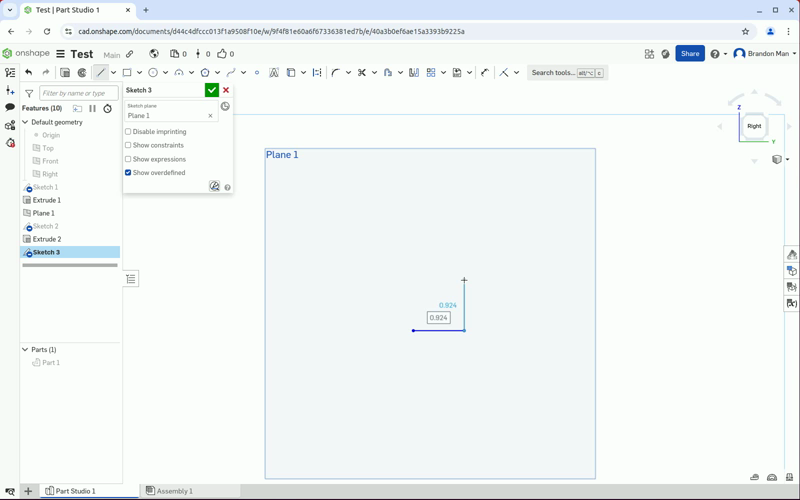
click(464, 279)
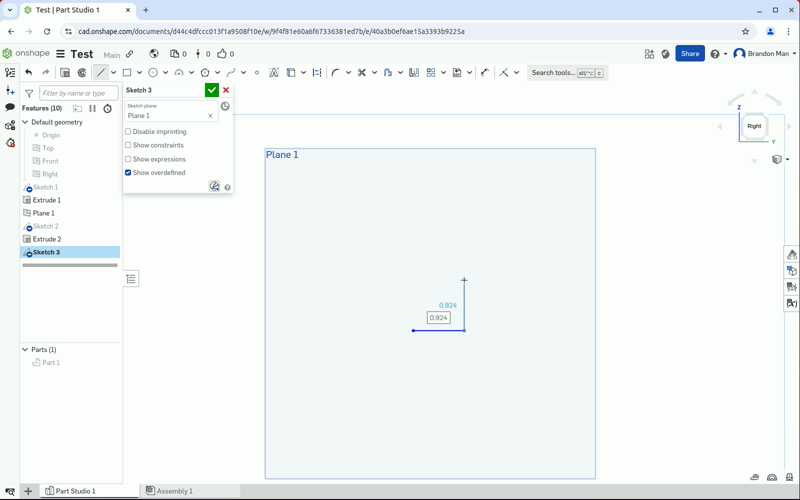
scroll(-6)
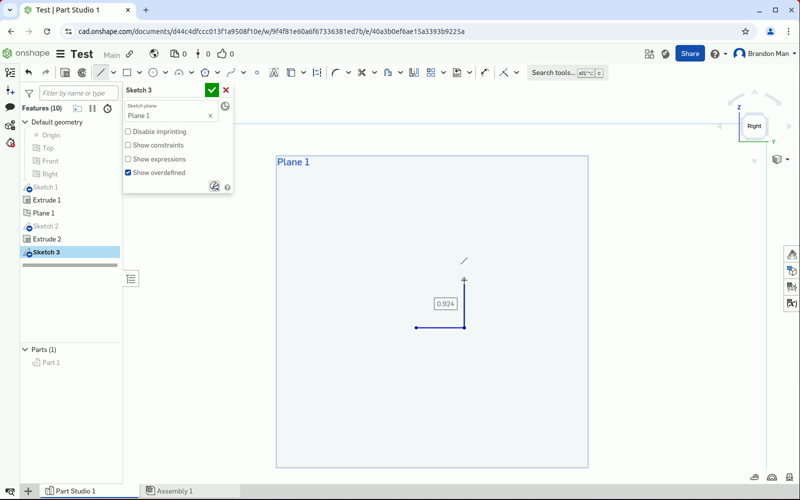
scroll(-6)
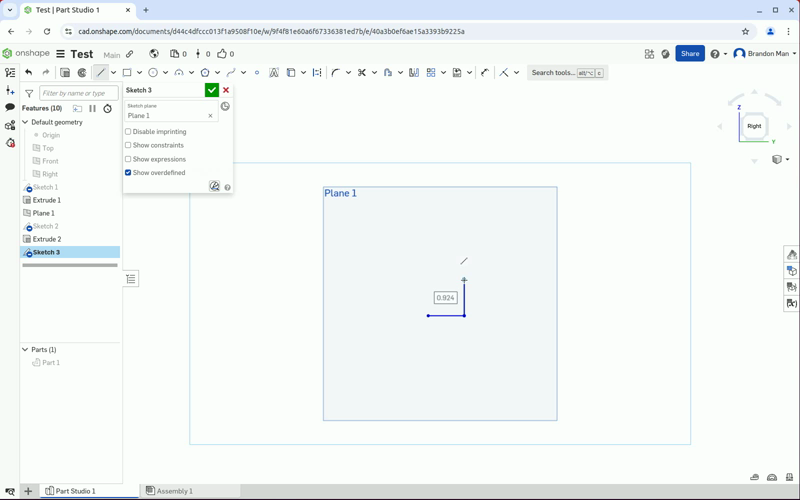
scroll(-6)
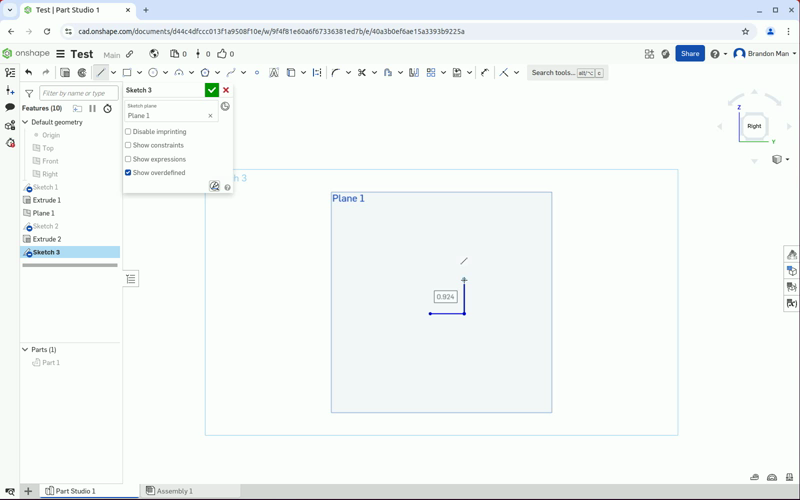
scroll(-6)
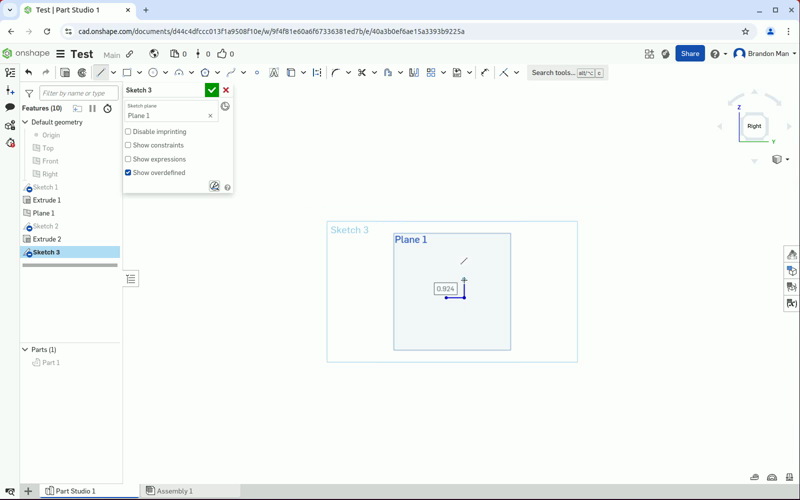
scroll(-6)
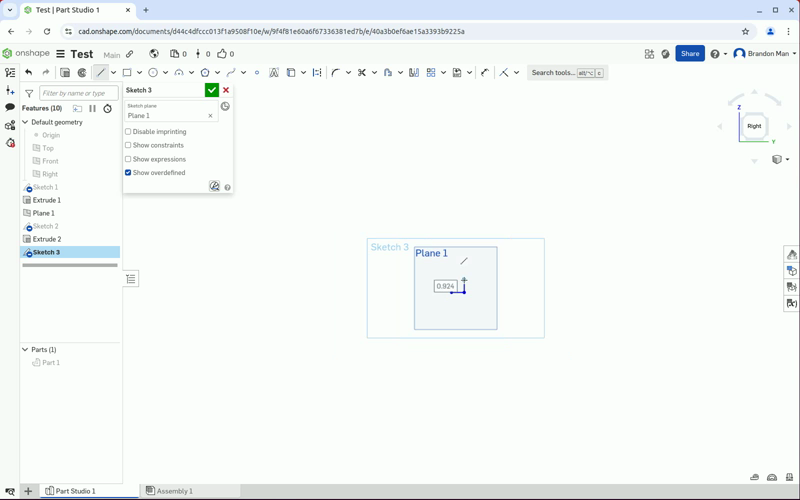
scroll(-6)
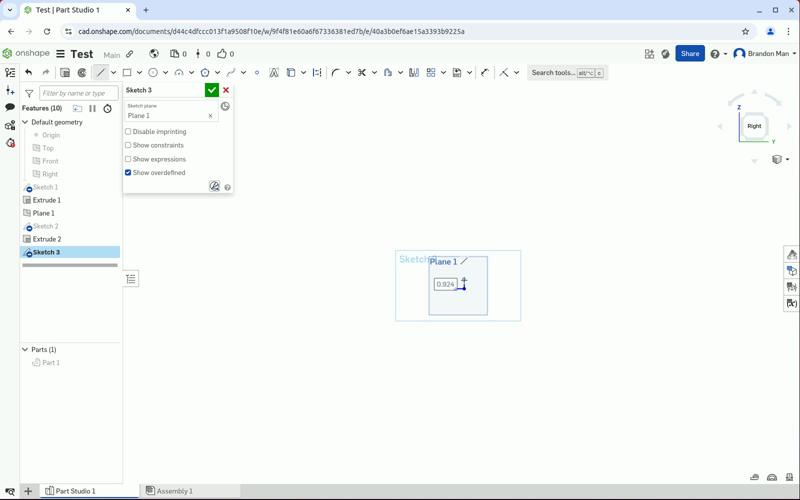
scroll(-6)
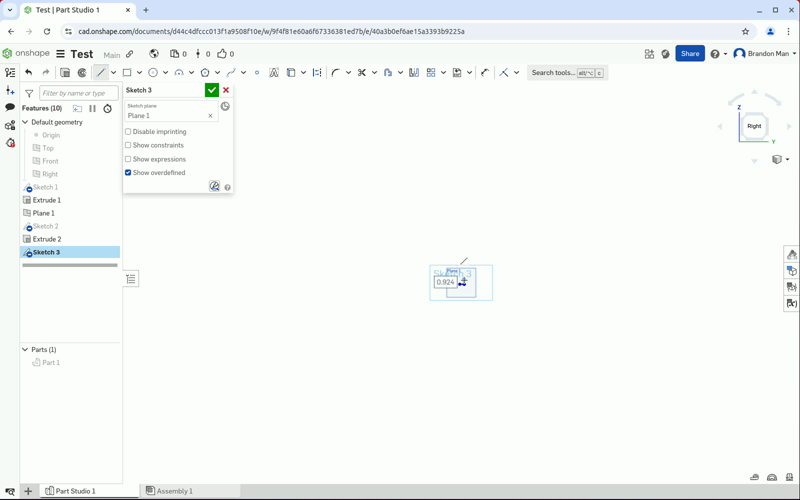
key_up(shift)
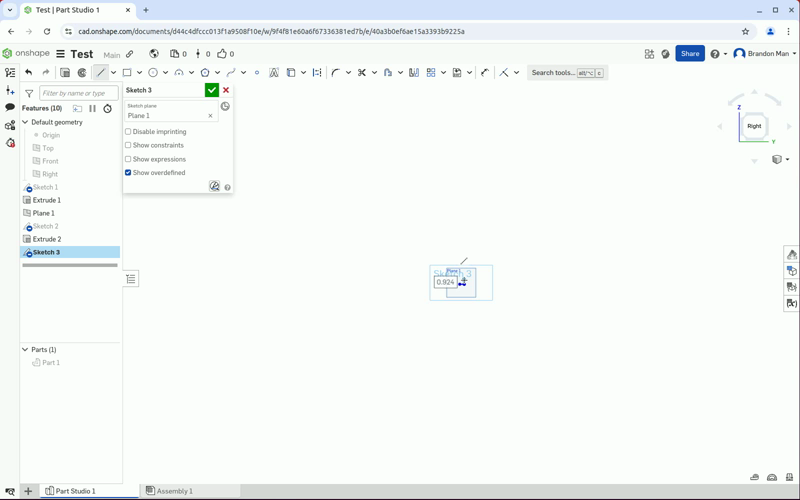
key_down(shift)
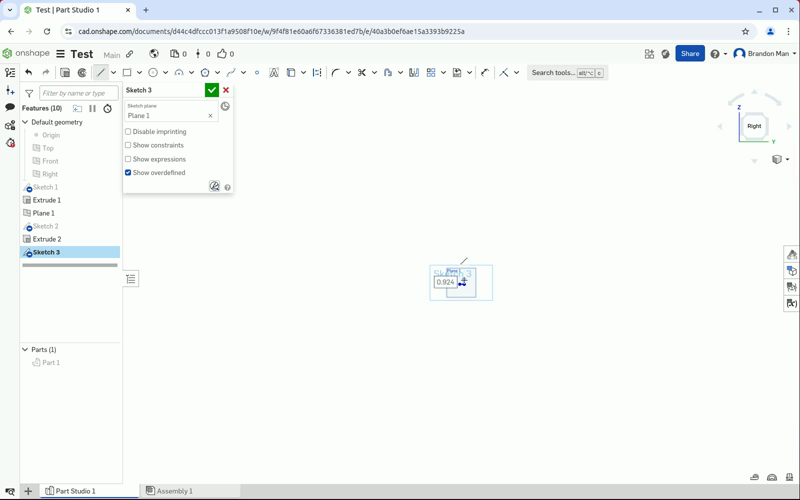
mouse_move(494, 279)
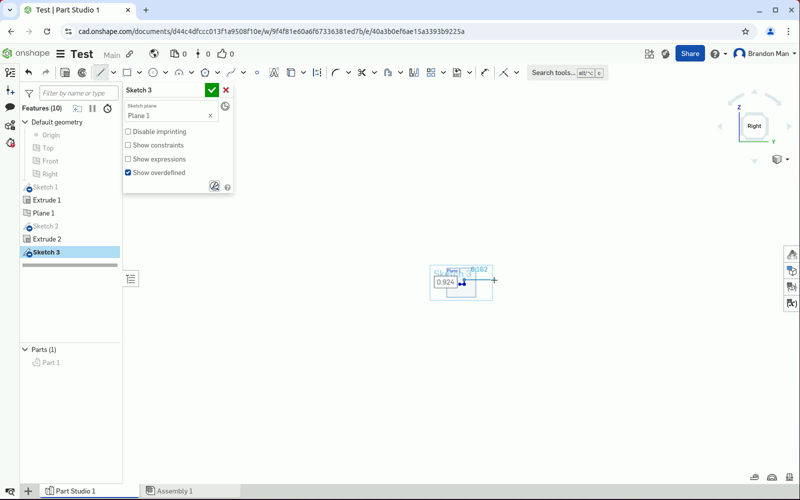
mouse_move(459, 279)
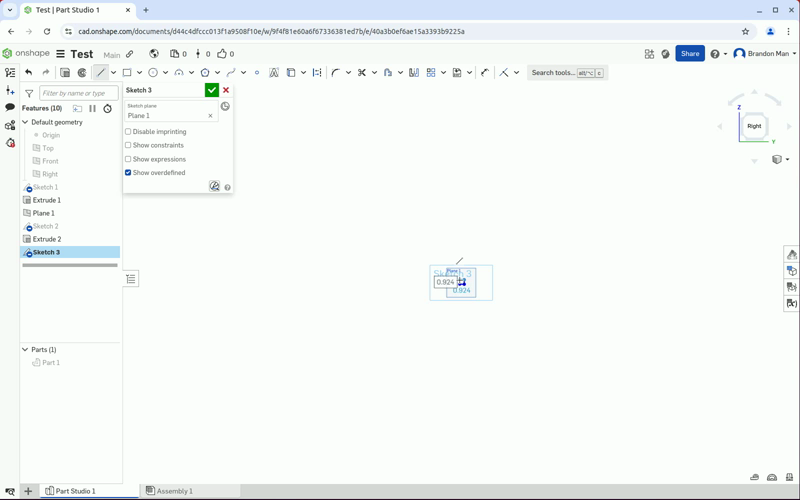
scroll(6)
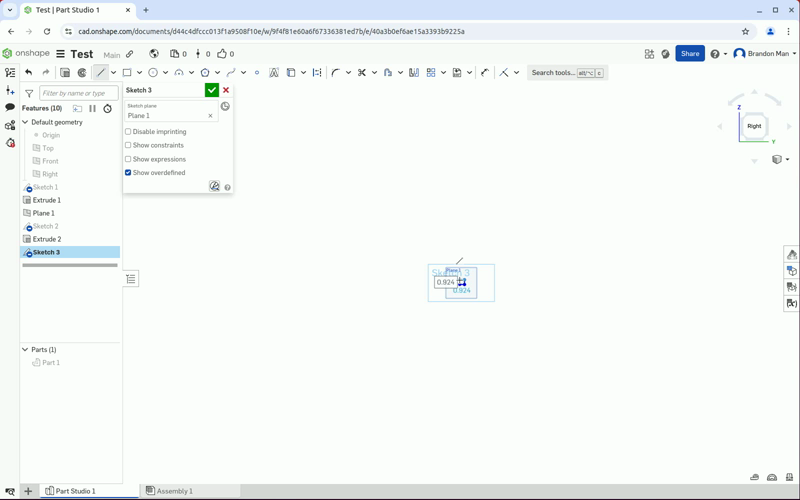
scroll(6)
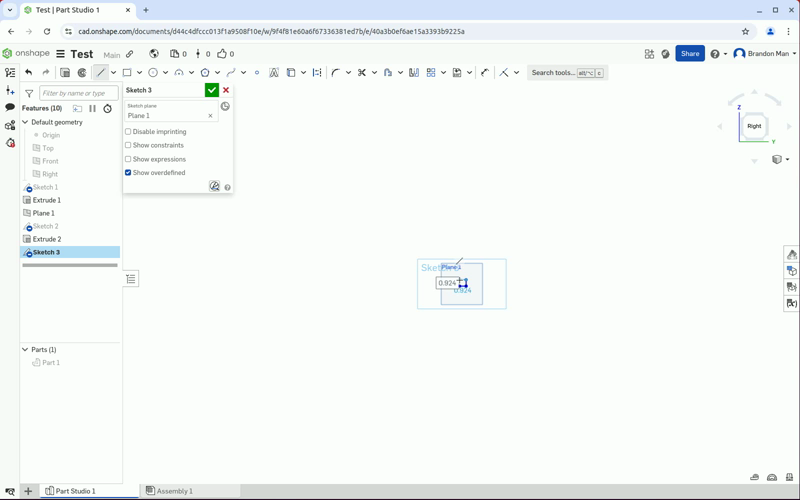
scroll(6)
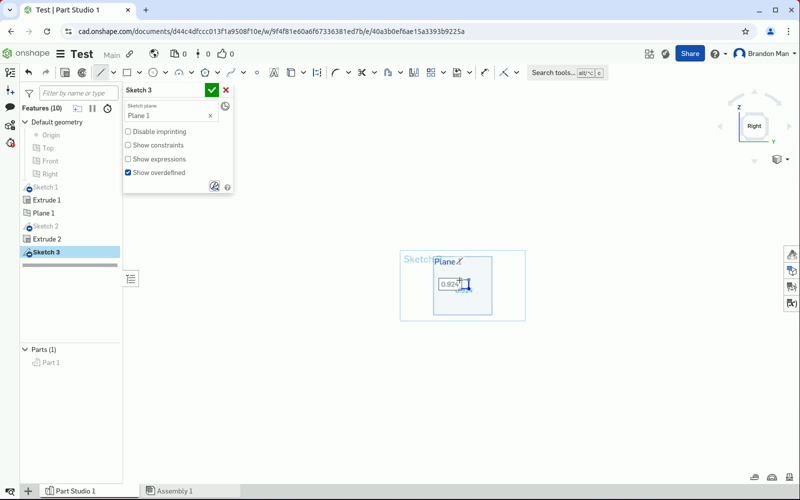
scroll(6)
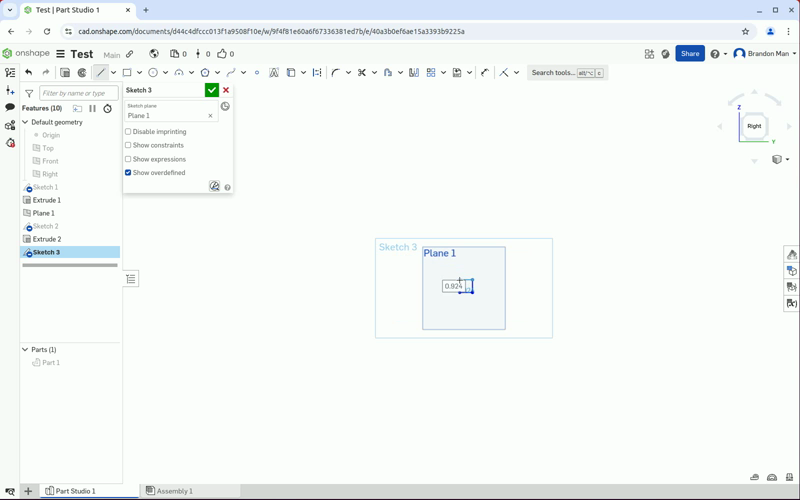
scroll(6)
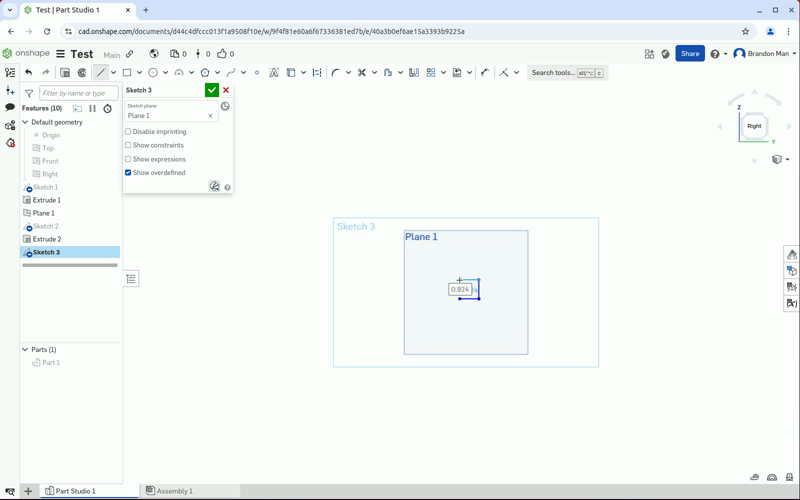
scroll(6)
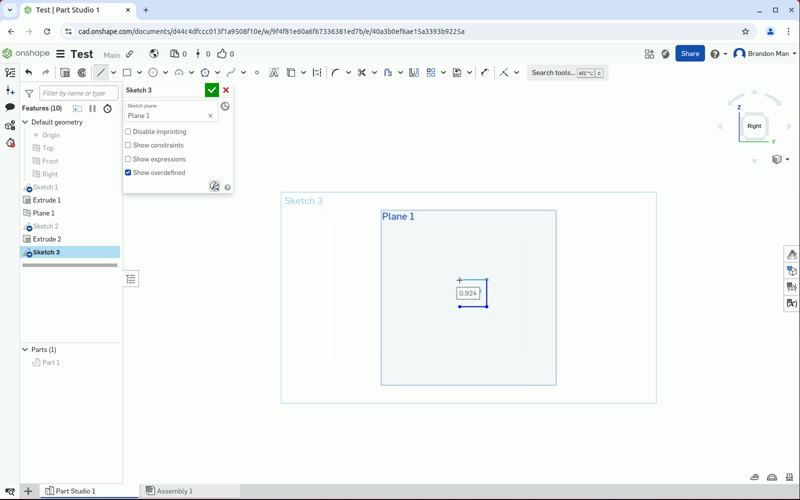
scroll(6)
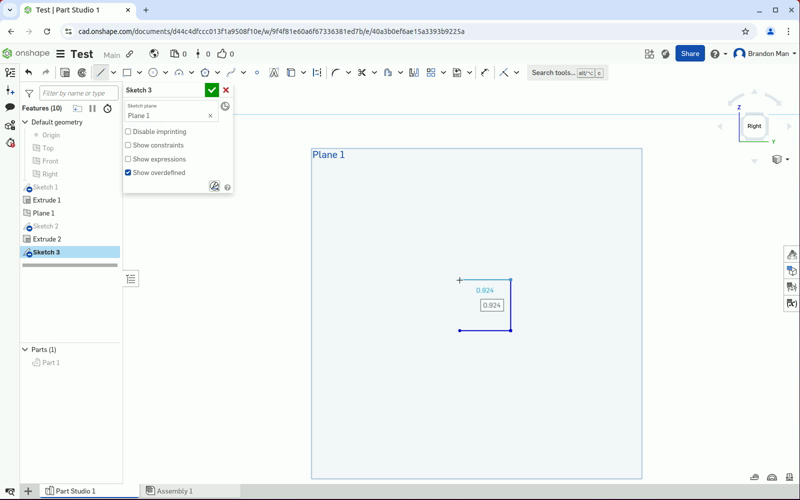
click(459, 279)
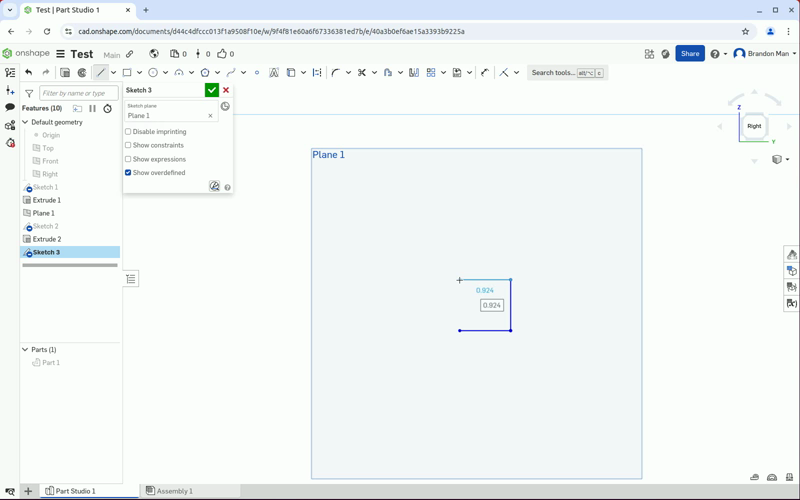
scroll(-6)
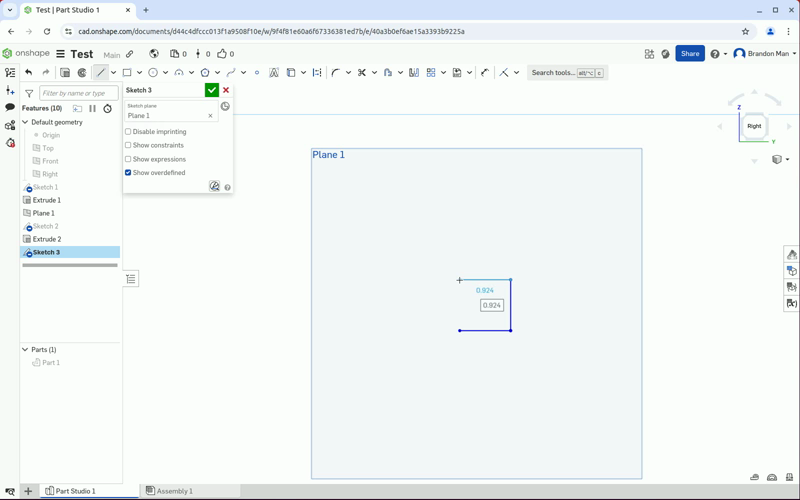
scroll(-6)
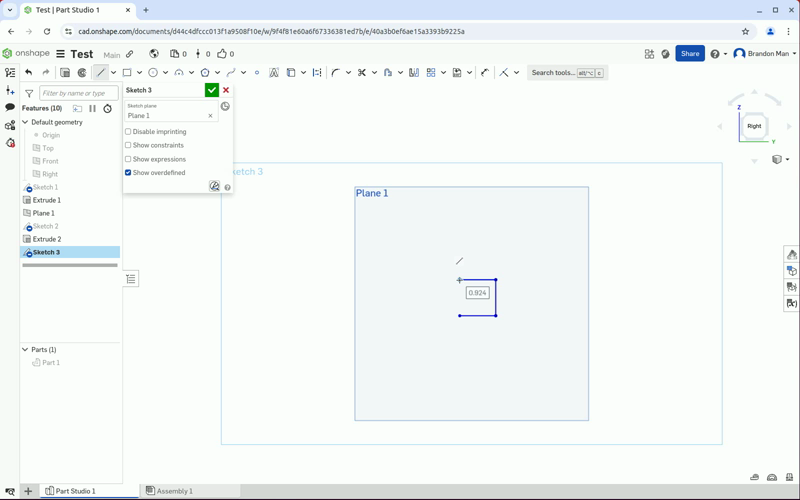
scroll(-6)
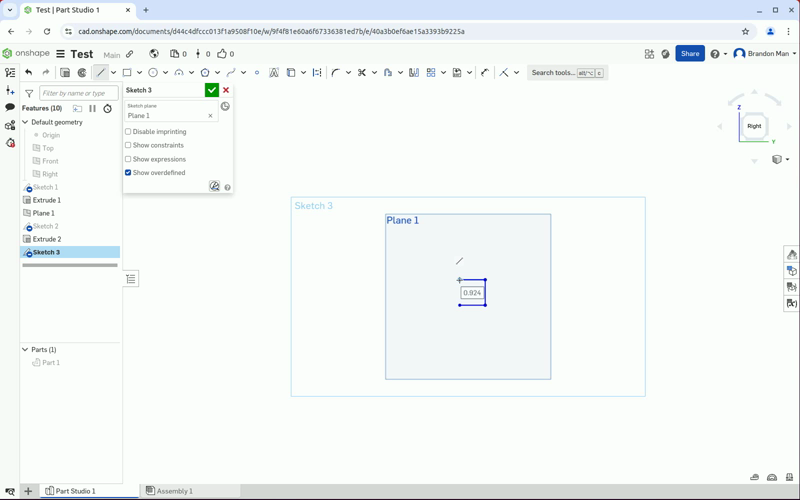
scroll(-6)
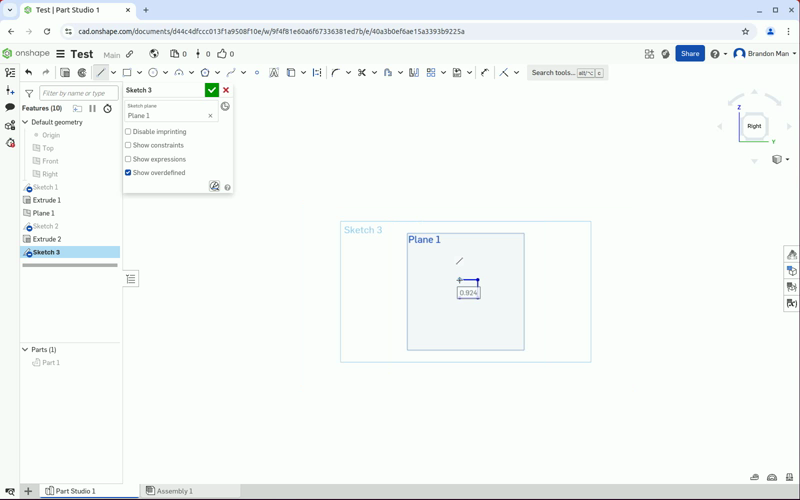
scroll(-6)
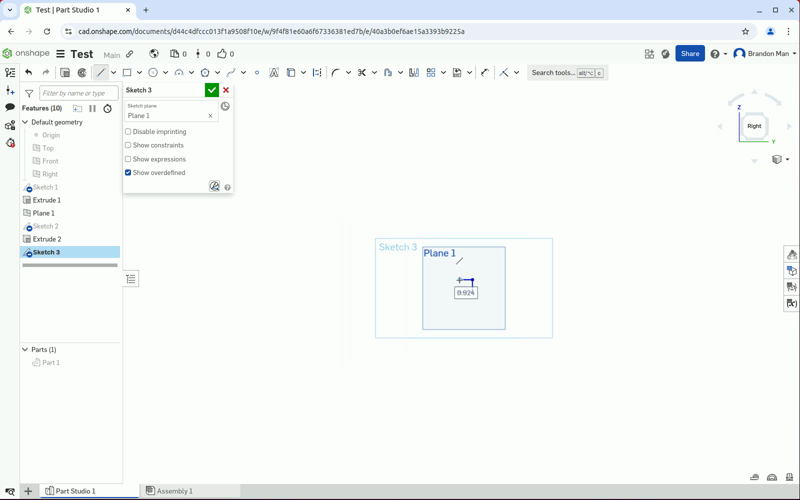
scroll(-6)
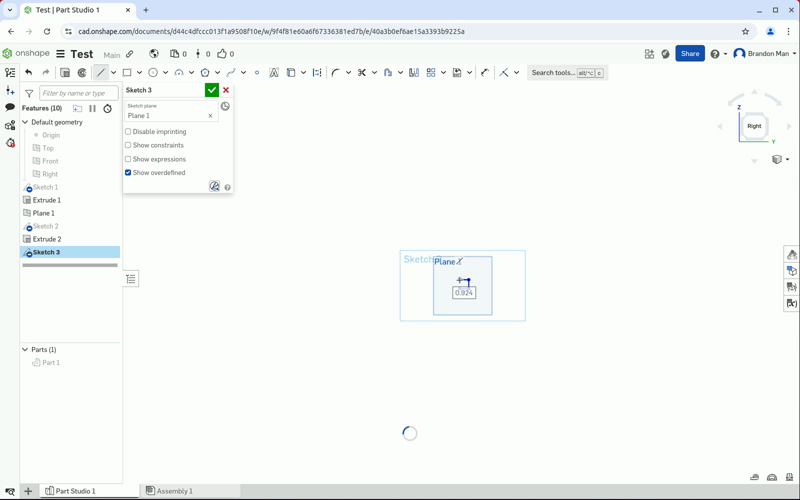
scroll(-6)
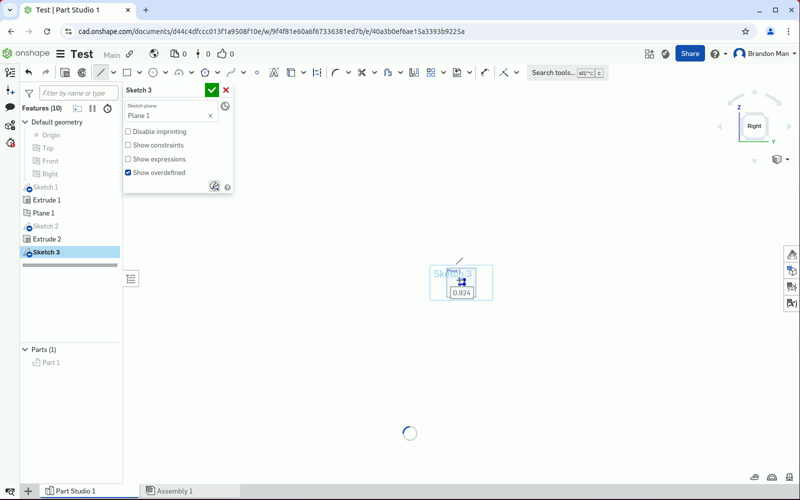
key_up(shift)
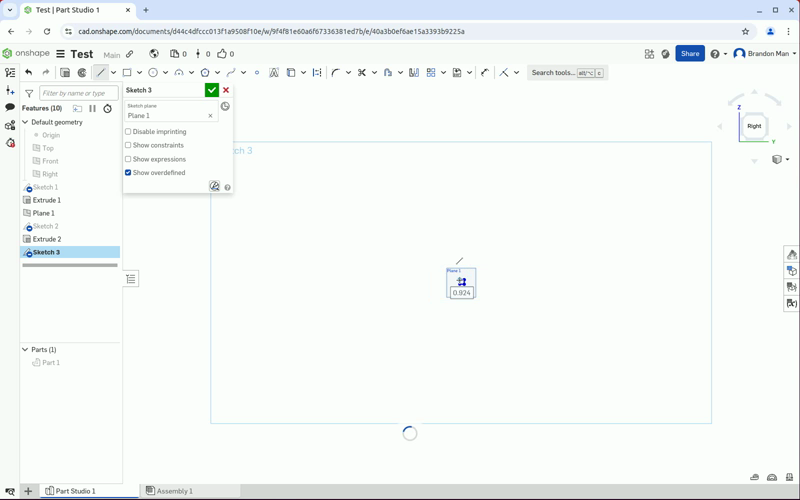
mouse_move(489, 279)
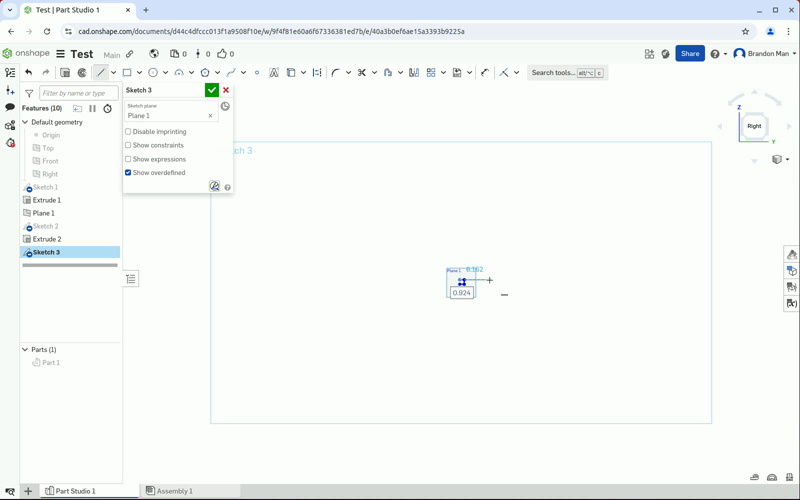
key_down(shift)
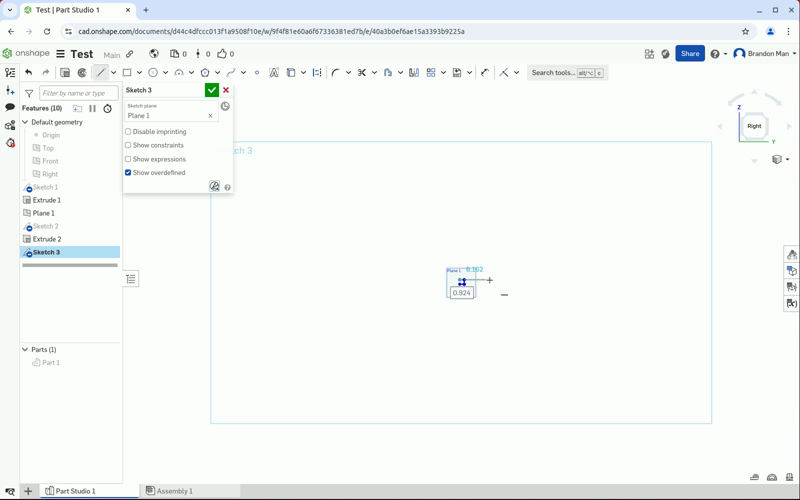
mouse_move(459, 284)
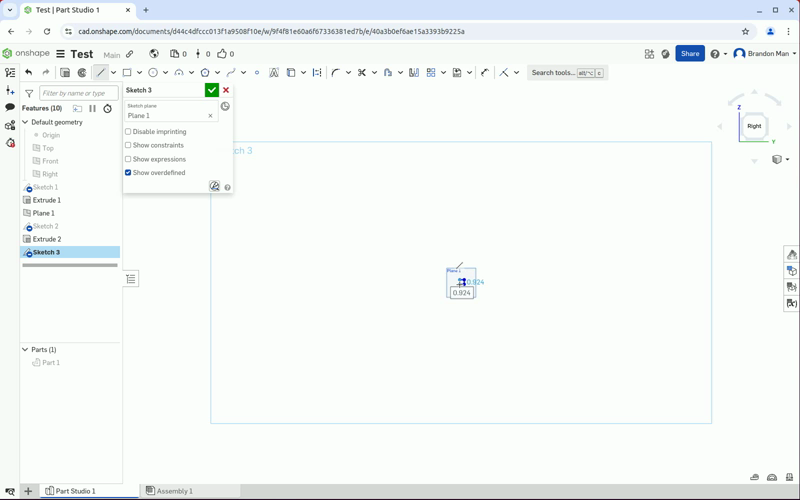
scroll(6)
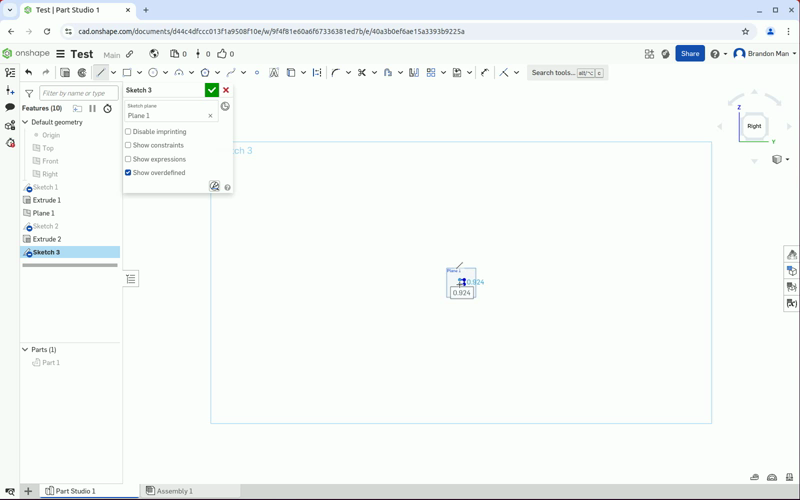
scroll(6)
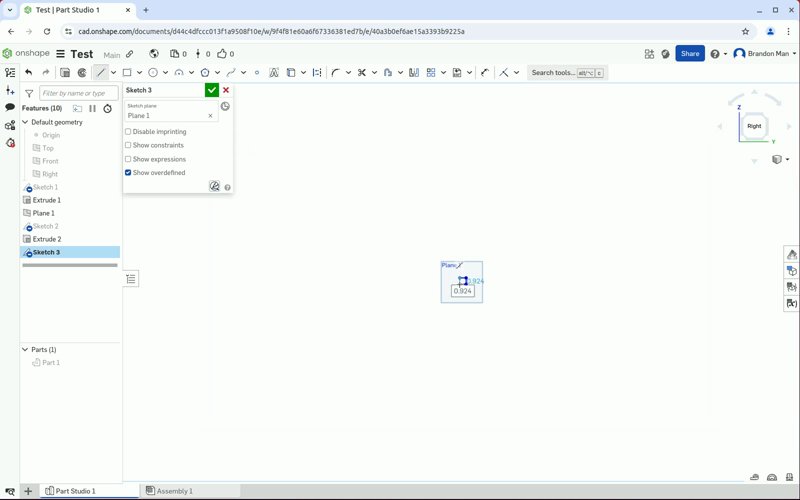
scroll(6)
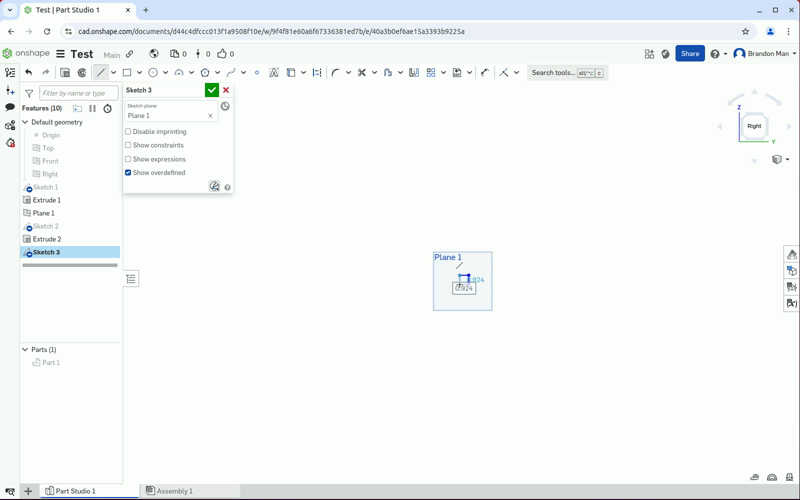
scroll(6)
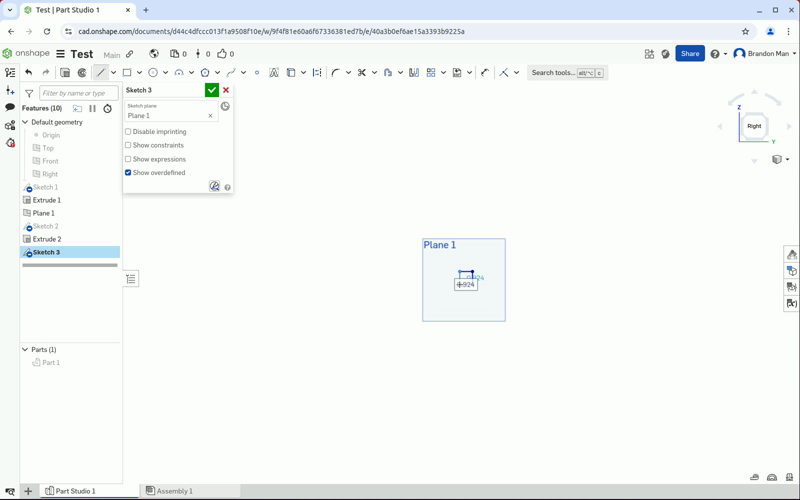
scroll(6)
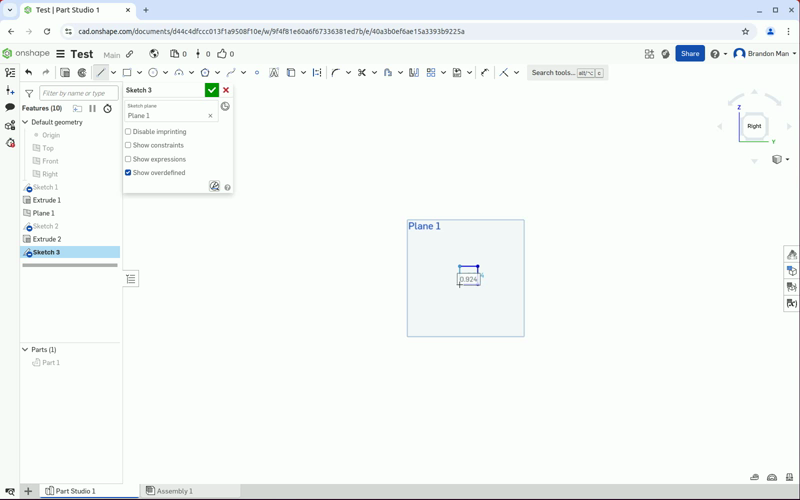
scroll(6)
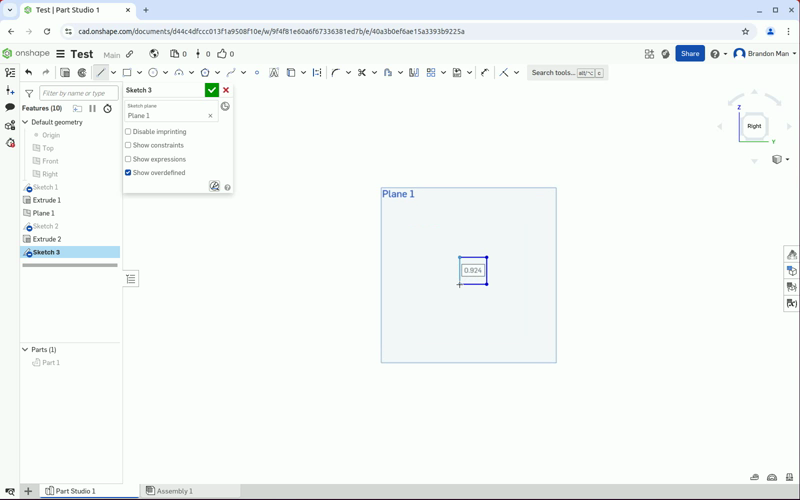
scroll(6)
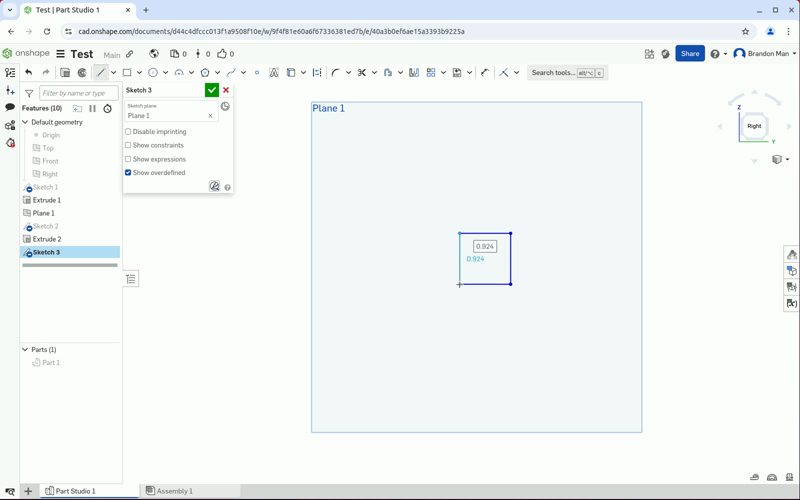
key_up(shift)
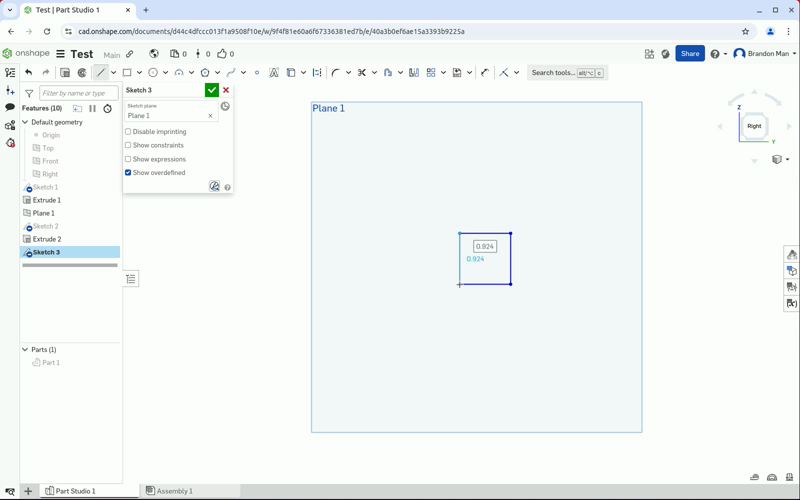
click(459, 284)
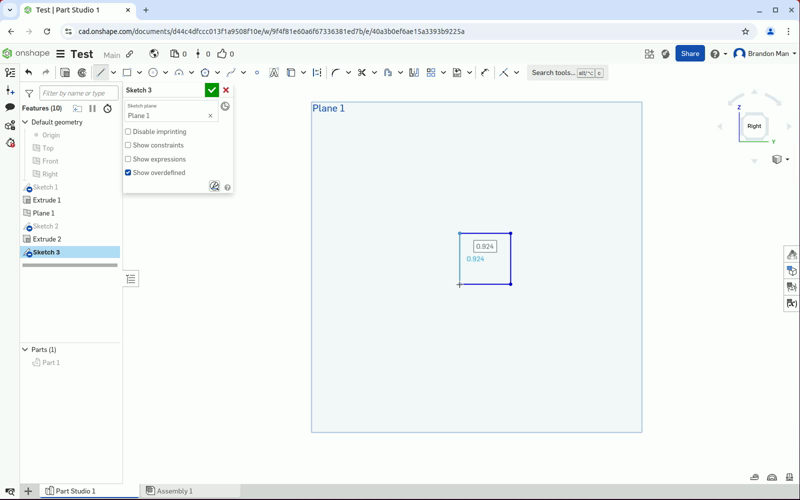
scroll(-6)
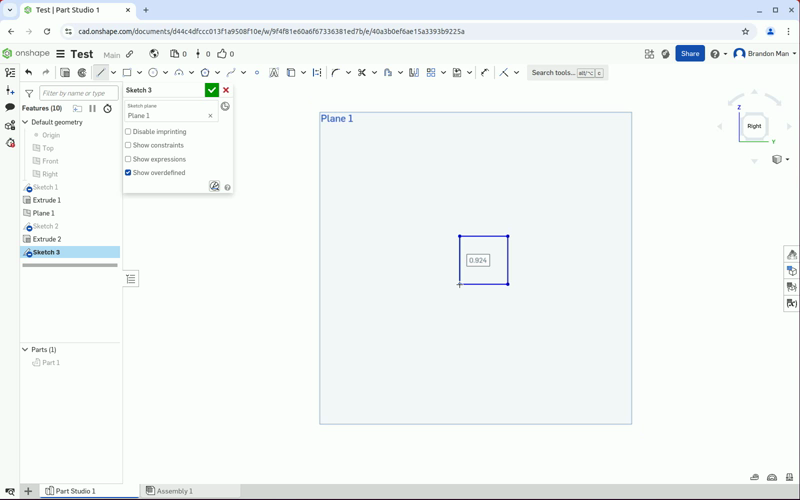
scroll(-6)
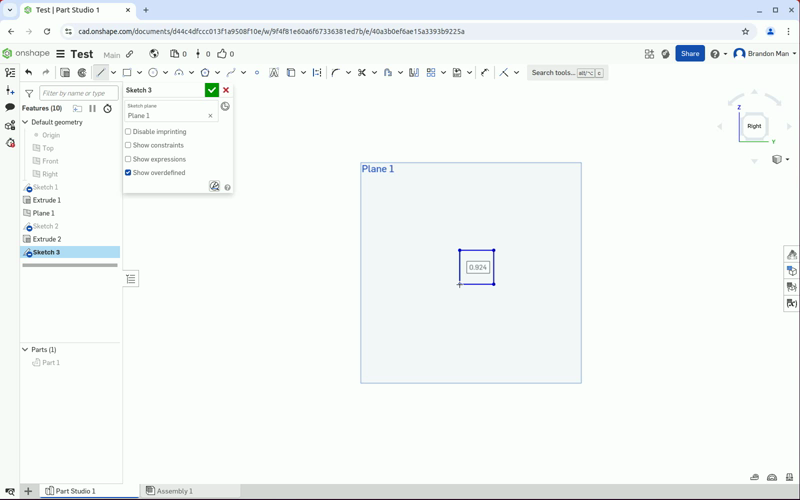
scroll(-6)
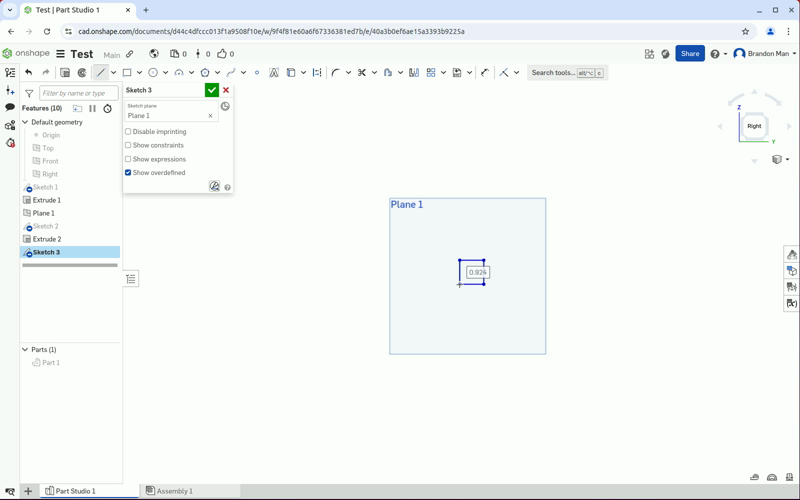
scroll(-6)
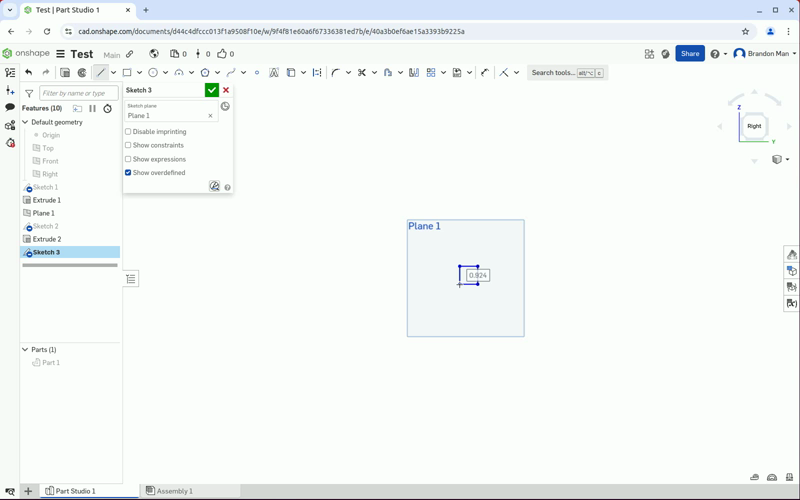
scroll(-6)
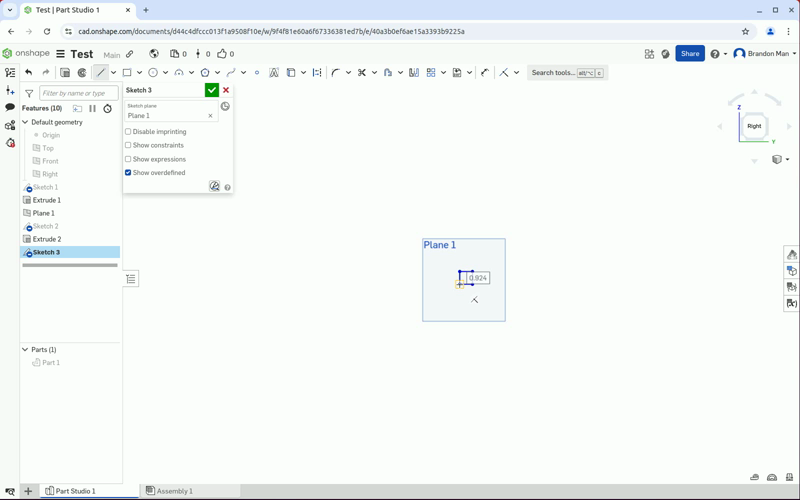
scroll(-6)
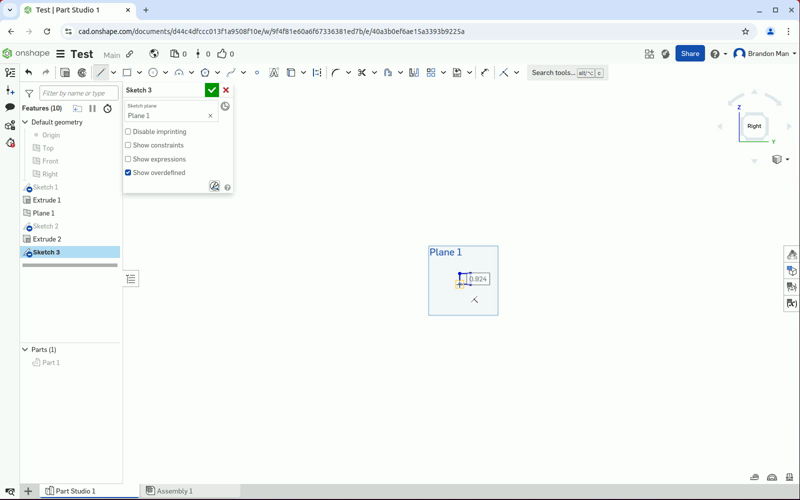
scroll(-6)
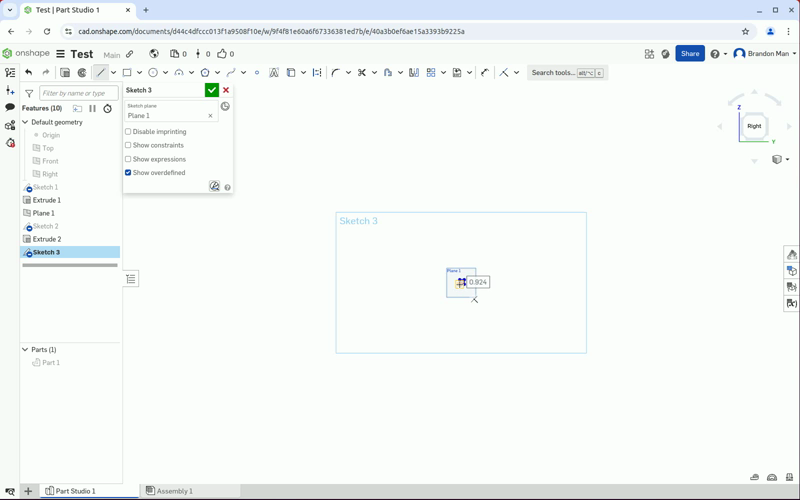
key(esc)
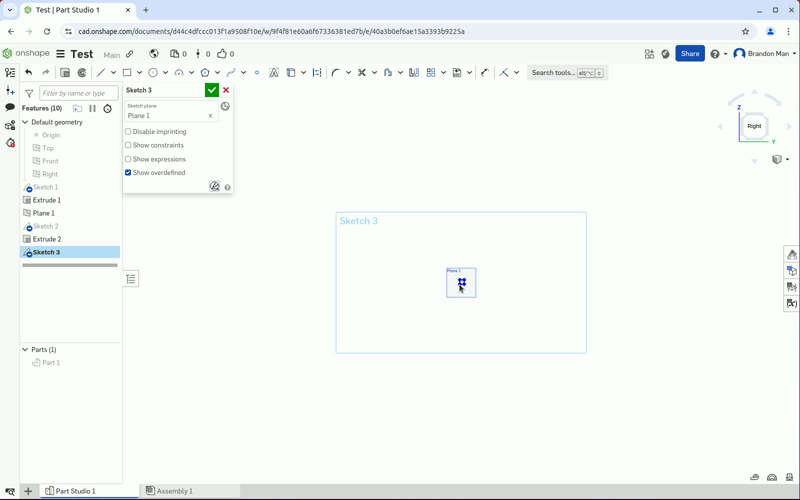
mouse_move(462, 280)
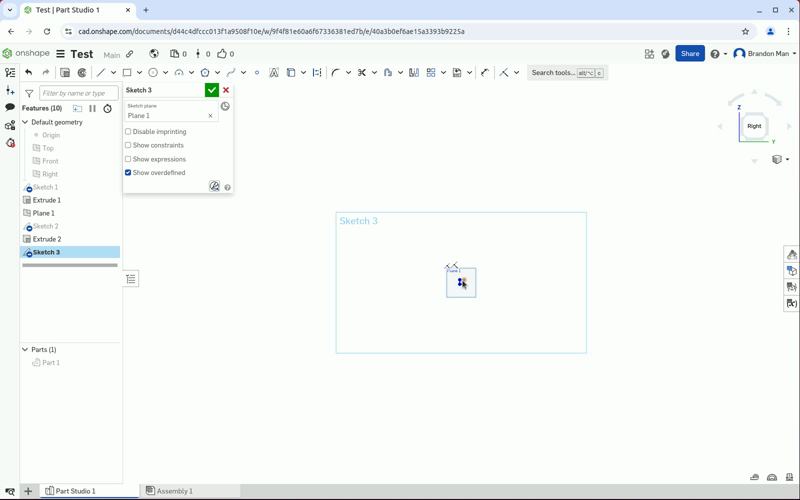
scroll(6)
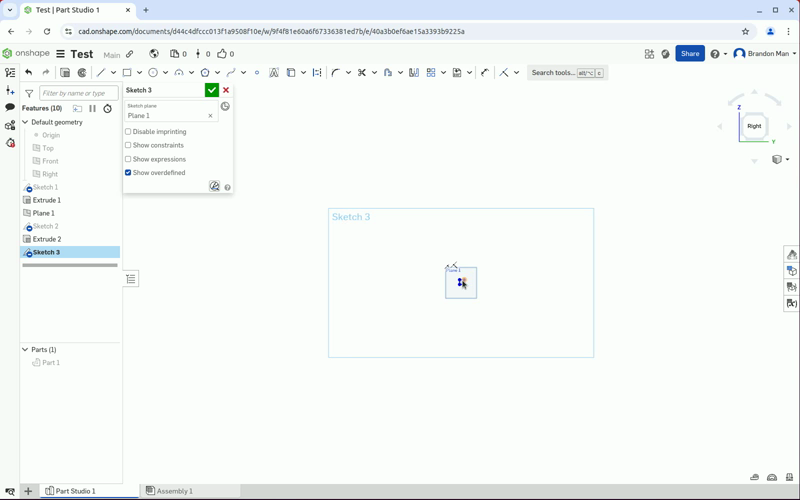
scroll(6)
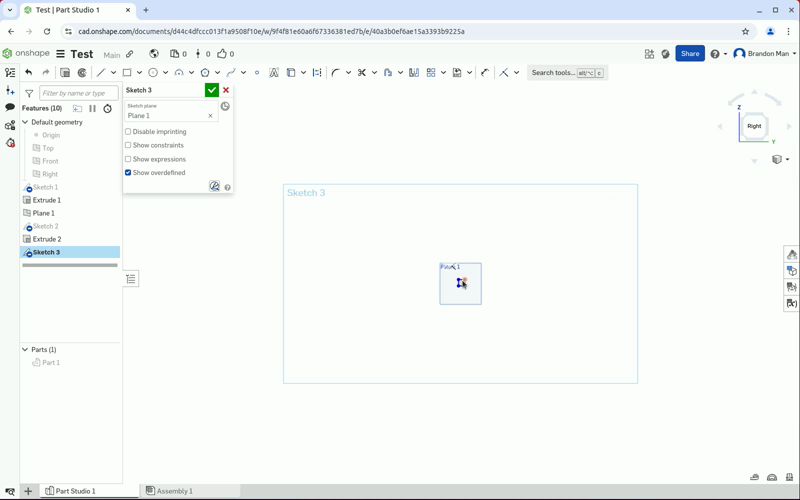
scroll(6)
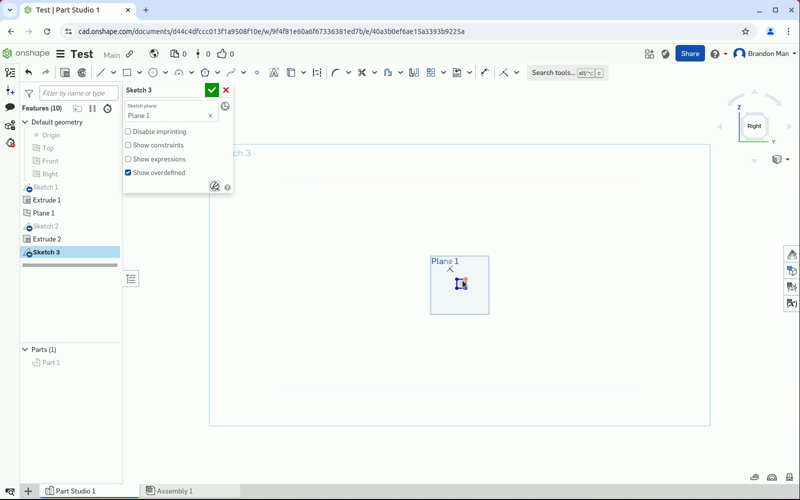
scroll(6)
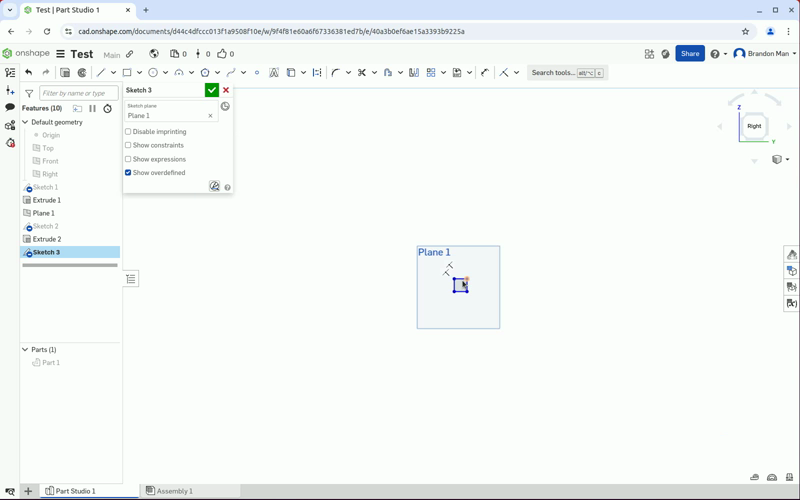
scroll(6)
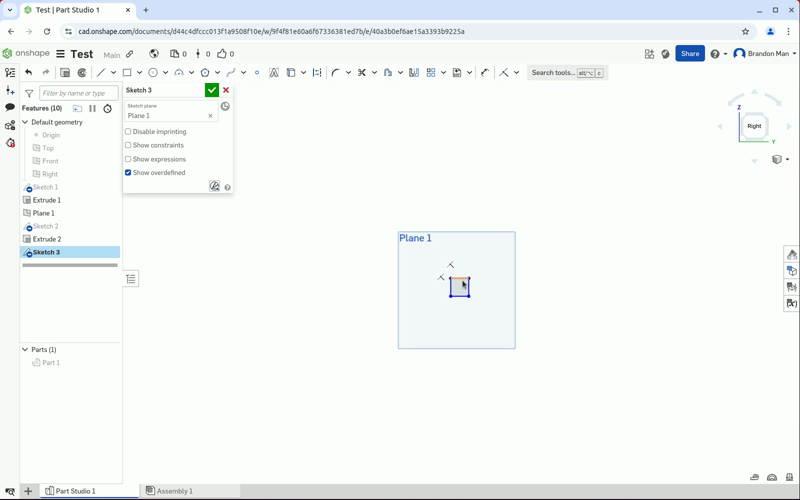
scroll(6)
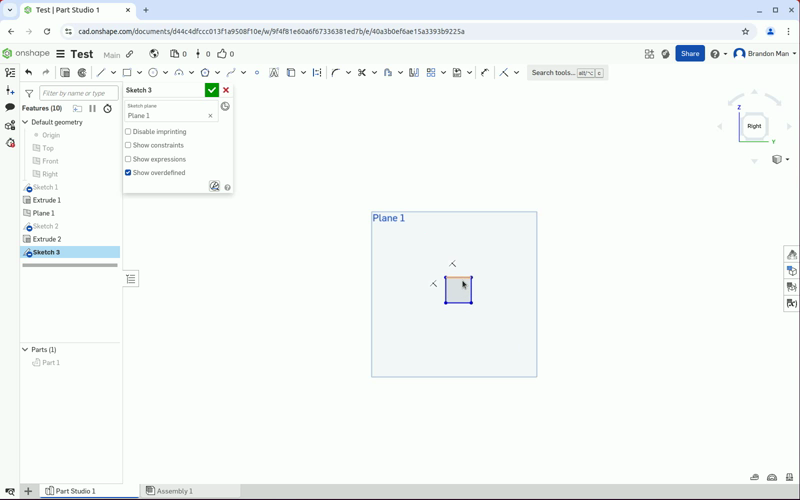
scroll(6)
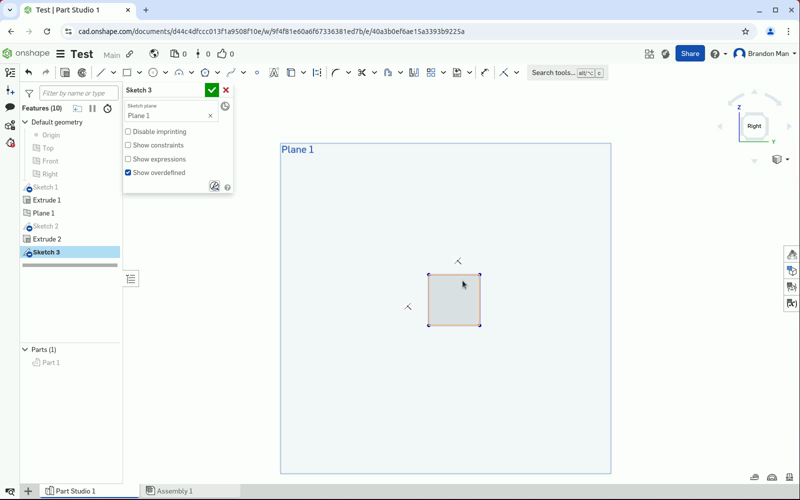
click(462, 280)
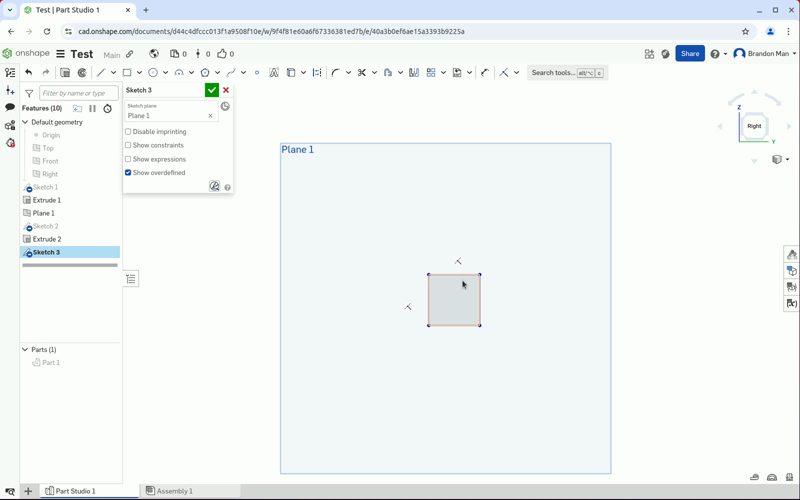
scroll(-6)
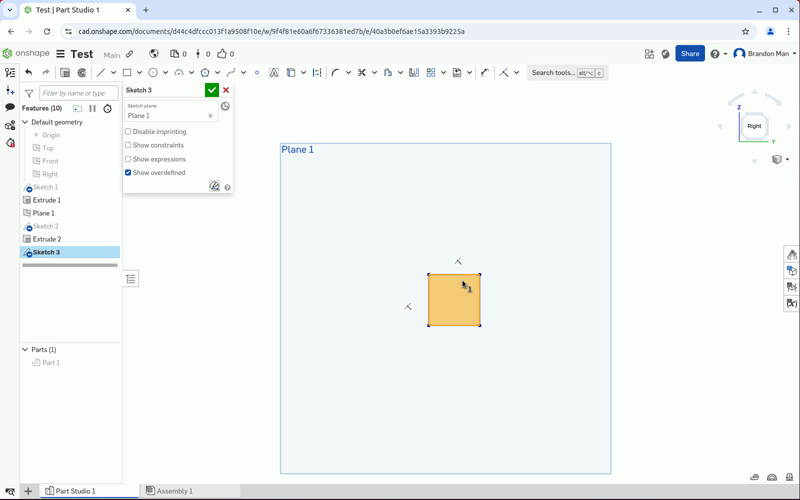
scroll(-6)
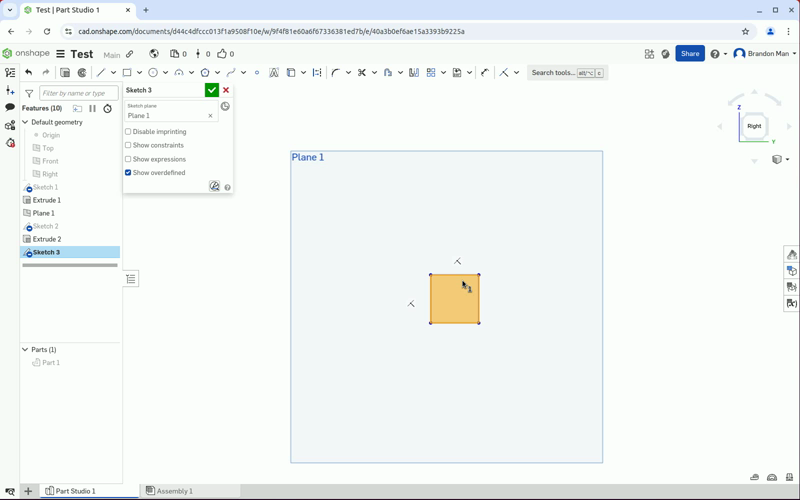
scroll(-6)
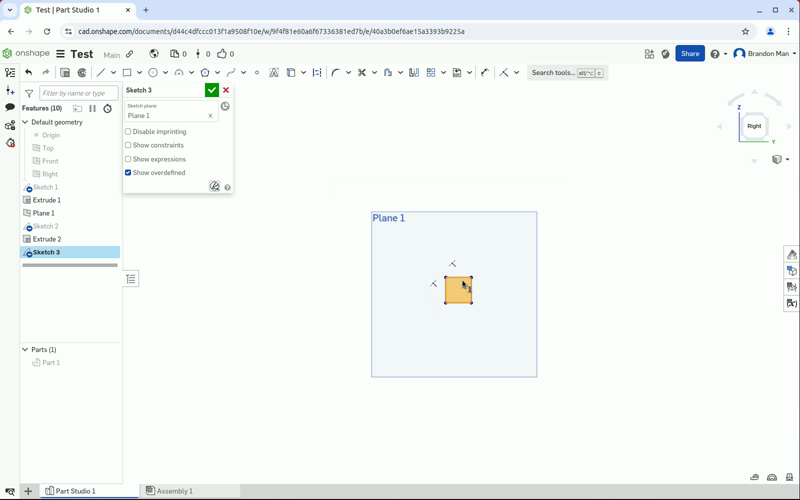
scroll(-6)
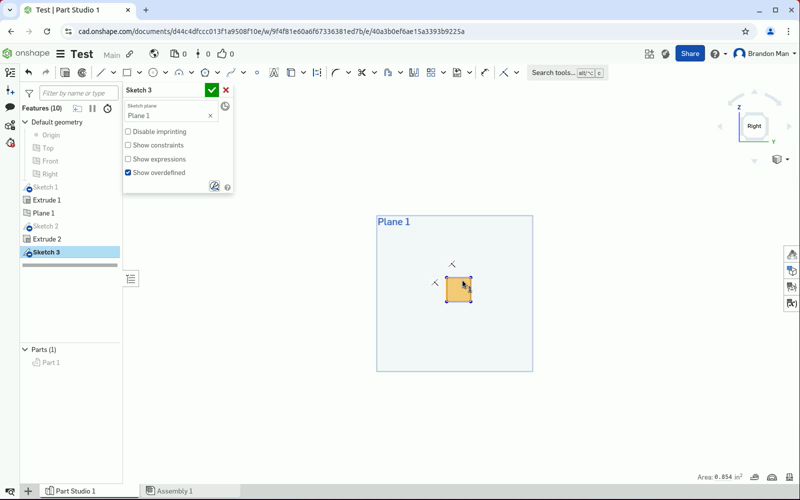
scroll(-6)
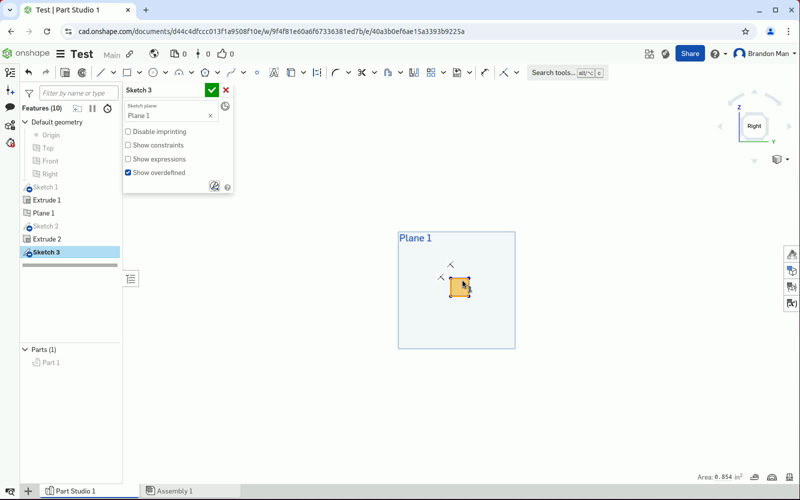
scroll(-6)
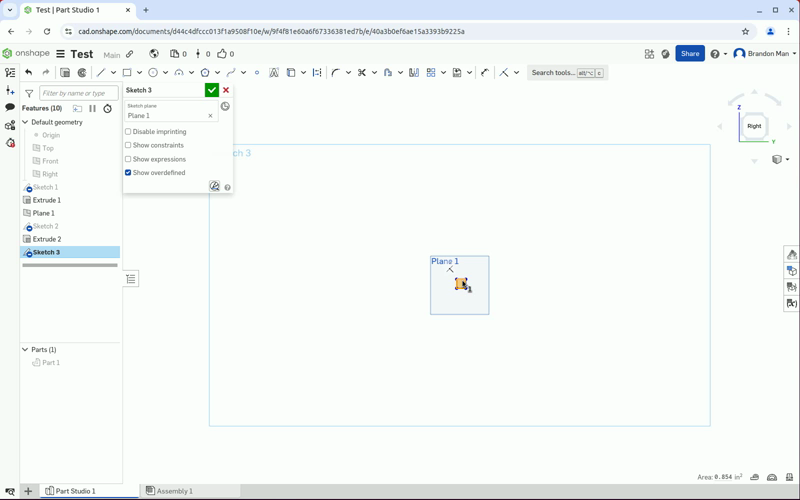
scroll(-6)
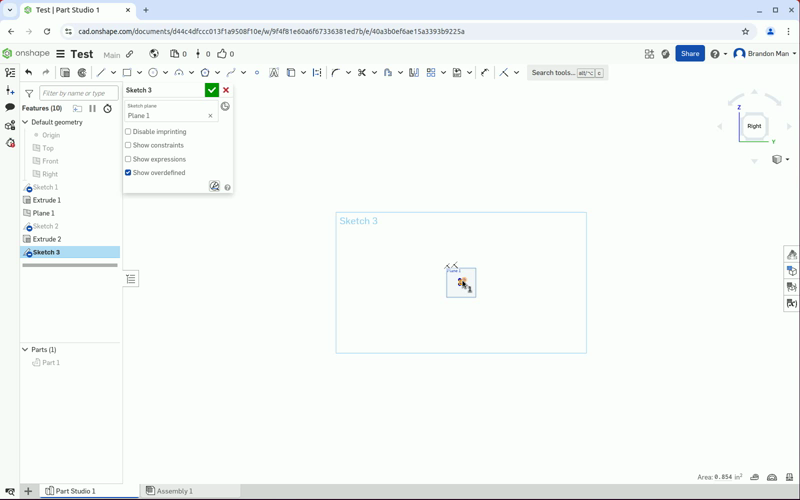
mouse_move(73, 352)
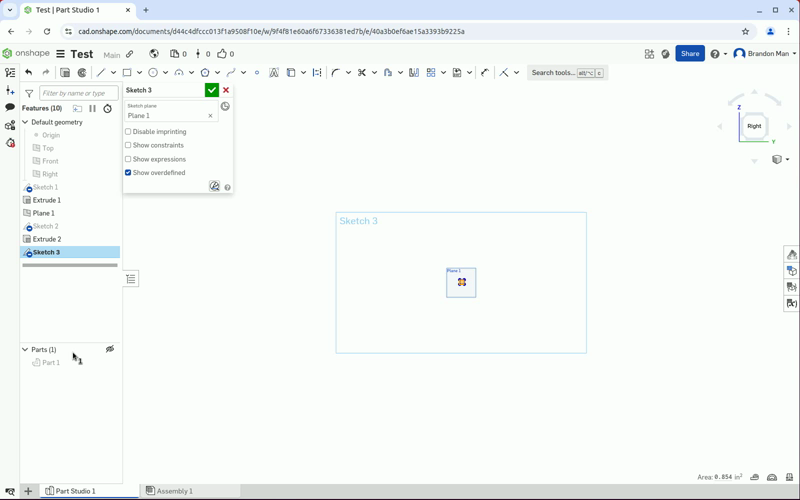
key(shift+y)
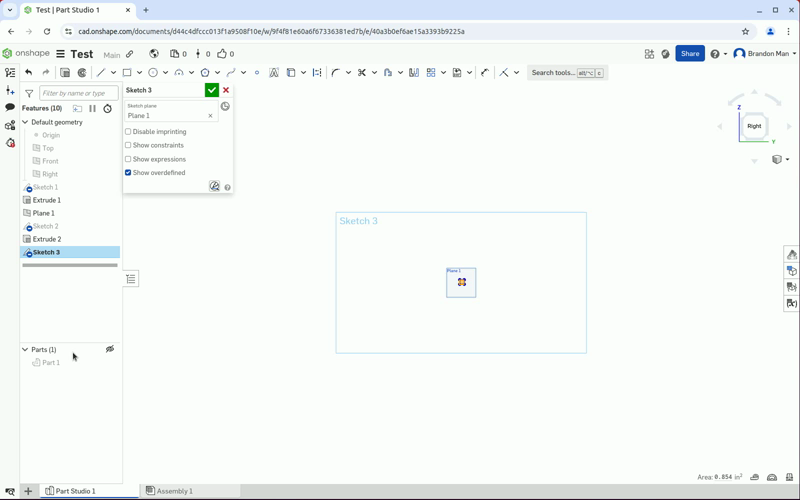
key(shift+e)
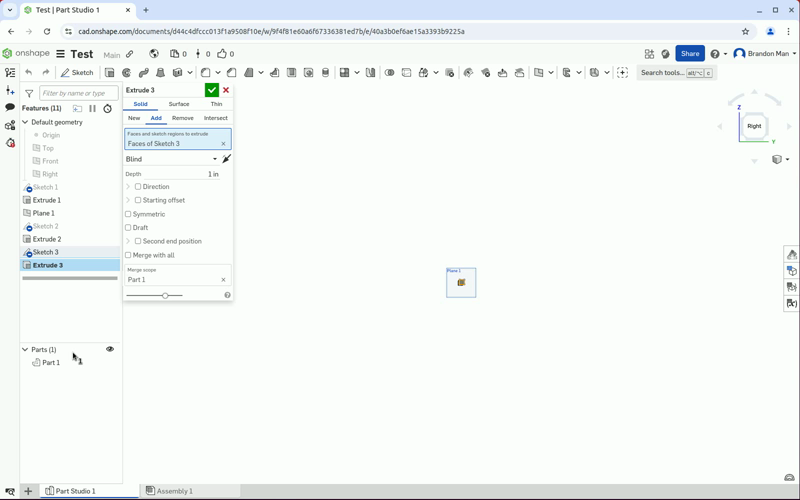
mouse_move(143, 106)
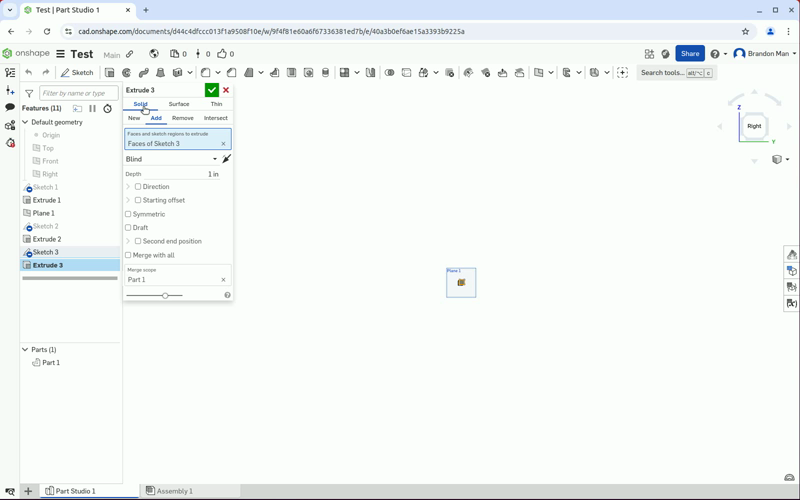
click(143, 106)
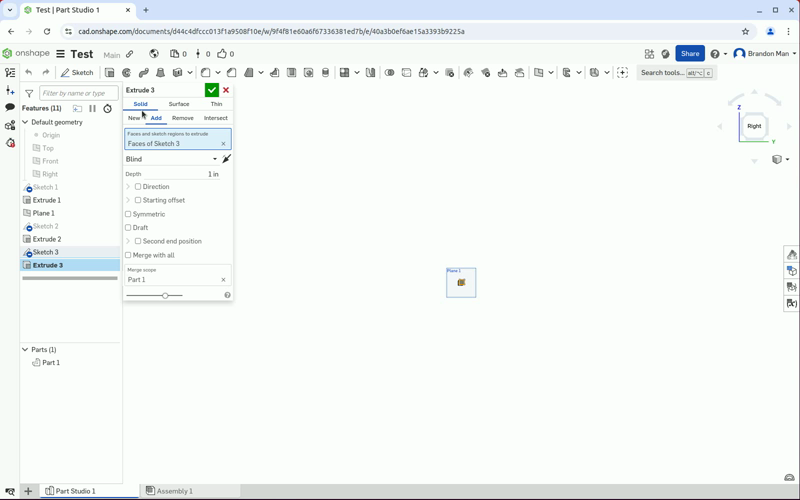
mouse_move(137, 120)
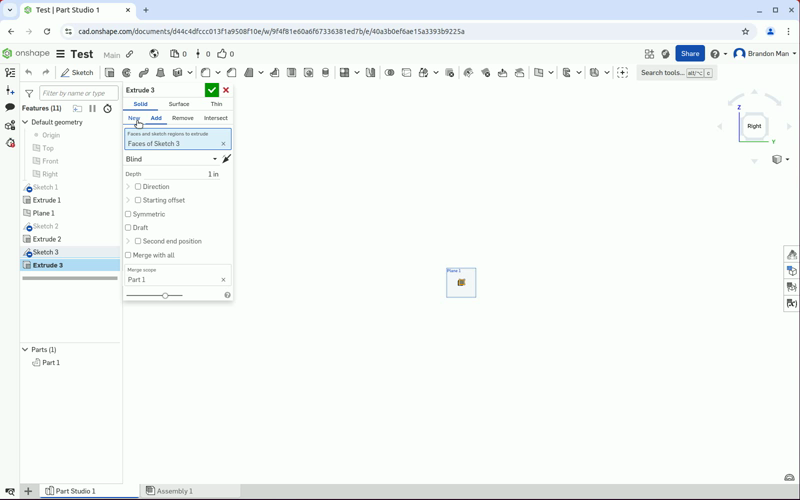
click(137, 120)
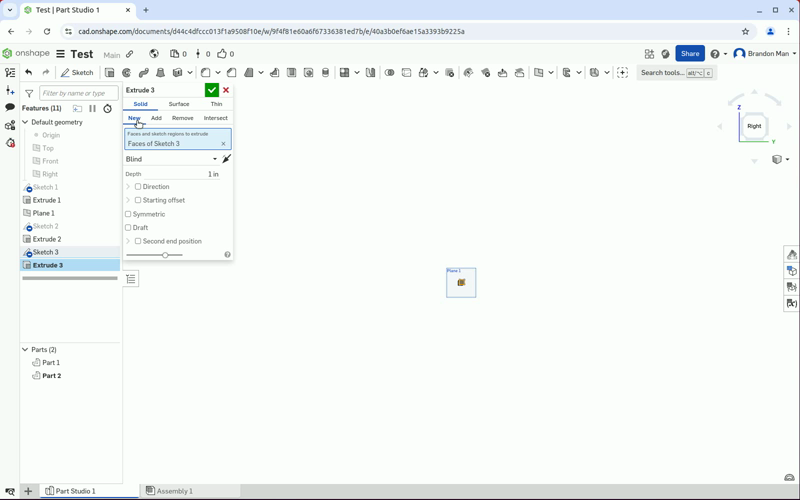
key(tab, 4)
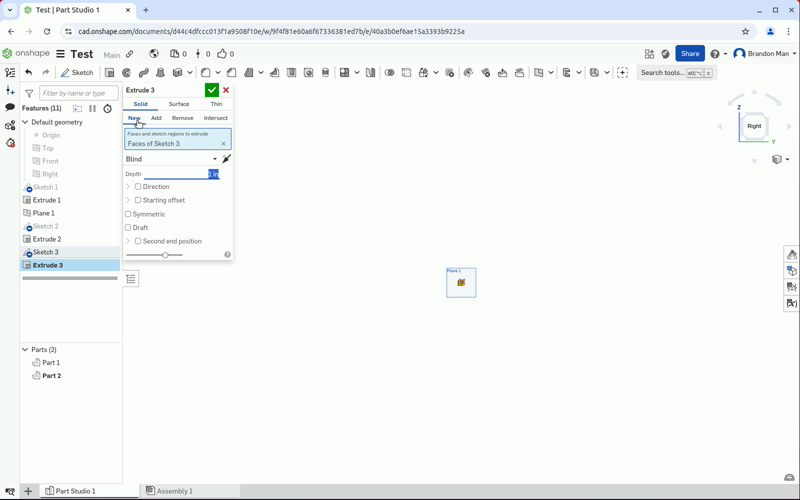
text(-0.241)
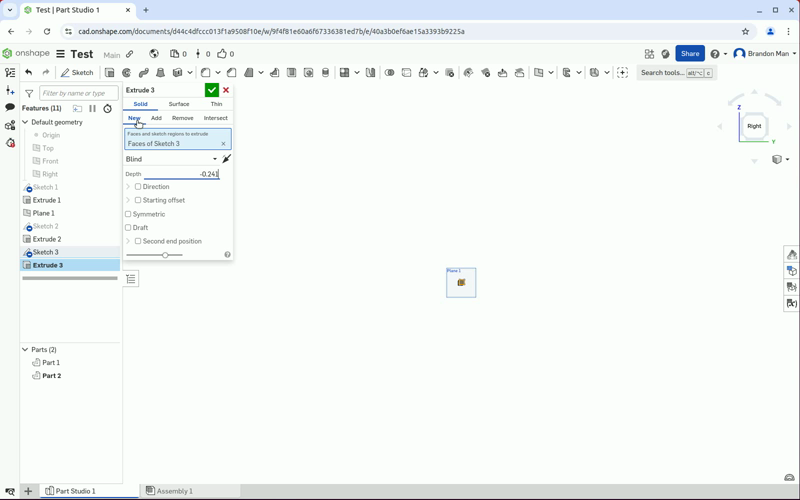
key(enter)
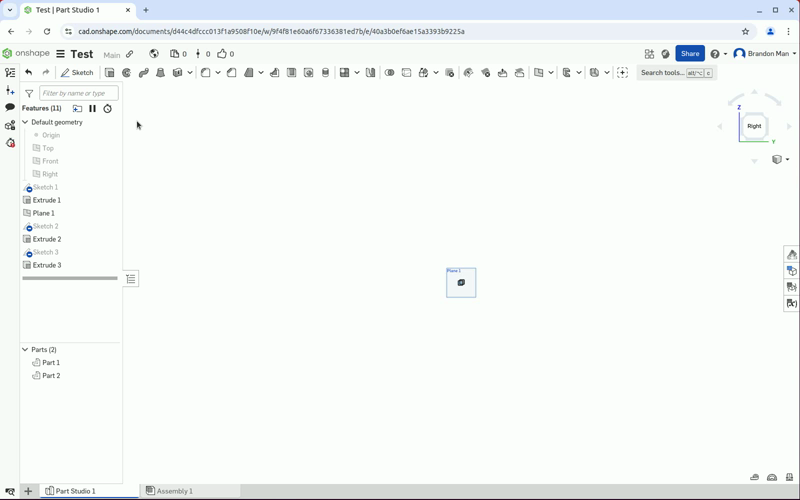
key(shift+h)
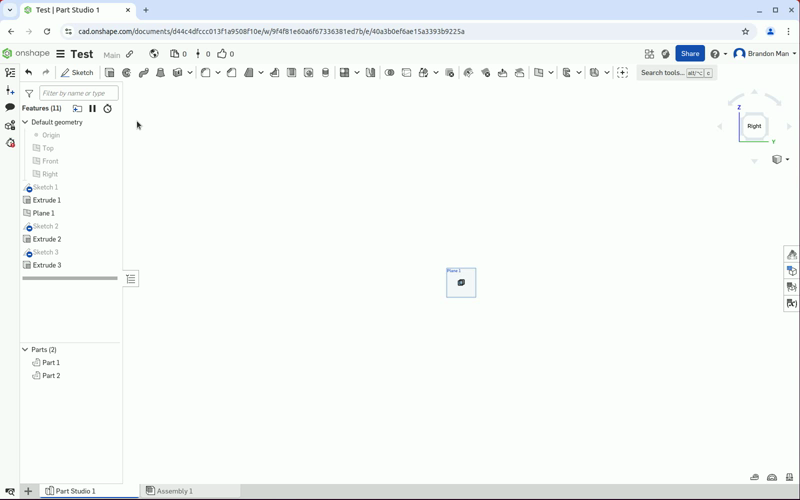
key(shift+h)
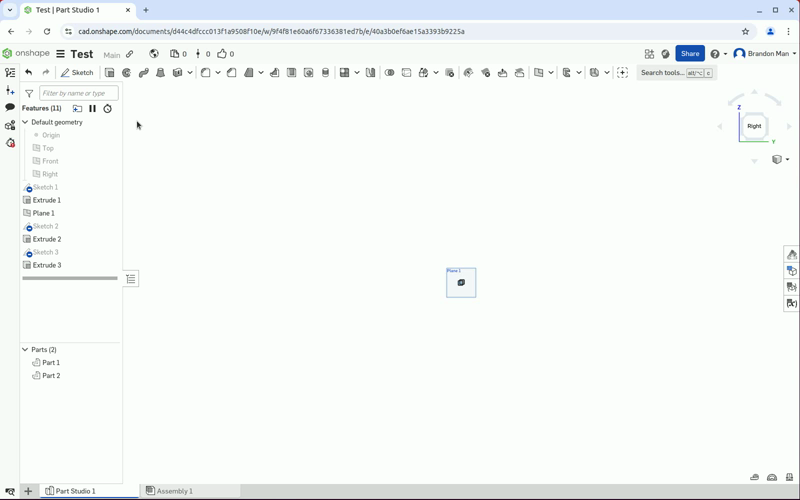
mouse_move(73, 189)
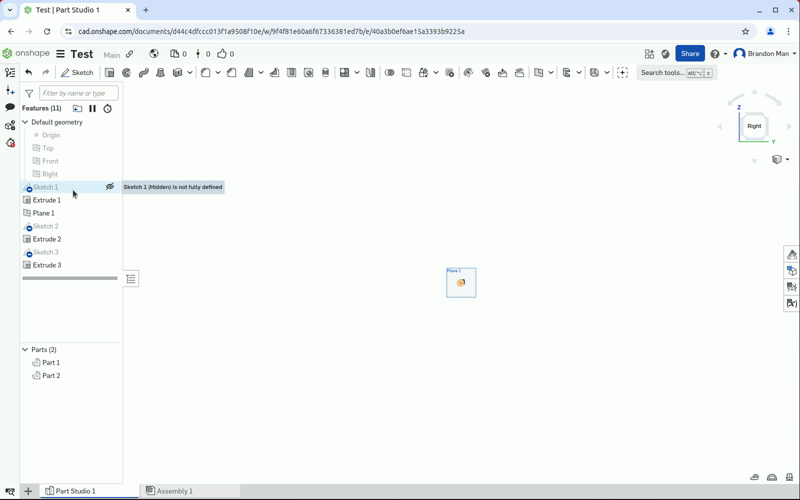
click(73, 189)
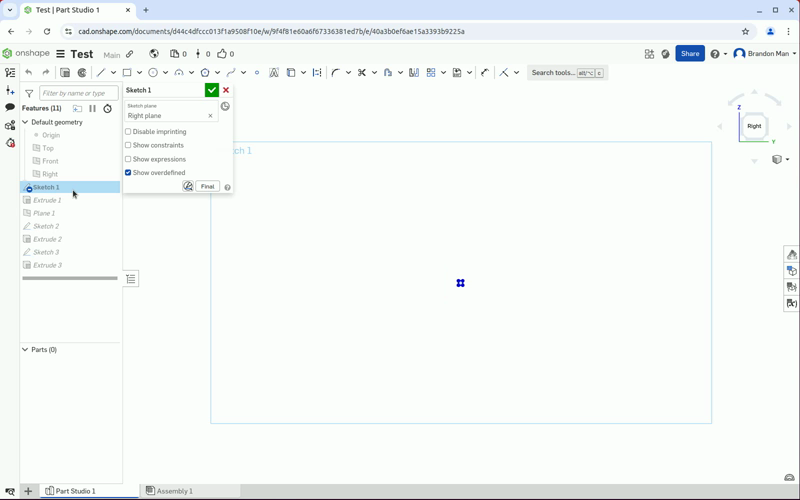
mouse_move(229, 92)
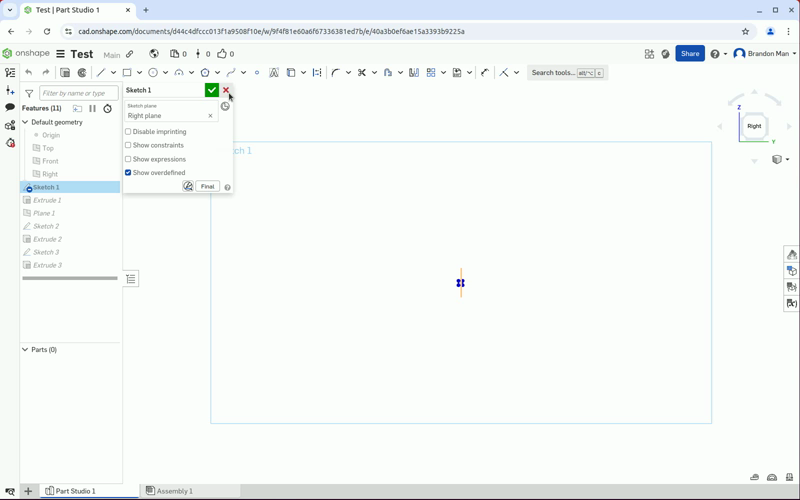
click(229, 92)
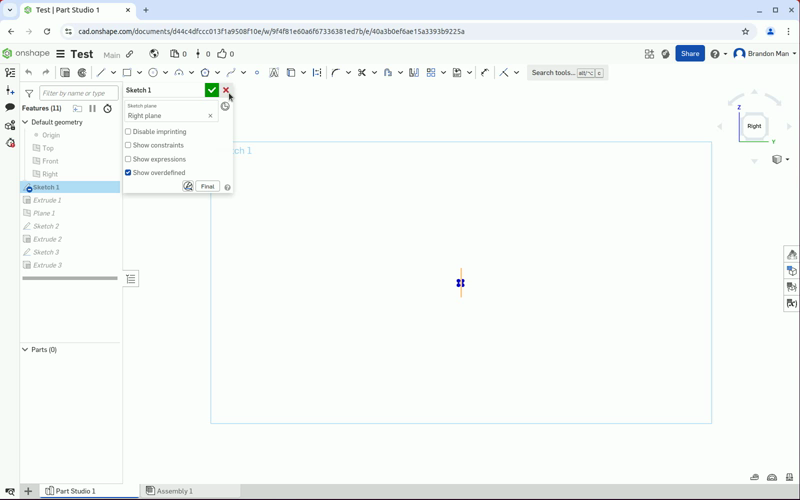
key(shift+s)
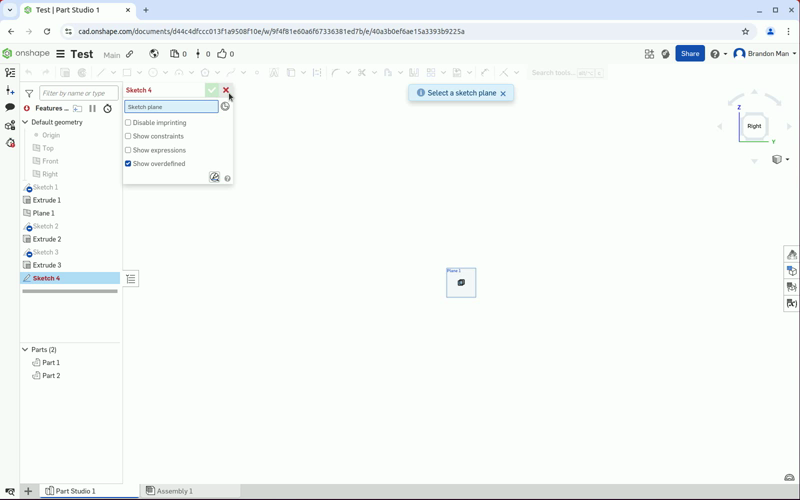
mouse_move(73, 176)
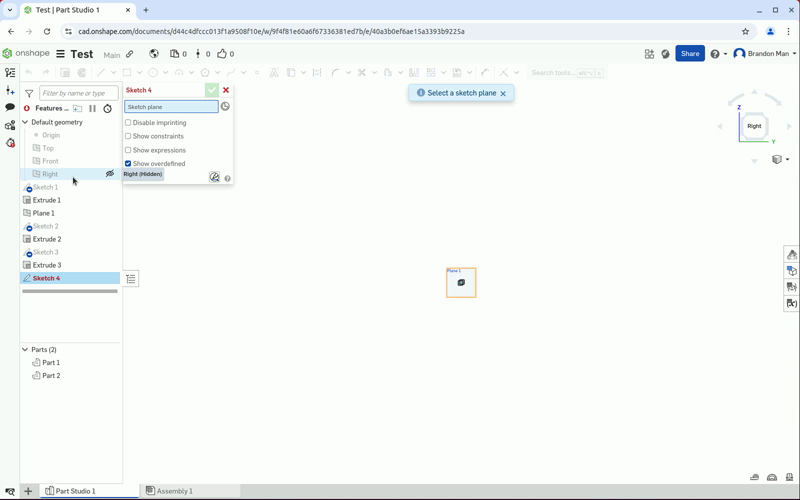
click(73, 176)
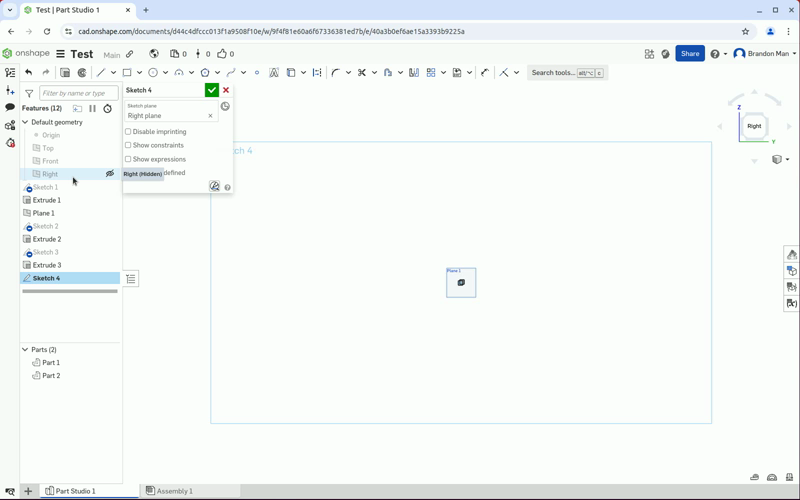
mouse_move(73, 352)
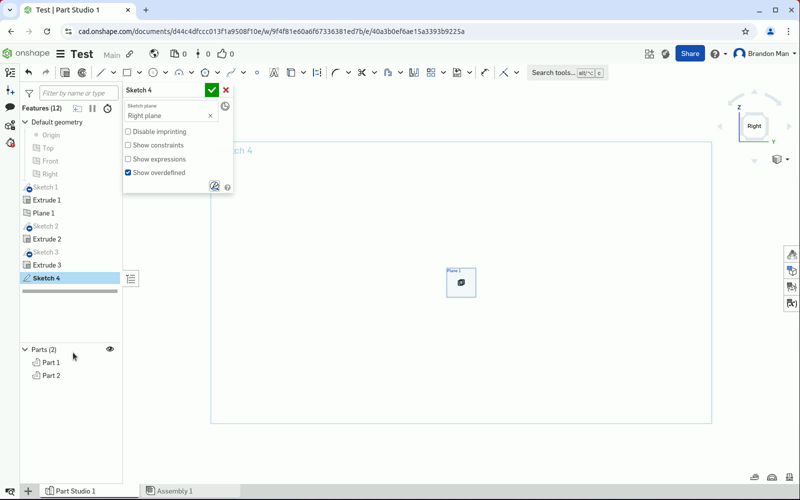
key(y)
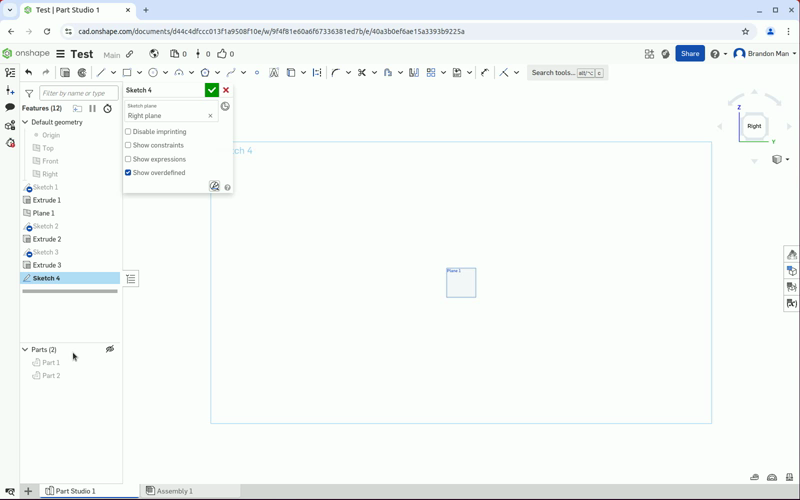
key(l)
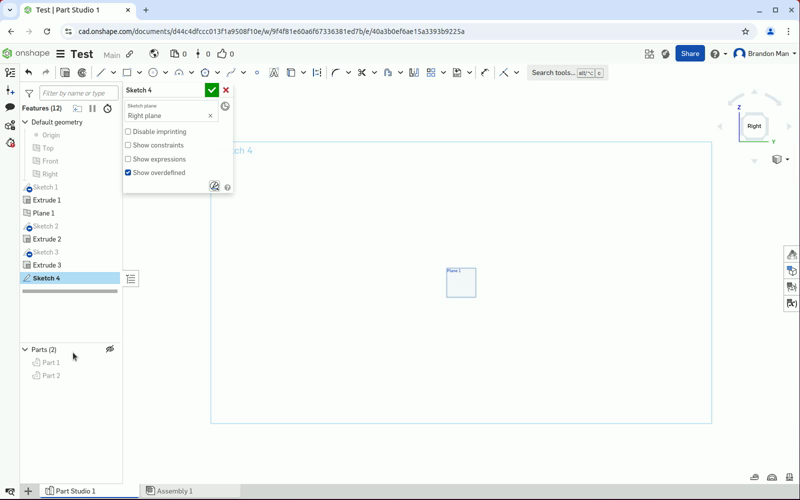
key_down(shift)
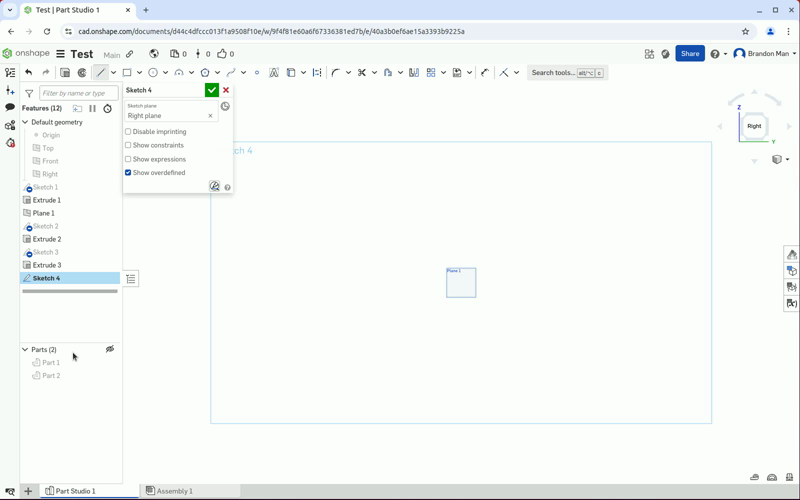
mouse_move(458, 285)
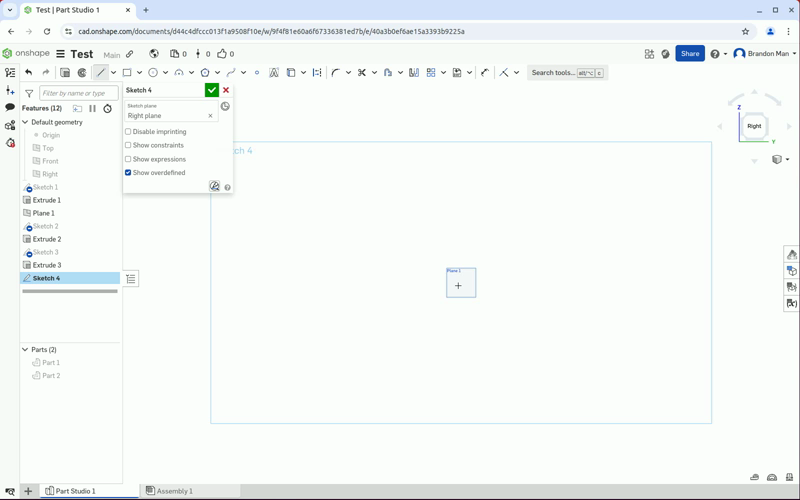
click(458, 285)
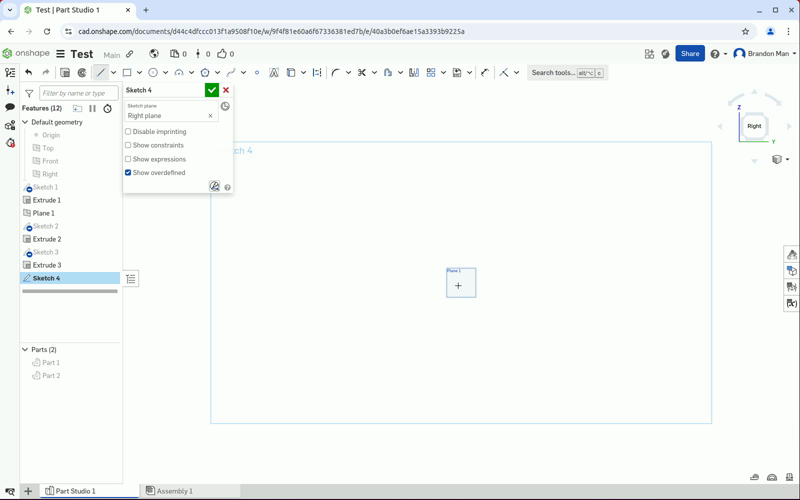
key_up(shift)
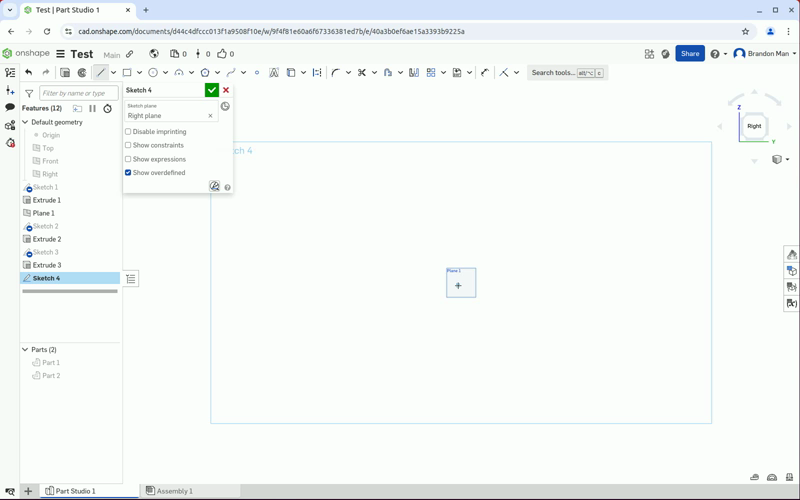
key_down(shift)
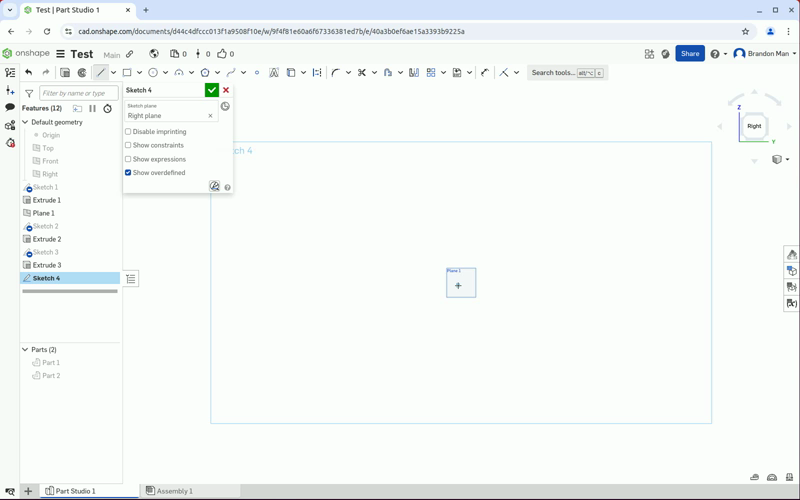
mouse_move(488, 285)
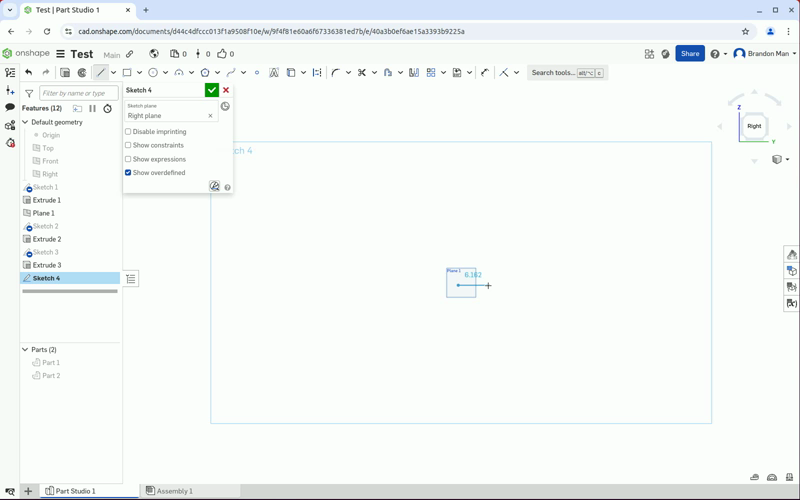
mouse_move(462, 285)
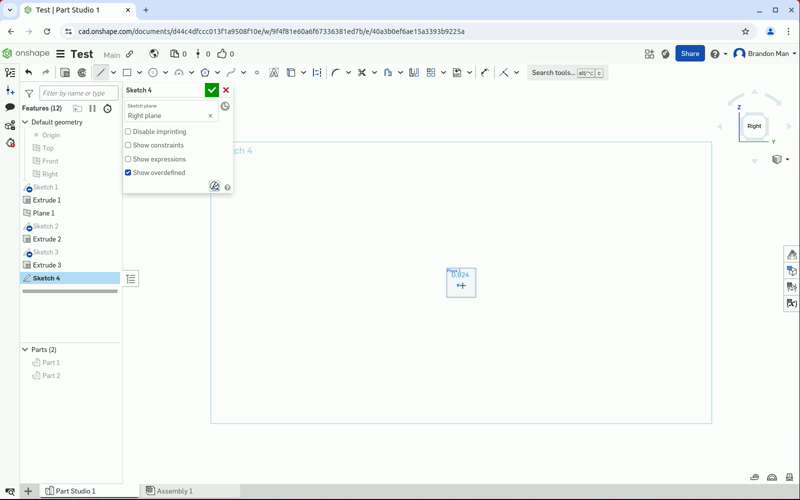
scroll(6)
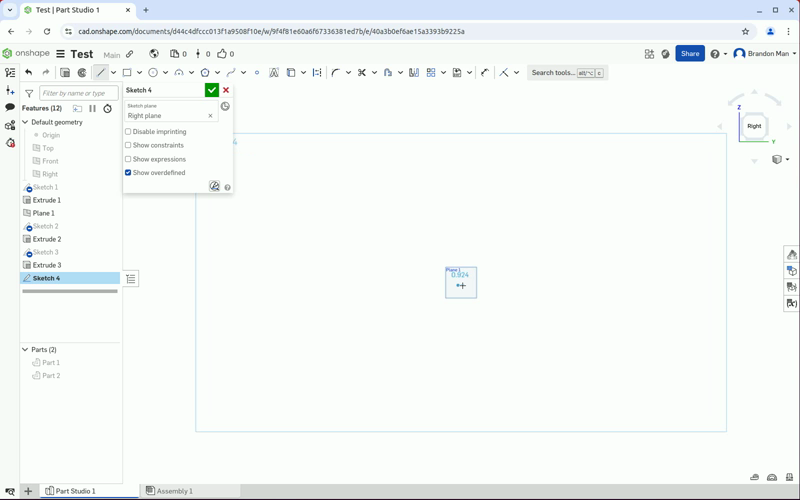
scroll(6)
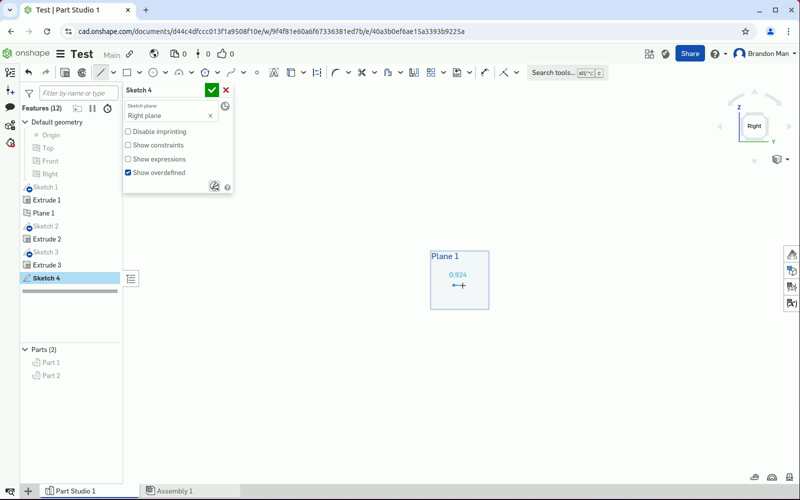
scroll(6)
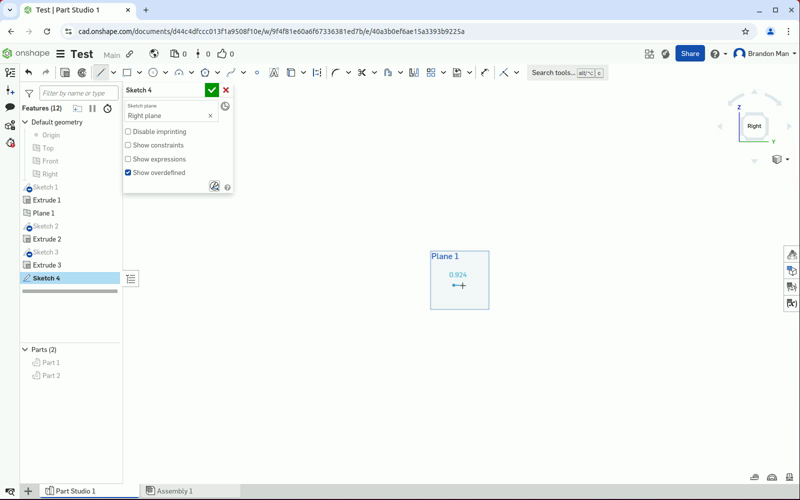
scroll(6)
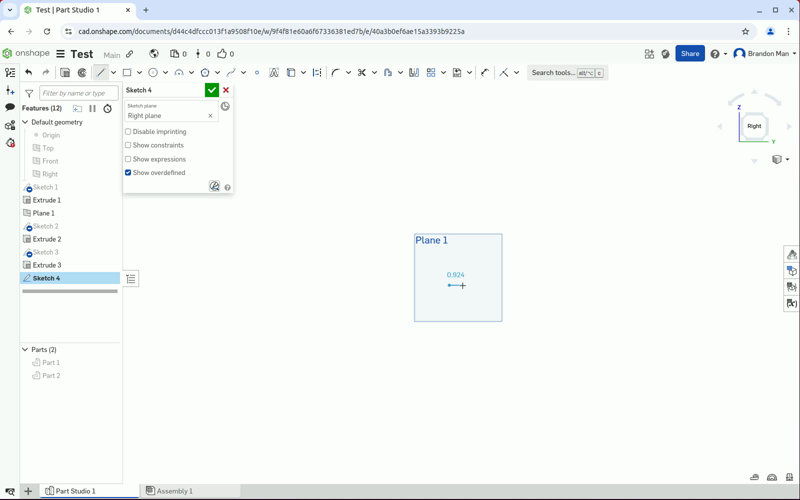
scroll(6)
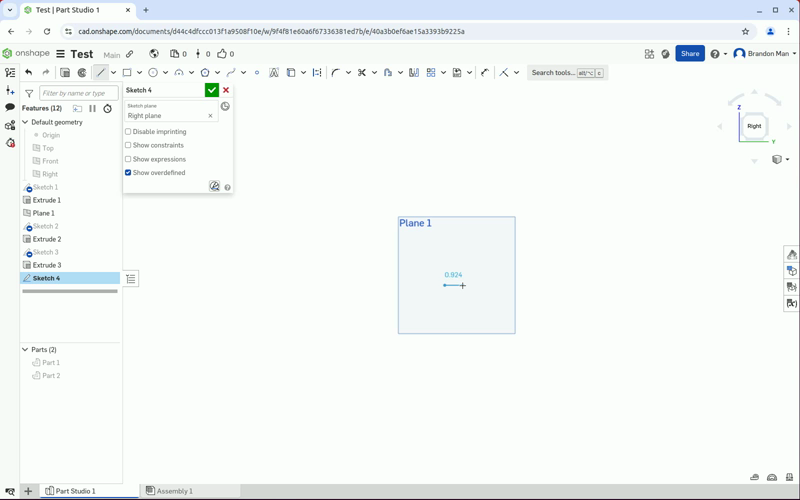
scroll(6)
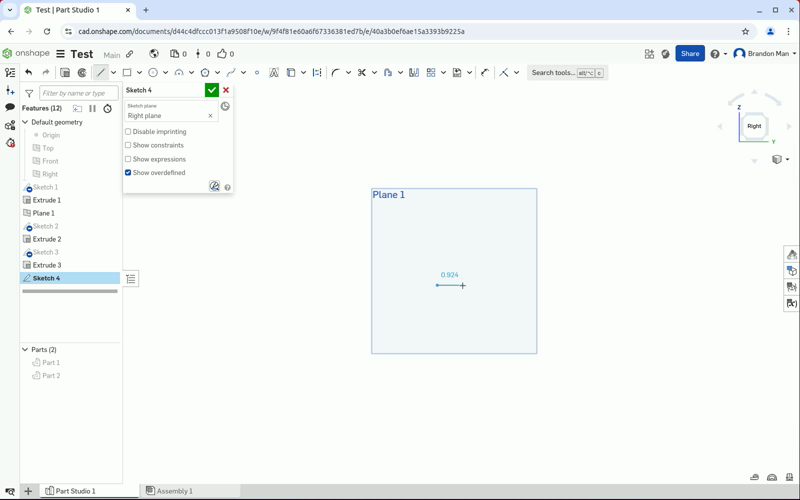
scroll(6)
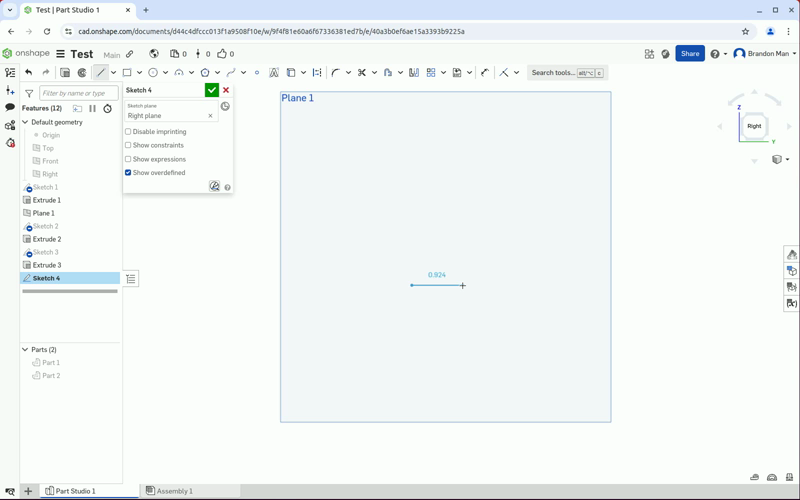
click(462, 285)
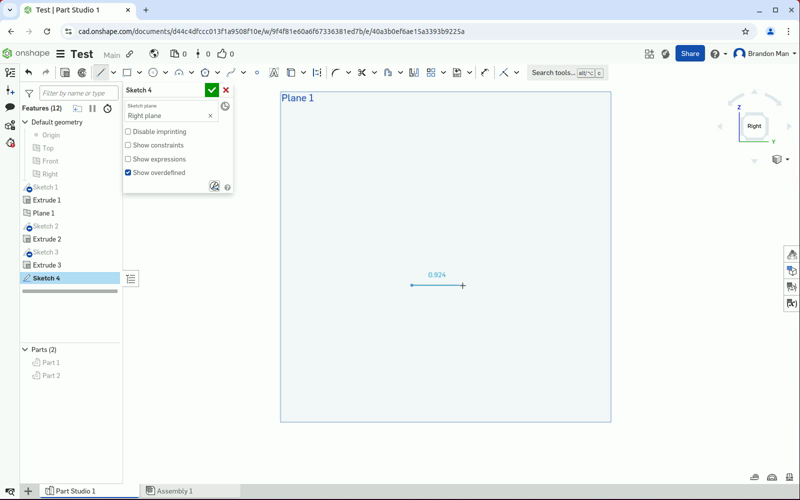
scroll(-6)
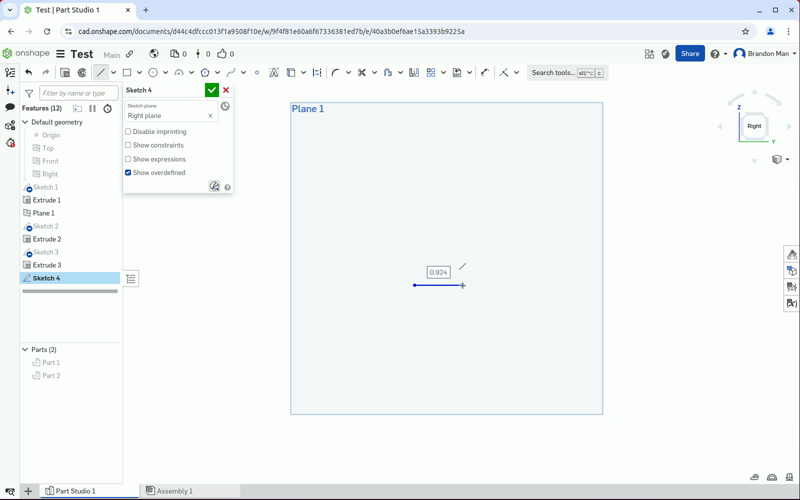
scroll(-6)
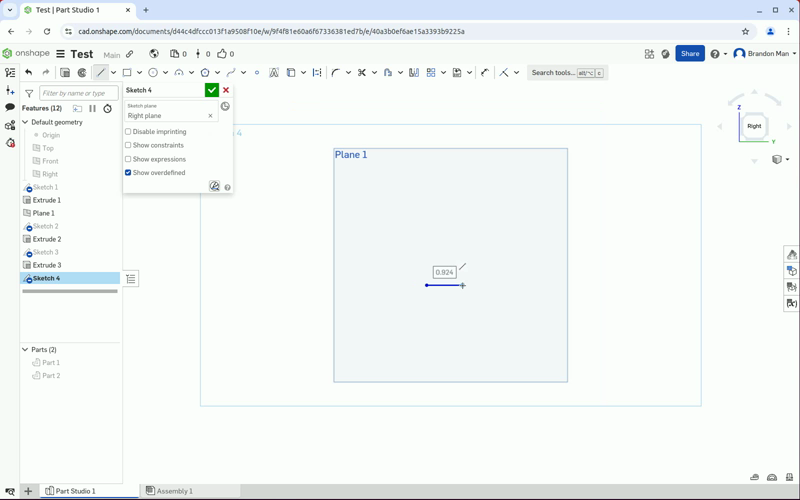
scroll(-6)
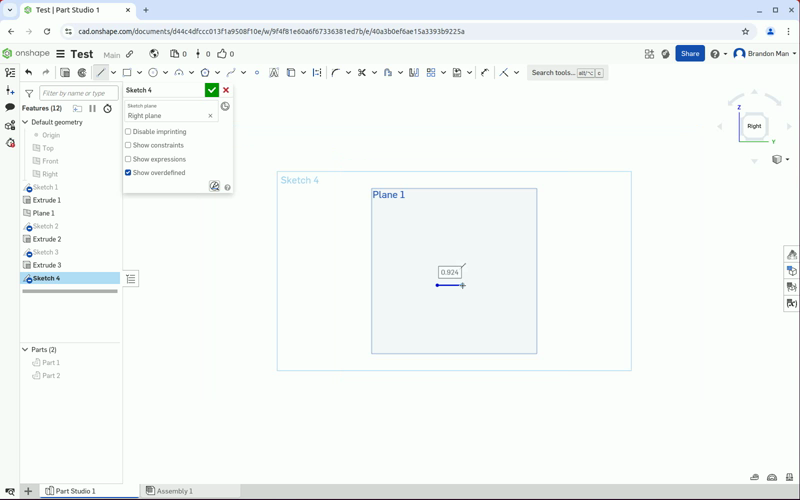
scroll(-6)
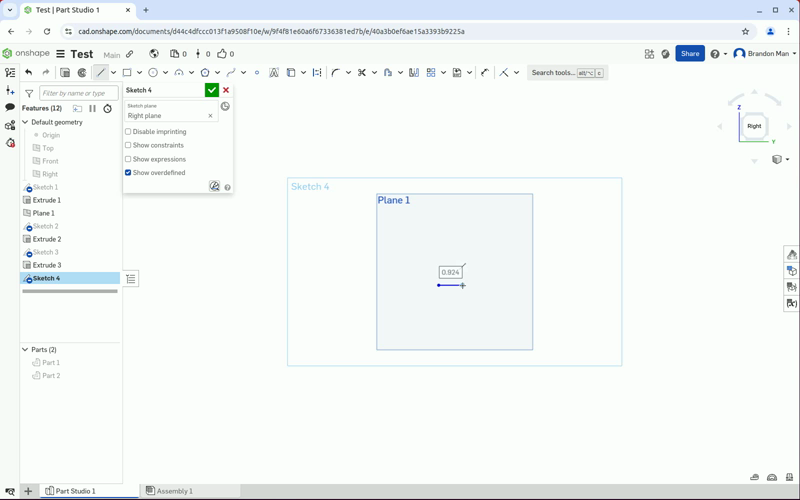
scroll(-6)
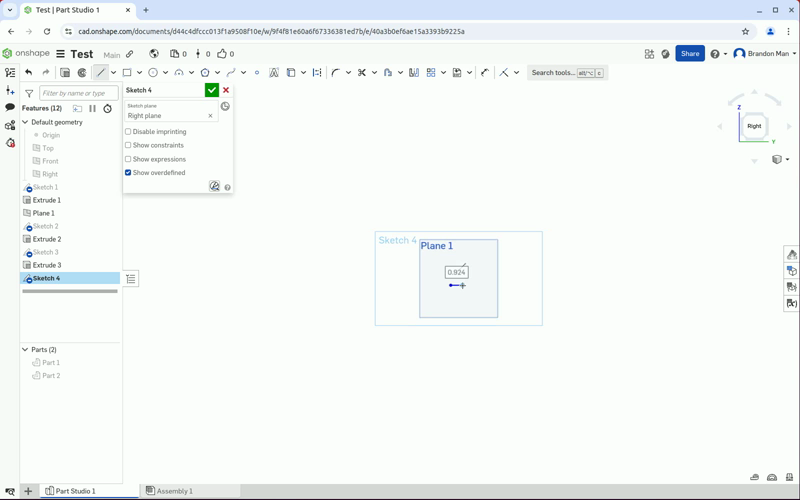
scroll(-6)
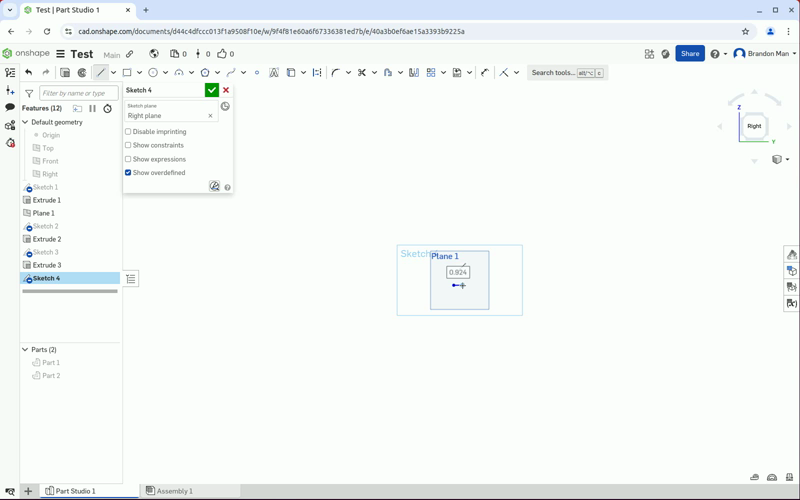
scroll(-6)
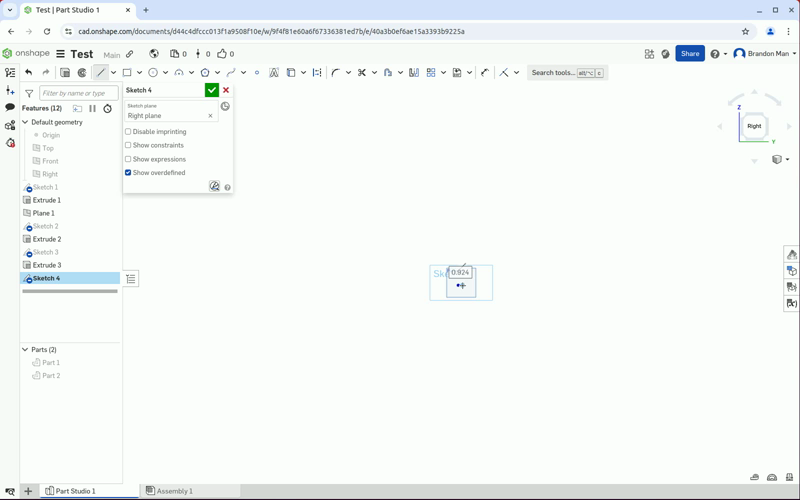
key_up(shift)
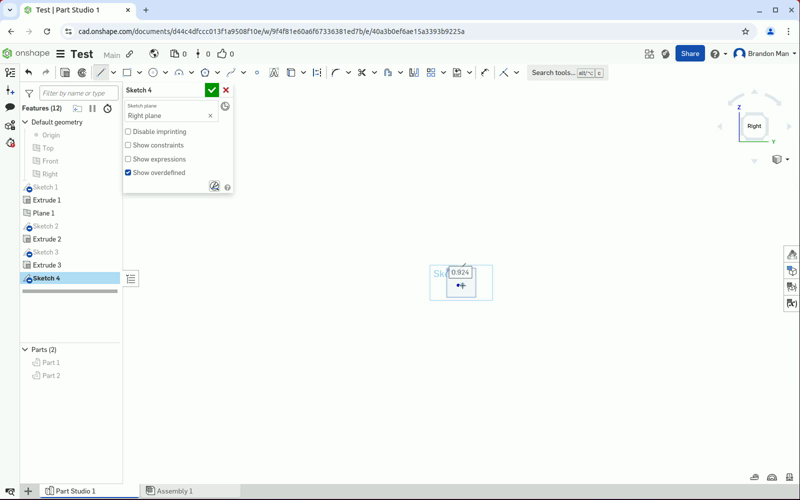
key_down(shift)
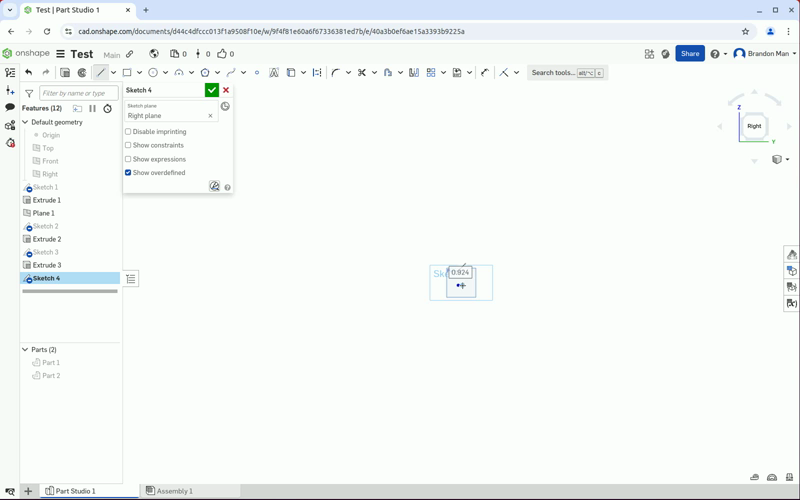
mouse_move(492, 285)
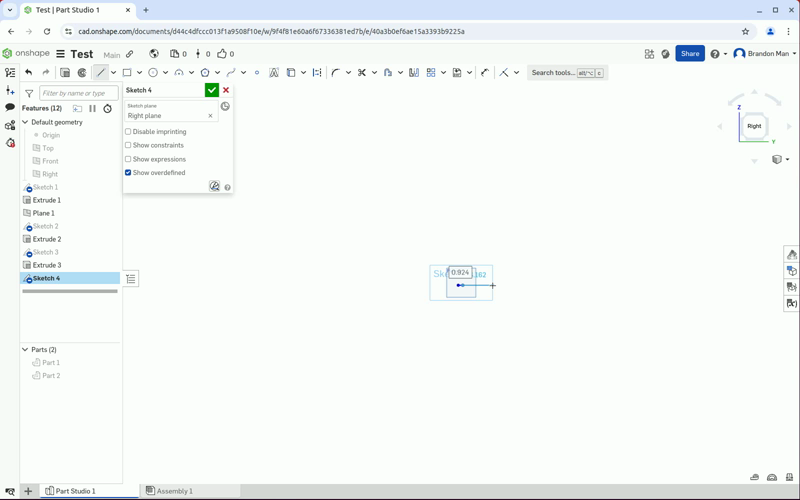
mouse_move(462, 280)
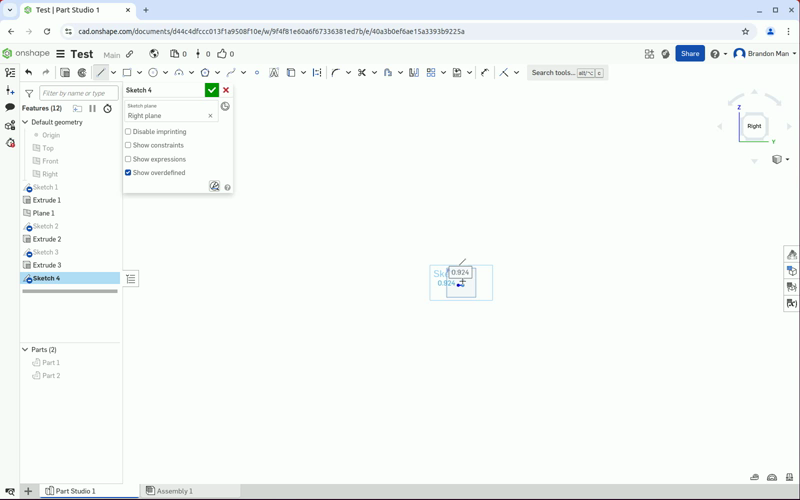
scroll(6)
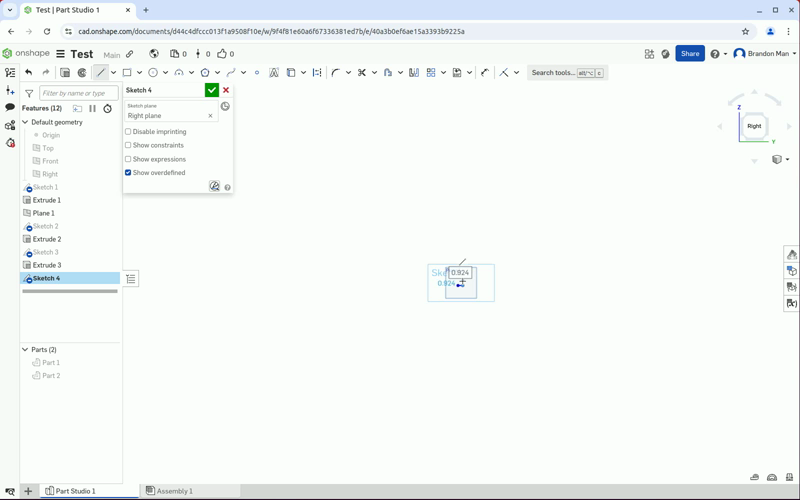
scroll(6)
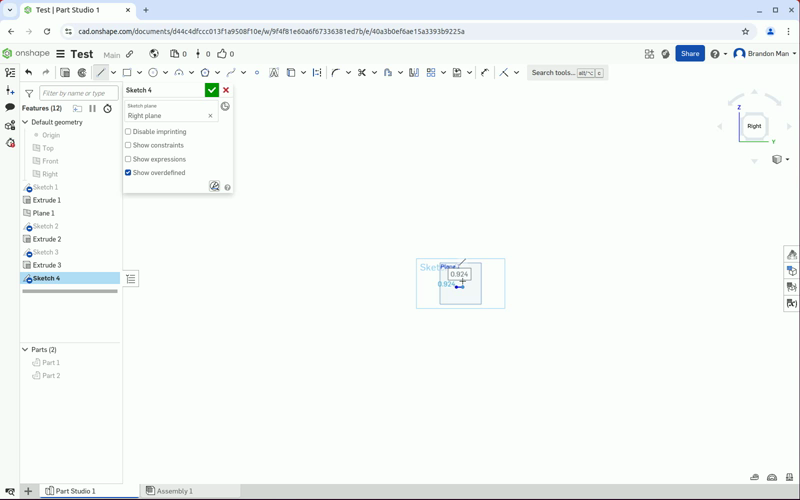
scroll(6)
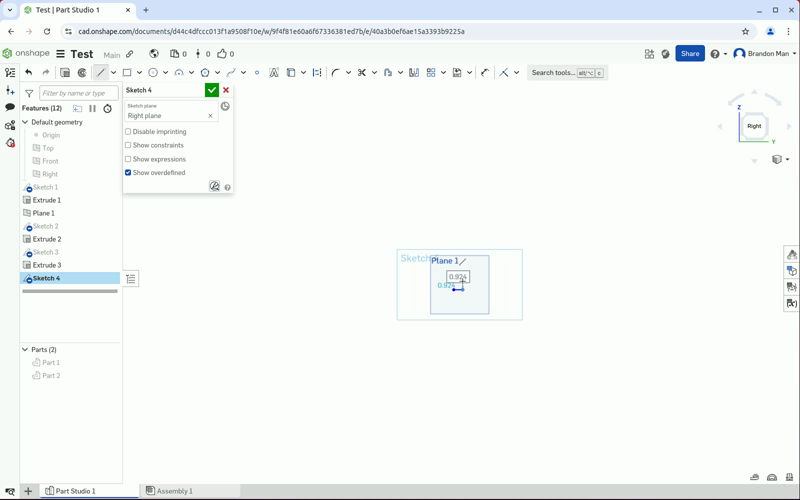
scroll(6)
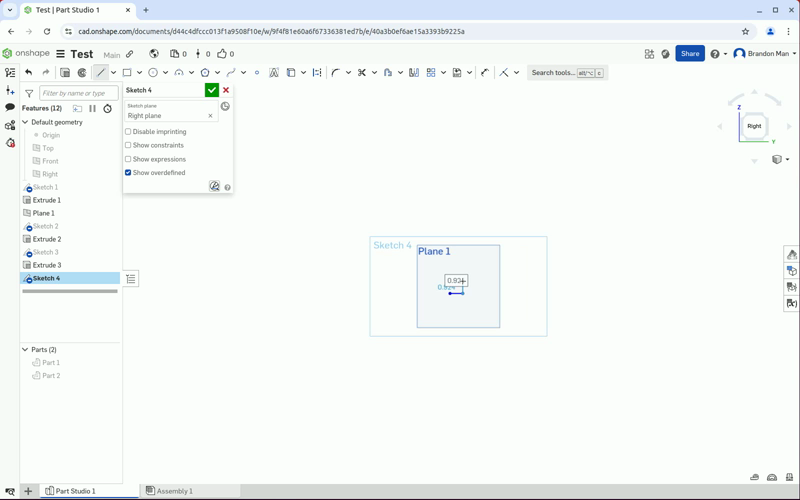
scroll(6)
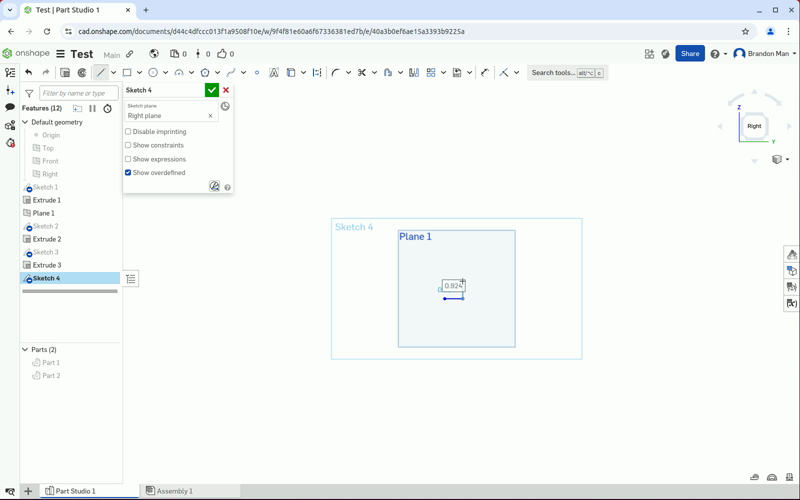
scroll(6)
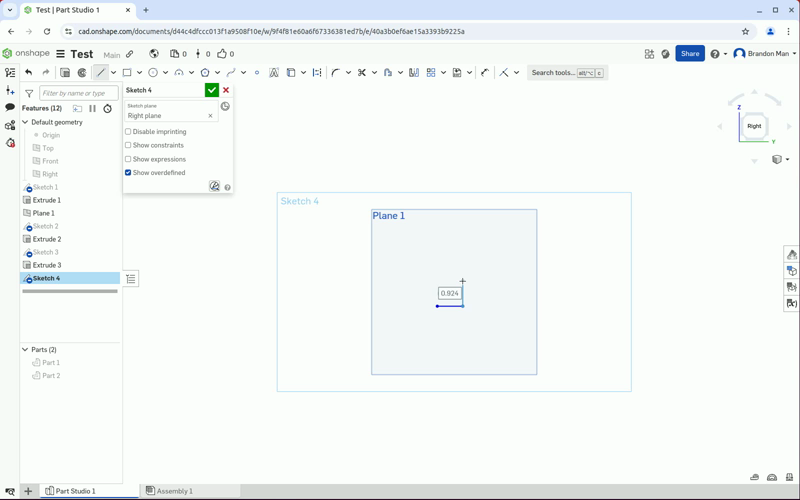
scroll(6)
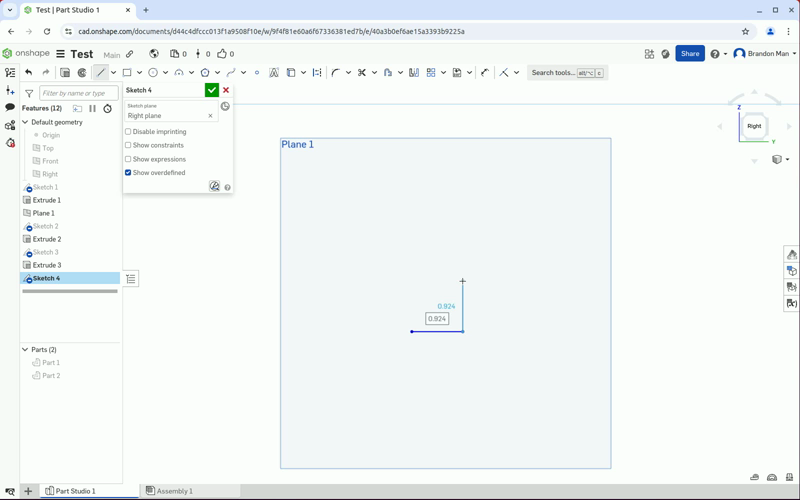
click(462, 280)
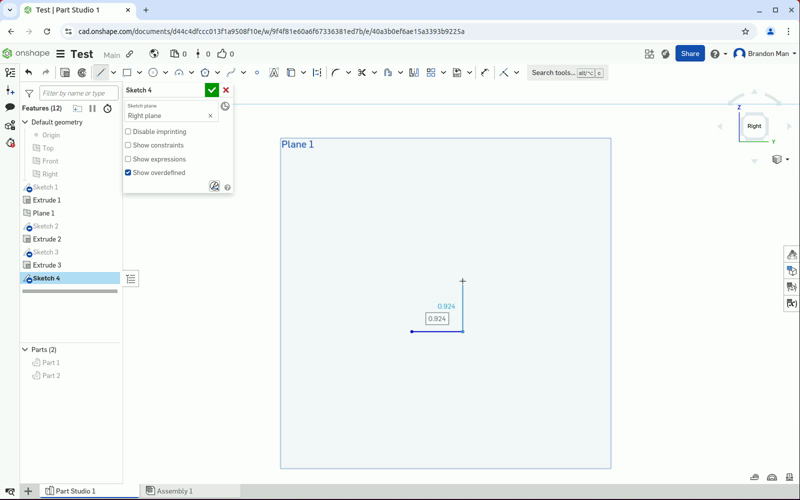
scroll(-6)
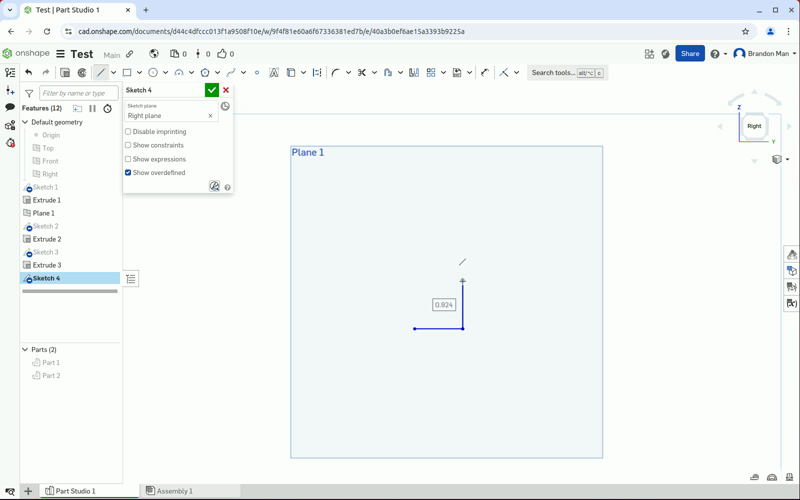
scroll(-6)
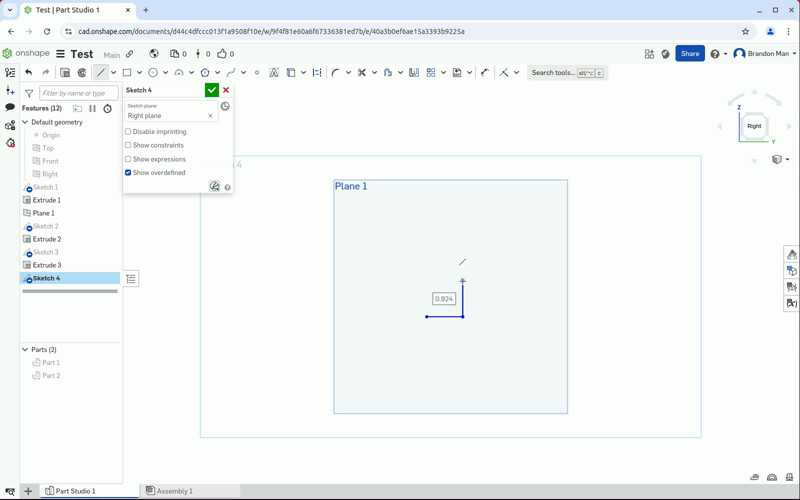
scroll(-6)
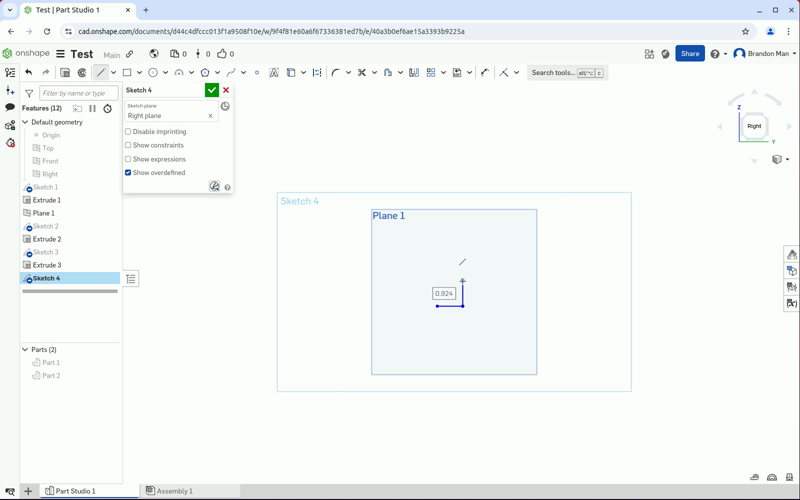
scroll(-6)
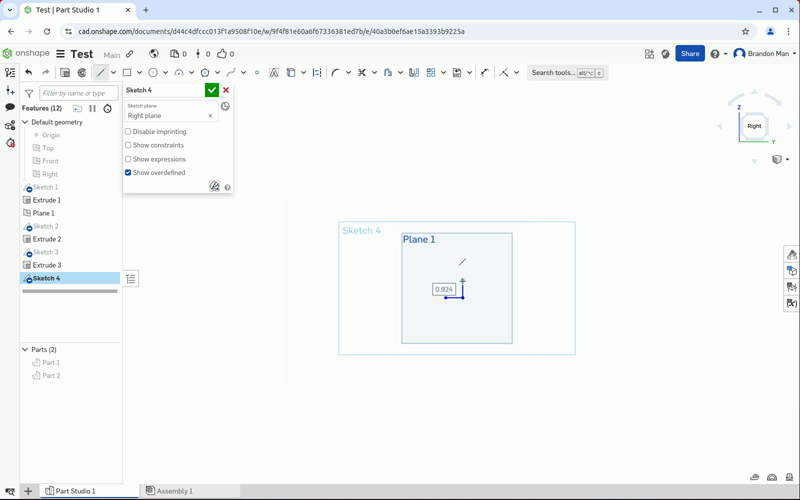
scroll(-6)
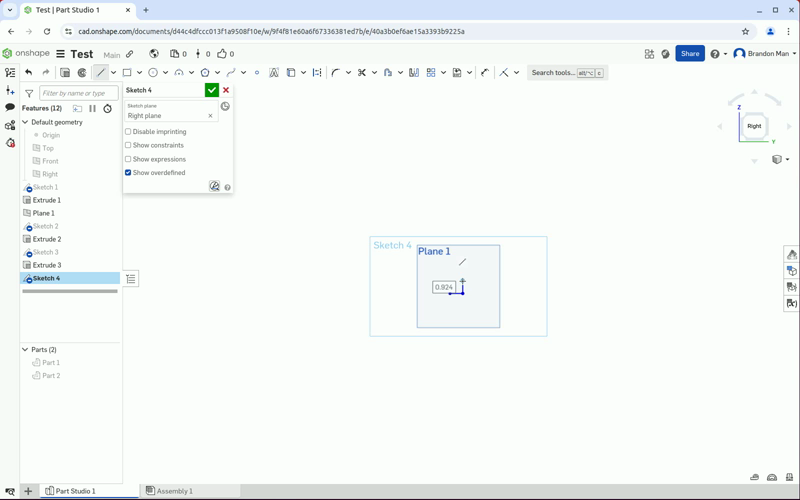
scroll(-6)
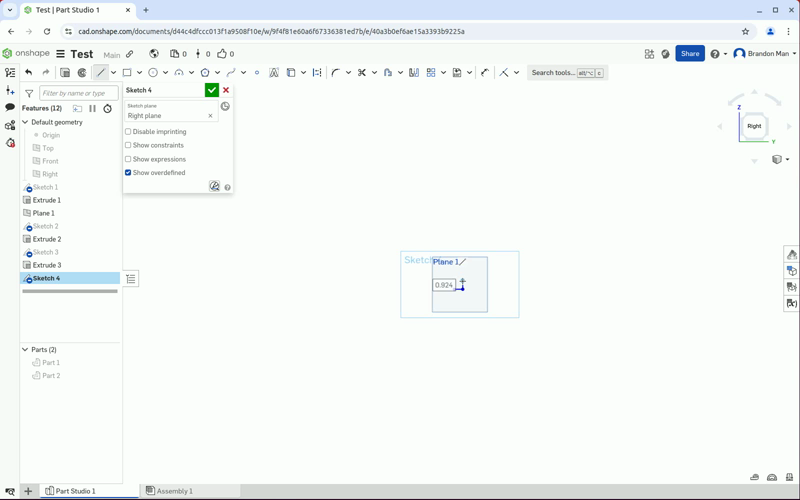
scroll(-6)
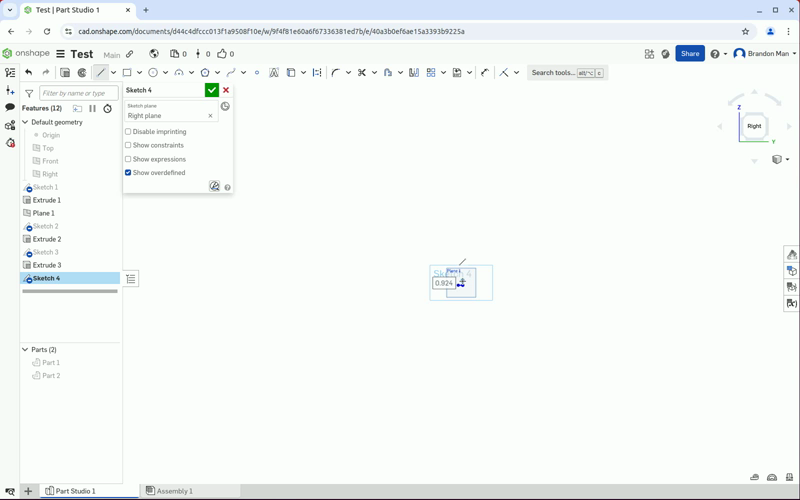
key_up(shift)
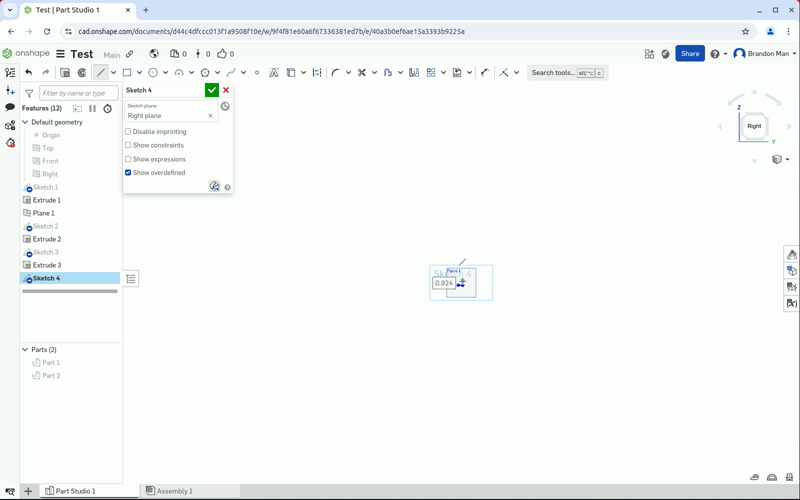
key_down(shift)
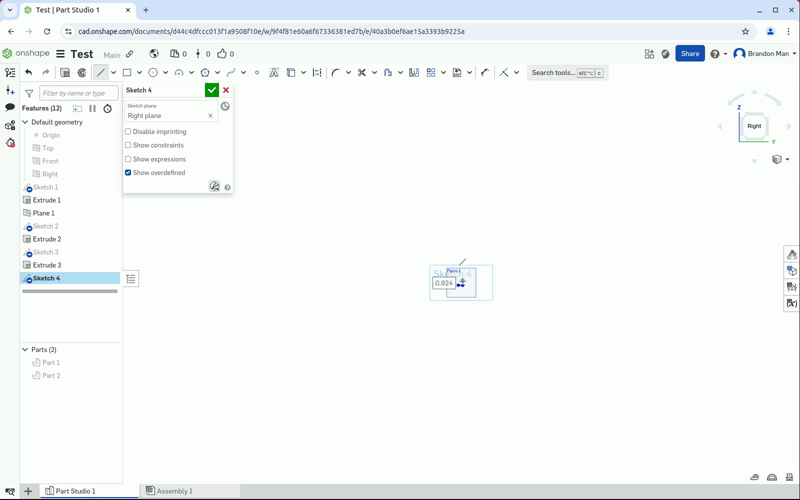
mouse_move(492, 280)
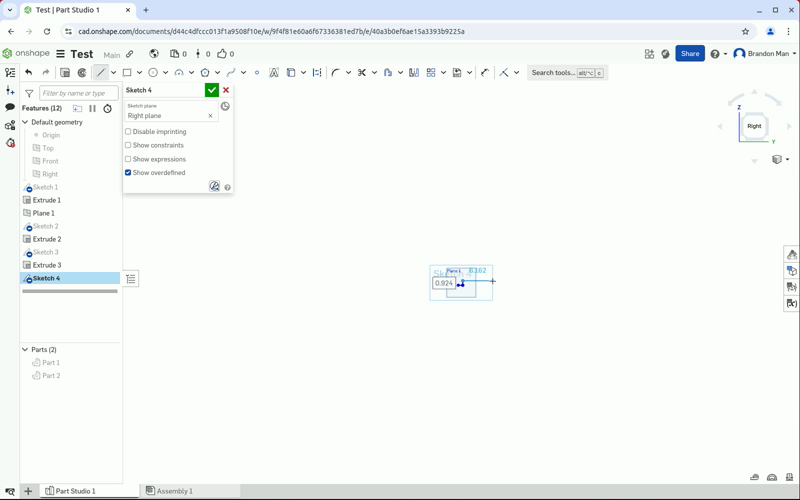
mouse_move(458, 280)
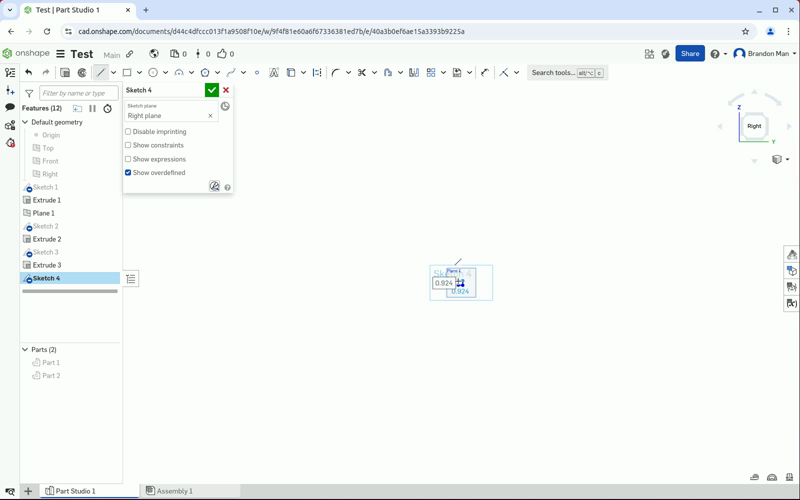
scroll(6)
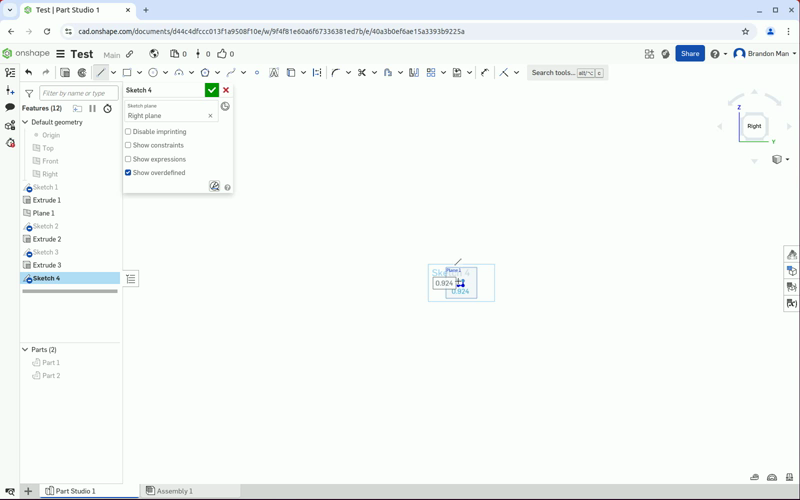
scroll(6)
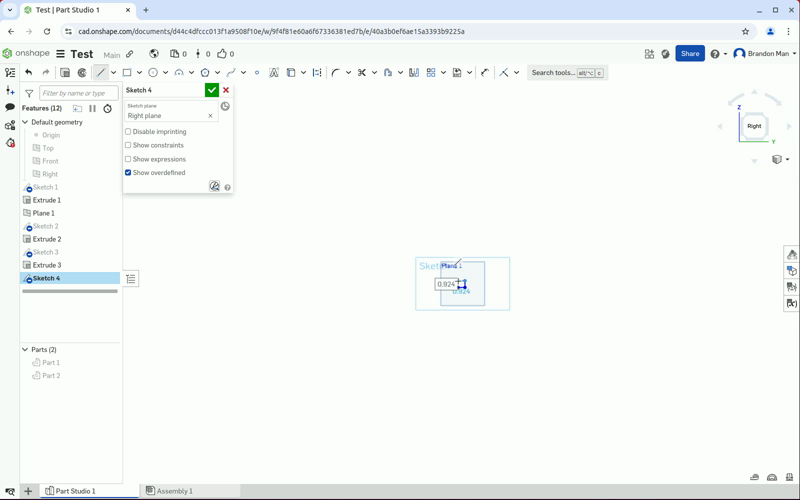
scroll(6)
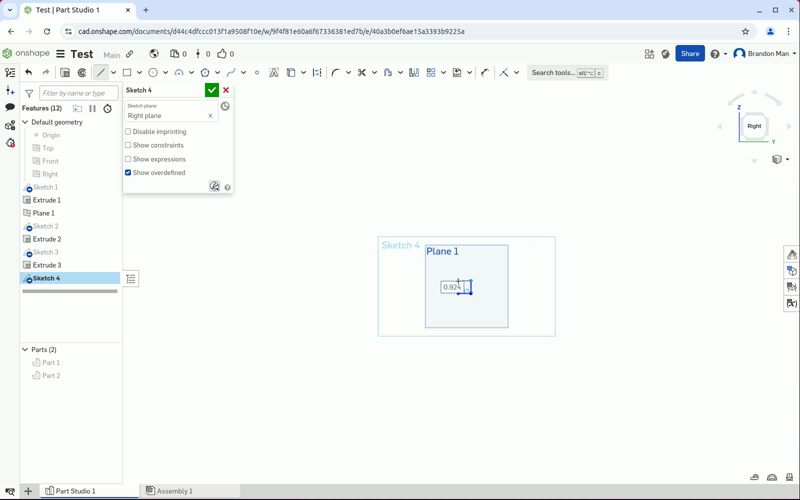
scroll(6)
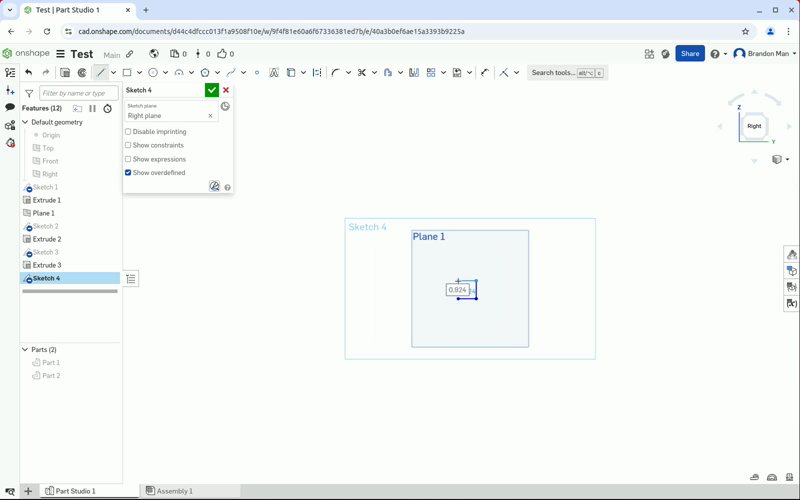
scroll(6)
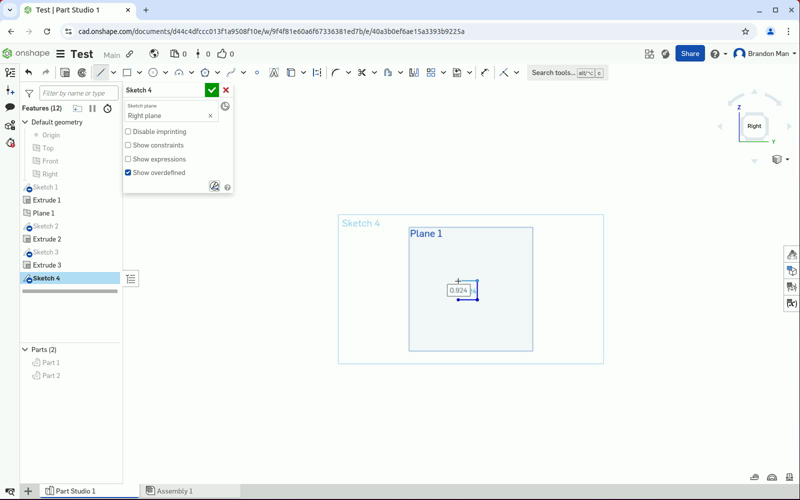
scroll(6)
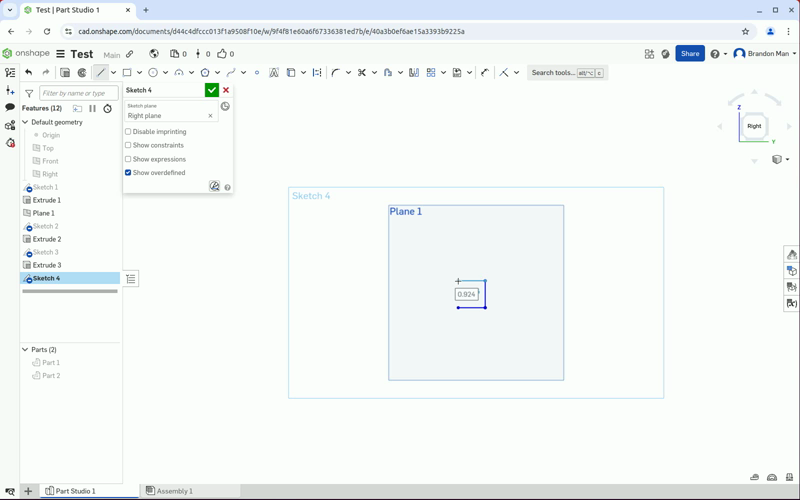
scroll(6)
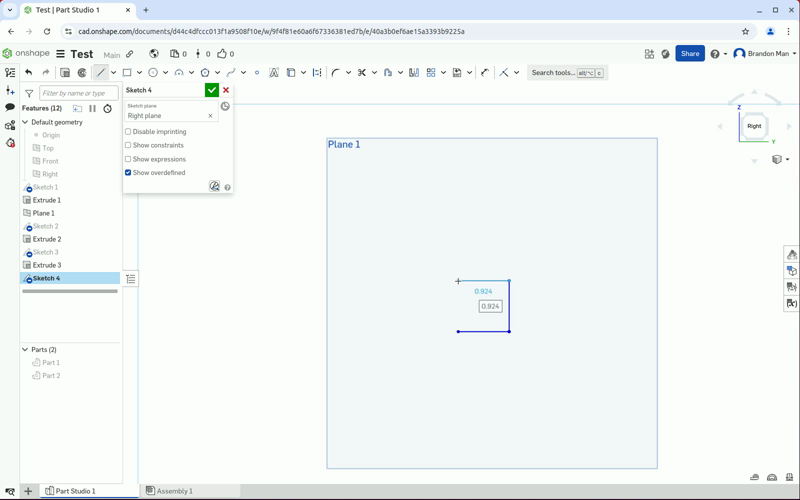
click(458, 280)
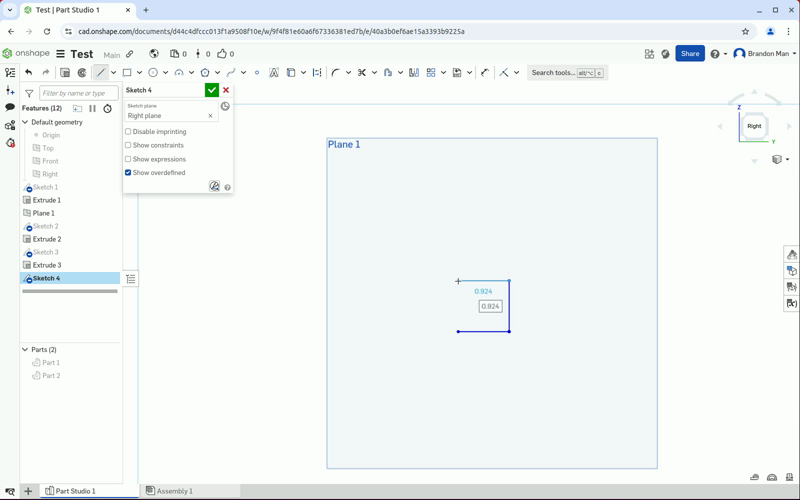
scroll(-6)
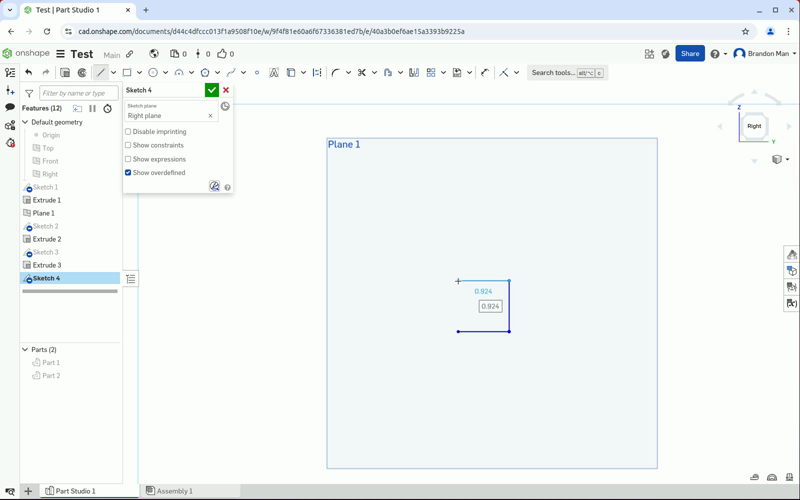
scroll(-6)
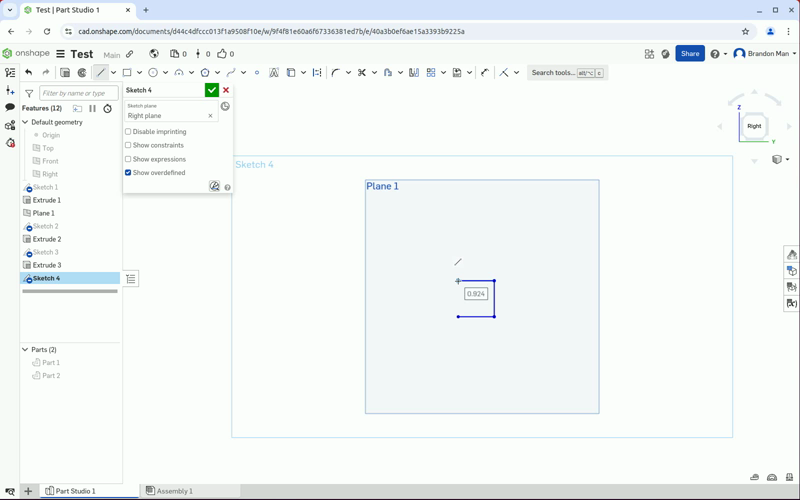
scroll(-6)
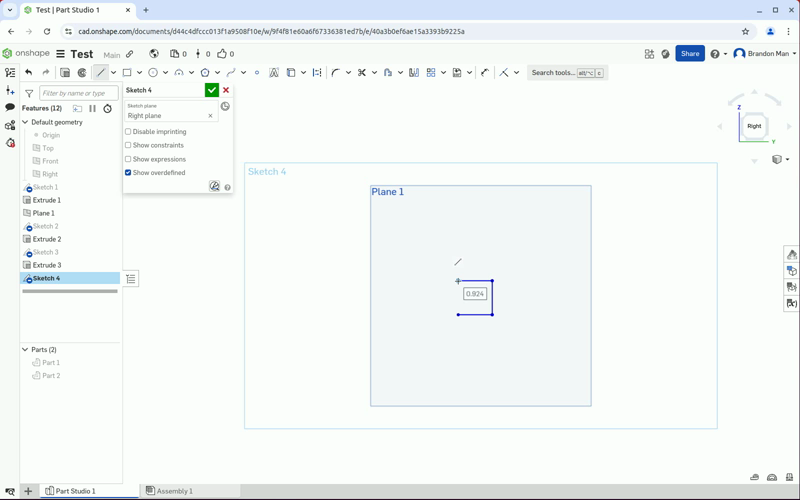
scroll(-6)
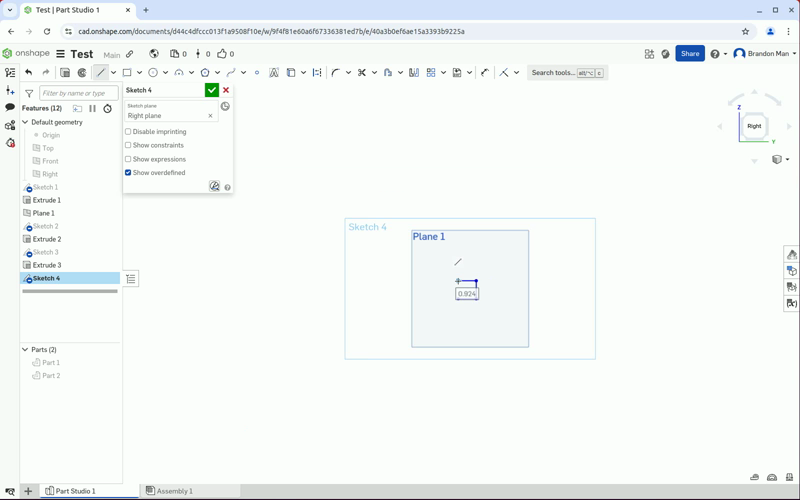
scroll(-6)
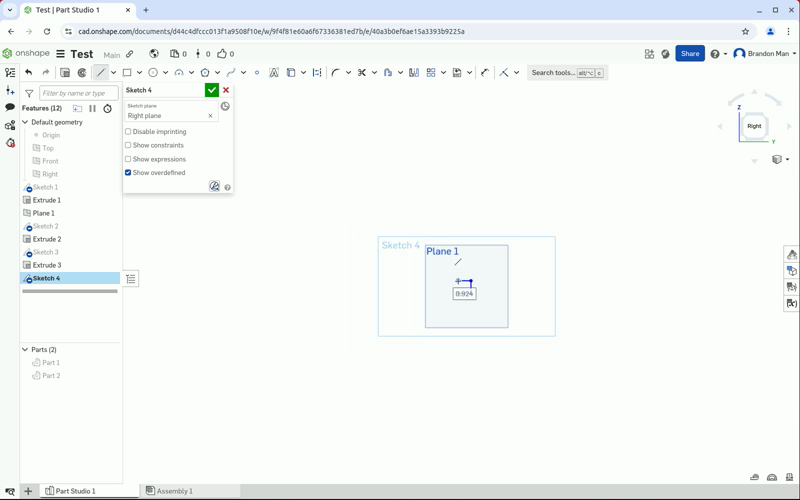
scroll(-6)
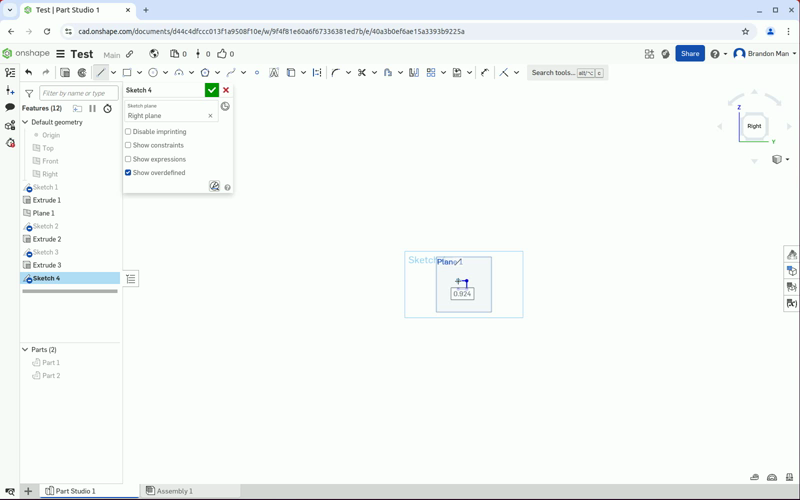
scroll(-6)
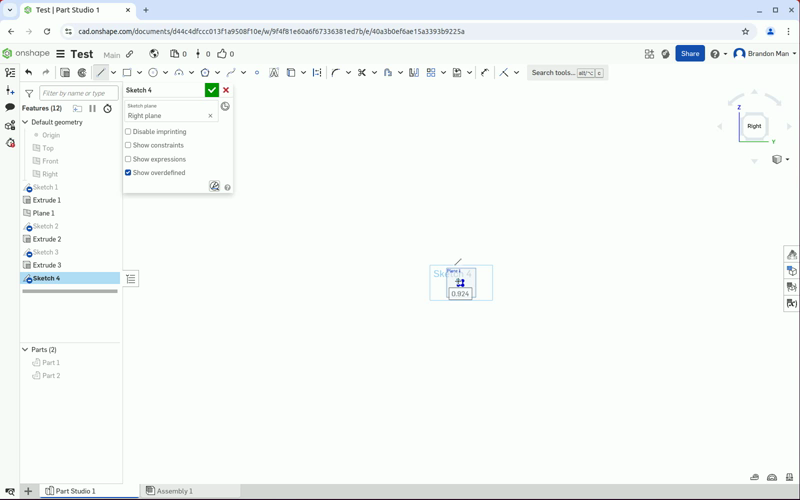
key_up(shift)
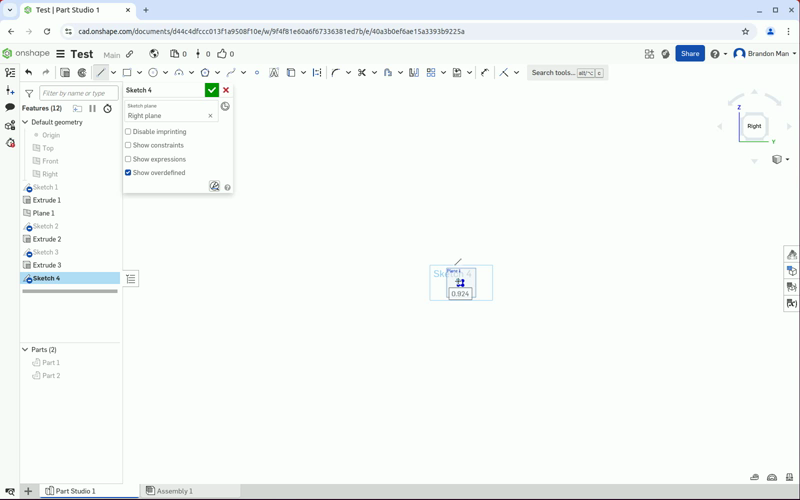
mouse_move(488, 280)
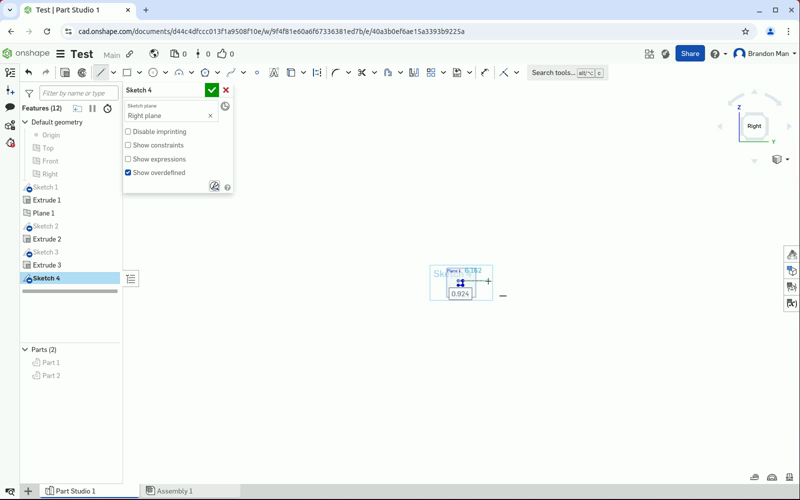
key_down(shift)
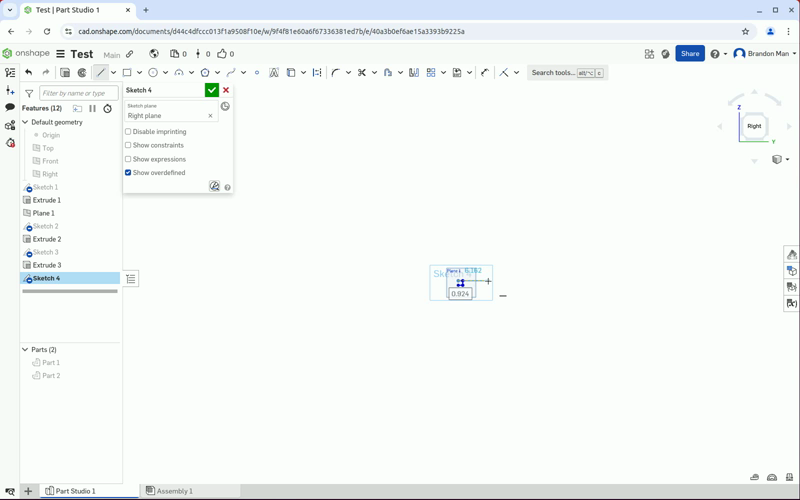
mouse_move(458, 285)
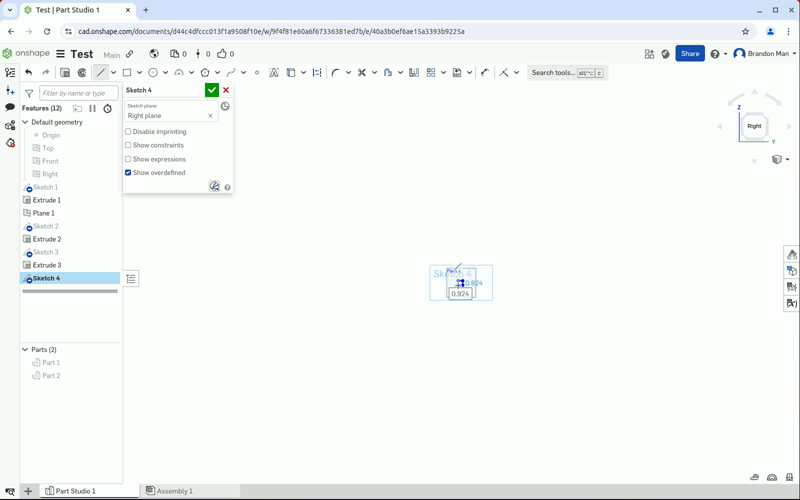
scroll(6)
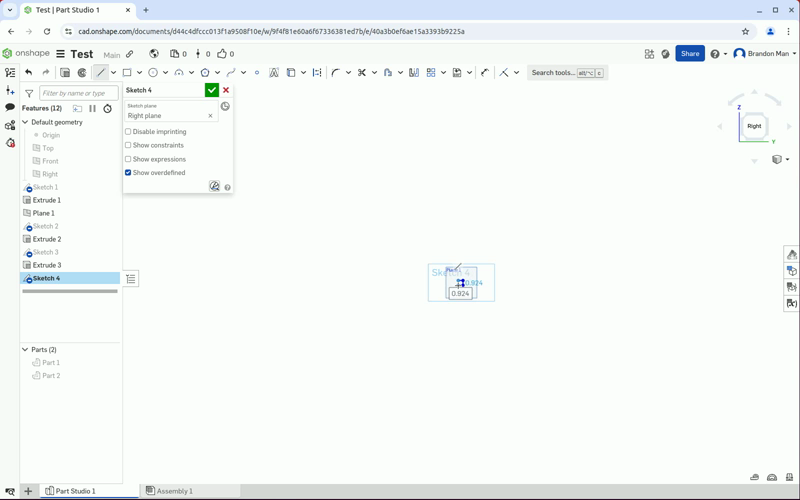
scroll(6)
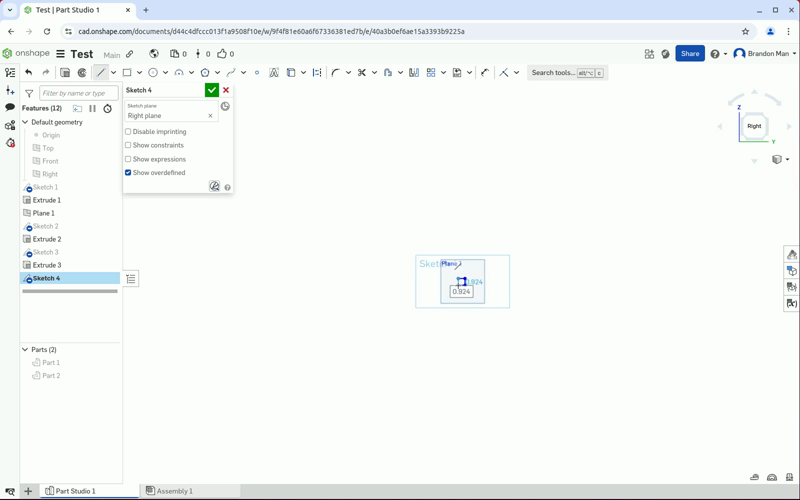
scroll(6)
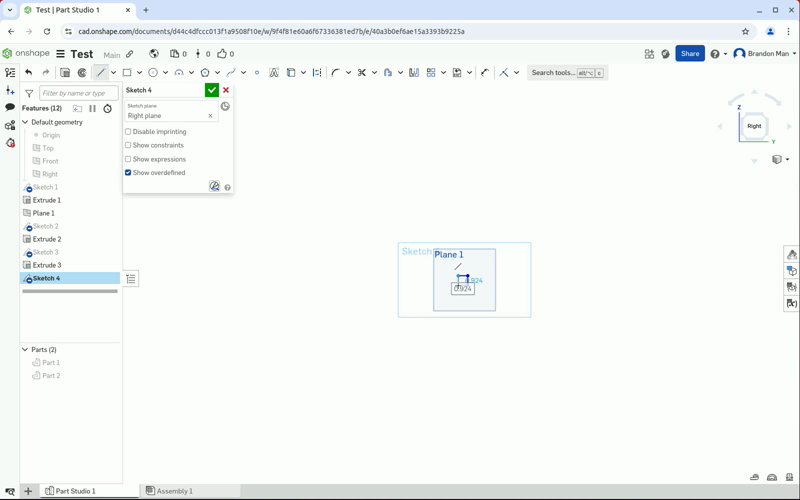
scroll(6)
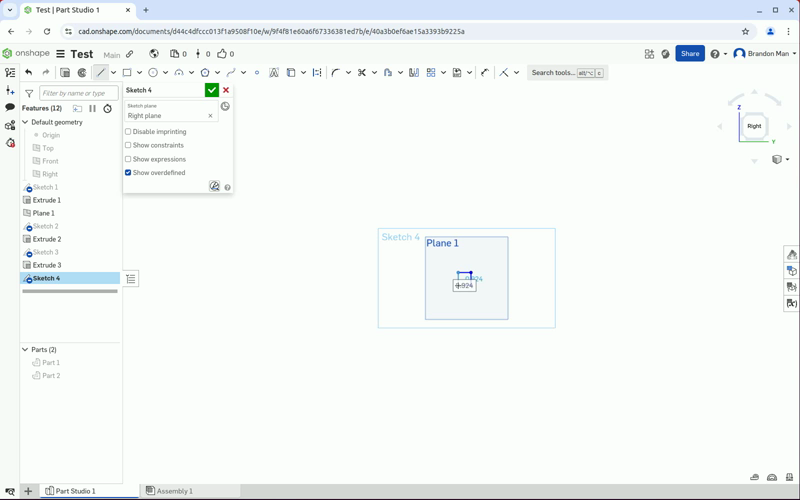
scroll(6)
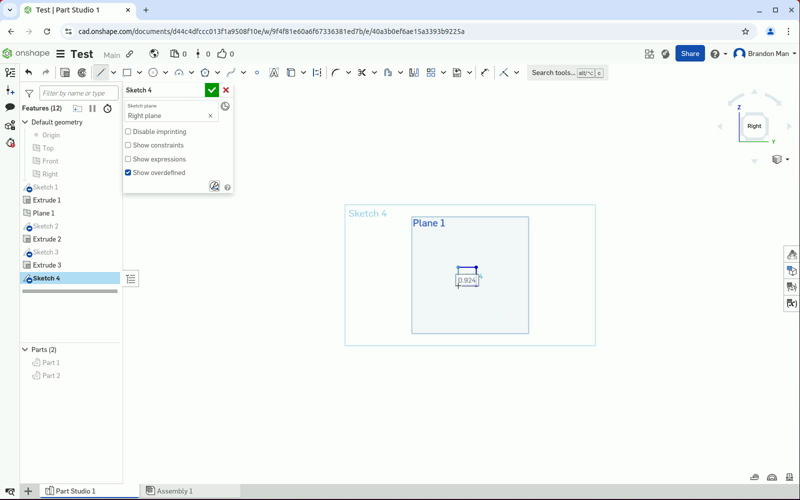
scroll(6)
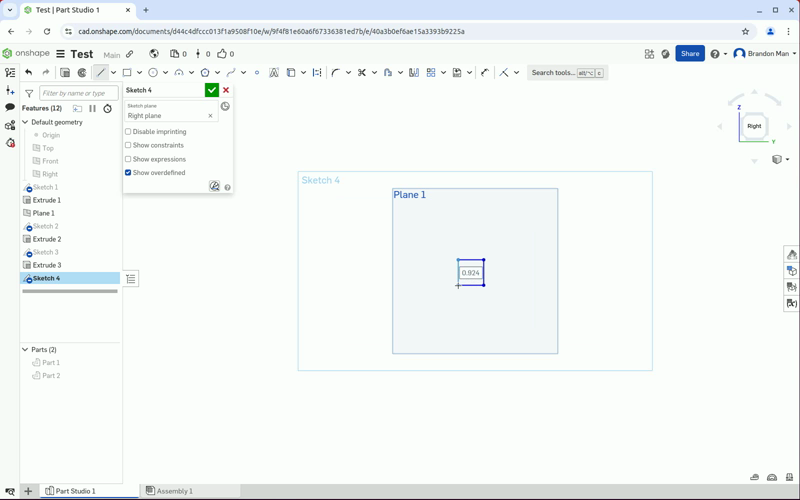
scroll(6)
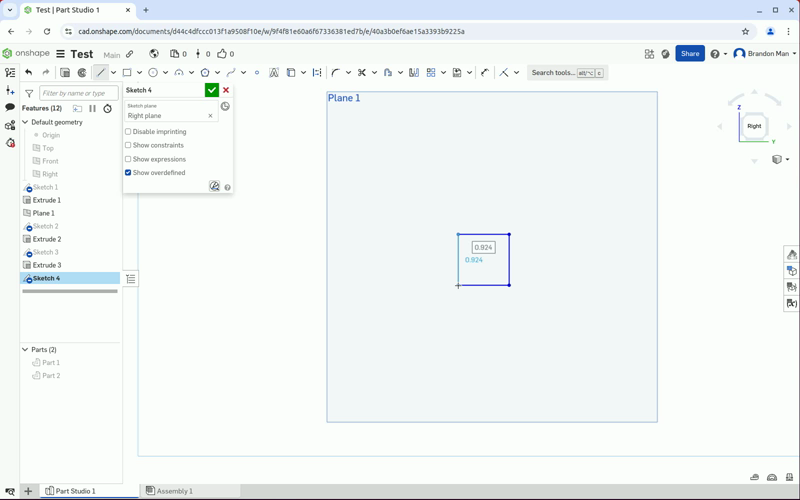
key_up(shift)
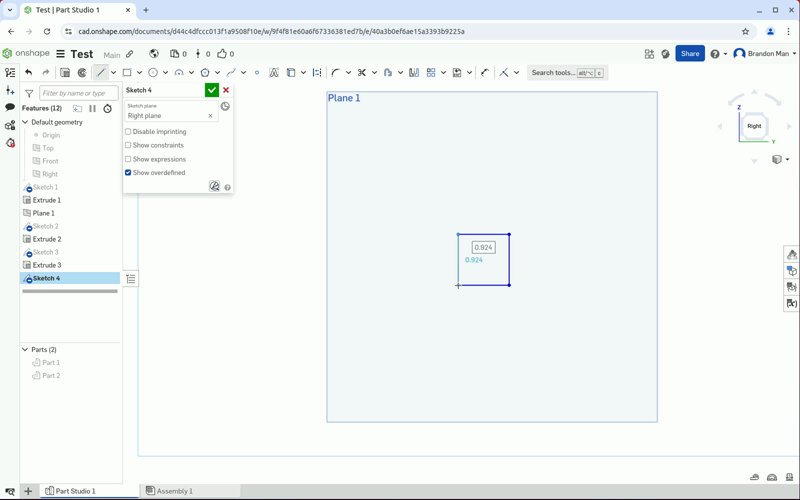
click(458, 285)
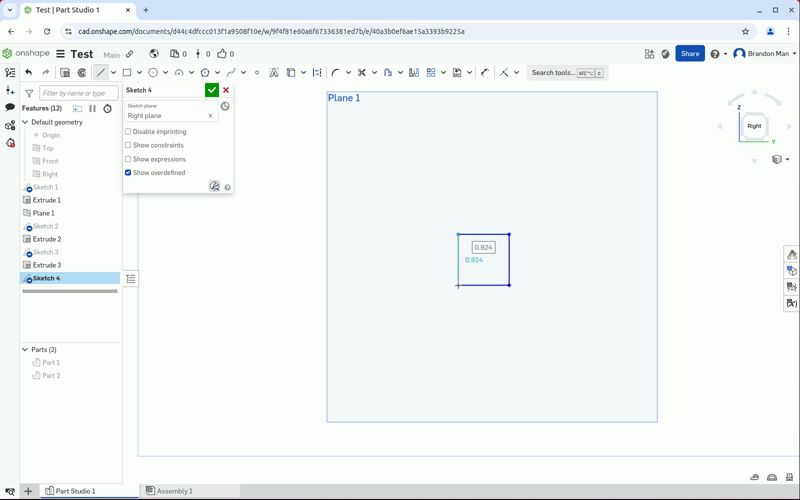
scroll(-6)
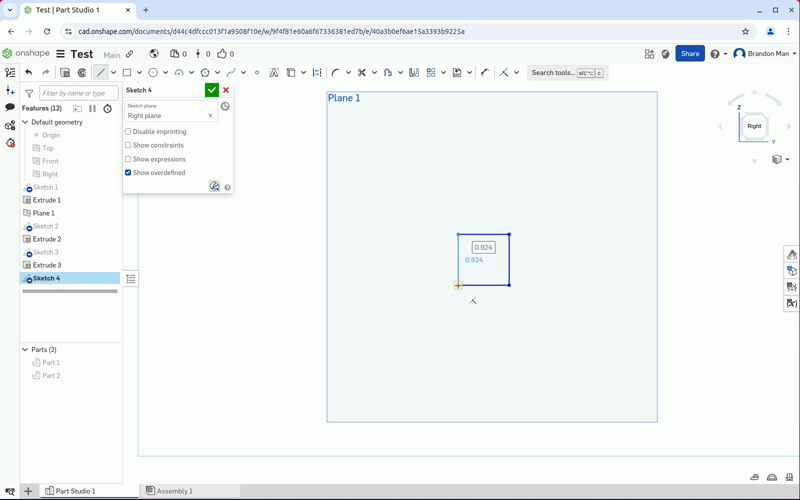
scroll(-6)
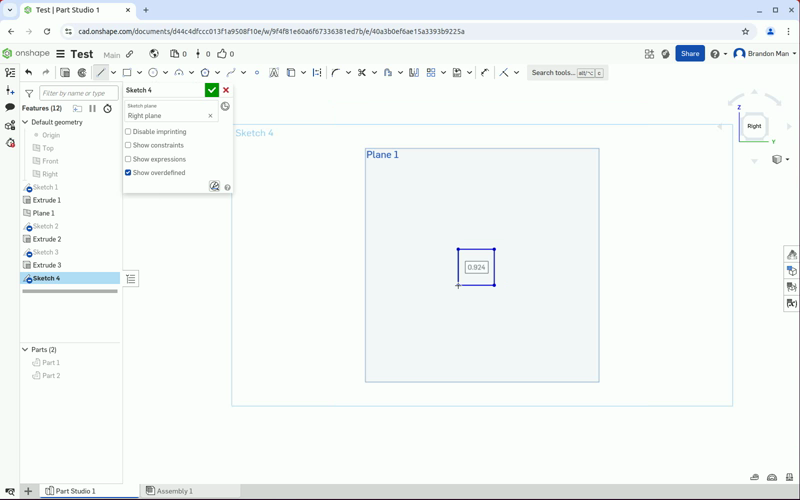
scroll(-6)
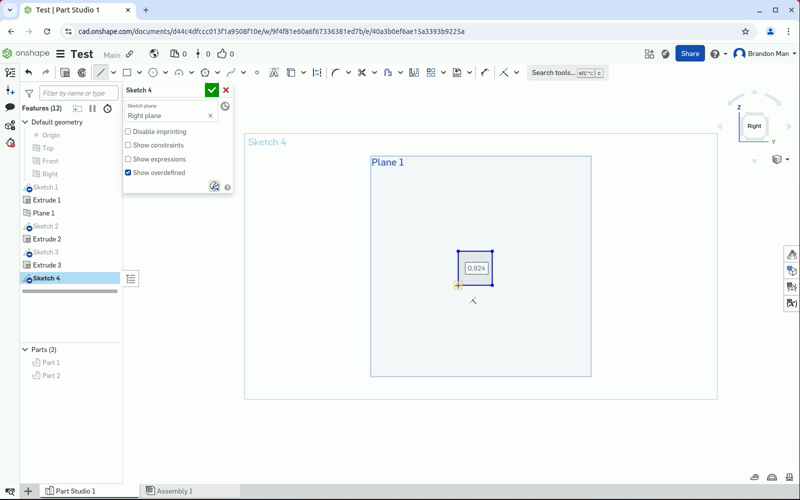
scroll(-6)
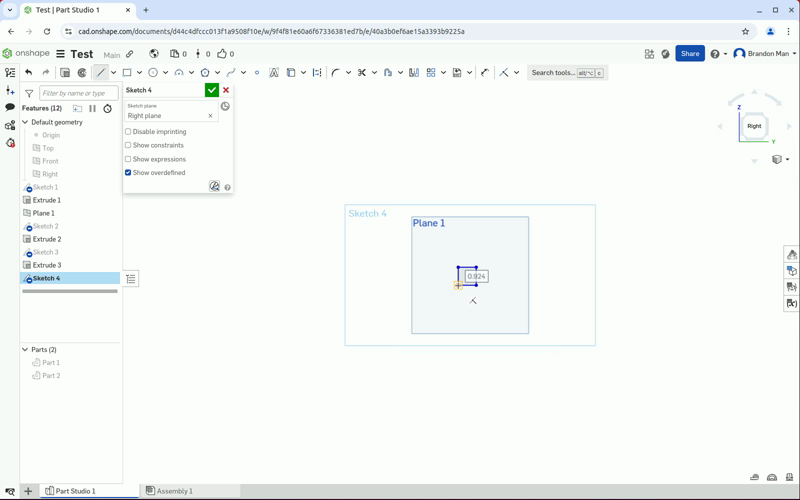
scroll(-6)
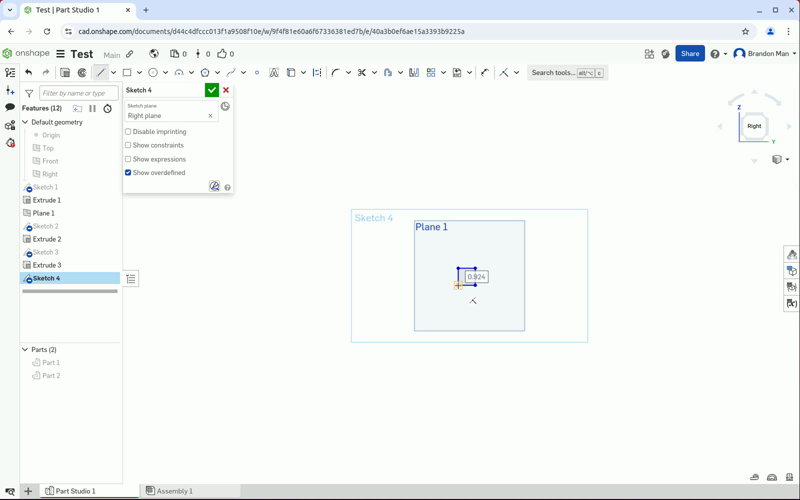
scroll(-6)
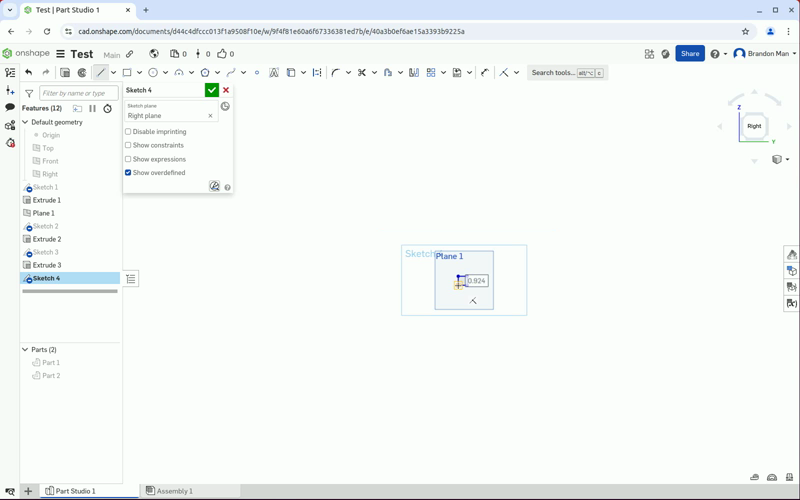
scroll(-6)
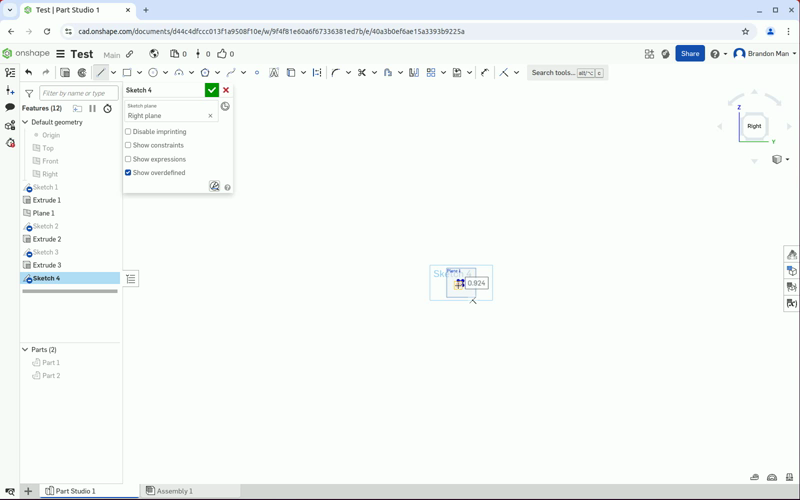
key(esc)
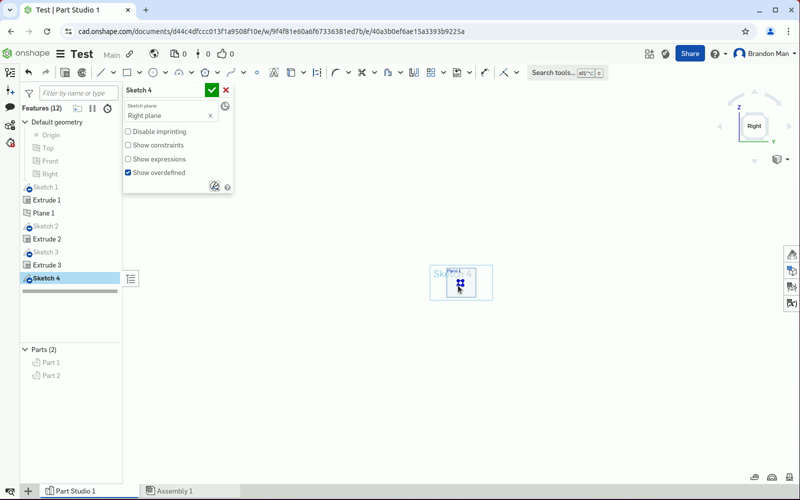
key(l)
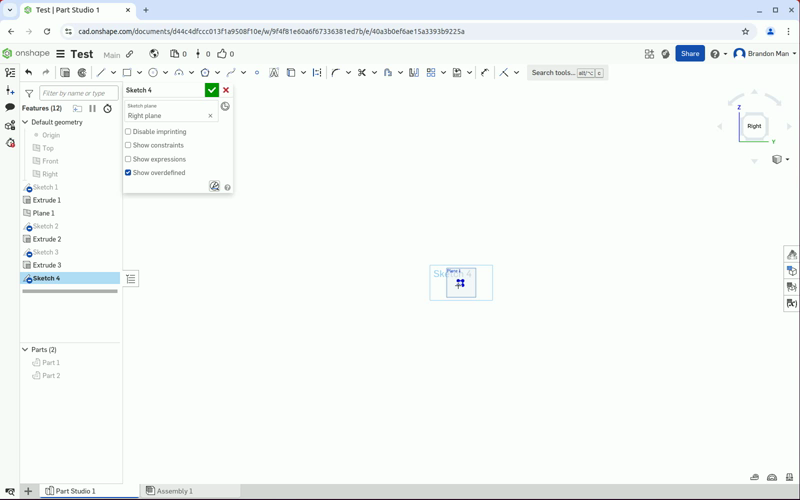
key_down(shift)
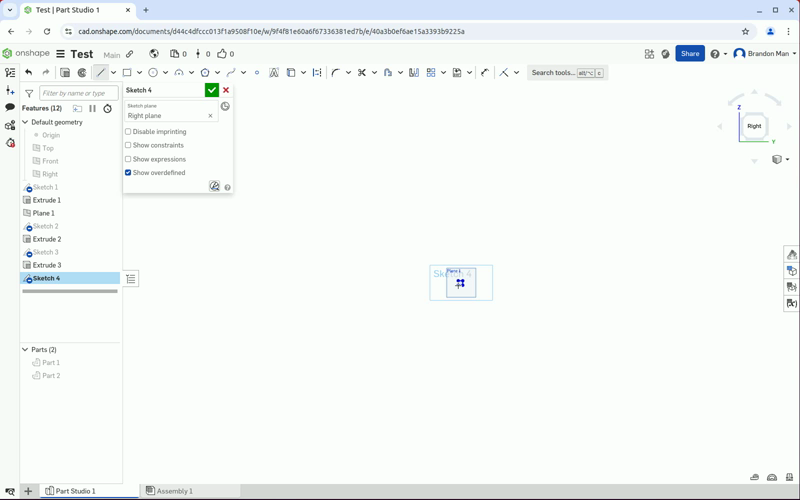
mouse_move(458, 285)
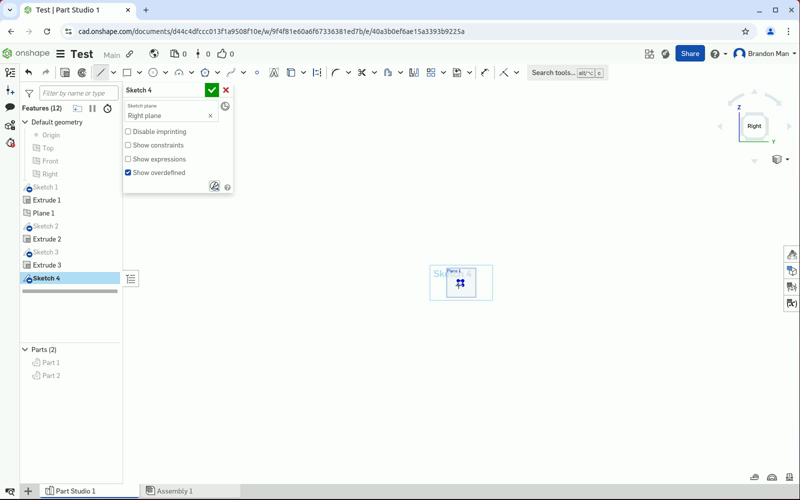
scroll(6)
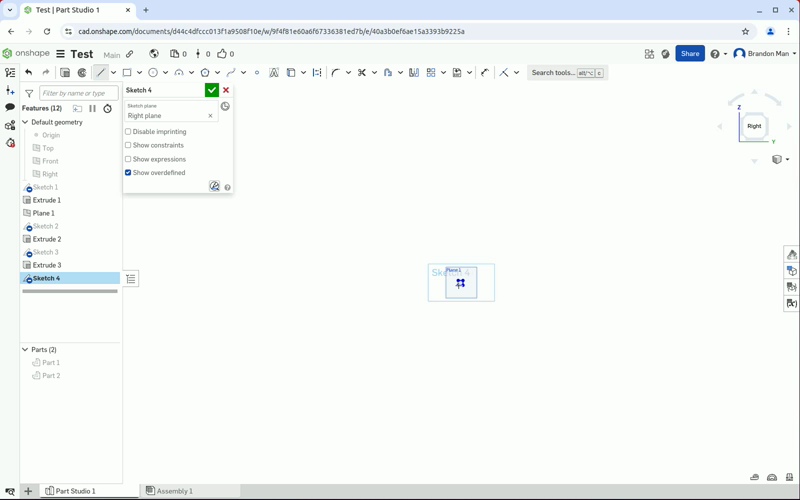
scroll(6)
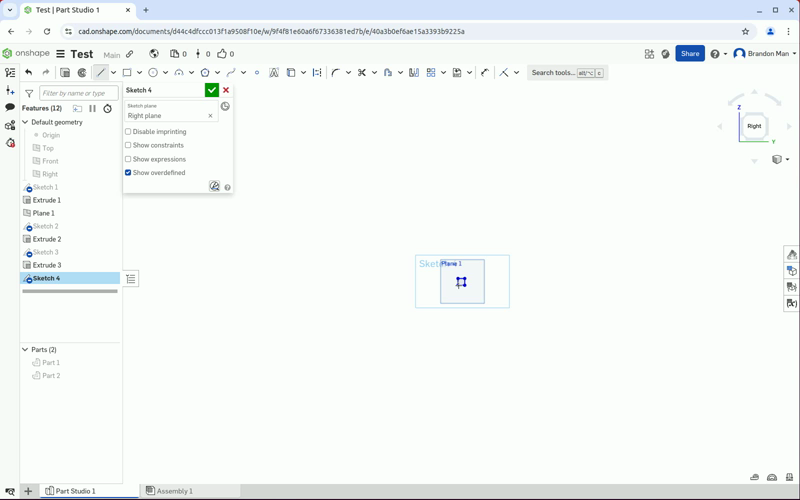
scroll(6)
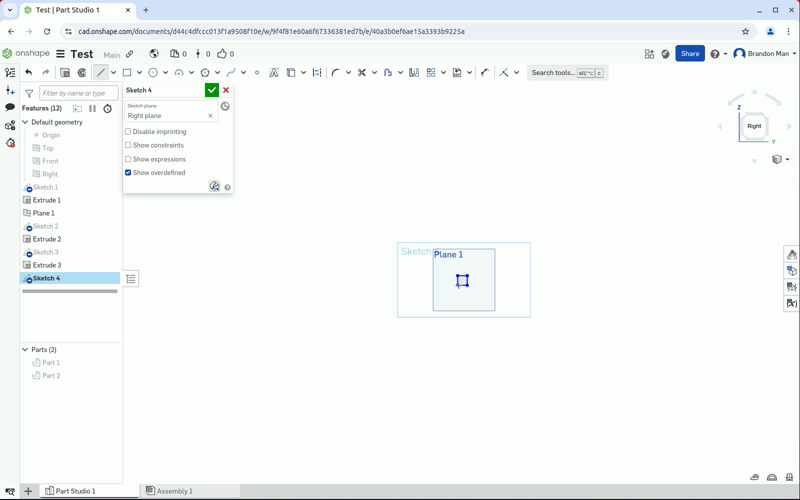
scroll(6)
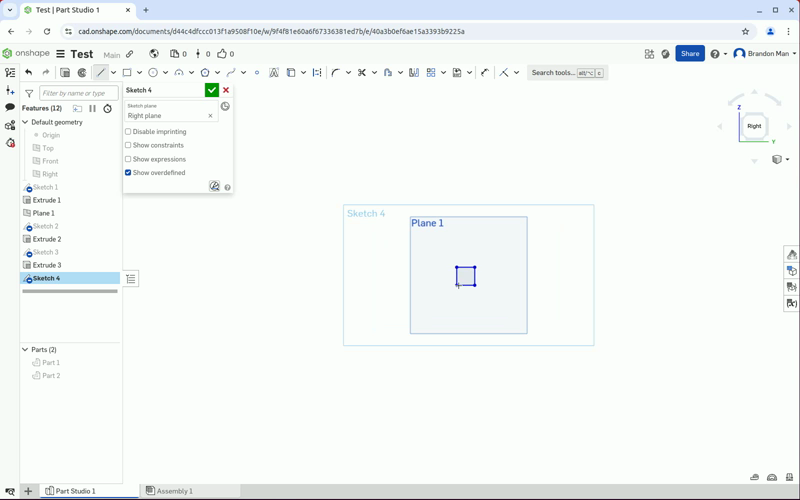
scroll(6)
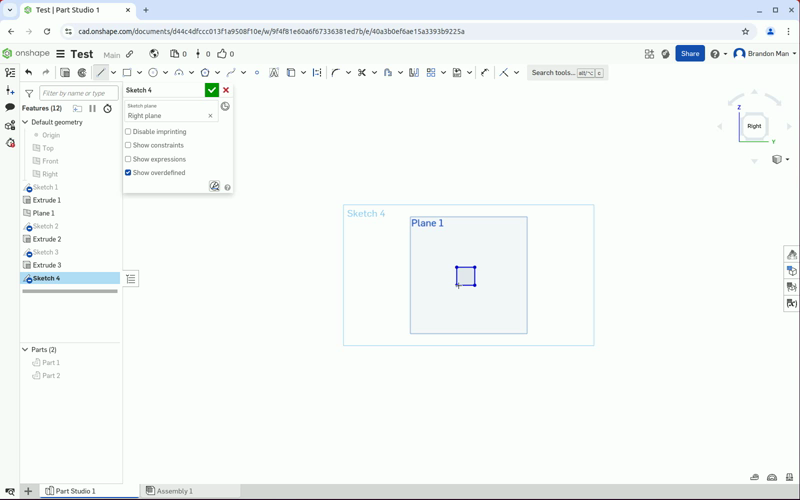
scroll(6)
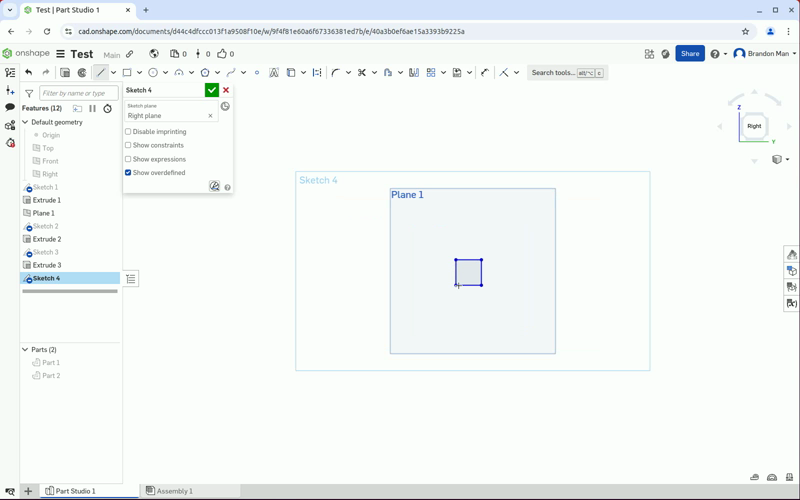
scroll(6)
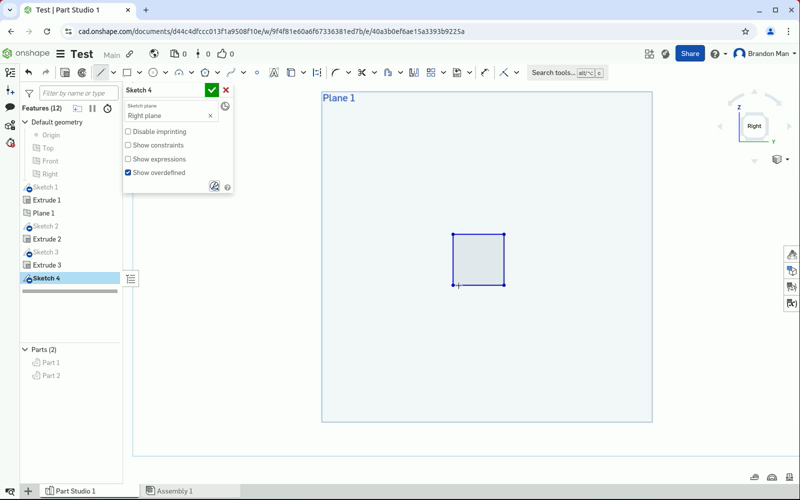
click(458, 285)
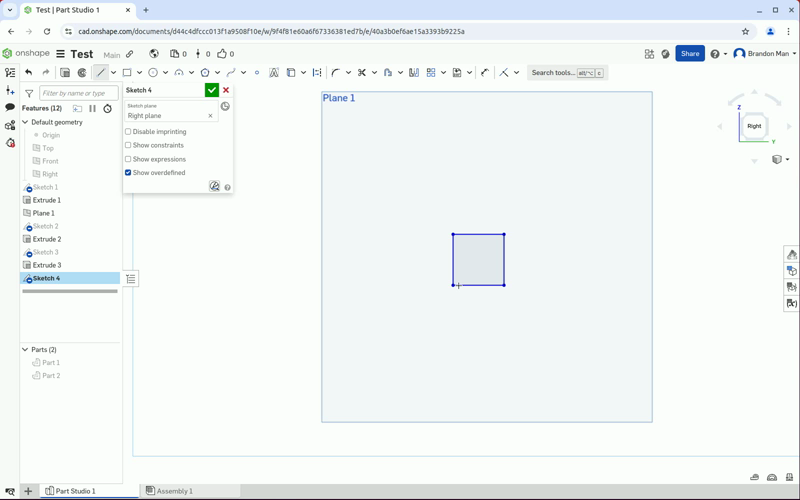
scroll(-6)
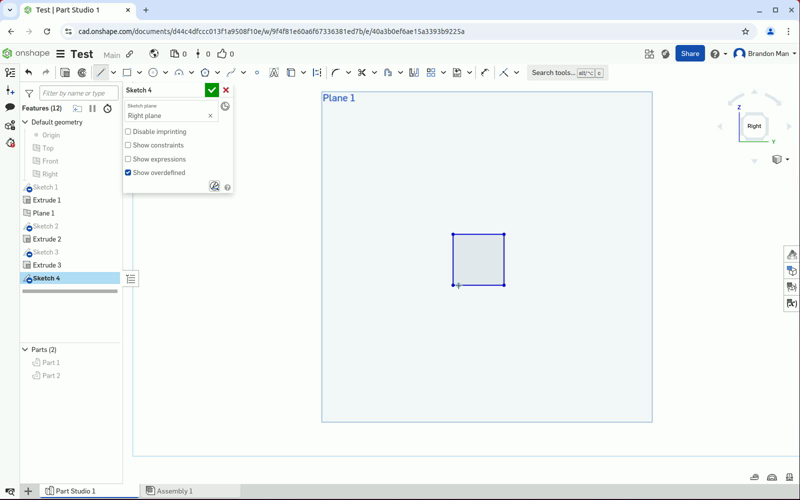
scroll(-6)
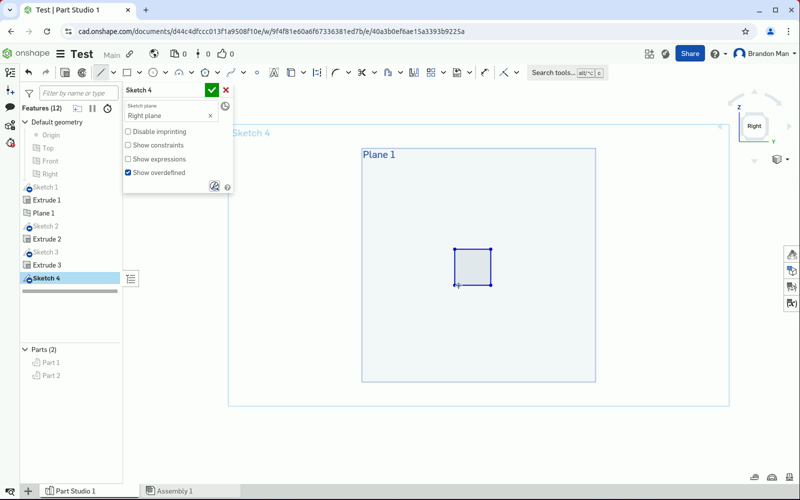
scroll(-6)
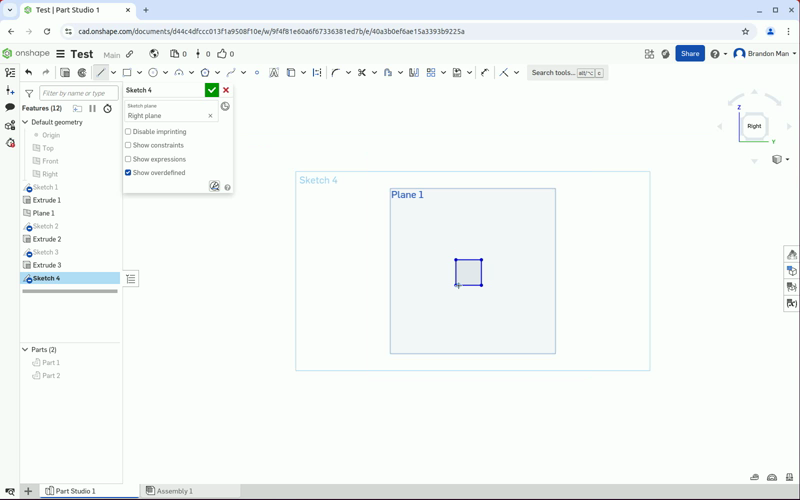
scroll(-6)
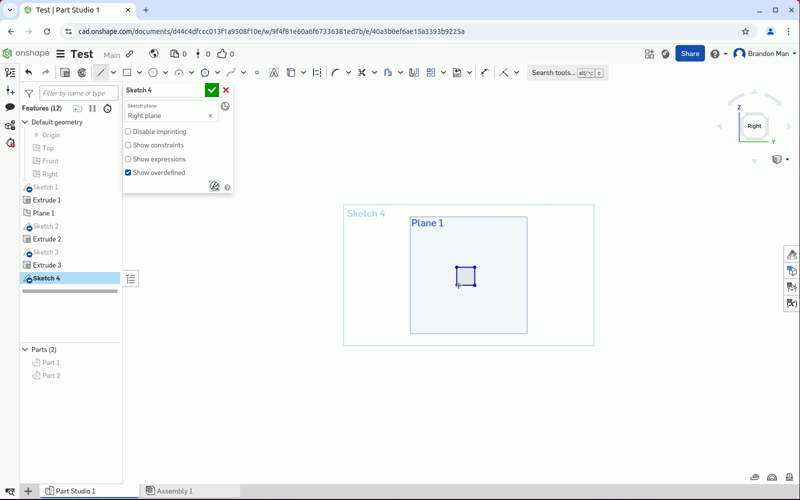
scroll(-6)
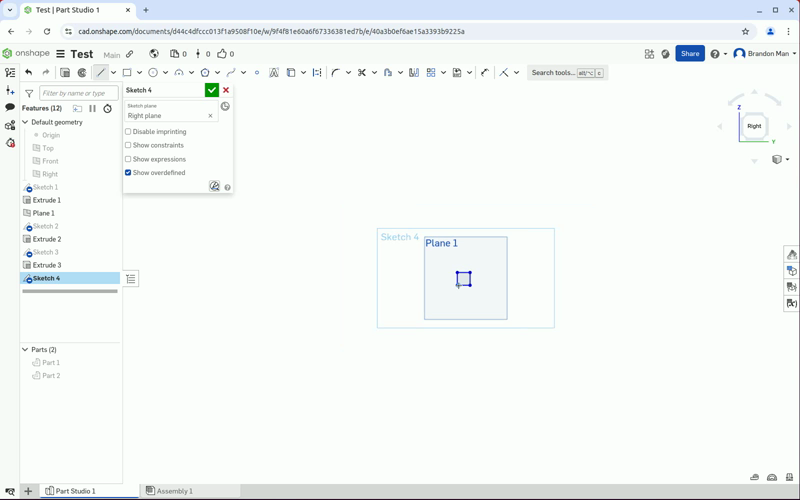
scroll(-6)
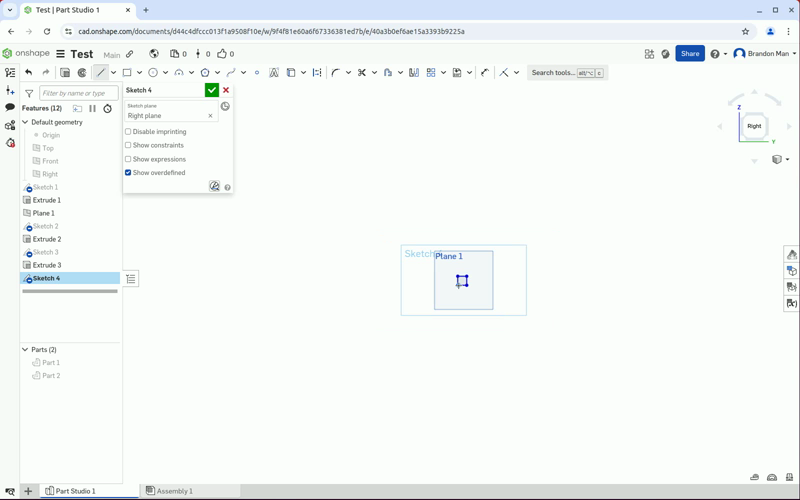
scroll(-6)
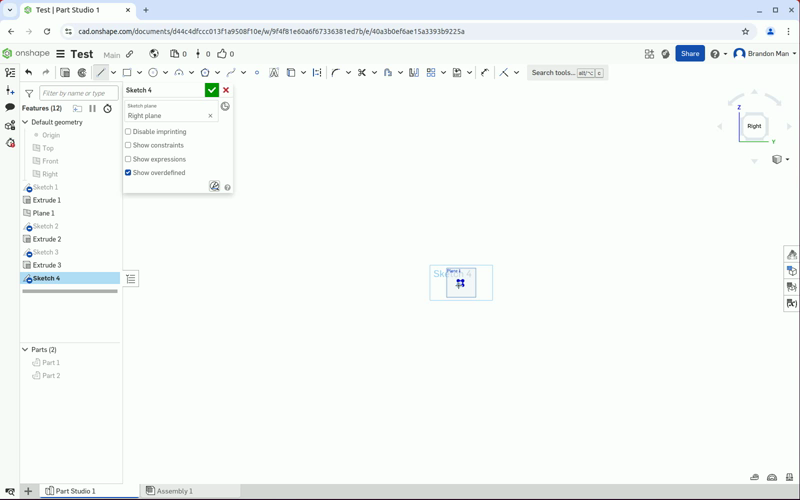
key_up(shift)
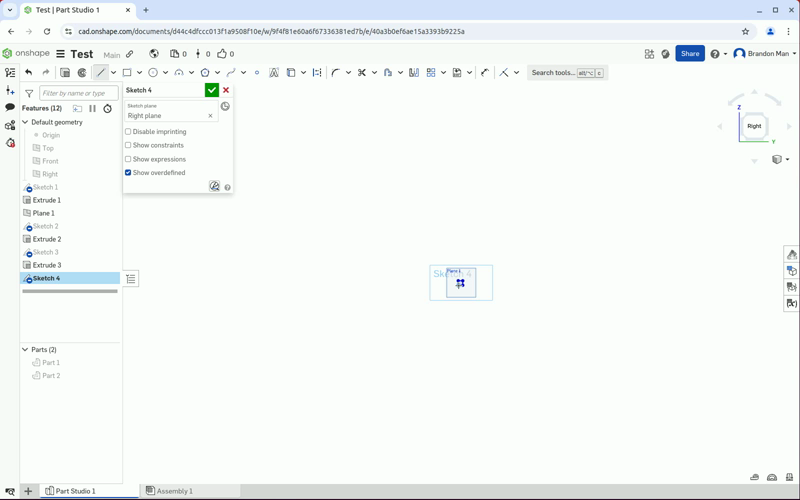
key_down(shift)
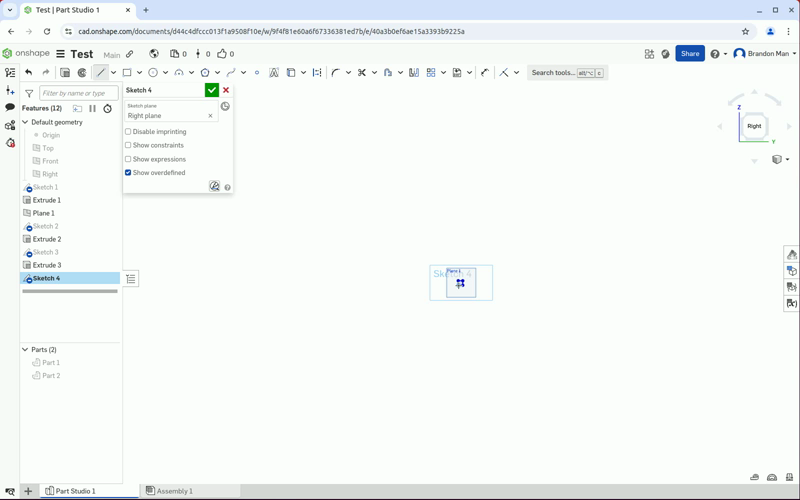
mouse_move(488, 285)
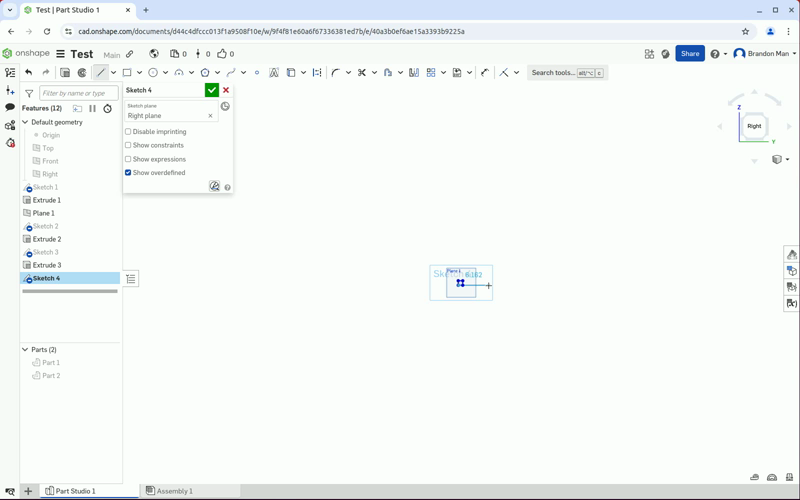
mouse_move(462, 285)
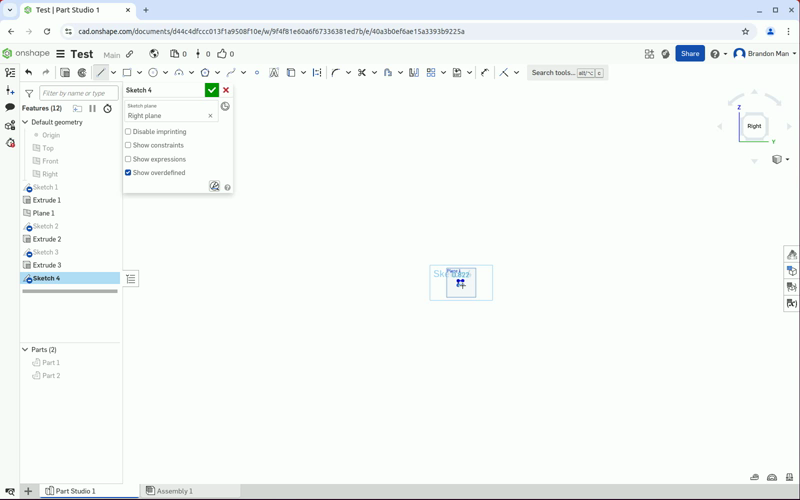
scroll(6)
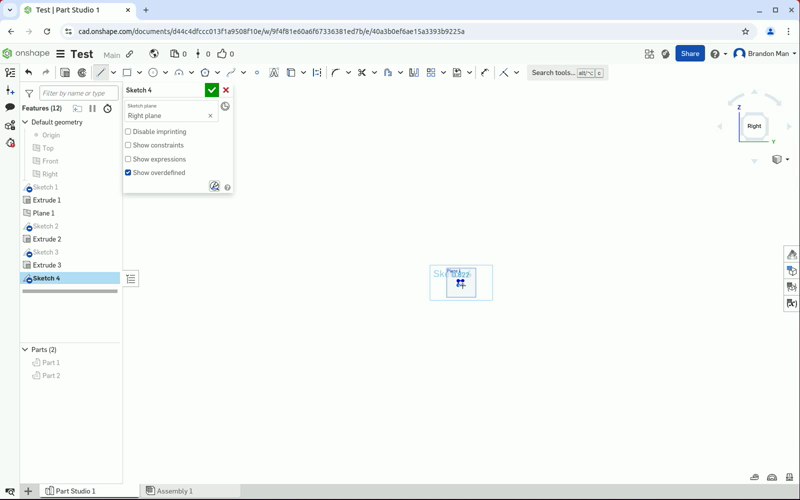
scroll(6)
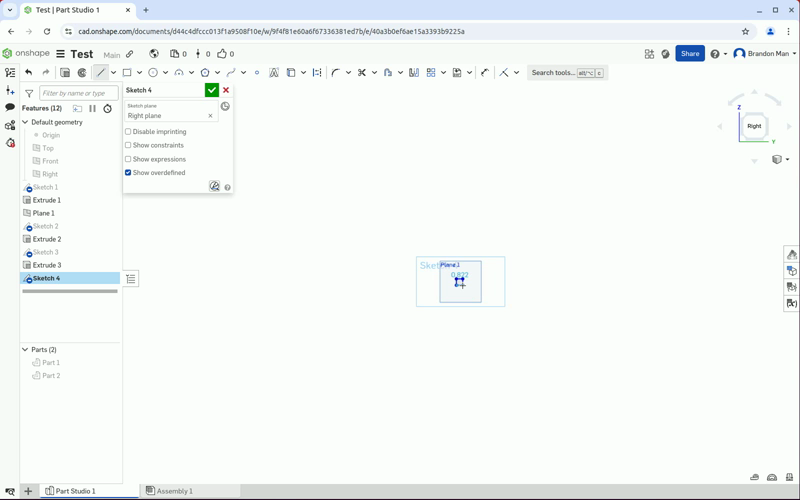
scroll(6)
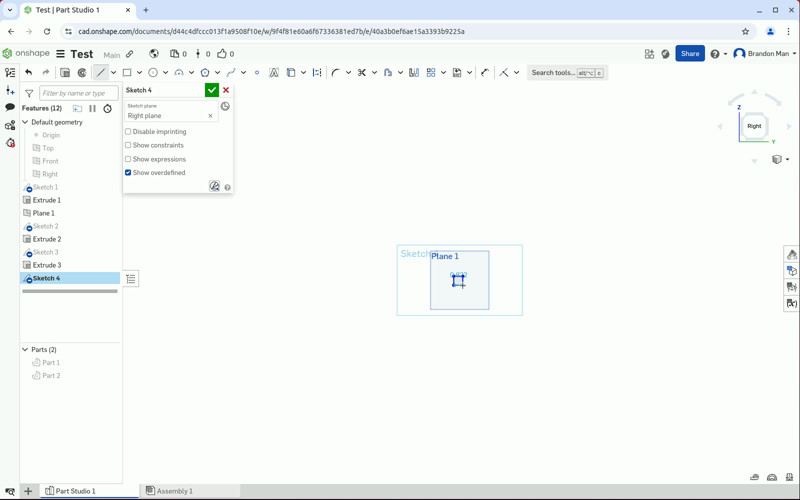
scroll(6)
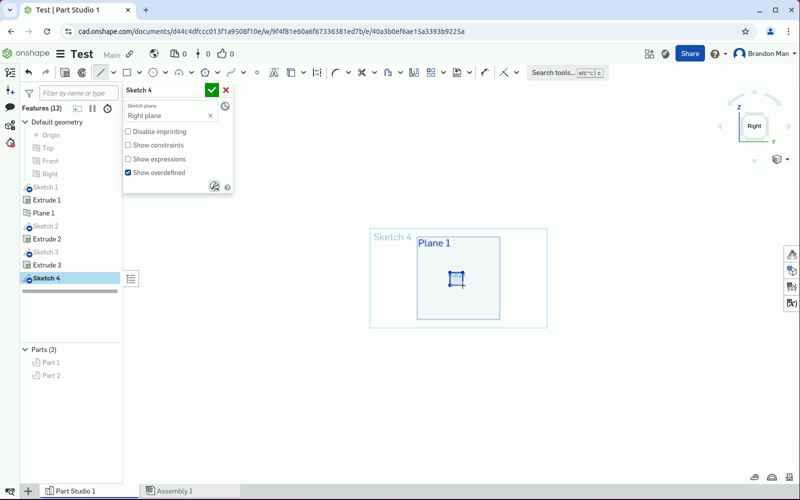
scroll(6)
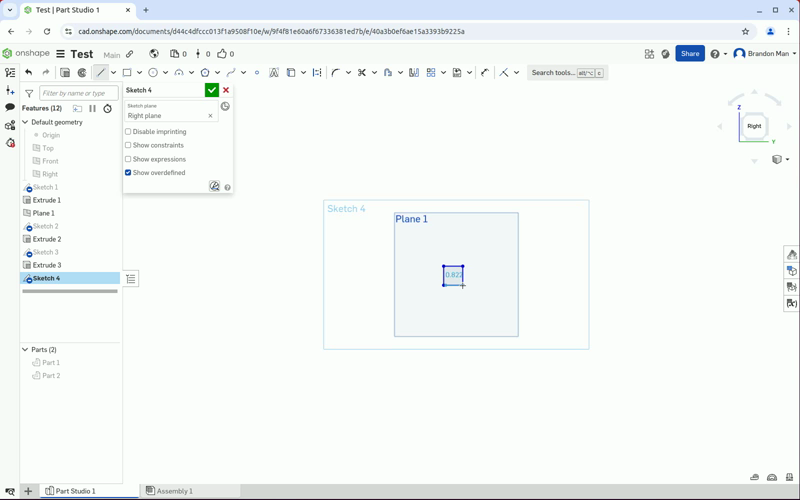
scroll(6)
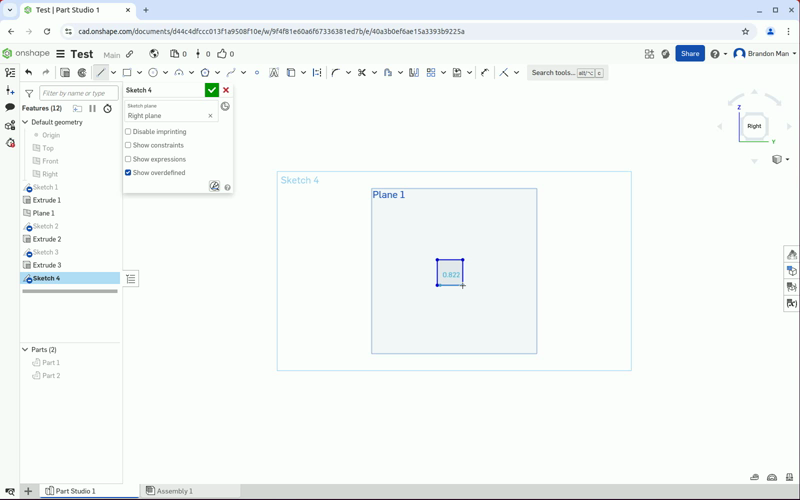
scroll(6)
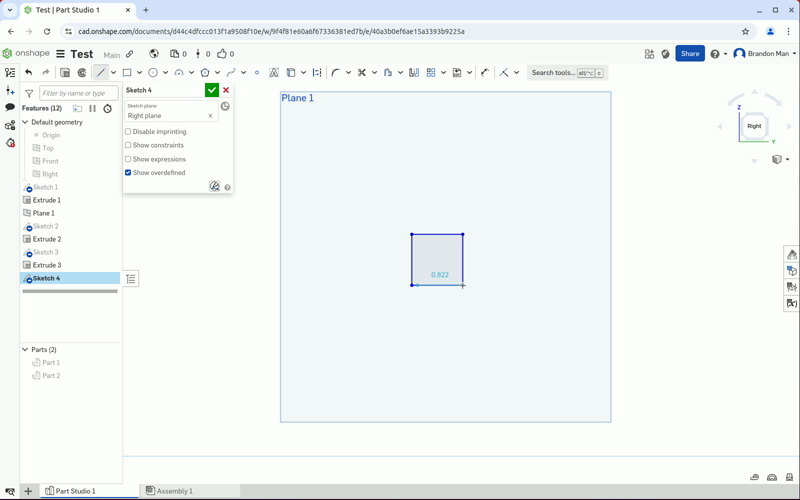
click(462, 285)
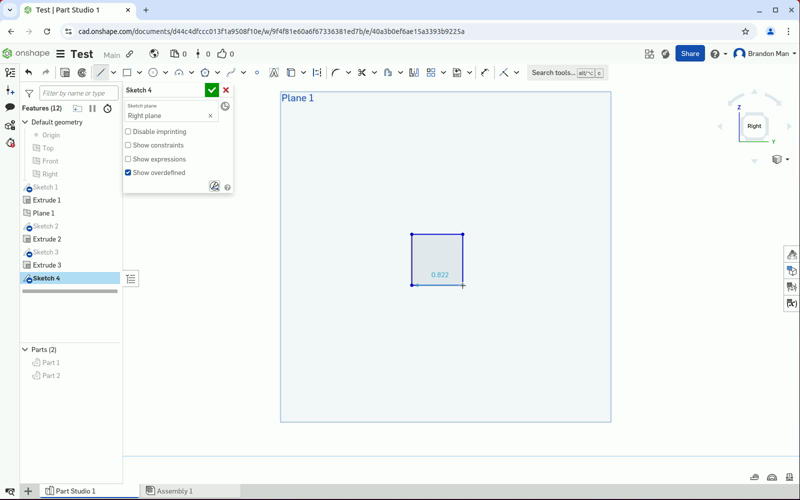
scroll(-6)
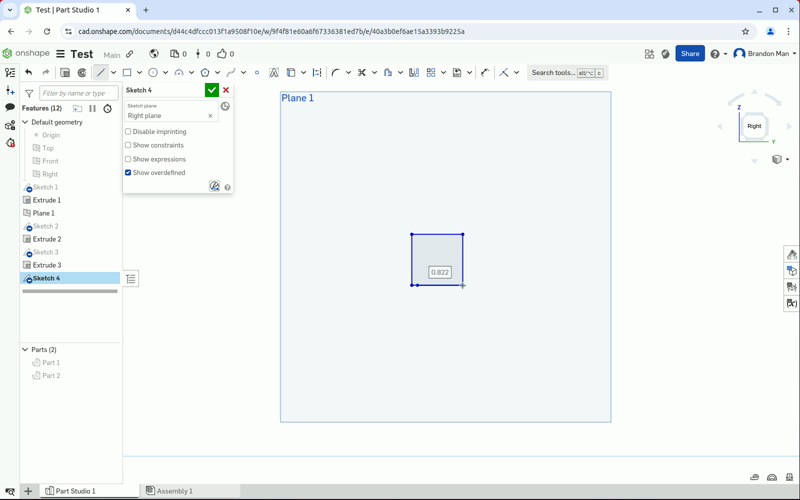
scroll(-6)
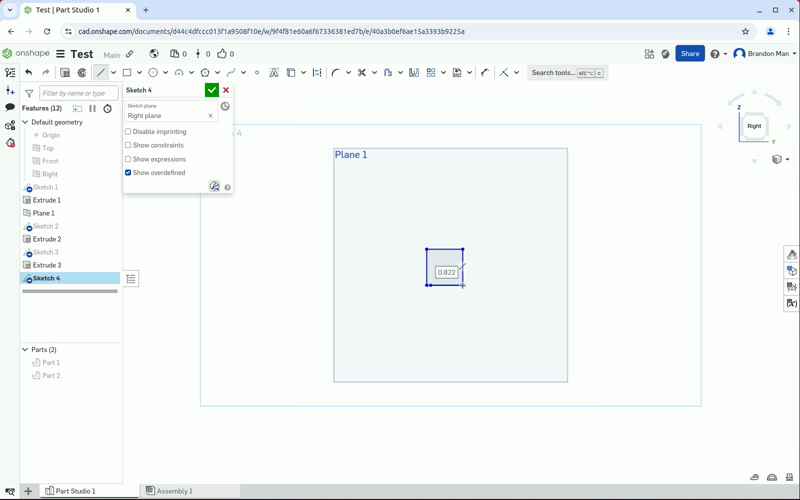
scroll(-6)
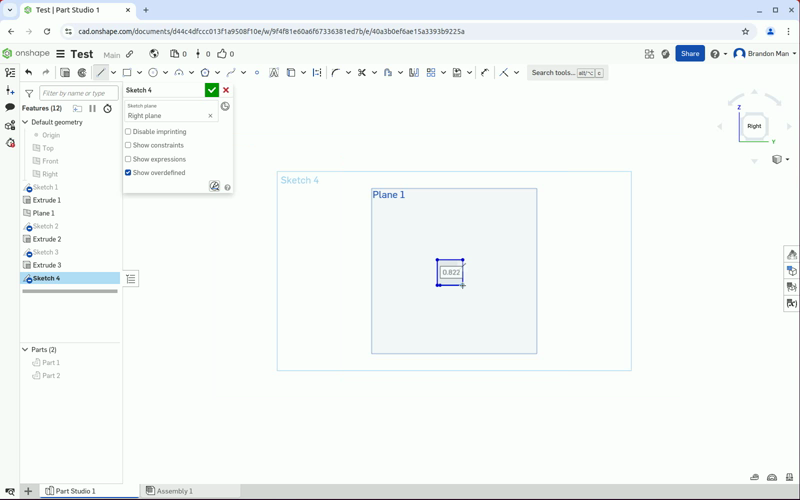
scroll(-6)
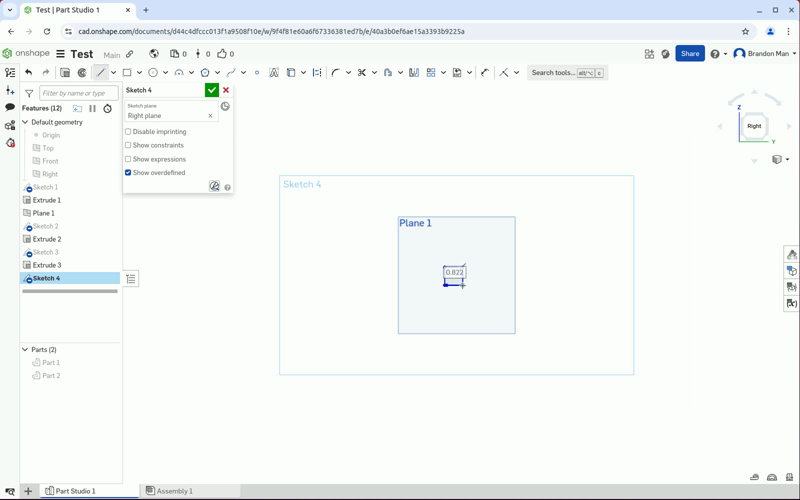
scroll(-6)
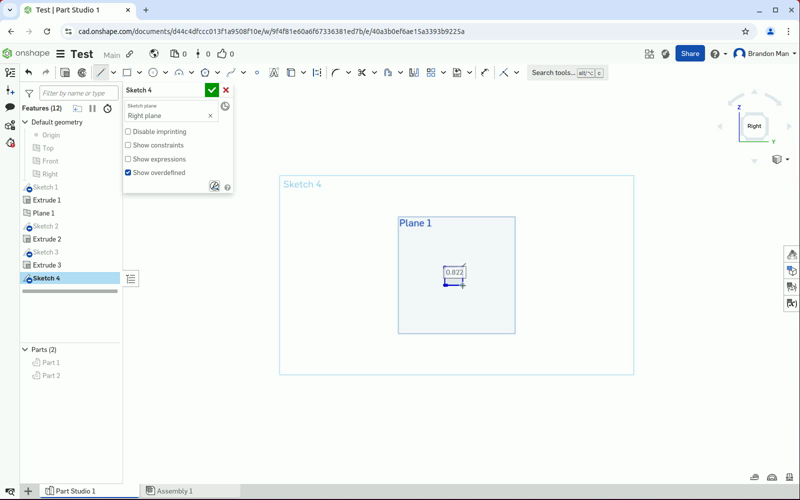
scroll(-6)
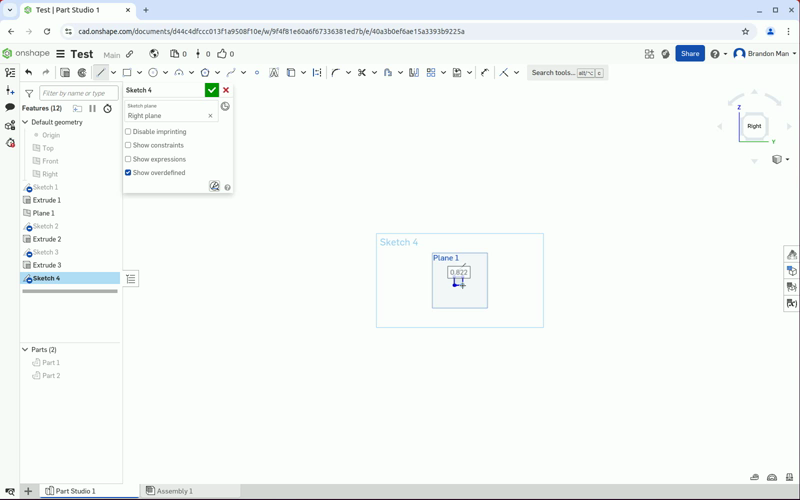
scroll(-6)
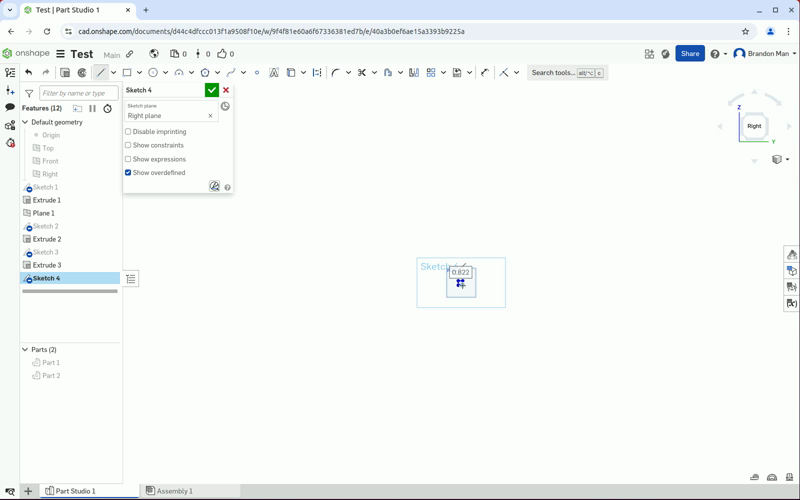
key_up(shift)
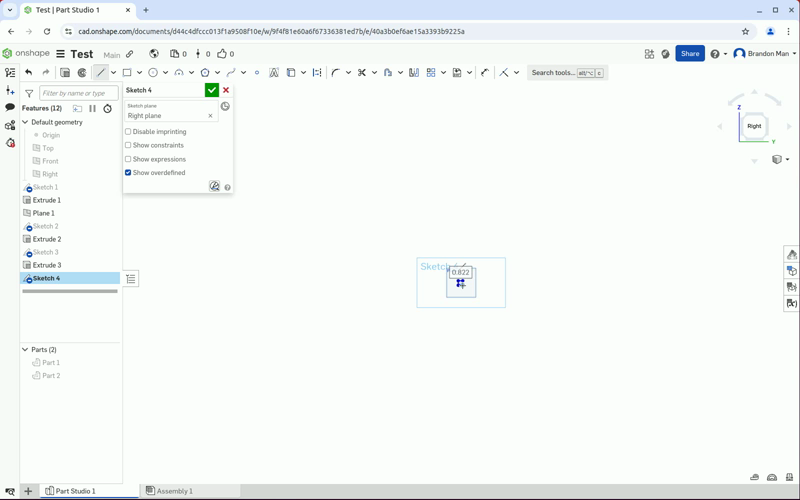
key_down(shift)
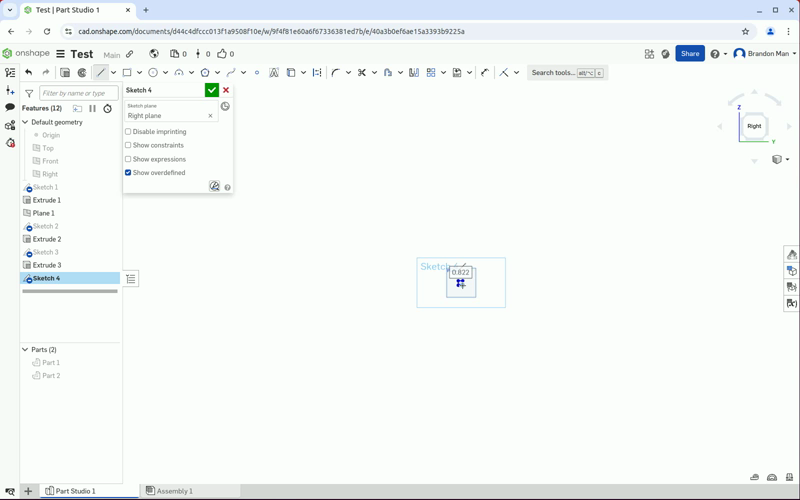
mouse_move(492, 285)
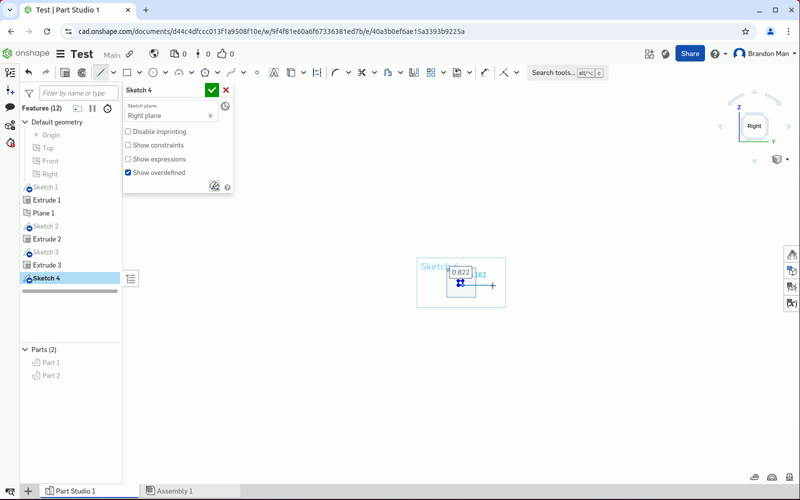
mouse_move(462, 280)
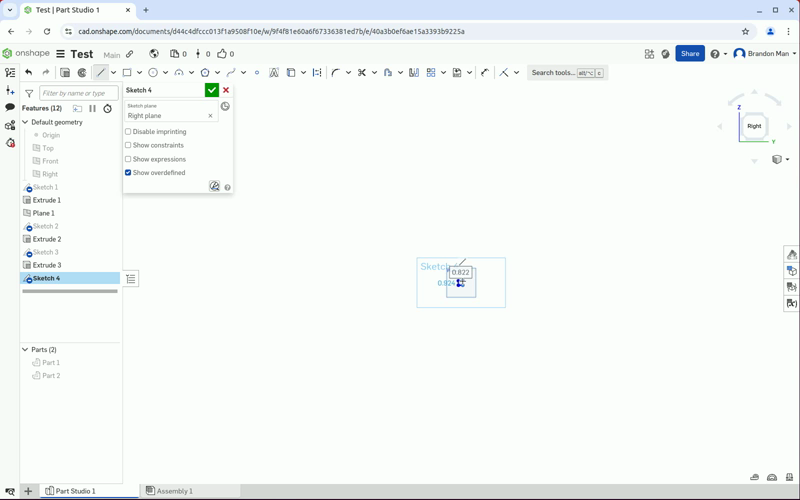
scroll(6)
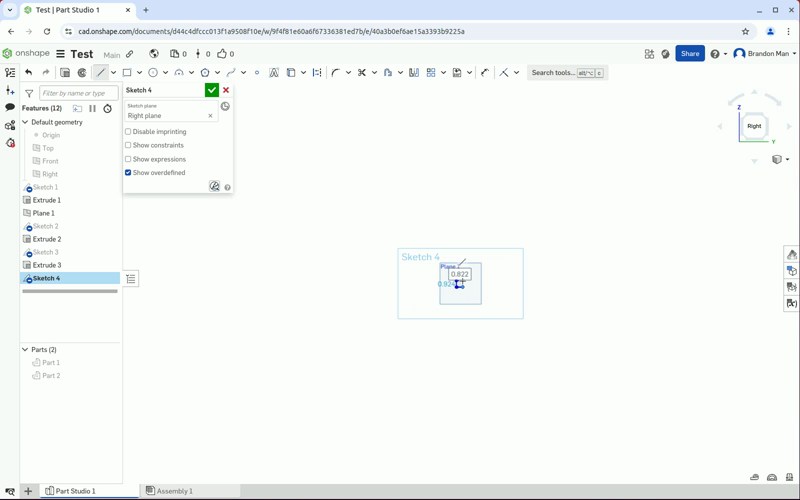
scroll(6)
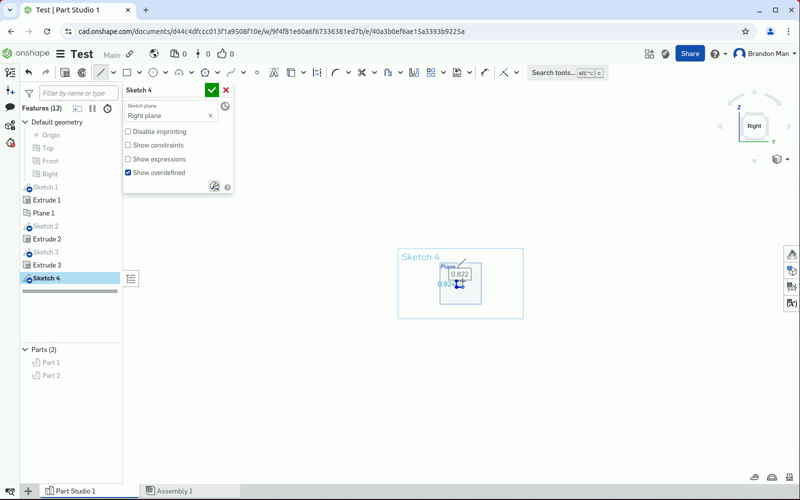
scroll(6)
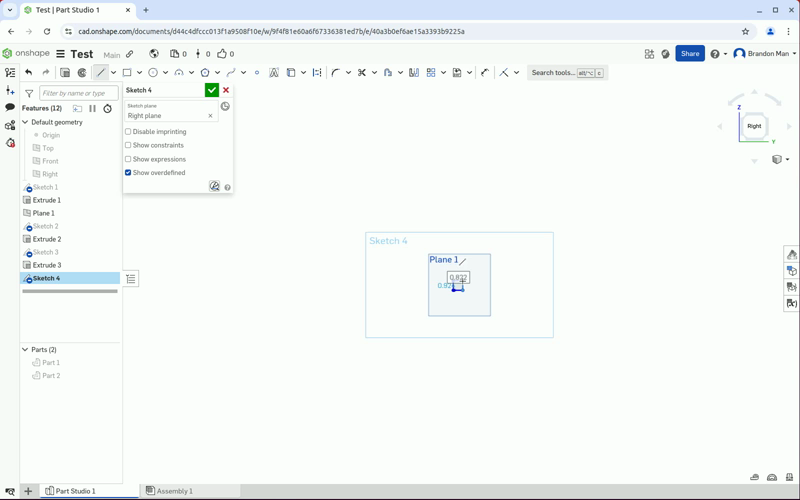
scroll(6)
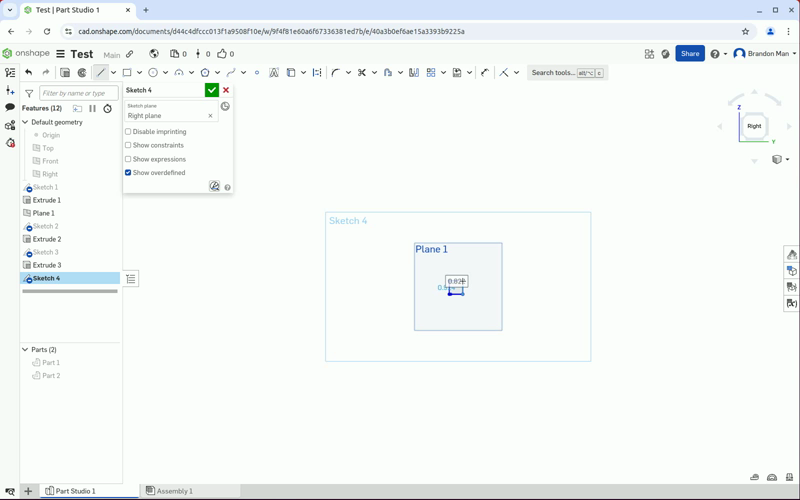
scroll(6)
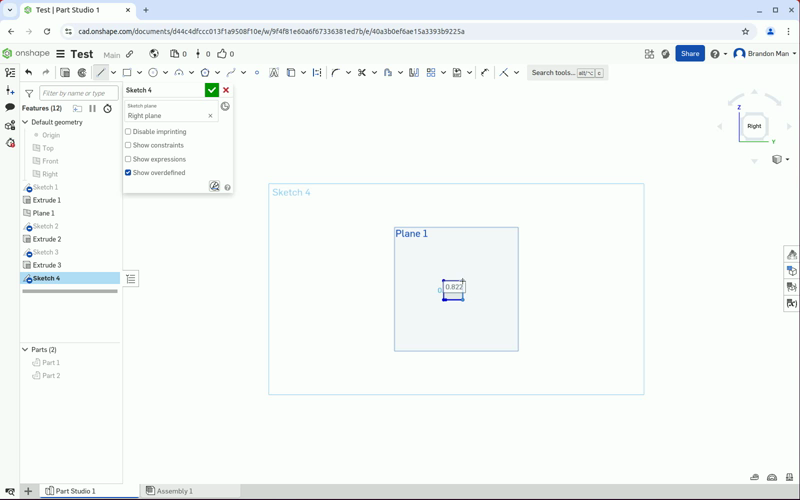
scroll(6)
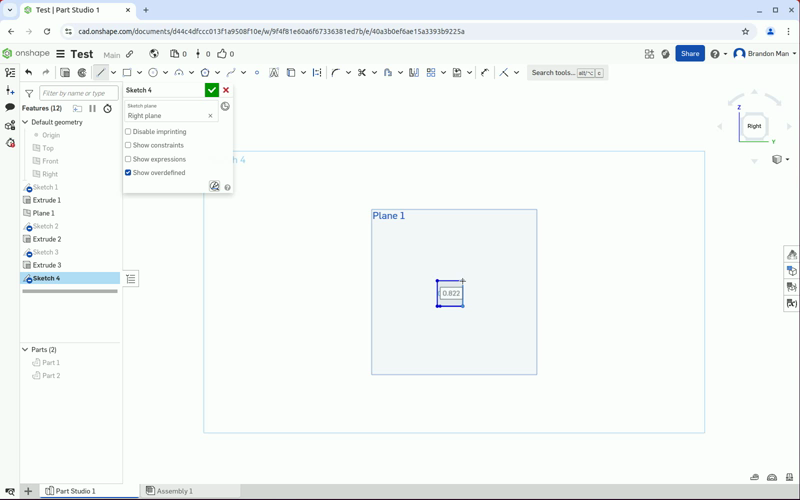
scroll(6)
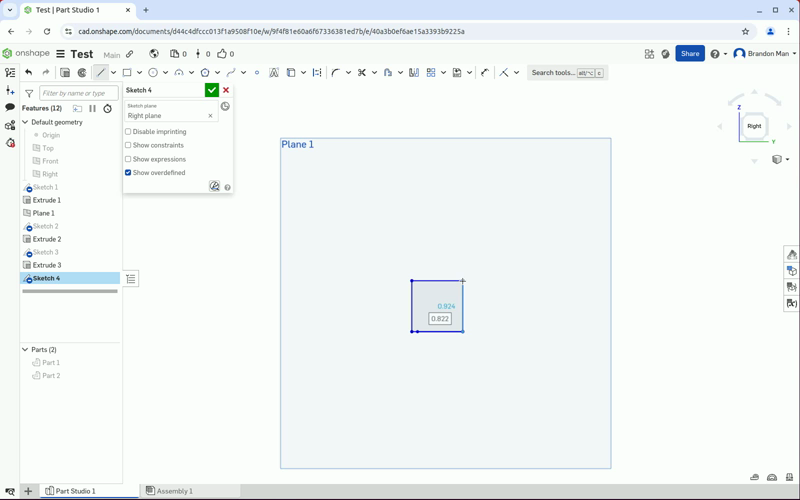
click(462, 280)
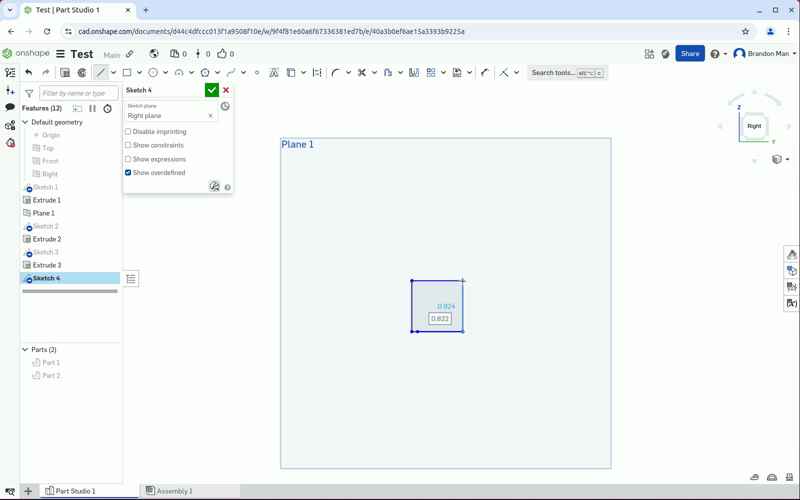
scroll(-6)
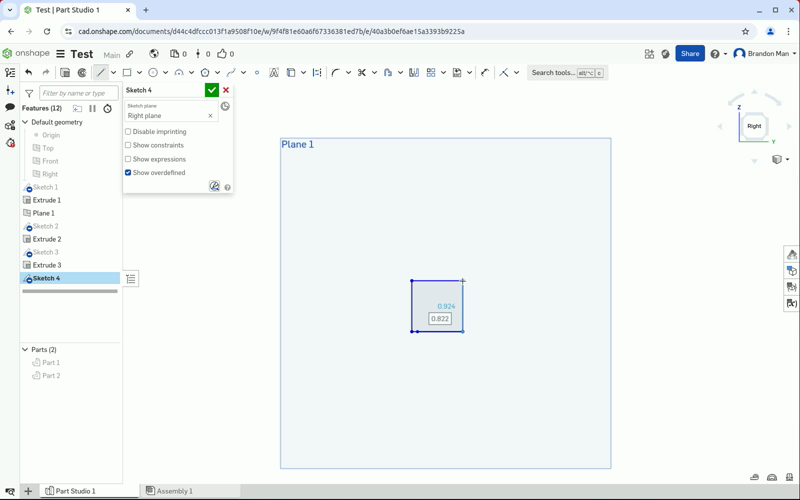
scroll(-6)
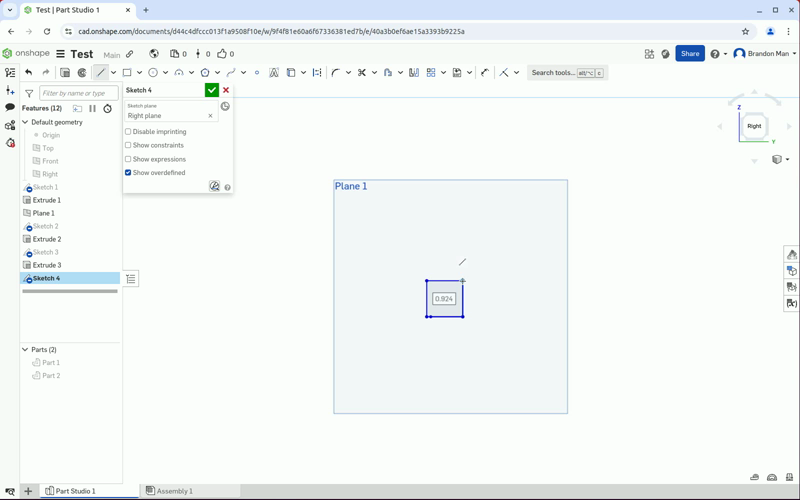
scroll(-6)
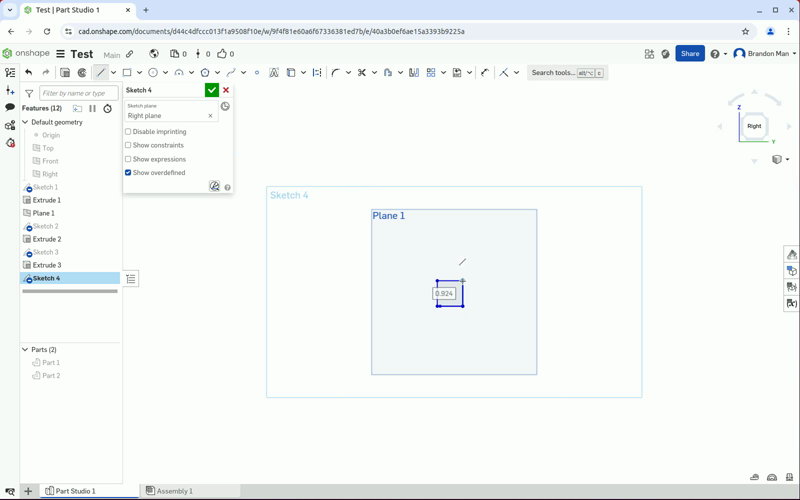
scroll(-6)
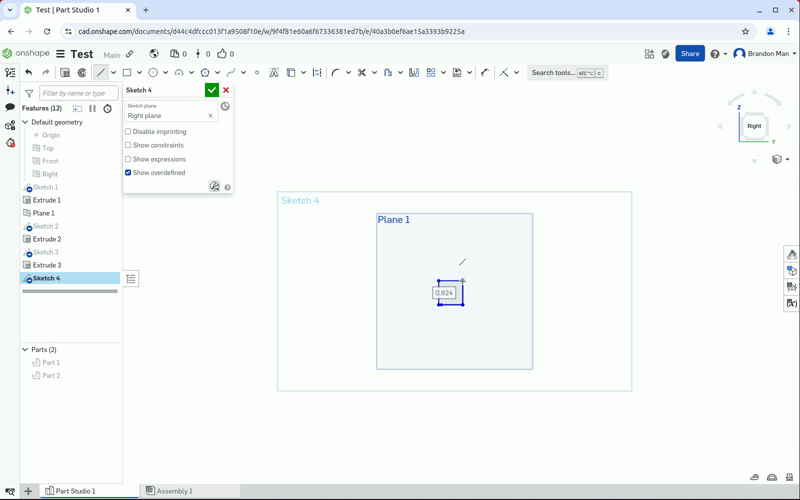
scroll(-6)
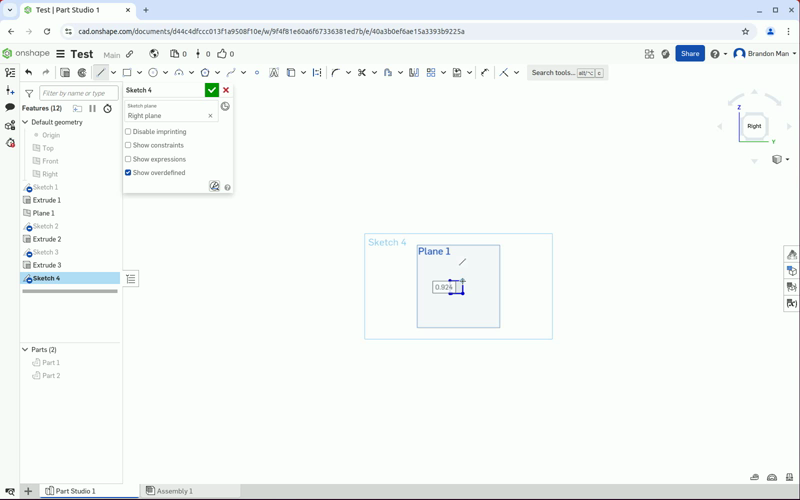
scroll(-6)
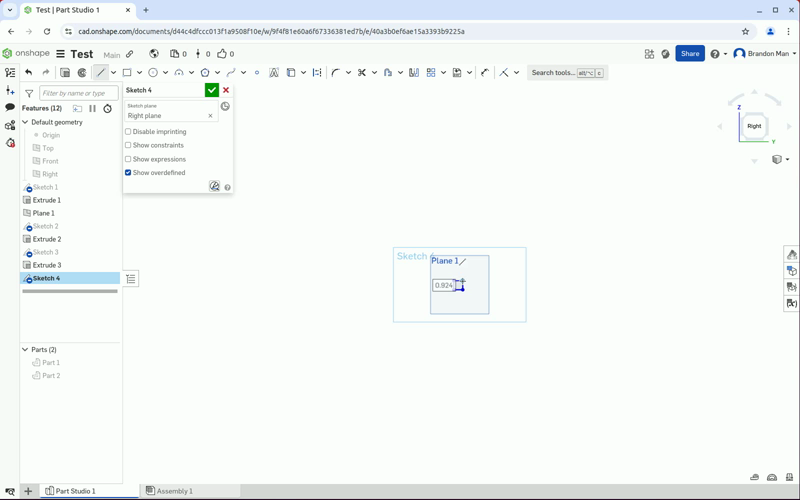
scroll(-6)
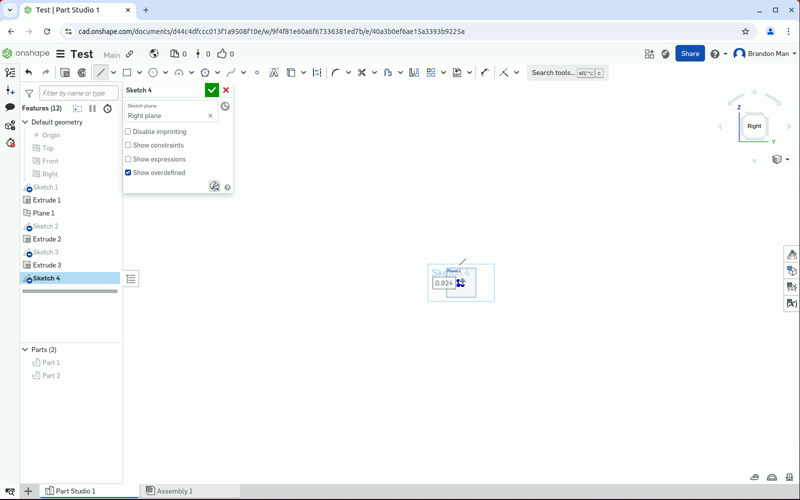
key_up(shift)
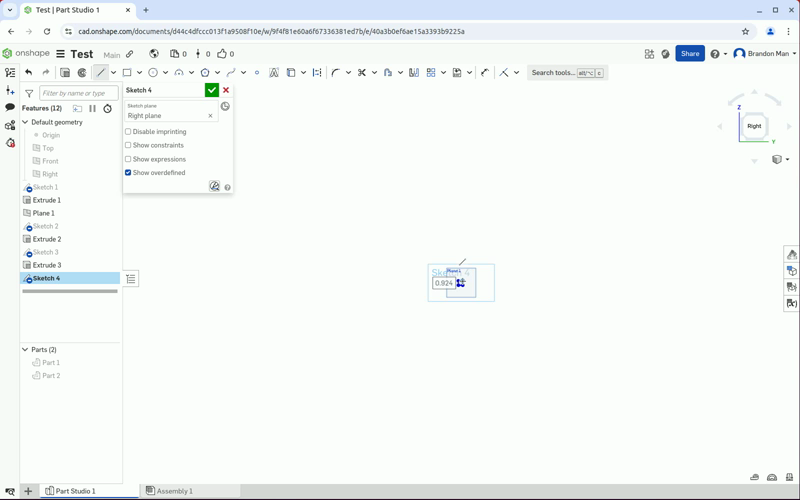
key_down(shift)
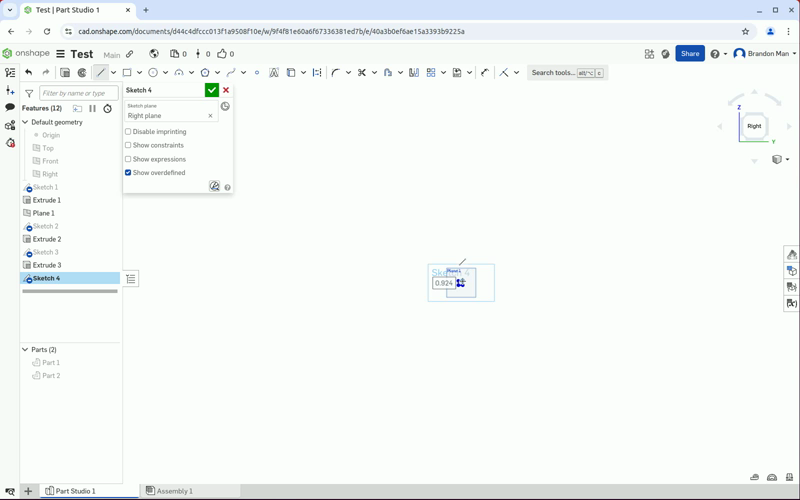
mouse_move(492, 280)
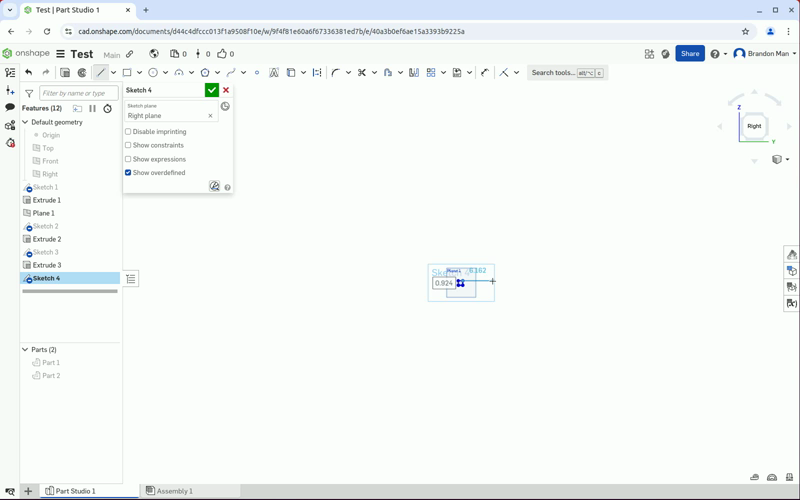
mouse_move(458, 280)
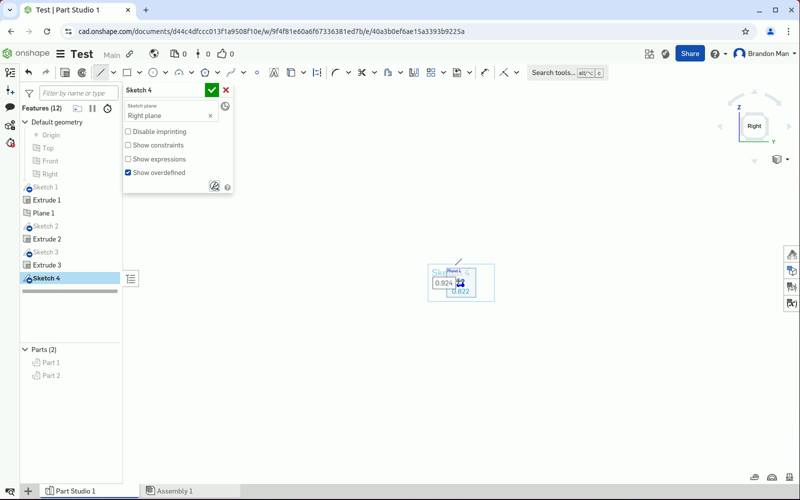
scroll(6)
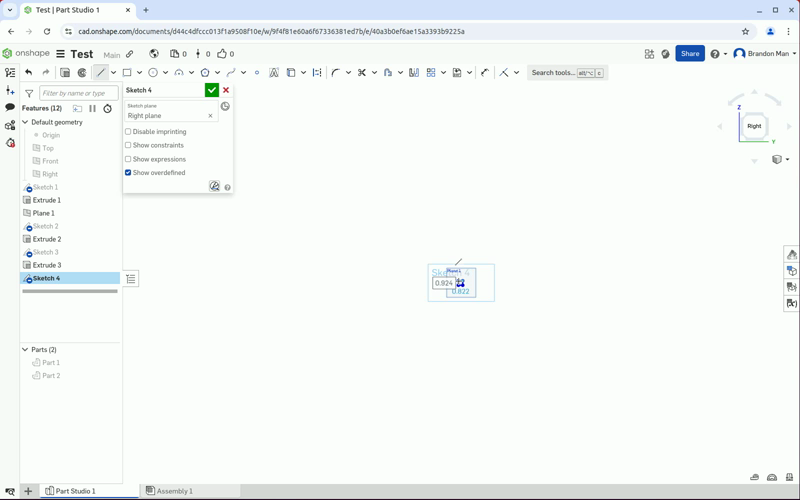
scroll(6)
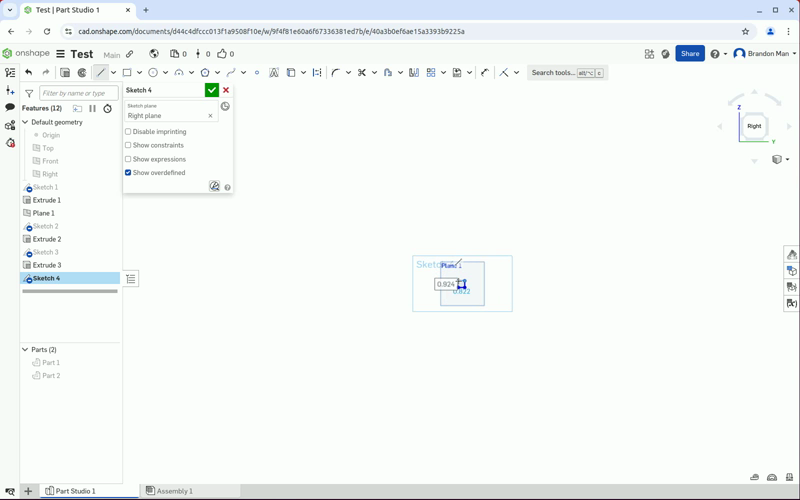
scroll(6)
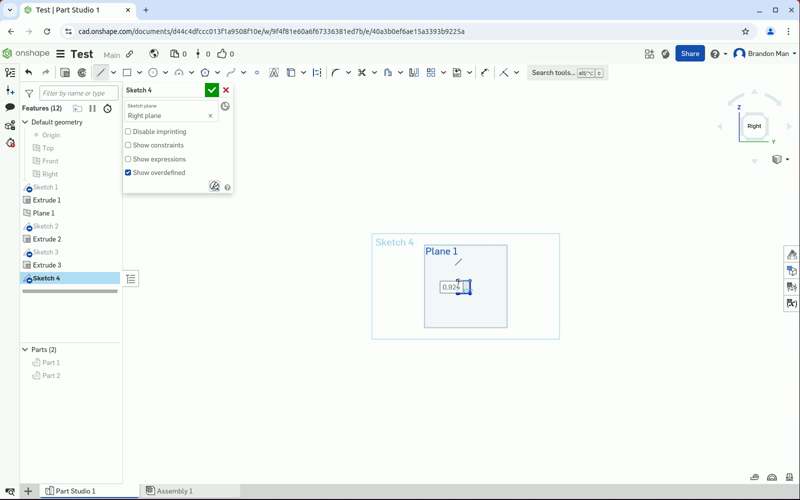
scroll(6)
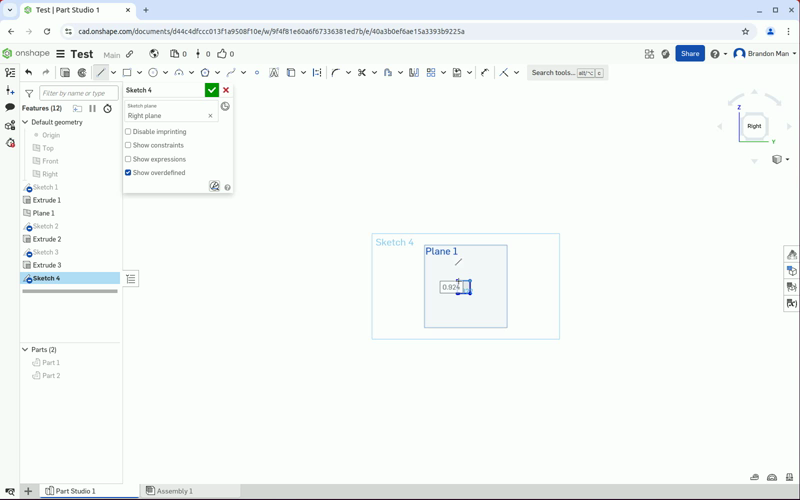
scroll(6)
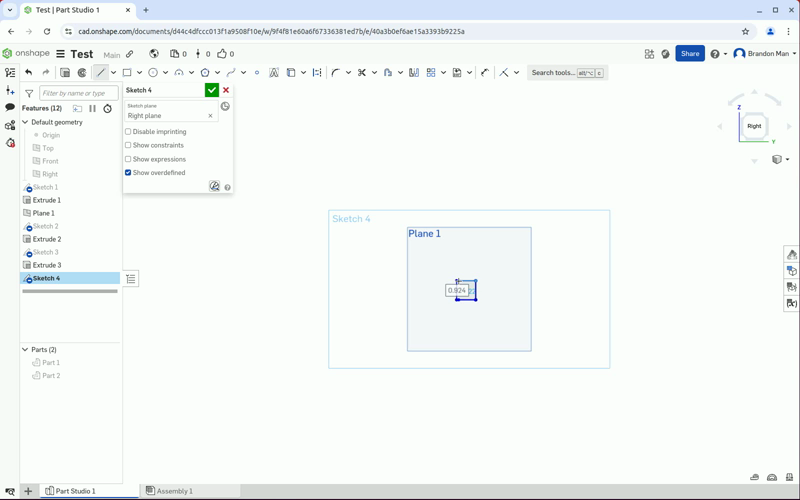
scroll(6)
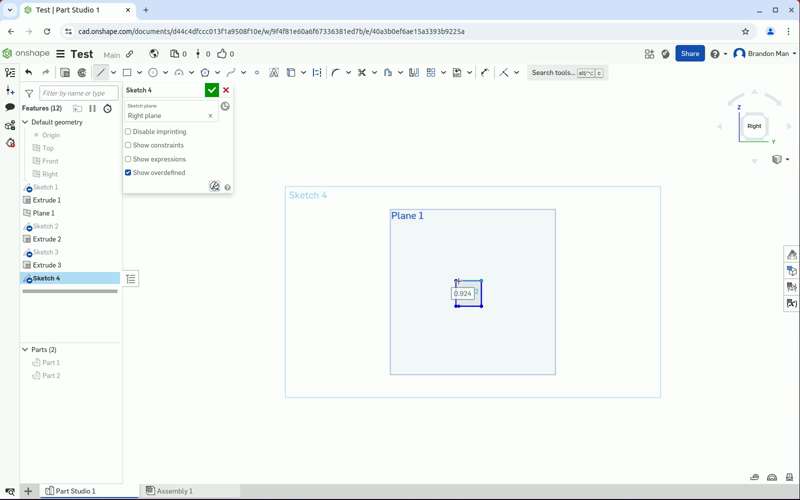
scroll(6)
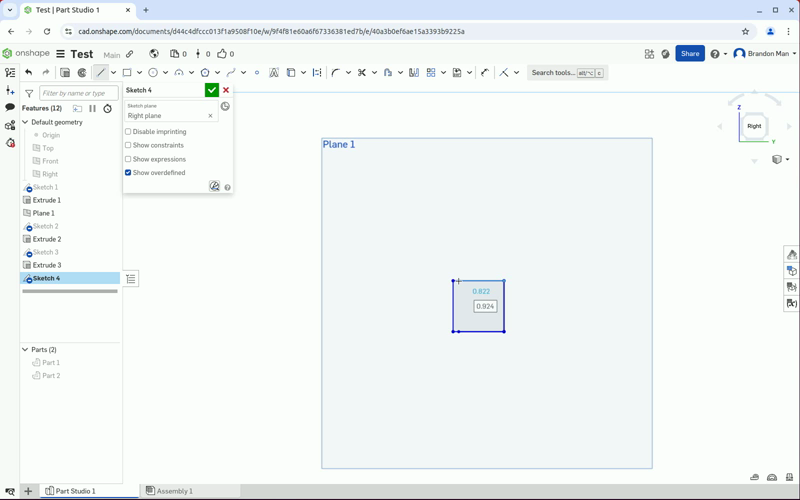
click(458, 280)
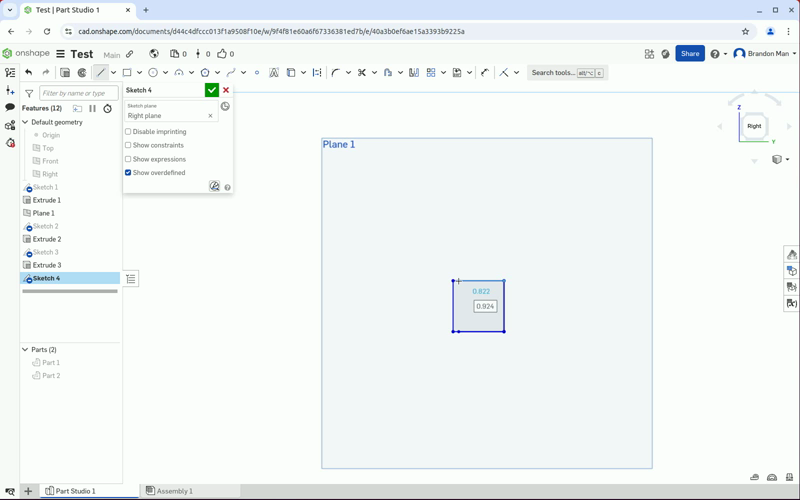
scroll(-6)
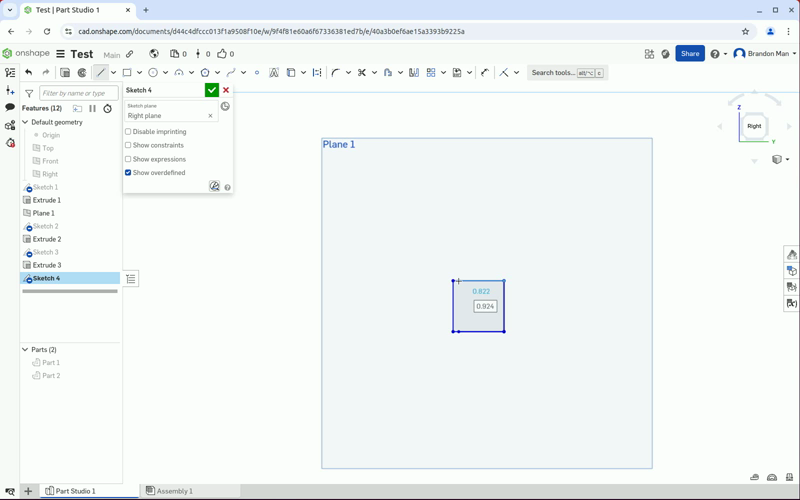
scroll(-6)
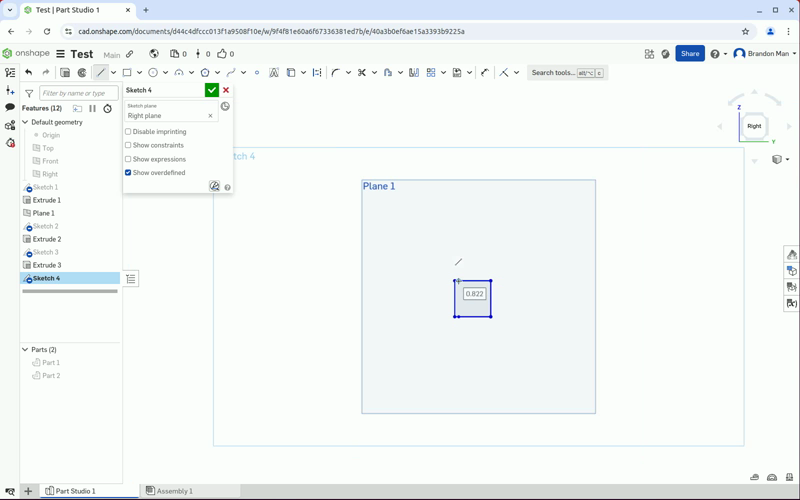
scroll(-6)
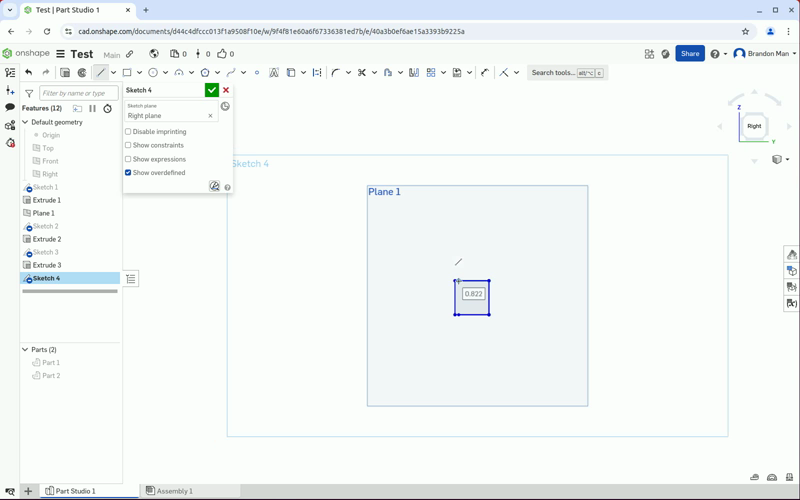
scroll(-6)
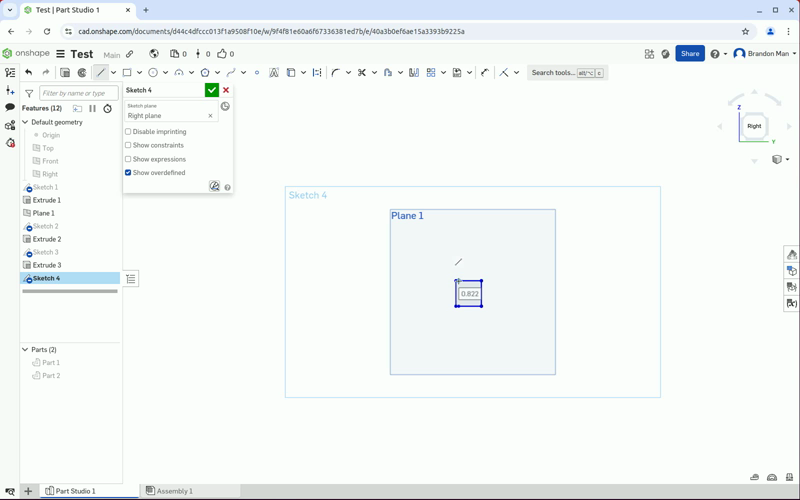
scroll(-6)
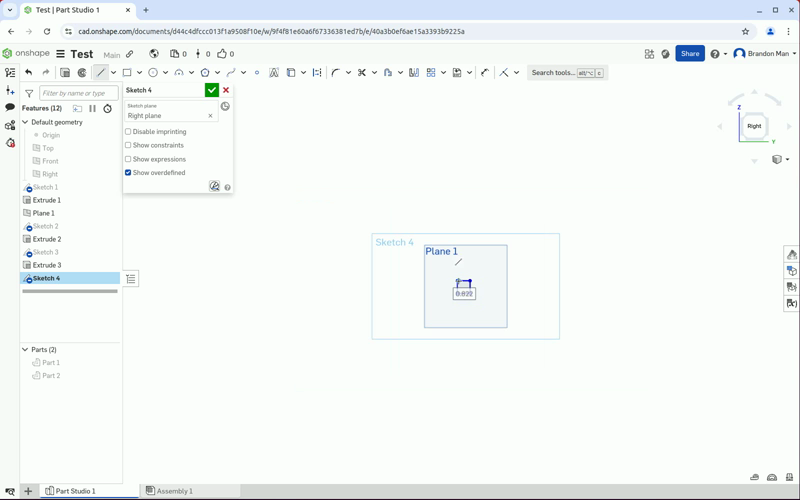
scroll(-6)
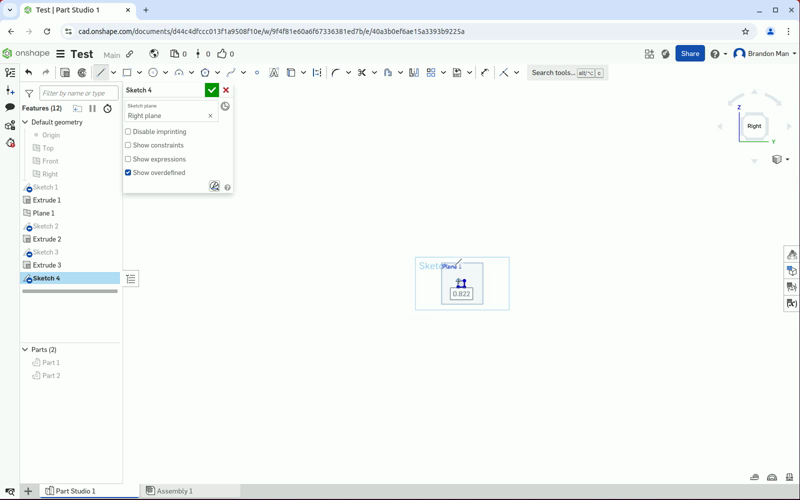
scroll(-6)
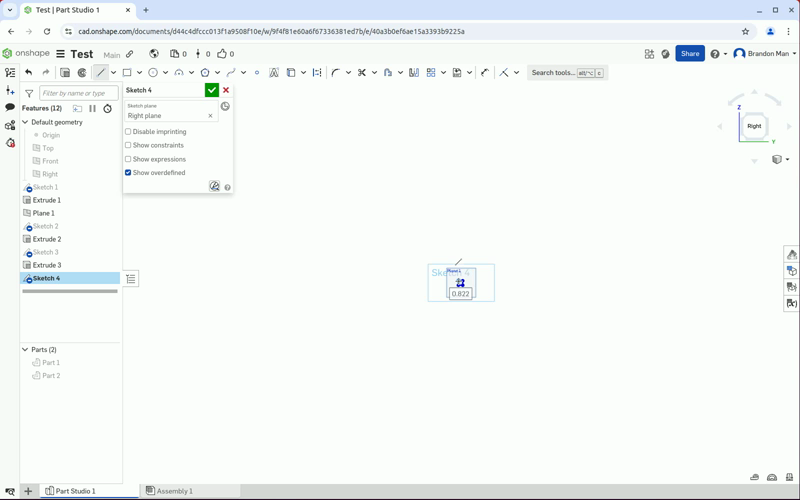
key_up(shift)
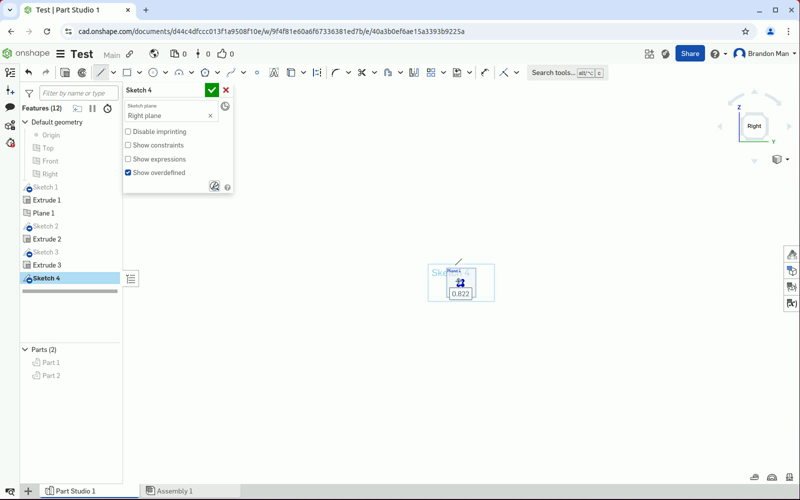
mouse_move(488, 280)
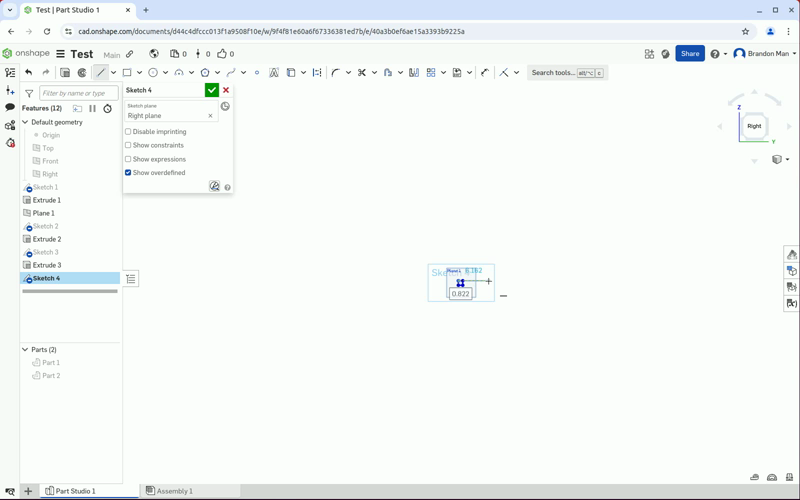
key_down(shift)
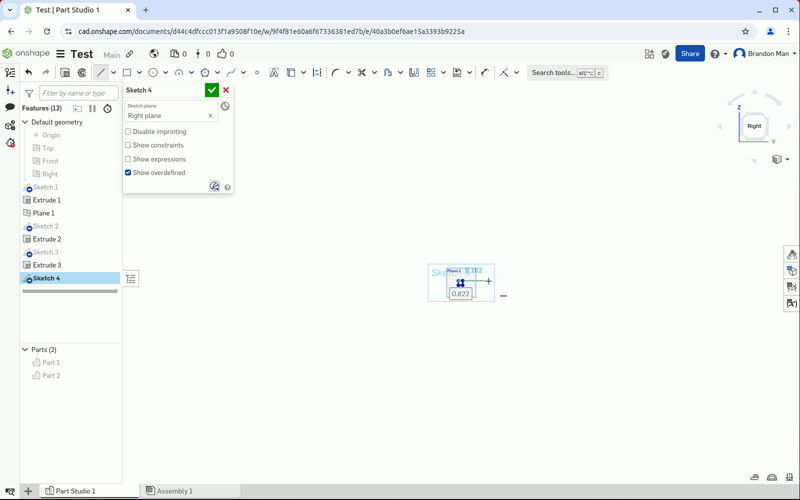
mouse_move(458, 285)
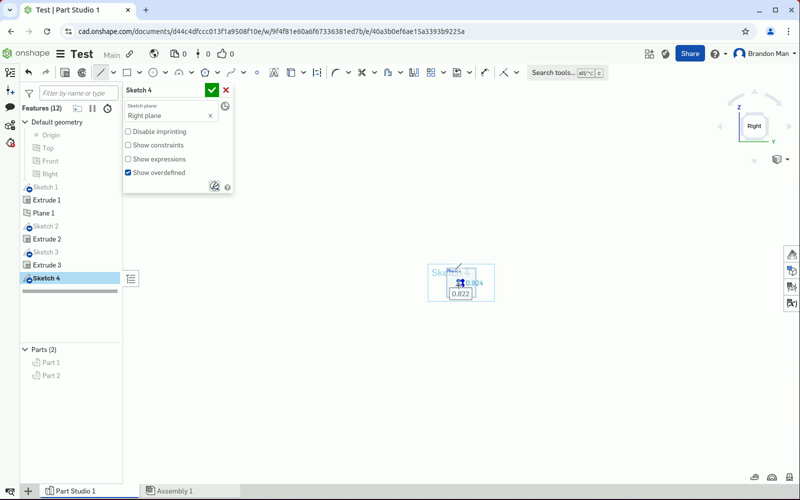
scroll(6)
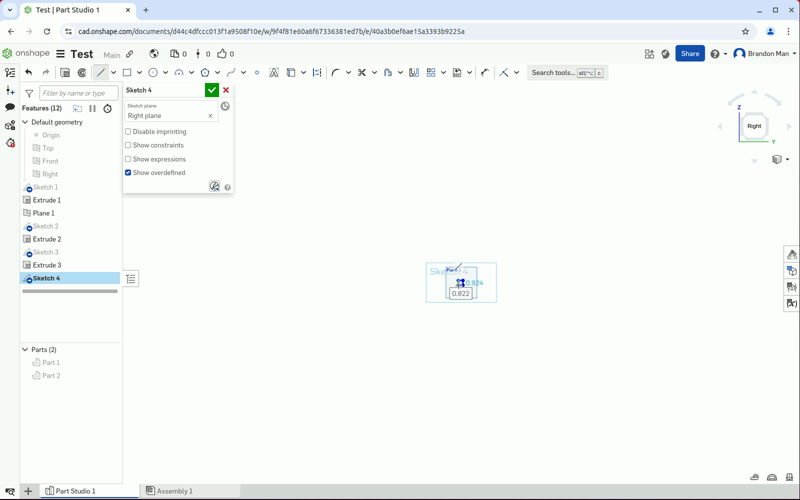
scroll(6)
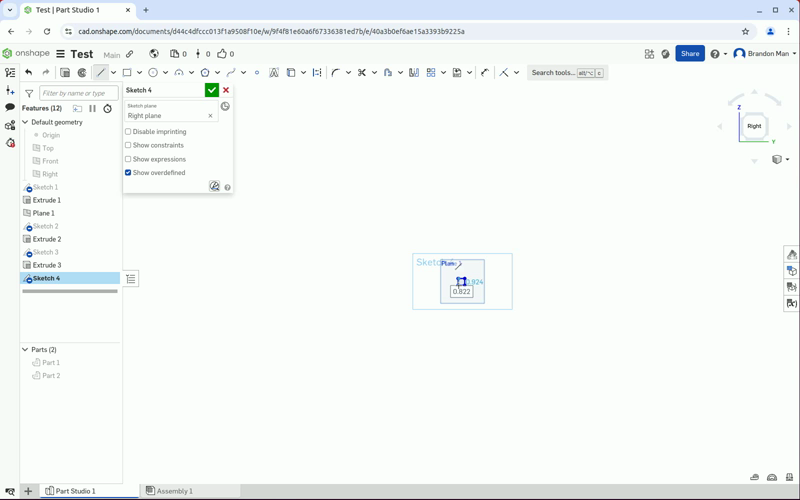
scroll(6)
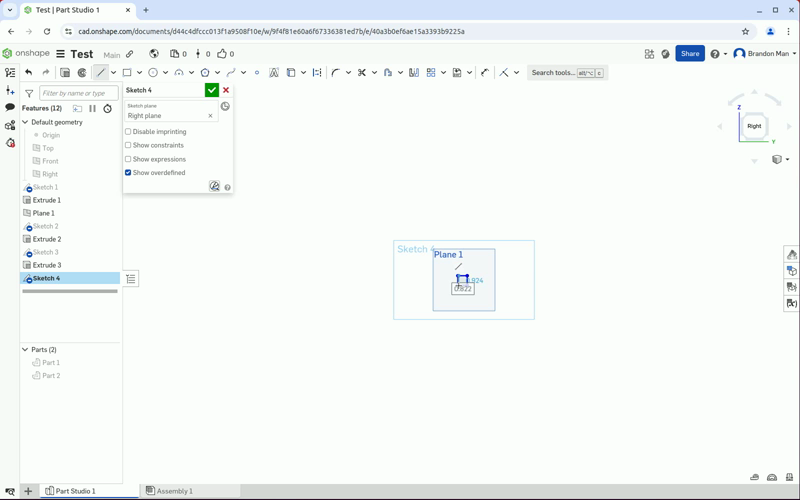
scroll(6)
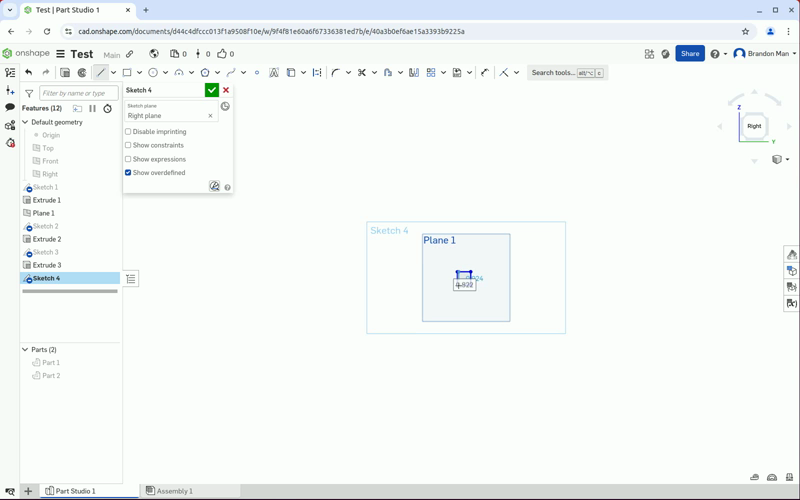
scroll(6)
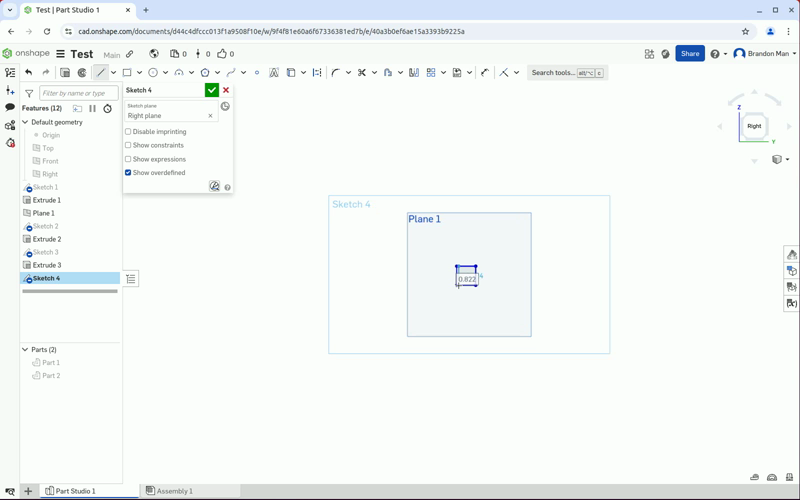
scroll(6)
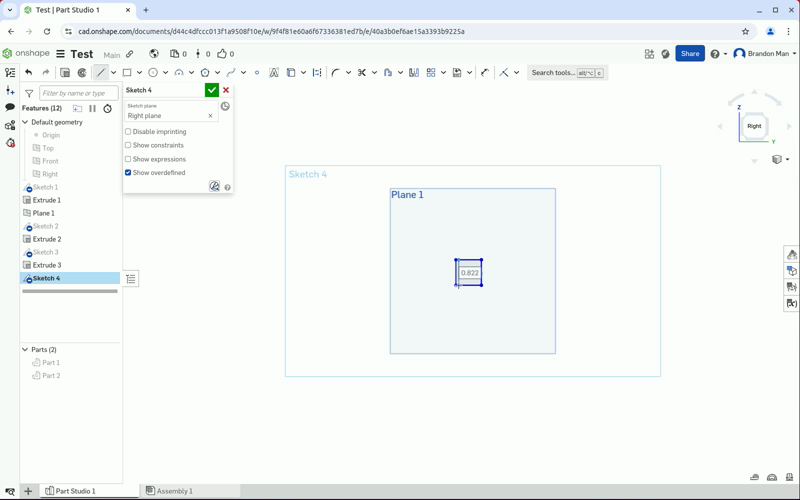
scroll(6)
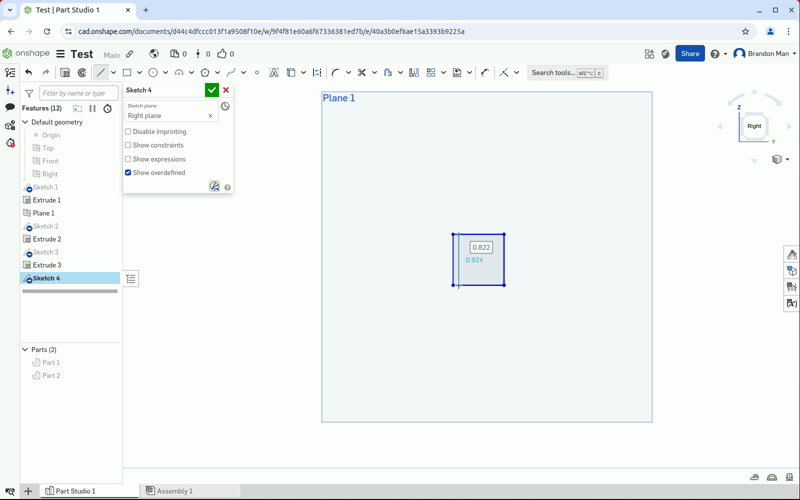
key_up(shift)
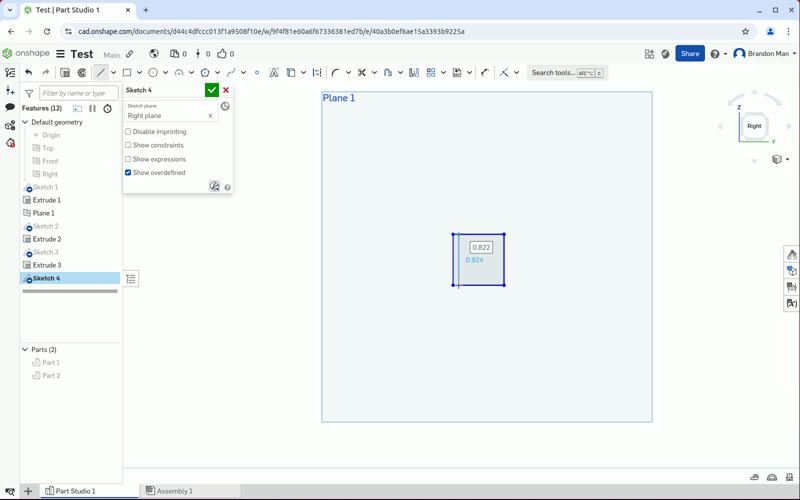
click(458, 285)
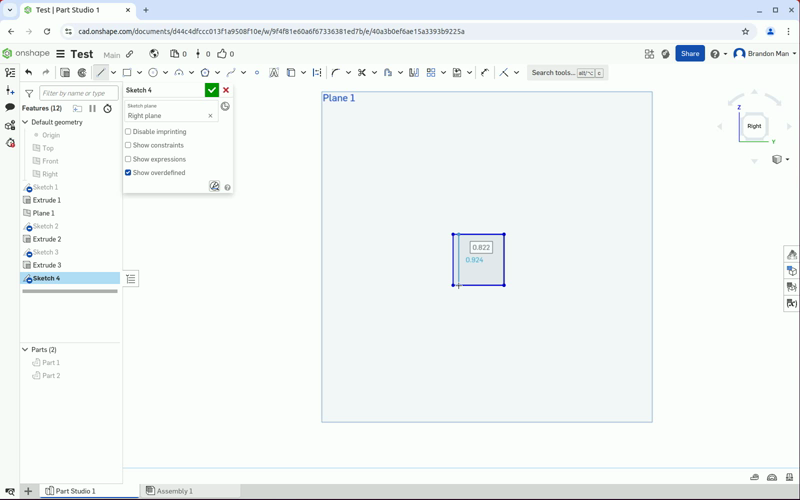
scroll(-6)
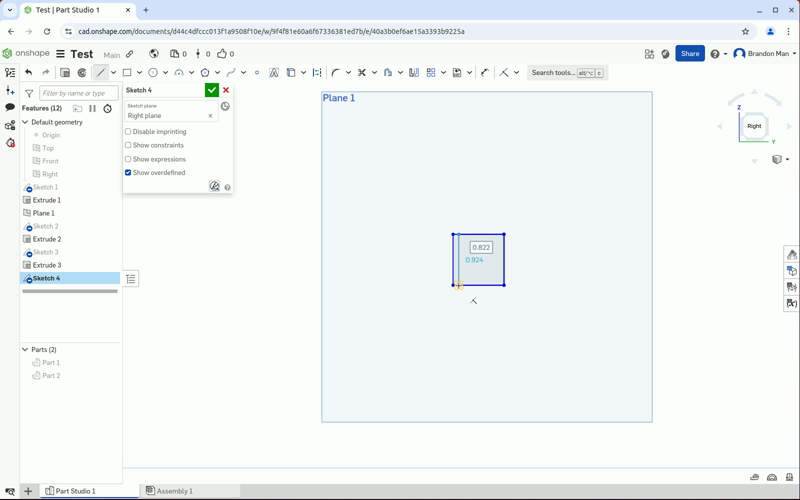
scroll(-6)
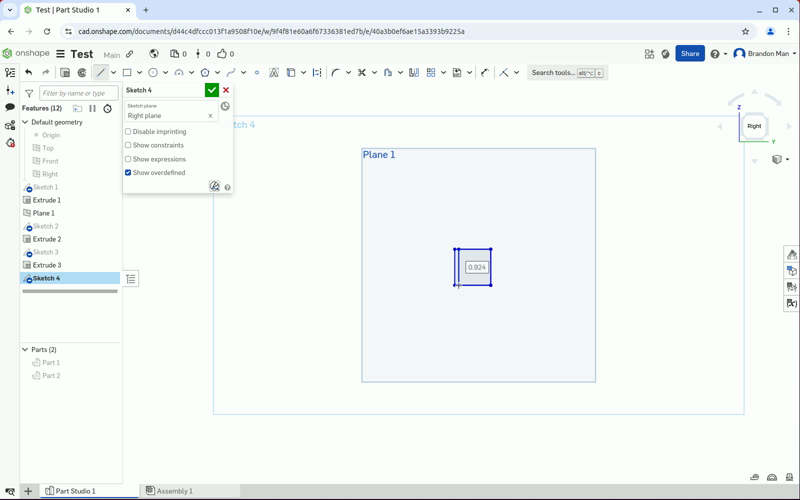
scroll(-6)
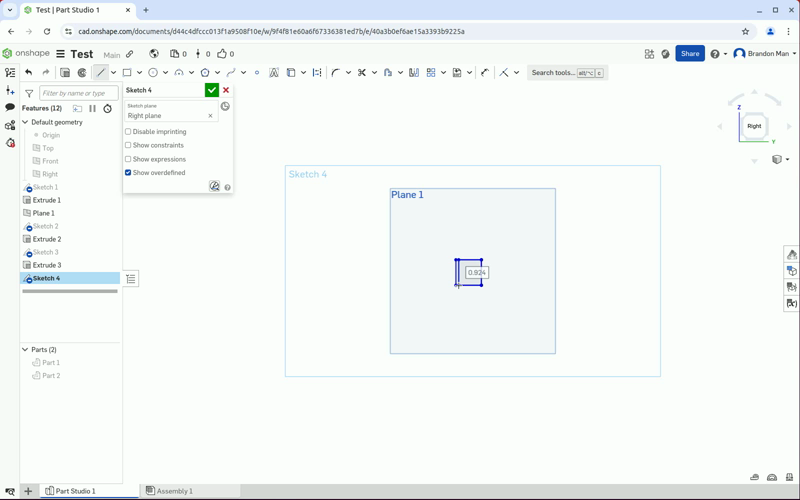
scroll(-6)
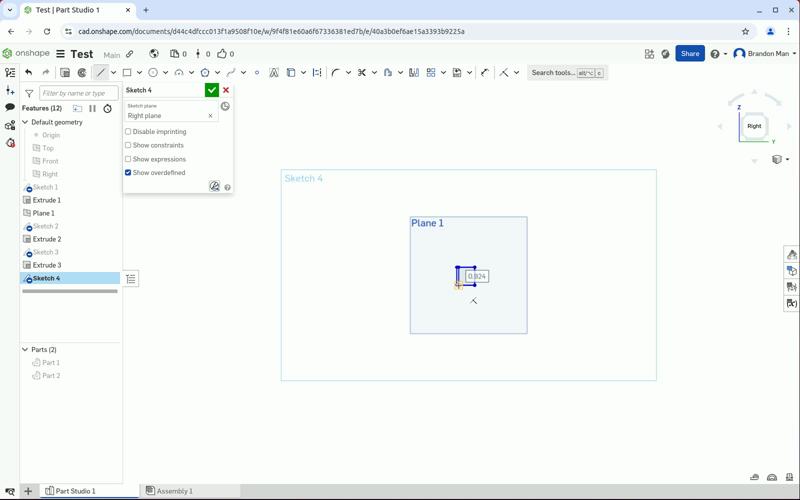
scroll(-6)
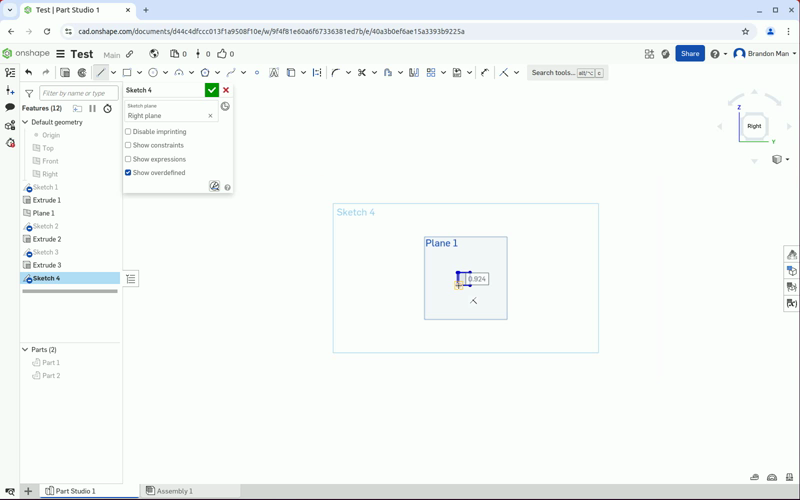
scroll(-6)
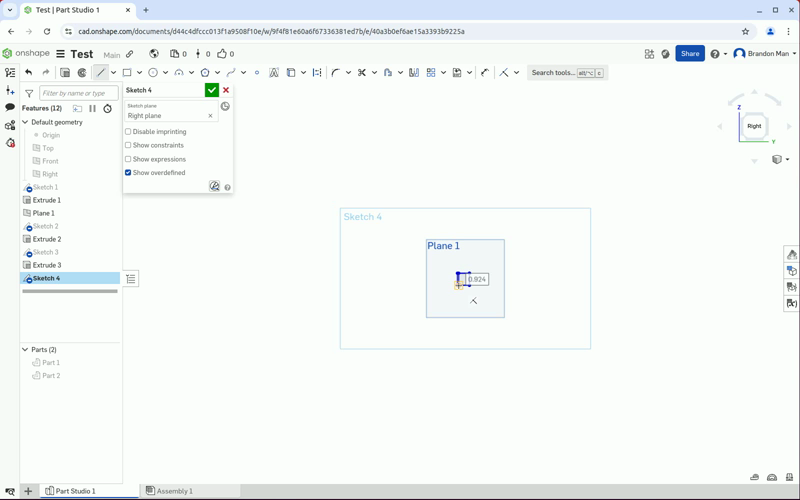
scroll(-6)
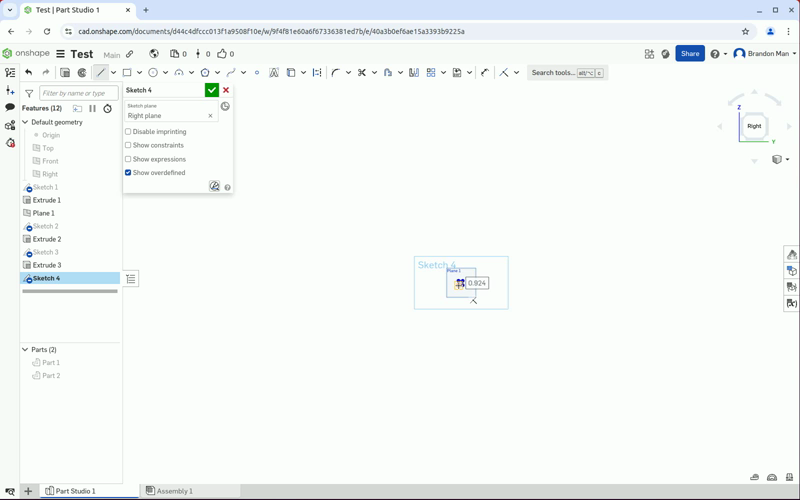
key(esc)
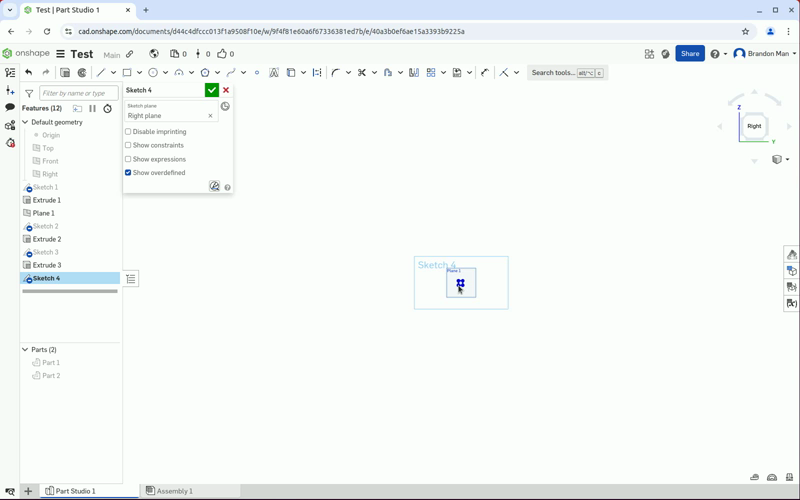
mouse_move(460, 285)
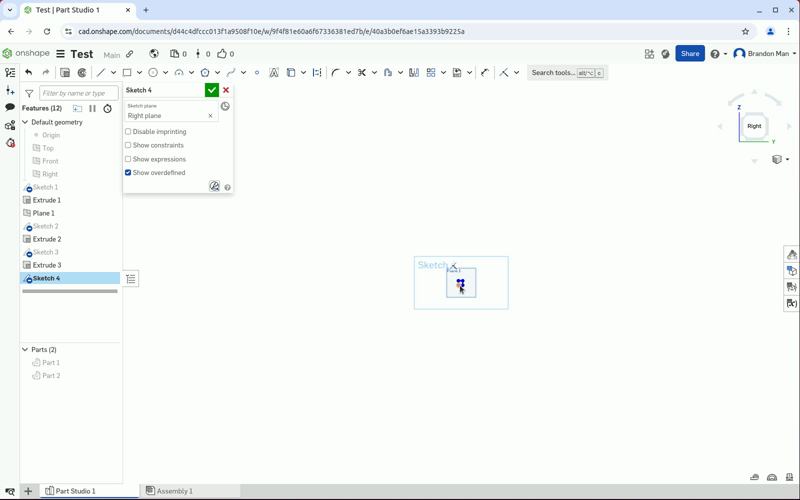
scroll(6)
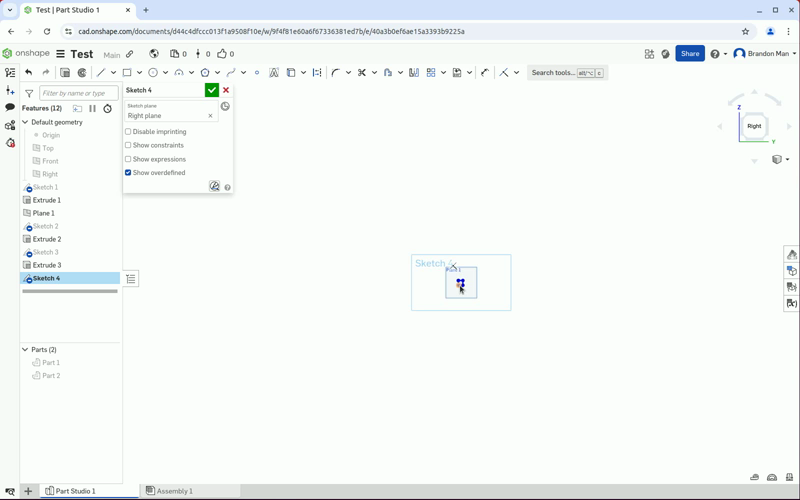
scroll(6)
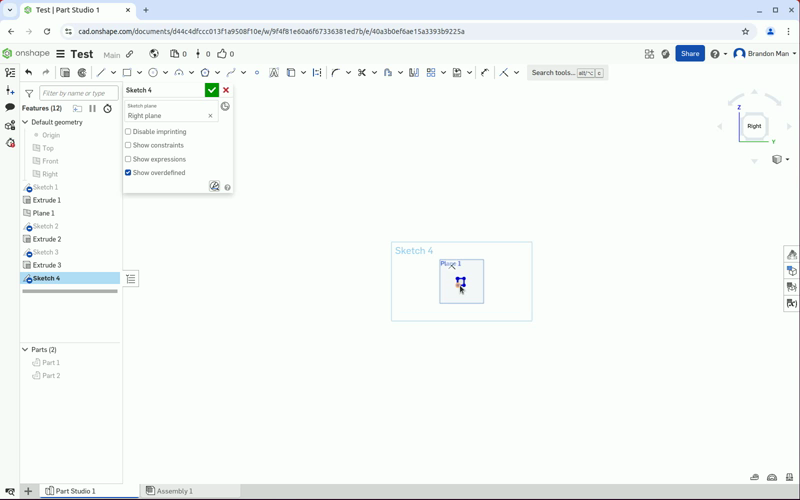
scroll(6)
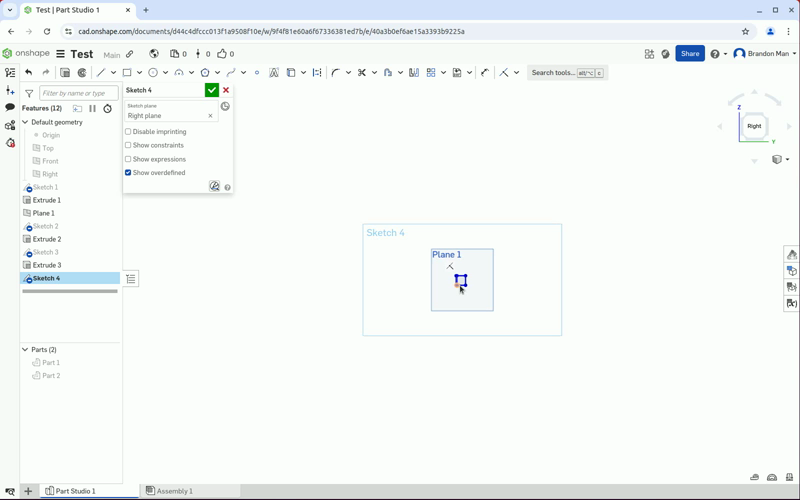
scroll(6)
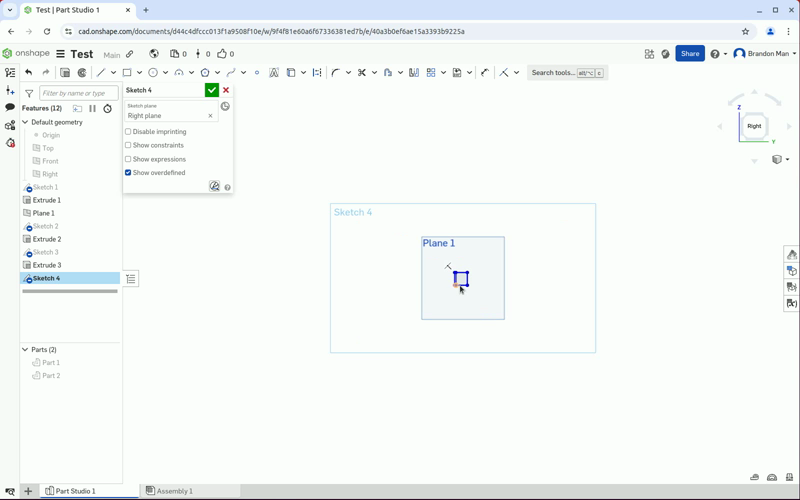
scroll(6)
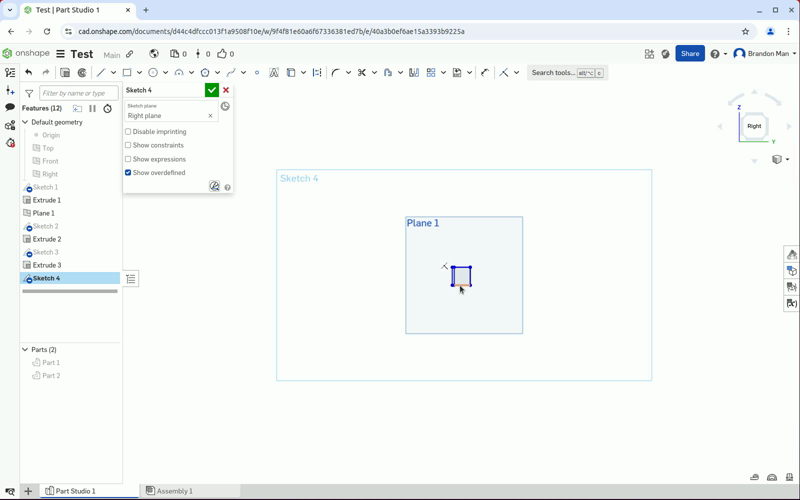
scroll(6)
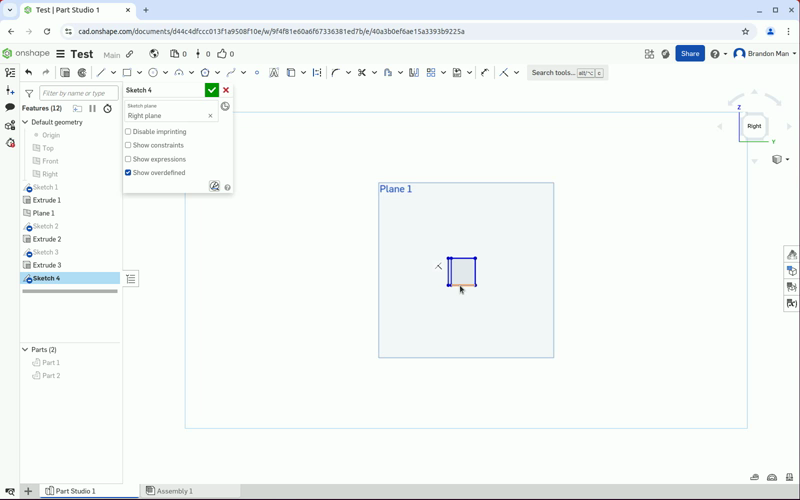
scroll(6)
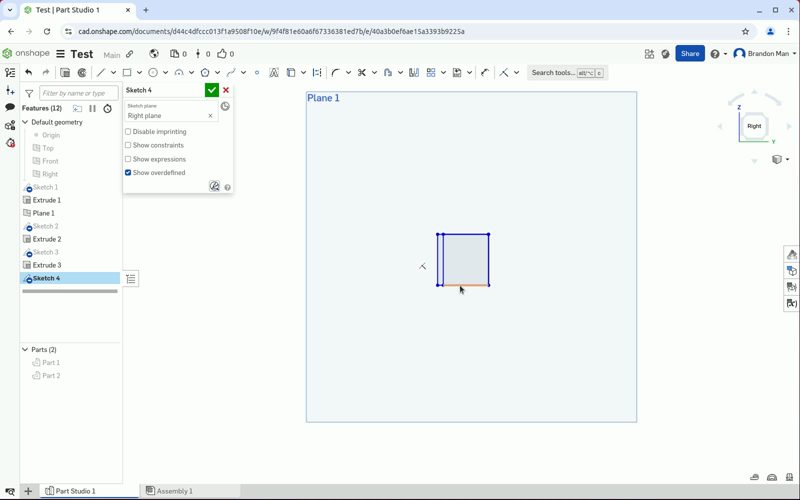
click(460, 285)
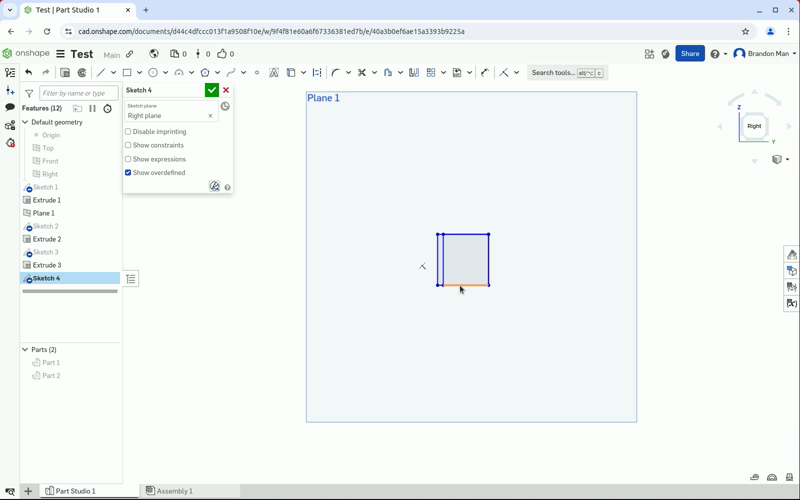
scroll(-6)
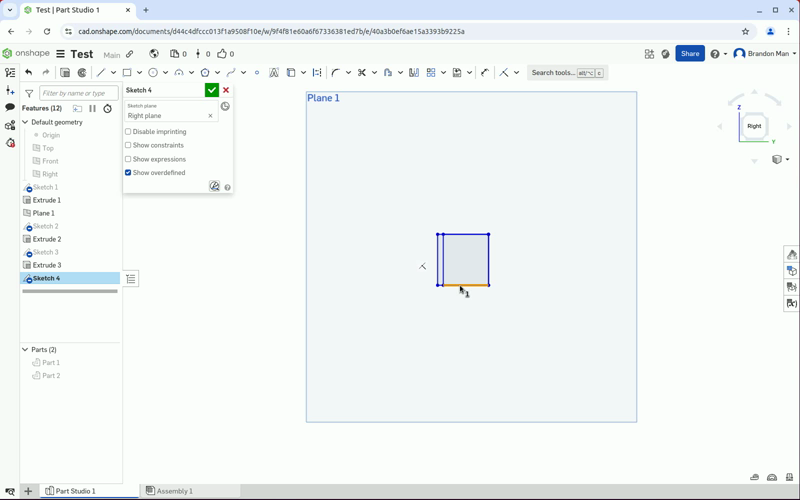
scroll(-6)
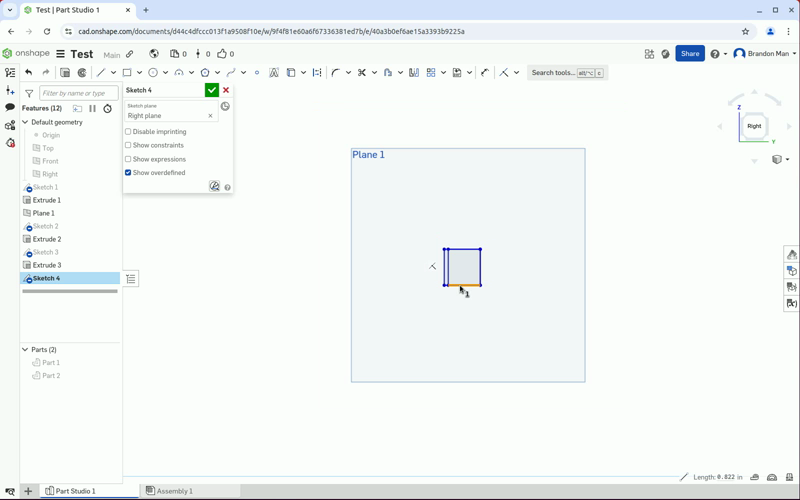
scroll(-6)
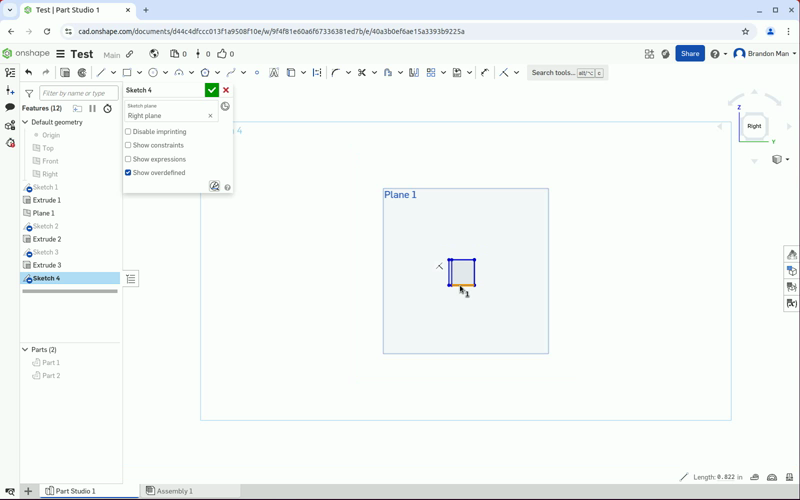
scroll(-6)
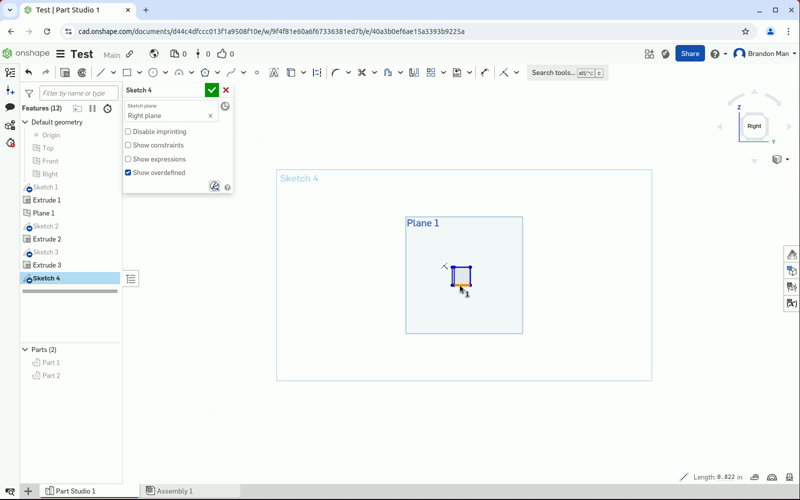
scroll(-6)
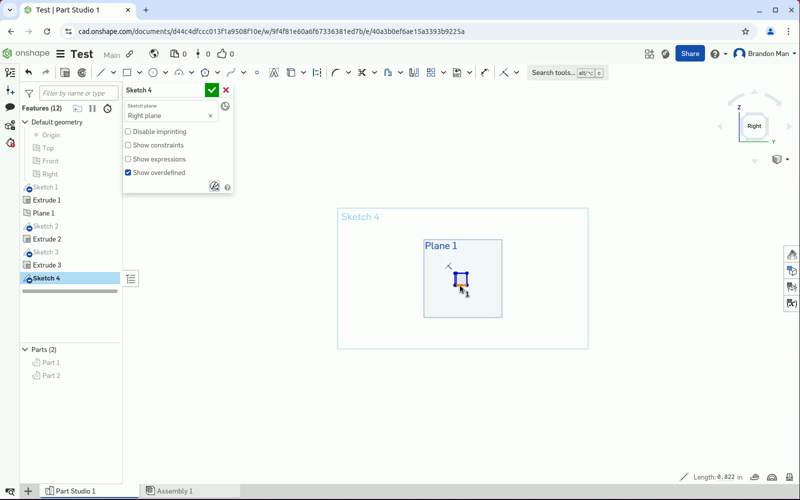
scroll(-6)
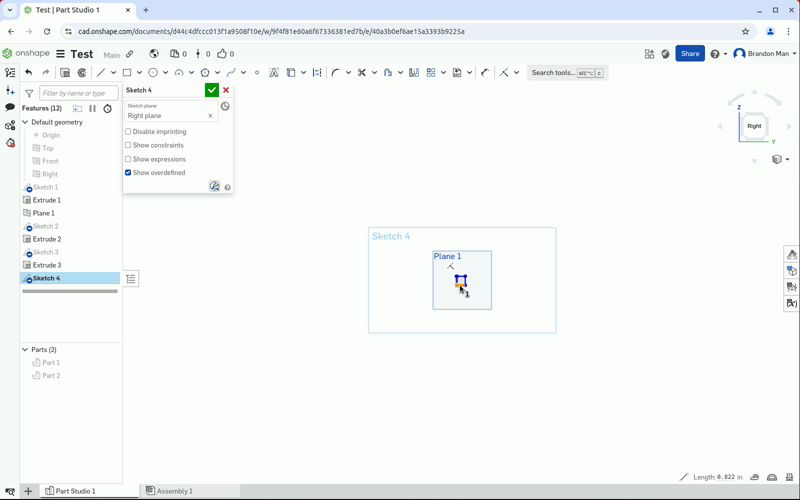
scroll(-6)
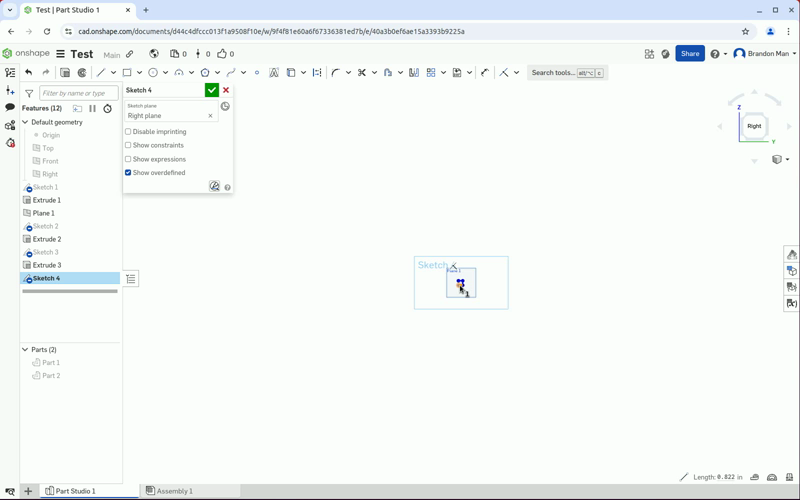
mouse_move(73, 352)
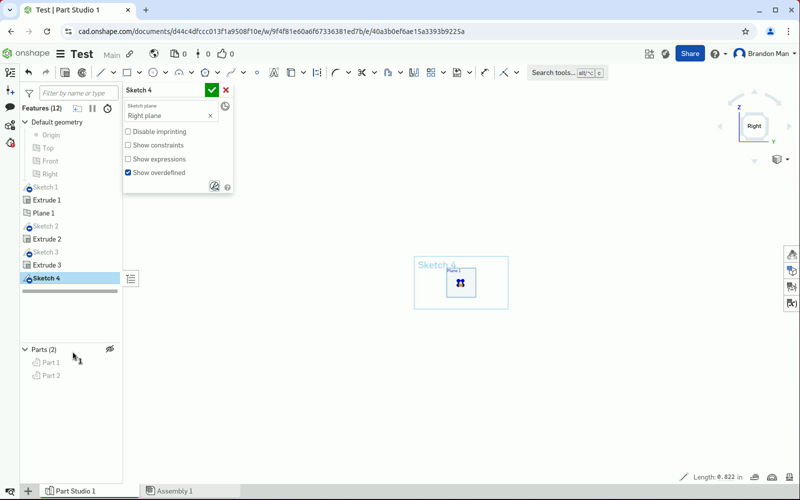
key(shift+y)
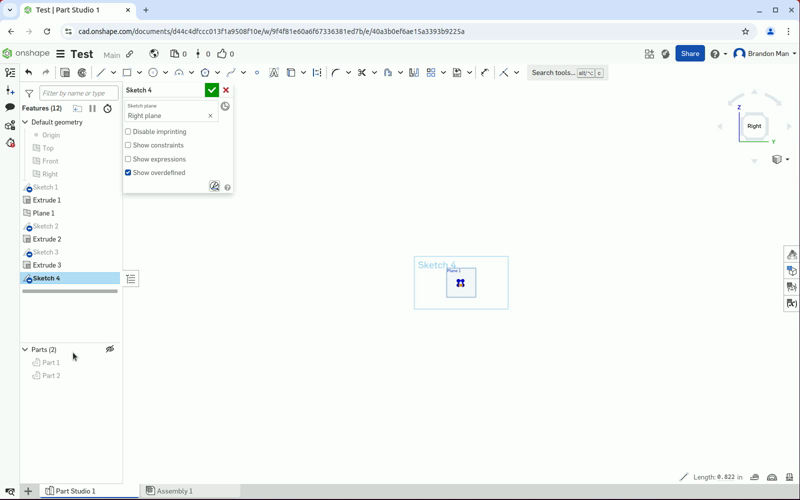
key(shift+e)
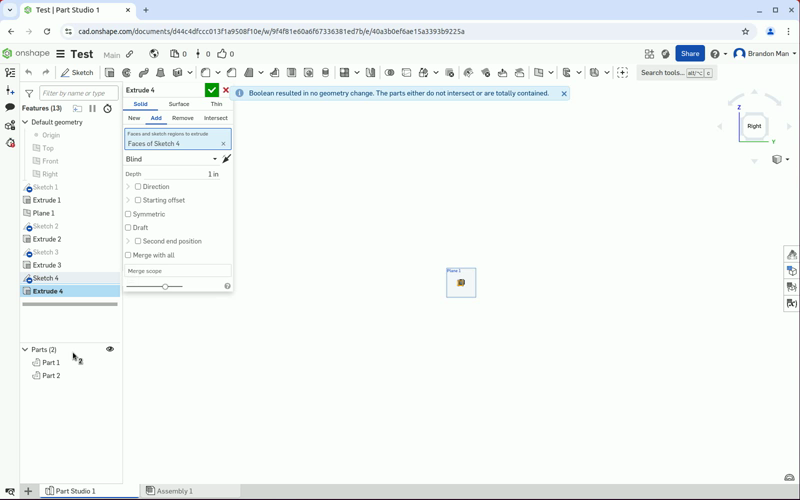
mouse_move(143, 106)
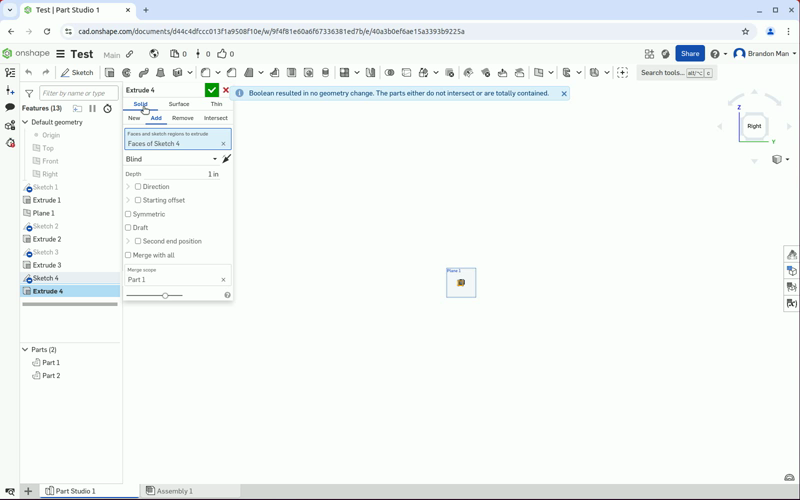
click(143, 106)
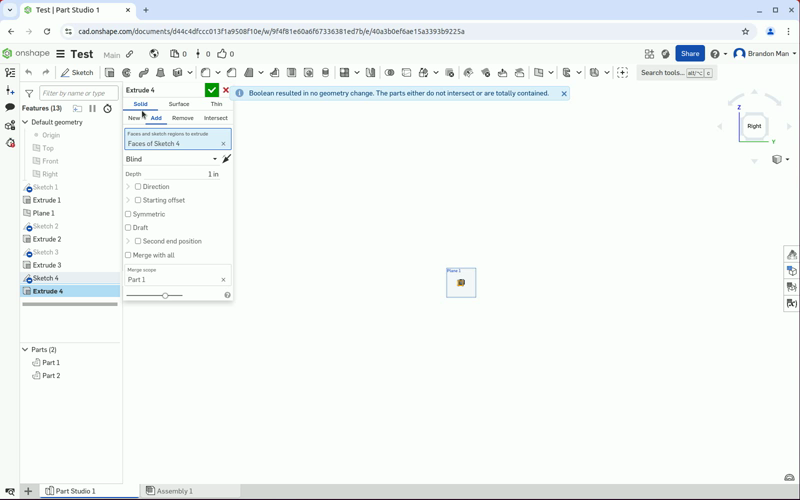
mouse_move(137, 120)
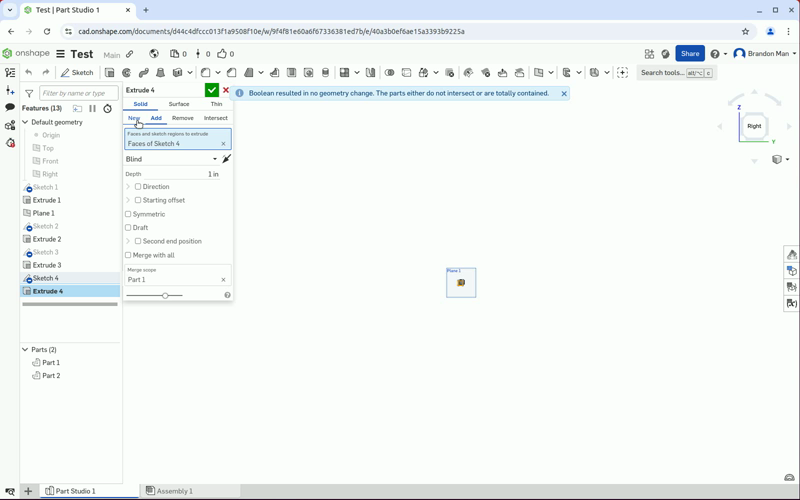
click(137, 120)
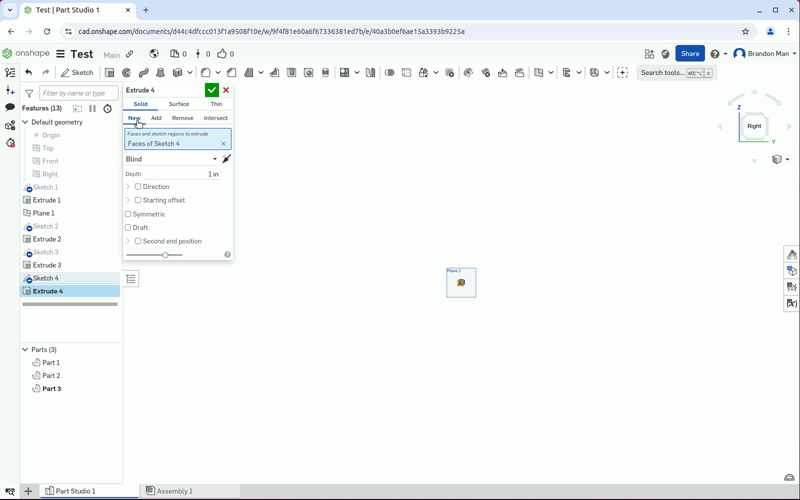
key(tab, 4)
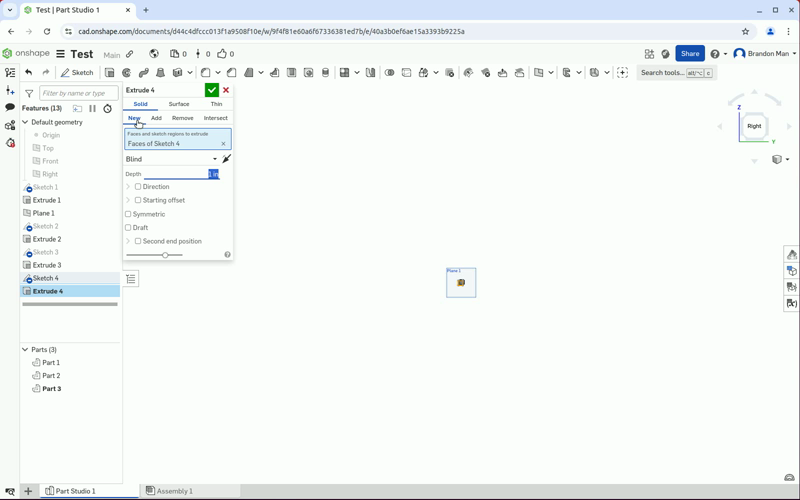
text(-0.241)
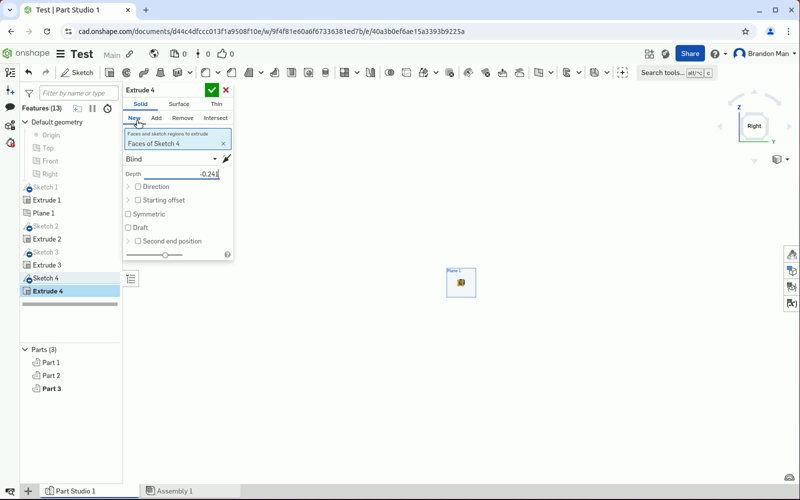
key(enter)
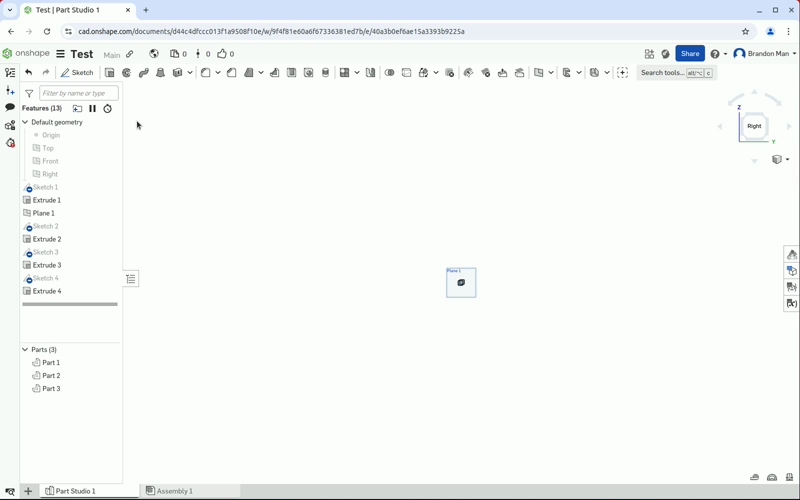
key(shift+h)
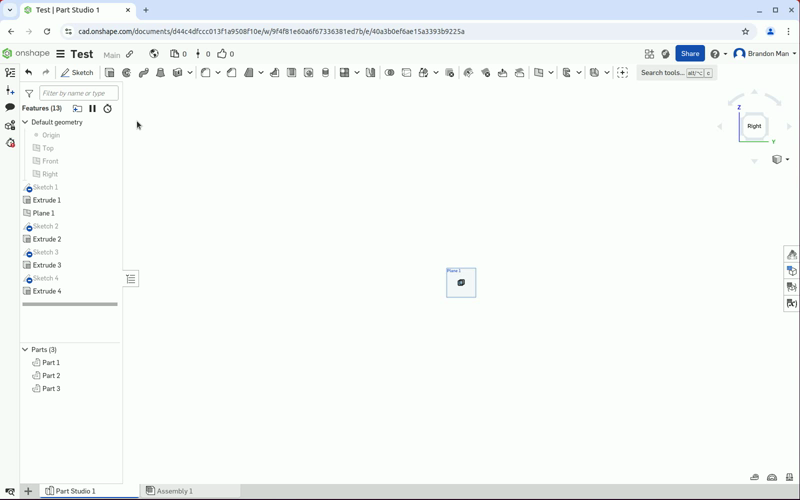
key(shift+h)
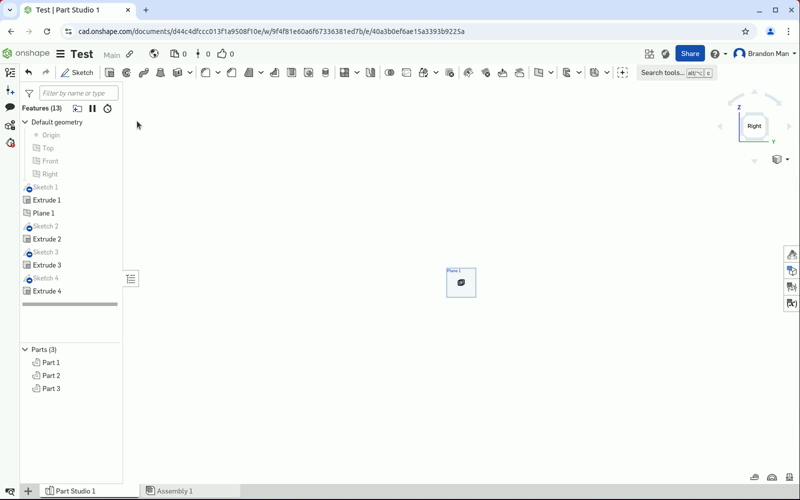
mouse_move(73, 189)
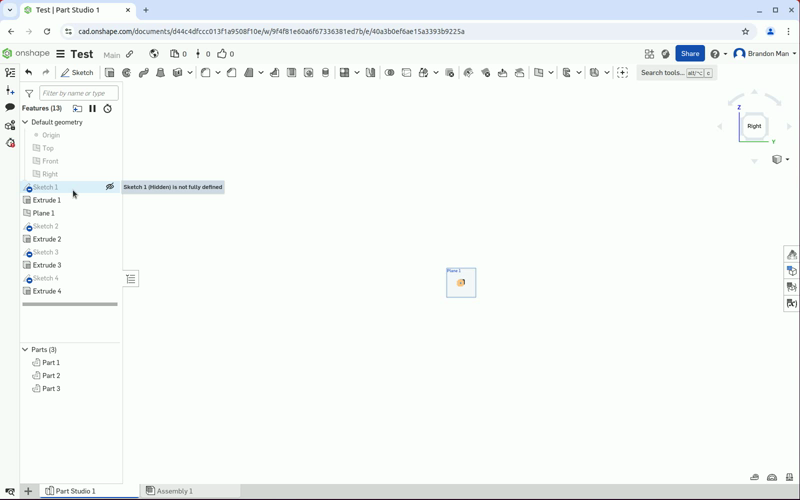
click(73, 189)
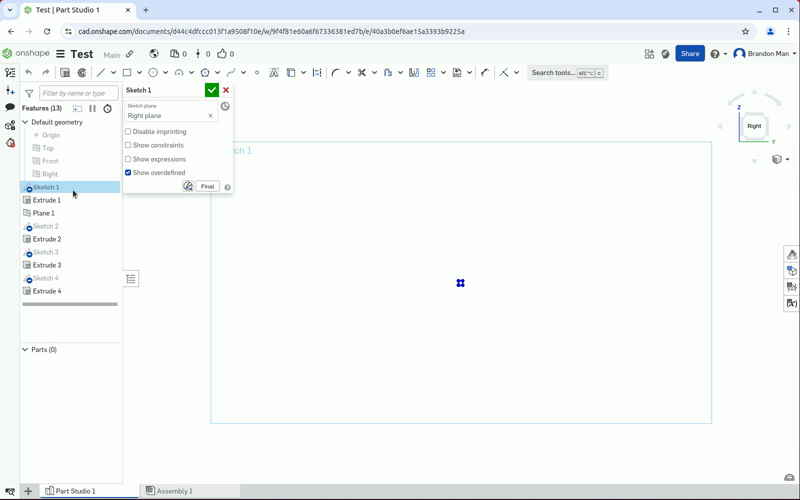
mouse_move(229, 92)
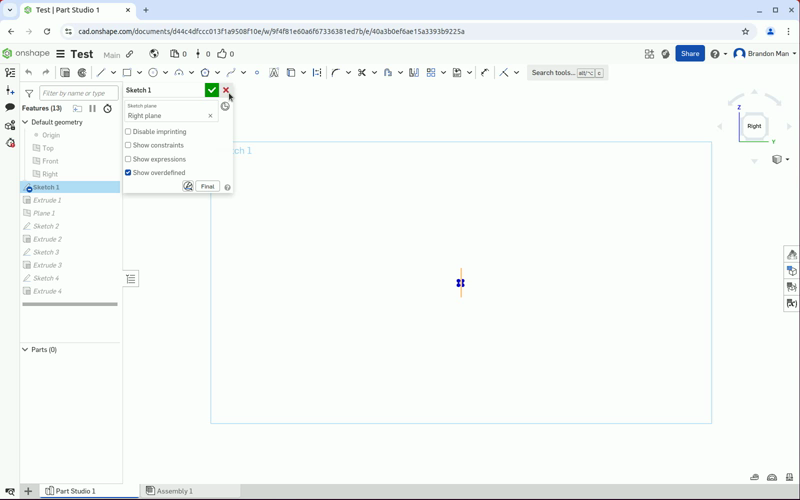
click(229, 92)
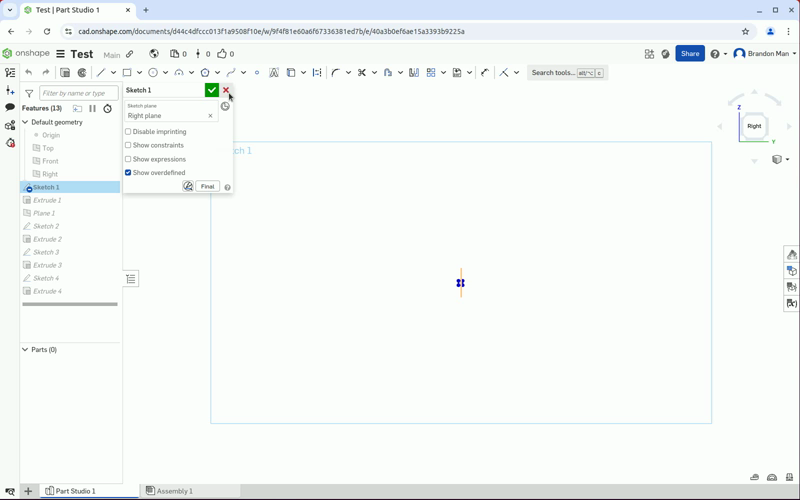
key(shift+s)
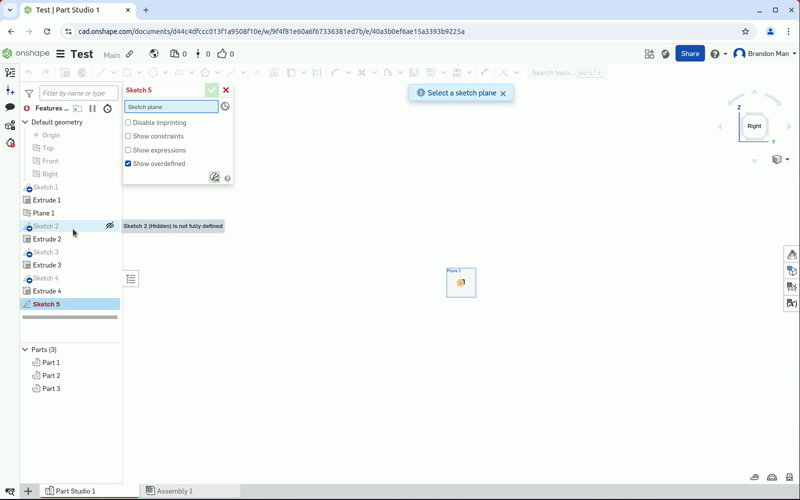
scroll(3)
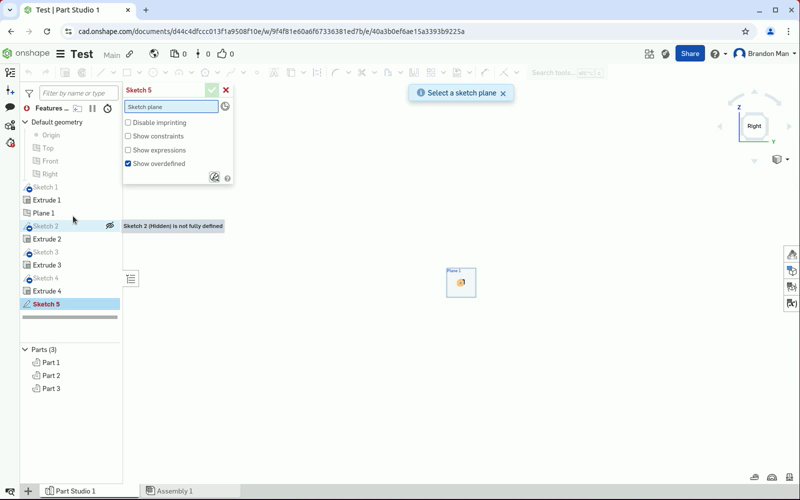
mouse_move(73, 176)
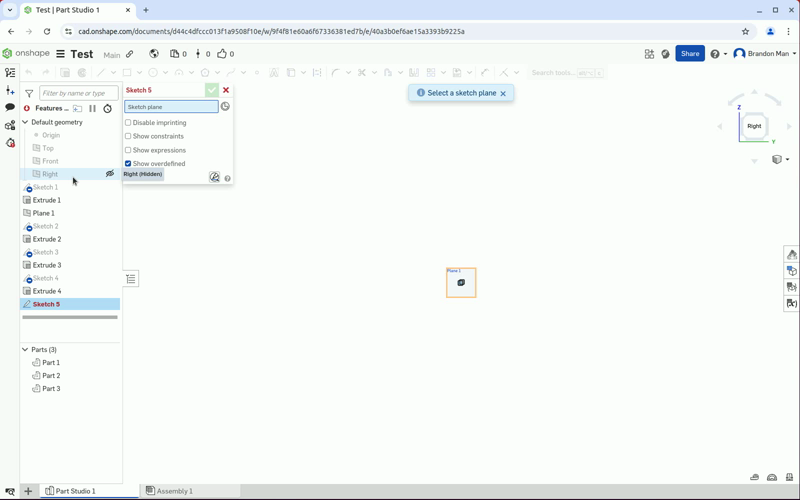
click(73, 176)
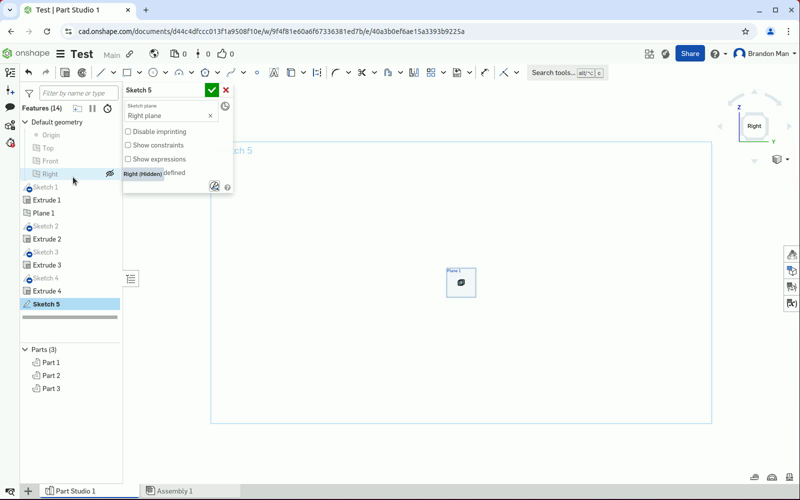
mouse_move(73, 352)
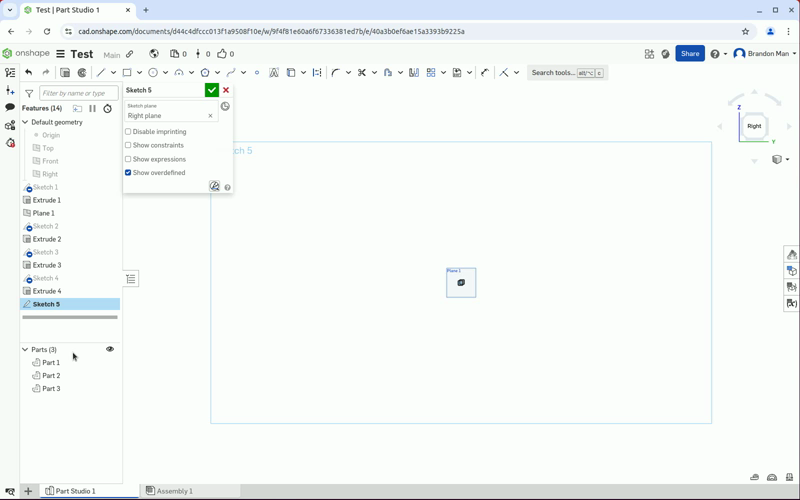
key(y)
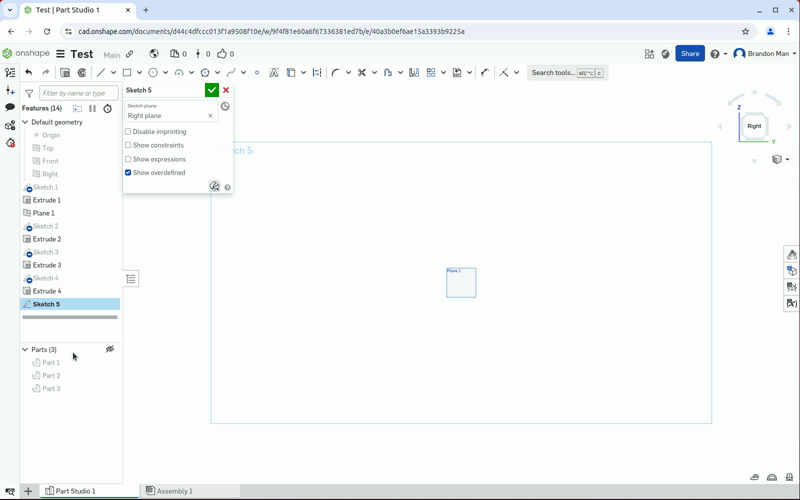
key(l)
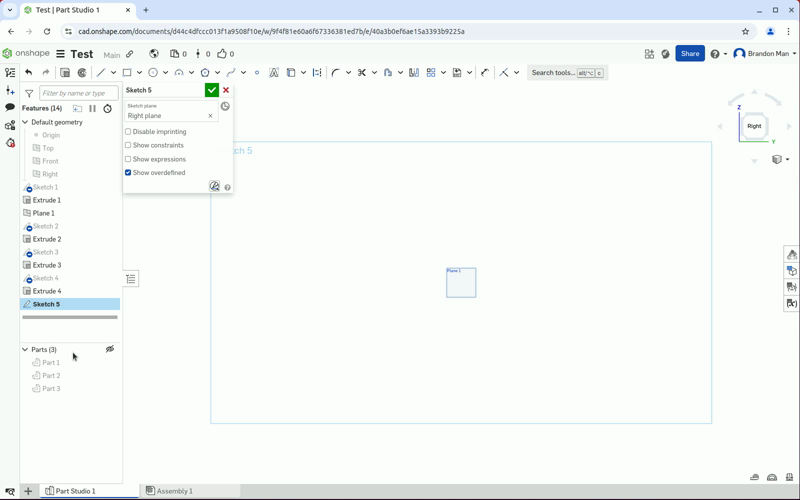
key_down(shift)
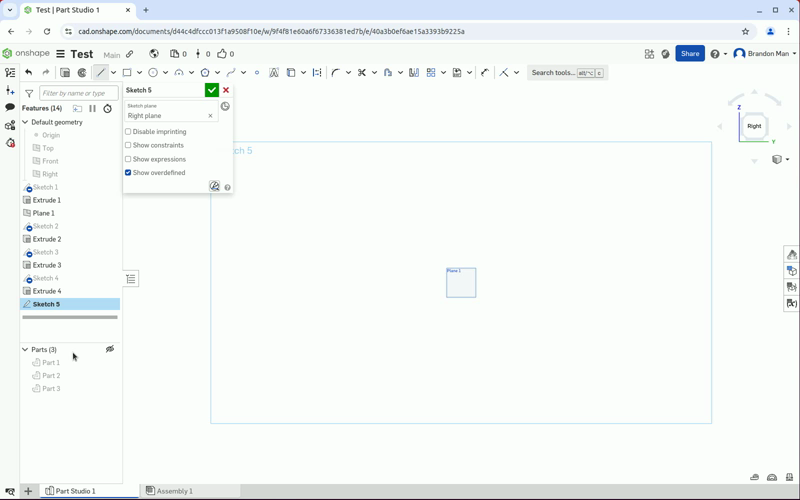
mouse_move(459, 284)
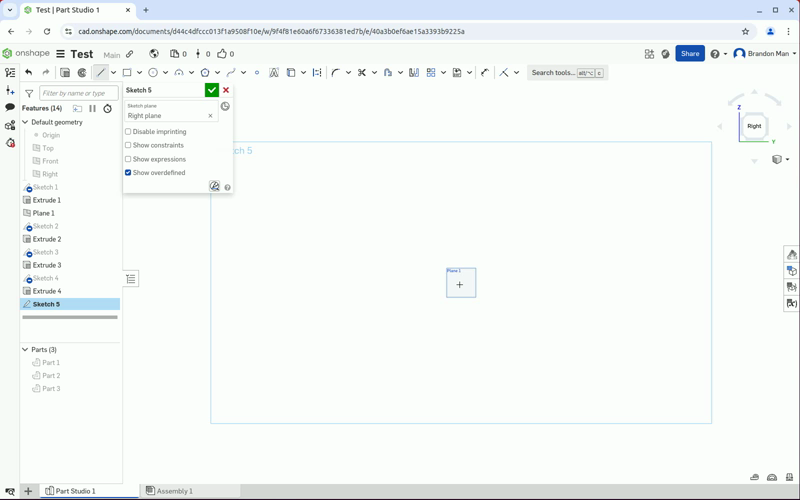
click(459, 284)
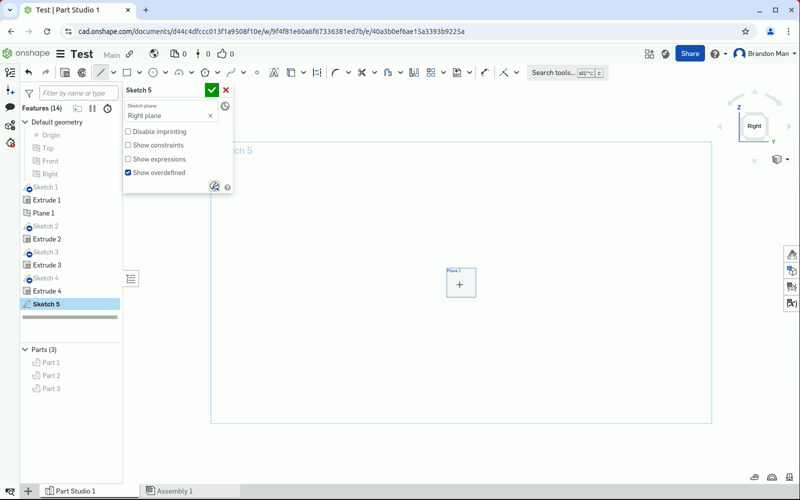
key_up(shift)
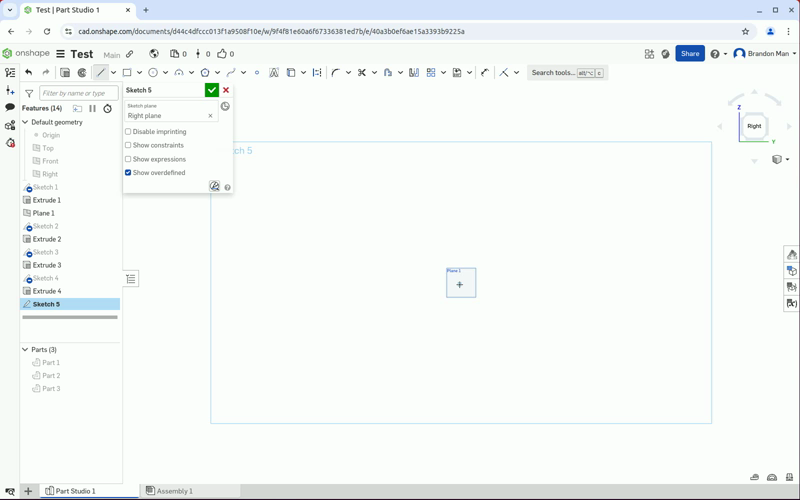
key_down(shift)
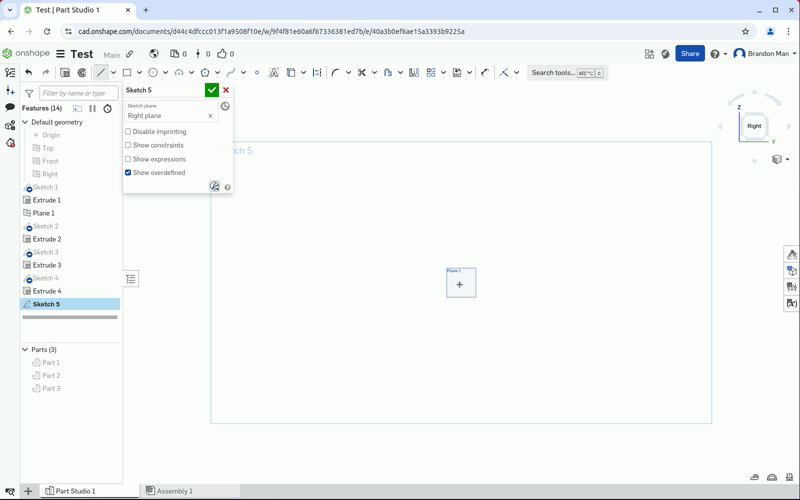
mouse_move(489, 284)
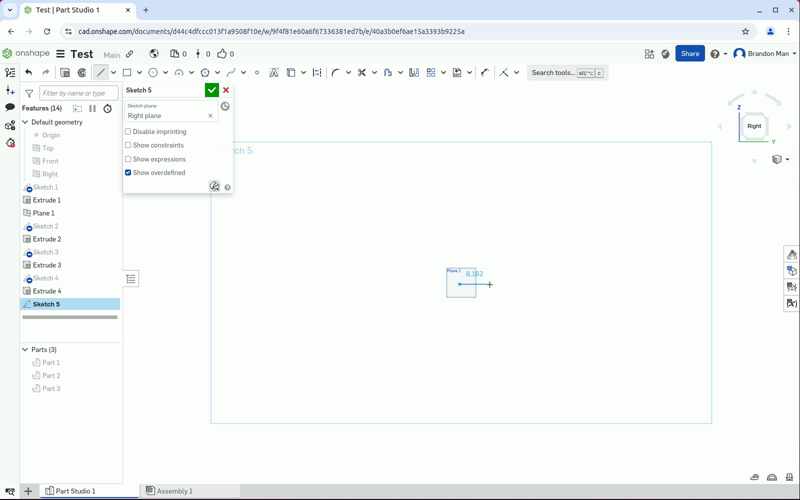
mouse_move(464, 284)
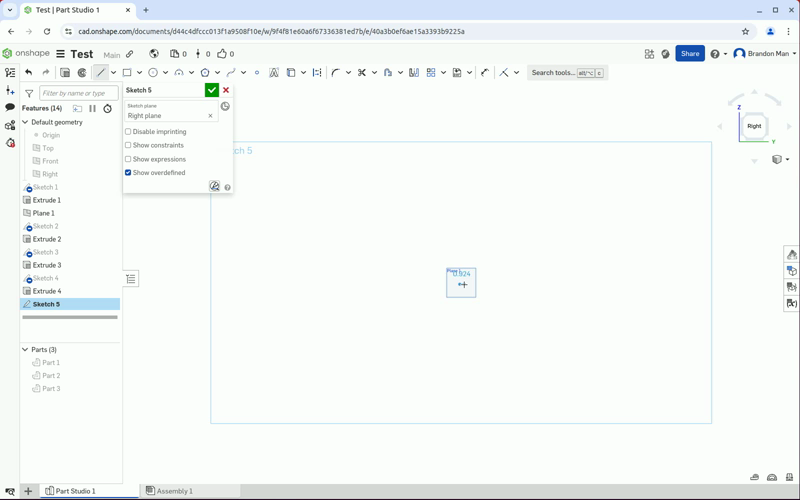
scroll(6)
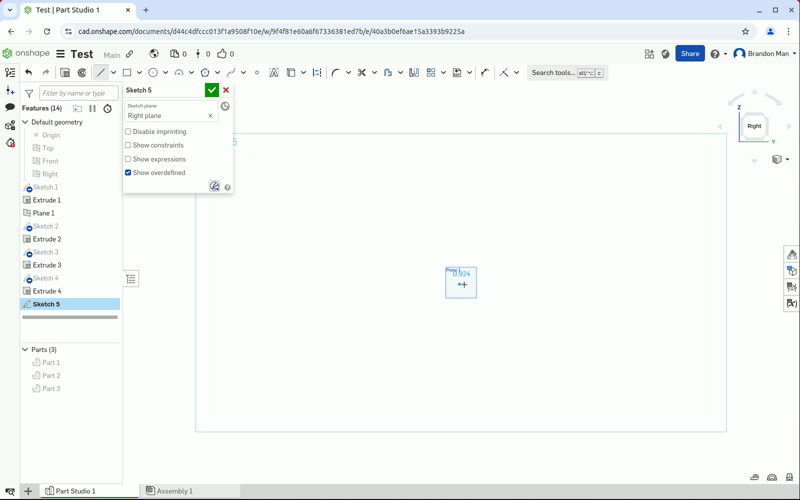
scroll(6)
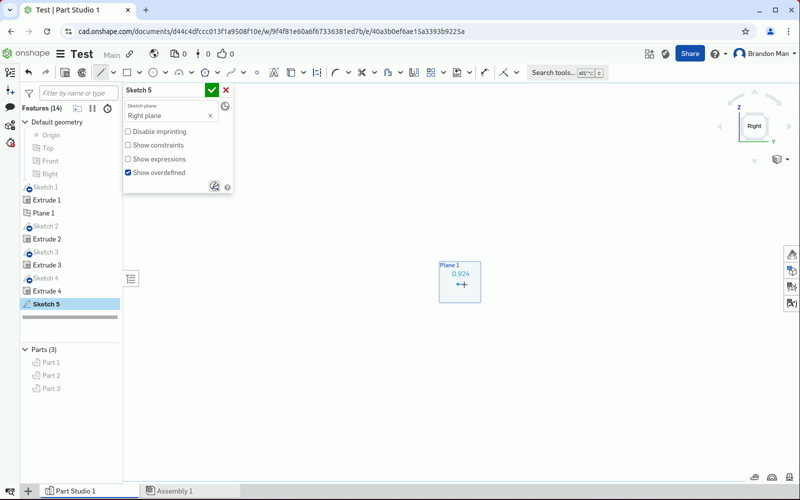
scroll(6)
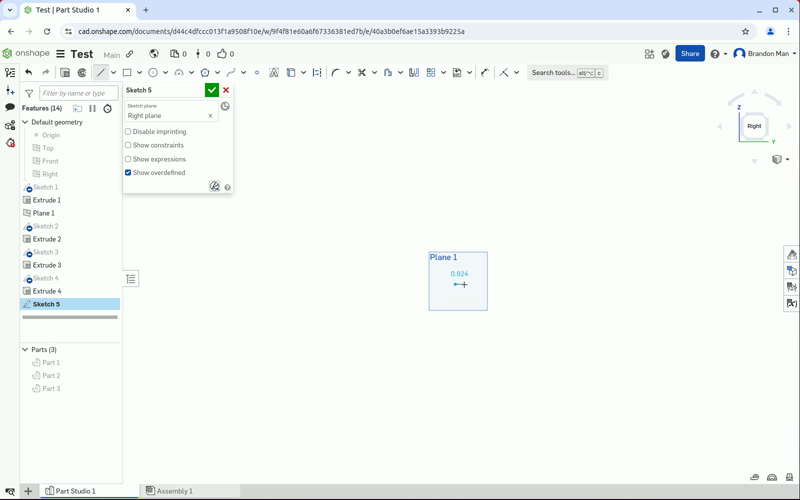
scroll(6)
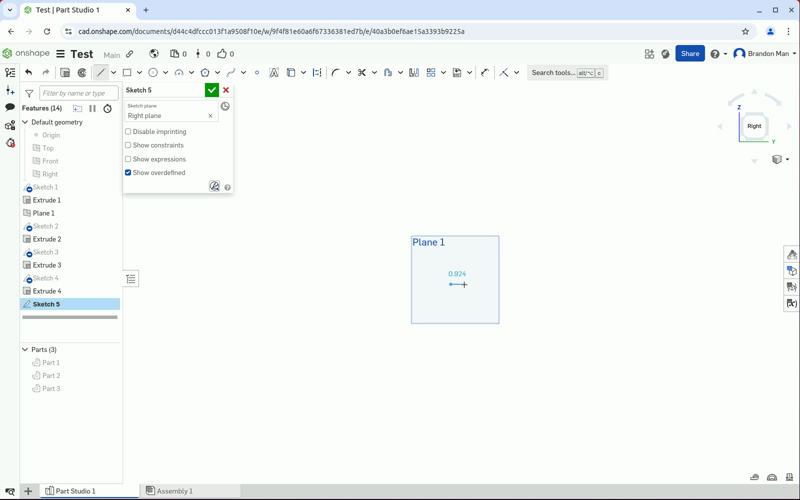
scroll(6)
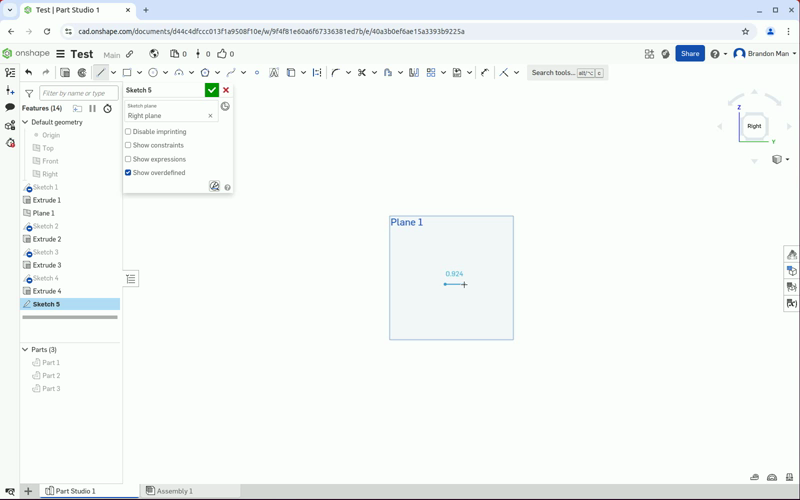
scroll(6)
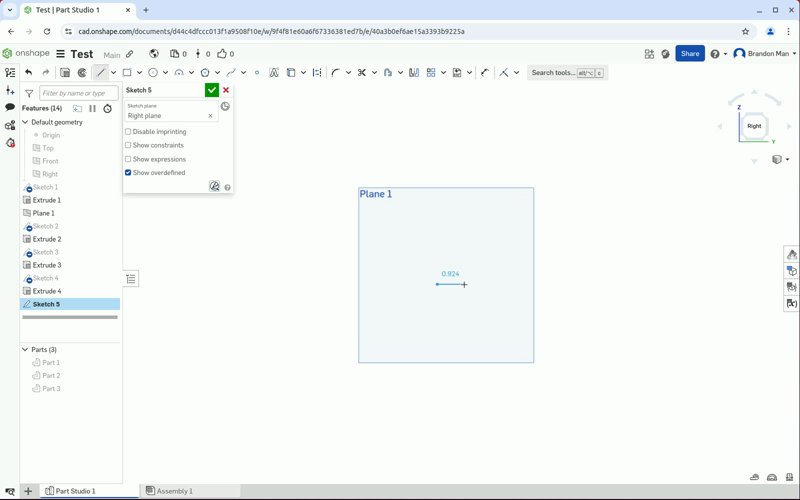
scroll(6)
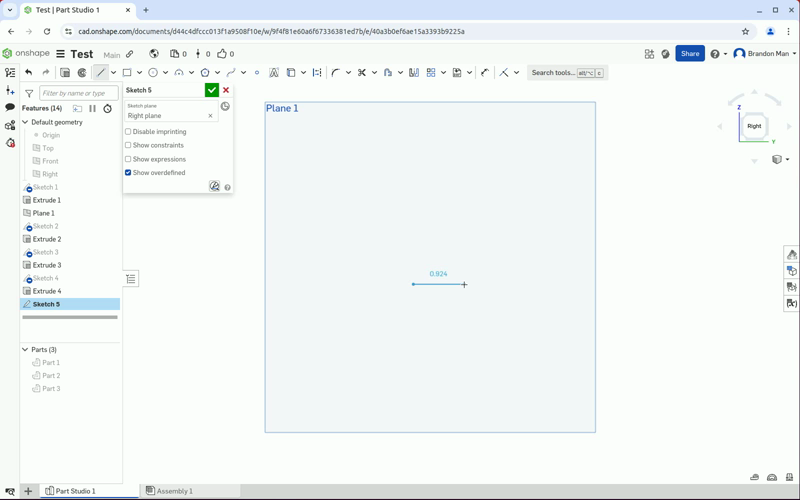
click(464, 284)
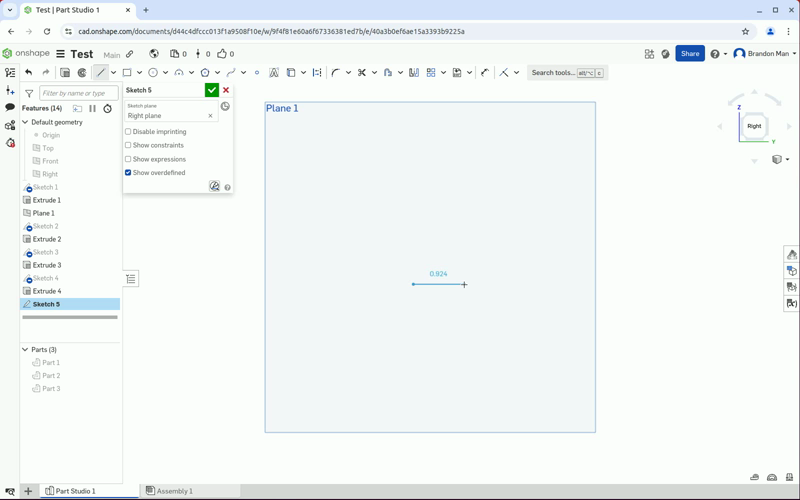
scroll(-6)
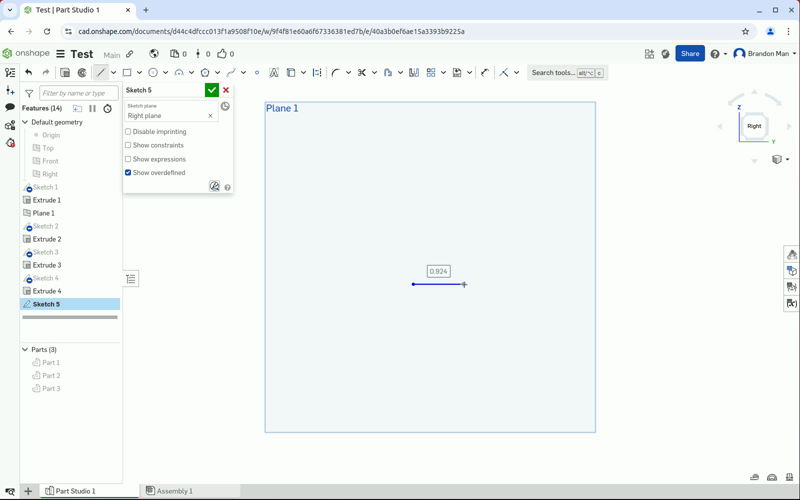
scroll(-6)
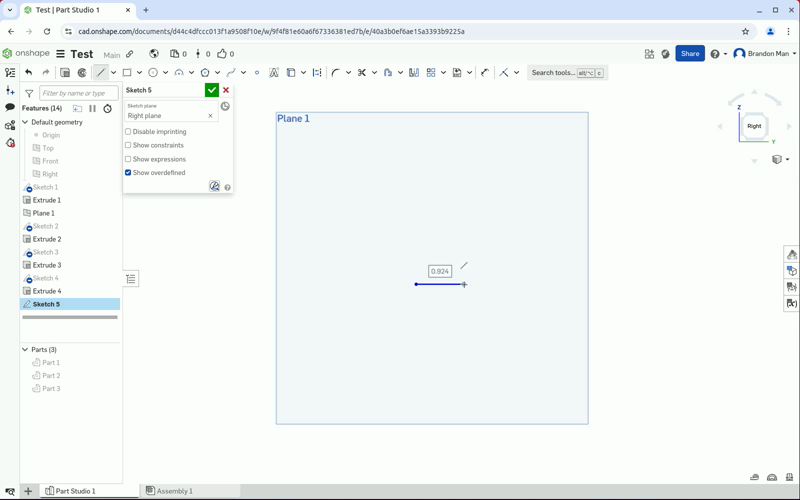
scroll(-6)
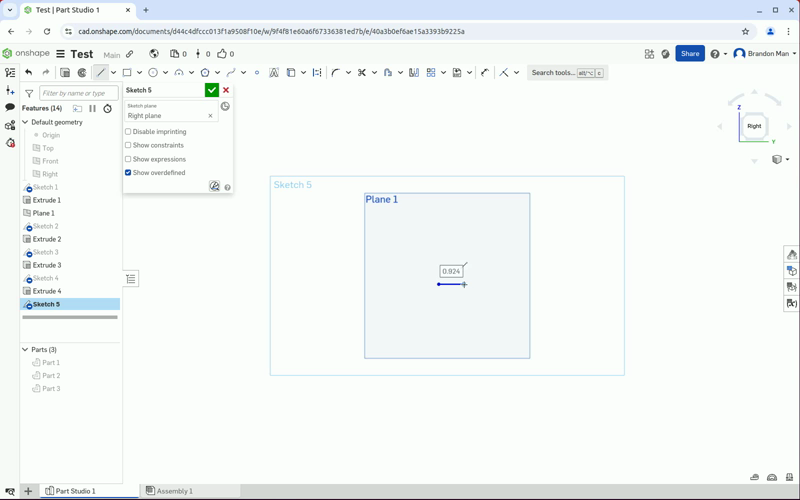
scroll(-6)
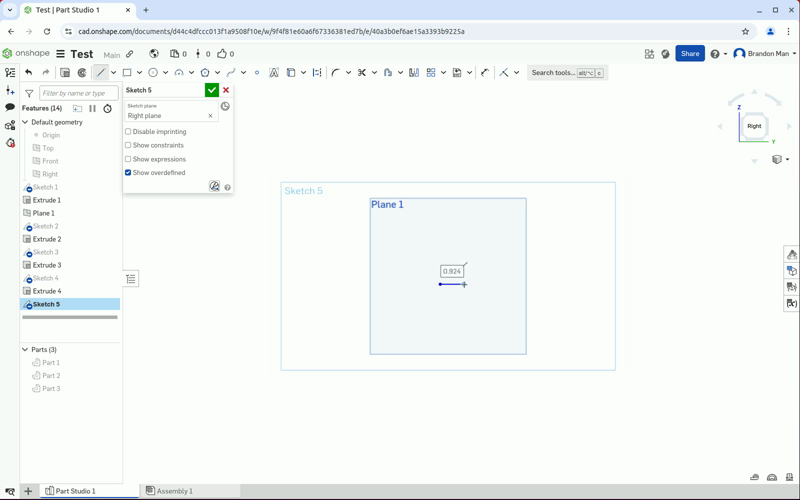
scroll(-6)
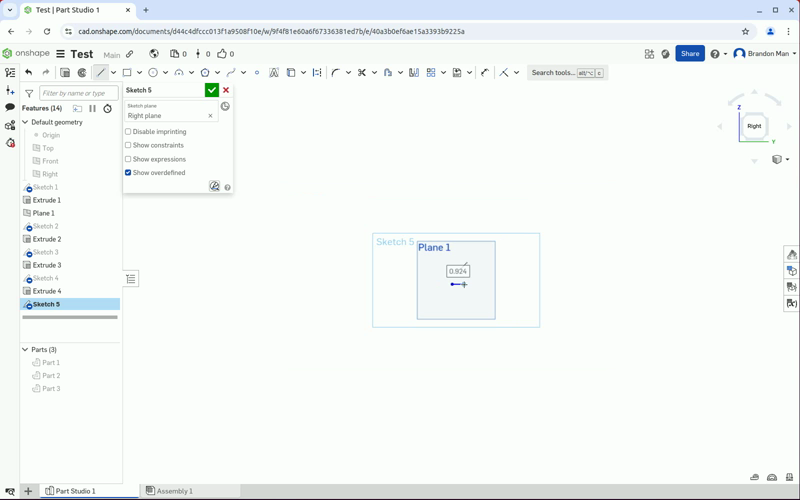
scroll(-6)
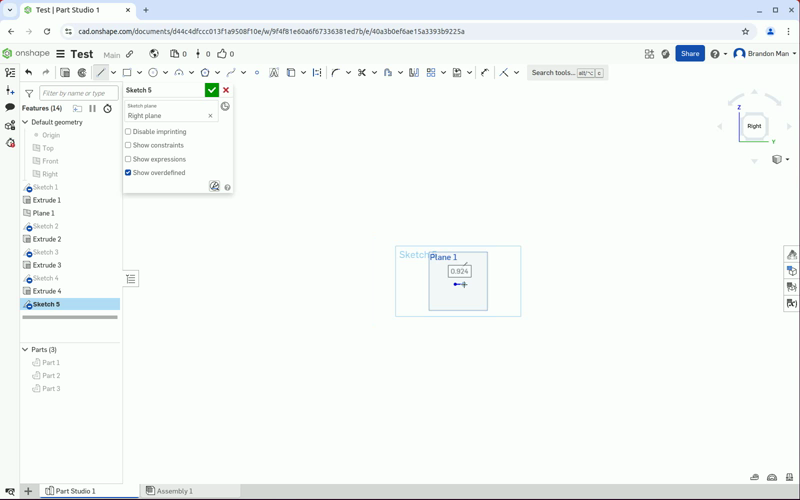
scroll(-6)
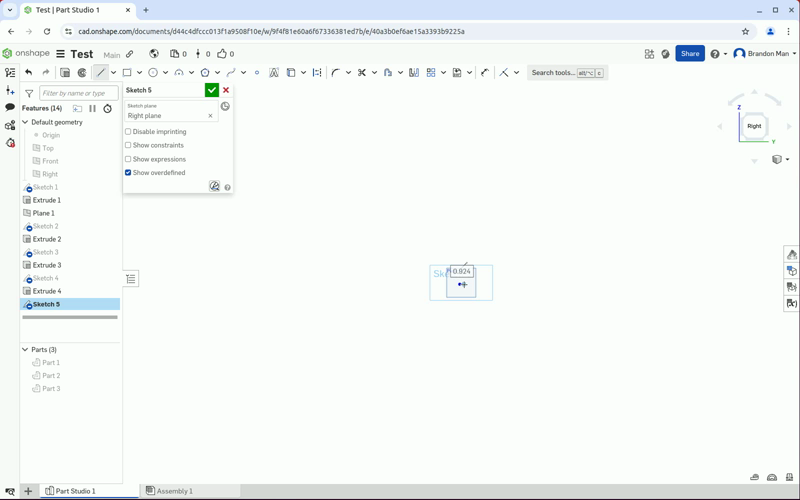
key_up(shift)
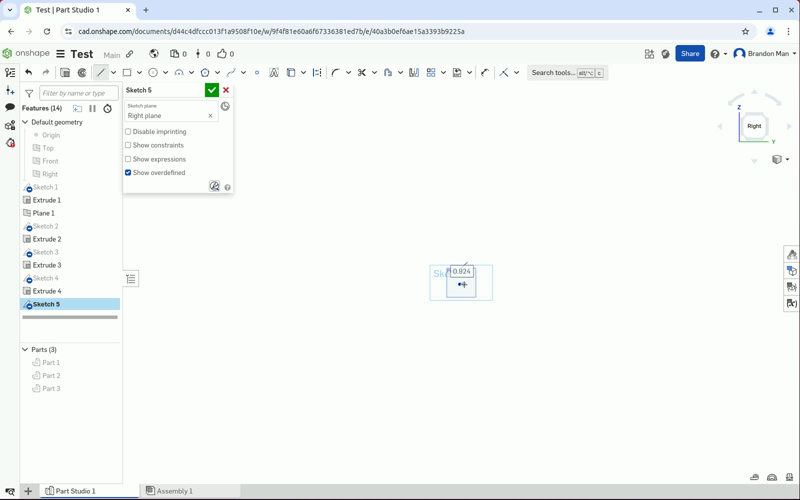
key_down(shift)
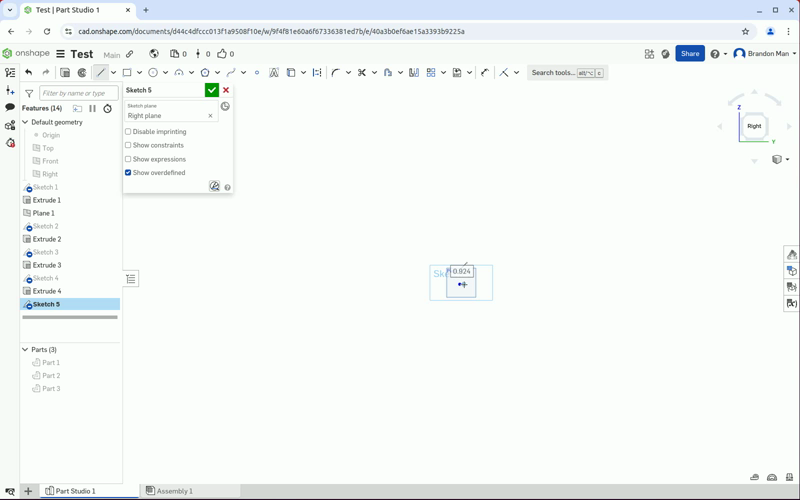
mouse_move(494, 284)
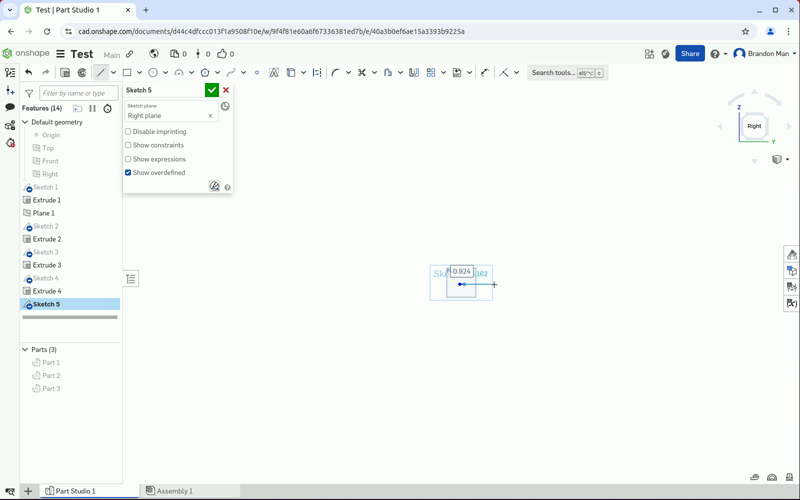
mouse_move(464, 279)
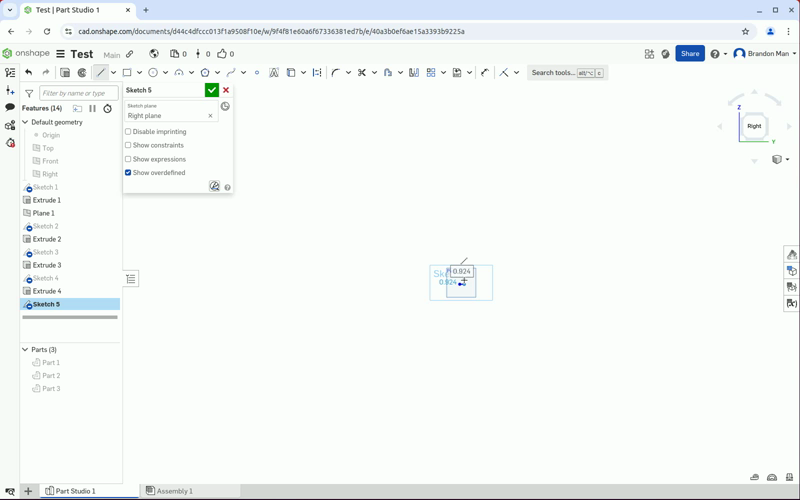
scroll(6)
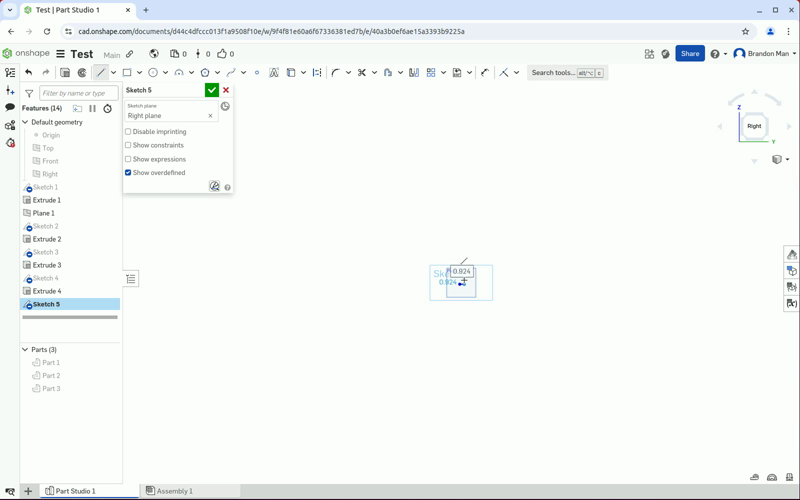
scroll(6)
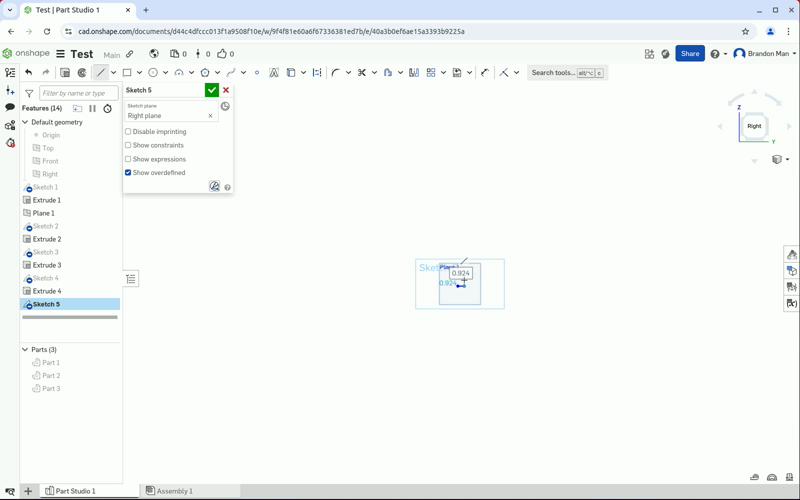
scroll(6)
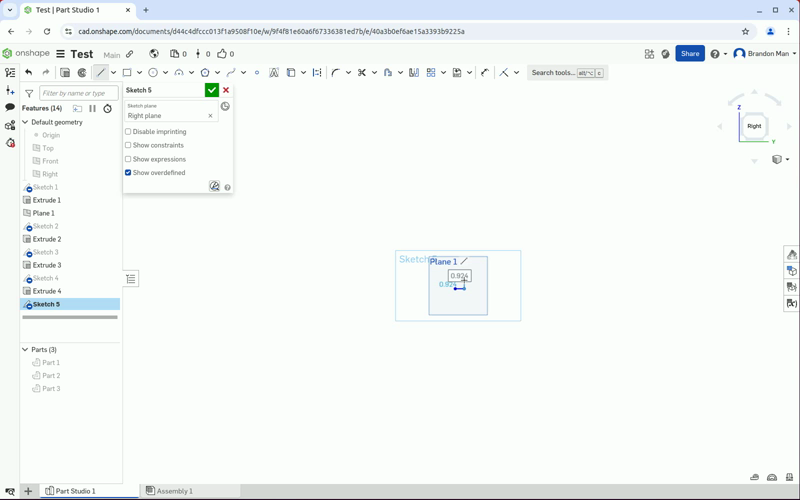
scroll(6)
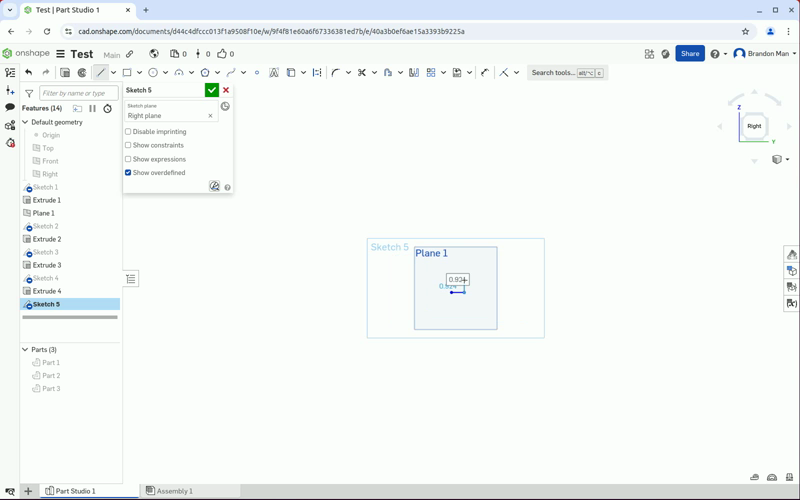
scroll(6)
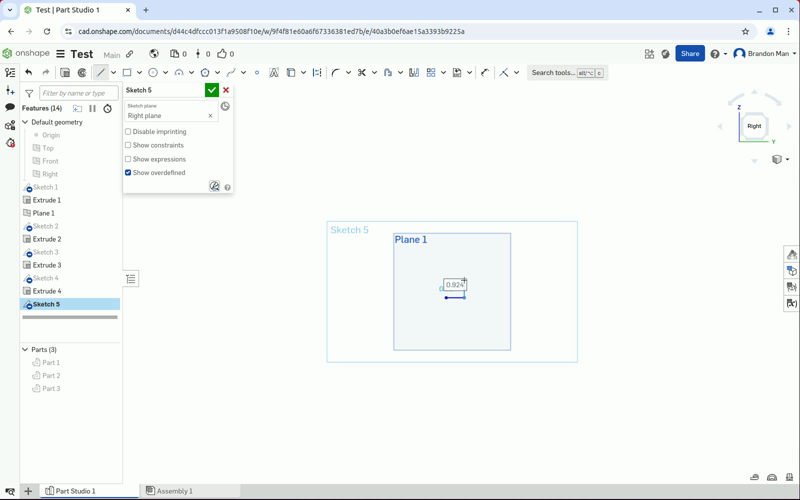
scroll(6)
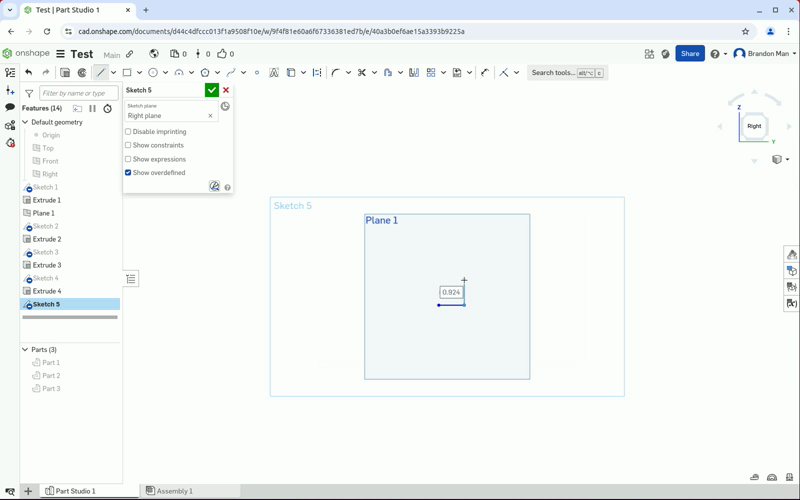
scroll(6)
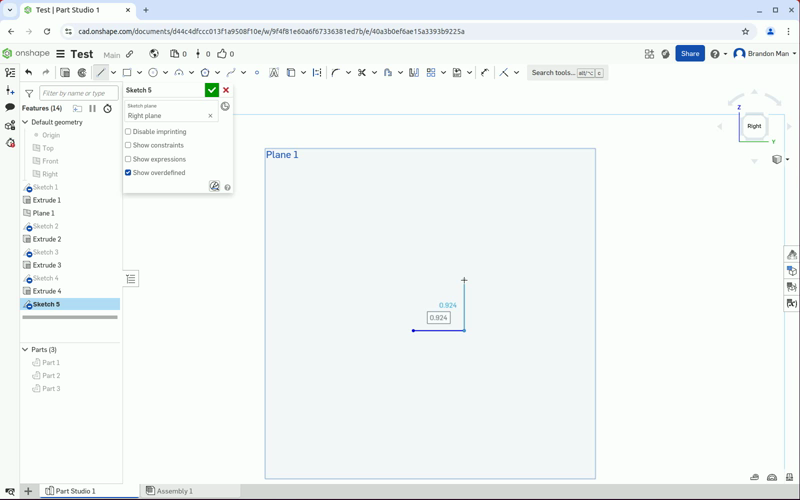
click(464, 279)
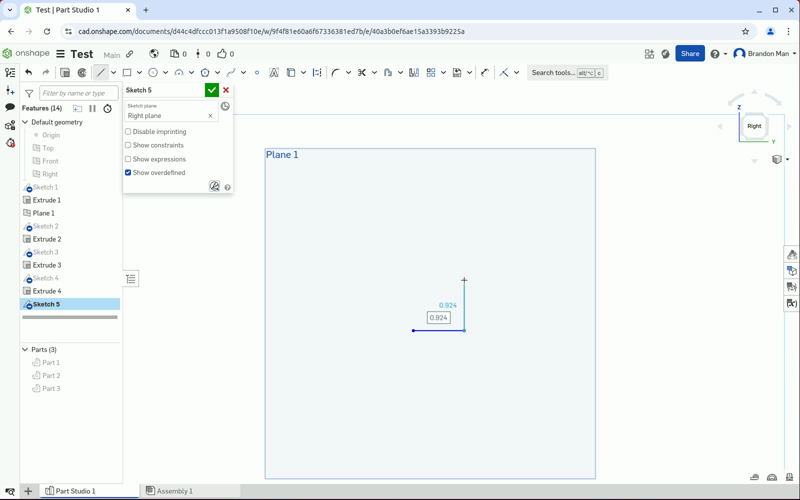
scroll(-6)
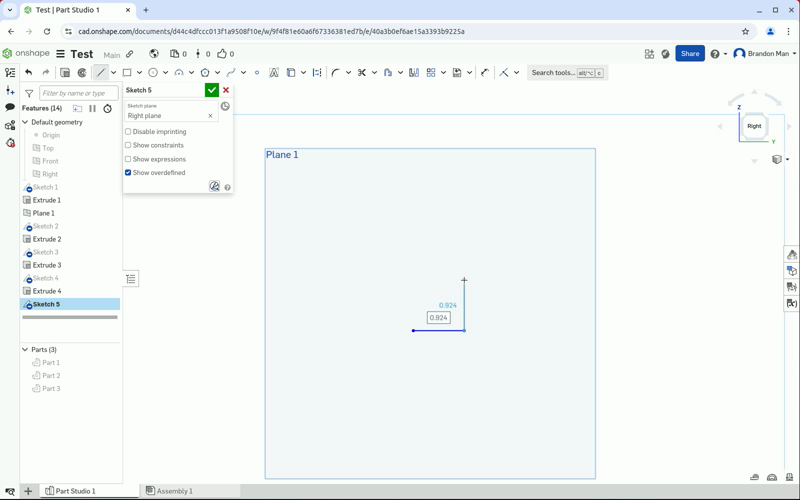
scroll(-6)
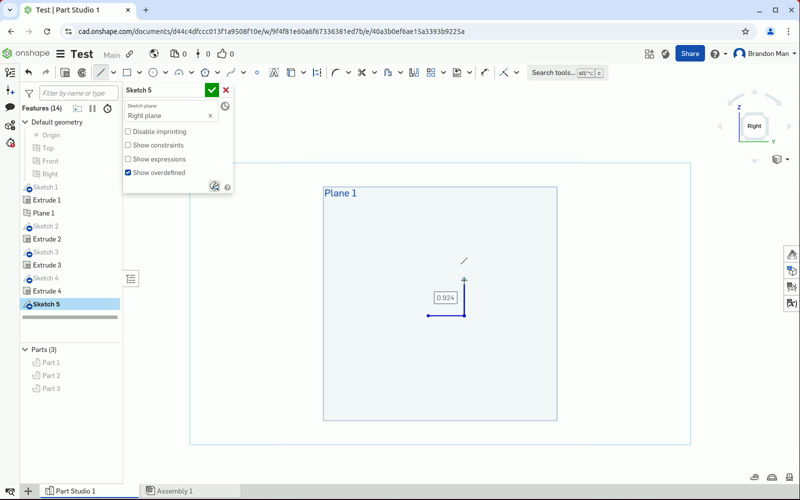
scroll(-6)
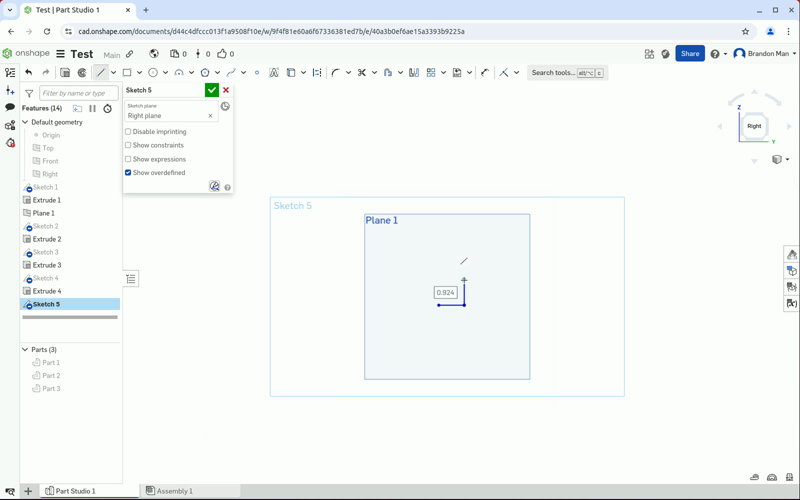
scroll(-6)
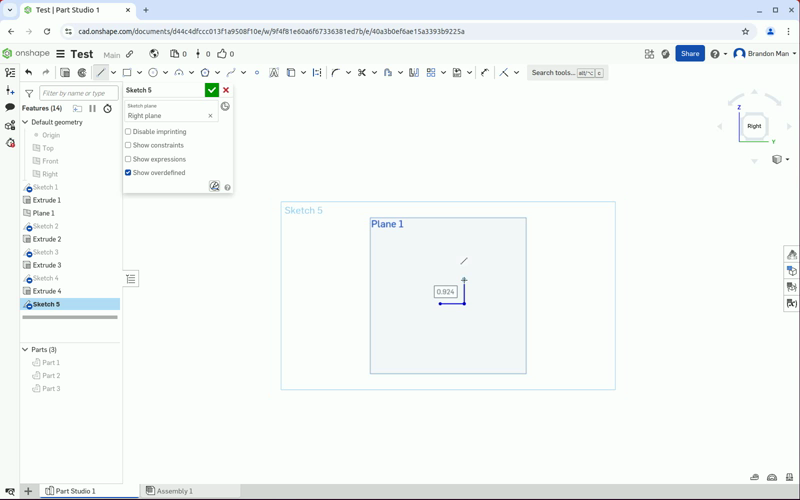
scroll(-6)
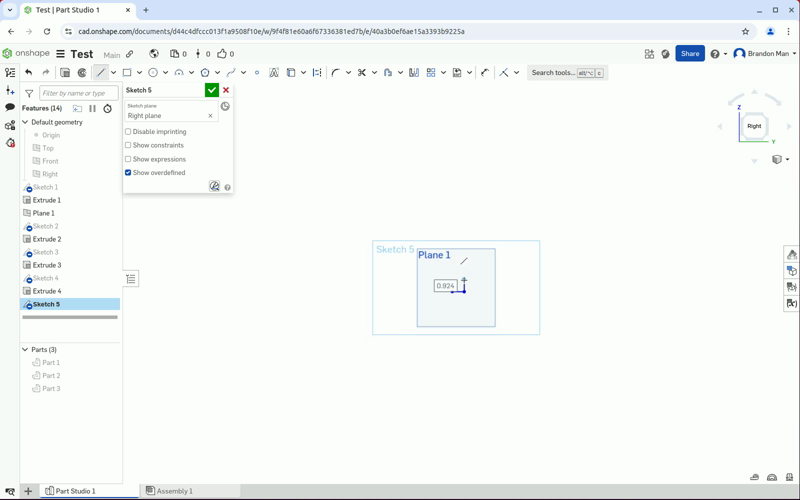
scroll(-6)
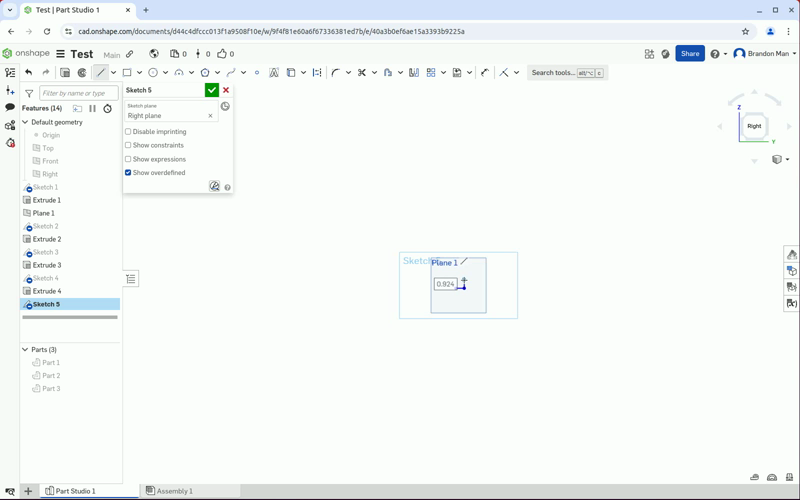
scroll(-6)
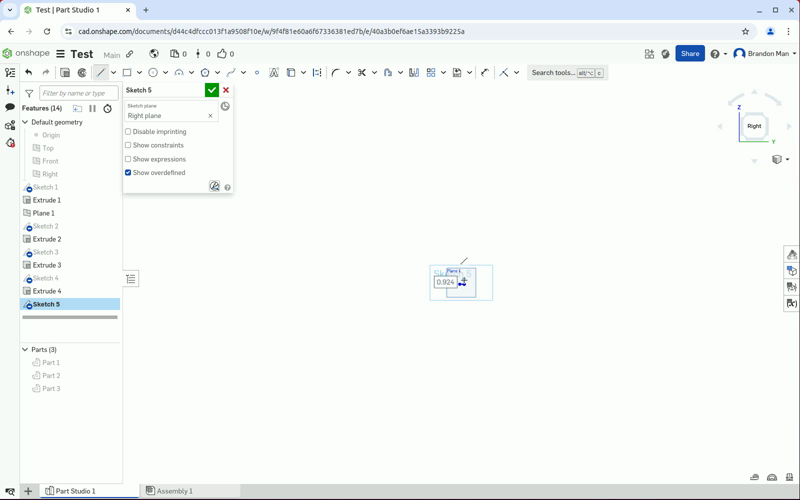
key_up(shift)
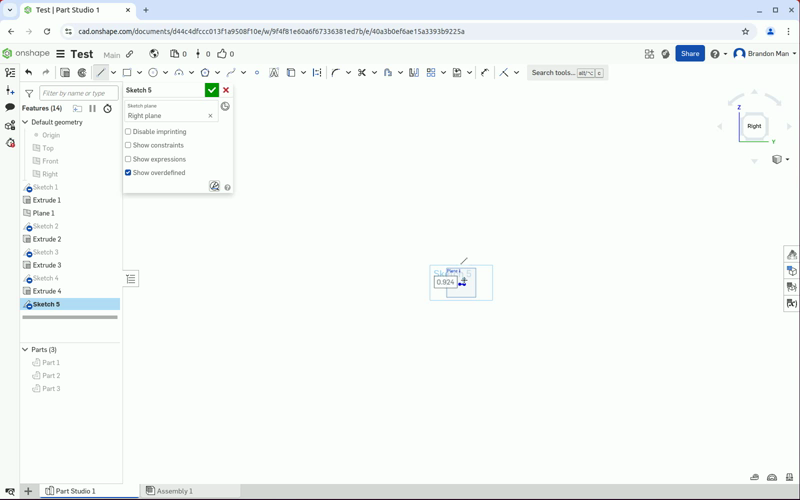
key_down(shift)
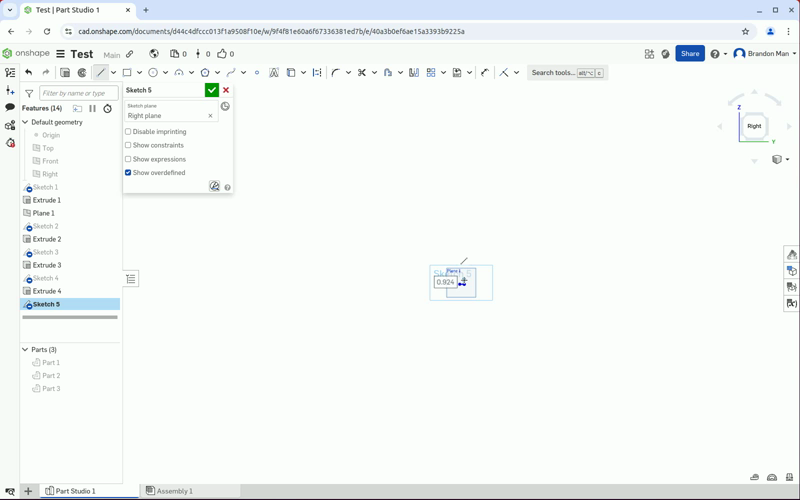
mouse_move(494, 279)
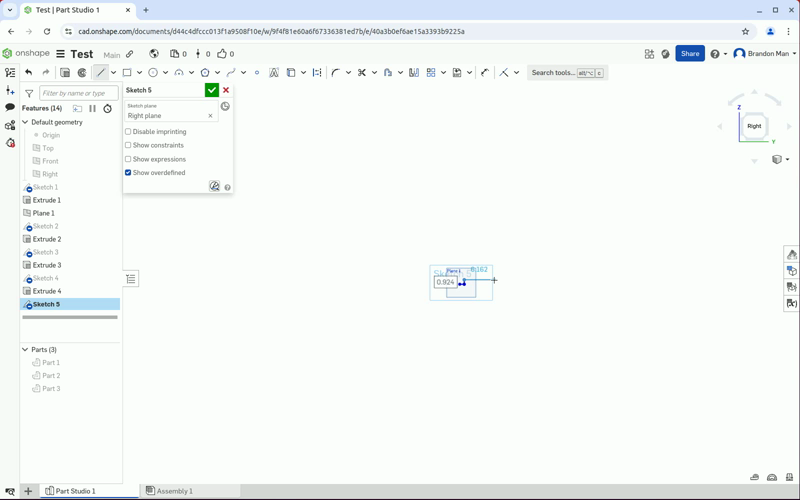
mouse_move(459, 279)
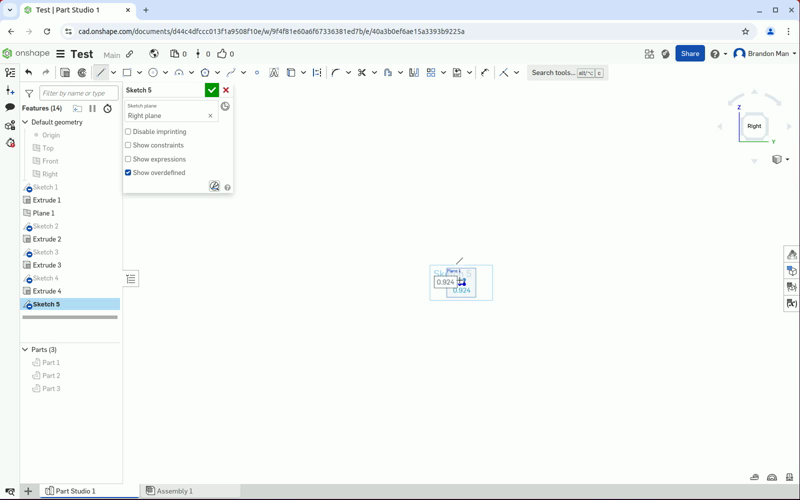
scroll(6)
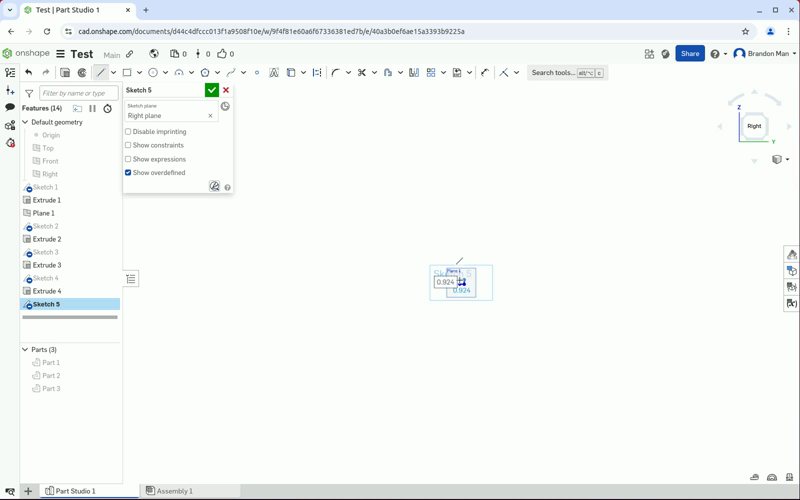
scroll(6)
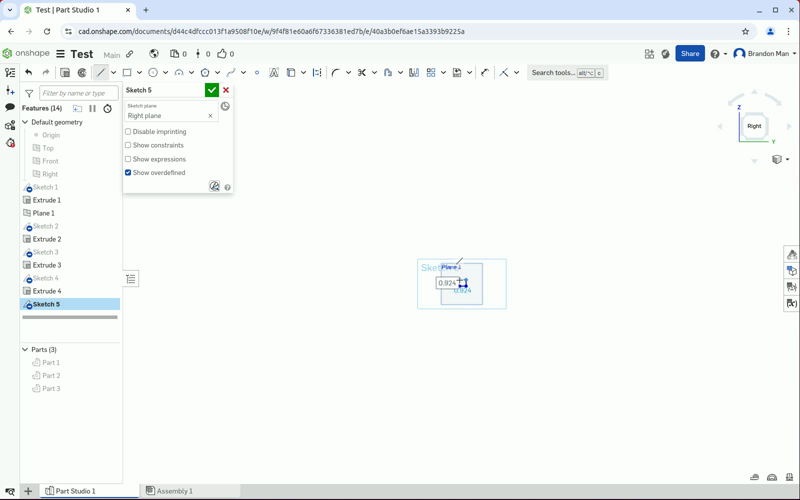
scroll(6)
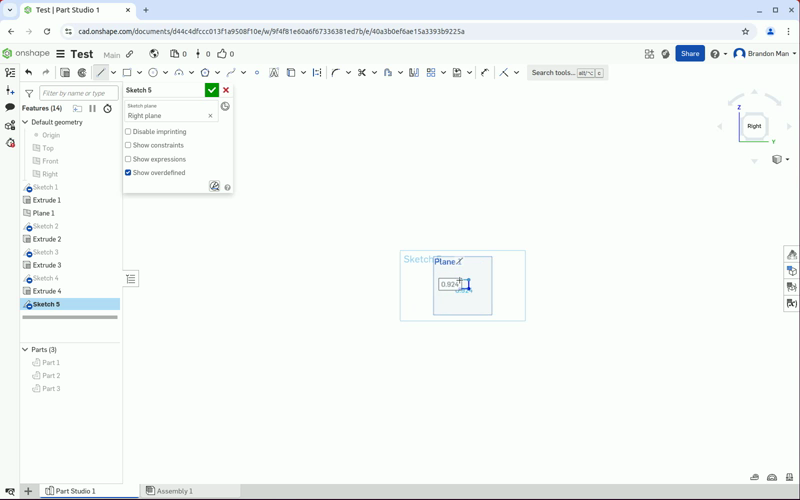
scroll(6)
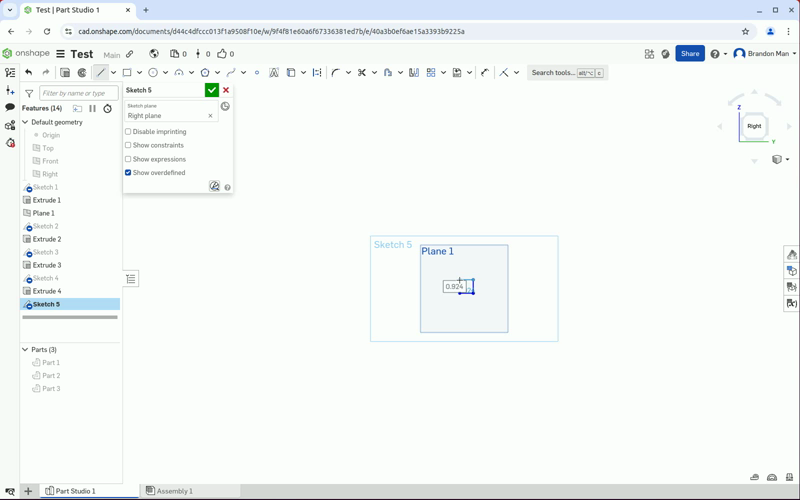
scroll(6)
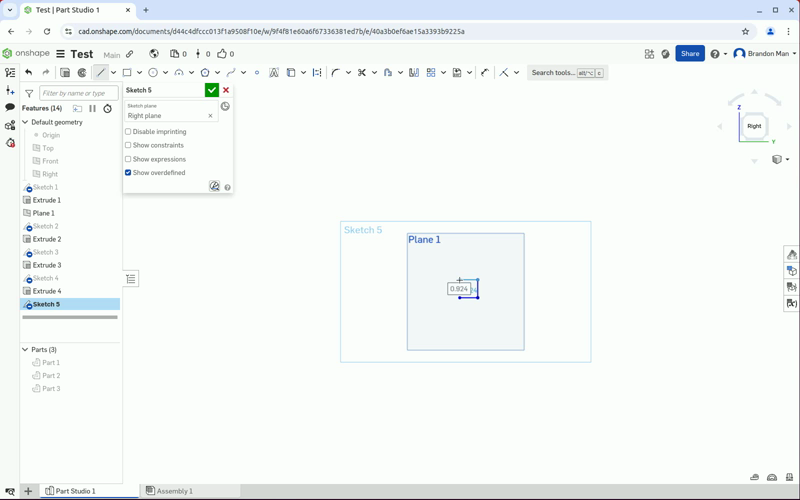
scroll(6)
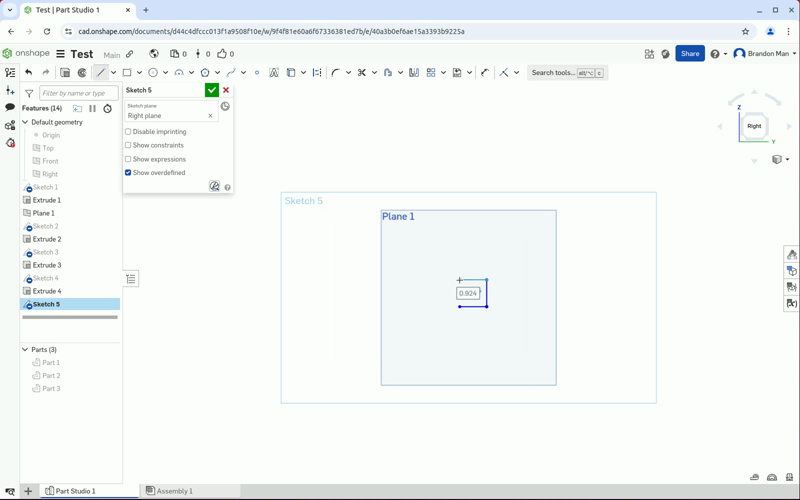
scroll(6)
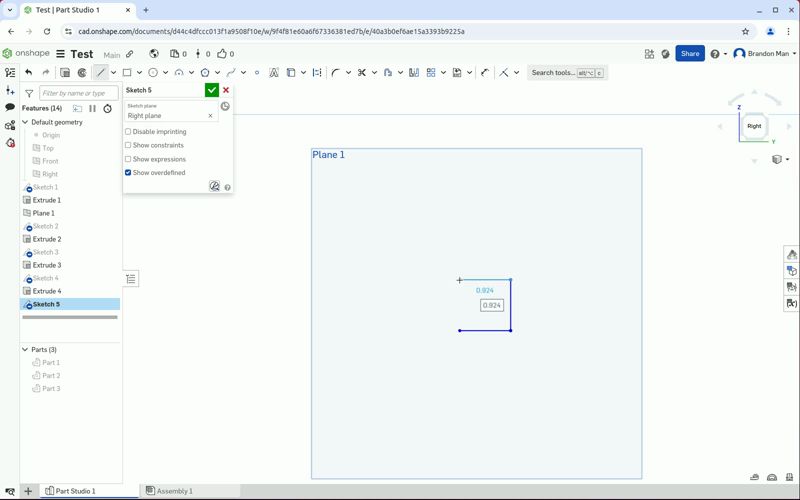
click(459, 279)
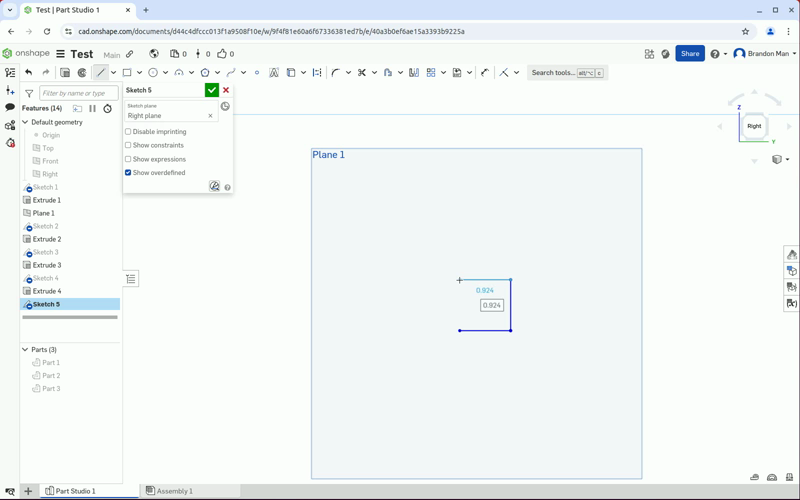
scroll(-6)
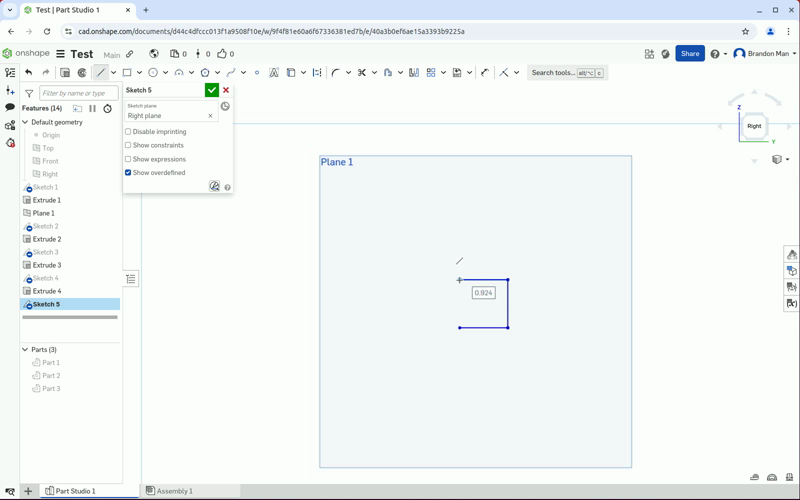
scroll(-6)
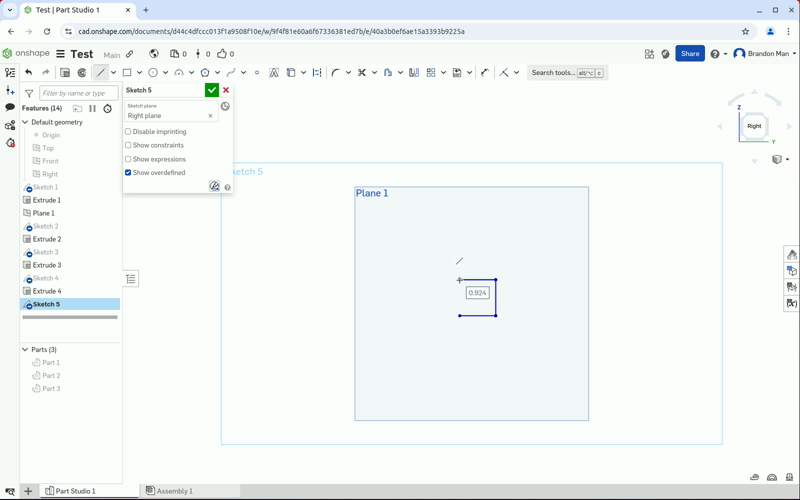
scroll(-6)
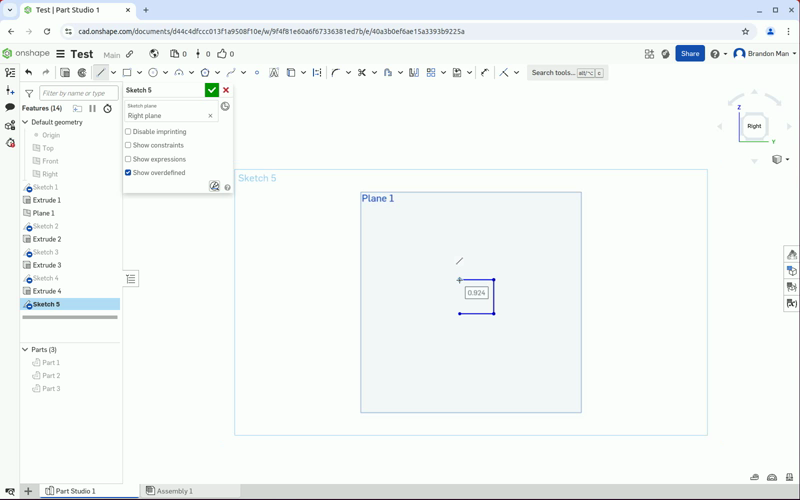
scroll(-6)
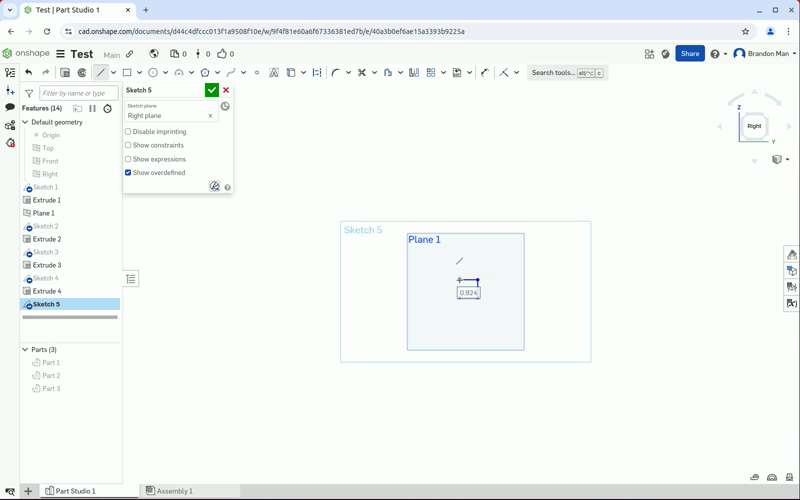
scroll(-6)
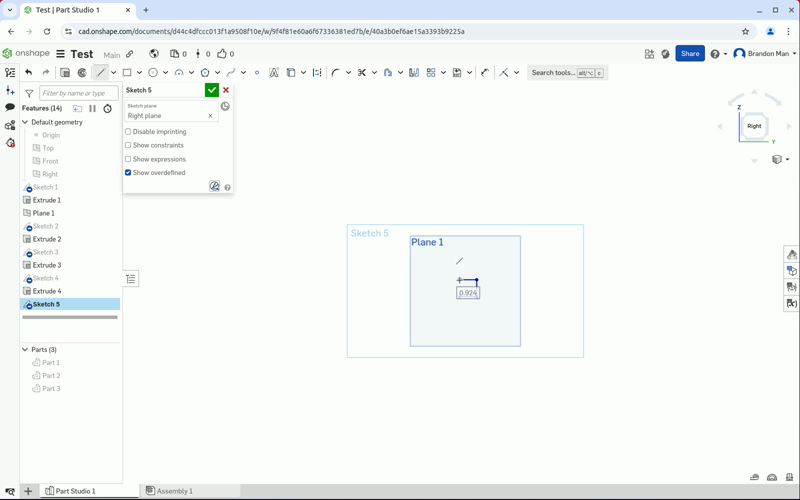
scroll(-6)
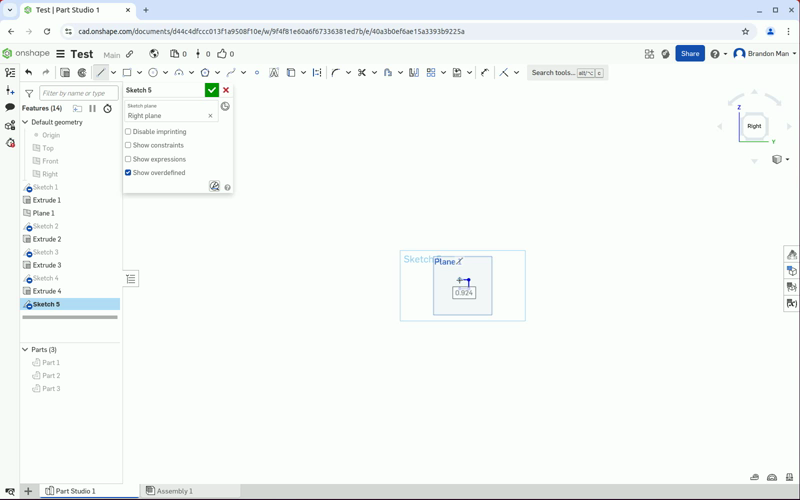
scroll(-6)
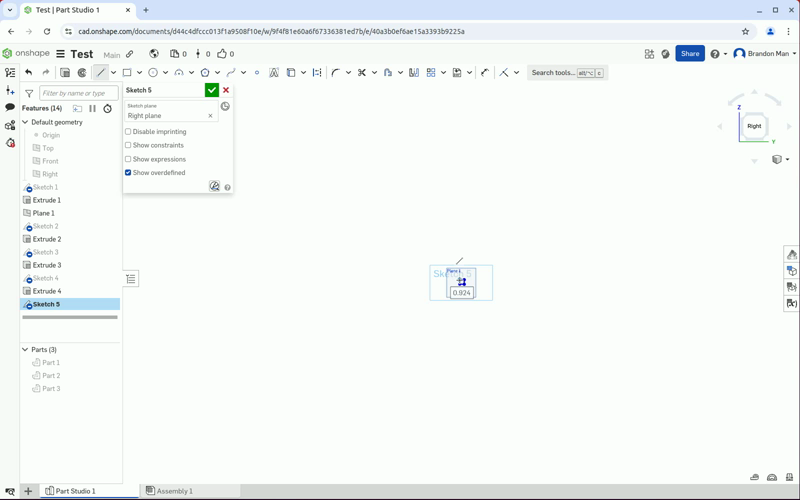
key_up(shift)
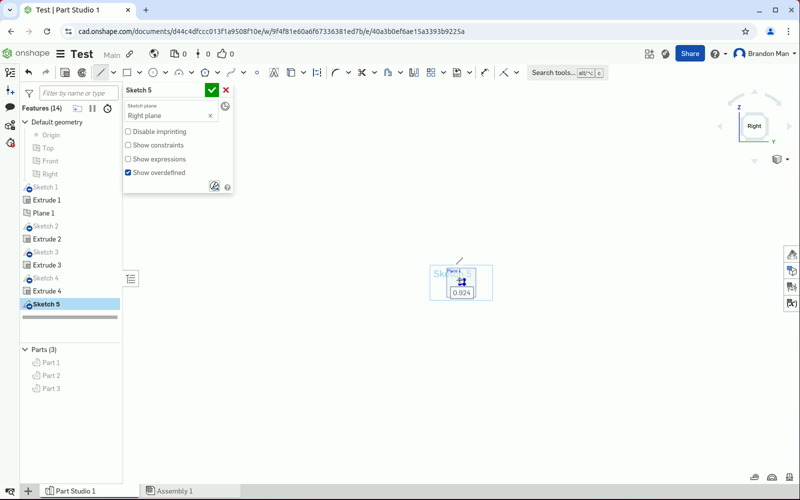
mouse_move(489, 279)
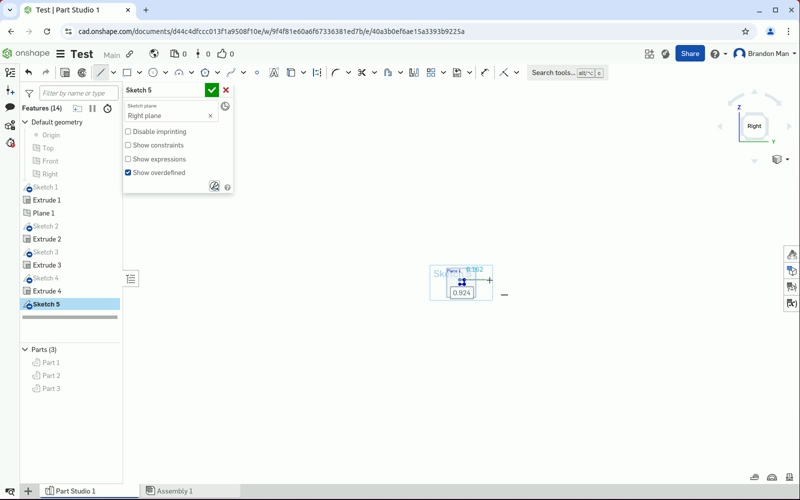
key_down(shift)
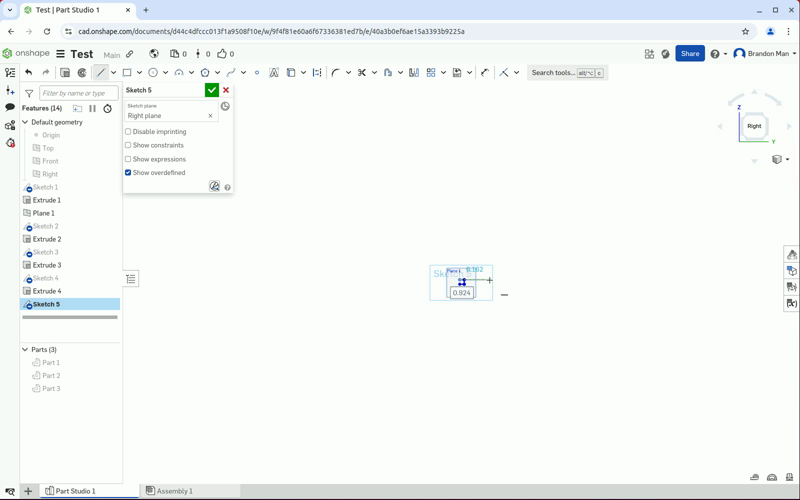
mouse_move(459, 284)
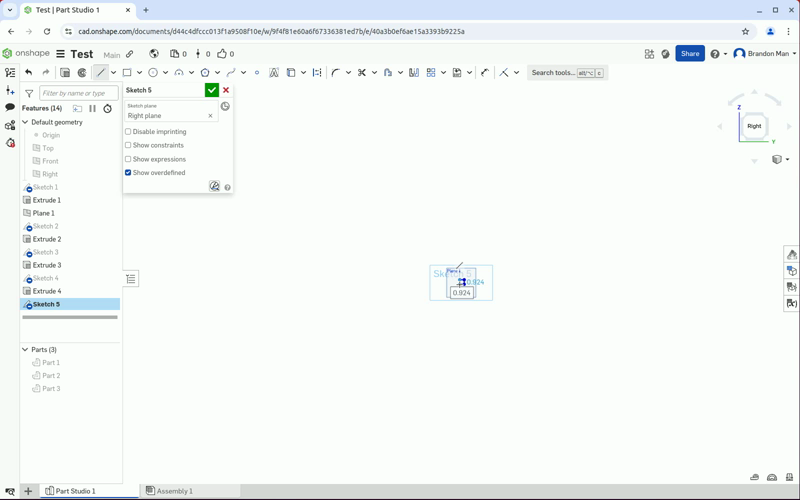
scroll(6)
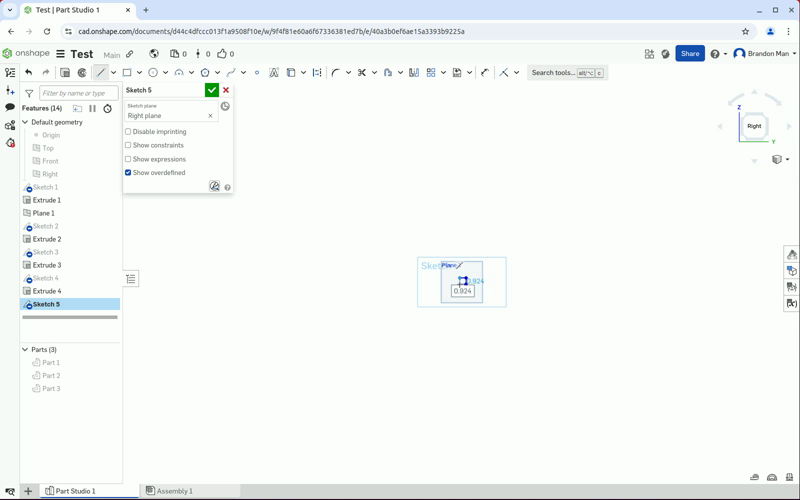
scroll(6)
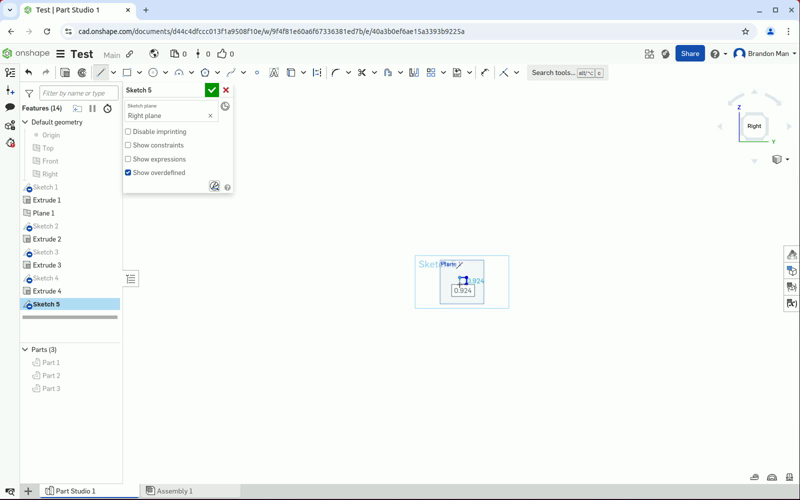
scroll(6)
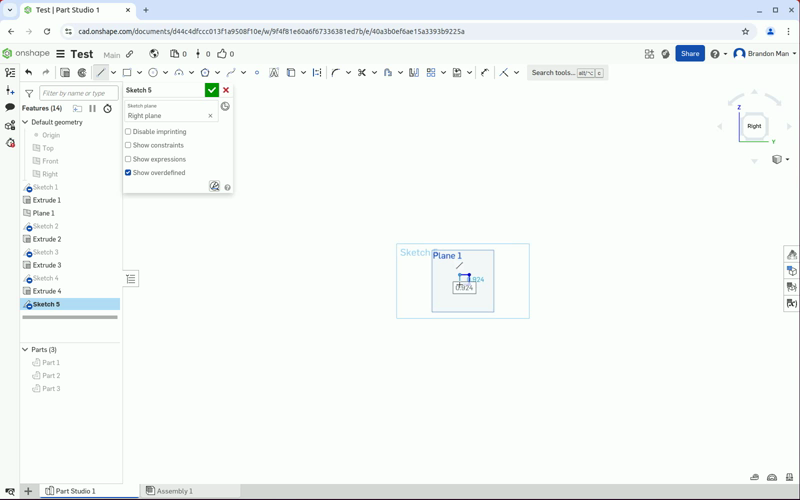
scroll(6)
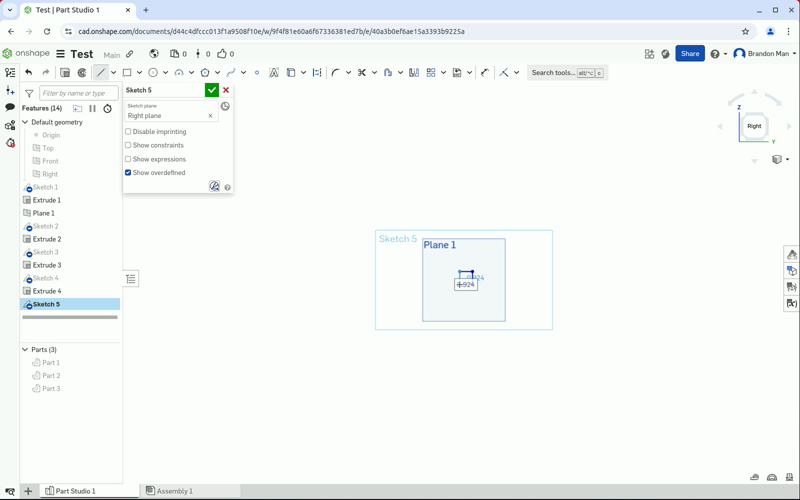
scroll(6)
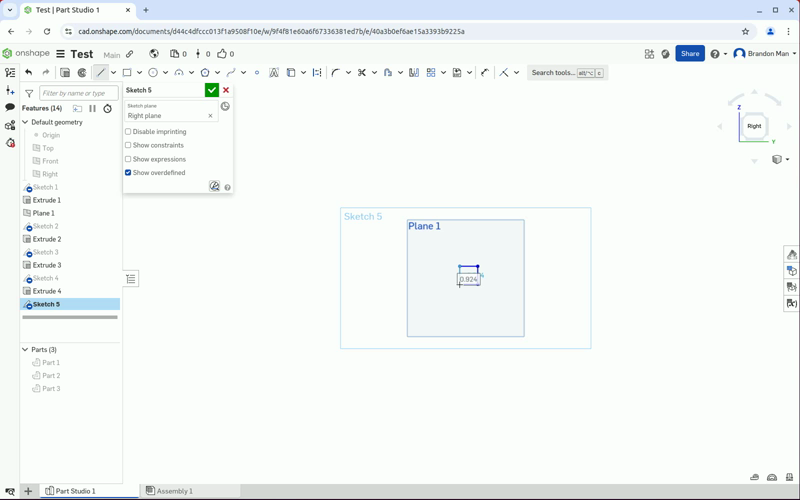
scroll(6)
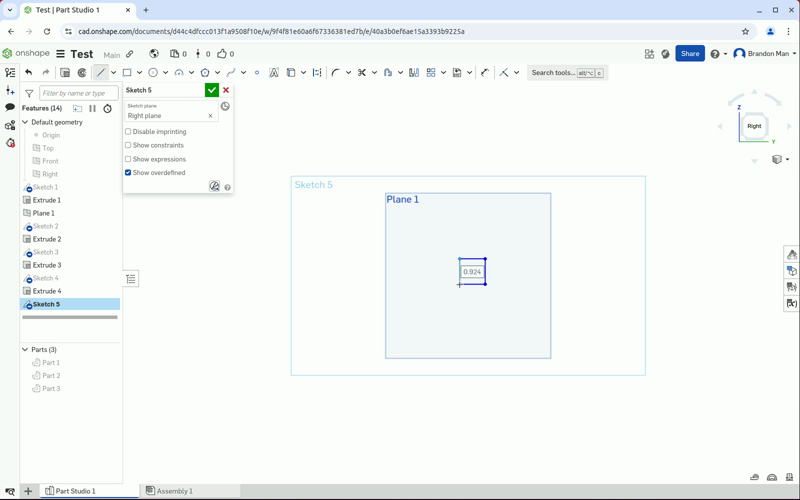
scroll(6)
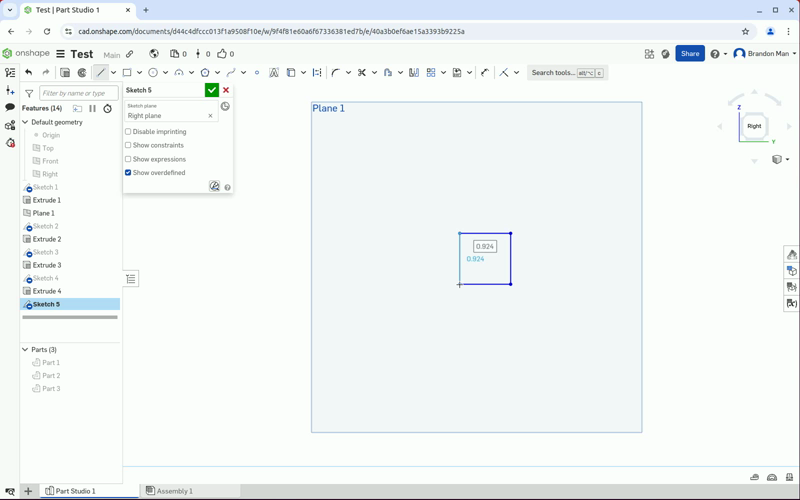
key_up(shift)
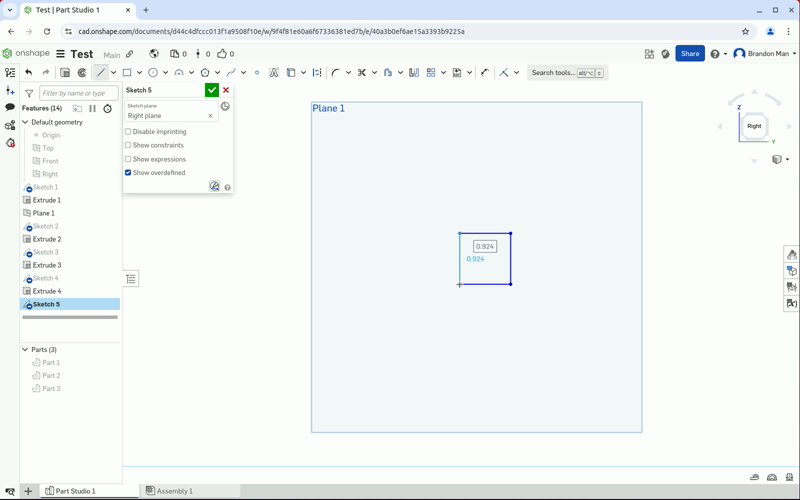
click(459, 284)
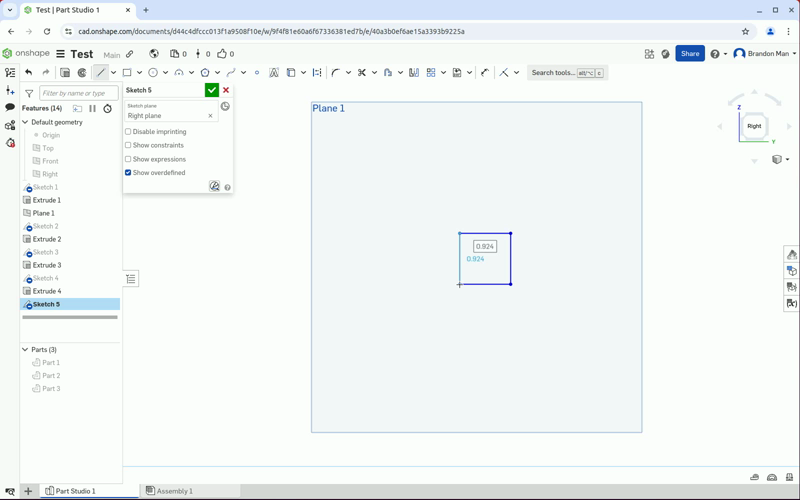
scroll(-6)
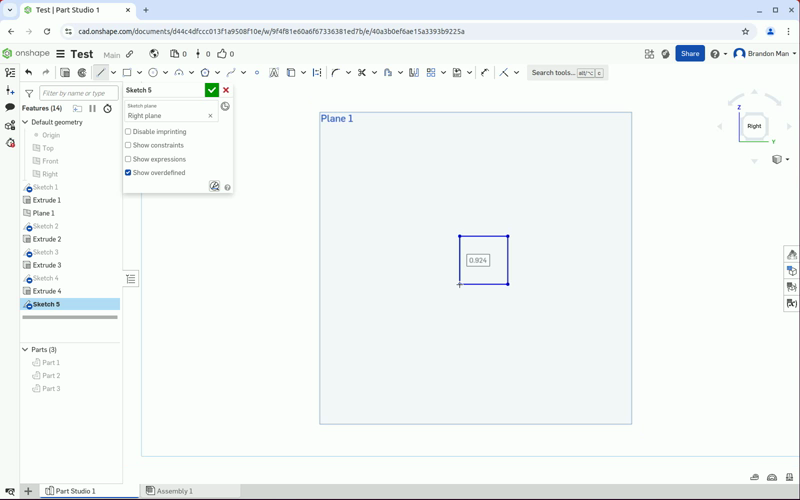
scroll(-6)
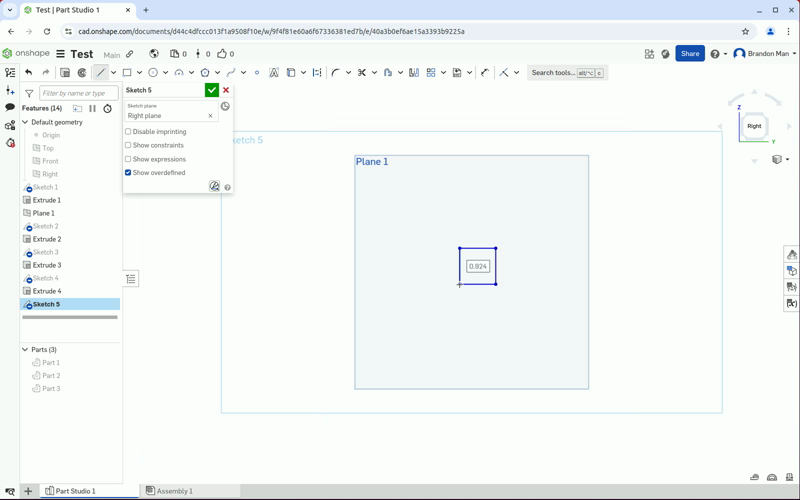
scroll(-6)
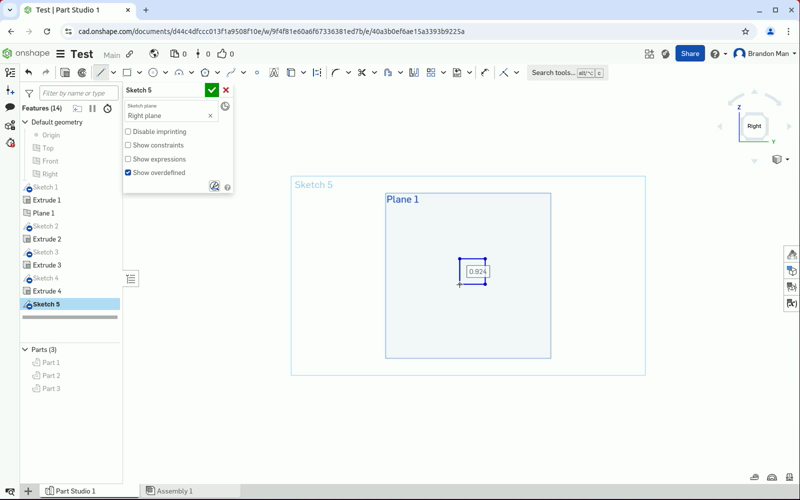
scroll(-6)
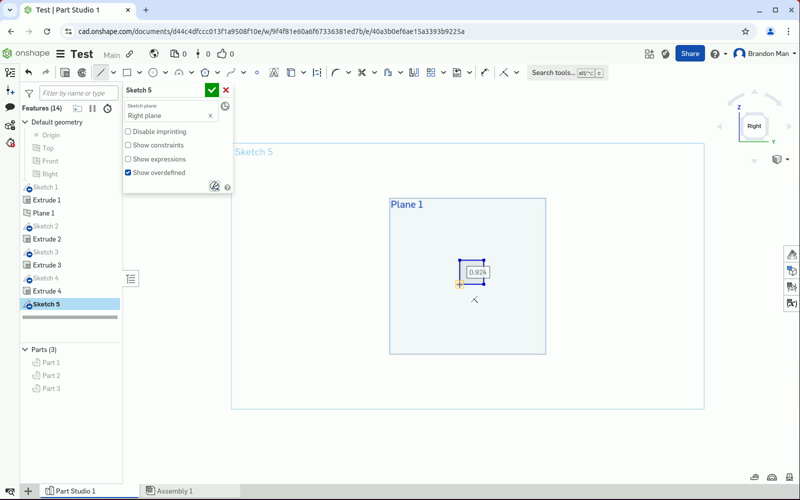
scroll(-6)
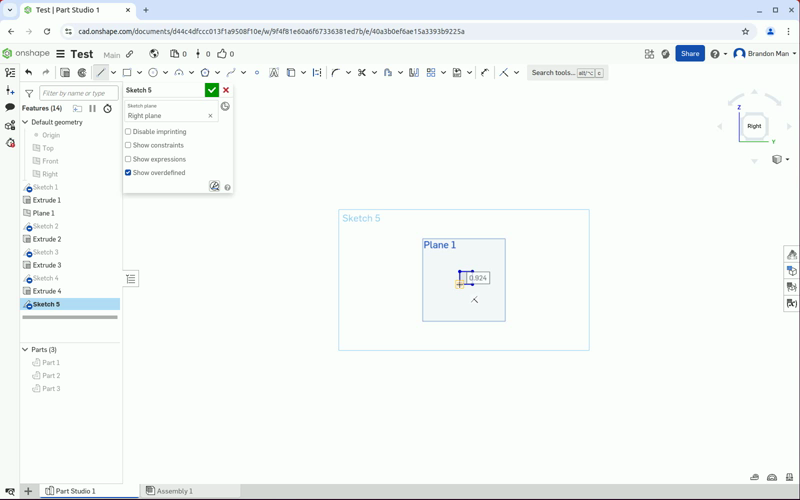
scroll(-6)
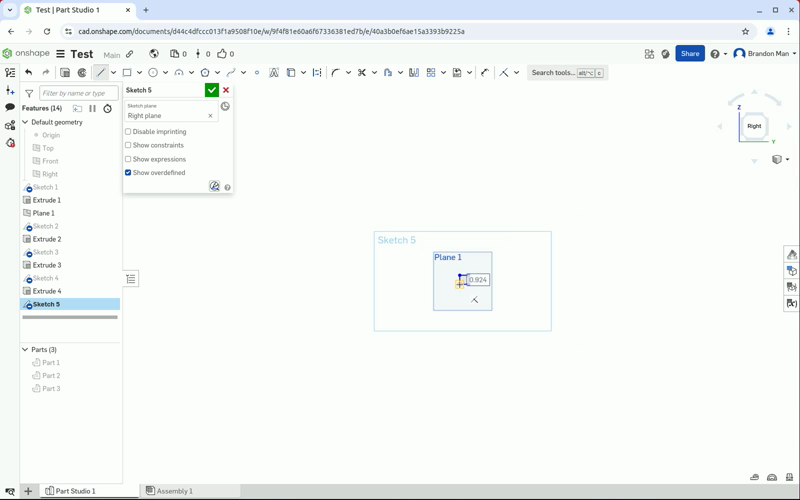
scroll(-6)
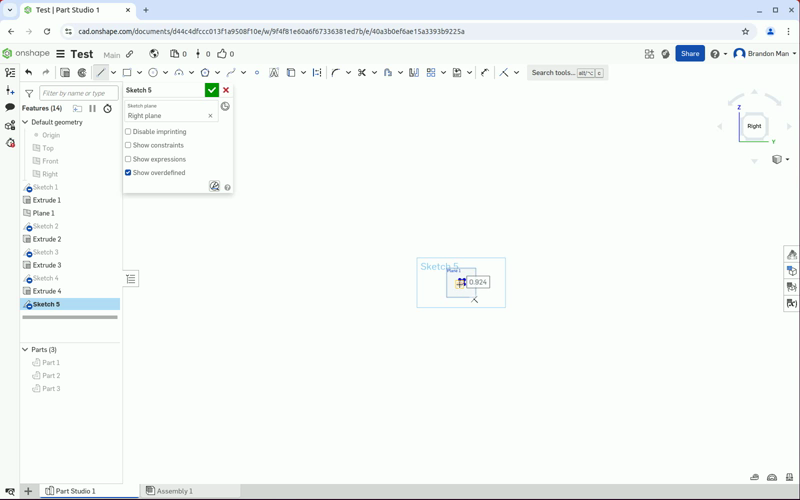
key(esc)
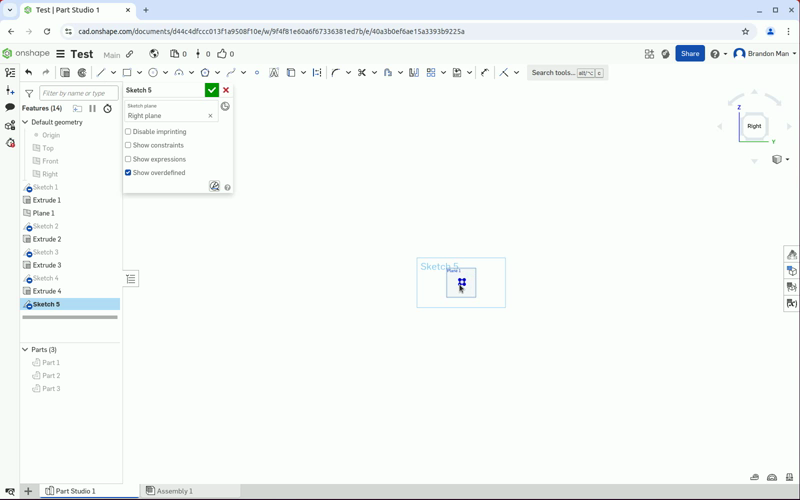
mouse_move(461, 283)
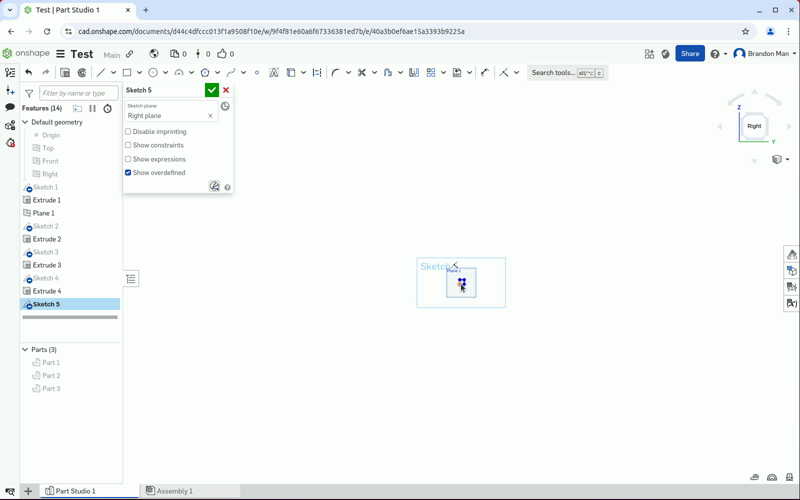
scroll(6)
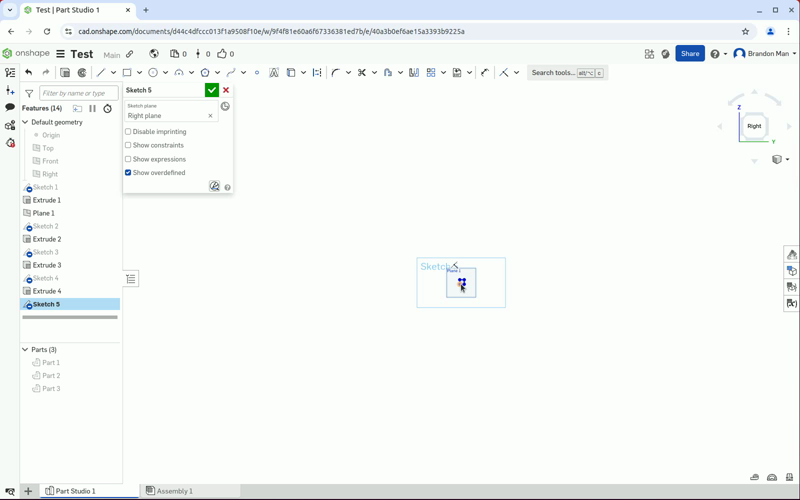
scroll(6)
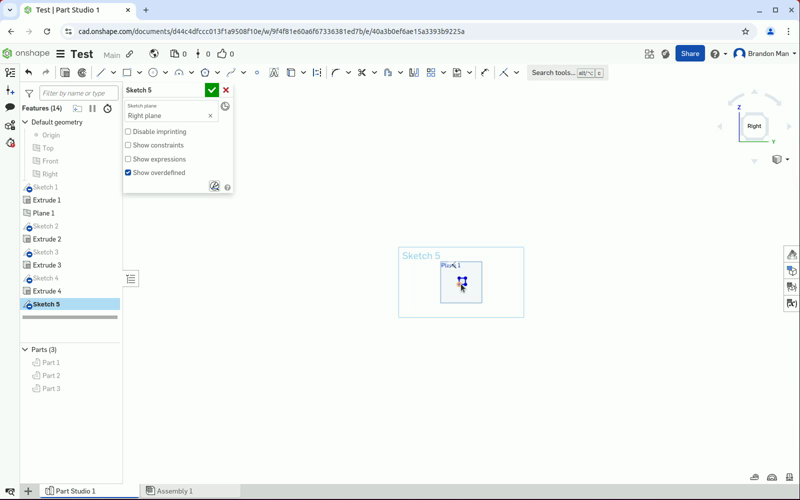
scroll(6)
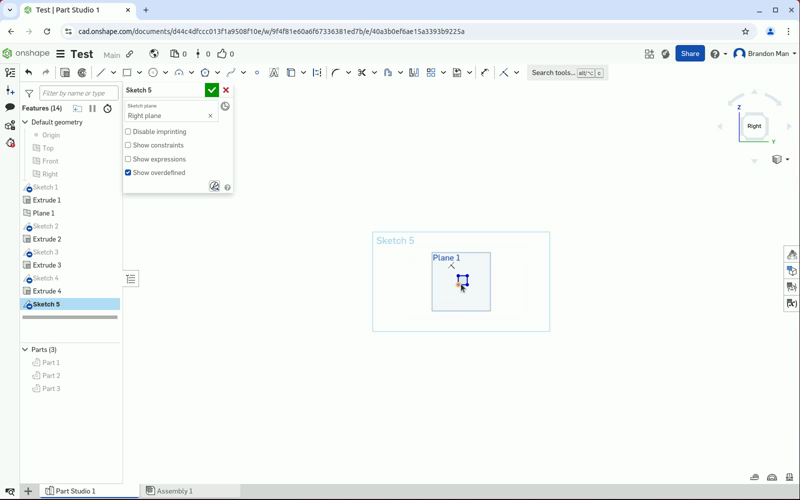
scroll(6)
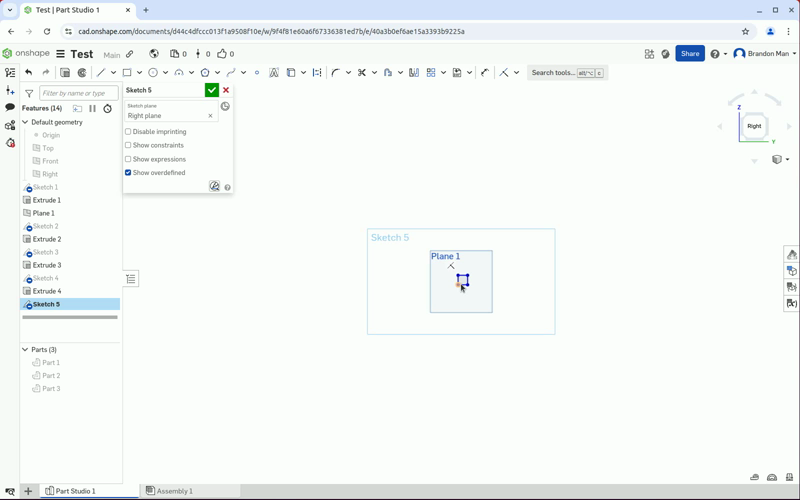
scroll(6)
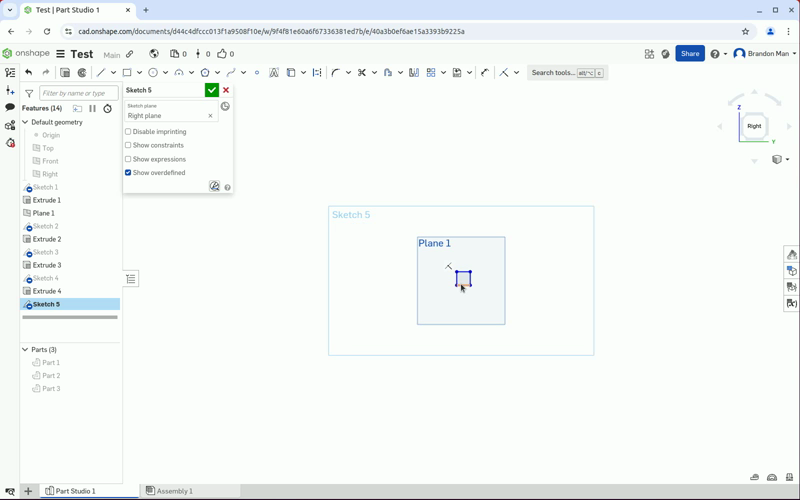
scroll(6)
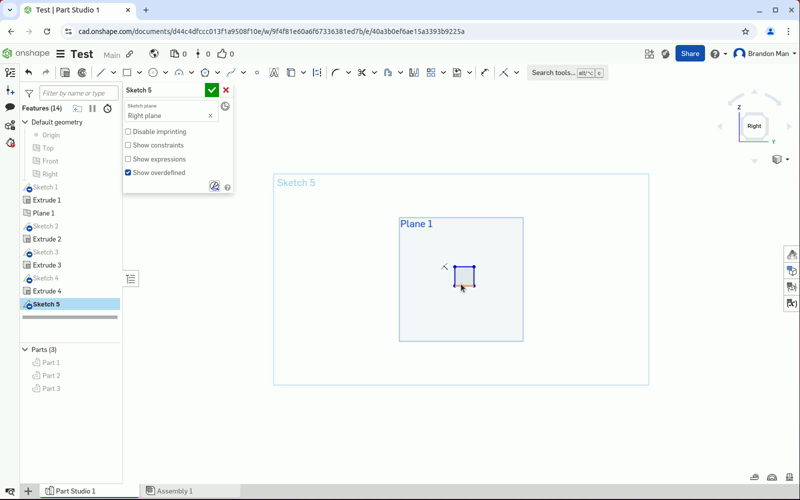
scroll(6)
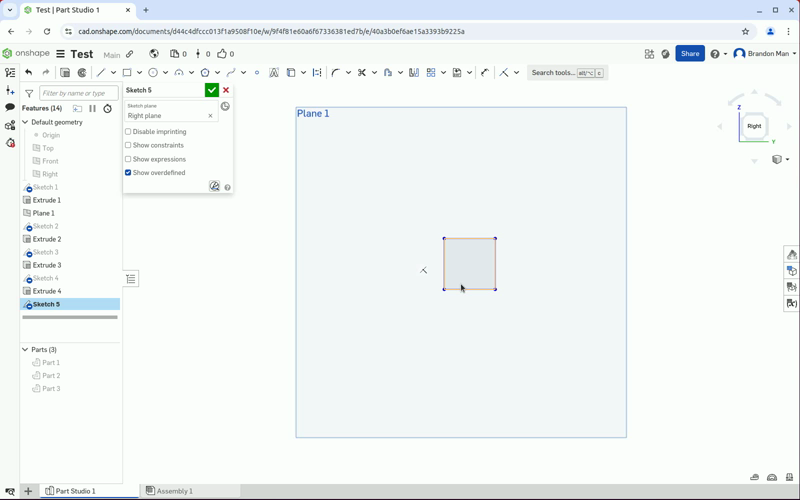
click(461, 283)
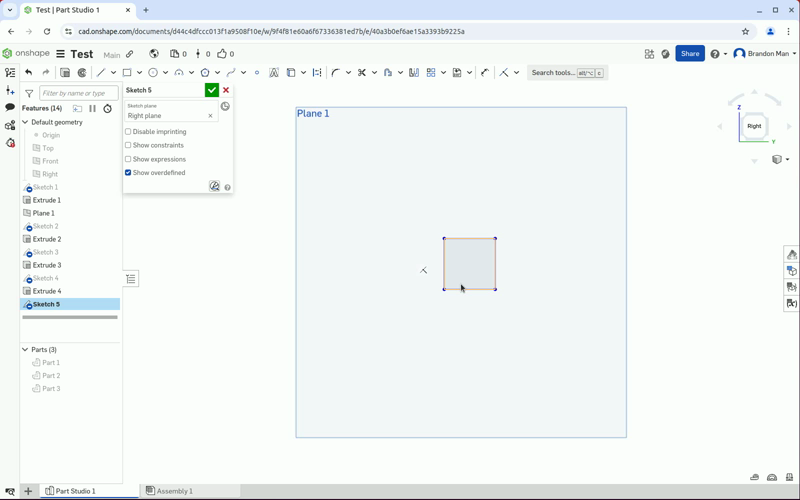
scroll(-6)
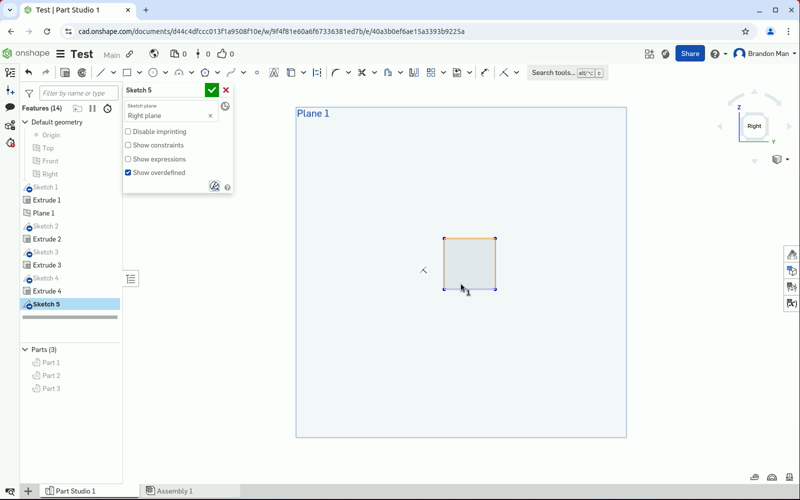
scroll(-6)
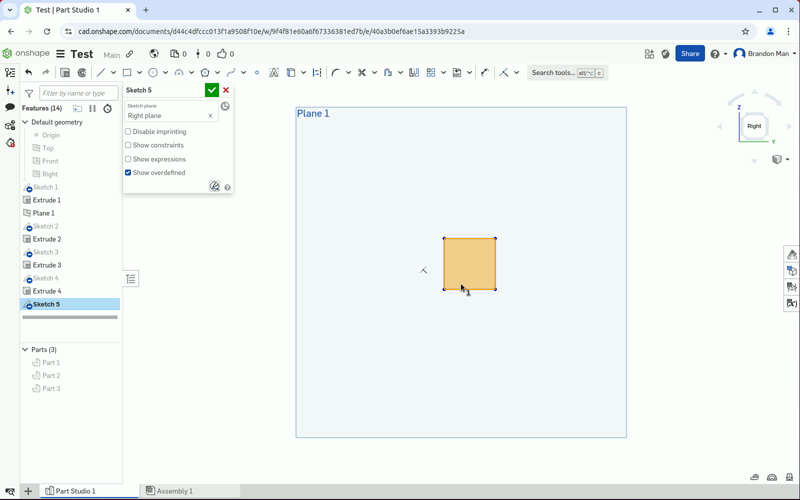
scroll(-6)
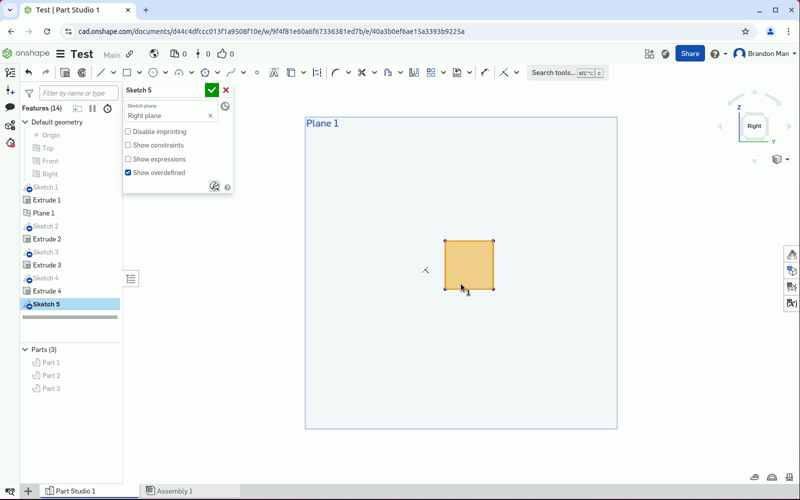
scroll(-6)
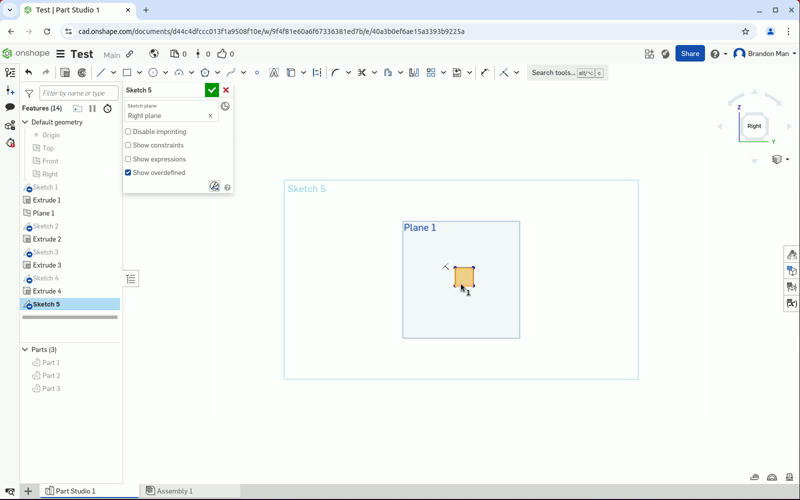
scroll(-6)
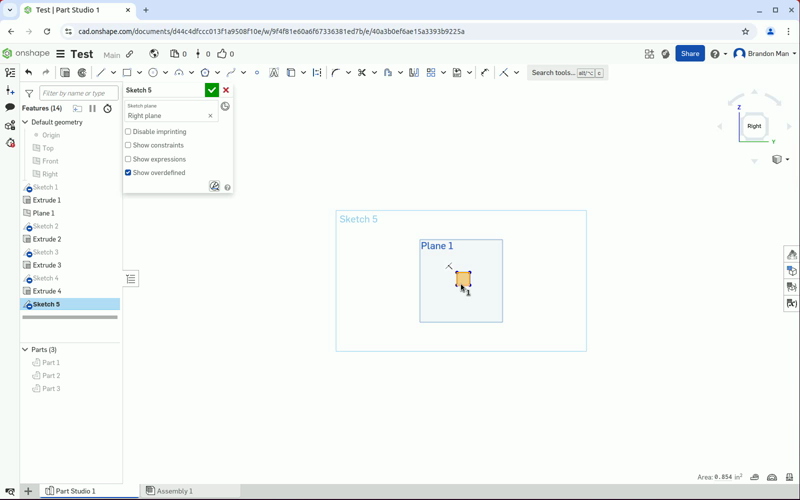
scroll(-6)
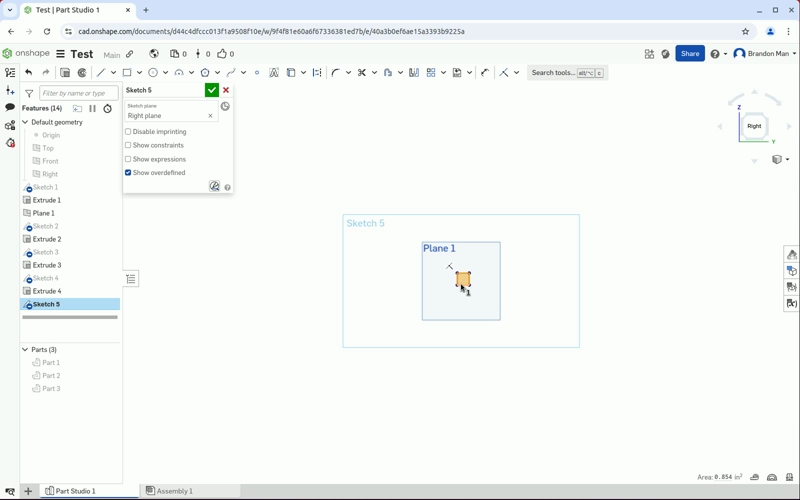
scroll(-6)
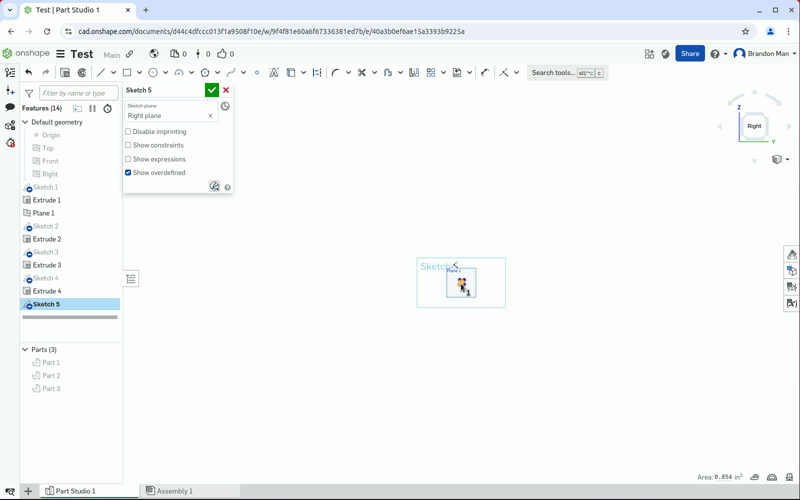
mouse_move(73, 352)
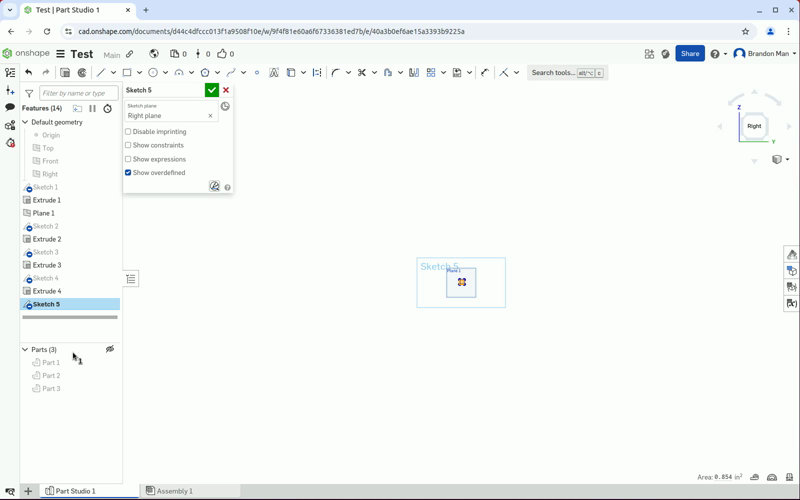
key(shift+y)
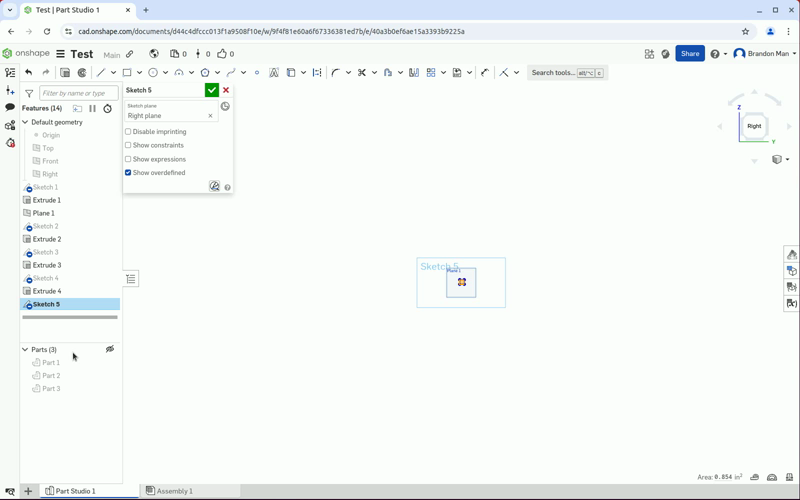
key(shift+e)
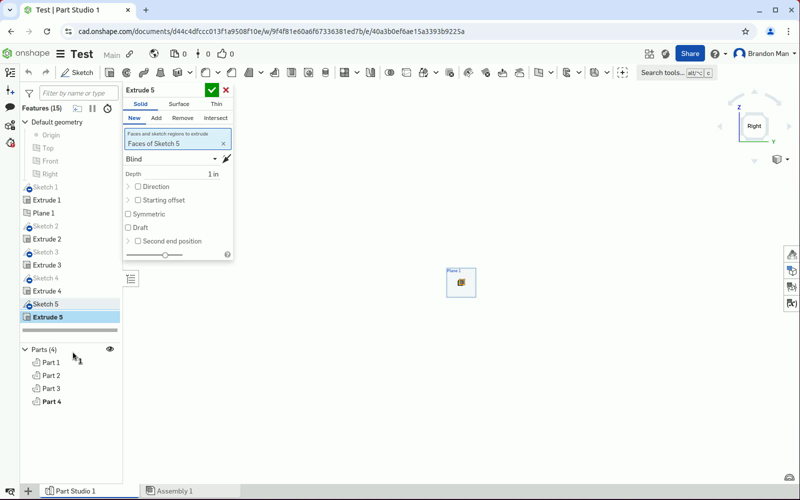
mouse_move(143, 106)
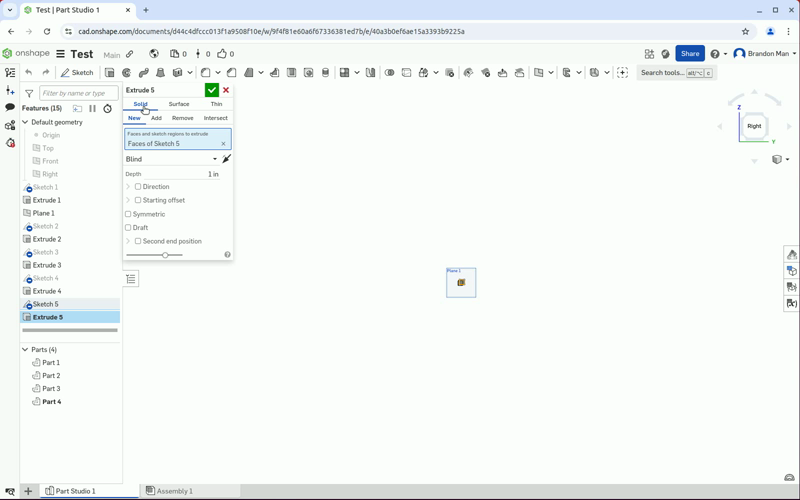
click(143, 106)
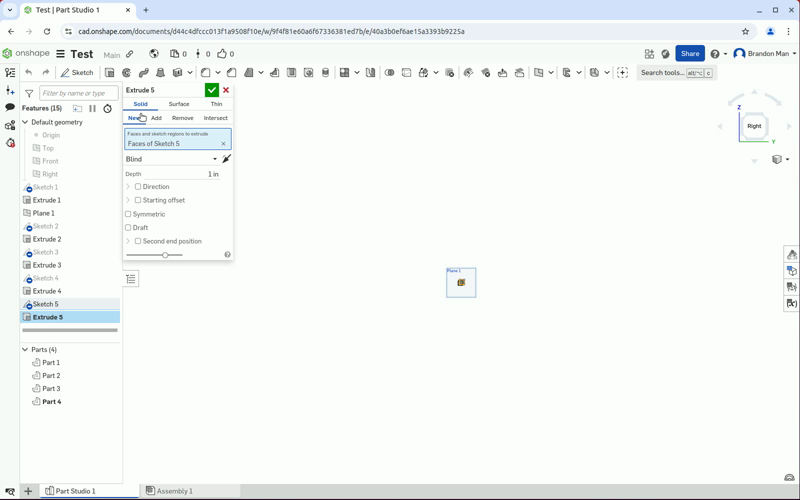
mouse_move(137, 120)
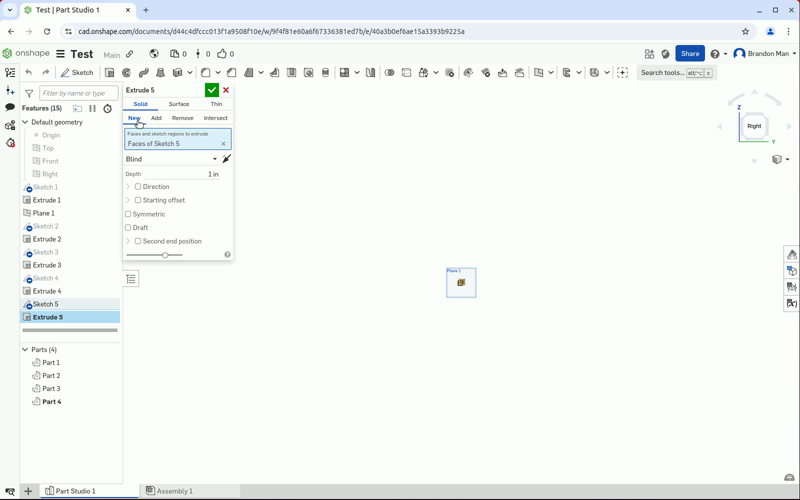
click(137, 120)
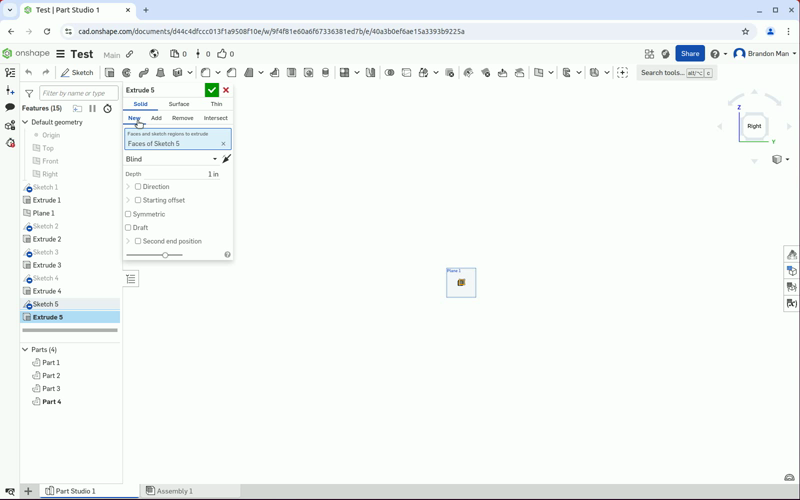
key(tab, 4)
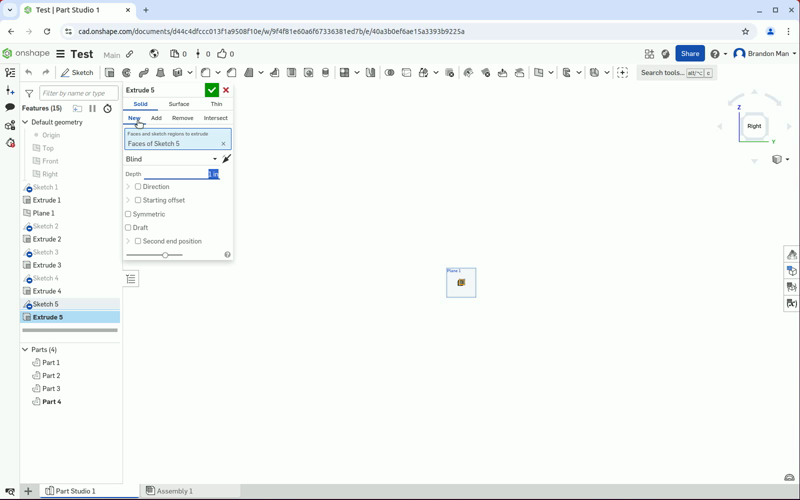
text(-0.241)
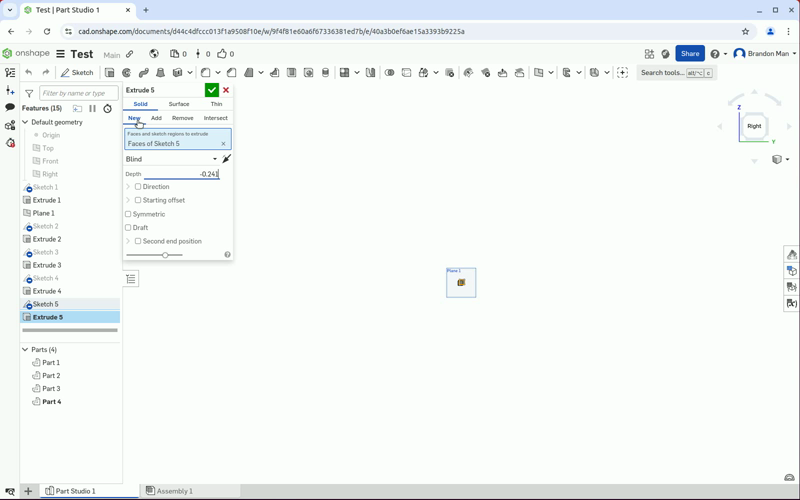
key(enter)
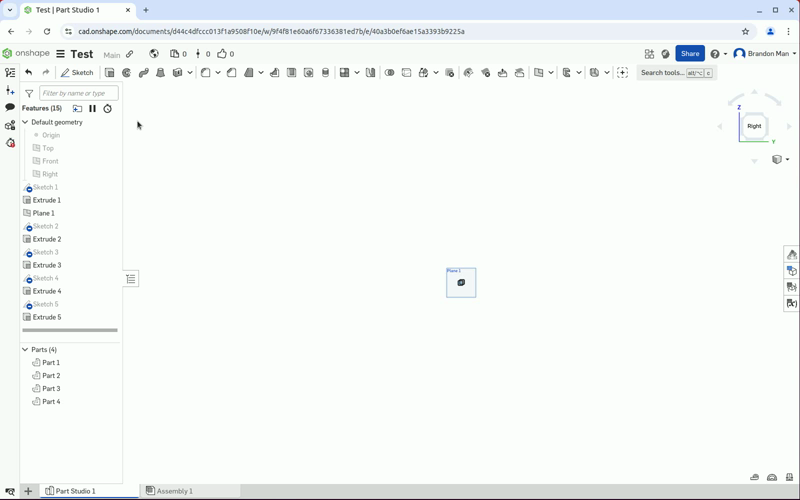
key(shift+h)
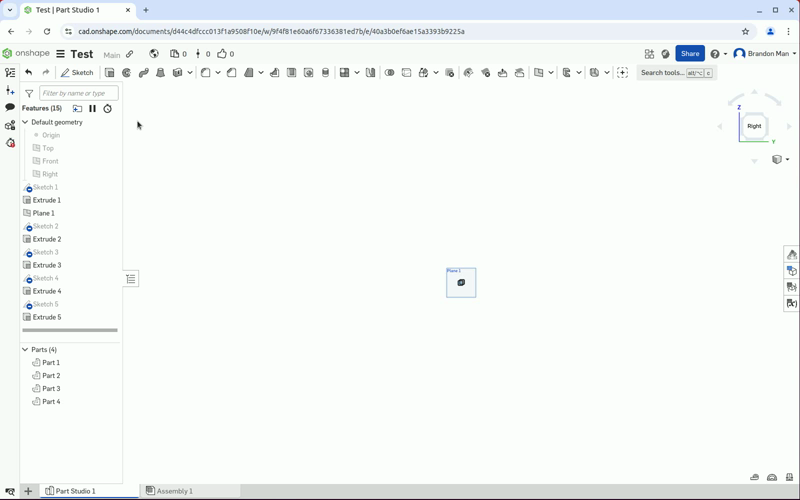
key(shift+h)
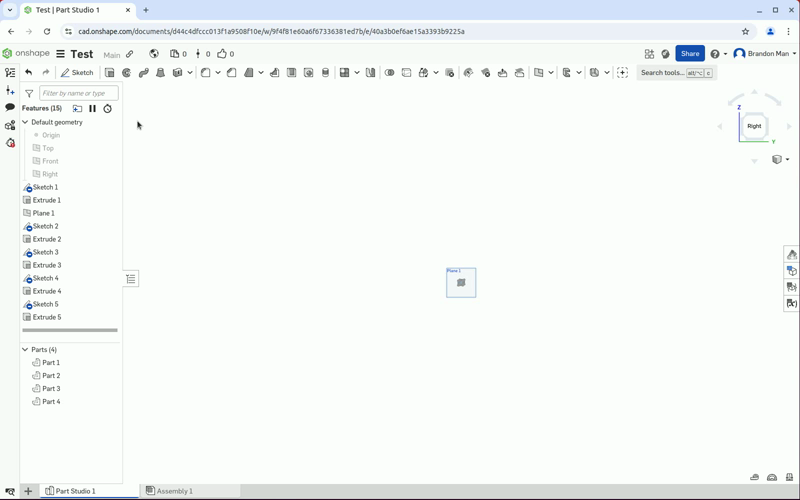
key(shift+7)
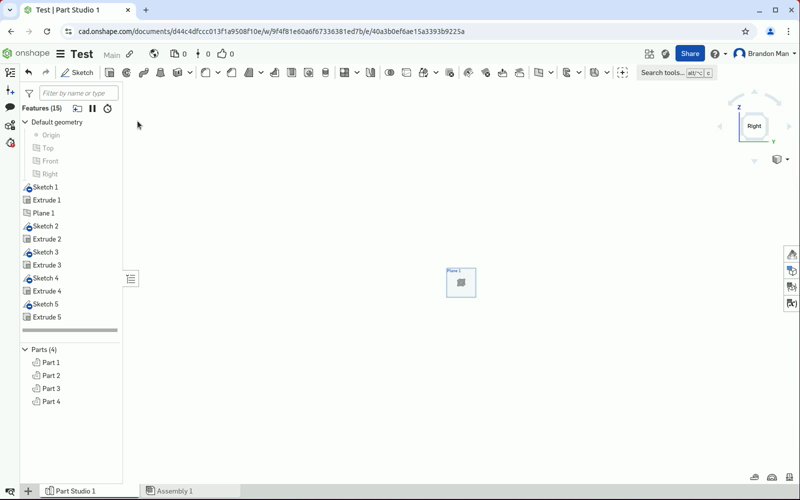
key(right, 2)
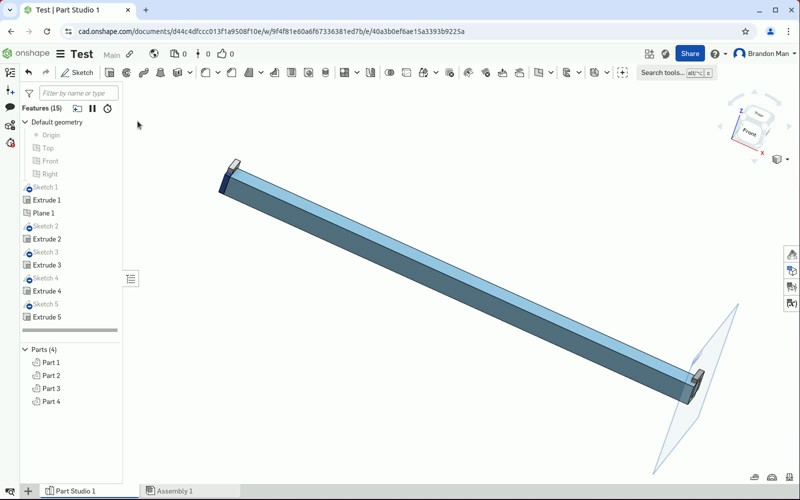
key(down, 2)
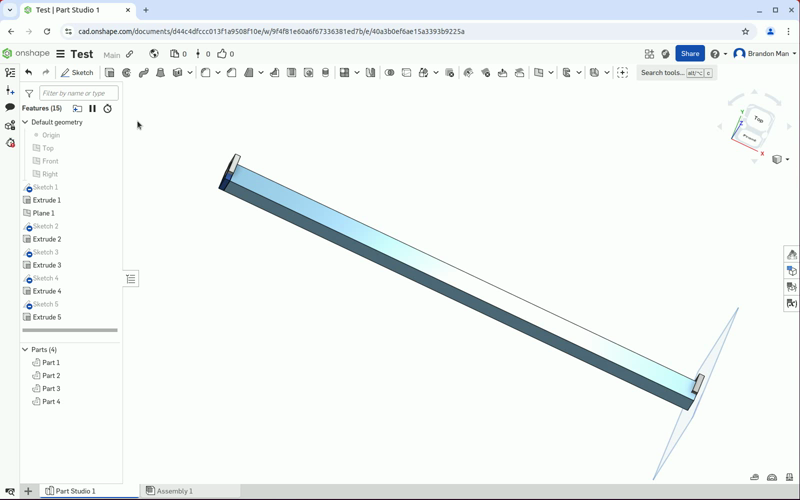
key(up, 2)
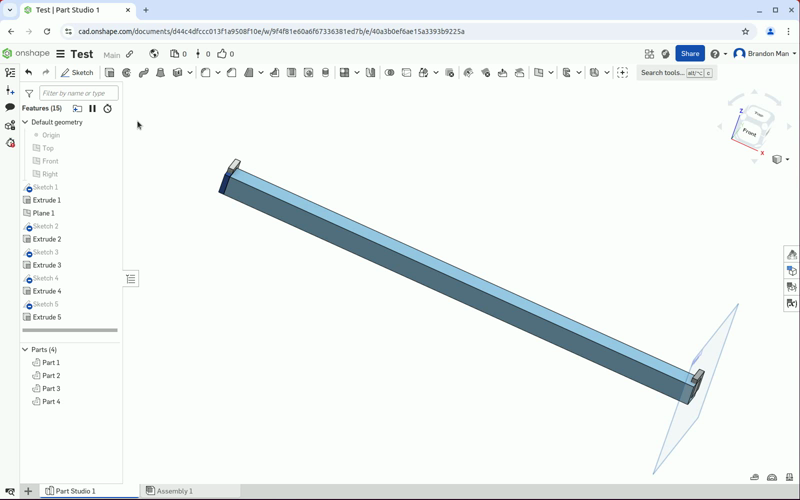
key(left, 2)
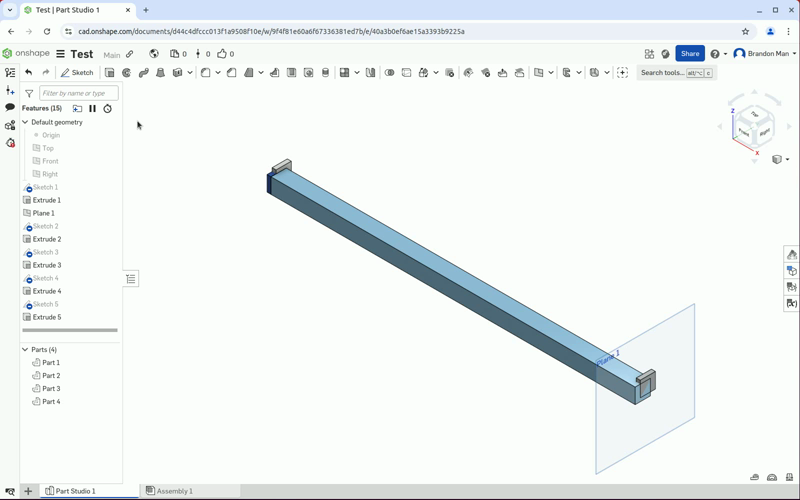
mouse_move(73, 189)
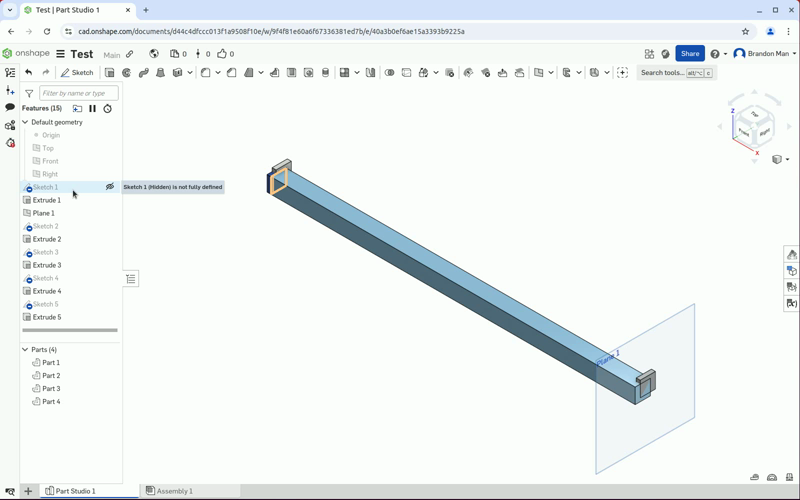
click(73, 189)